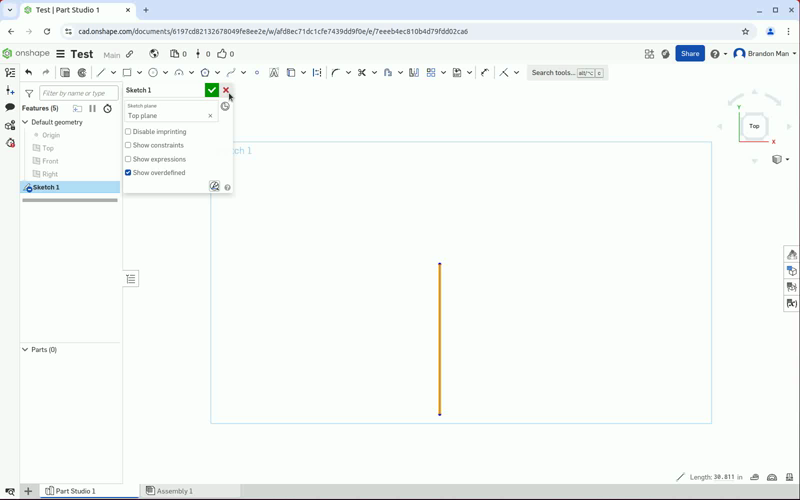
key(shift+h)
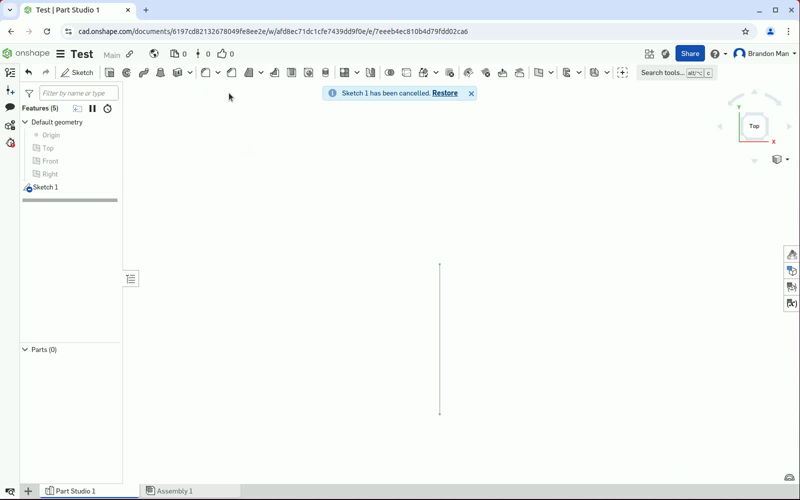
key(shift+s)
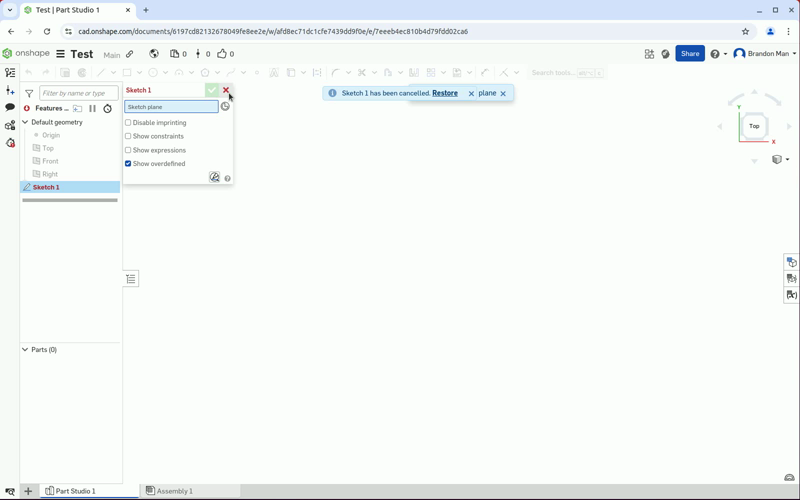
mouse_move(73, 150)
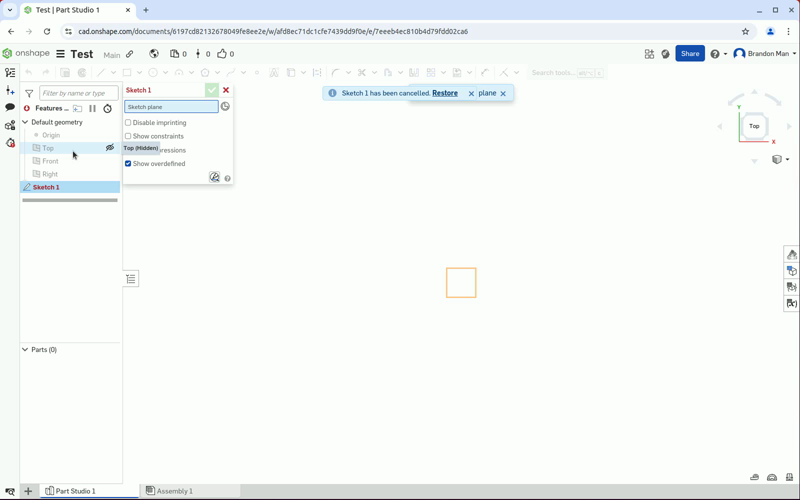
click(73, 150)
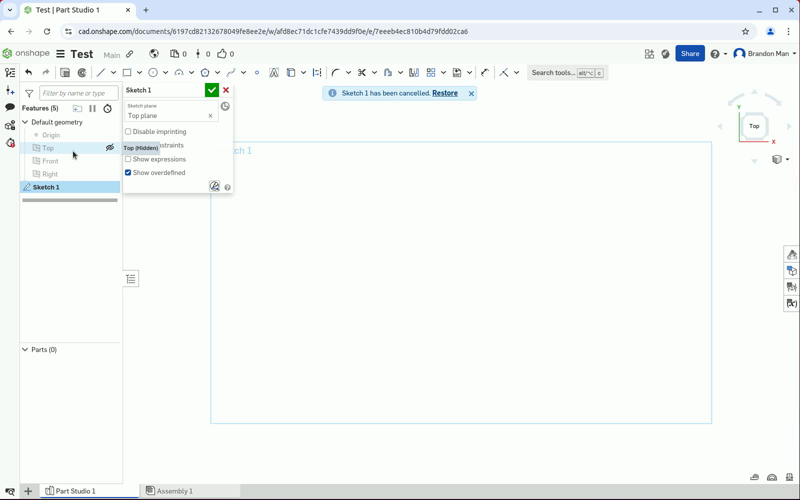
mouse_move(73, 352)
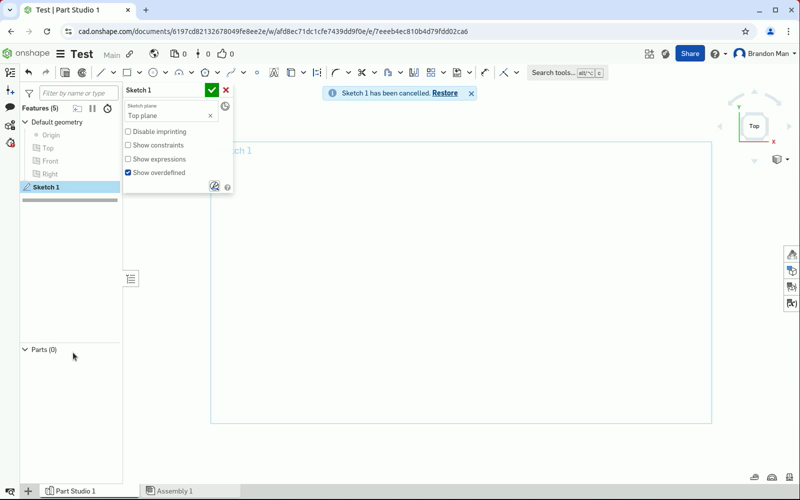
key(y)
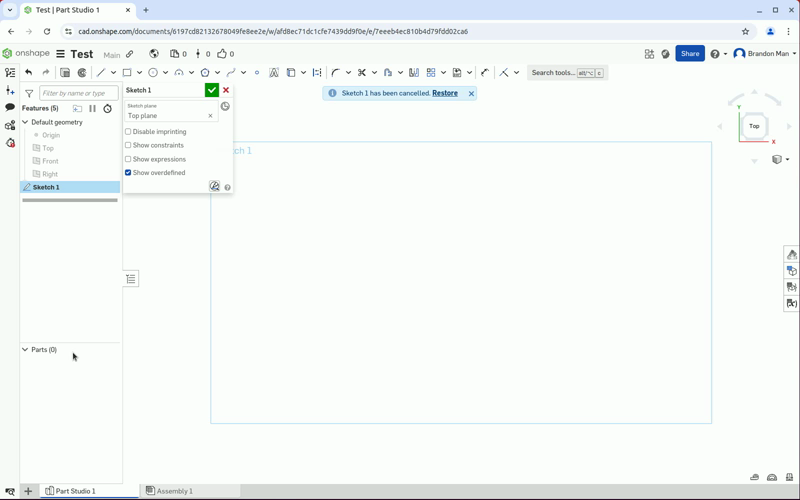
key(a)
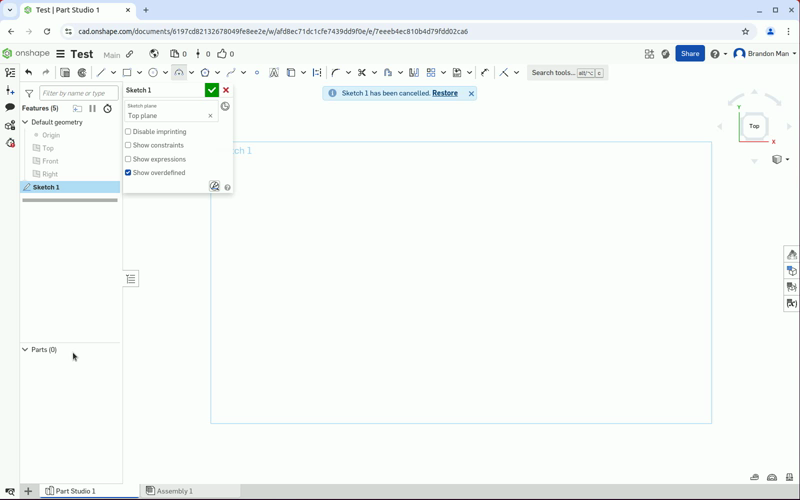
key_down(shift)
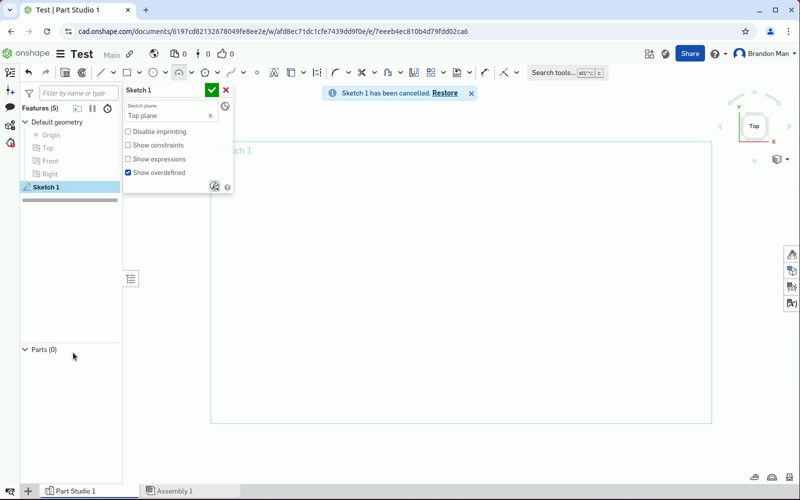
mouse_move(358, 375)
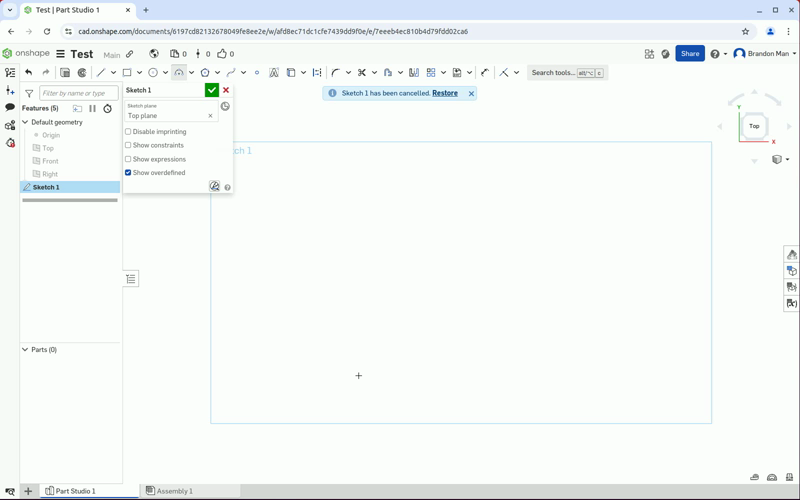
click(358, 375)
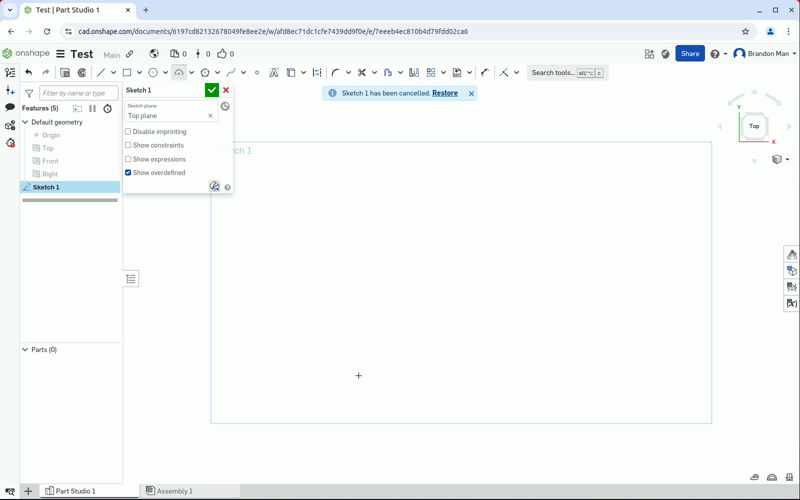
key_up(shift)
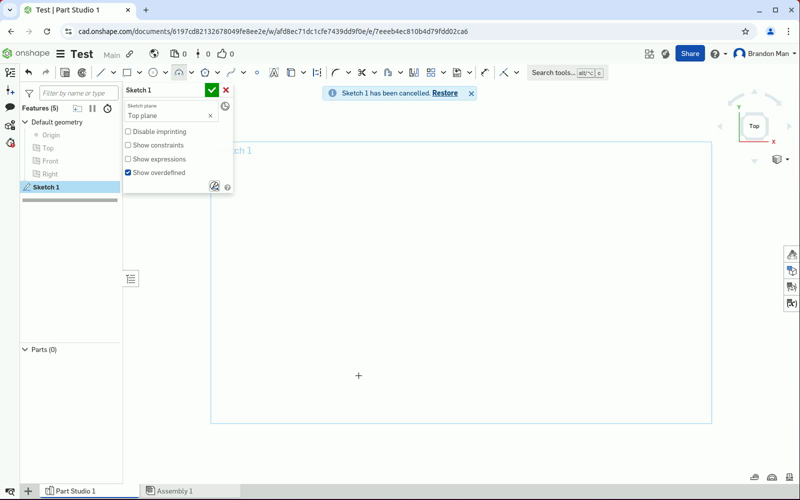
key_down(shift)
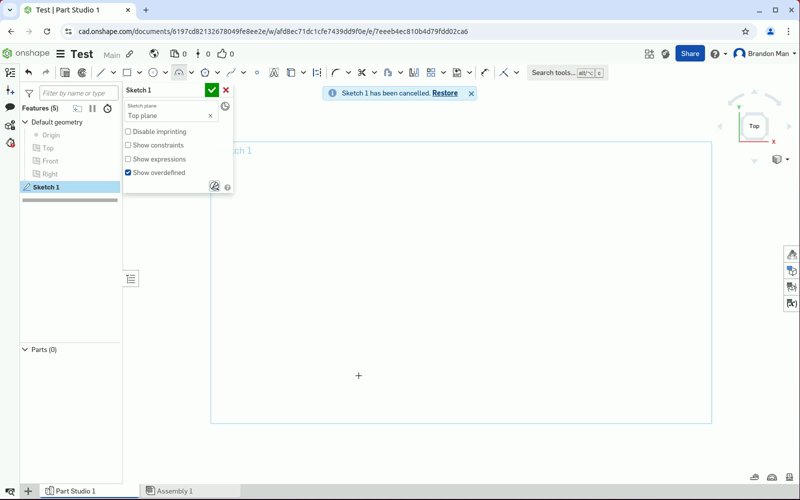
mouse_move(362, 385)
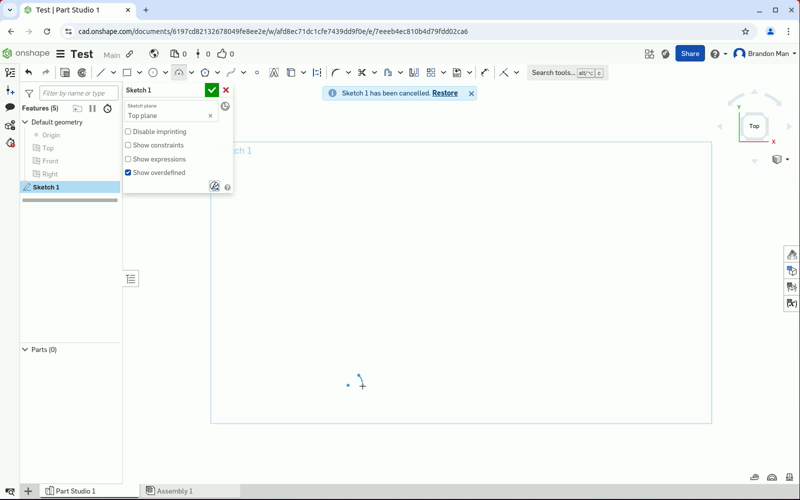
click(362, 385)
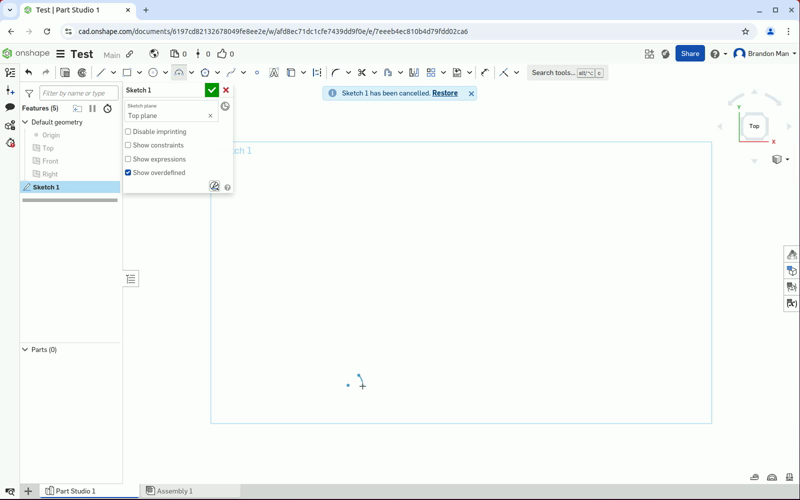
mouse_move(363, 379)
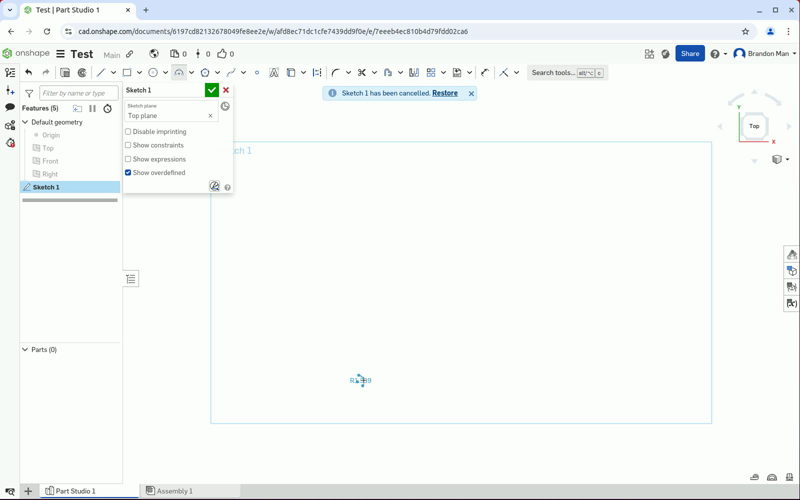
click(363, 379)
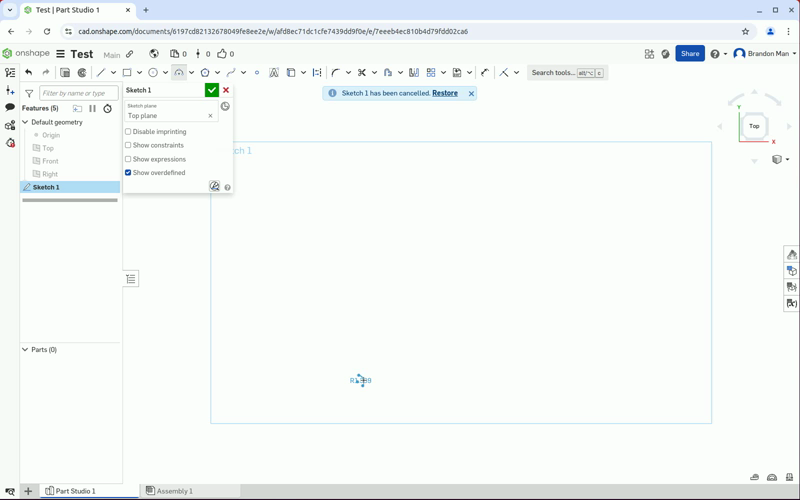
key_up(shift)
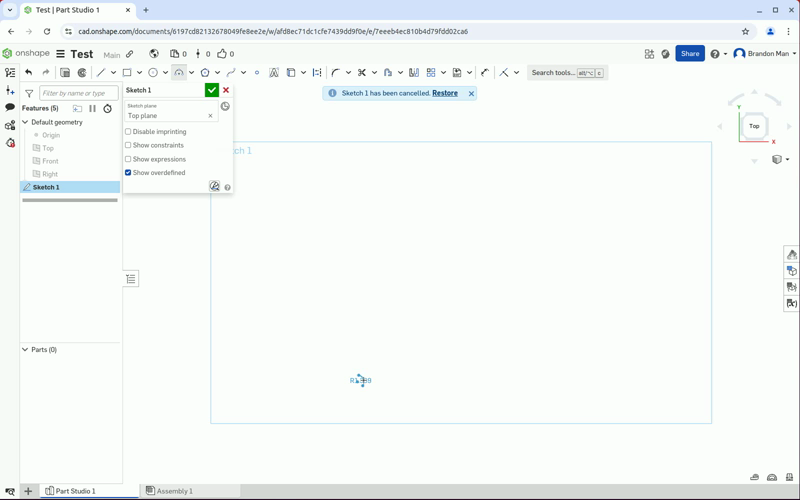
key(esc)
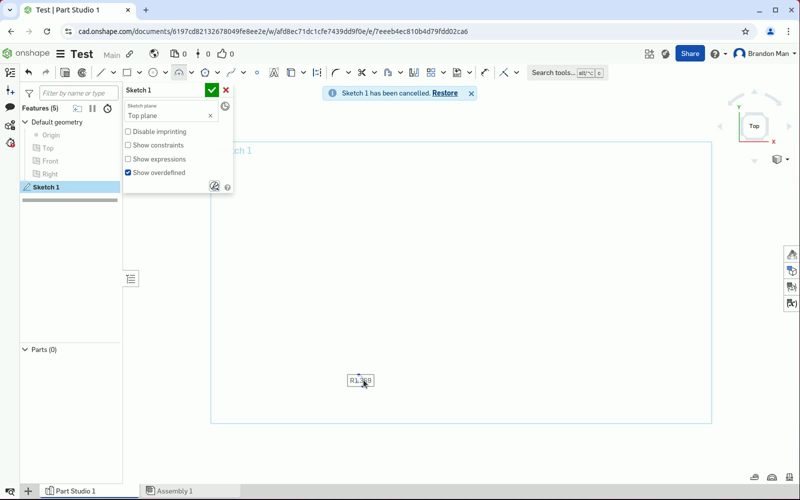
key(l)
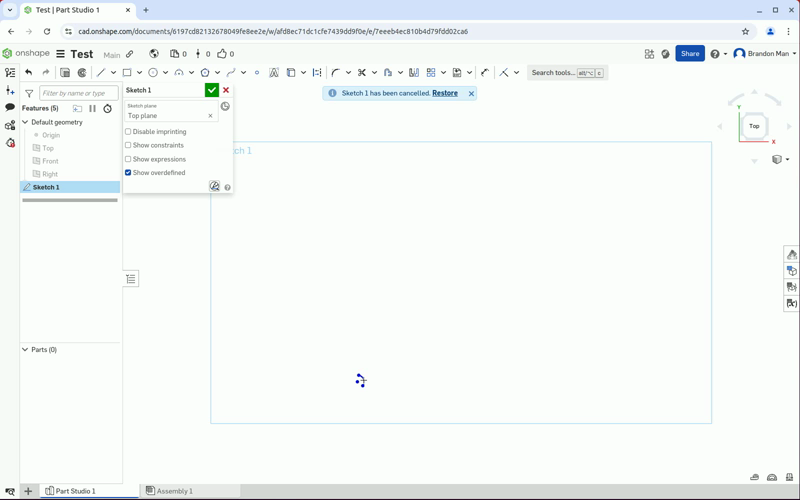
mouse_move(362, 385)
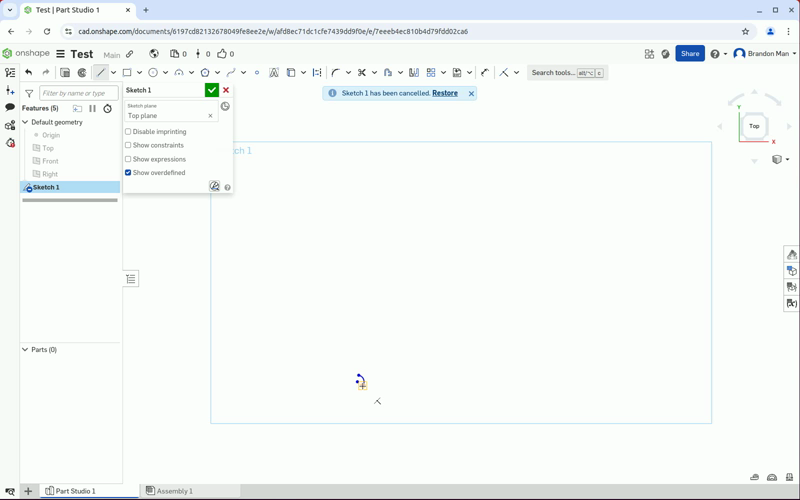
click(362, 385)
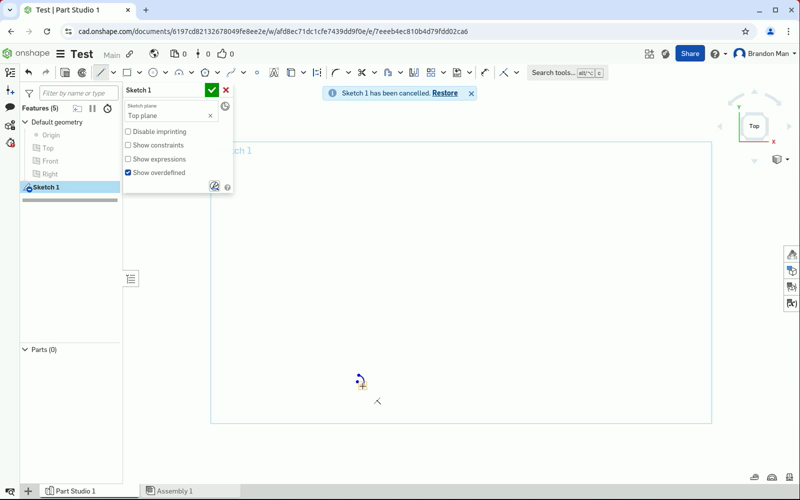
key_down(shift)
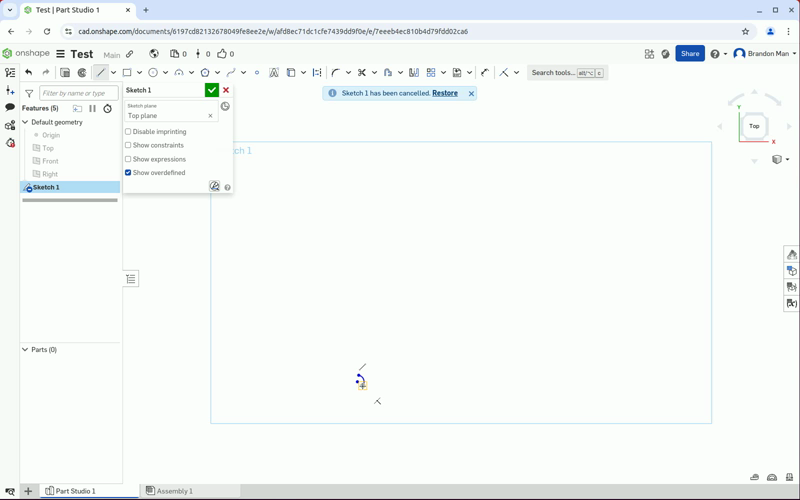
mouse_move(392, 385)
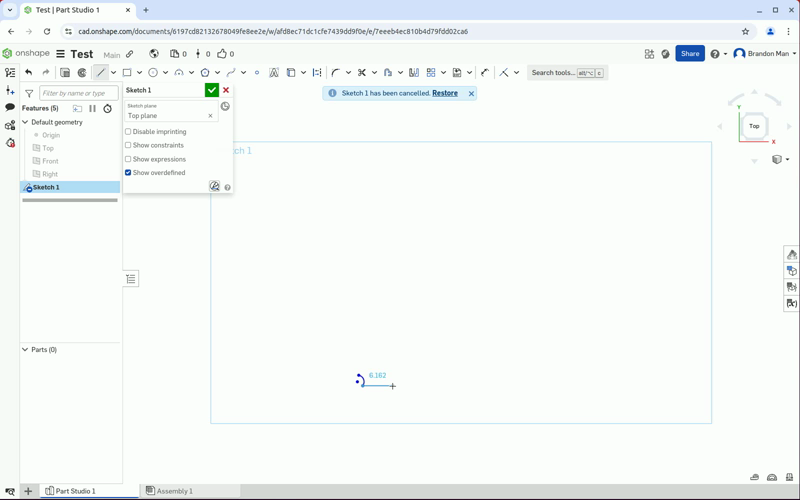
mouse_move(367, 389)
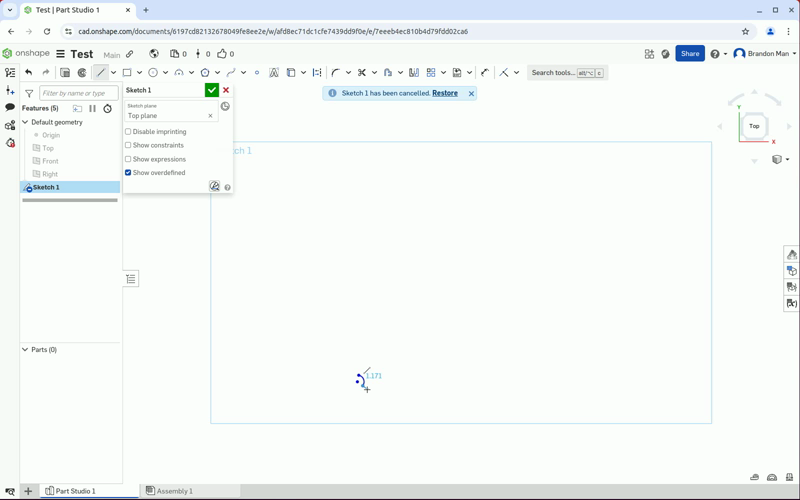
scroll(6)
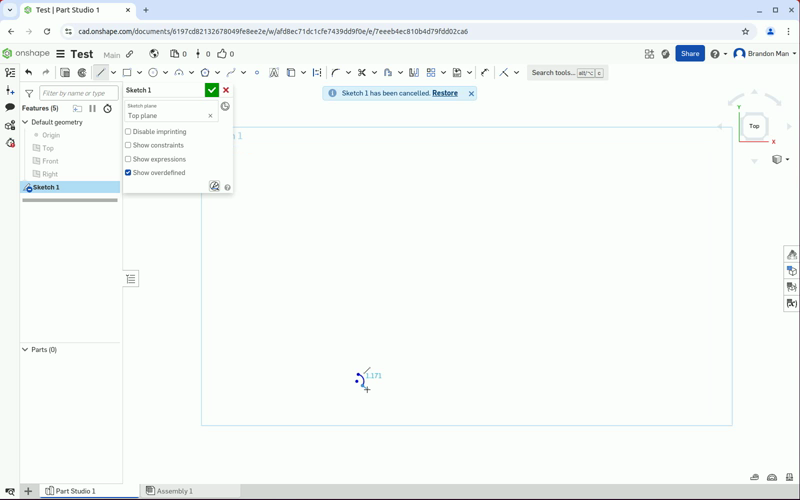
scroll(6)
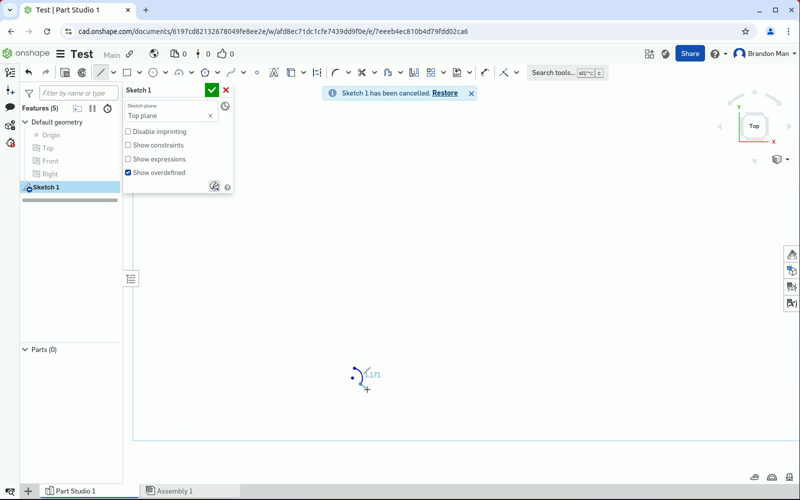
scroll(6)
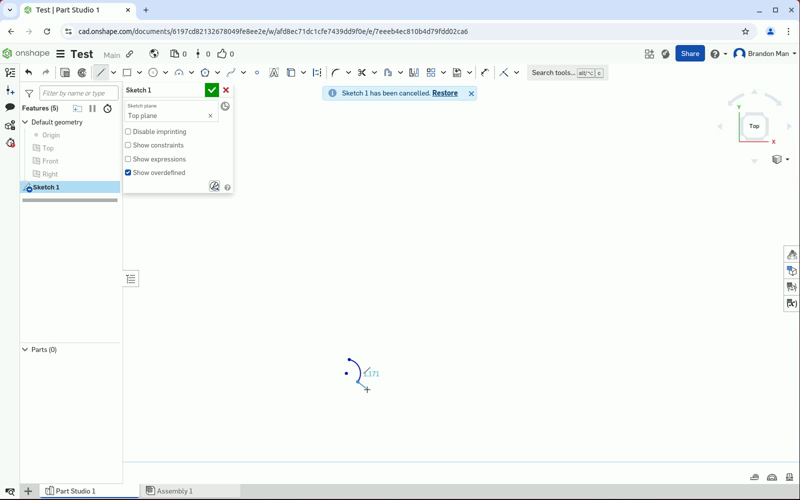
scroll(6)
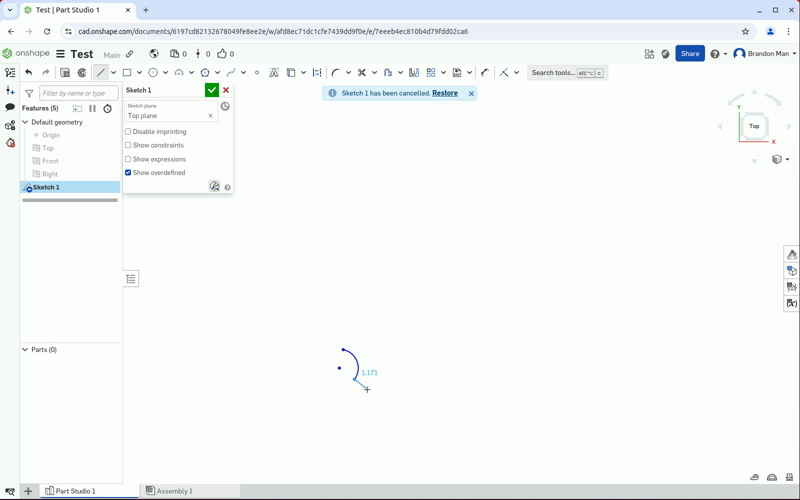
scroll(6)
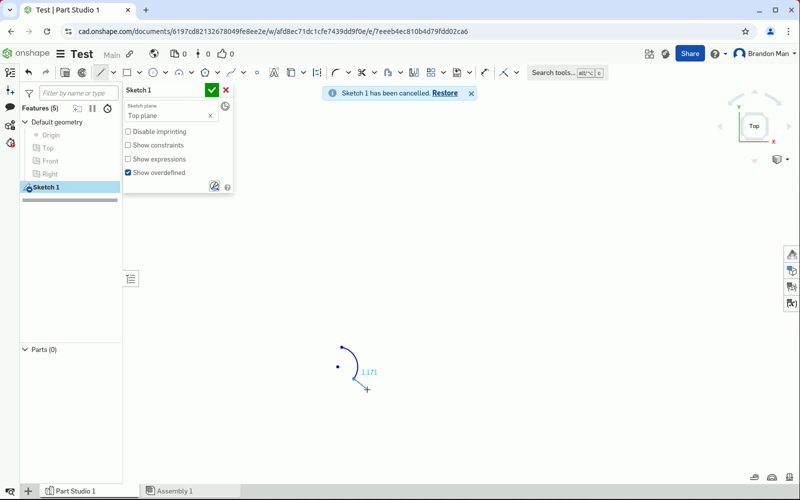
scroll(6)
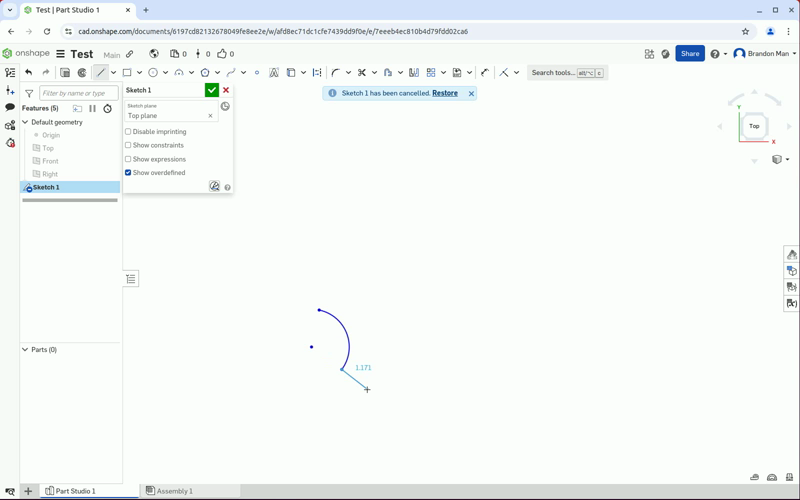
scroll(6)
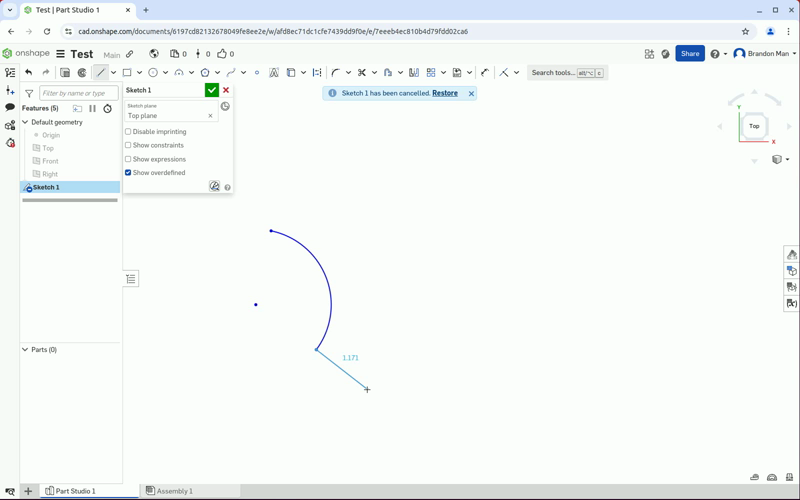
click(367, 389)
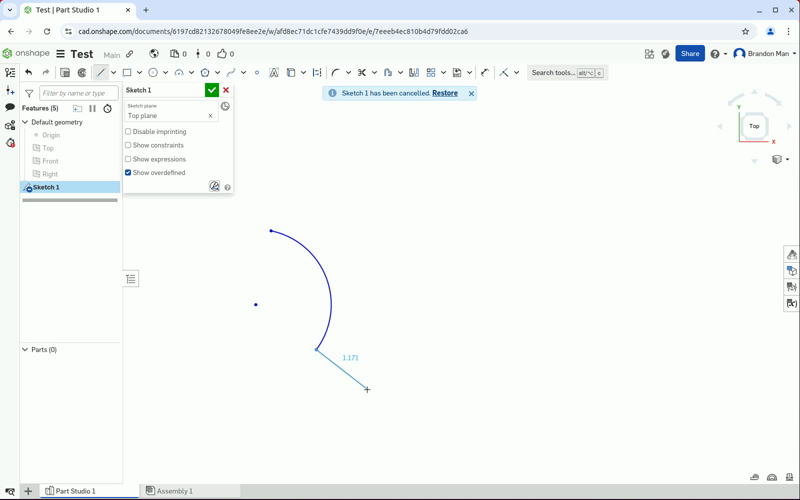
scroll(-6)
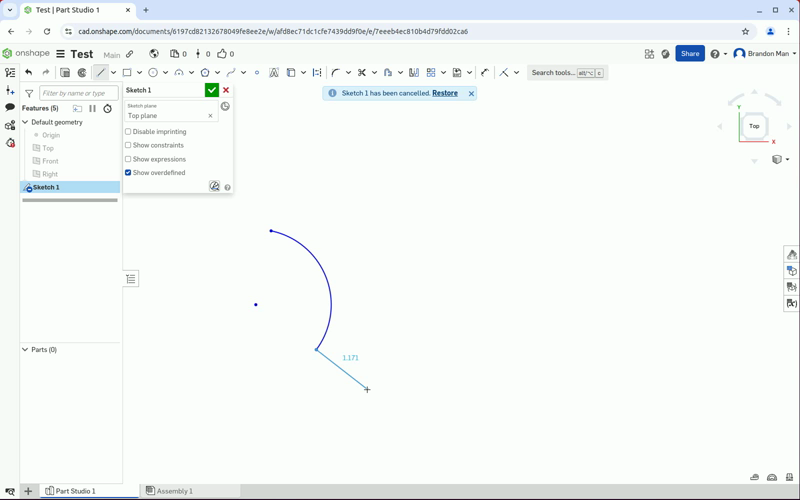
scroll(-6)
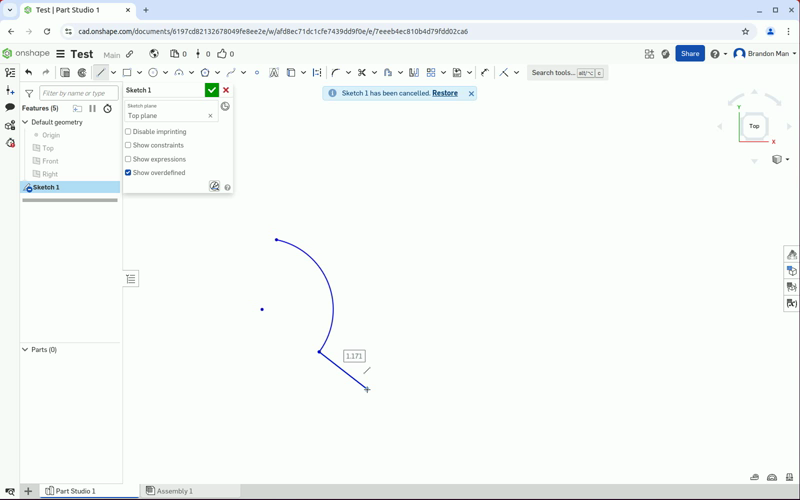
scroll(-6)
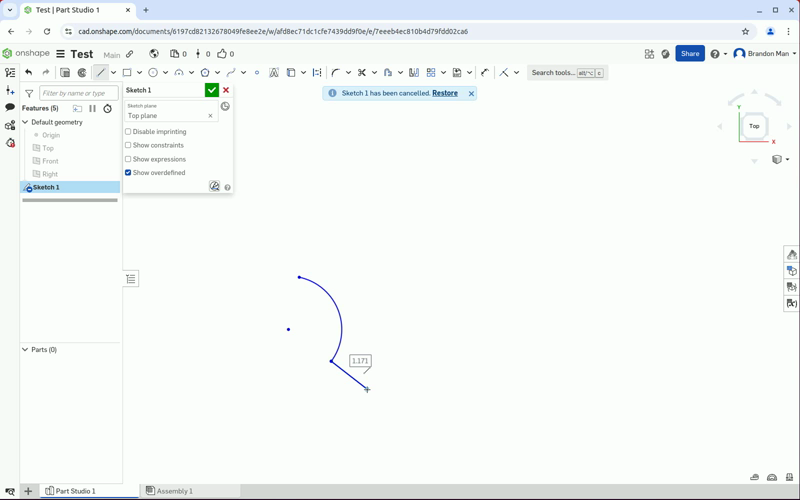
scroll(-6)
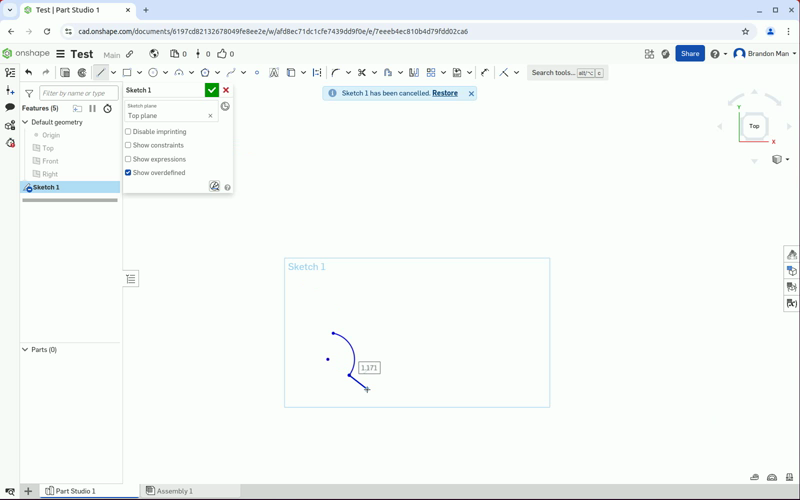
scroll(-6)
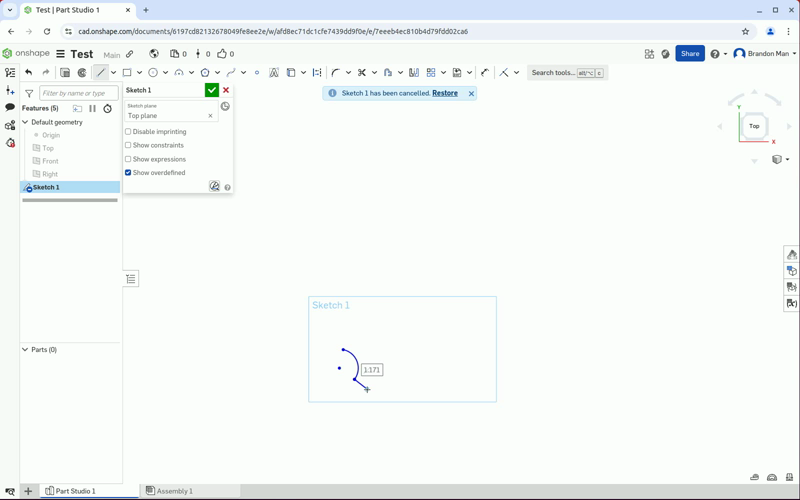
scroll(-6)
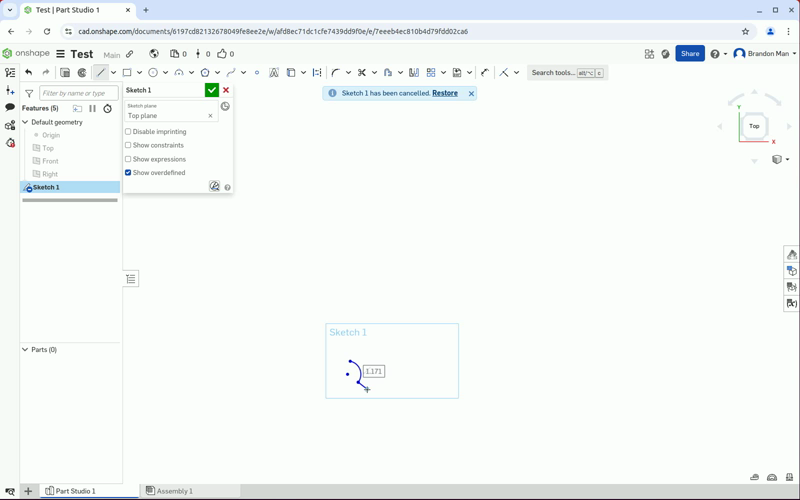
scroll(-6)
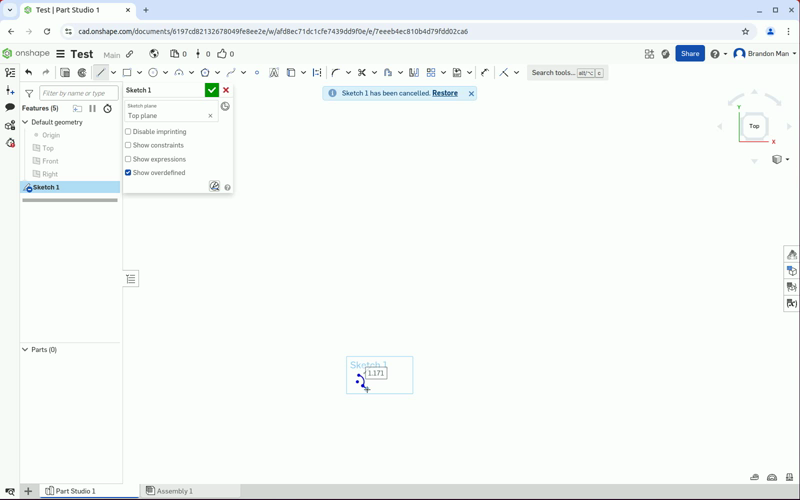
key_up(shift)
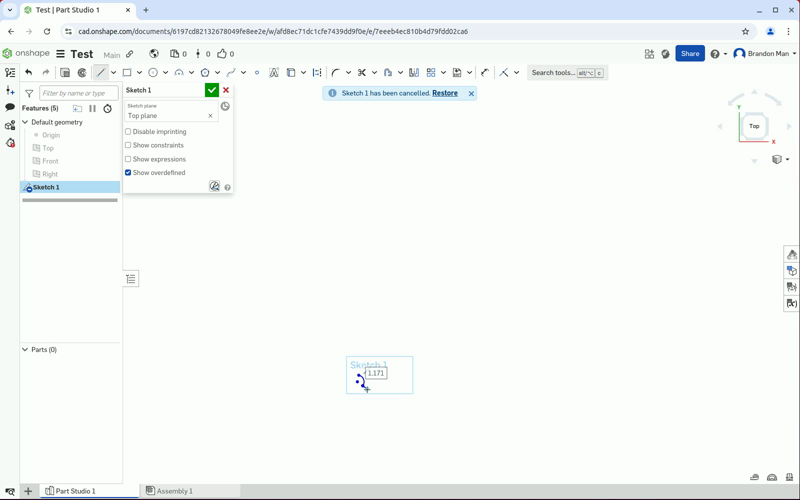
key_down(shift)
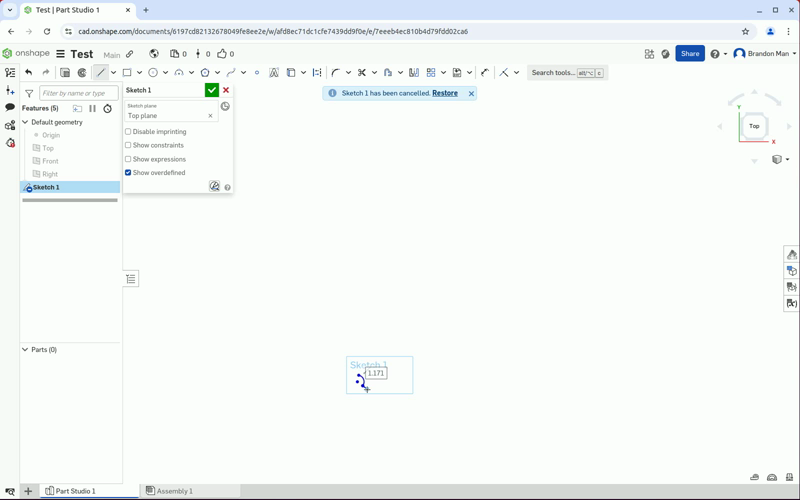
mouse_move(397, 389)
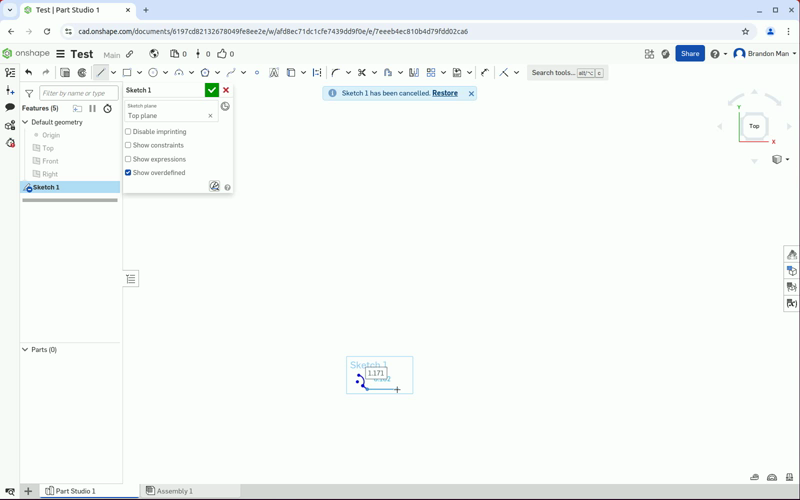
mouse_move(367, 378)
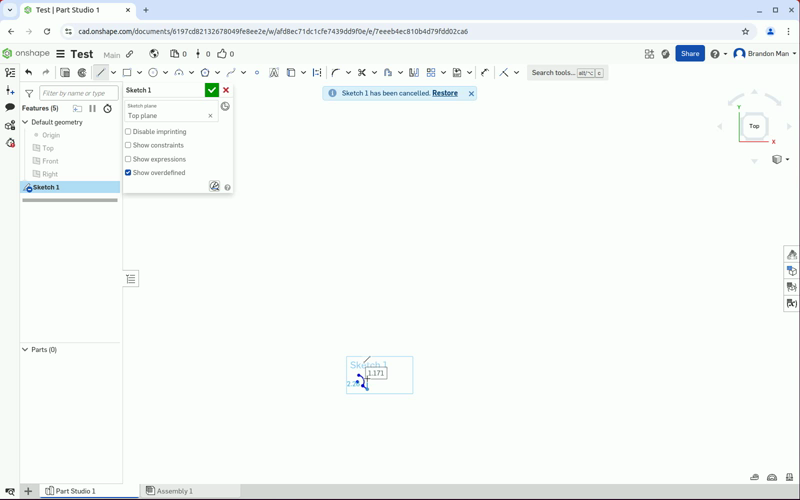
scroll(6)
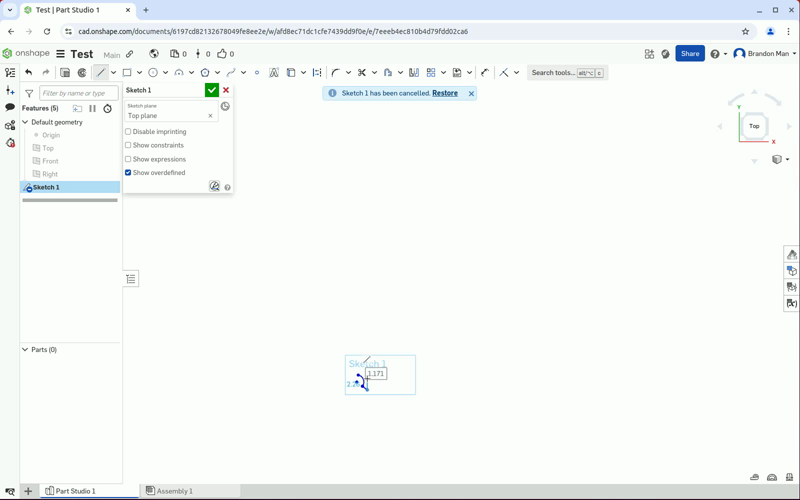
scroll(6)
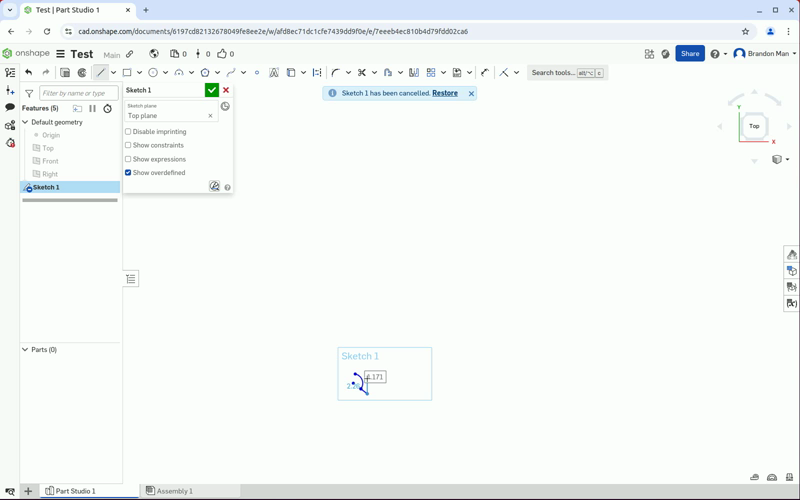
scroll(6)
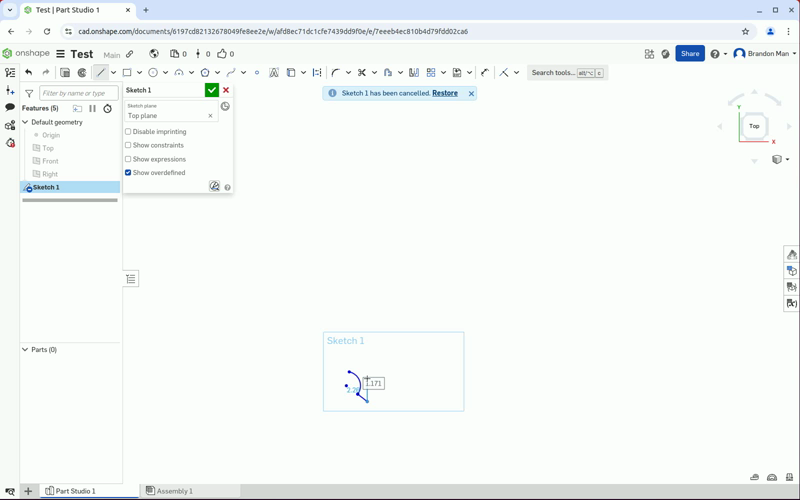
scroll(6)
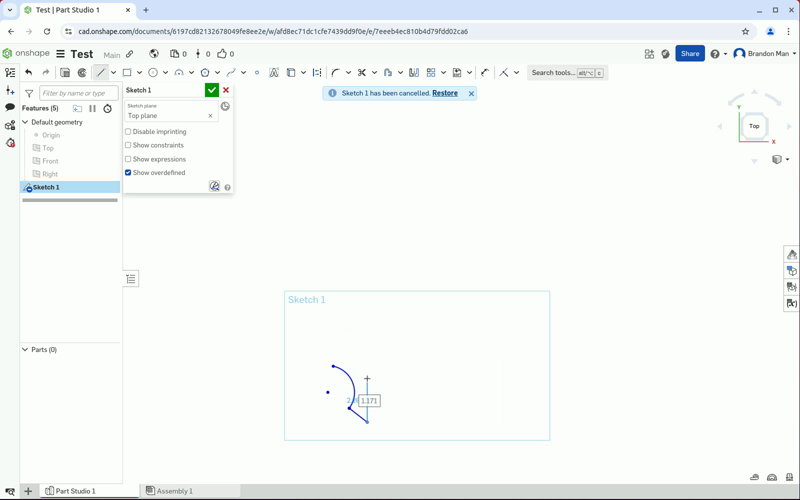
scroll(6)
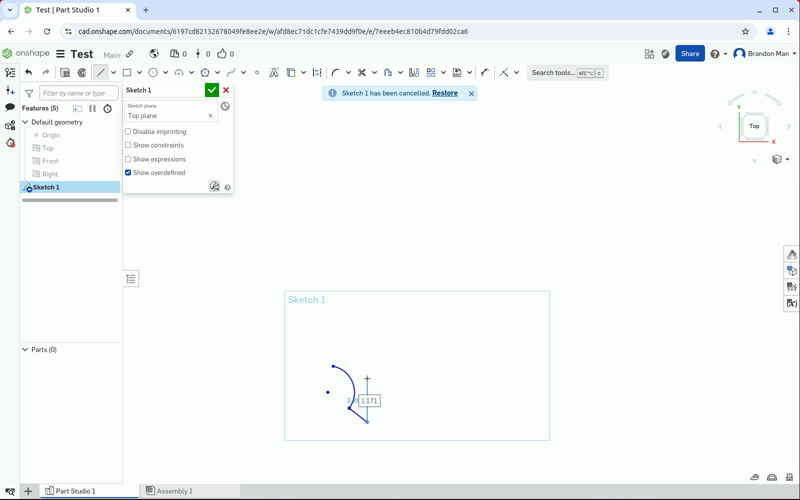
scroll(6)
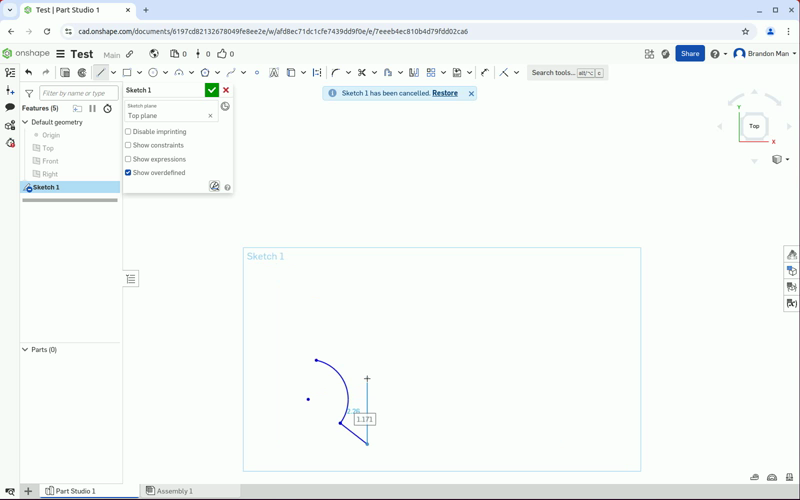
scroll(6)
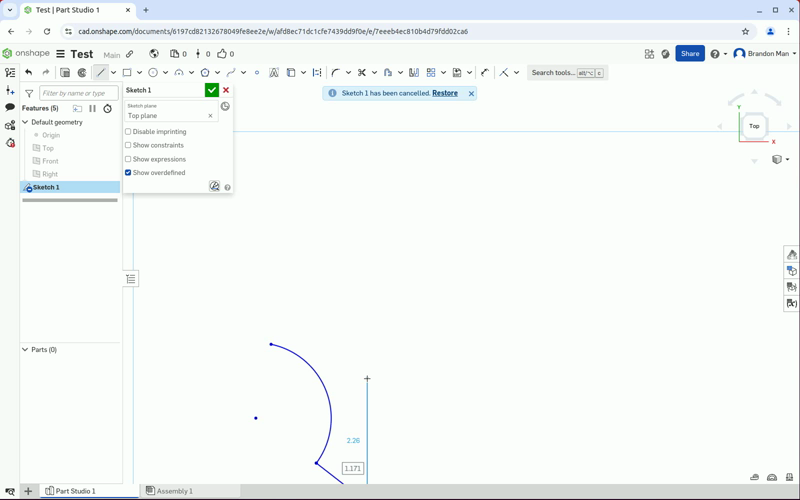
click(367, 378)
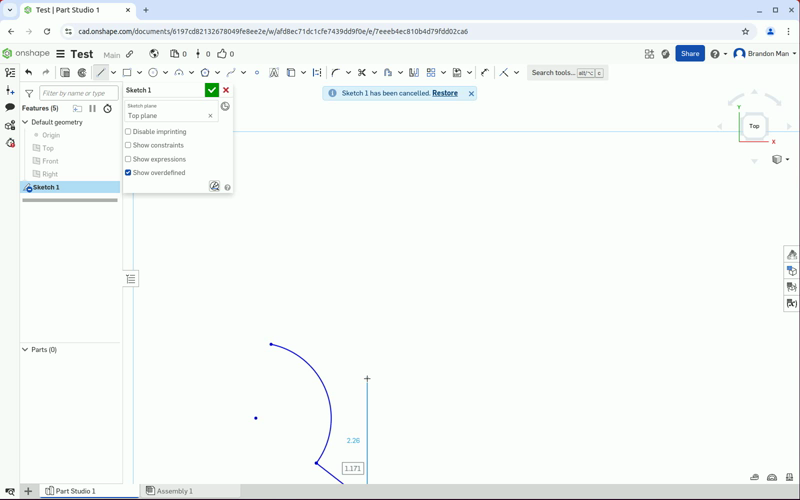
scroll(-6)
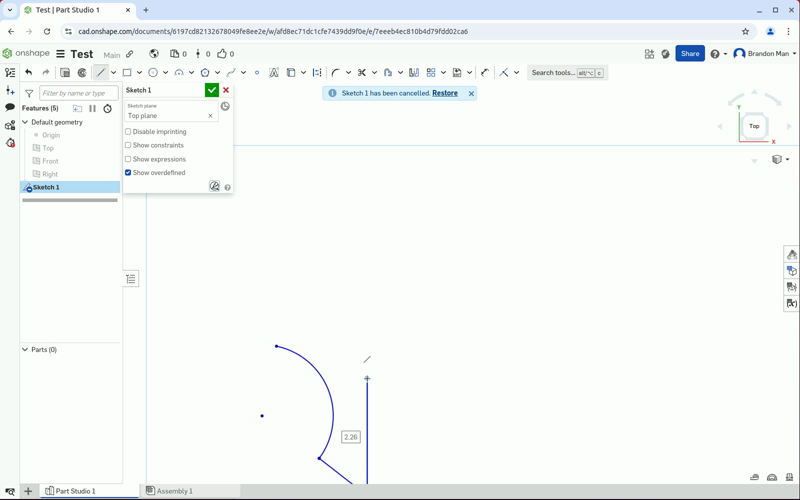
scroll(-6)
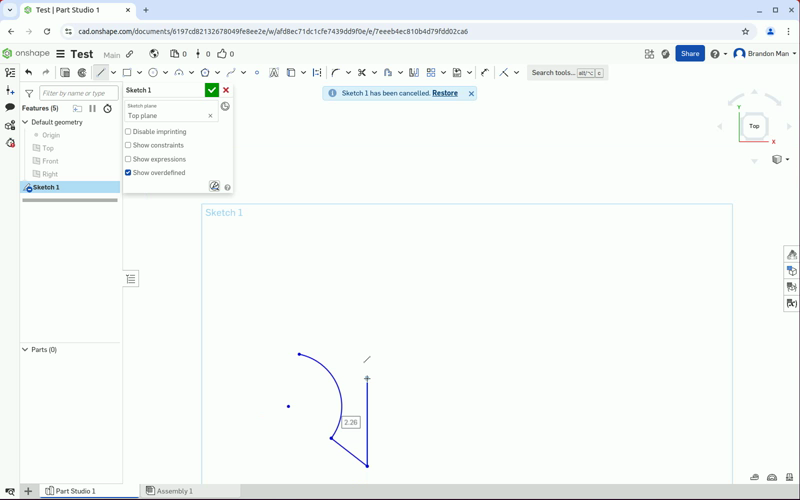
scroll(-6)
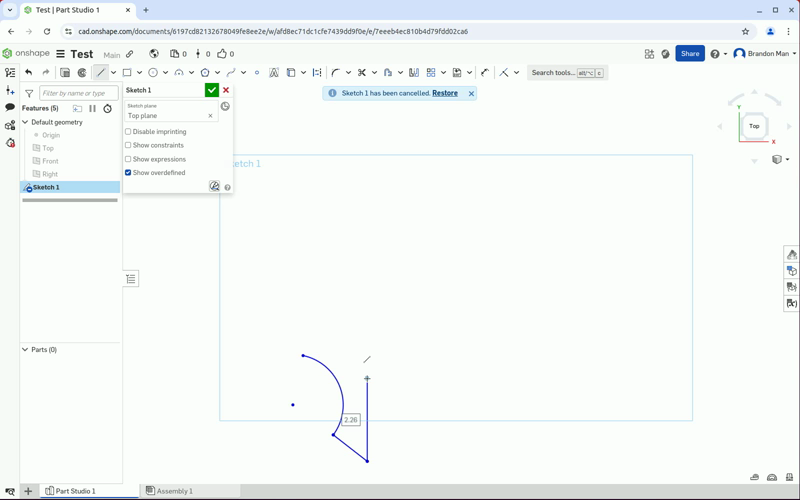
scroll(-6)
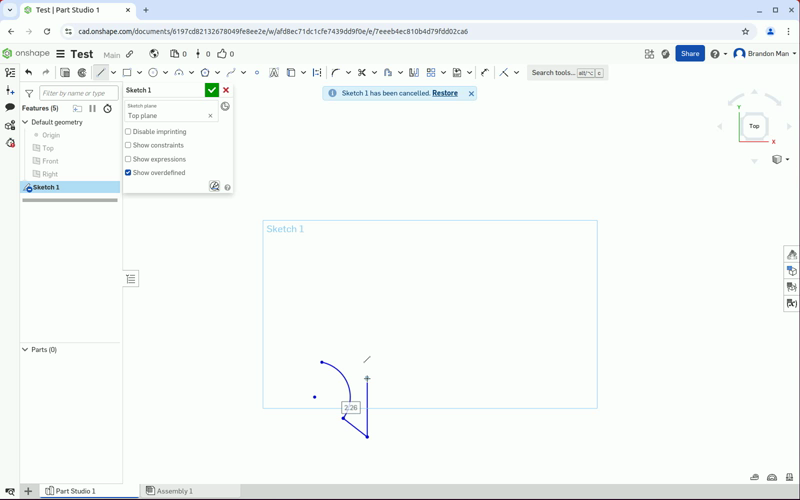
scroll(-6)
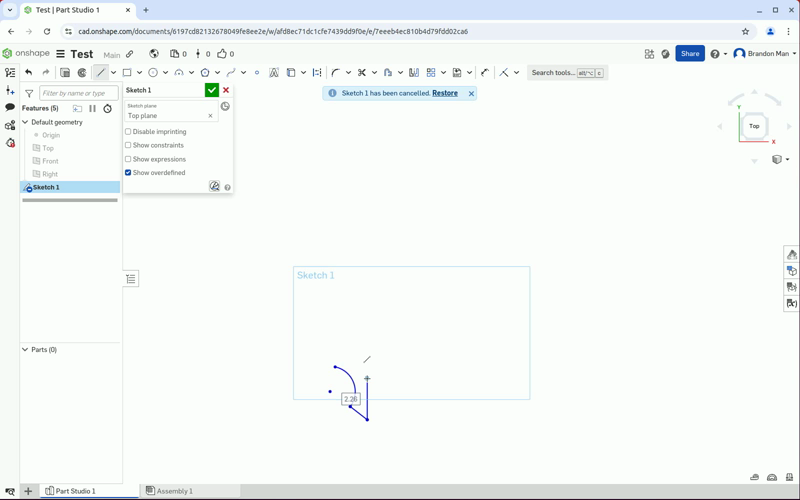
scroll(-6)
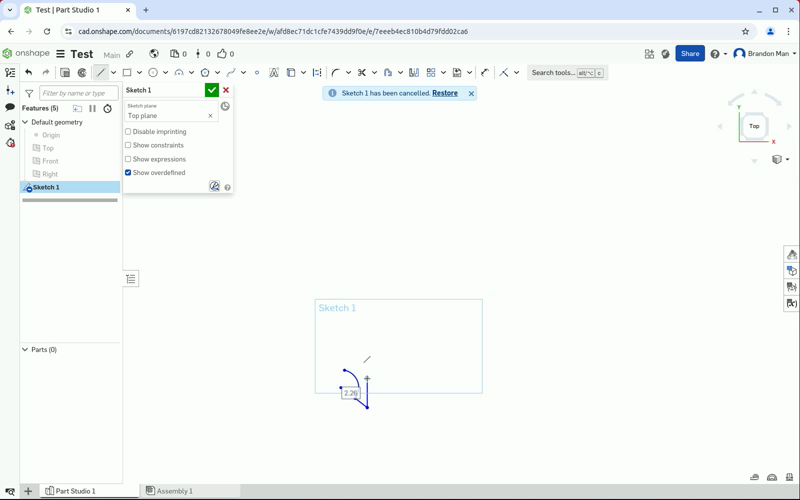
scroll(-6)
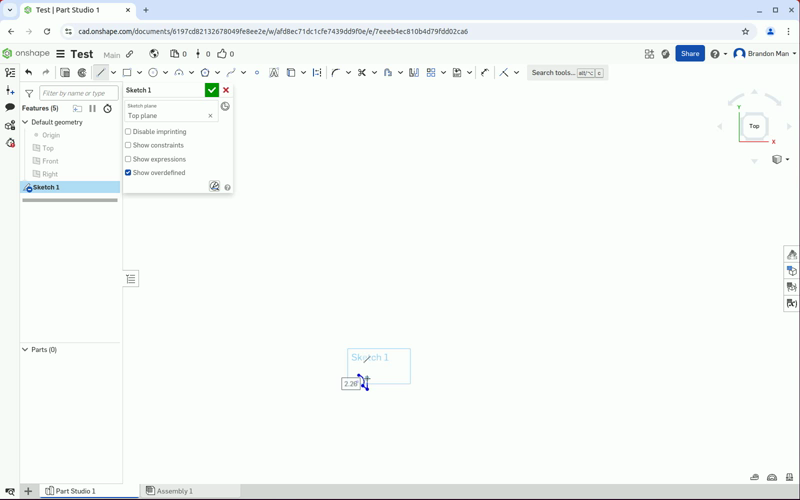
key_up(shift)
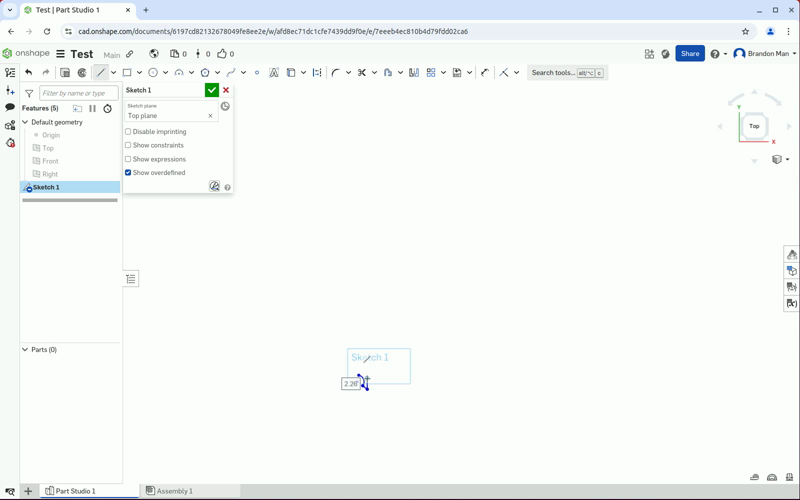
key_down(shift)
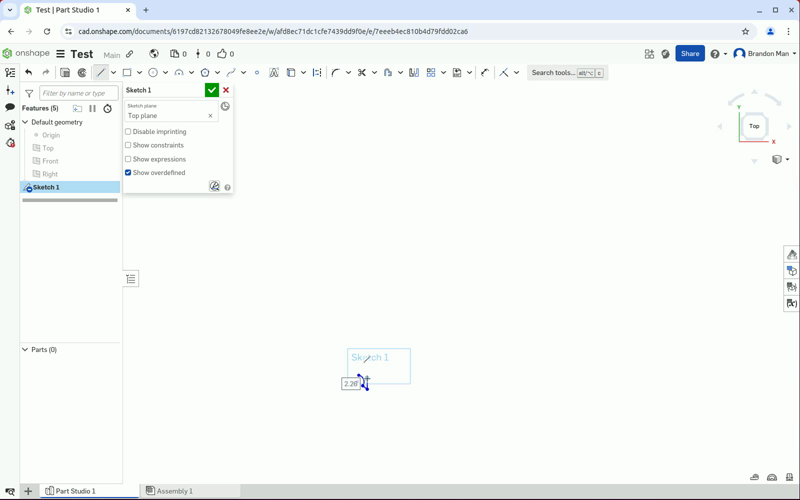
mouse_move(397, 378)
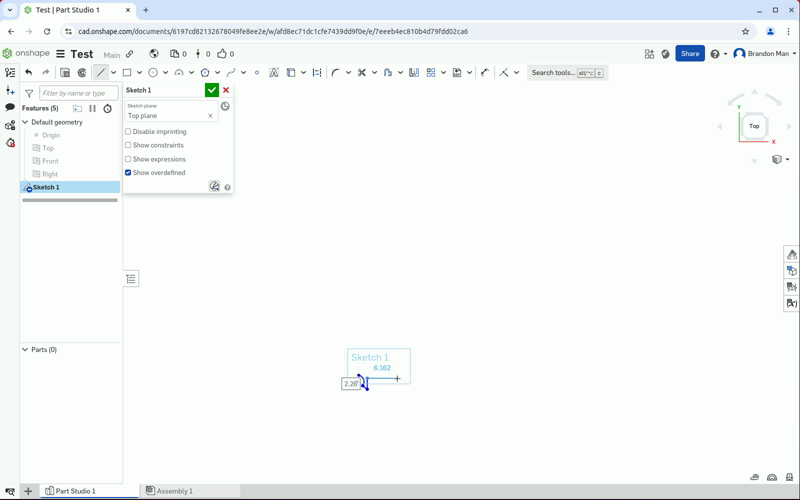
mouse_move(359, 369)
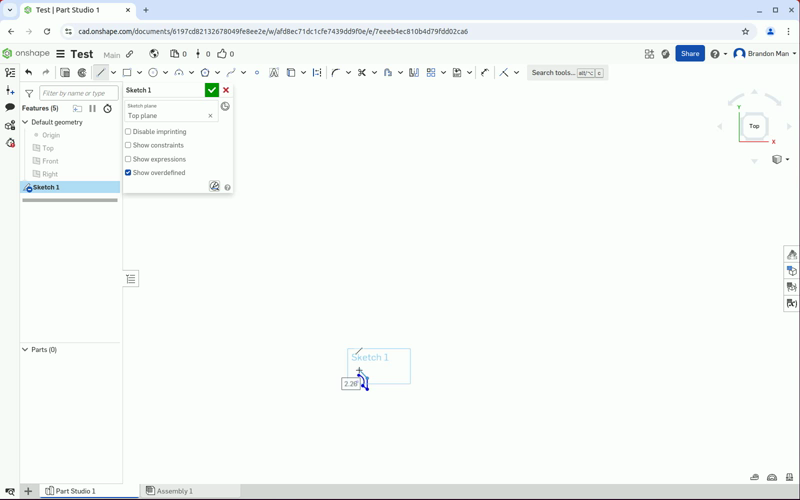
click(359, 369)
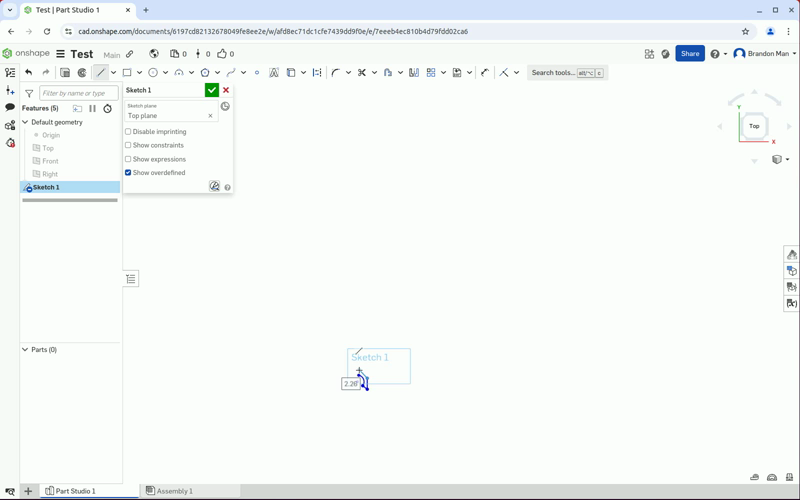
key_up(shift)
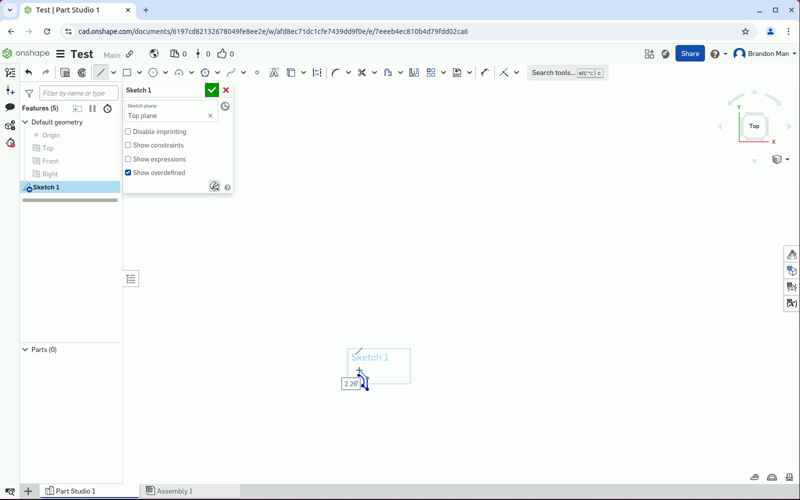
mouse_move(389, 369)
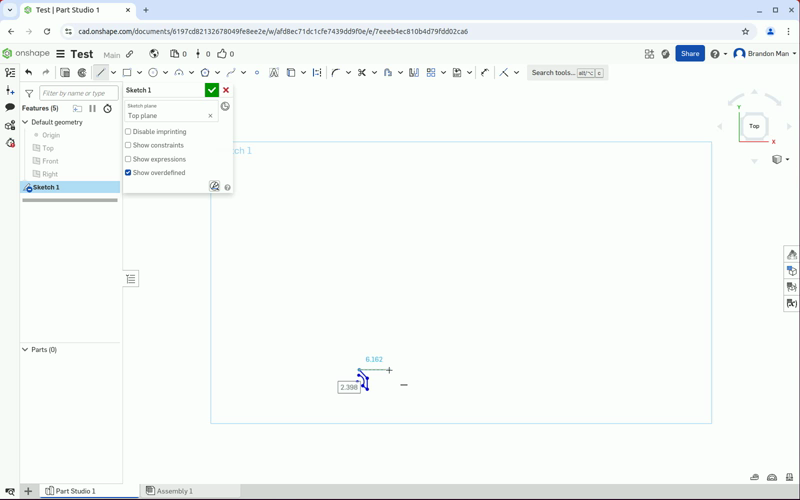
key_down(shift)
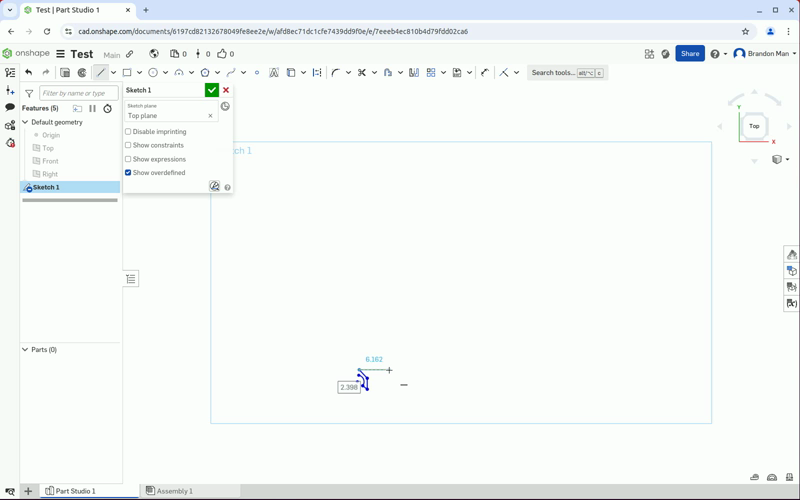
mouse_move(358, 375)
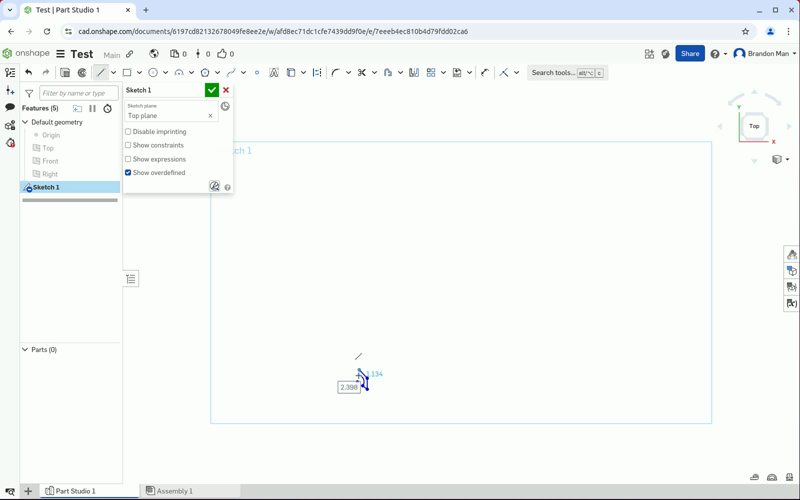
scroll(6)
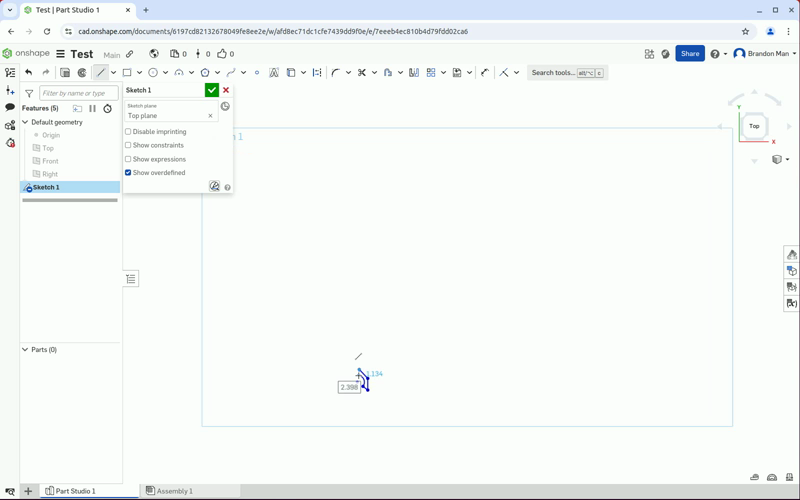
scroll(6)
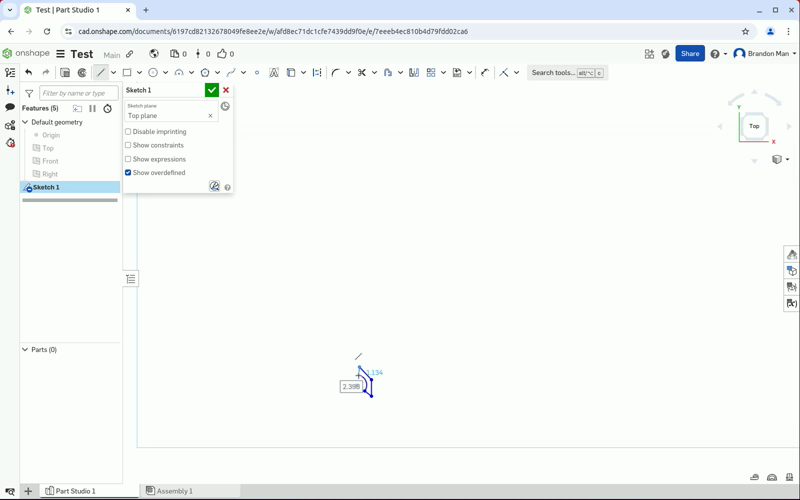
scroll(6)
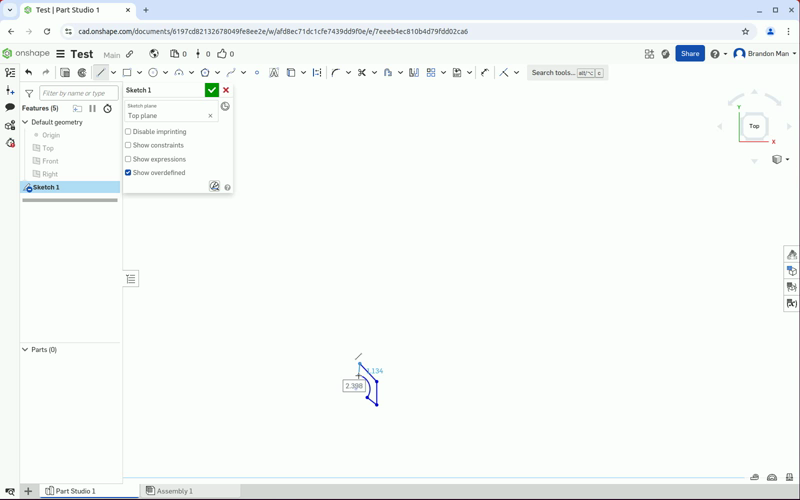
scroll(6)
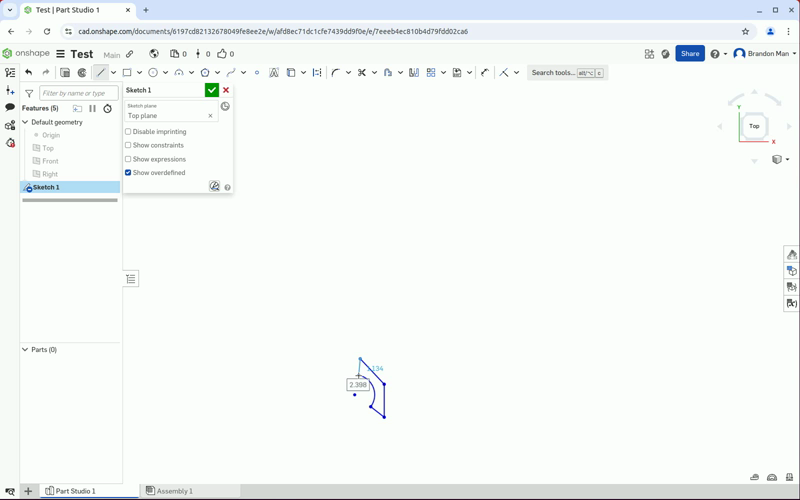
scroll(6)
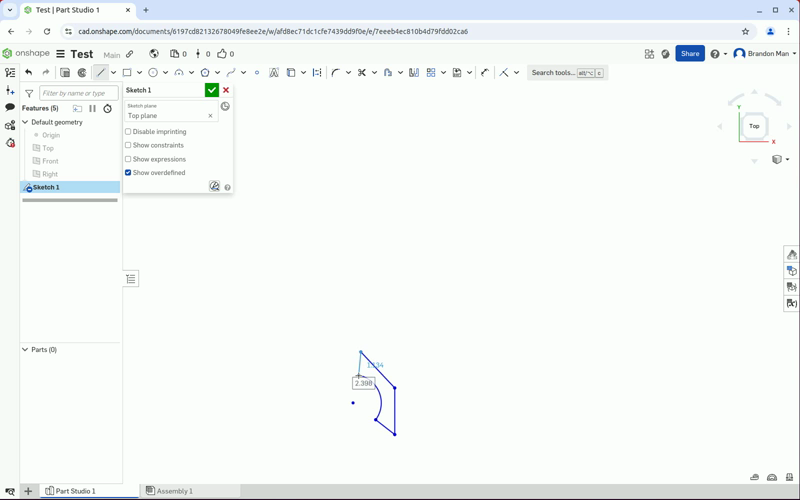
scroll(6)
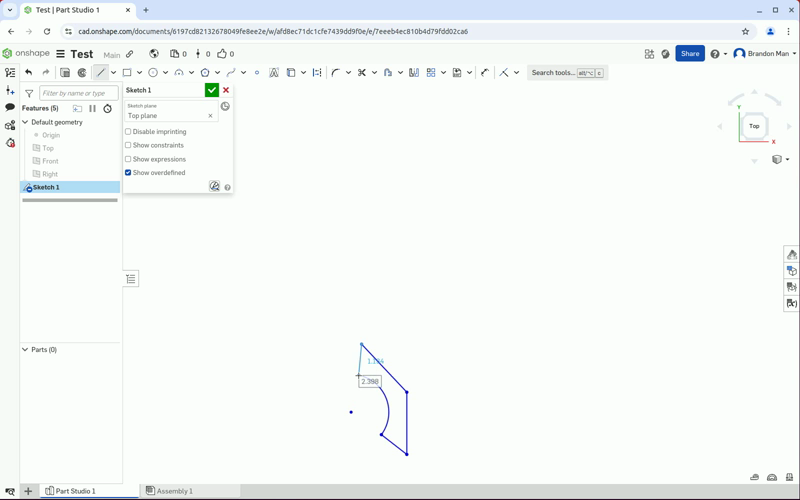
scroll(6)
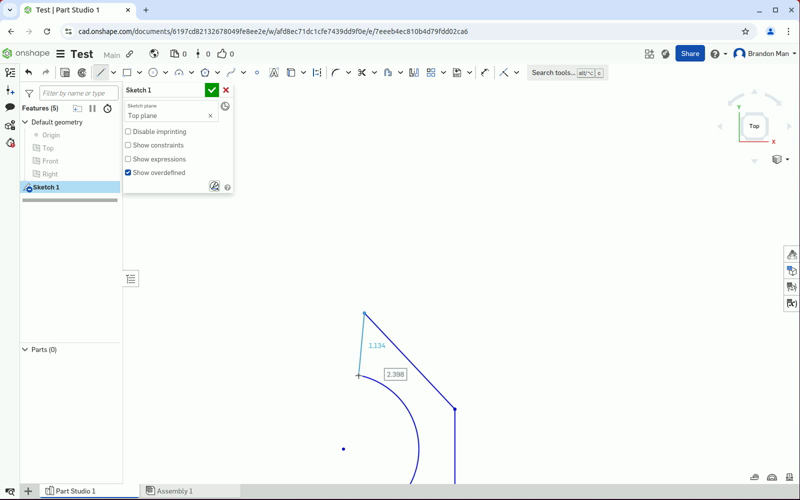
key_up(shift)
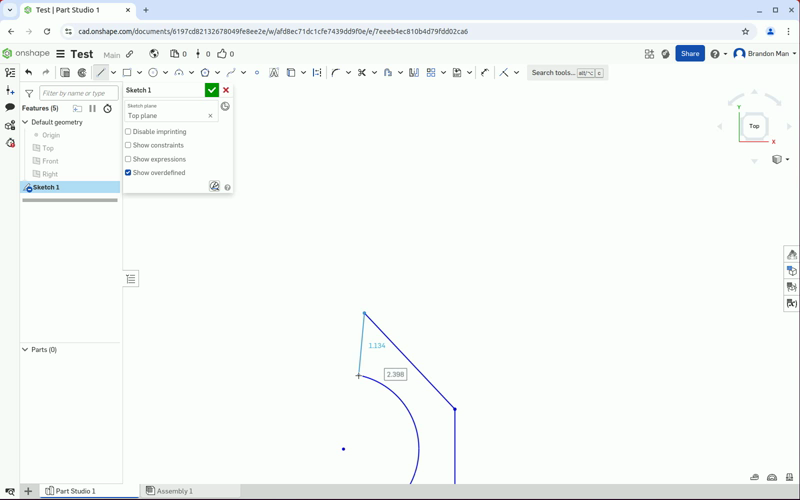
click(358, 375)
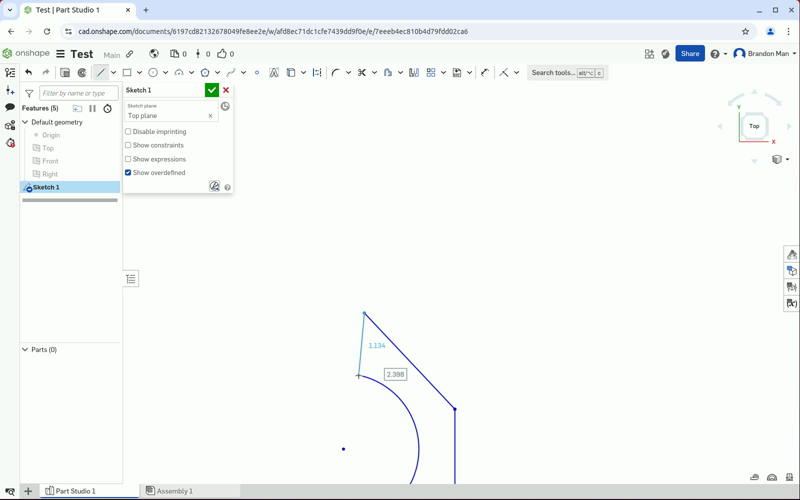
scroll(-6)
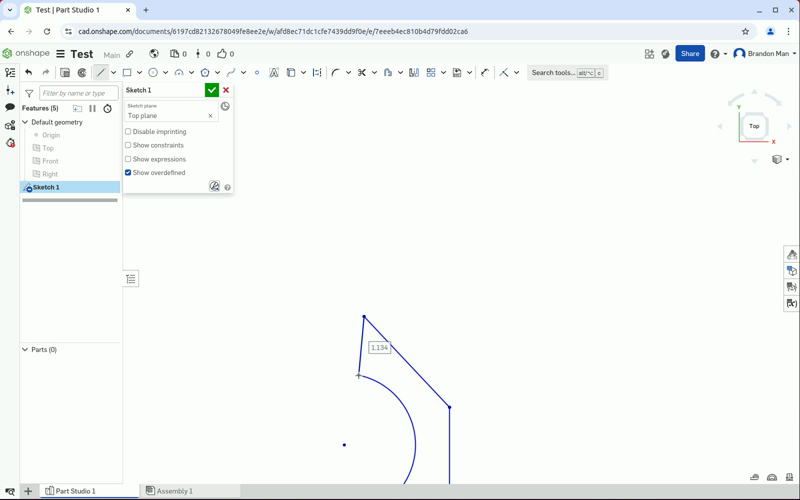
scroll(-6)
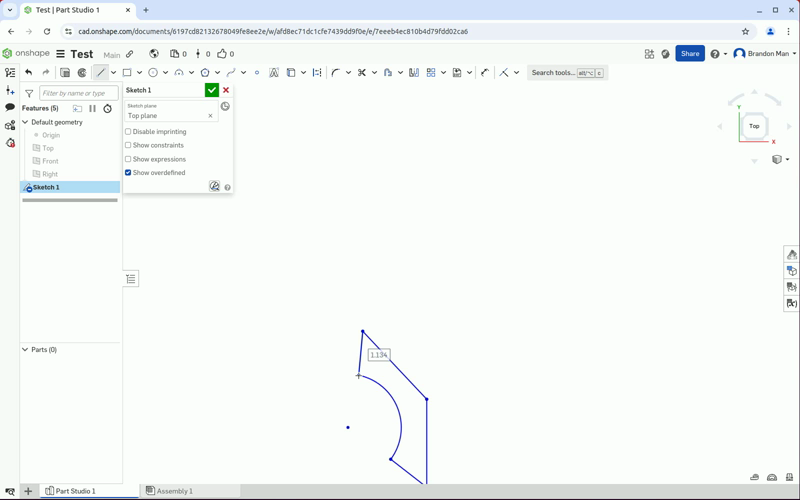
scroll(-6)
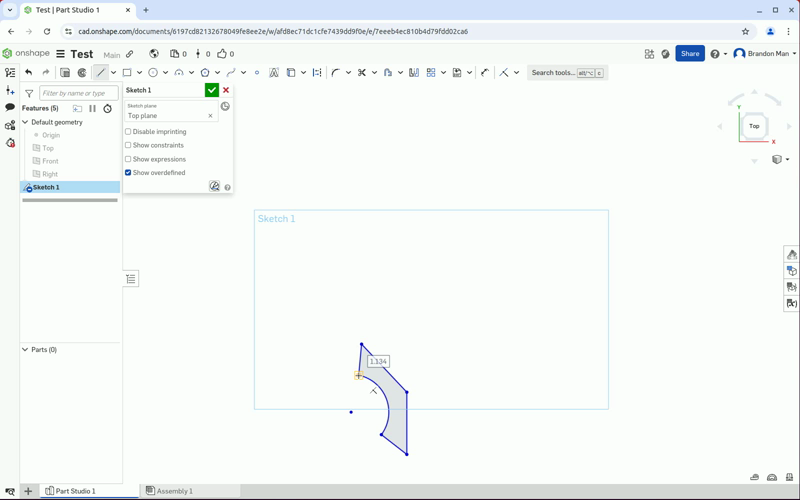
scroll(-6)
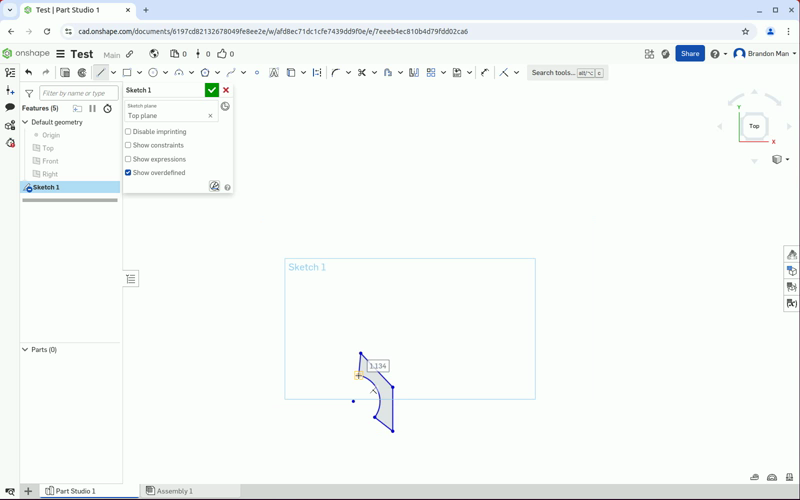
scroll(-6)
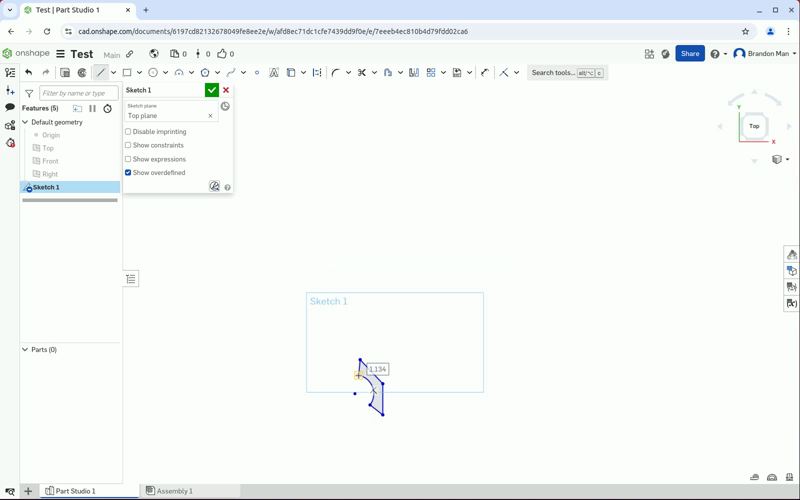
scroll(-6)
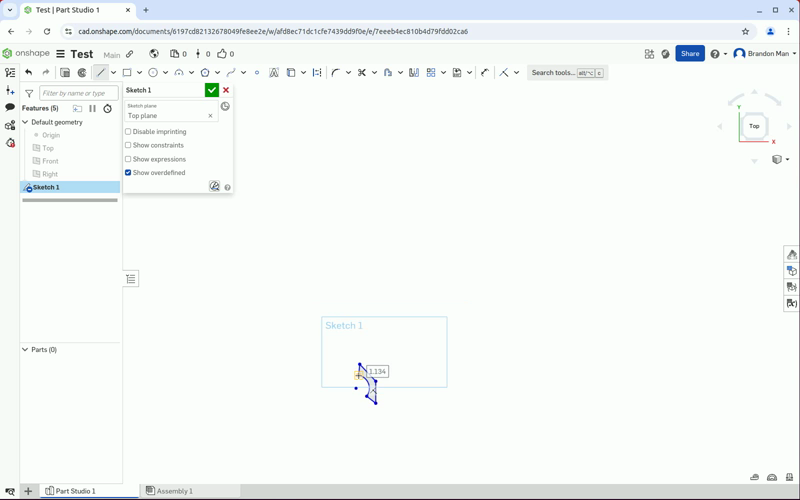
scroll(-6)
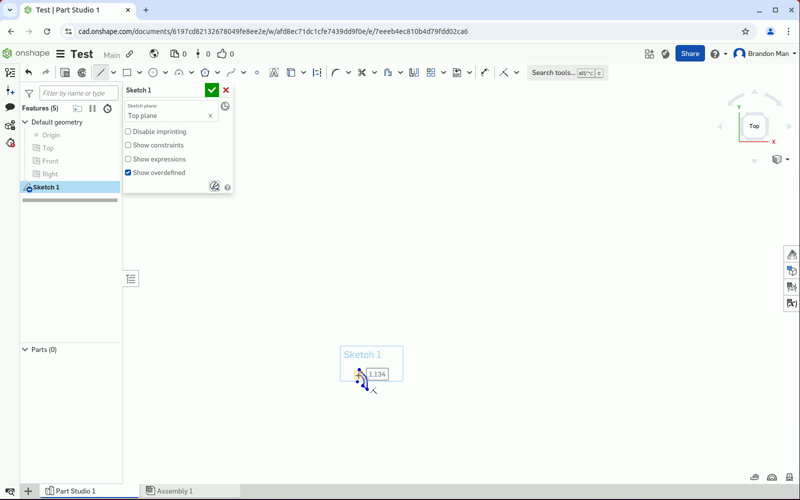
key(esc)
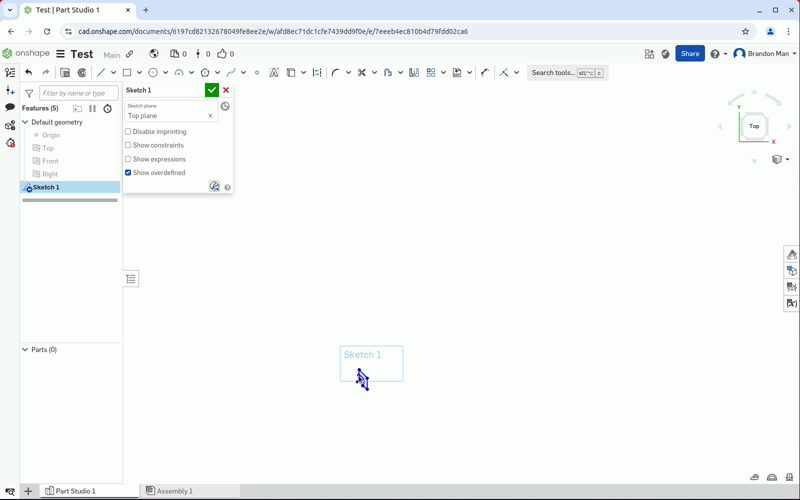
mouse_move(366, 388)
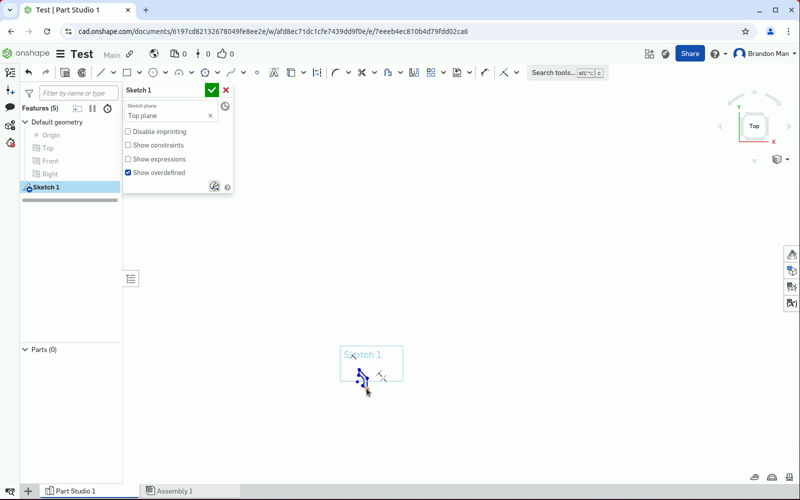
scroll(6)
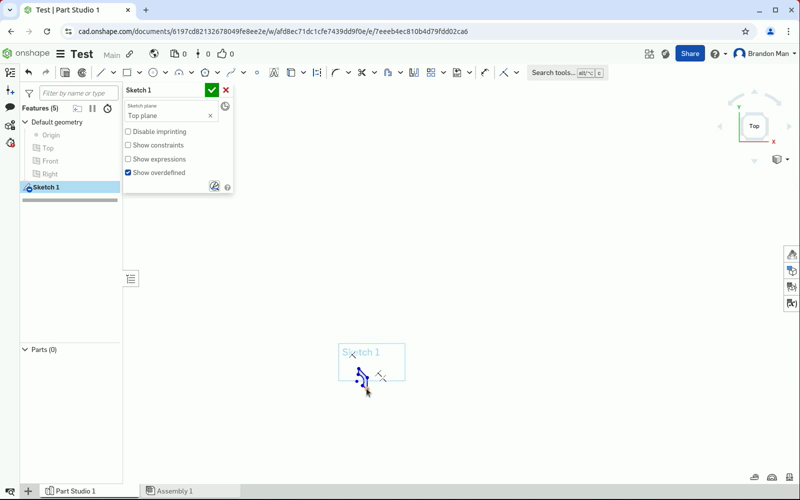
scroll(6)
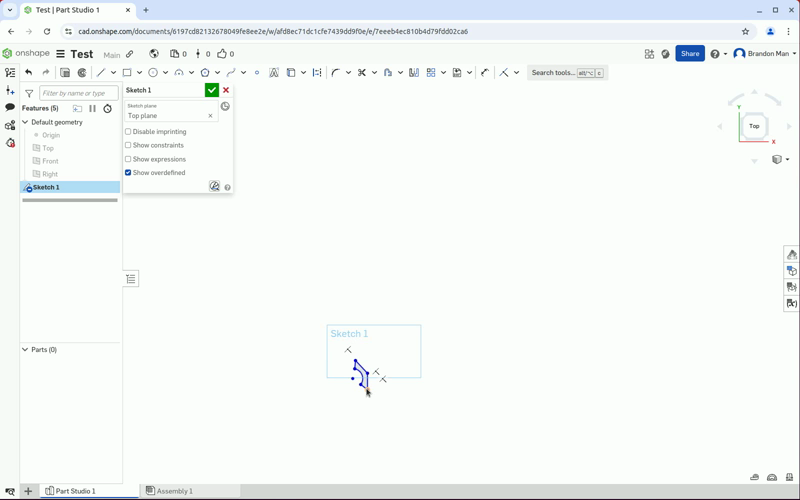
scroll(6)
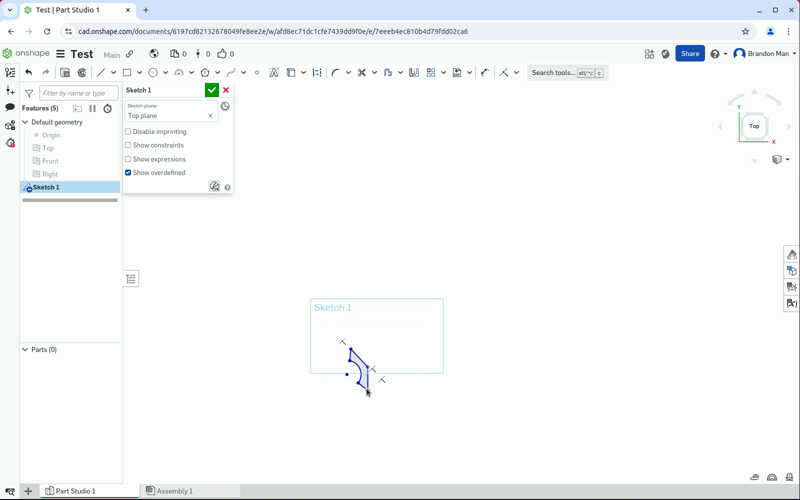
scroll(6)
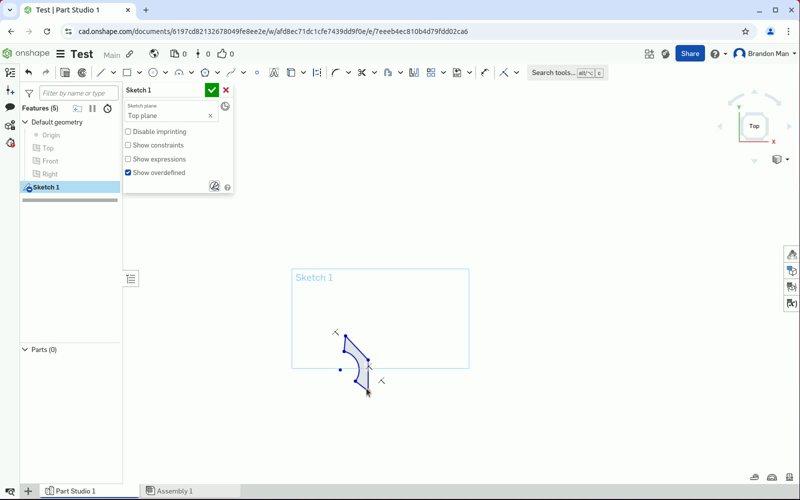
scroll(6)
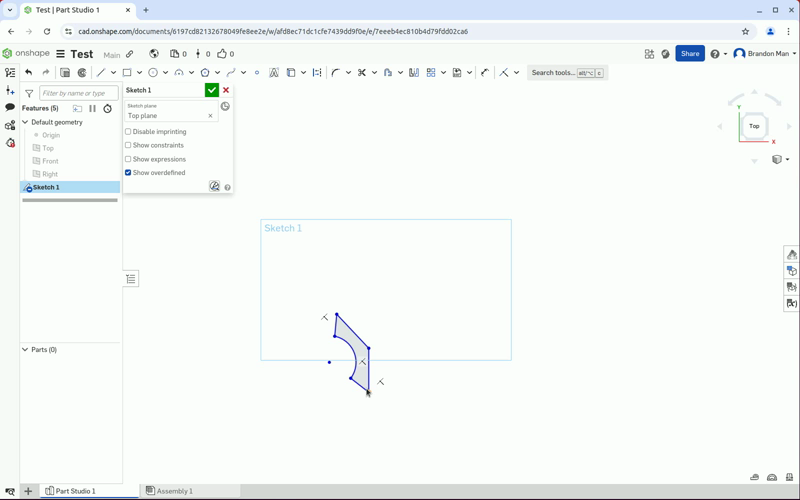
scroll(6)
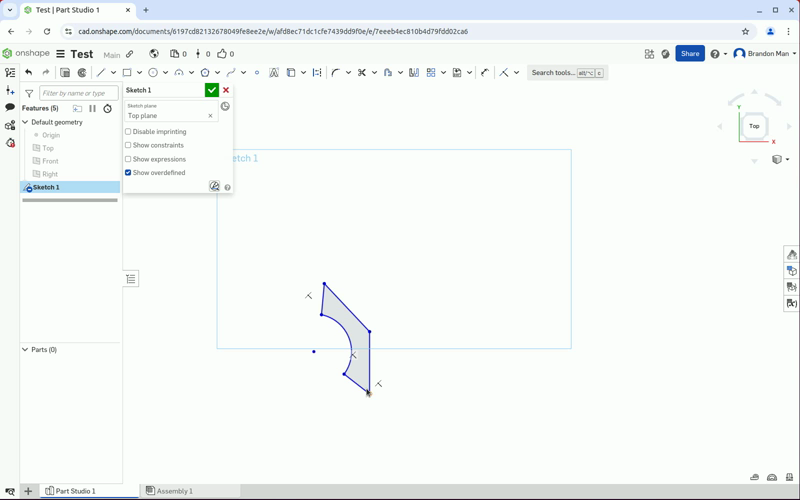
scroll(6)
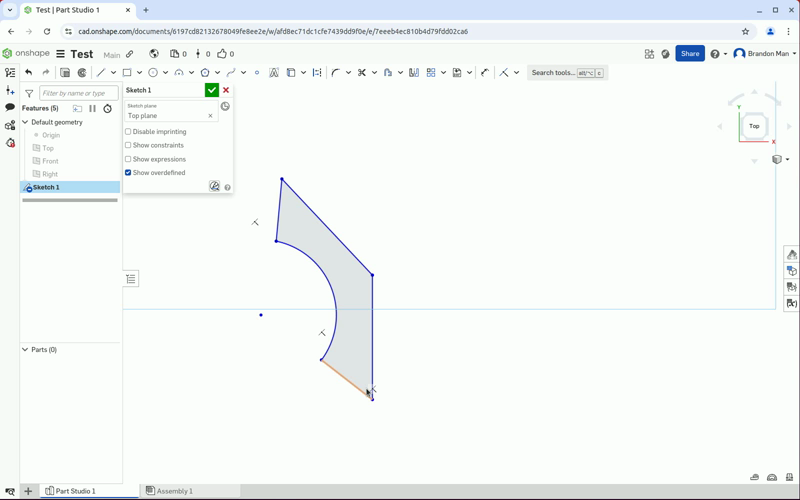
click(366, 388)
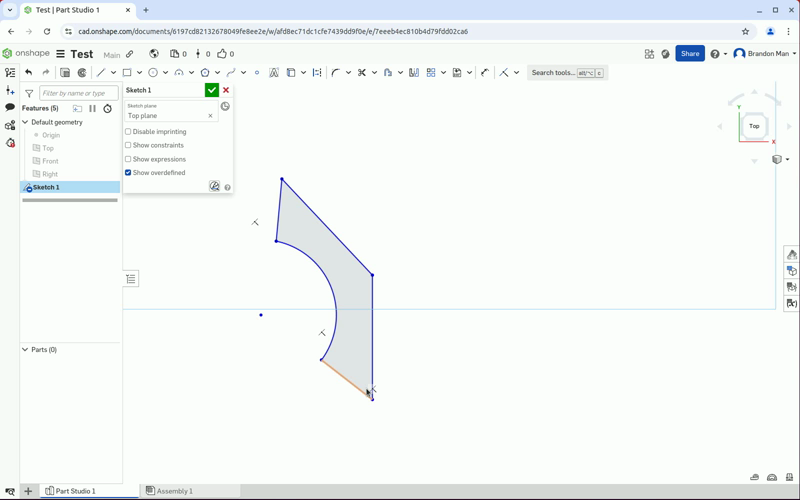
scroll(-6)
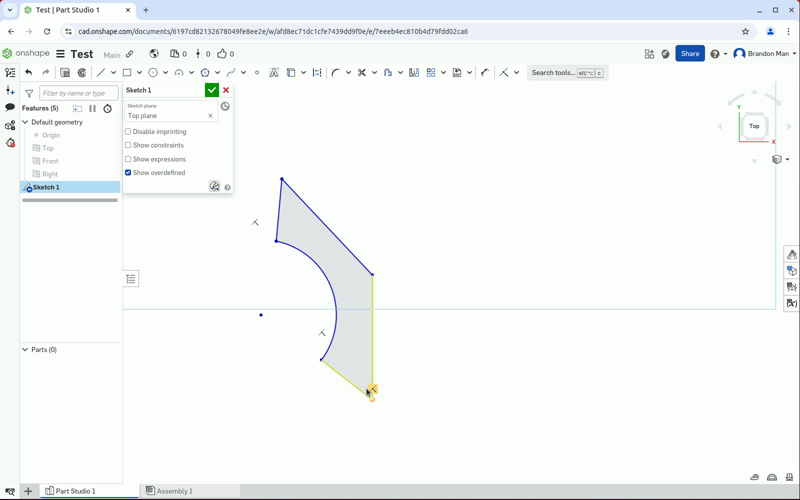
scroll(-6)
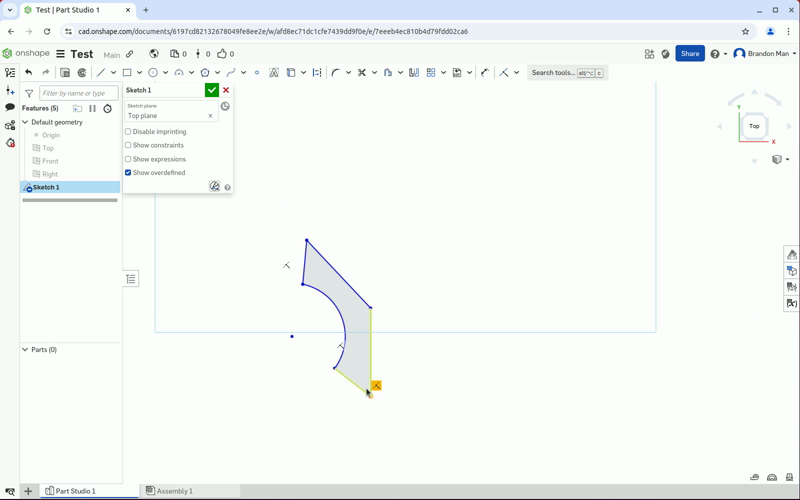
scroll(-6)
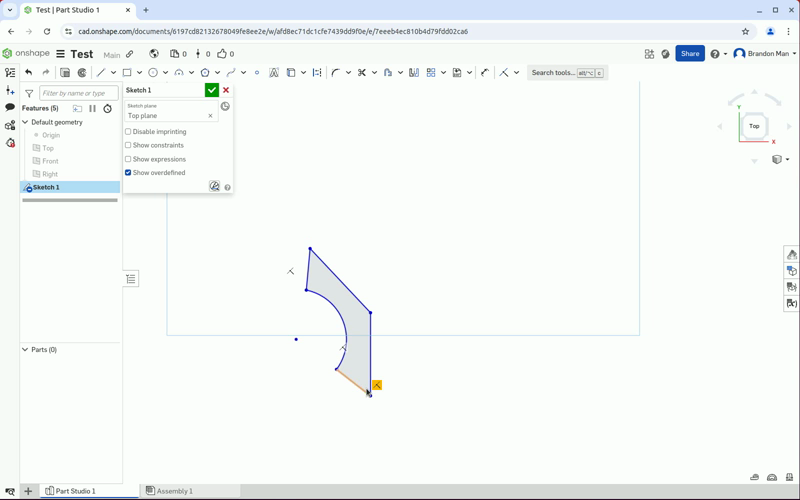
scroll(-6)
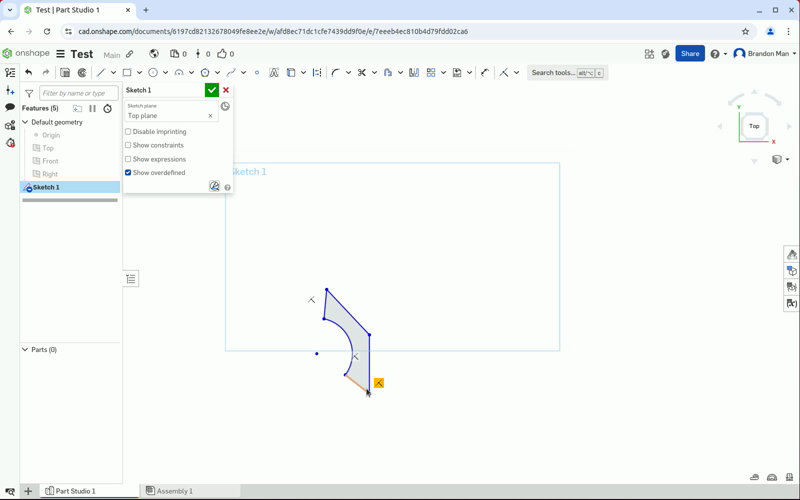
scroll(-6)
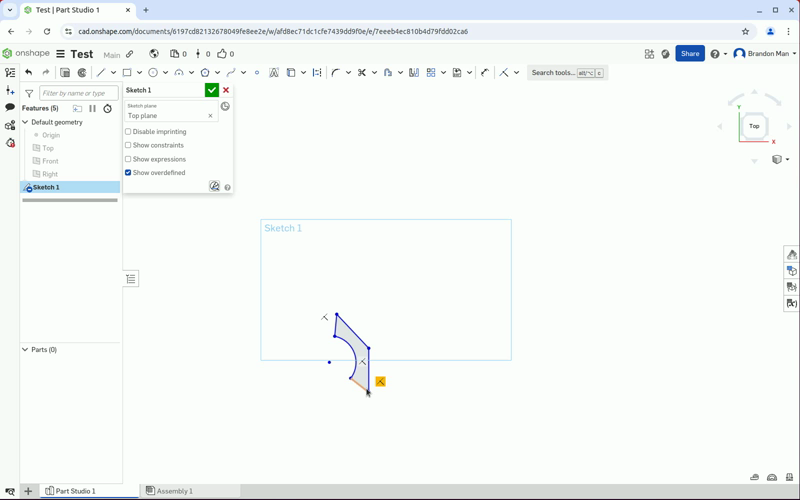
scroll(-6)
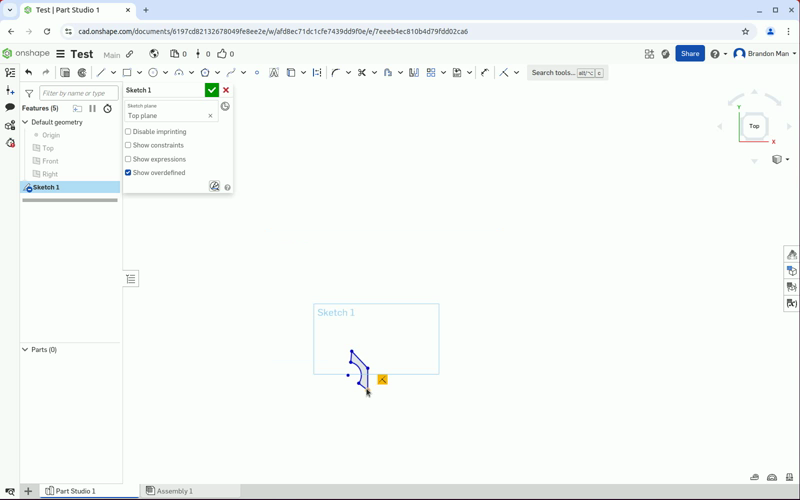
scroll(-6)
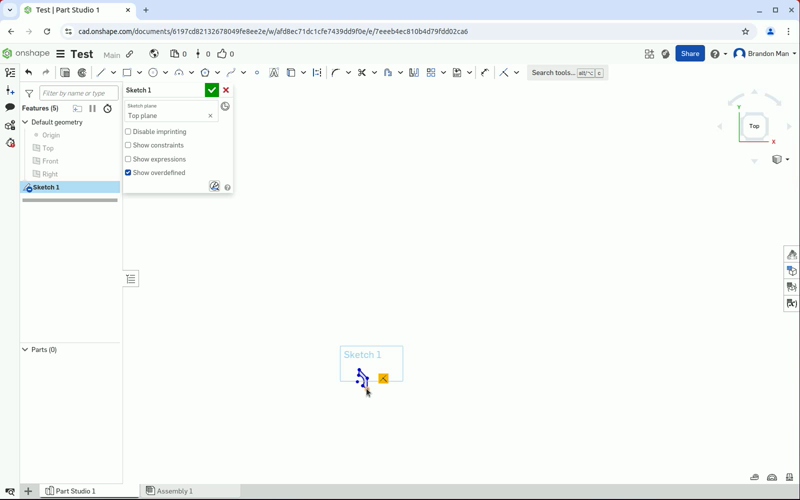
mouse_move(73, 352)
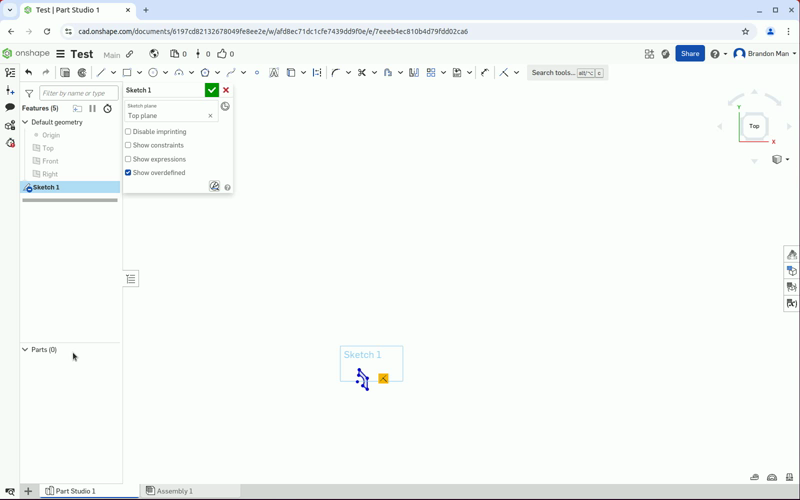
key(shift+y)
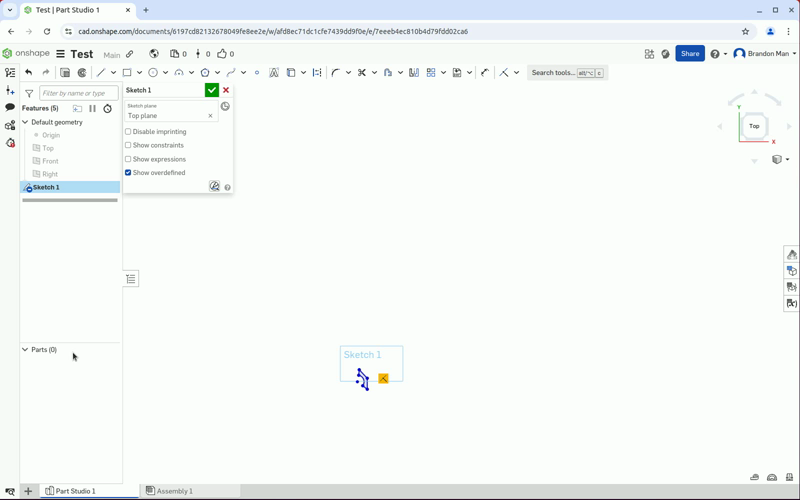
key(shift+e)
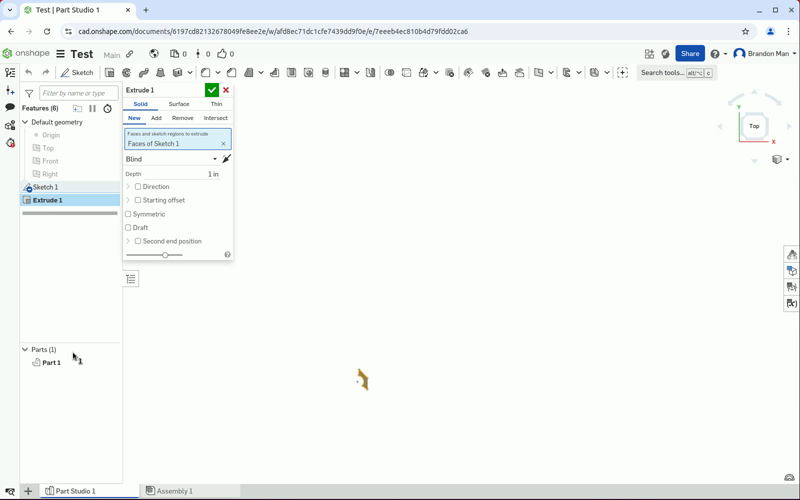
mouse_move(143, 106)
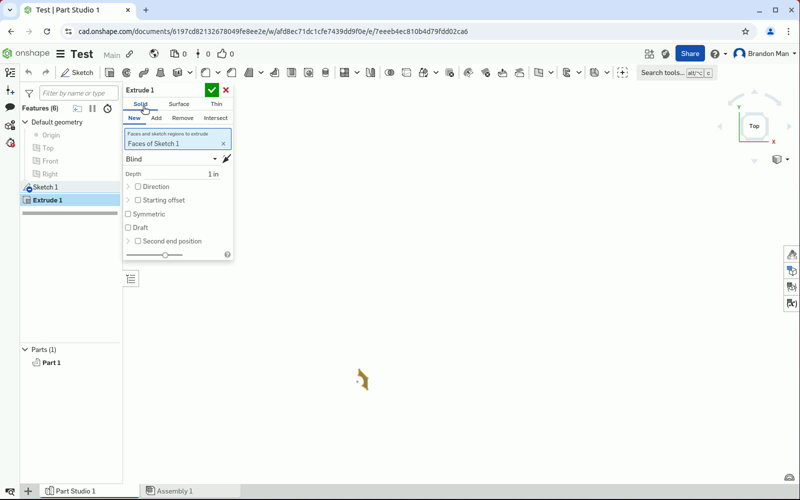
click(143, 106)
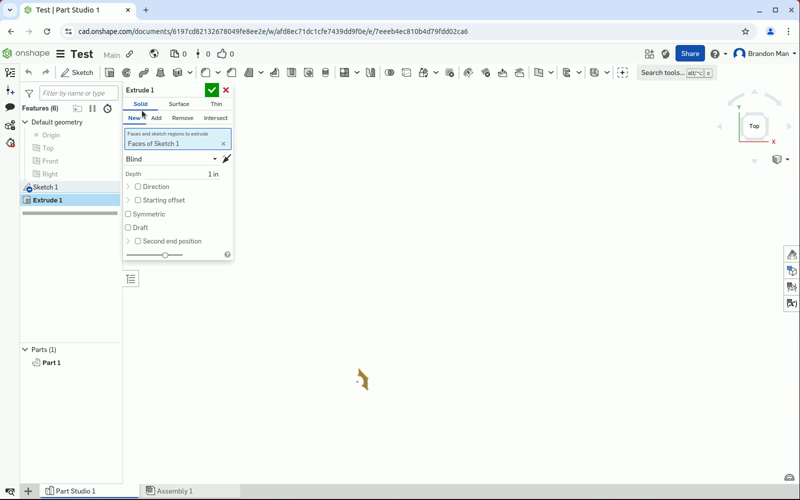
mouse_move(137, 120)
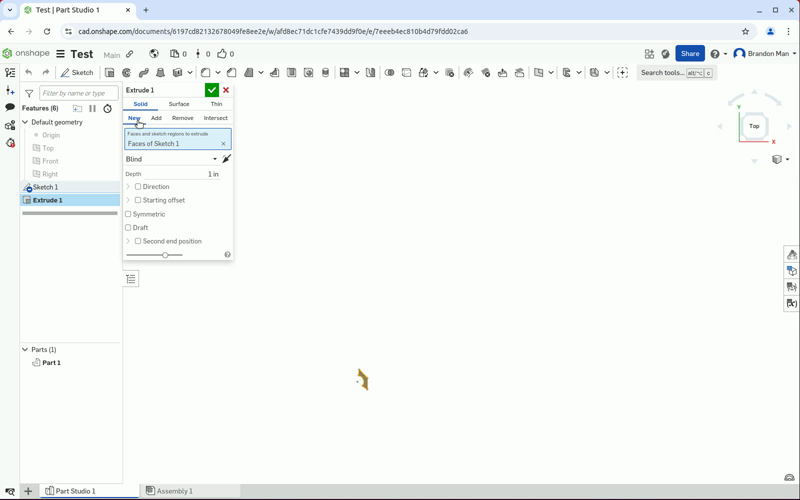
click(137, 120)
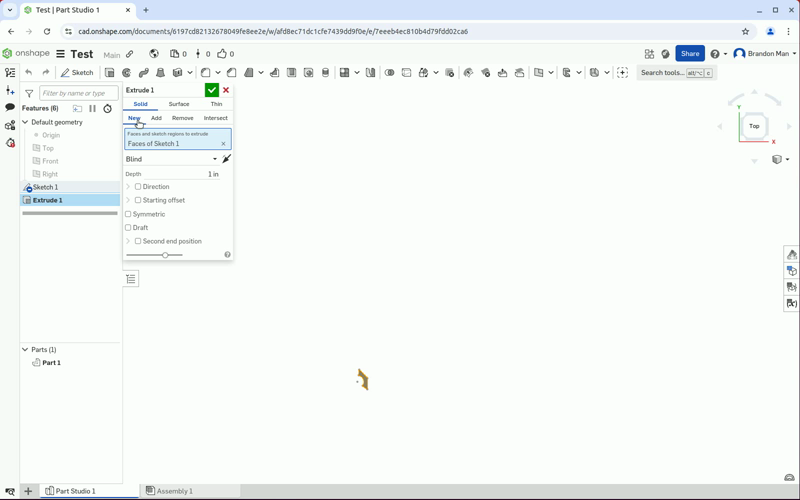
key(tab, 4)
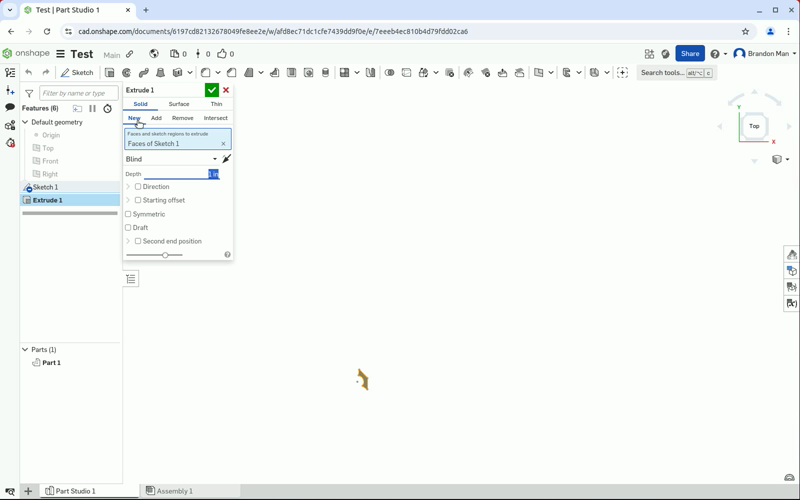
text(4.333)
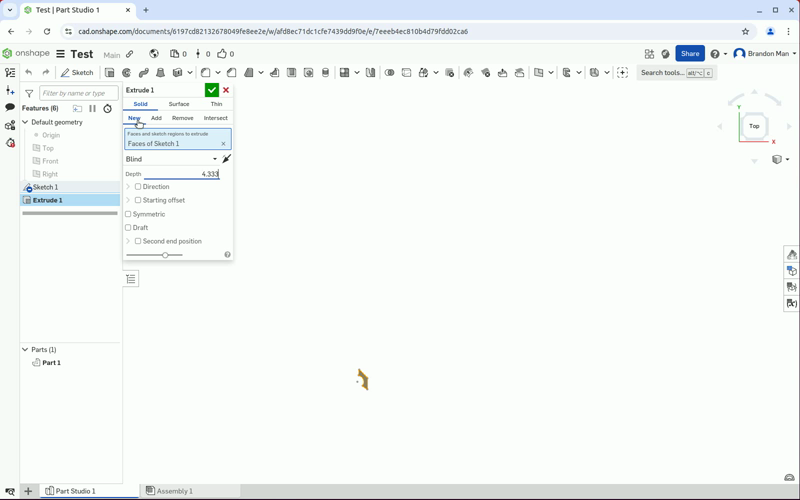
key(enter)
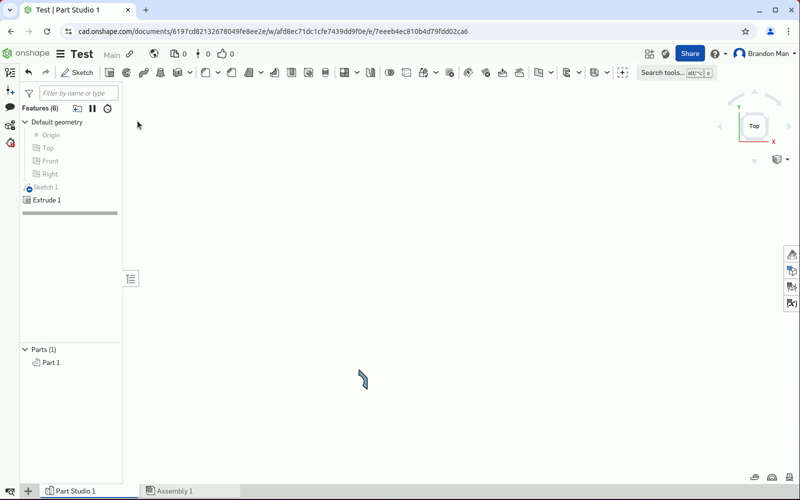
key(shift+h)
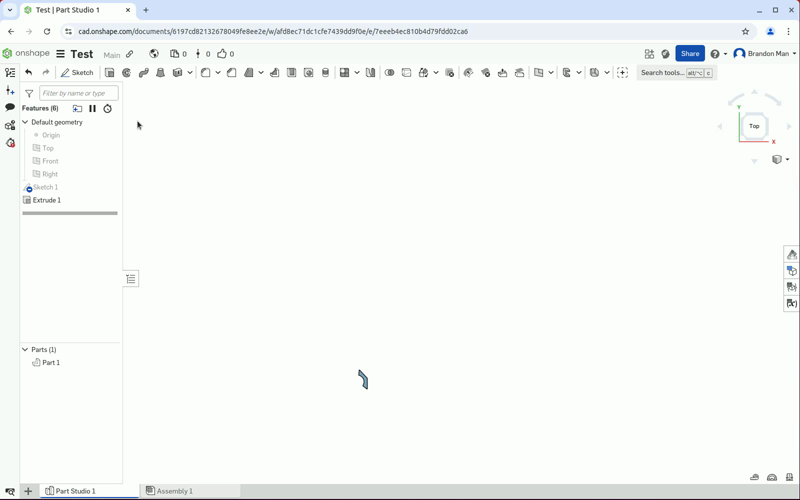
key(shift+h)
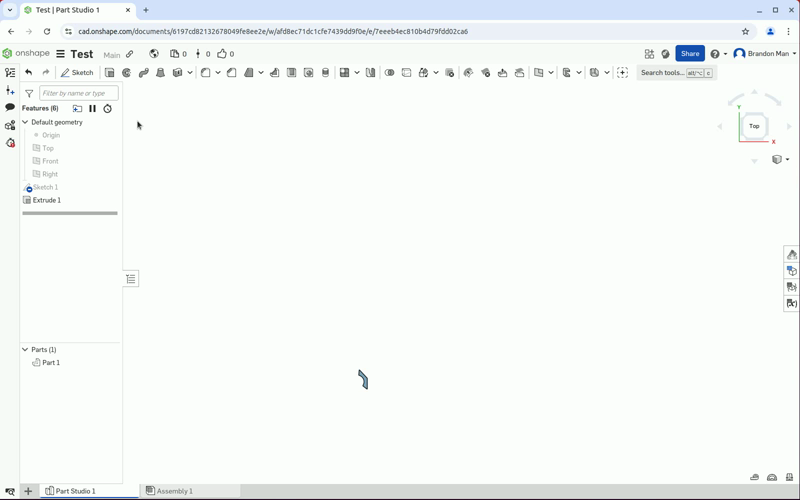
mouse_move(73, 189)
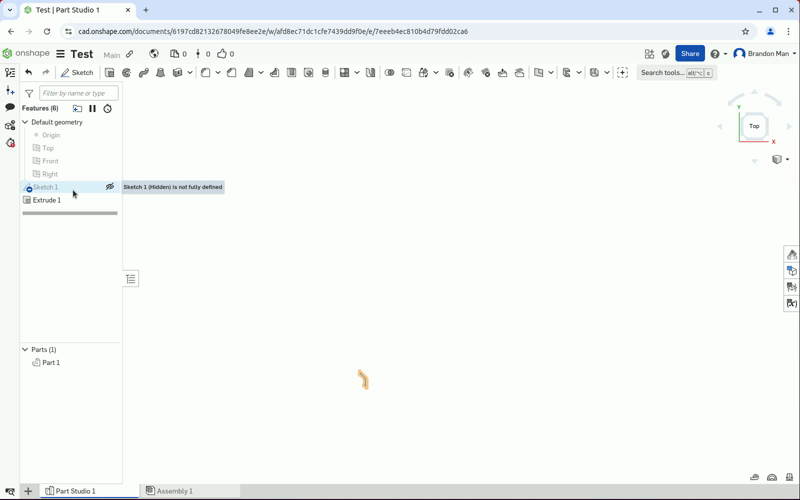
click(73, 189)
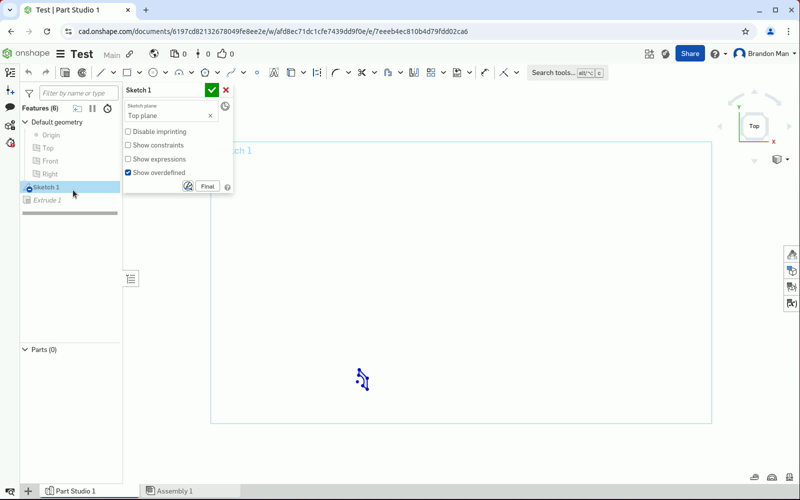
mouse_move(229, 92)
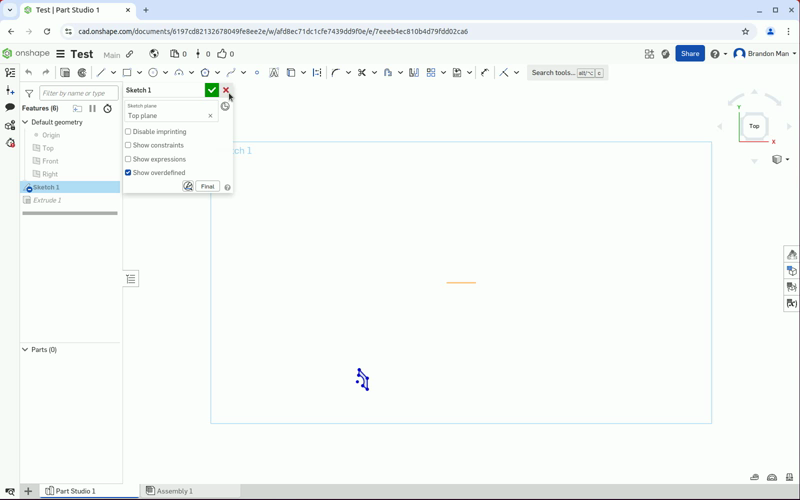
click(229, 92)
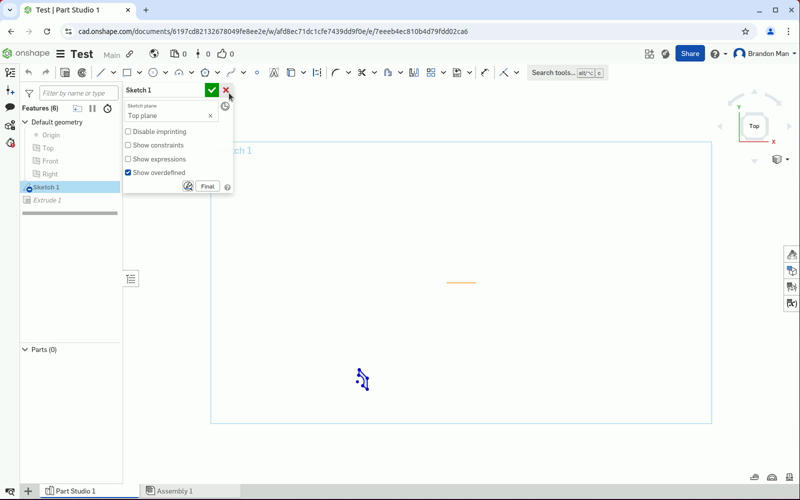
key(shift+s)
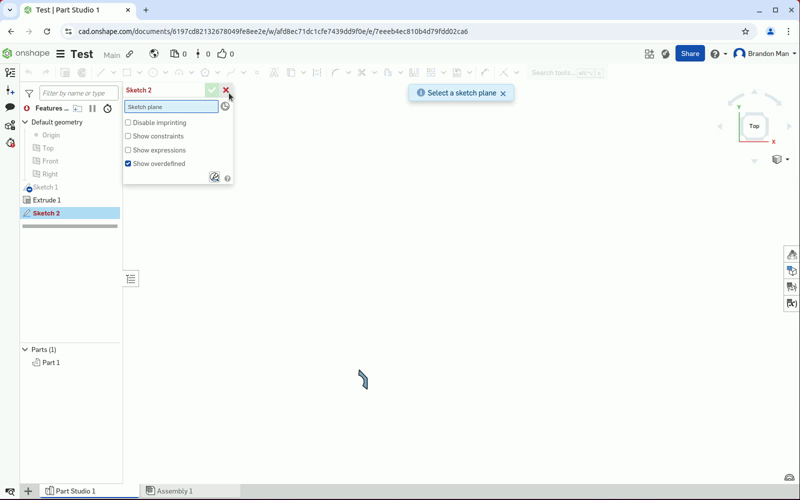
mouse_move(73, 150)
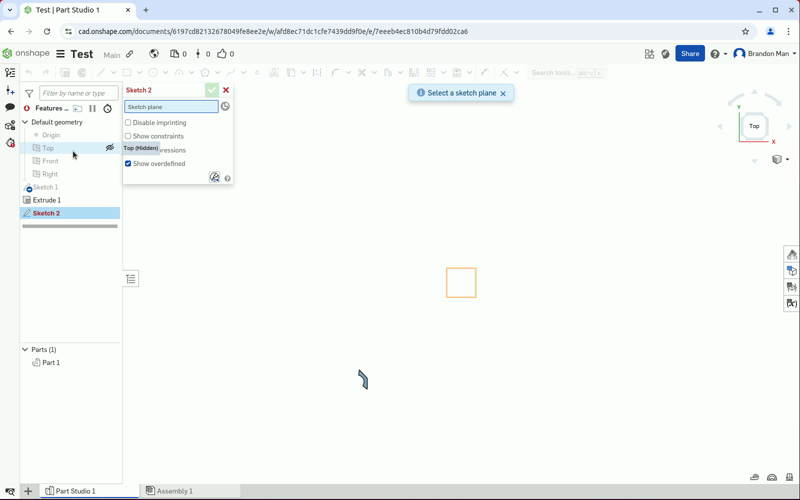
click(73, 150)
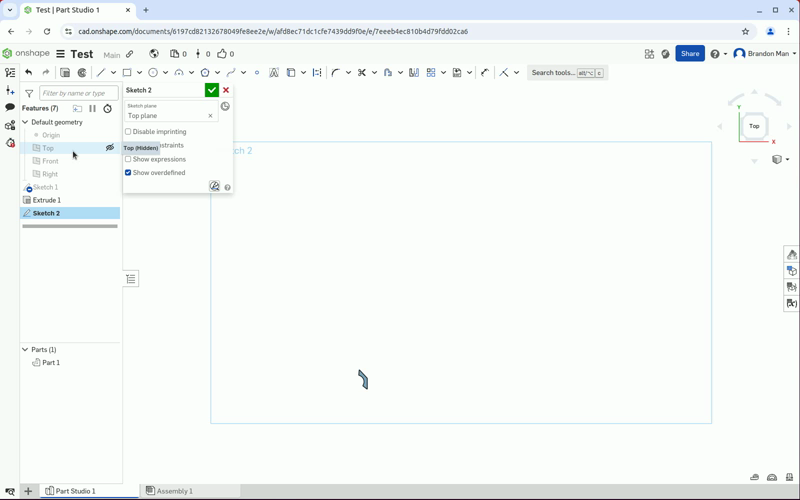
mouse_move(73, 352)
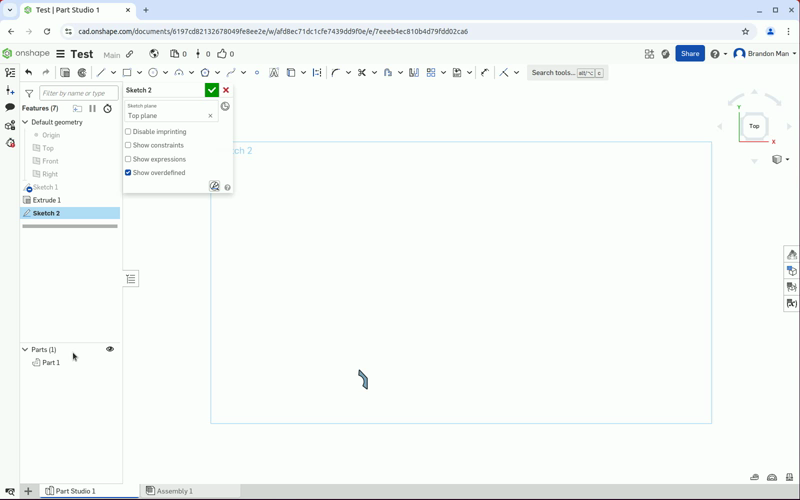
key(y)
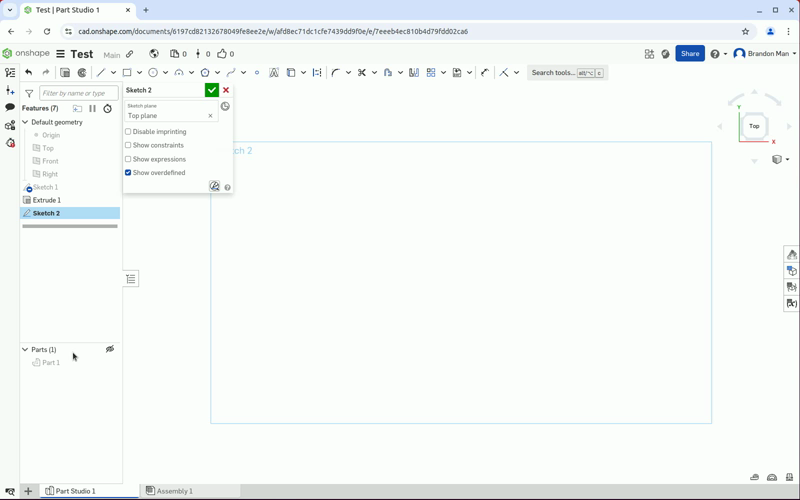
key(l)
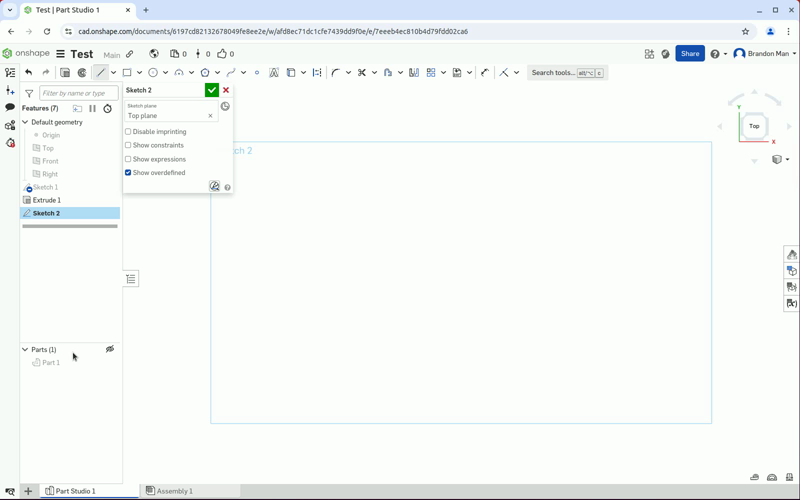
key_down(shift)
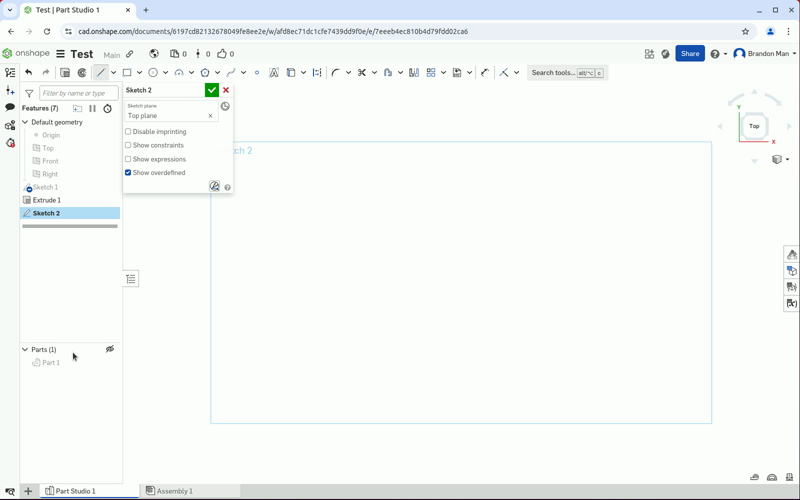
mouse_move(358, 375)
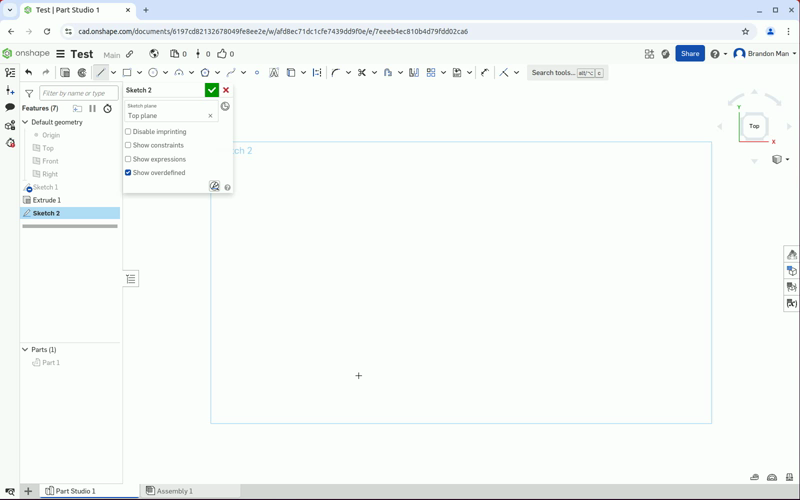
click(358, 375)
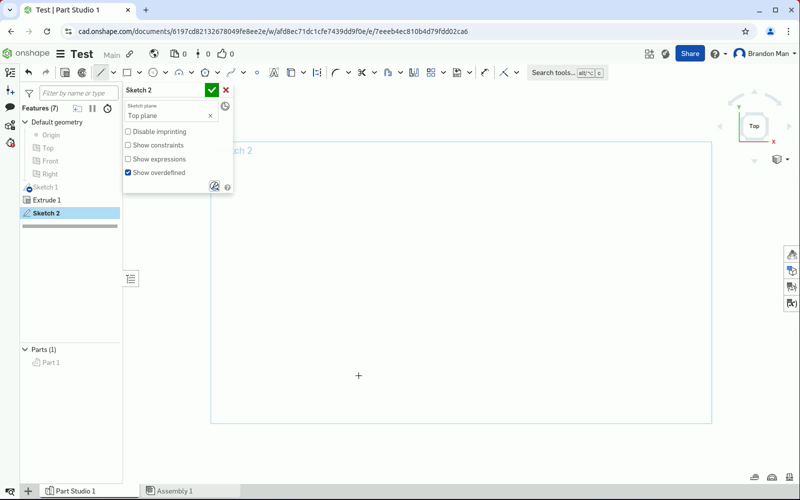
key_up(shift)
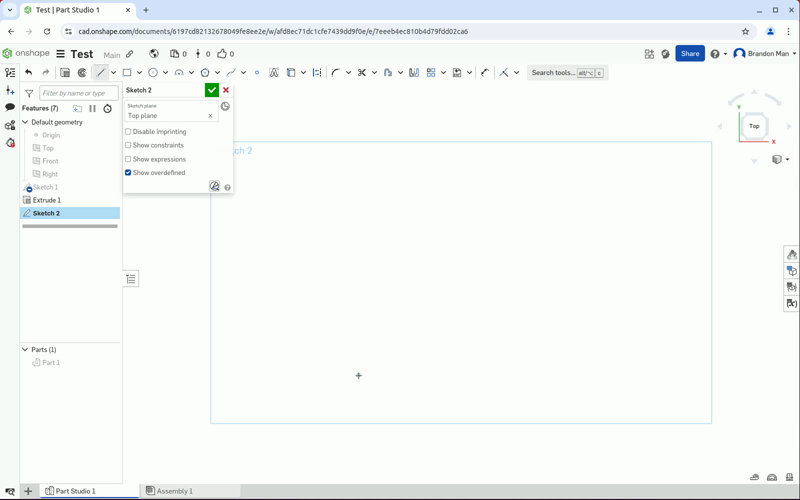
key_down(shift)
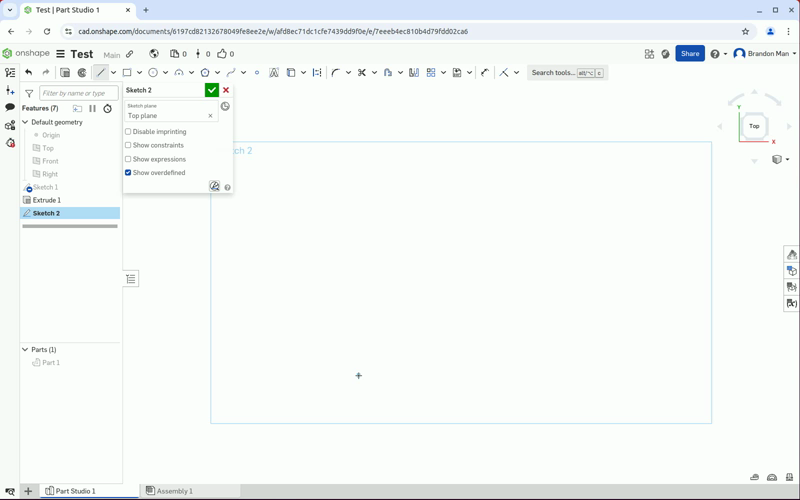
mouse_move(388, 375)
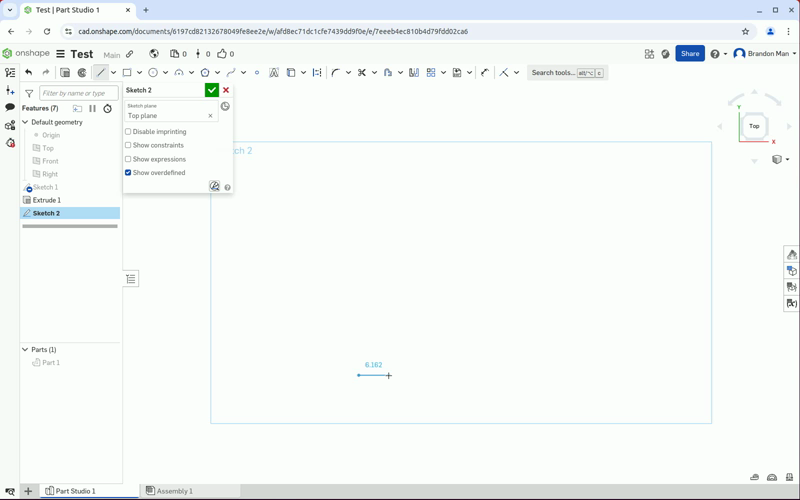
mouse_move(359, 369)
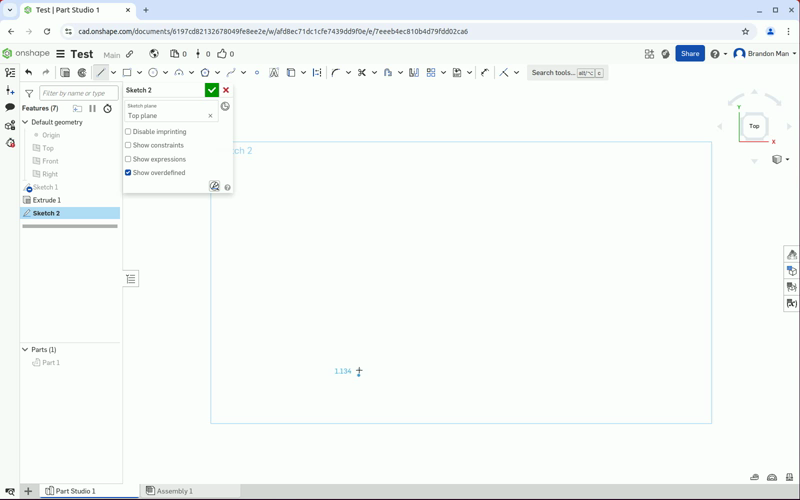
scroll(6)
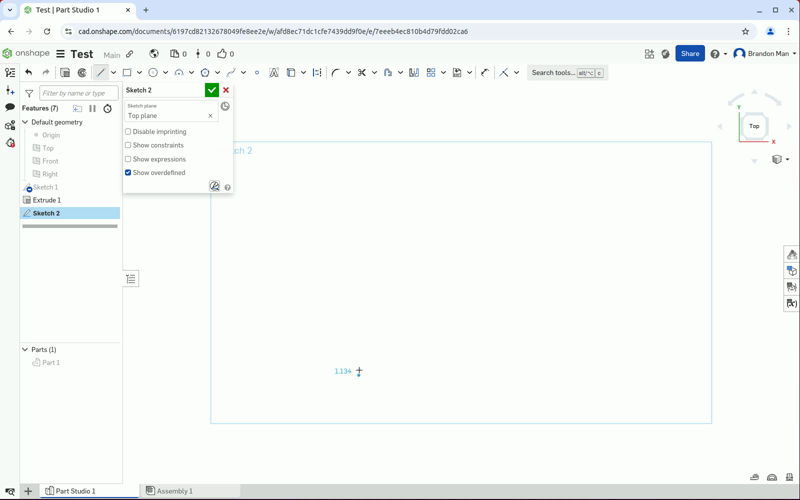
scroll(6)
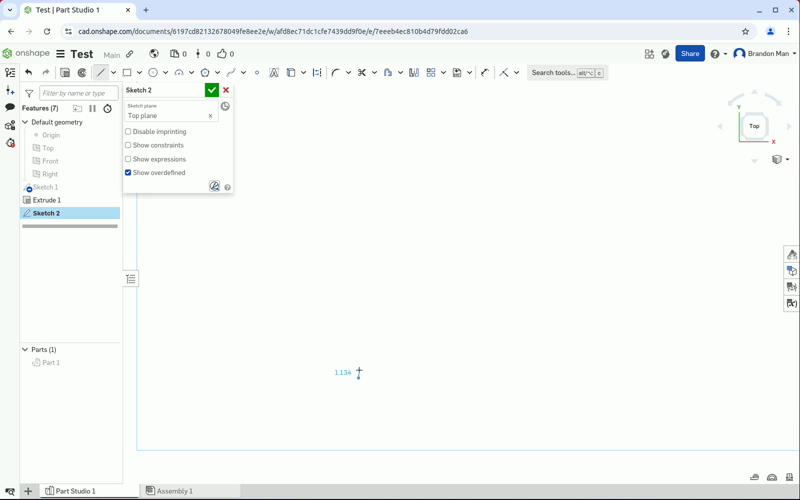
scroll(6)
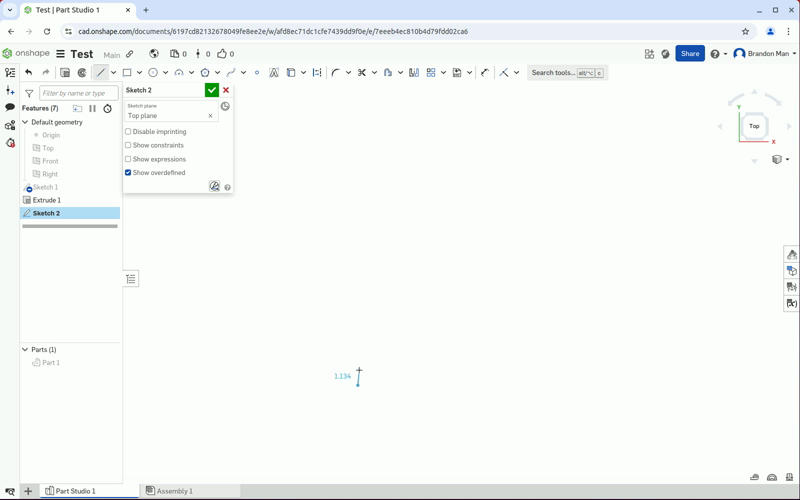
scroll(6)
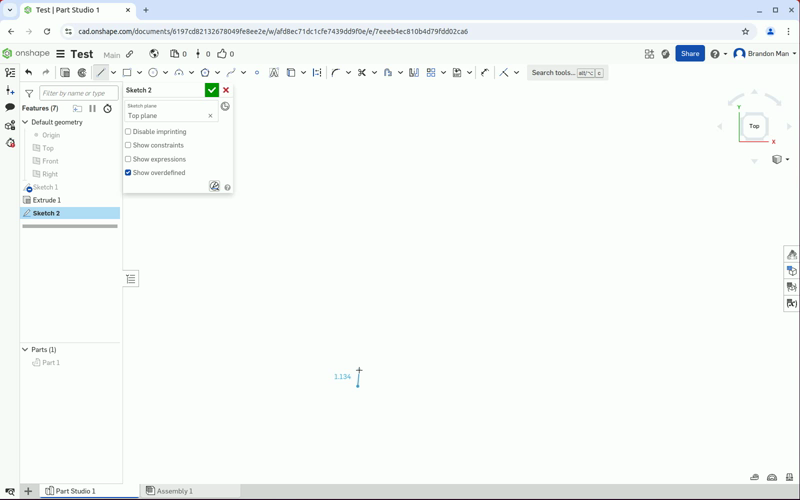
scroll(6)
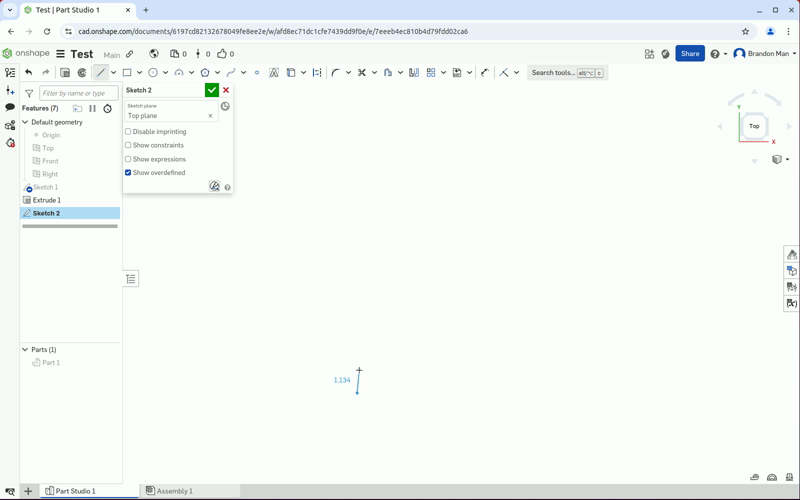
scroll(6)
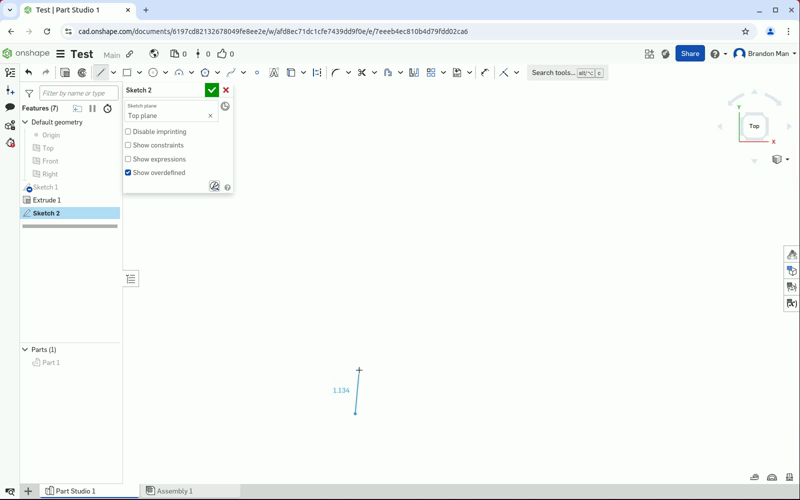
scroll(6)
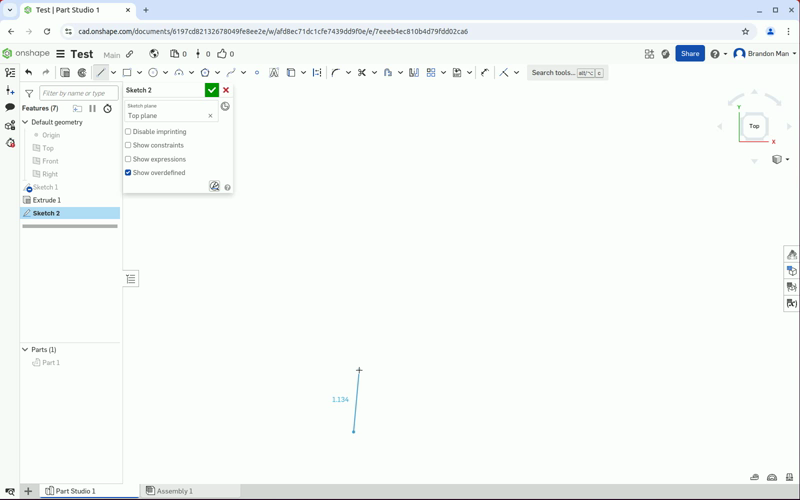
click(359, 369)
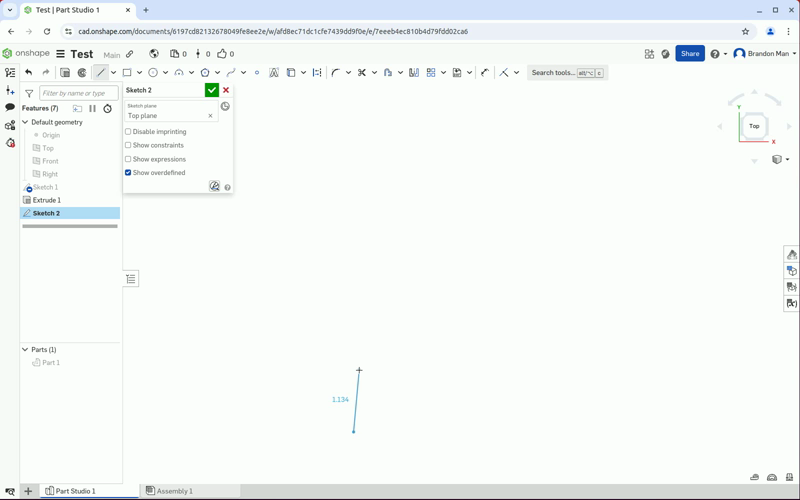
scroll(-6)
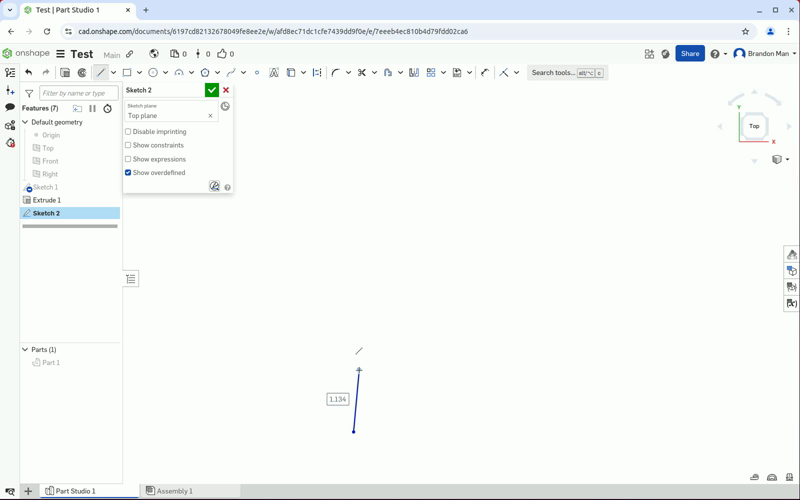
scroll(-6)
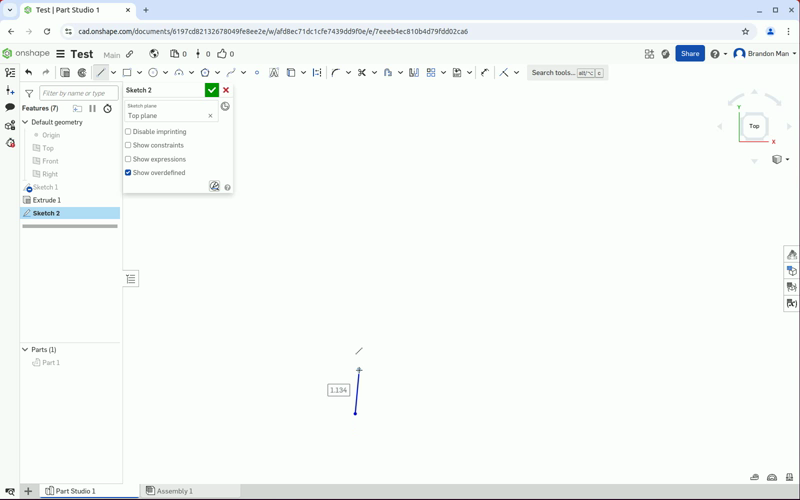
scroll(-6)
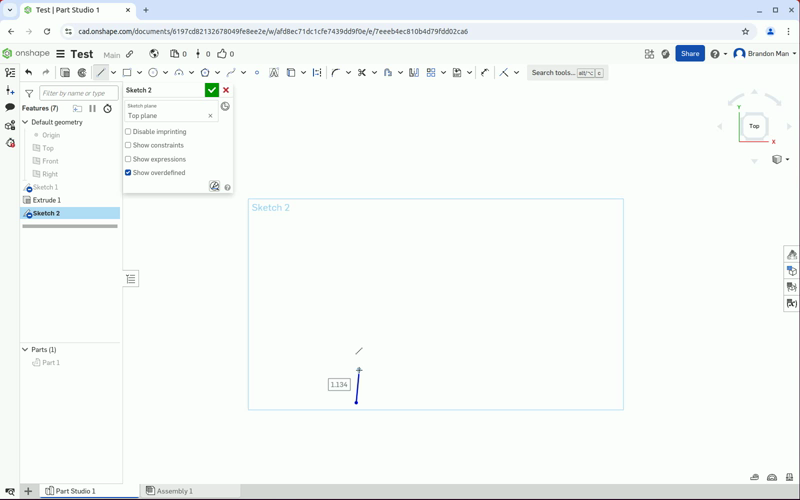
scroll(-6)
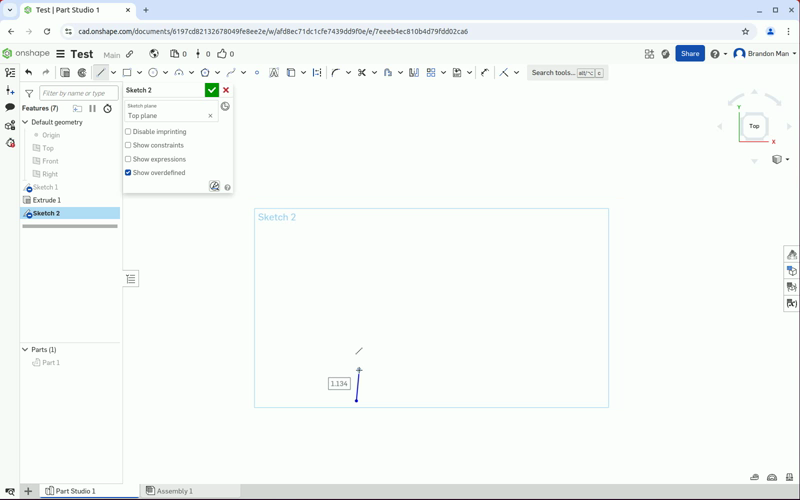
scroll(-6)
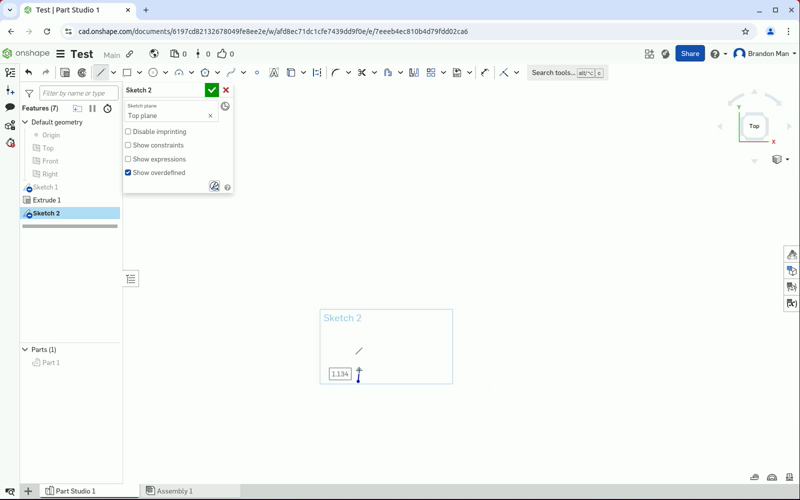
scroll(-6)
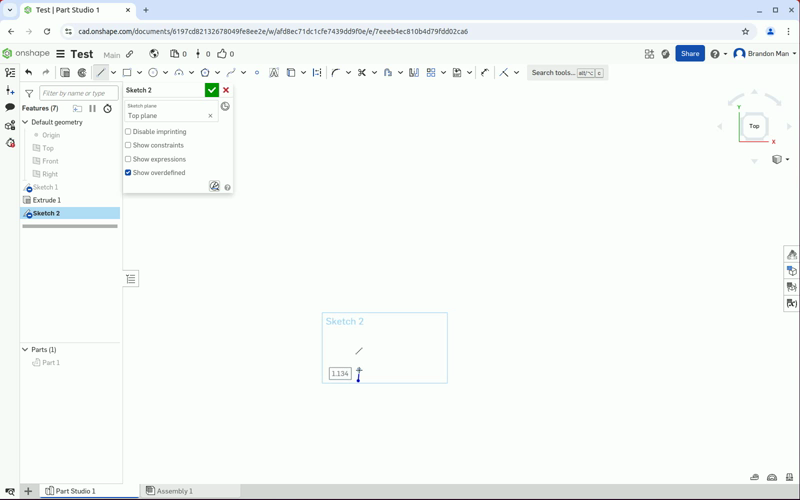
scroll(-6)
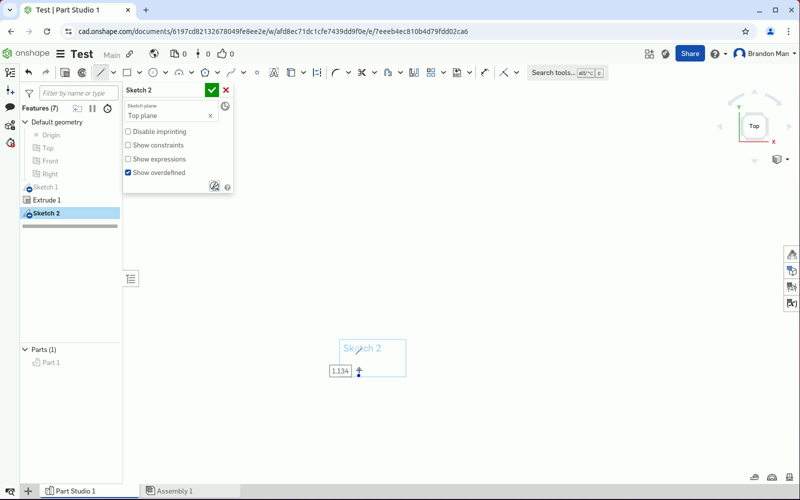
key_up(shift)
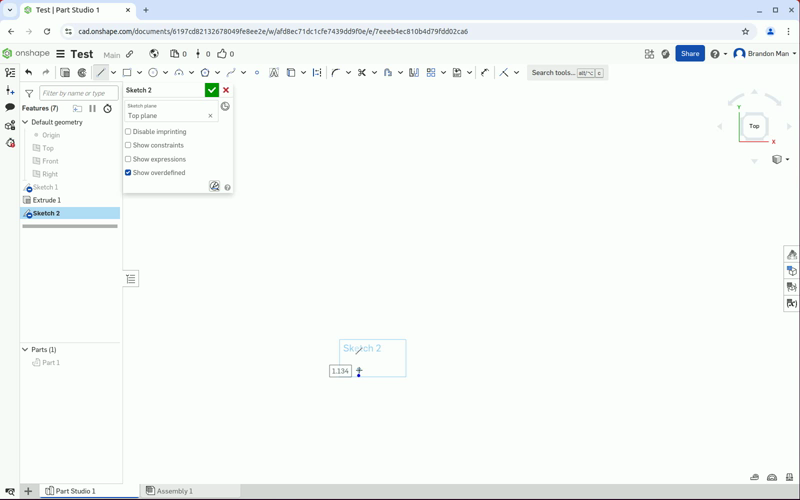
key(esc)
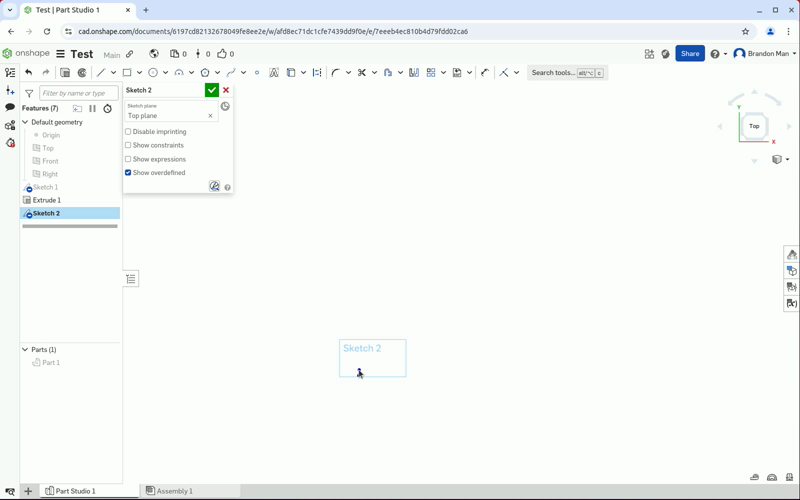
key(a)
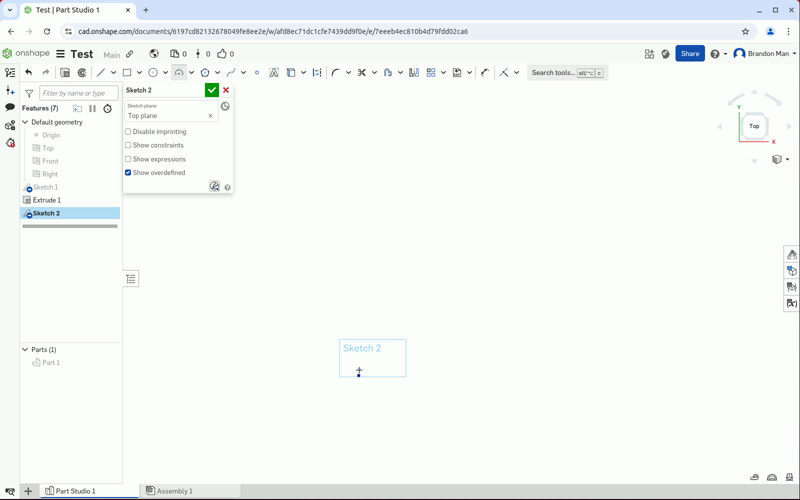
mouse_move(359, 369)
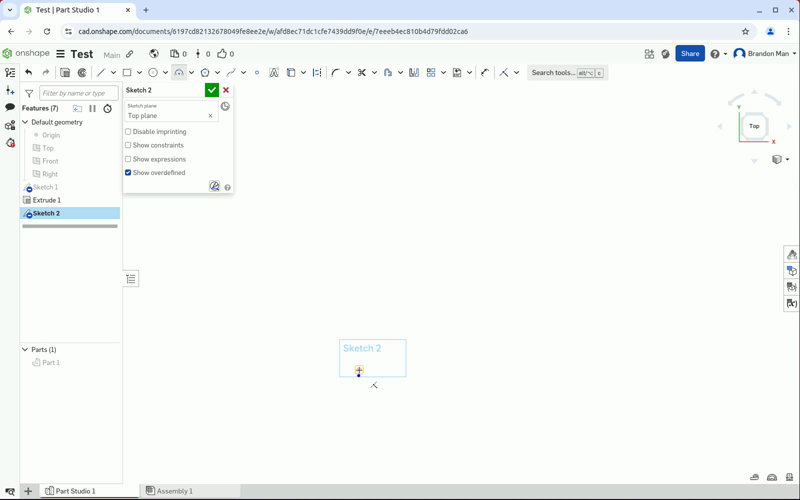
click(359, 369)
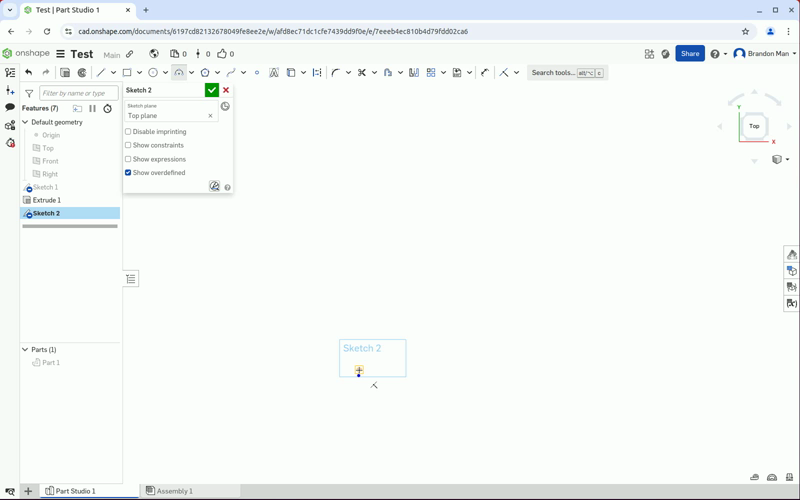
key_down(shift)
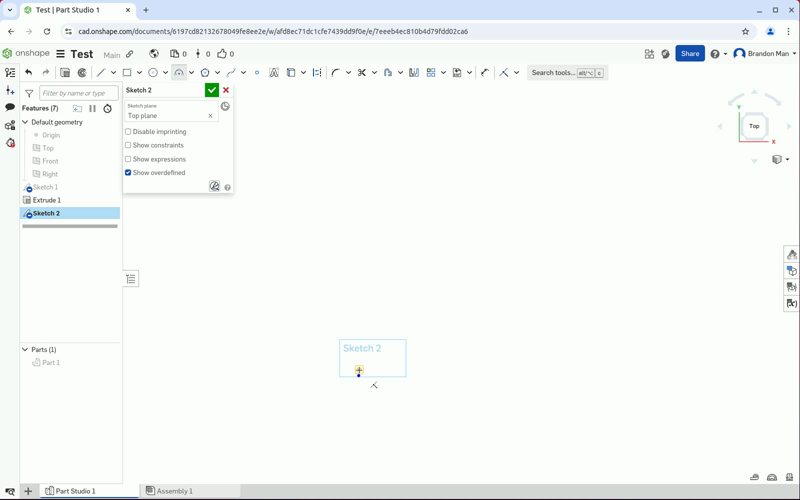
mouse_move(367, 389)
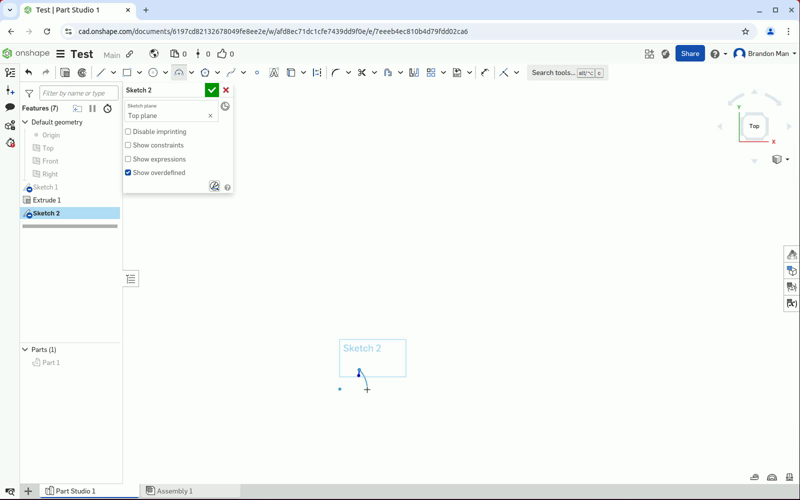
click(367, 389)
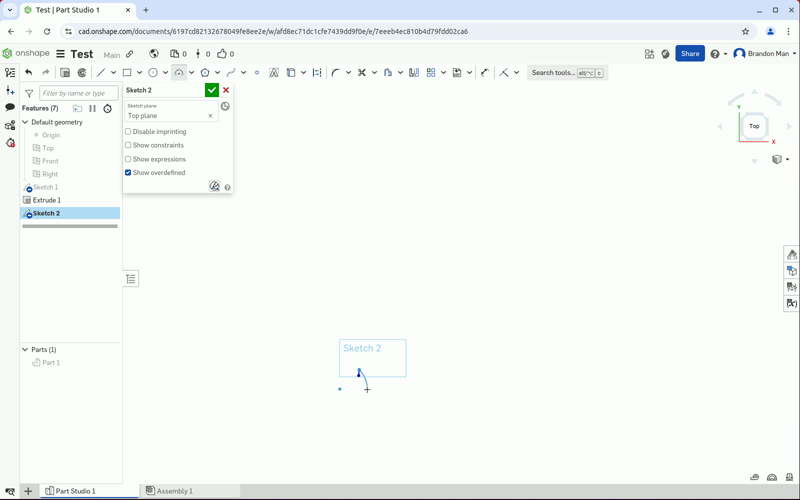
mouse_move(348, 385)
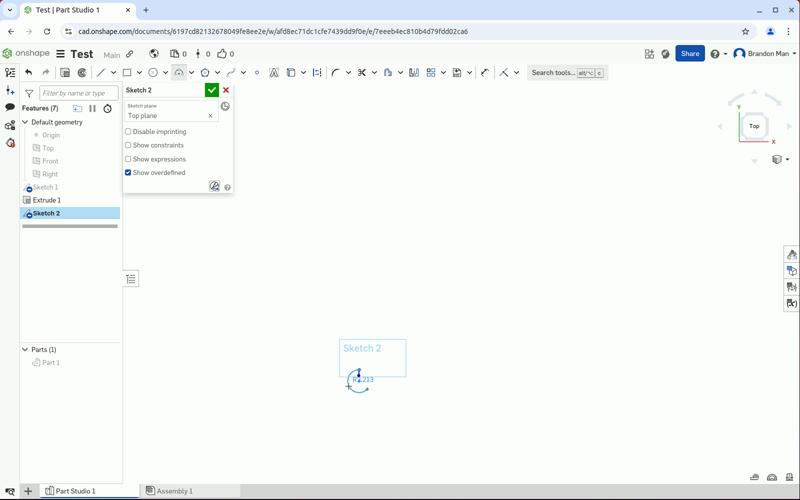
click(348, 385)
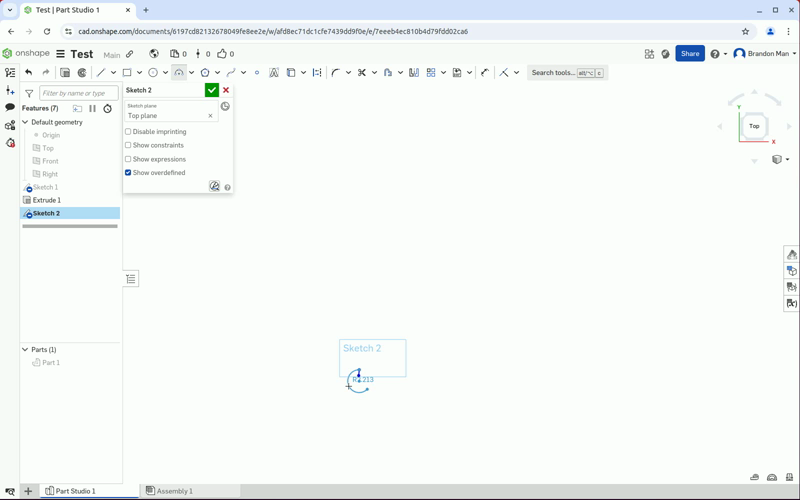
key_up(shift)
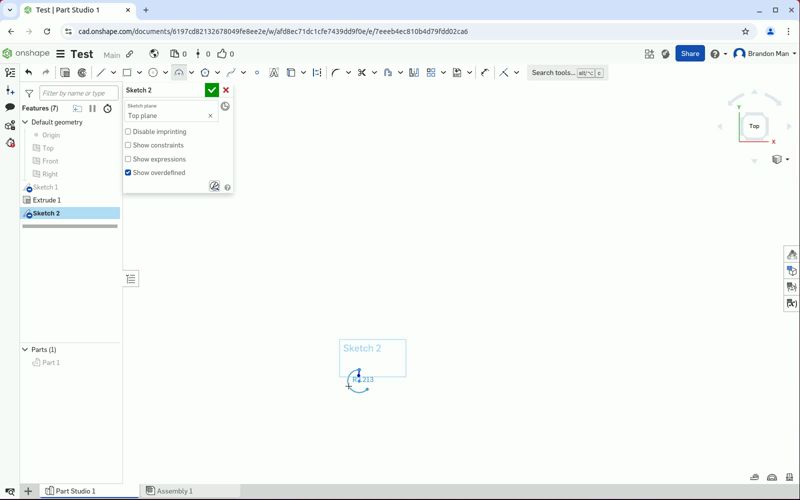
key(esc)
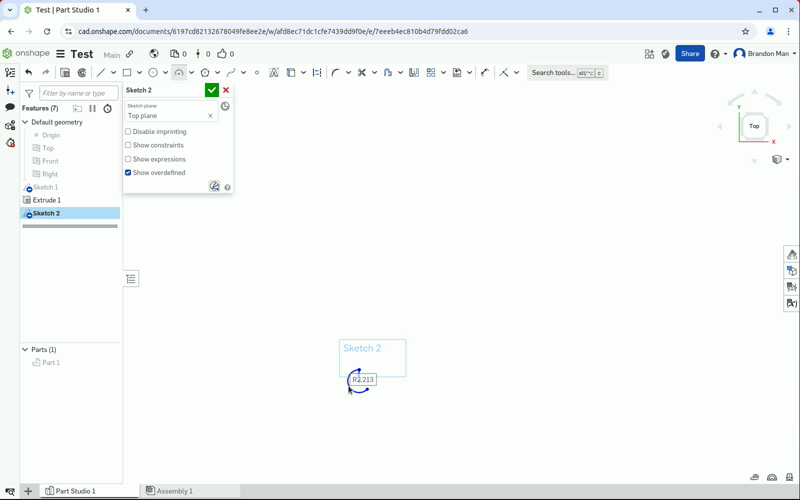
key(l)
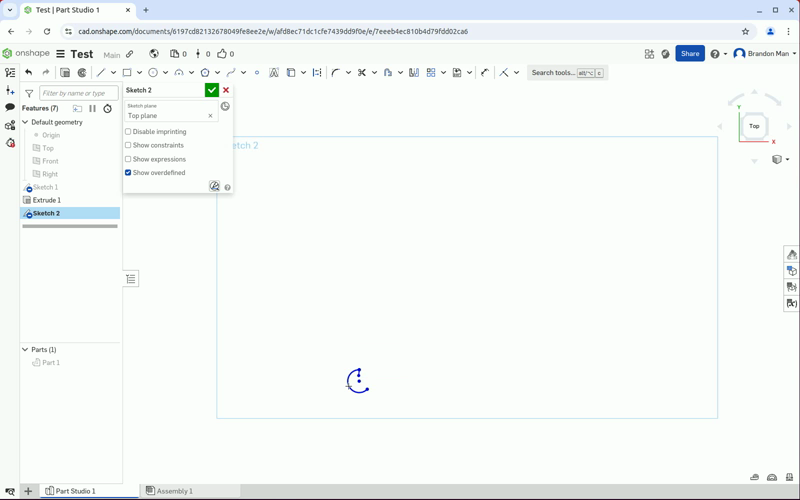
mouse_move(367, 389)
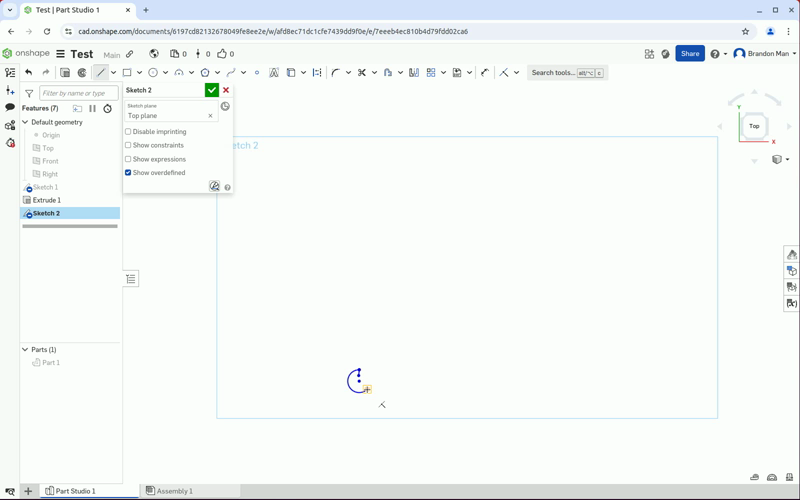
click(367, 389)
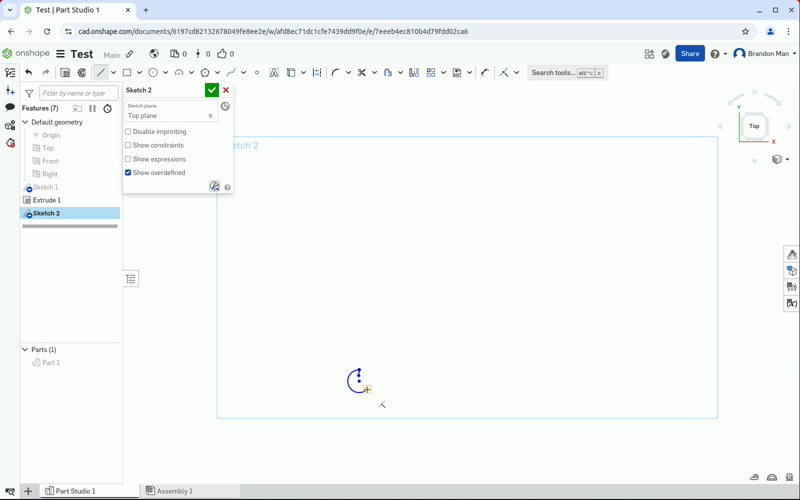
key_down(shift)
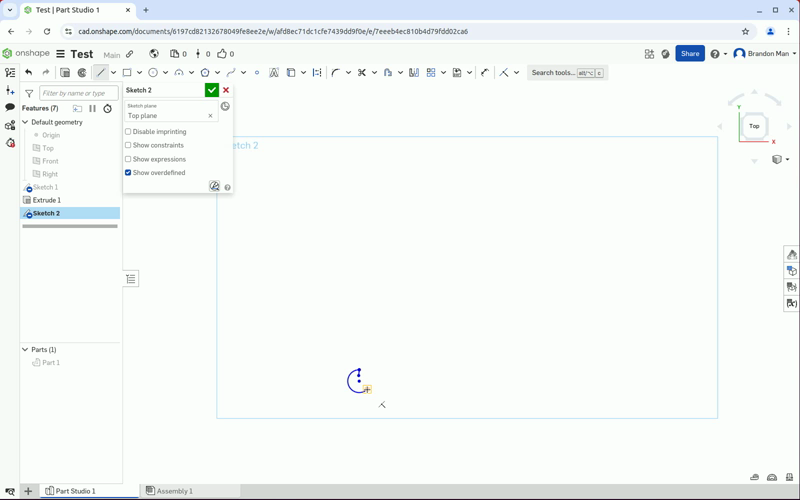
mouse_move(397, 389)
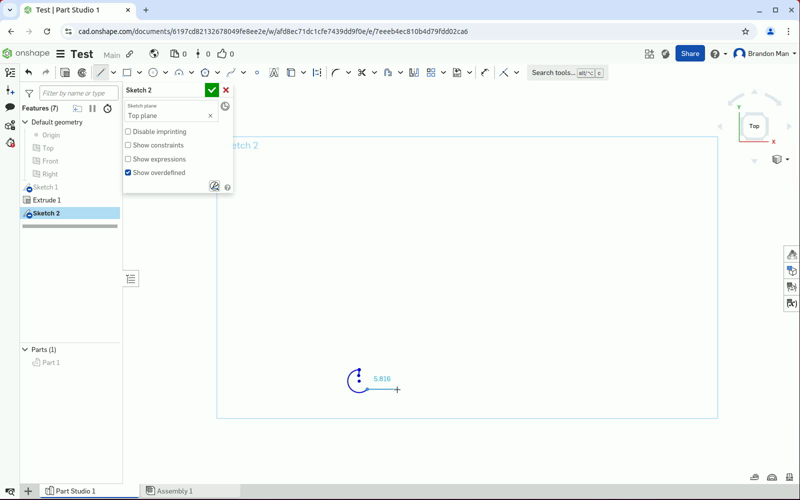
mouse_move(363, 385)
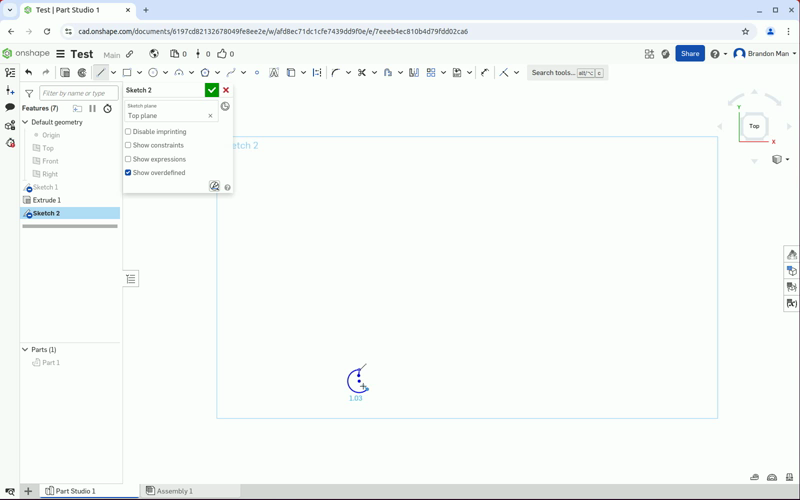
scroll(6)
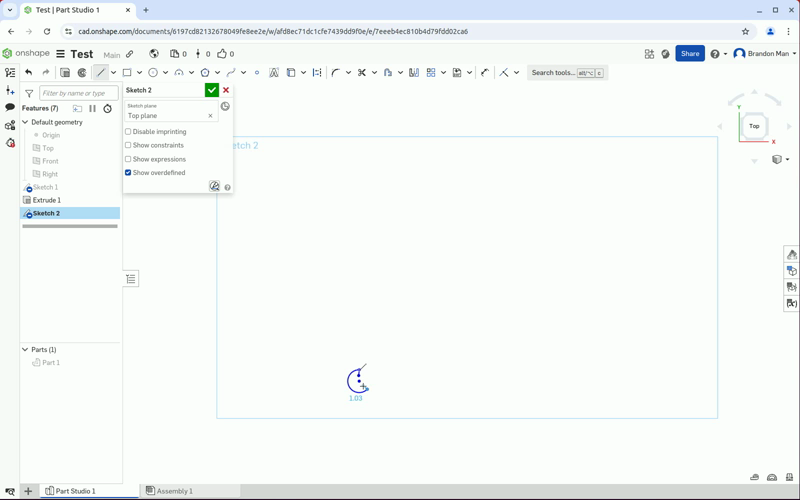
scroll(6)
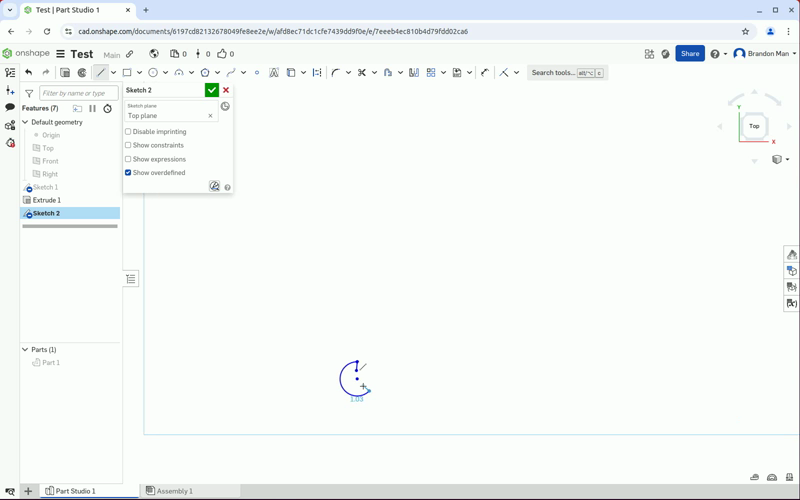
scroll(6)
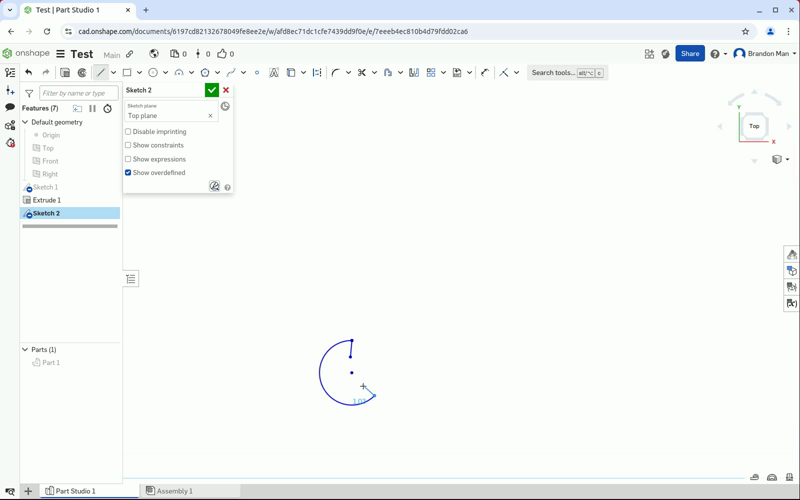
scroll(6)
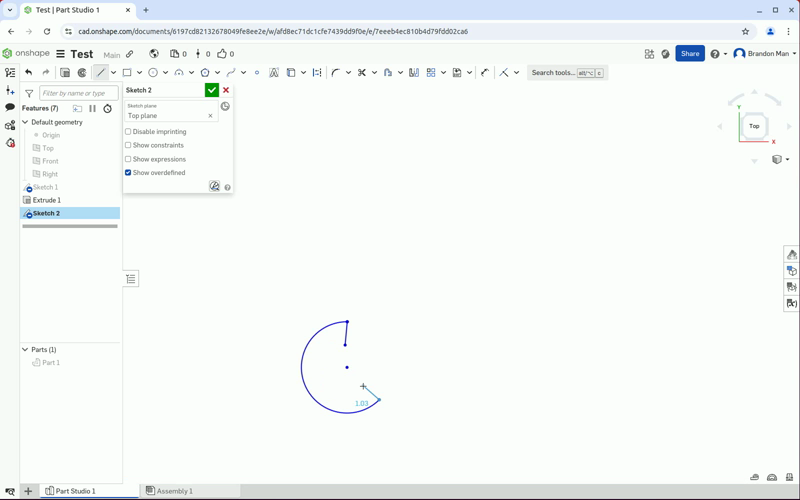
scroll(6)
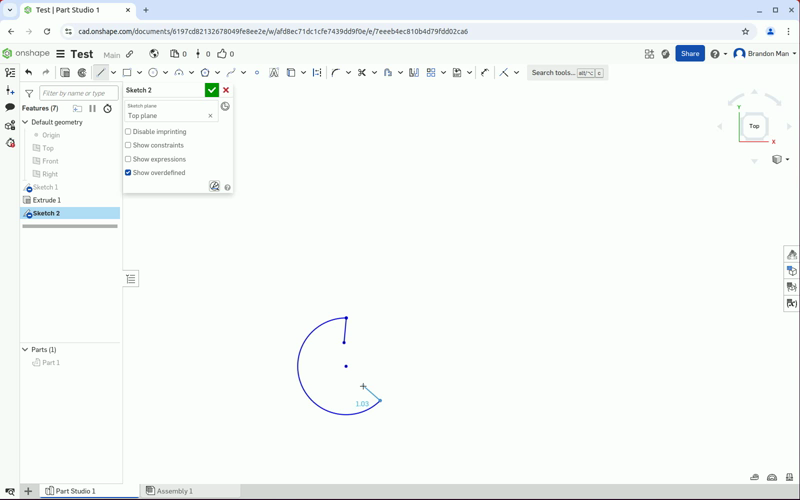
scroll(6)
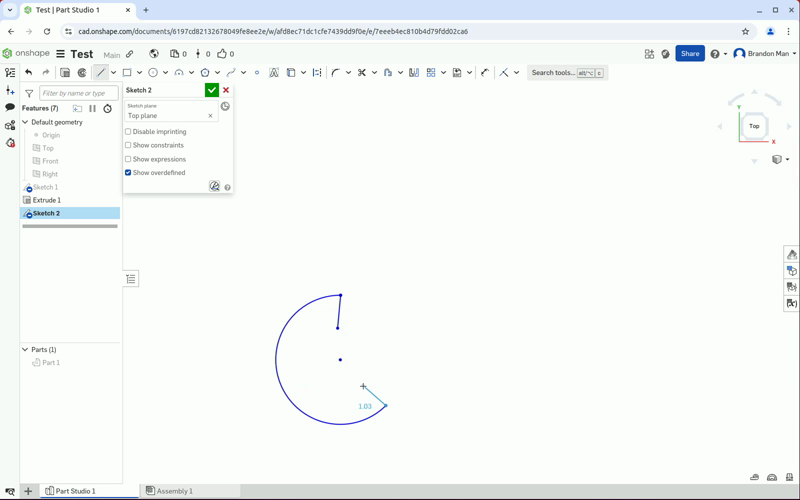
scroll(6)
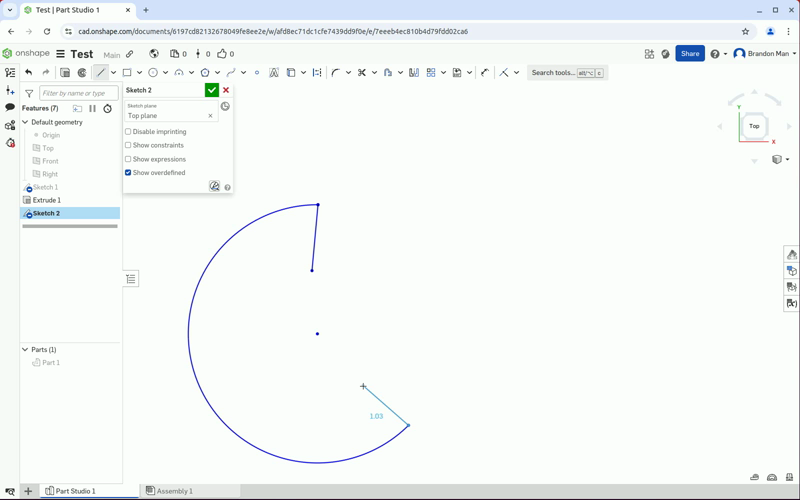
click(363, 385)
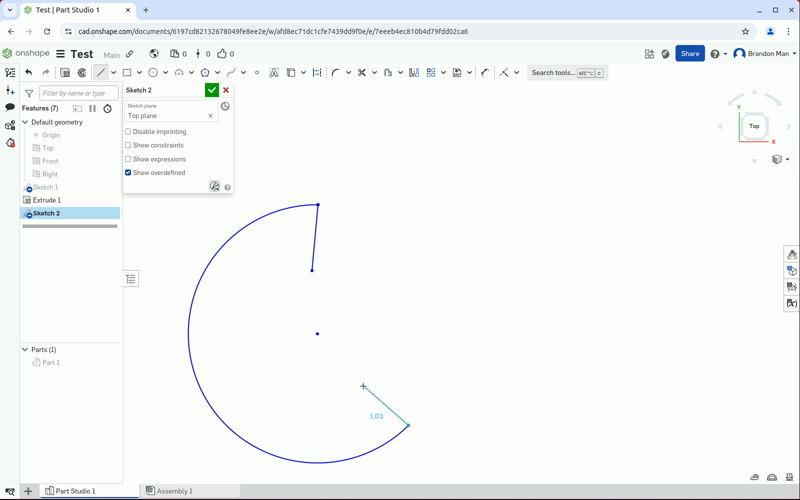
scroll(-6)
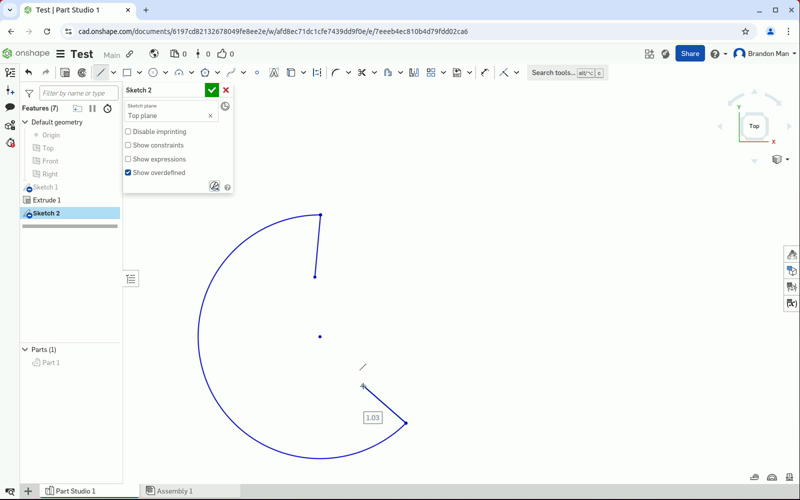
scroll(-6)
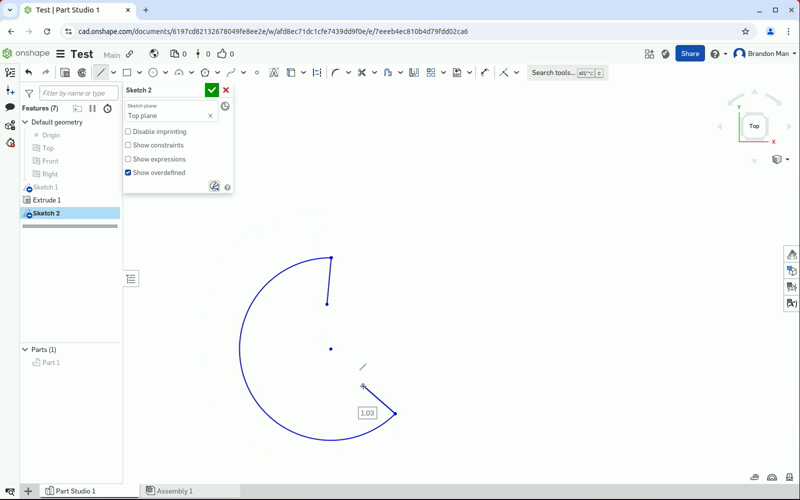
scroll(-6)
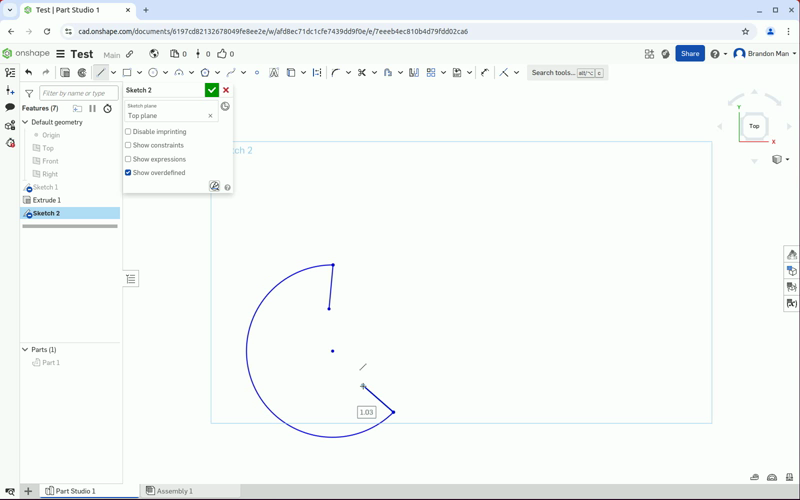
scroll(-6)
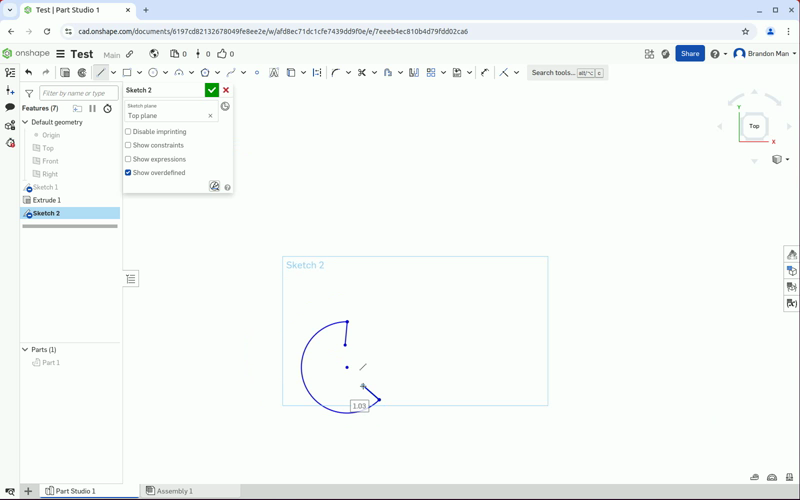
scroll(-6)
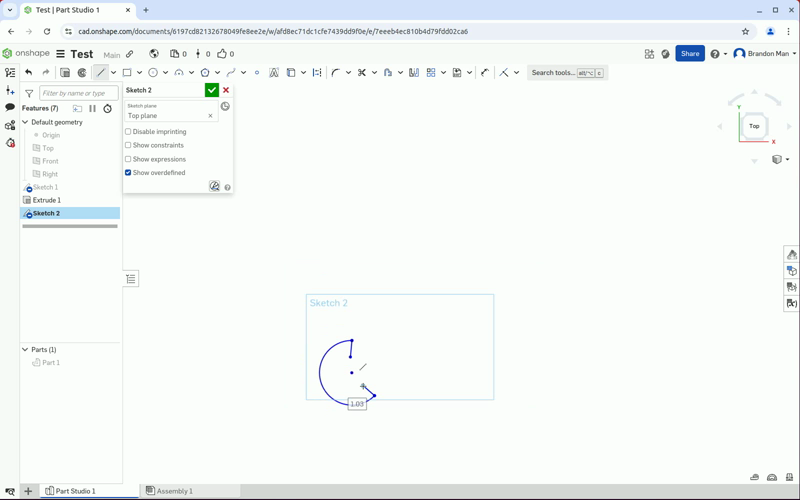
scroll(-6)
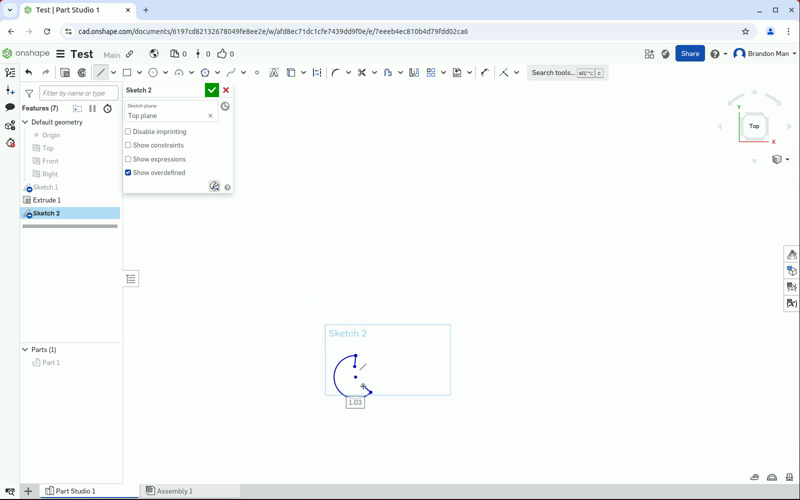
scroll(-6)
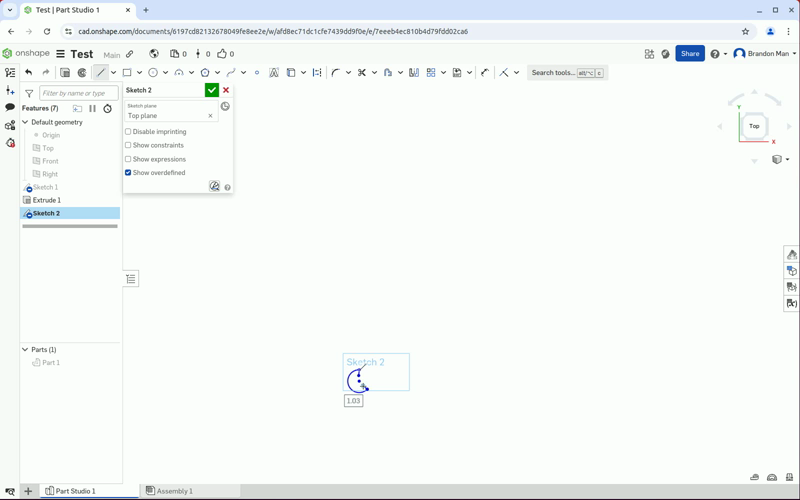
key_up(shift)
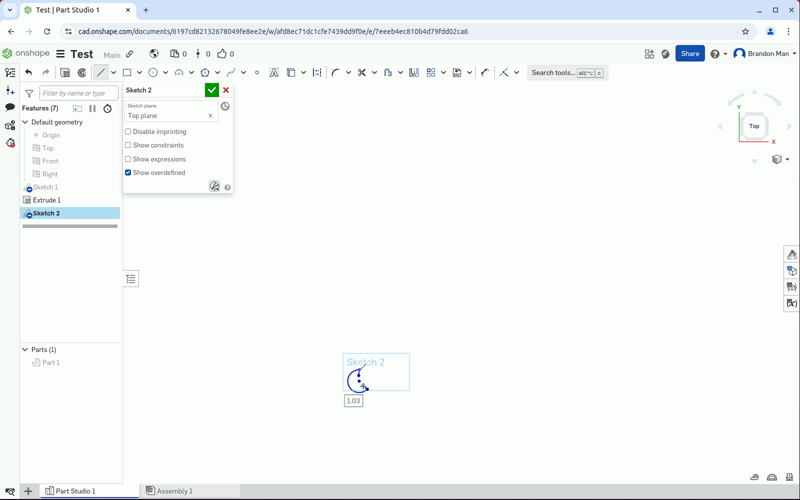
key(esc)
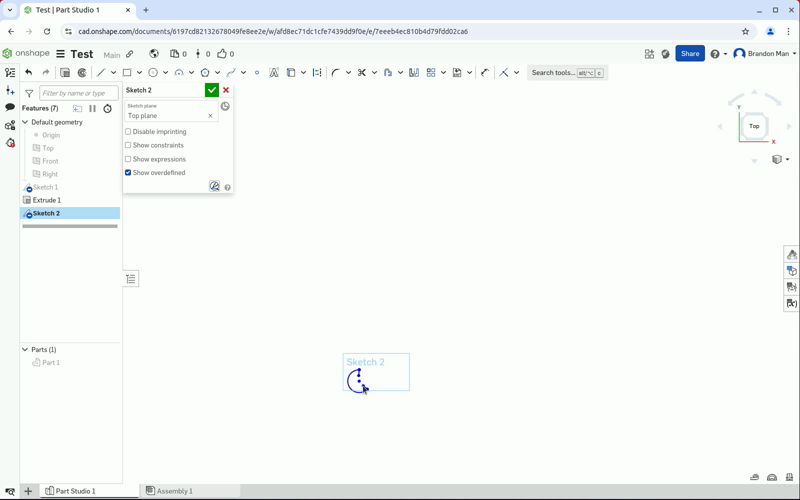
key(a)
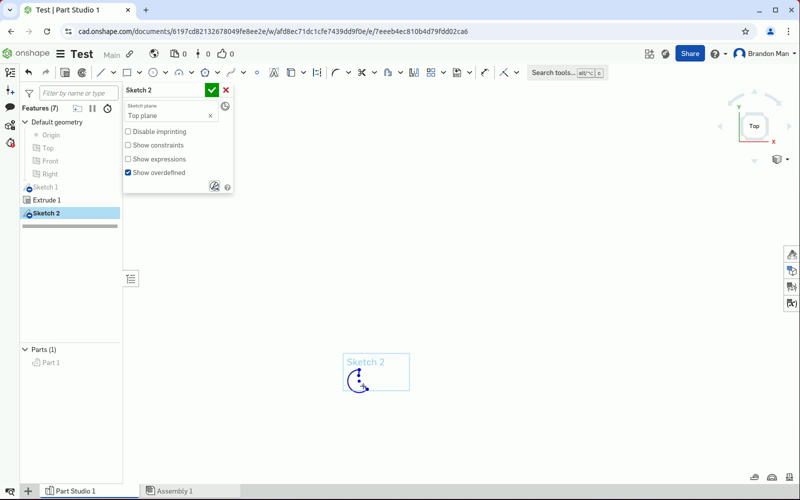
mouse_move(363, 385)
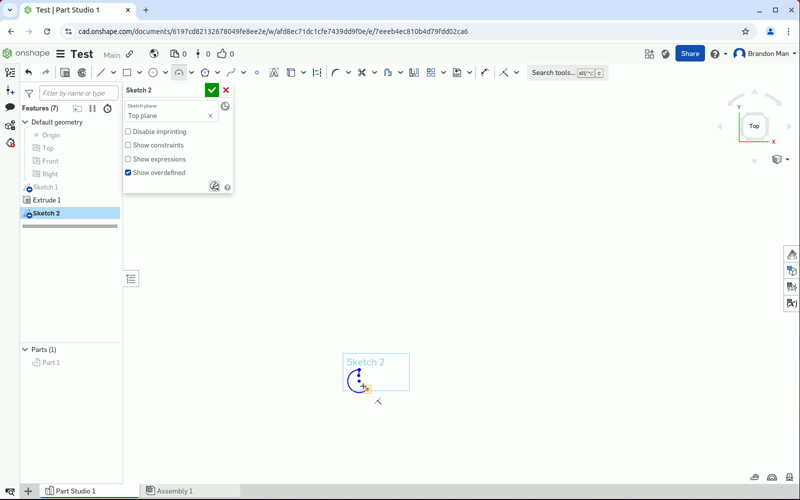
click(363, 385)
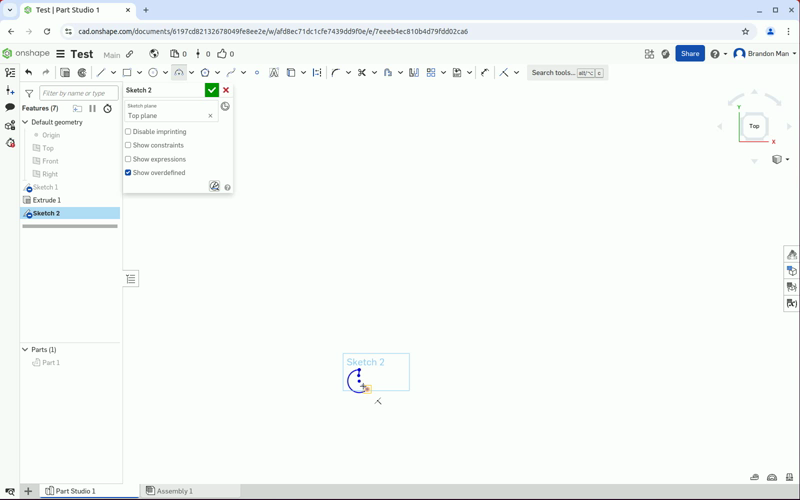
mouse_move(358, 375)
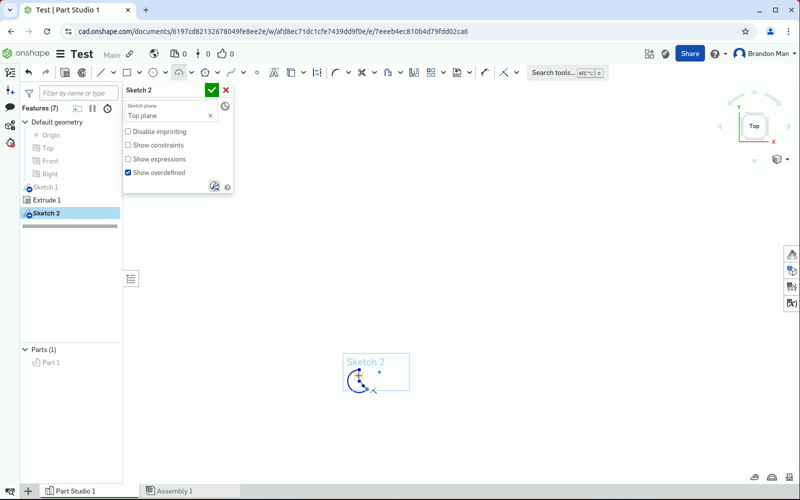
click(358, 375)
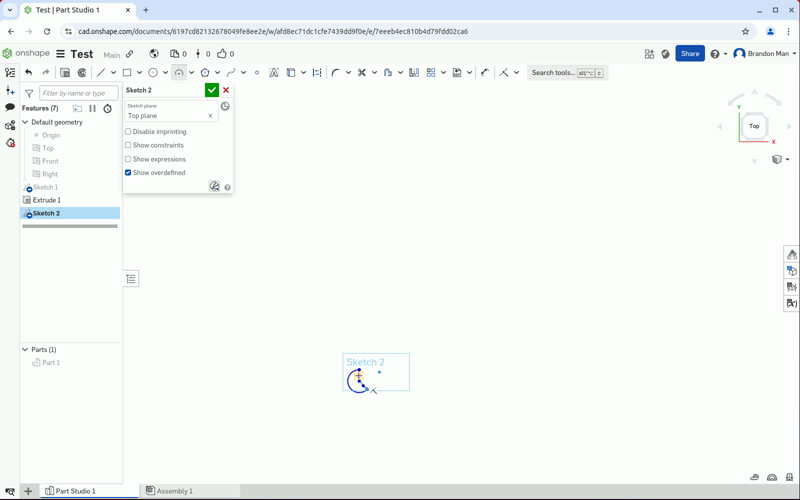
key_down(shift)
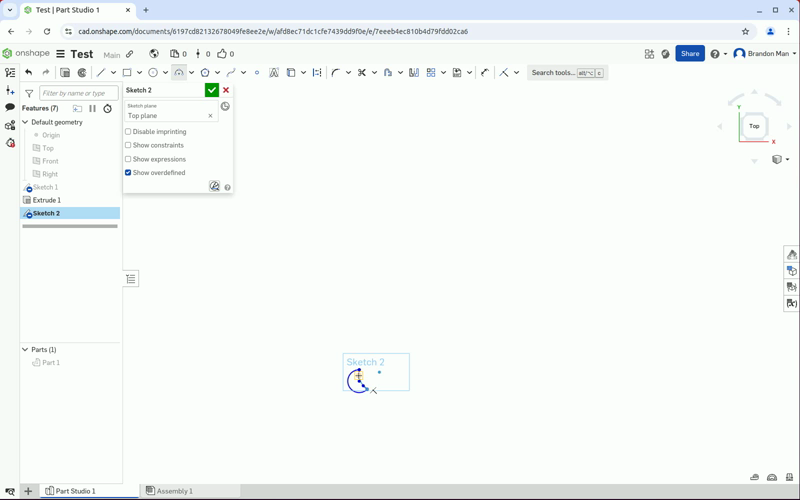
mouse_move(352, 384)
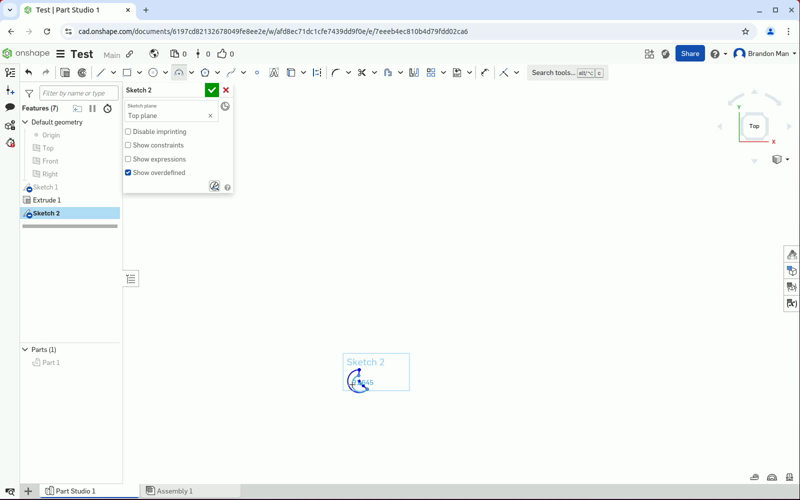
scroll(6)
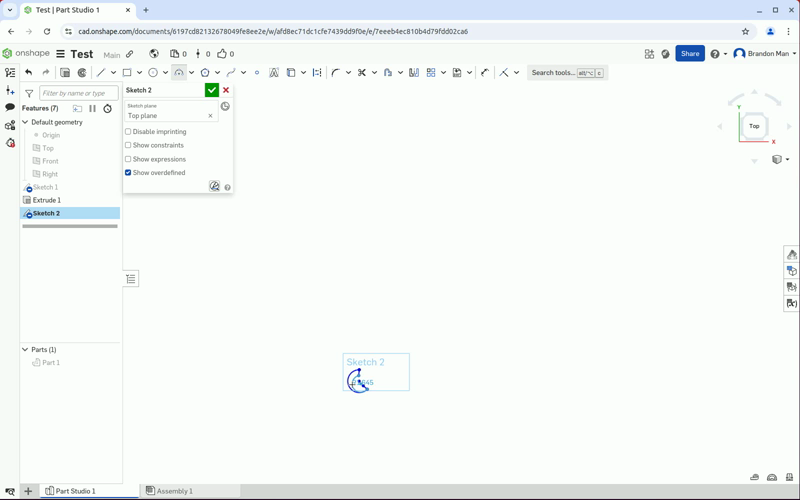
scroll(6)
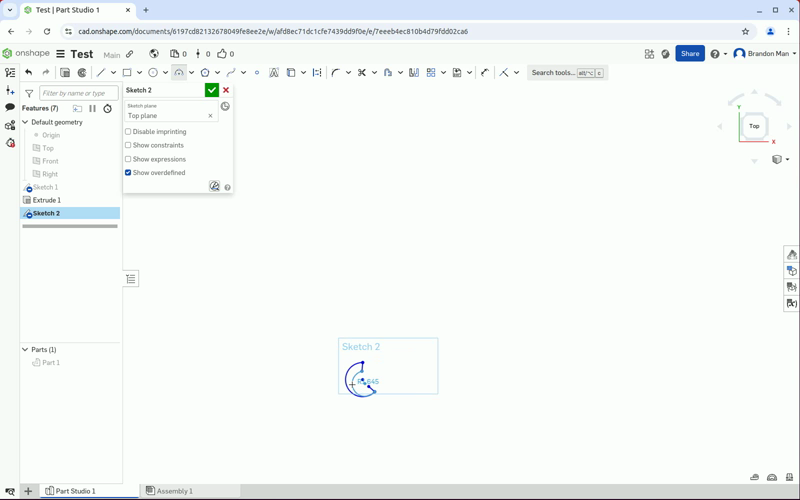
scroll(6)
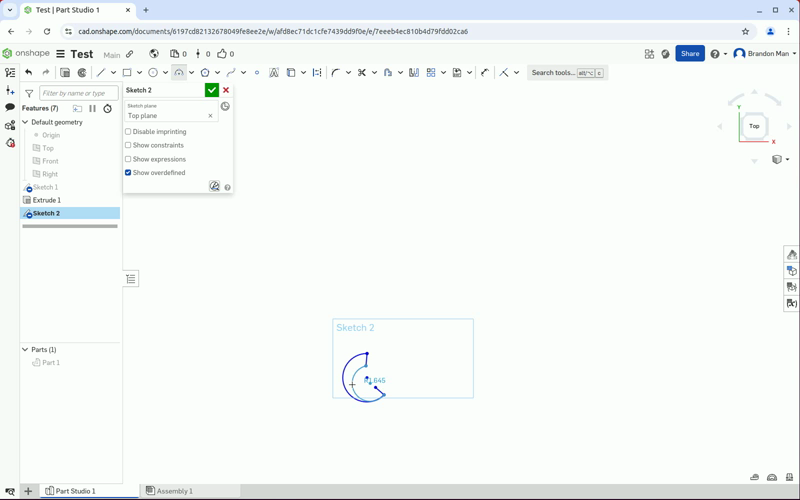
scroll(6)
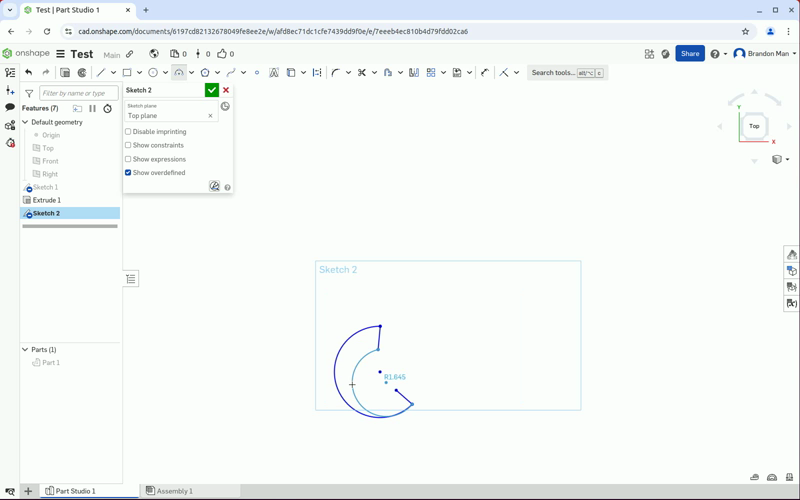
scroll(6)
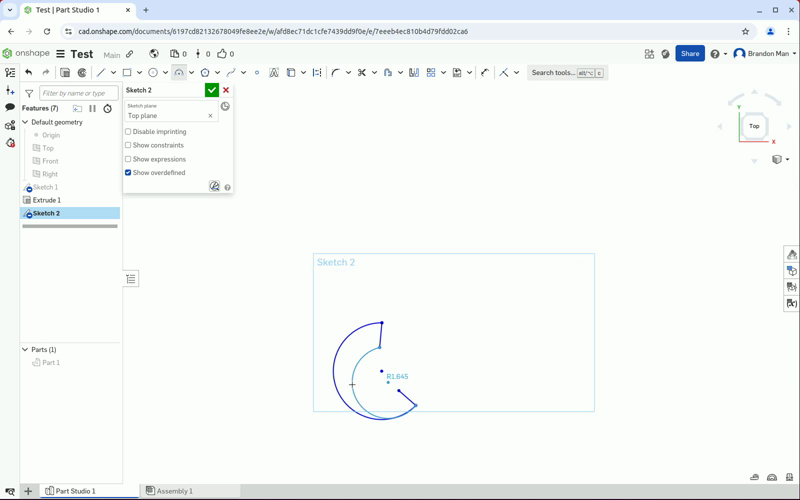
scroll(6)
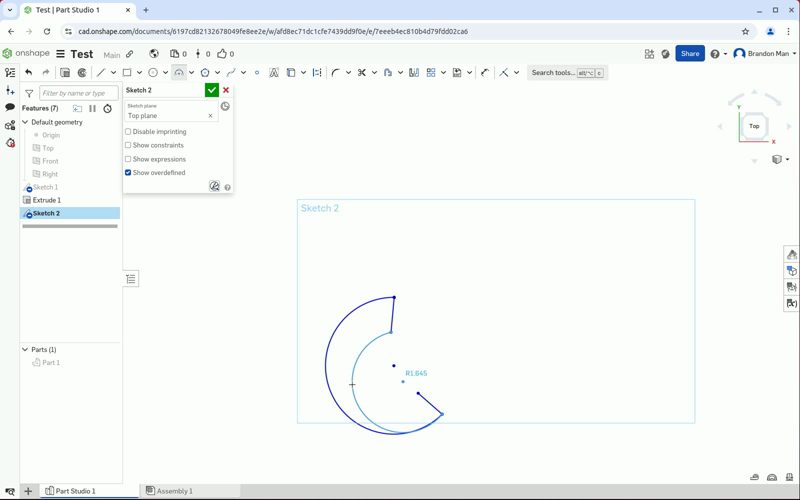
scroll(6)
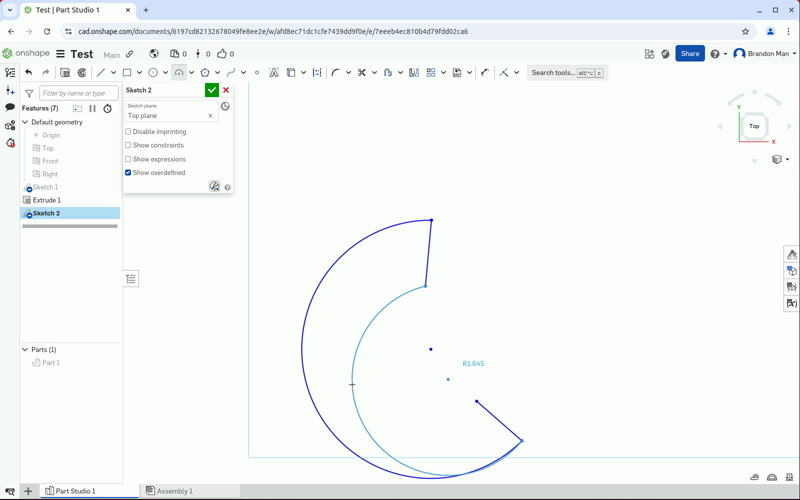
click(352, 384)
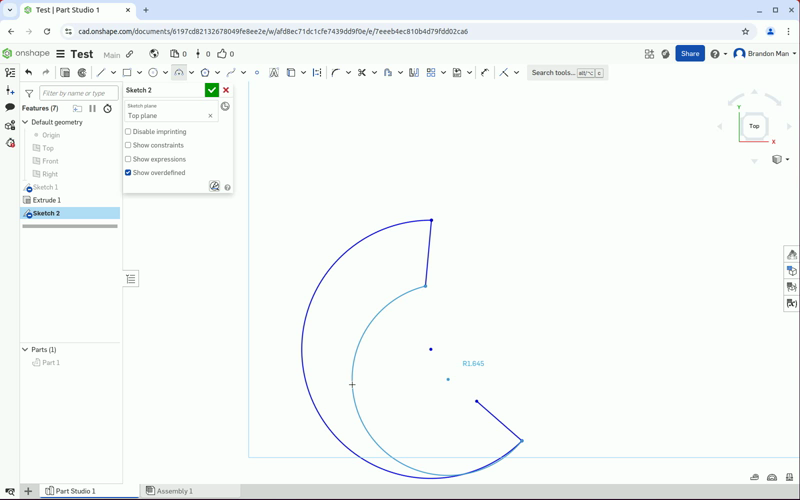
scroll(-6)
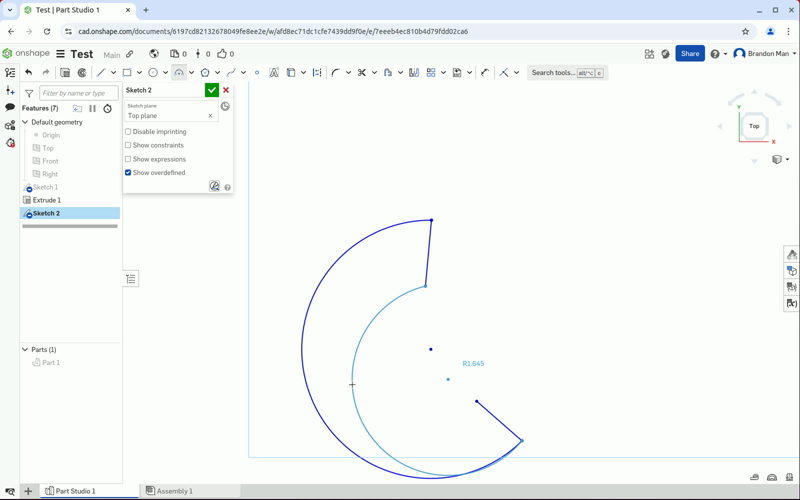
scroll(-6)
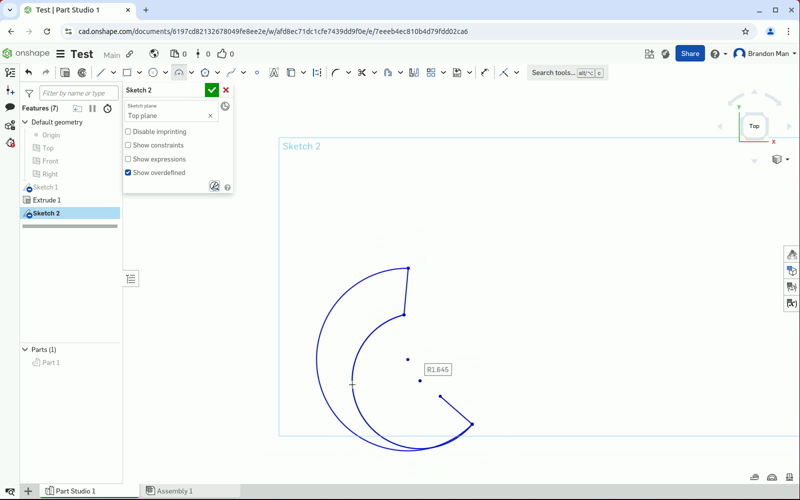
scroll(-6)
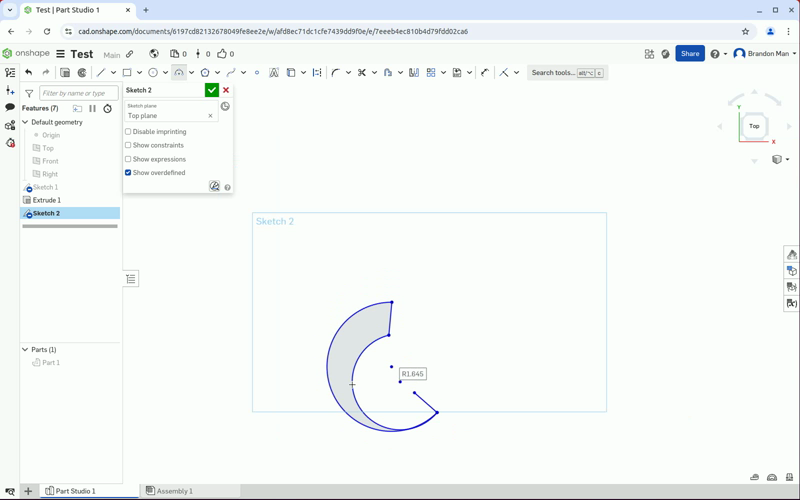
scroll(-6)
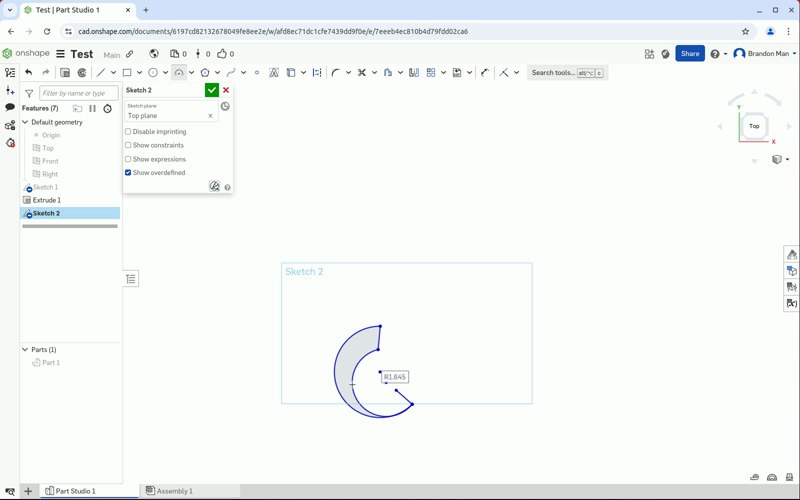
scroll(-6)
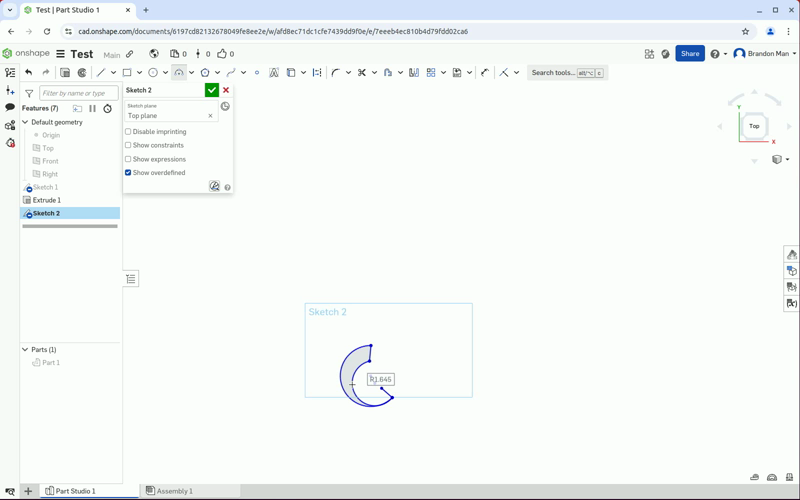
scroll(-6)
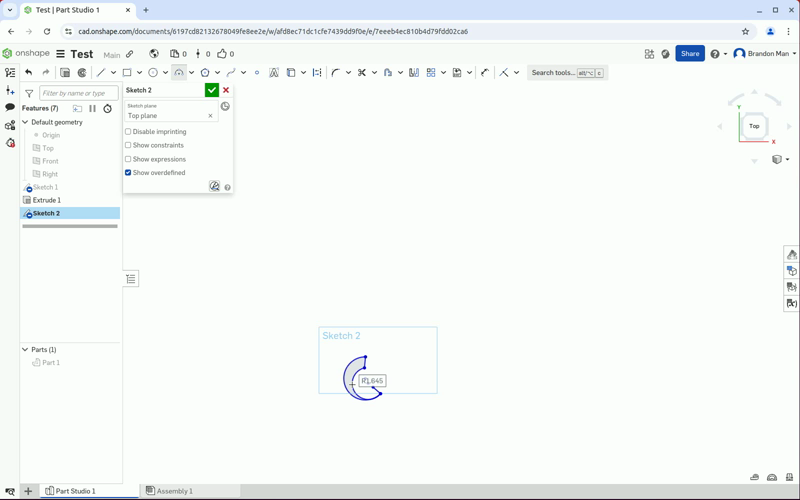
scroll(-6)
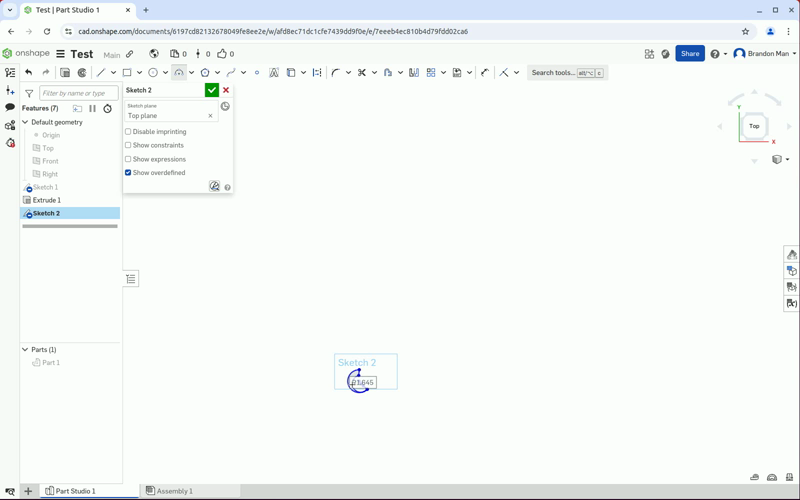
key_up(shift)
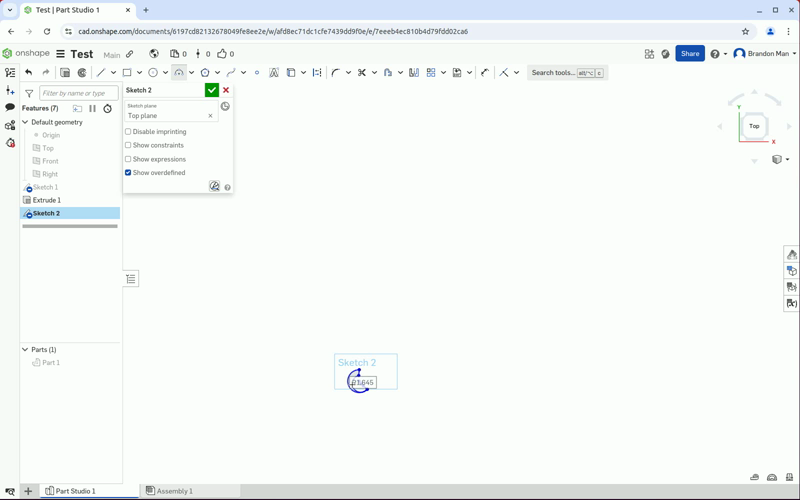
key(esc)
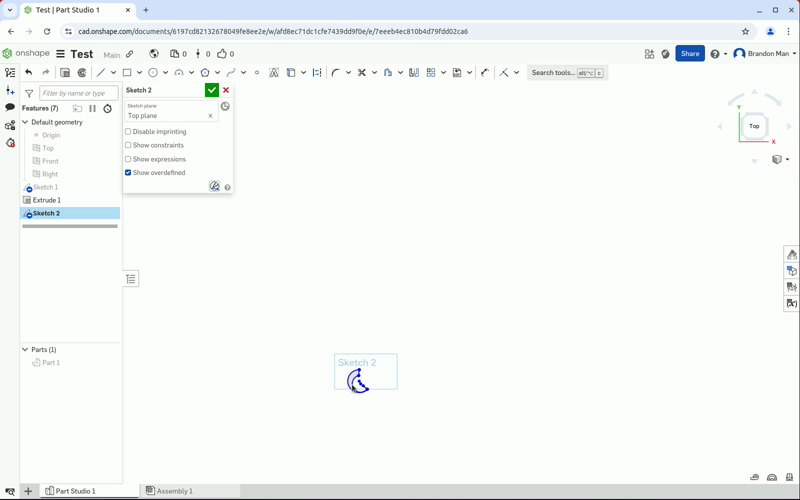
mouse_move(349, 375)
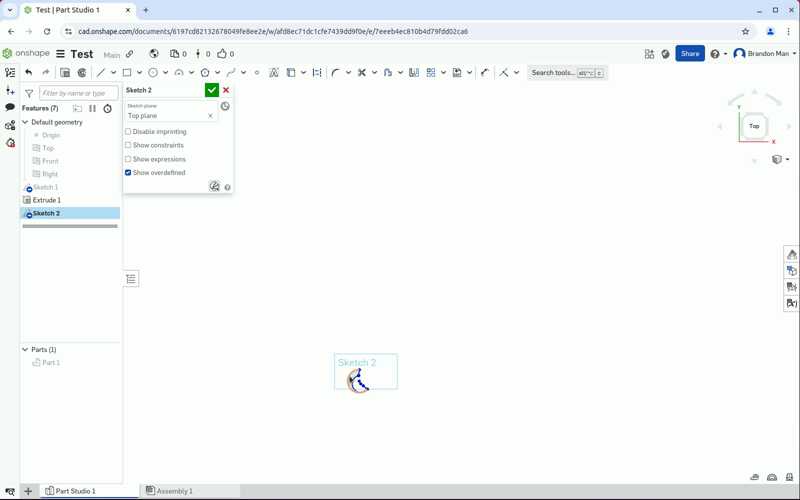
scroll(6)
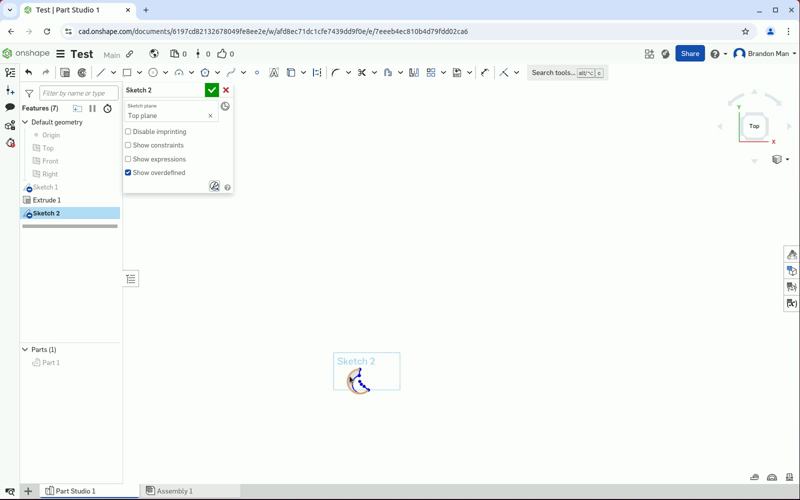
scroll(6)
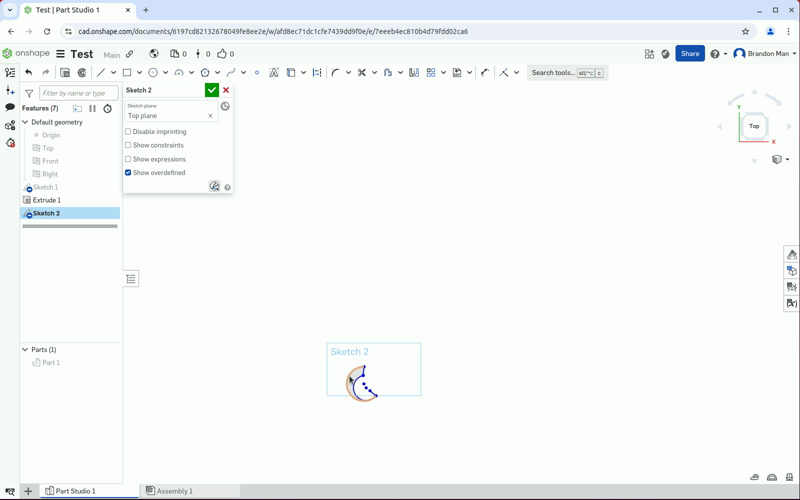
scroll(6)
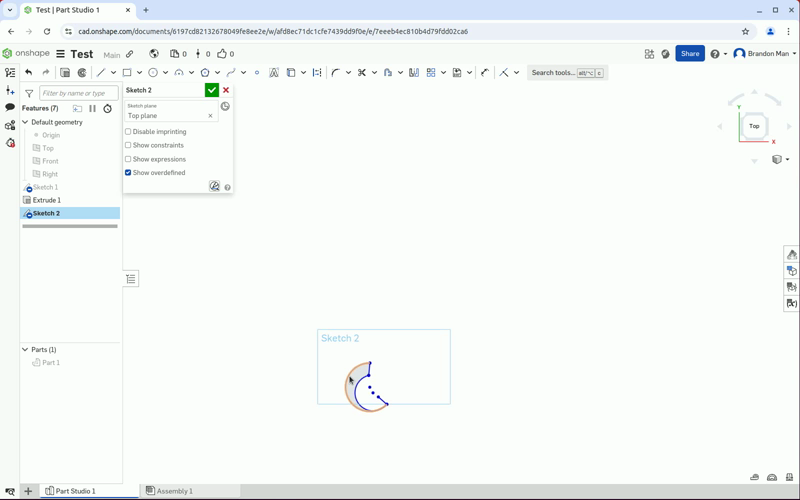
scroll(6)
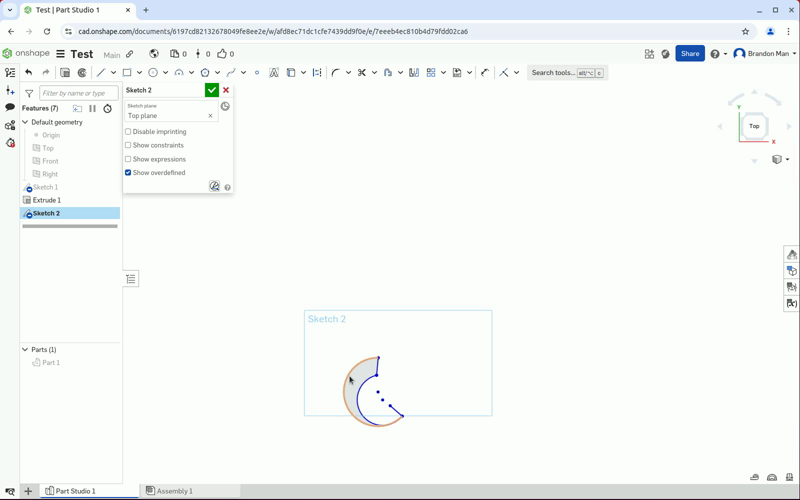
scroll(6)
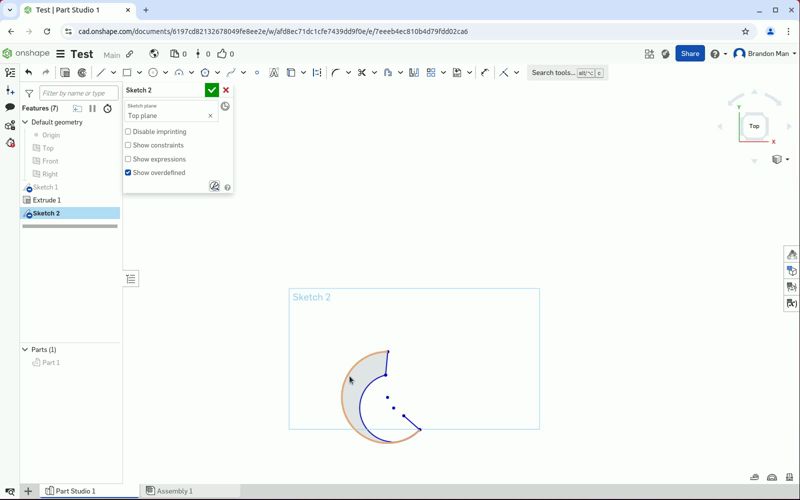
scroll(6)
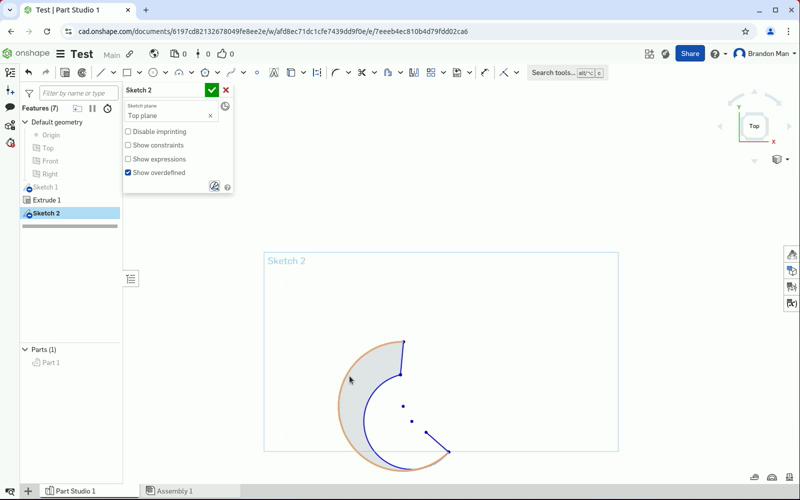
scroll(6)
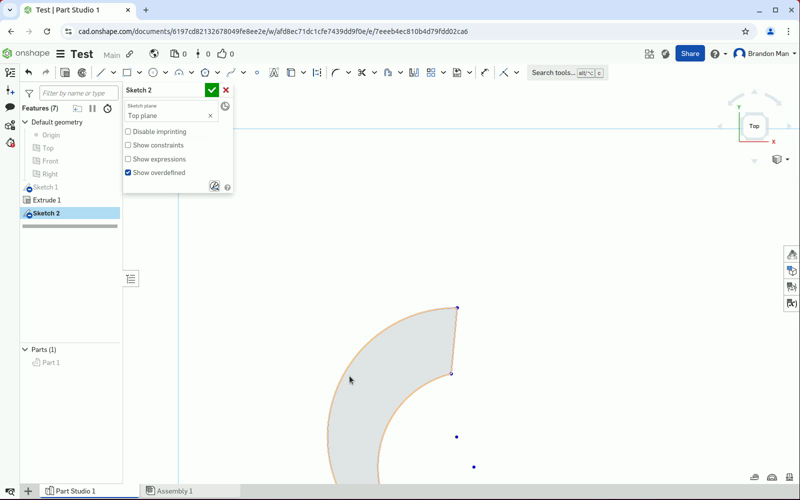
click(349, 375)
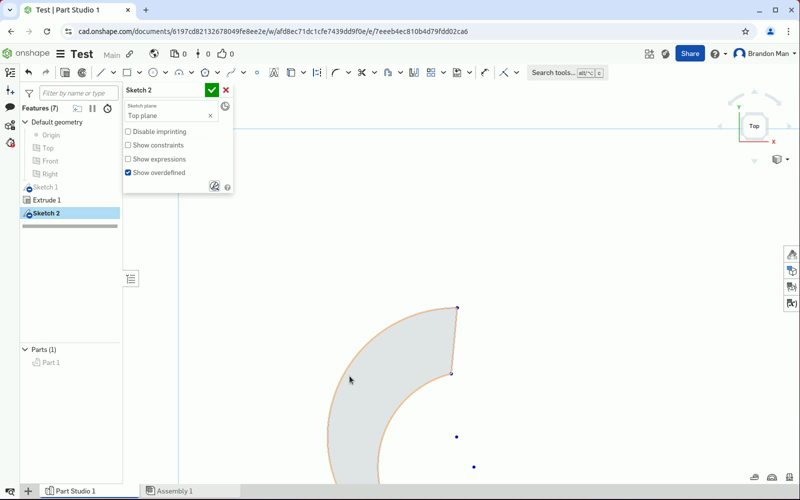
scroll(-6)
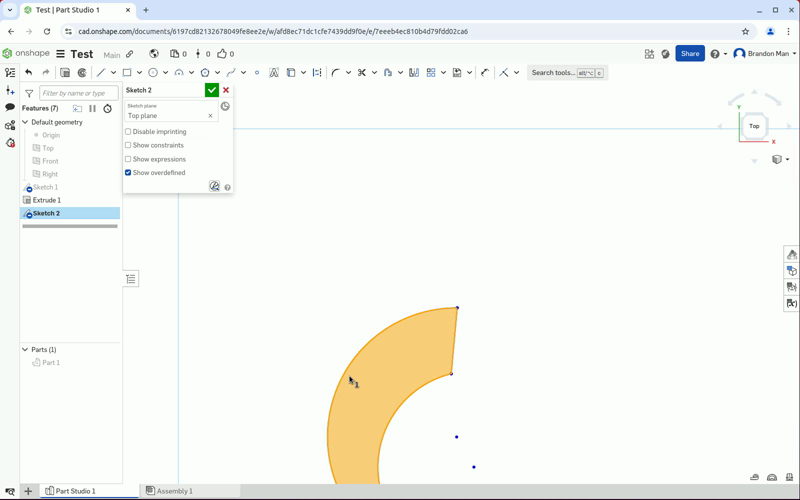
scroll(-6)
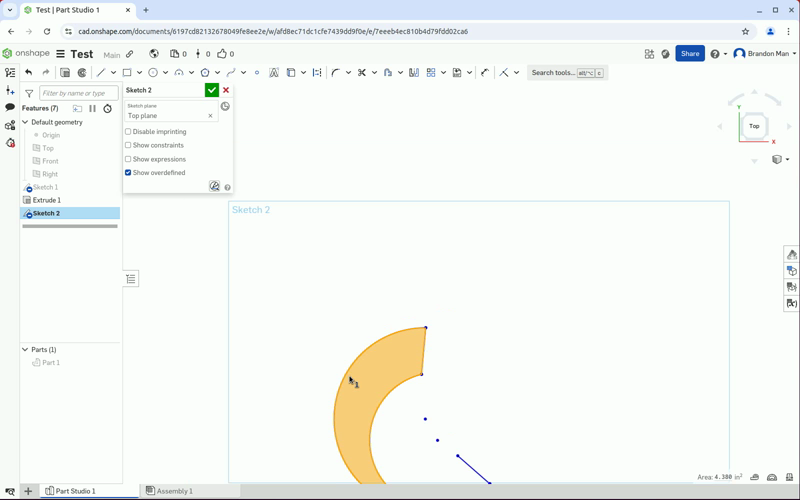
scroll(-6)
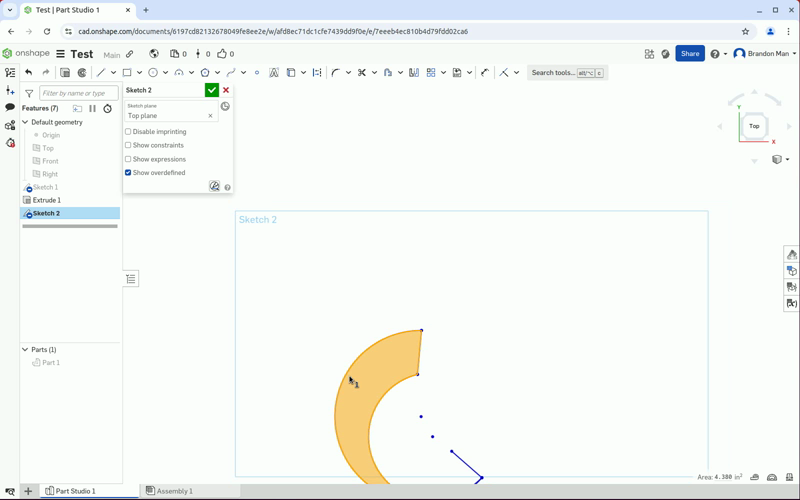
scroll(-6)
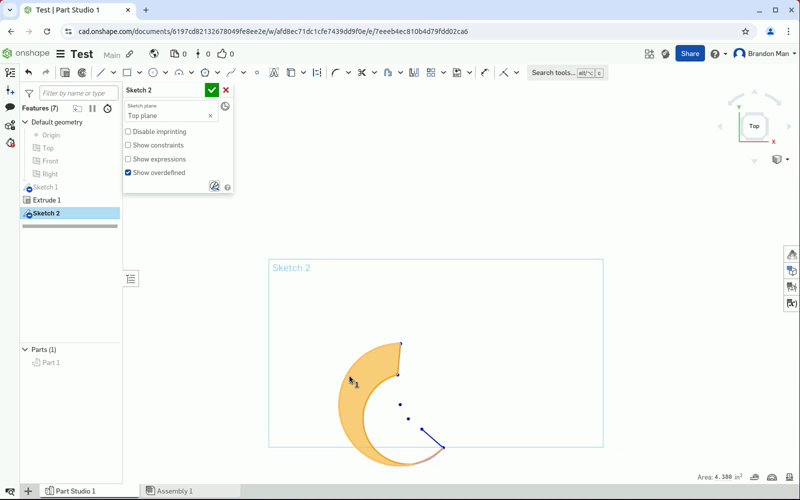
scroll(-6)
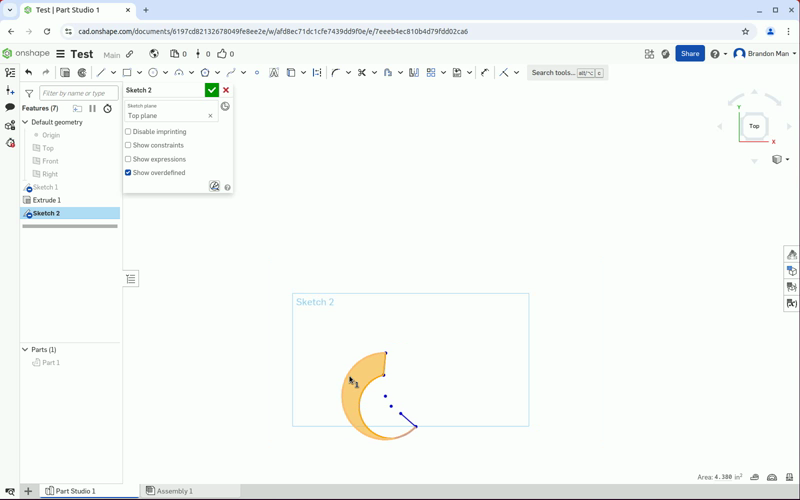
scroll(-6)
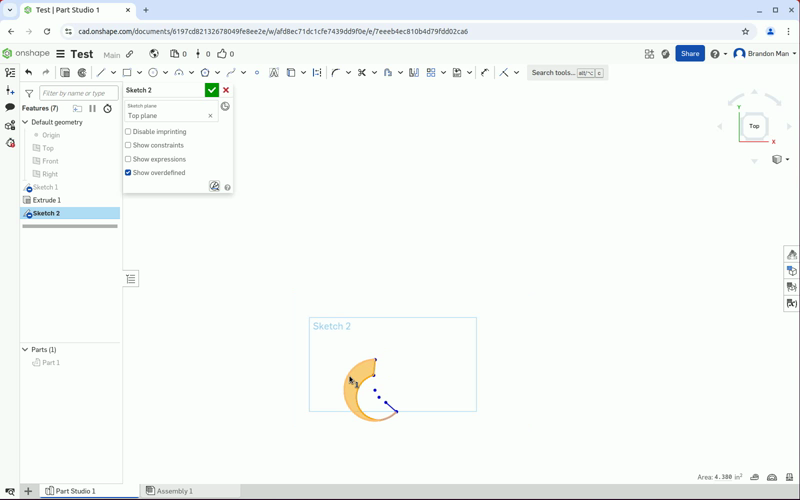
scroll(-6)
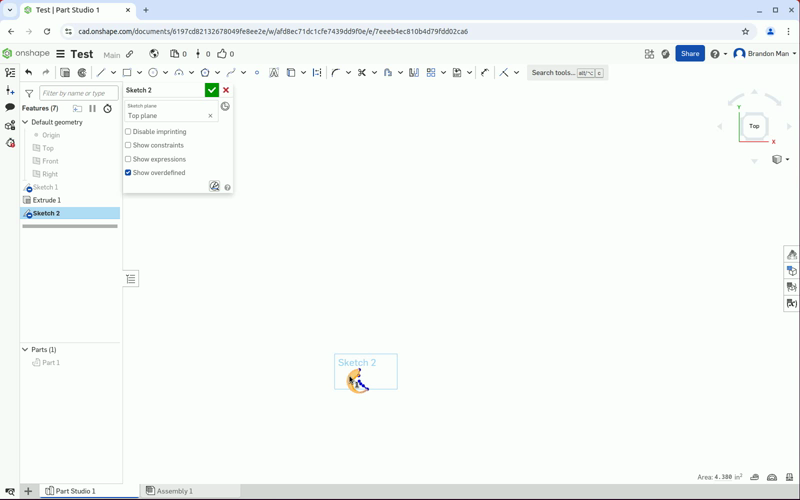
mouse_move(73, 352)
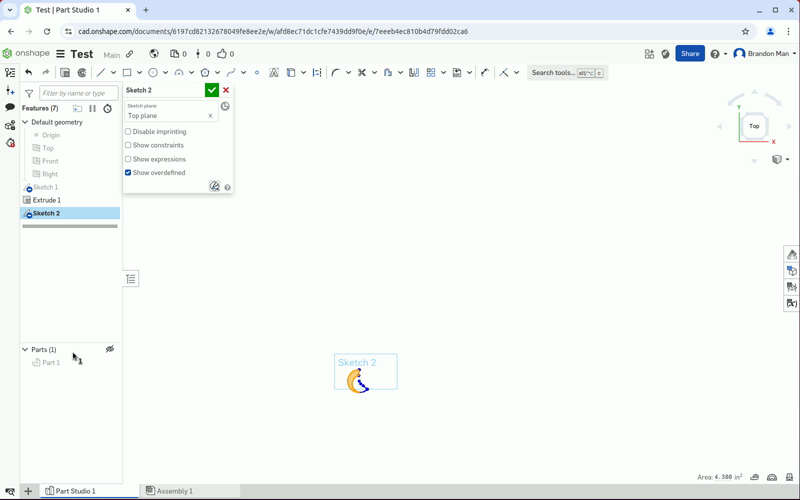
key(shift+y)
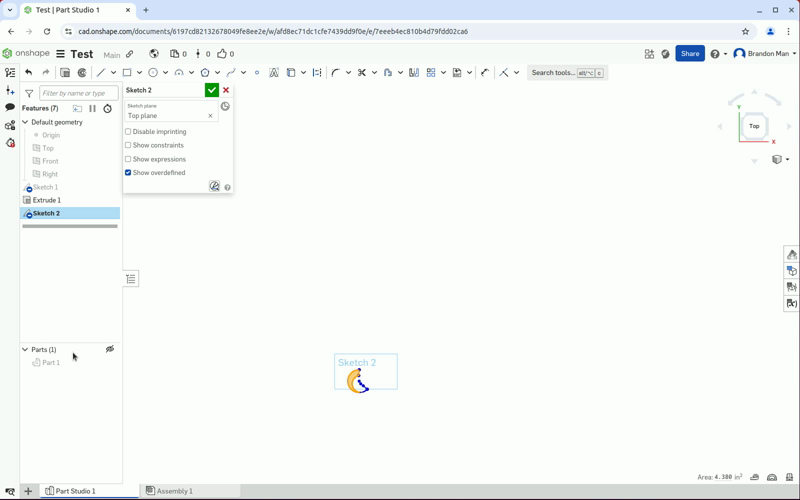
key(shift+e)
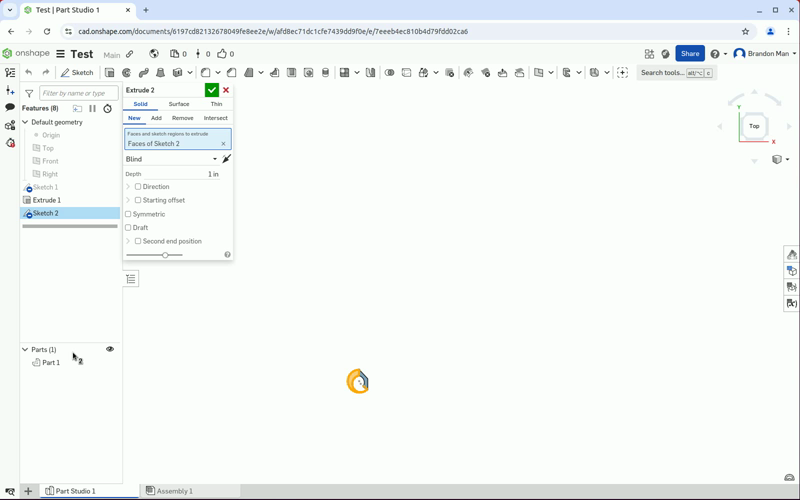
mouse_move(143, 106)
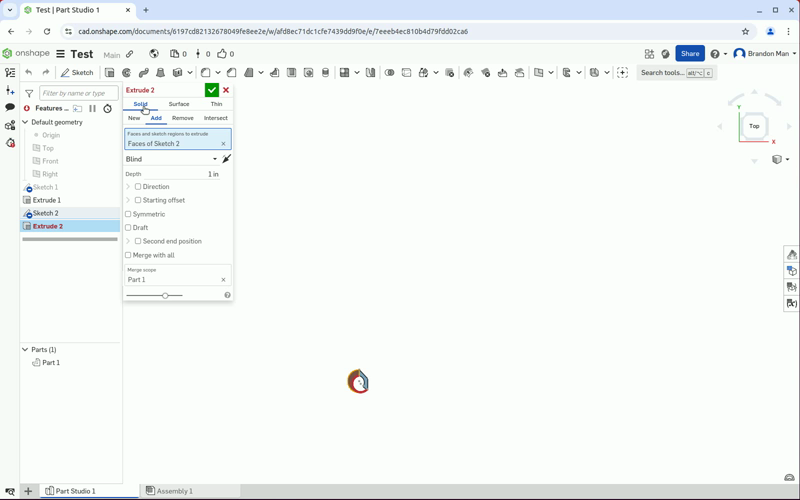
click(143, 106)
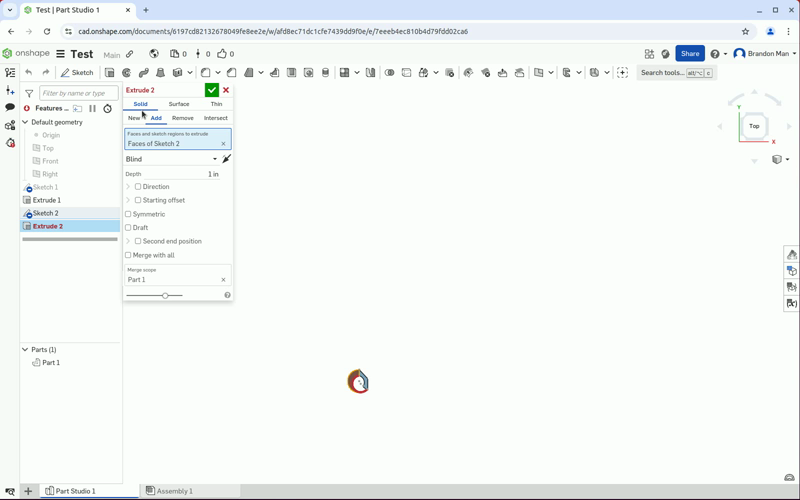
mouse_move(137, 120)
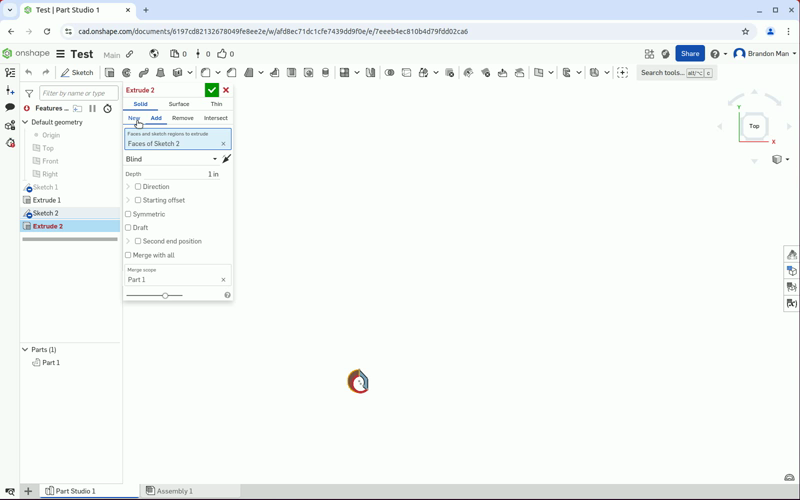
click(137, 120)
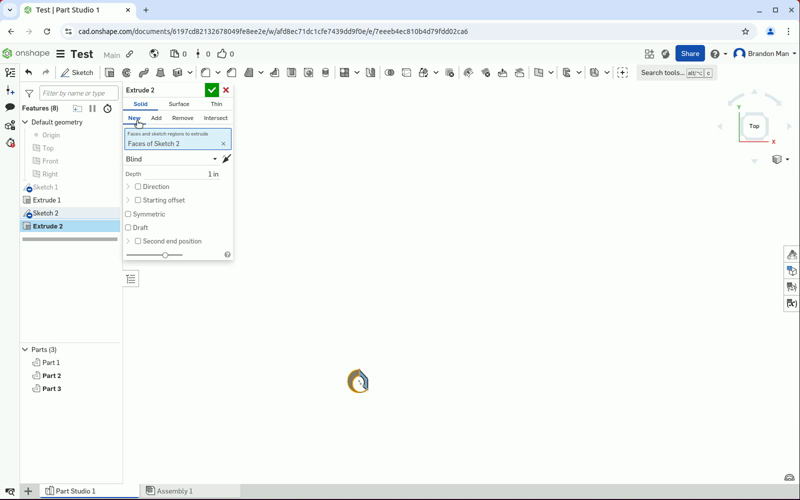
key(tab, 4)
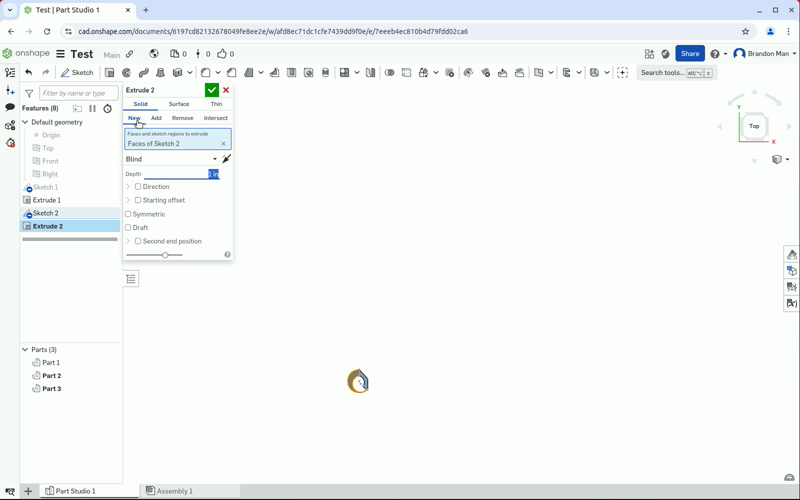
text(4.333)
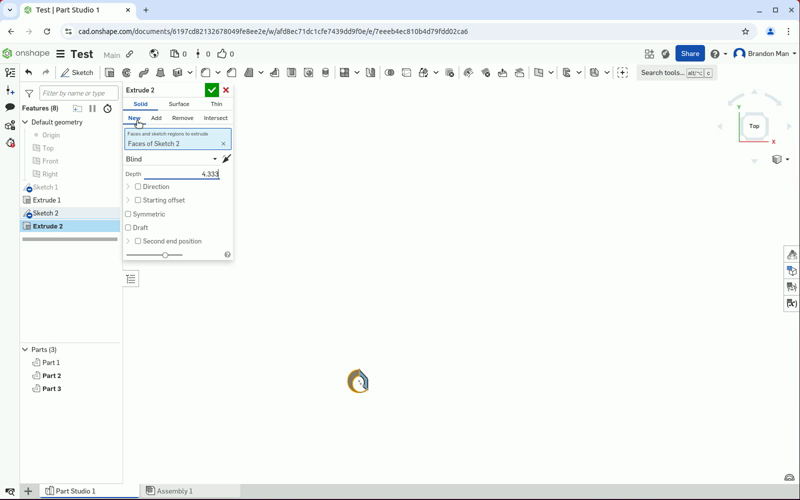
key(enter)
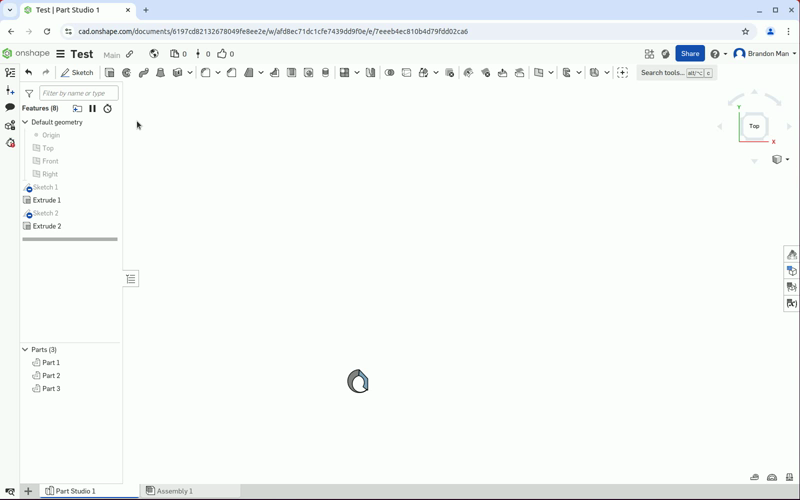
key(shift+h)
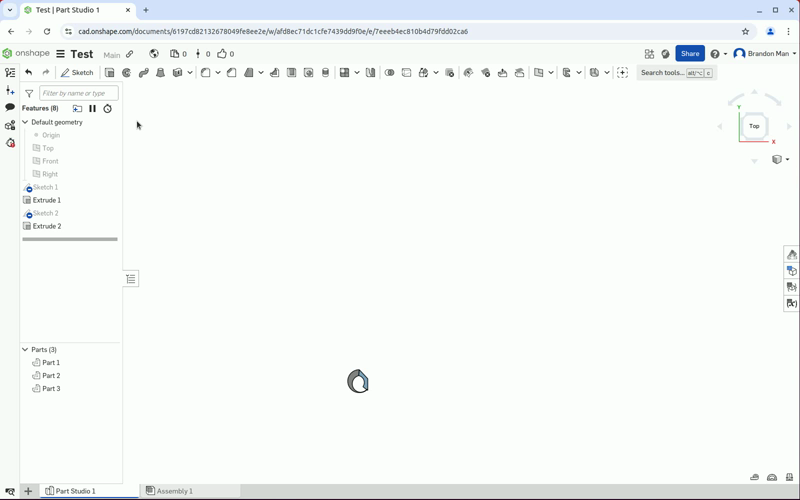
key(shift+h)
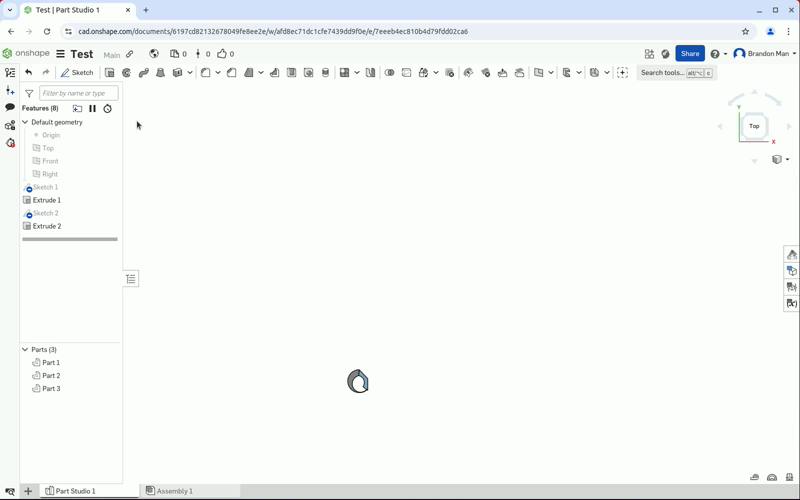
mouse_move(73, 189)
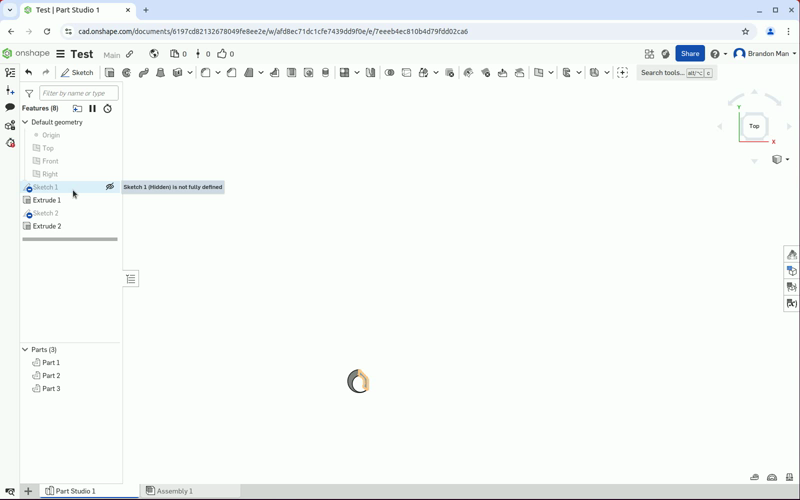
click(73, 189)
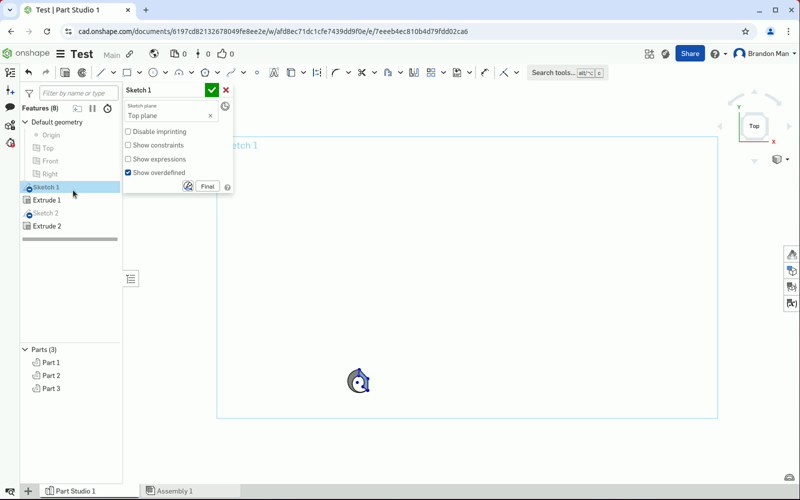
mouse_move(229, 92)
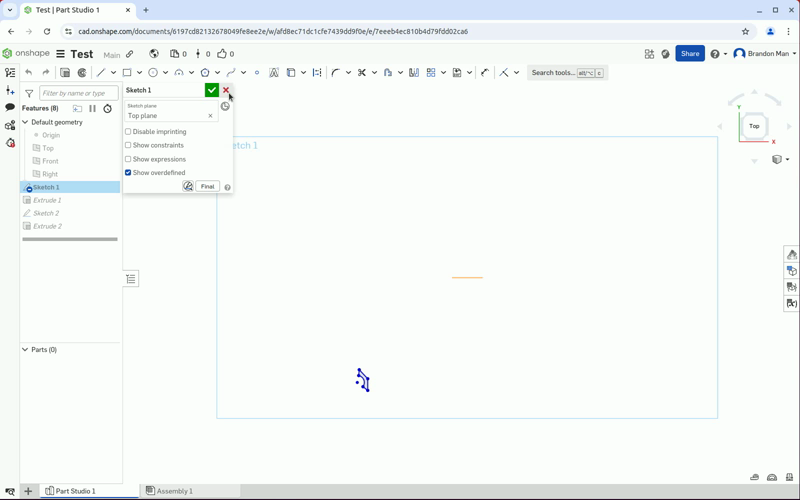
click(229, 92)
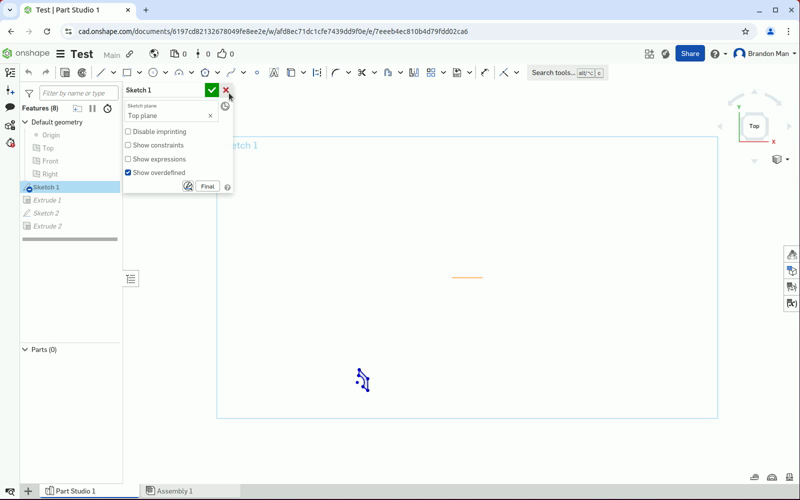
key(shift+s)
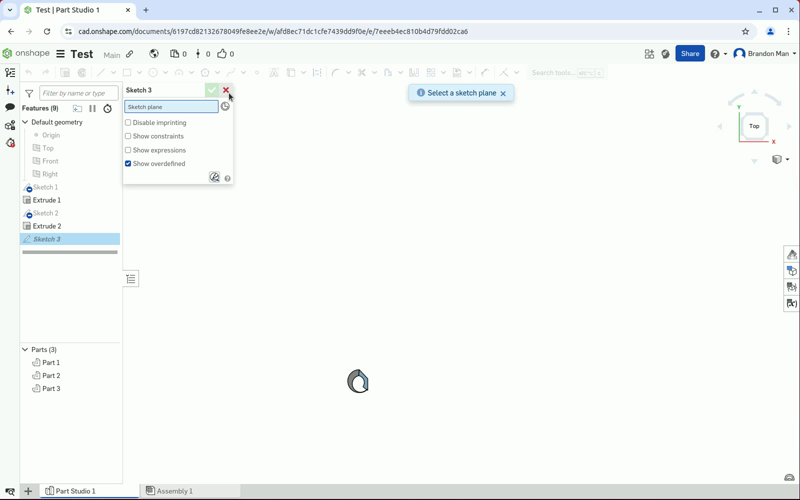
mouse_move(73, 150)
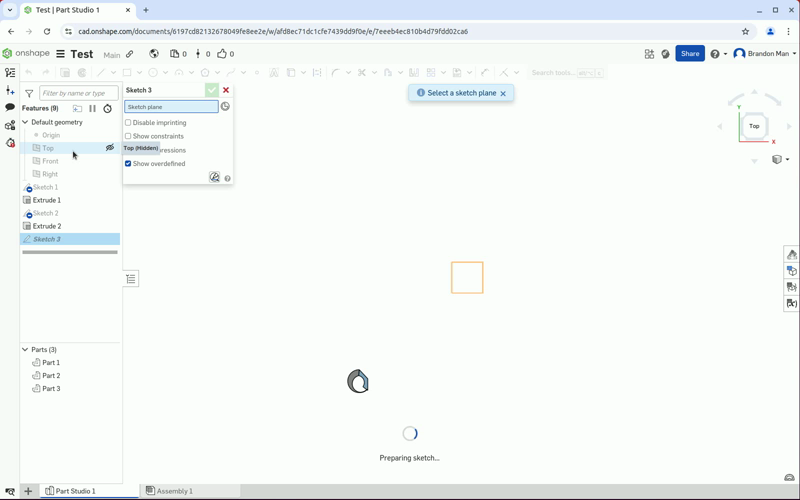
click(73, 150)
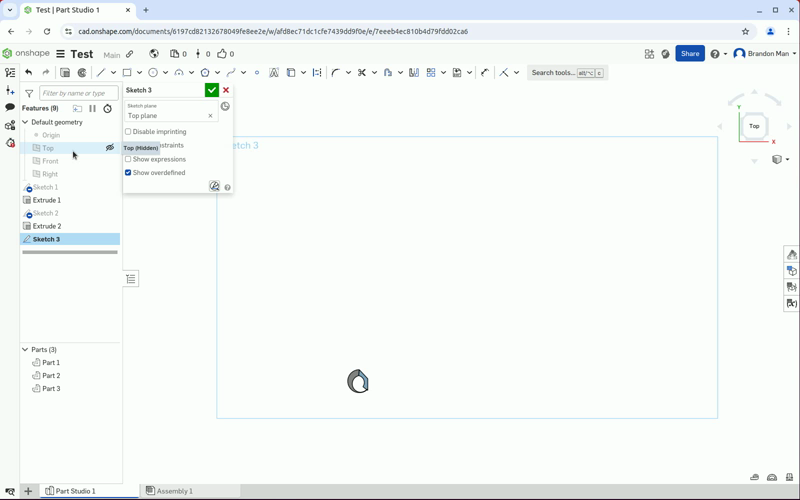
mouse_move(73, 352)
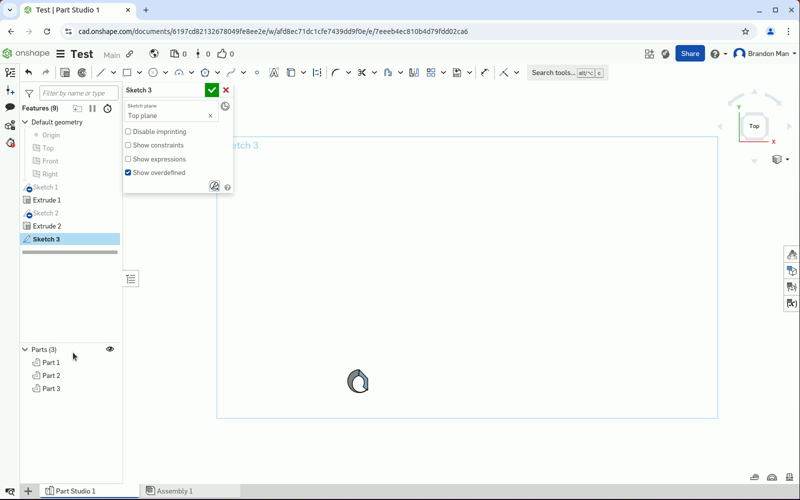
key(y)
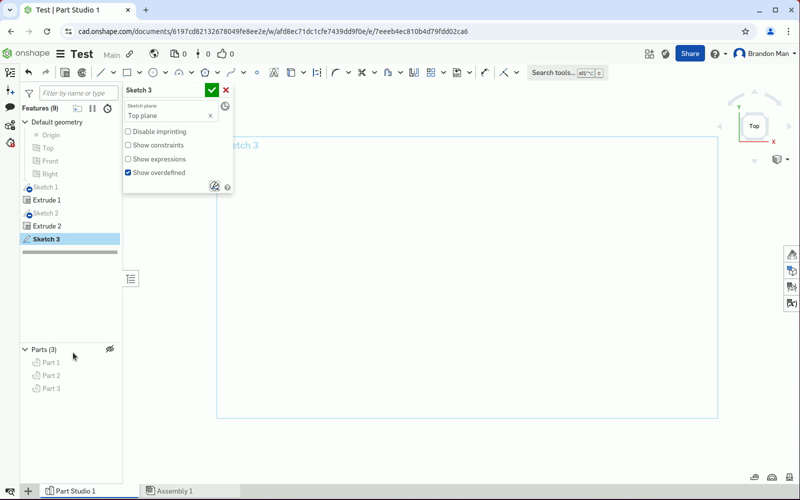
key(l)
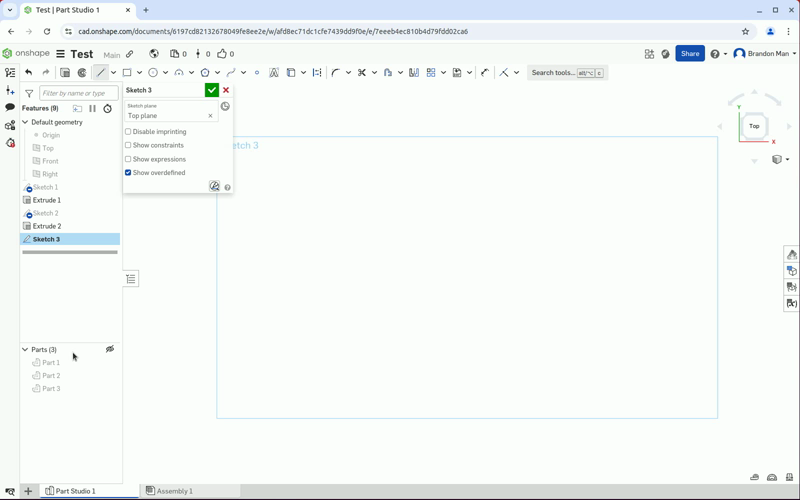
key_down(shift)
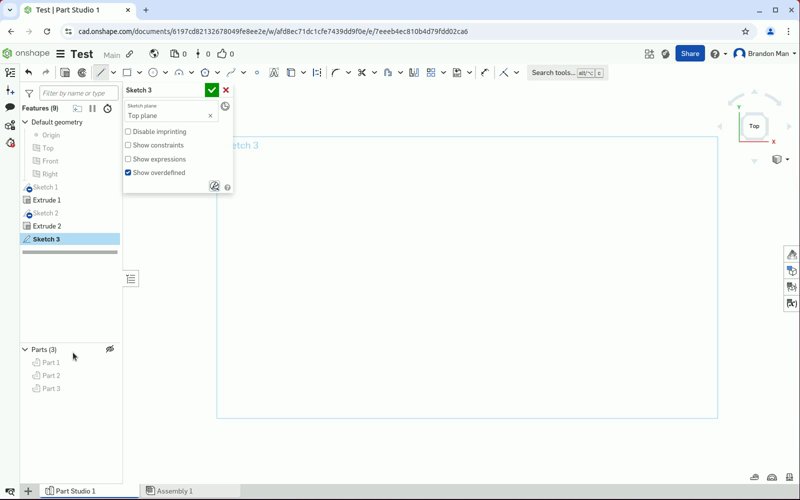
mouse_move(365, 388)
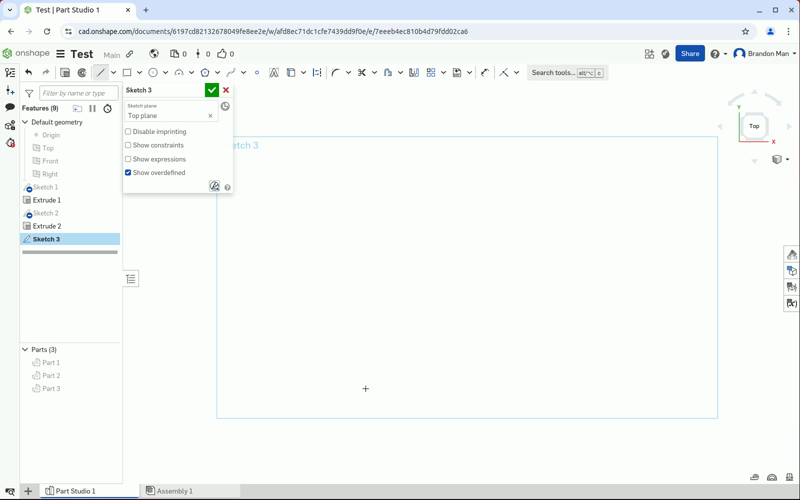
click(365, 388)
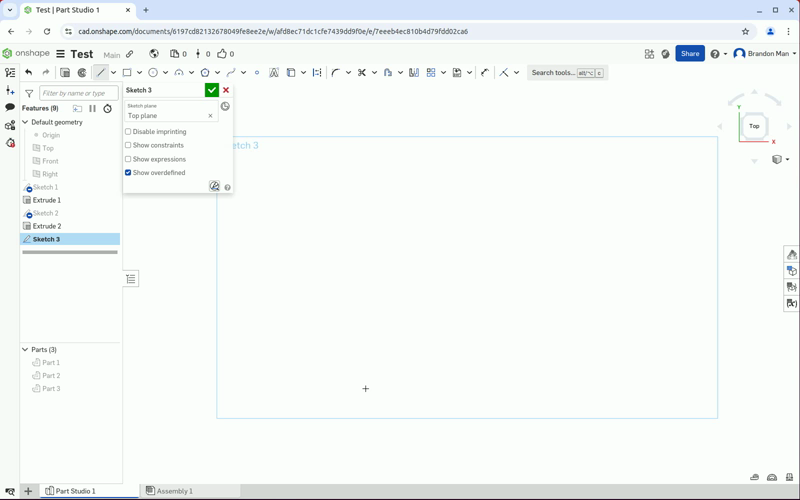
key_up(shift)
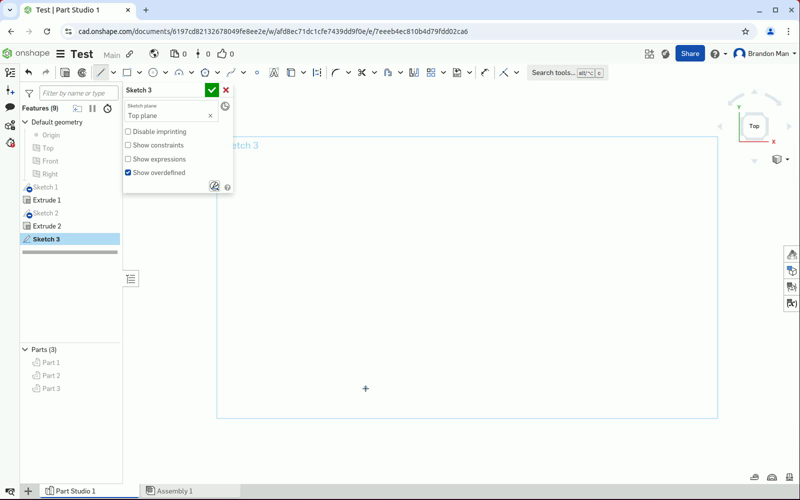
key_down(shift)
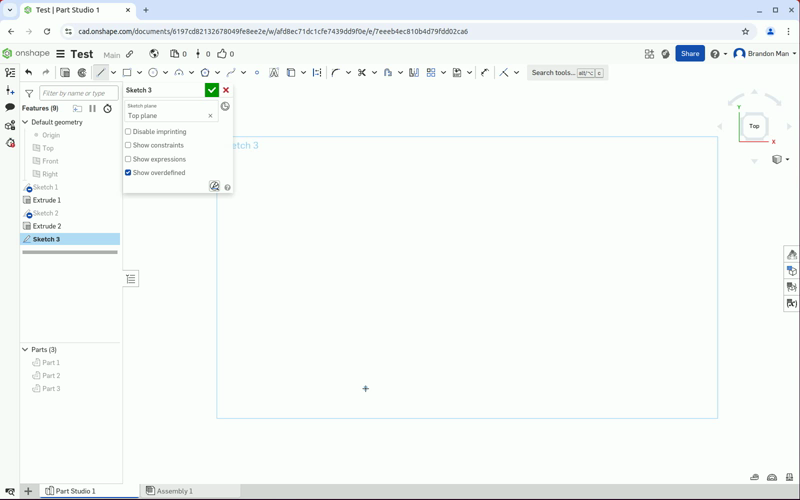
mouse_move(553, 388)
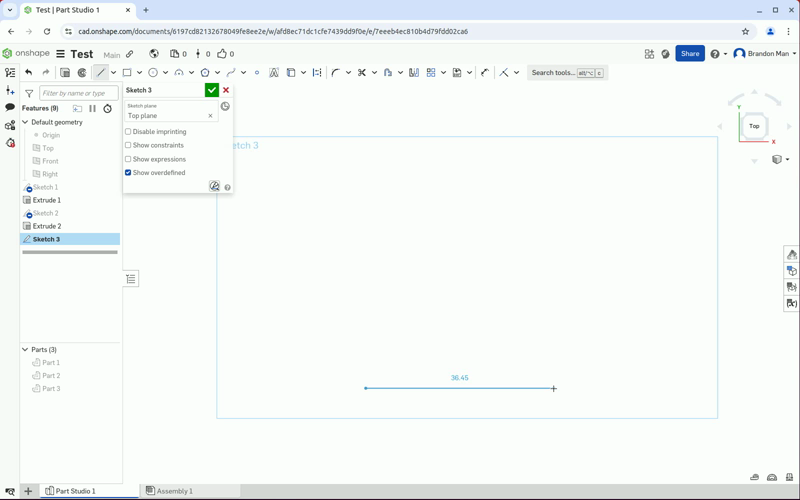
click(553, 388)
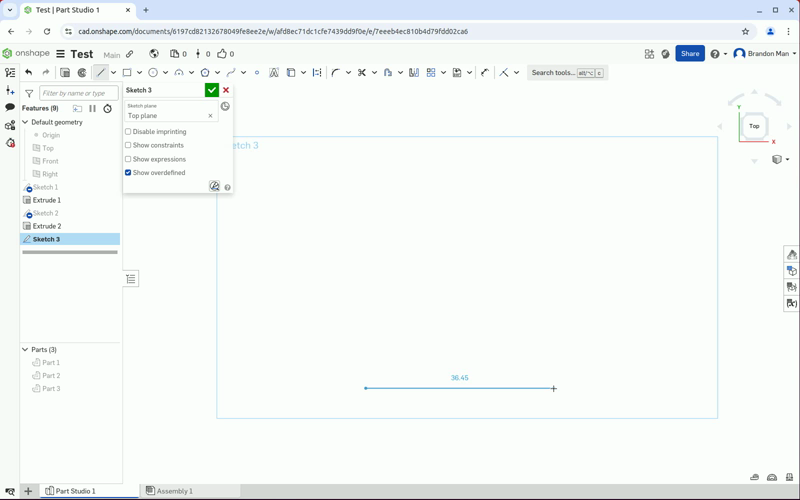
key_up(shift)
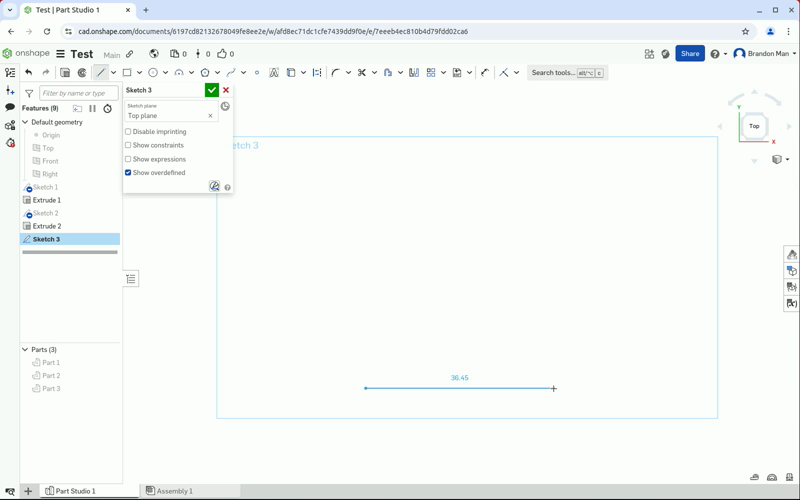
key_down(shift)
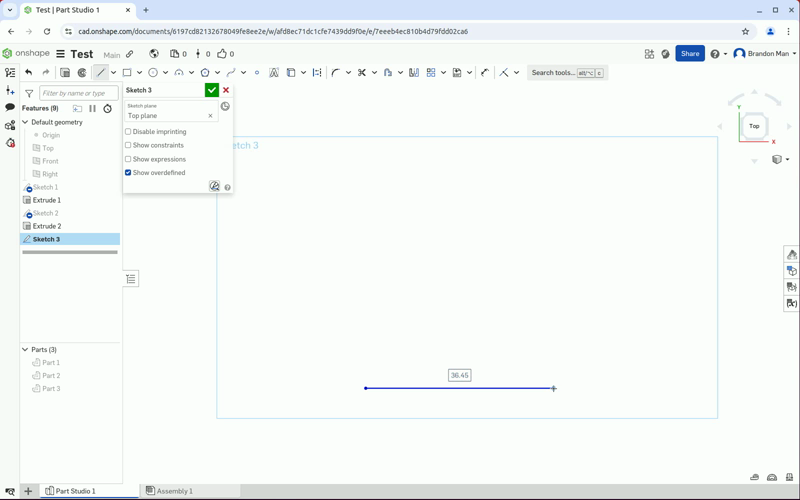
mouse_move(583, 388)
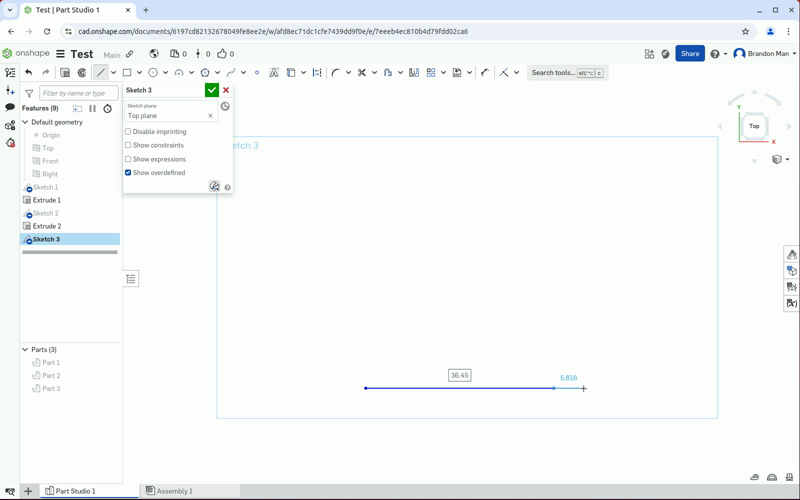
mouse_move(553, 384)
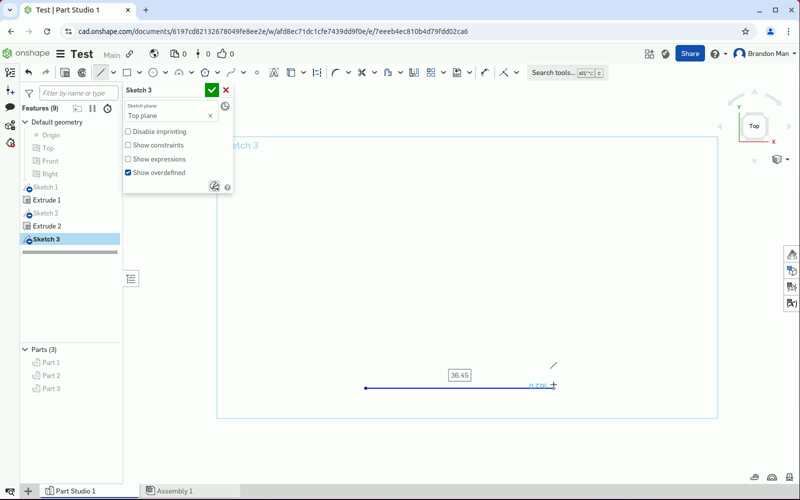
scroll(6)
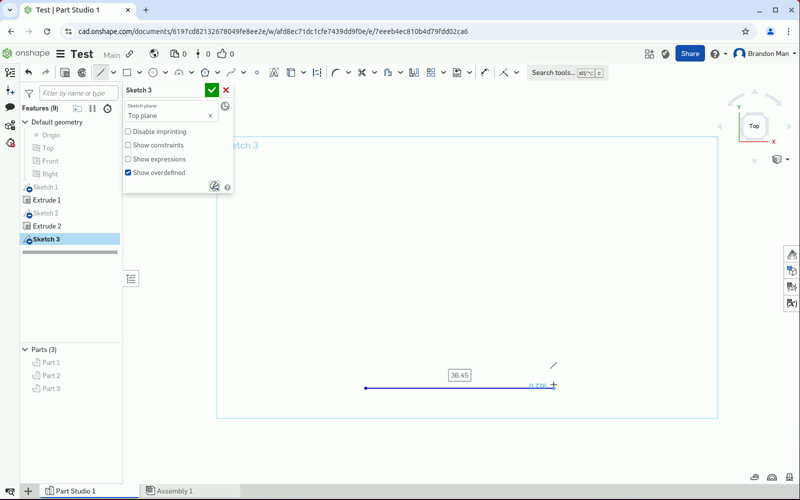
scroll(6)
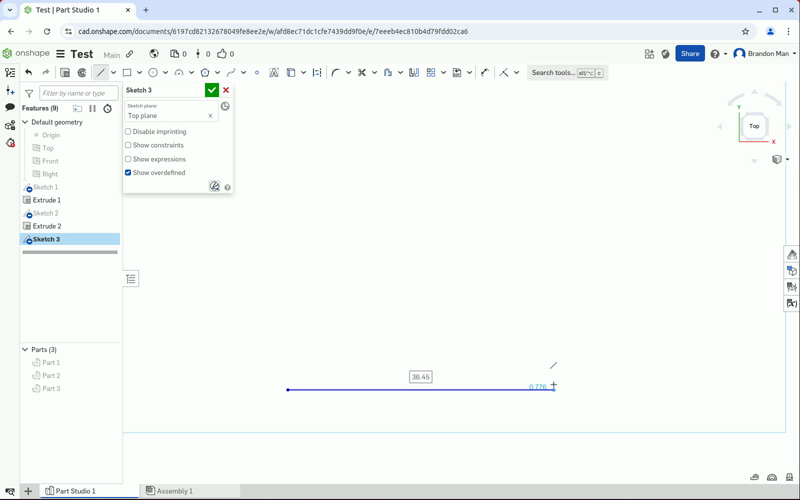
scroll(6)
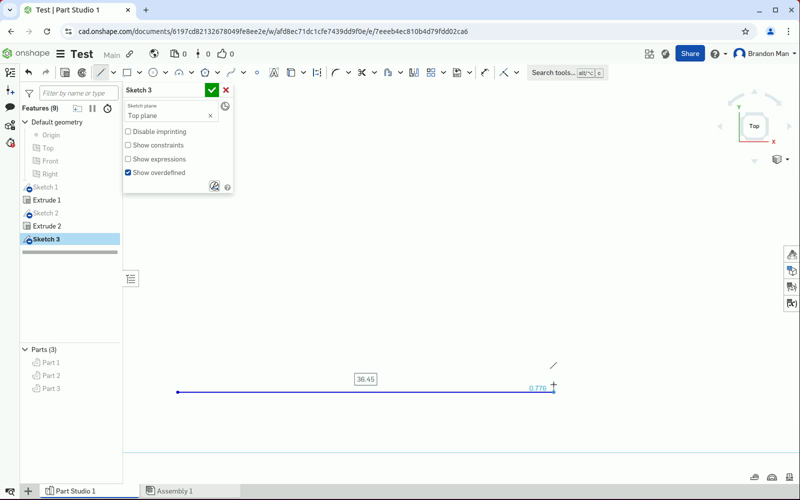
scroll(6)
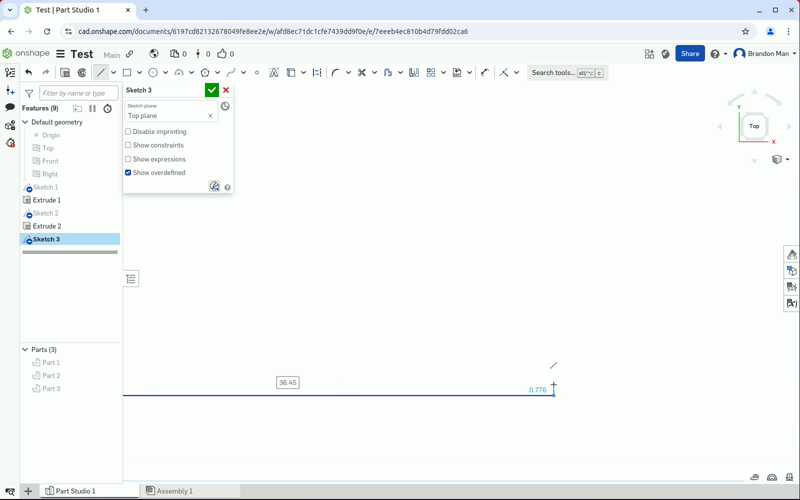
scroll(6)
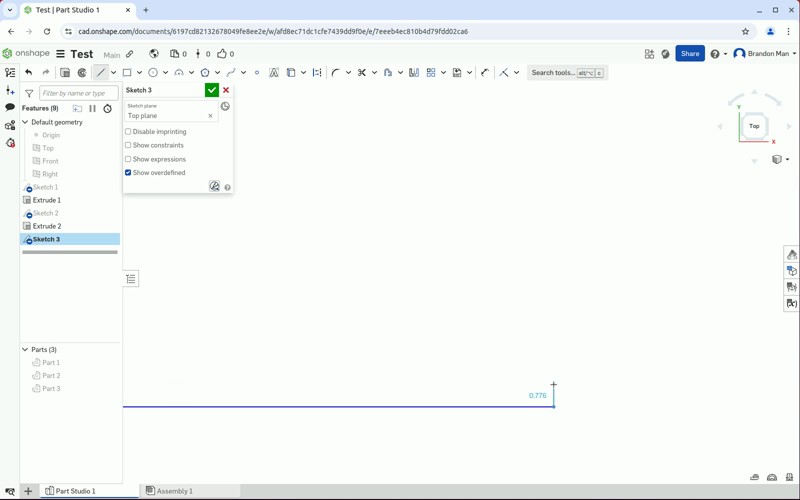
scroll(6)
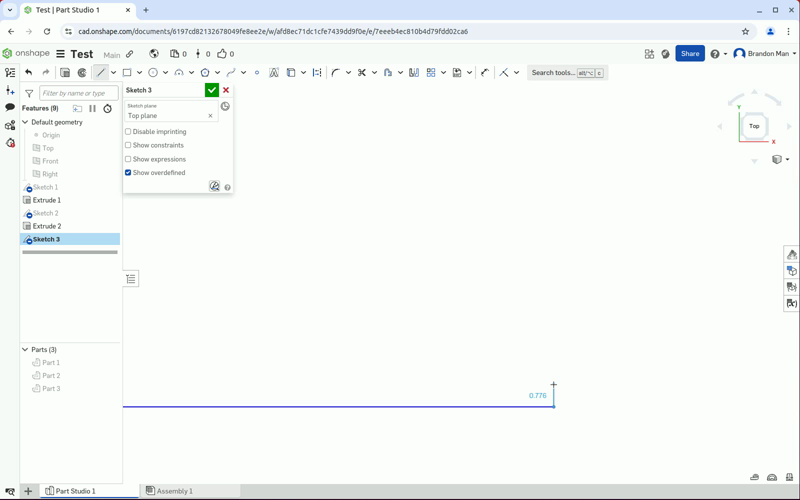
scroll(6)
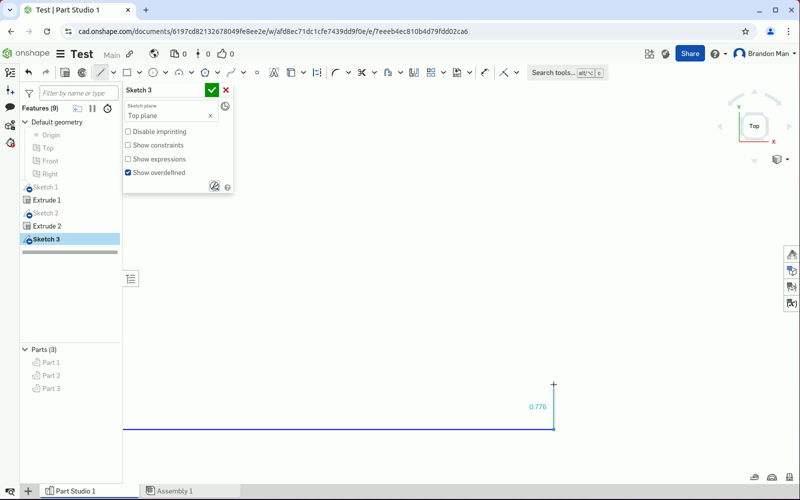
click(553, 384)
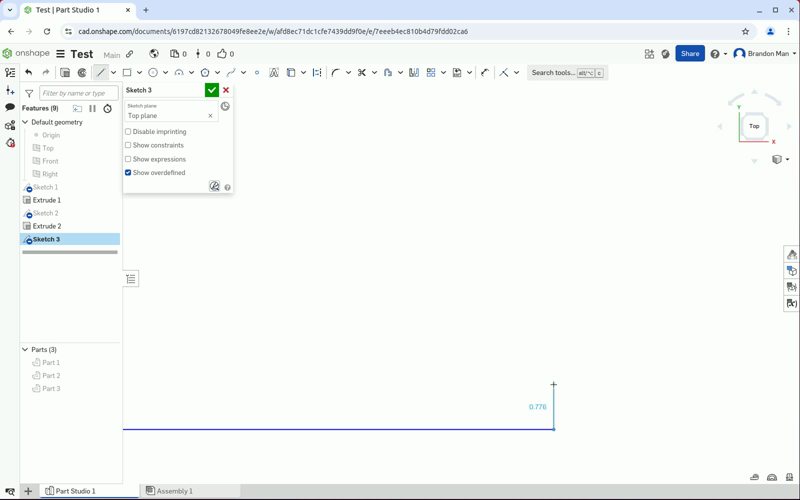
scroll(-6)
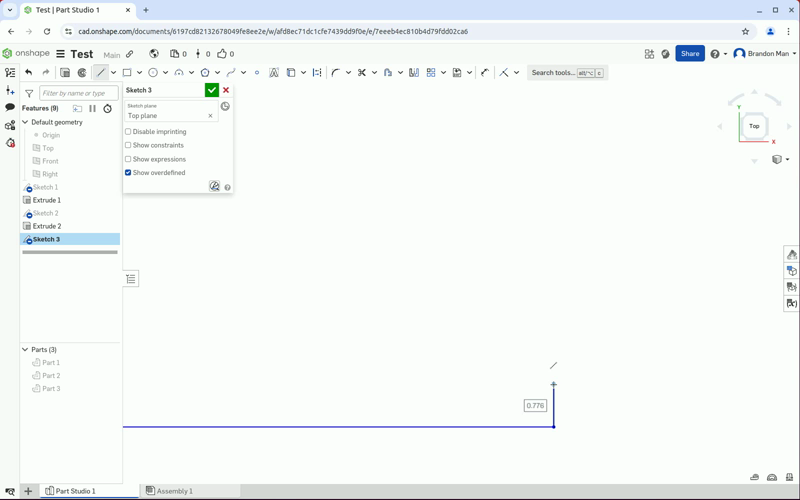
scroll(-6)
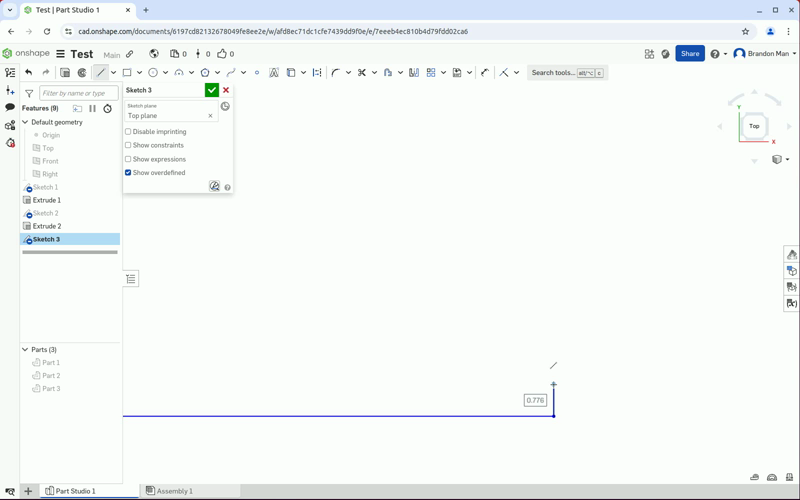
scroll(-6)
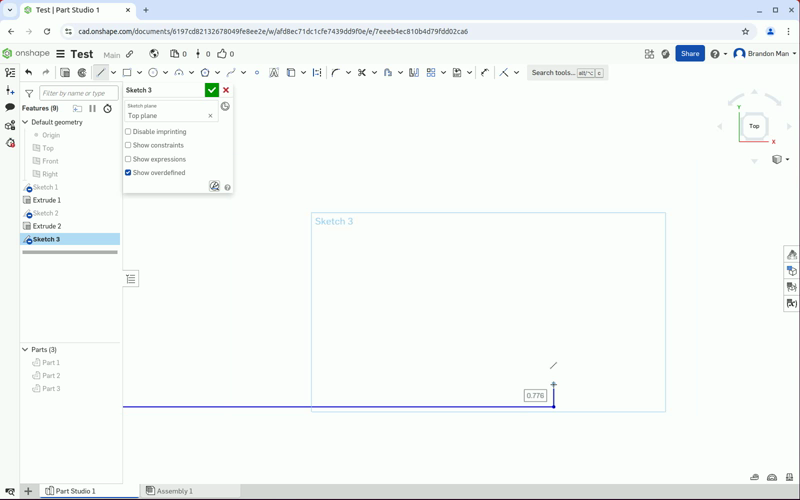
scroll(-6)
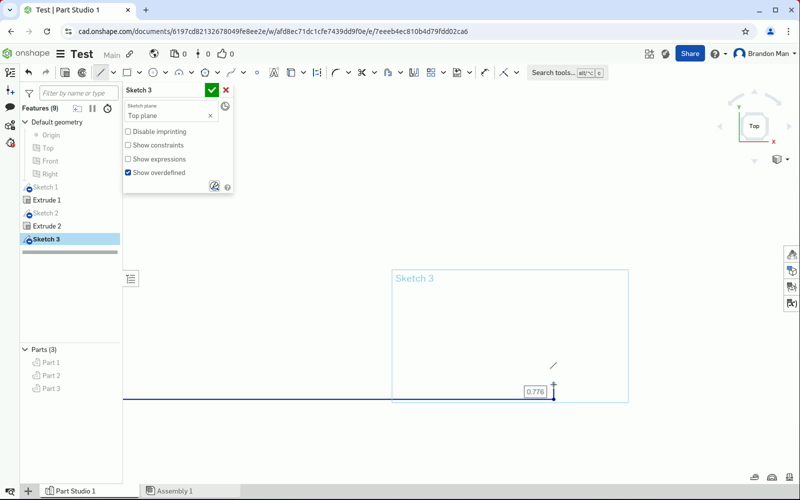
scroll(-6)
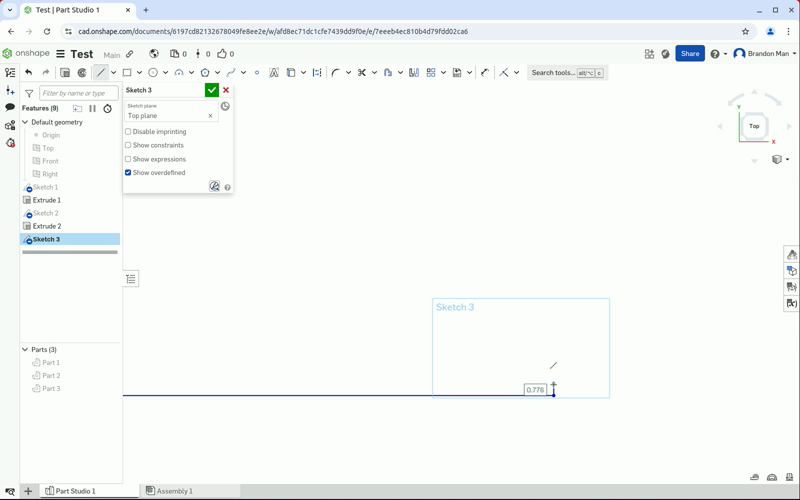
scroll(-6)
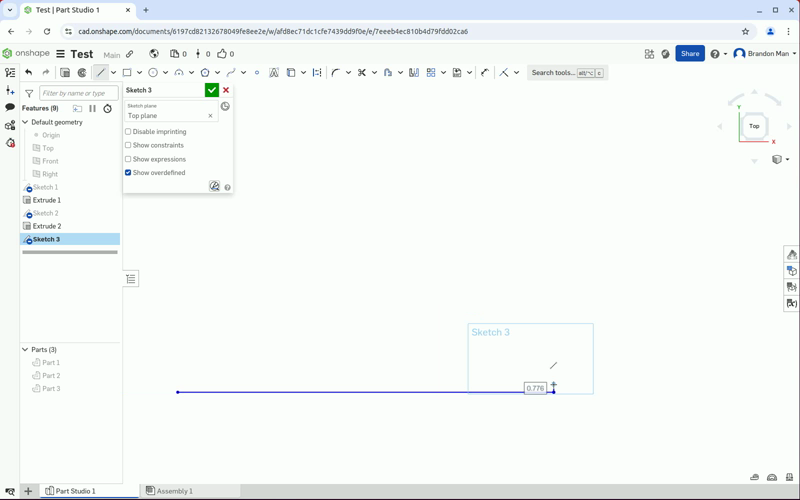
scroll(-6)
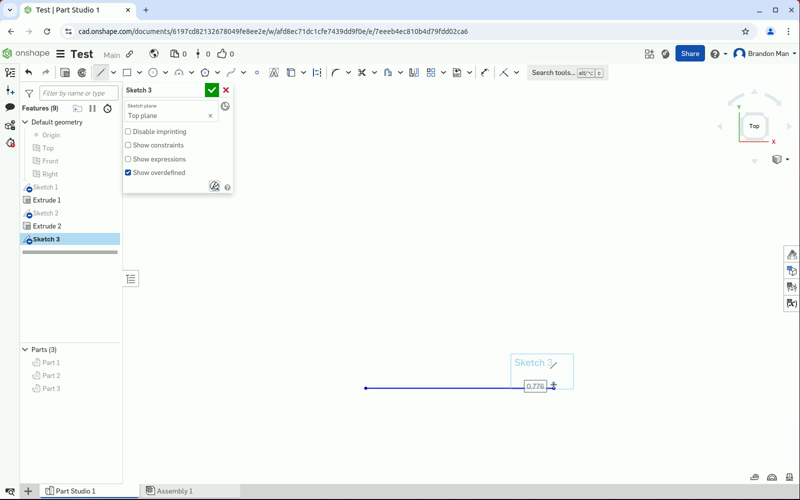
key_up(shift)
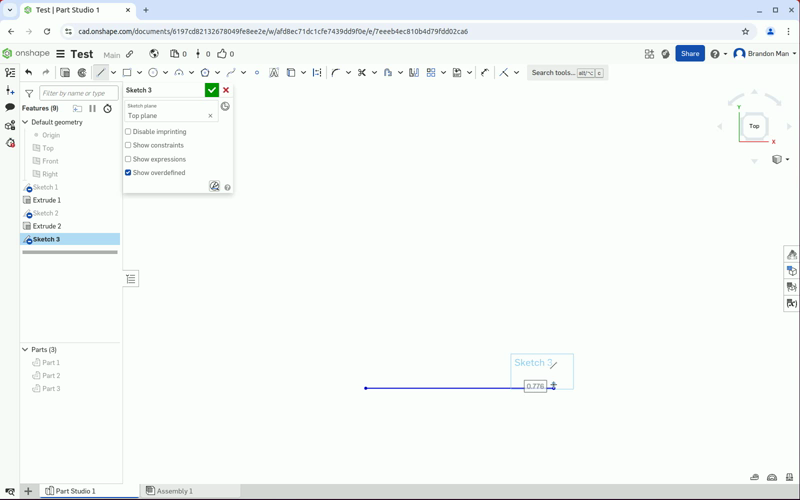
key_down(shift)
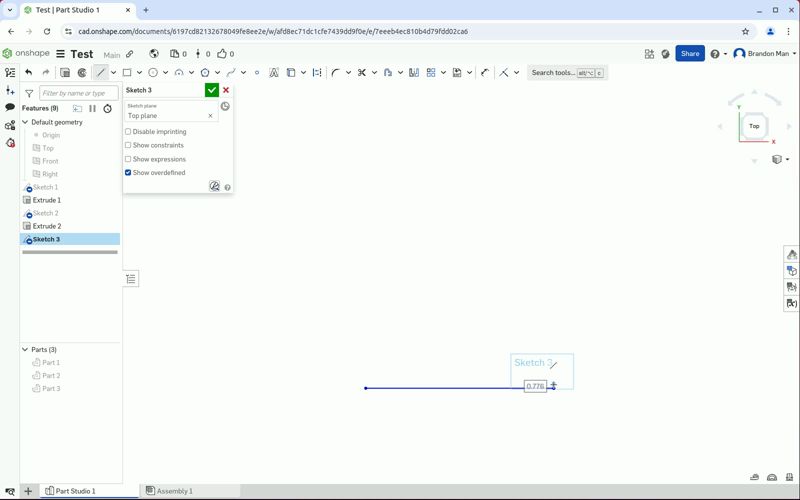
mouse_move(583, 384)
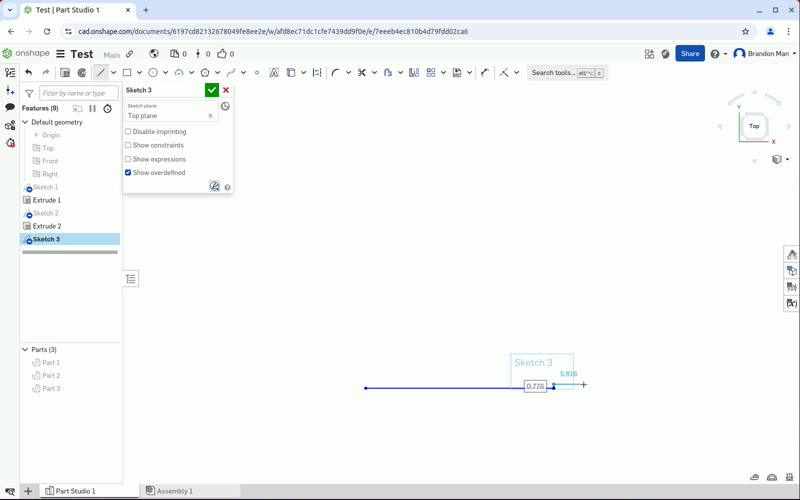
mouse_move(553, 378)
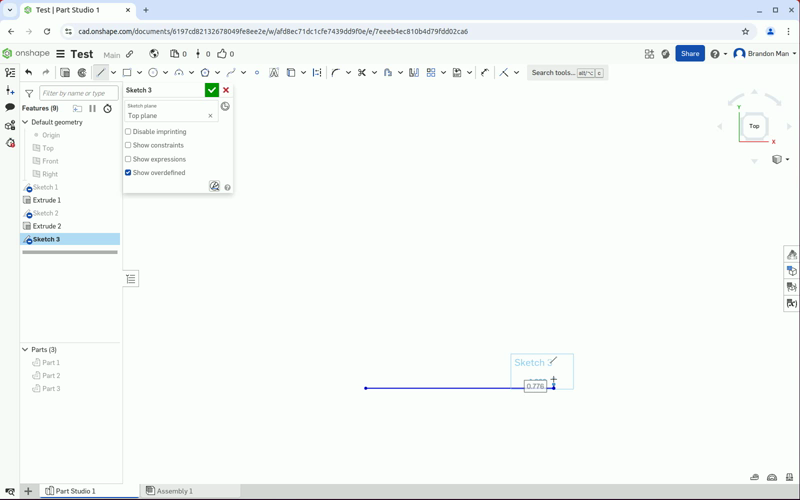
scroll(6)
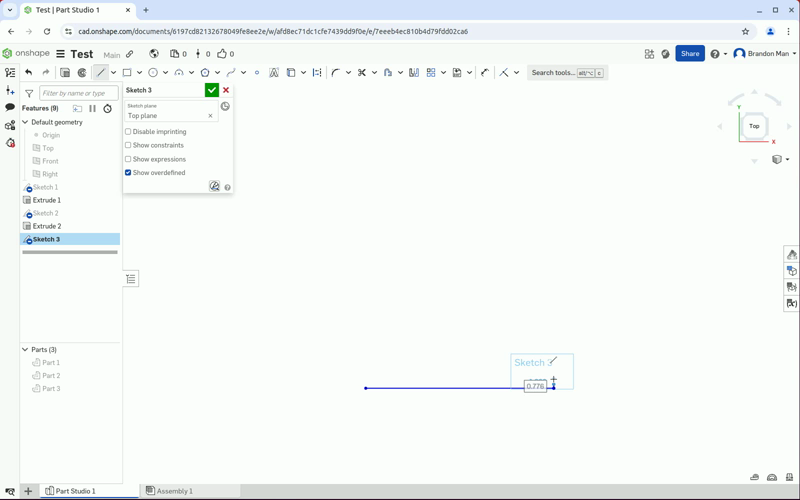
scroll(6)
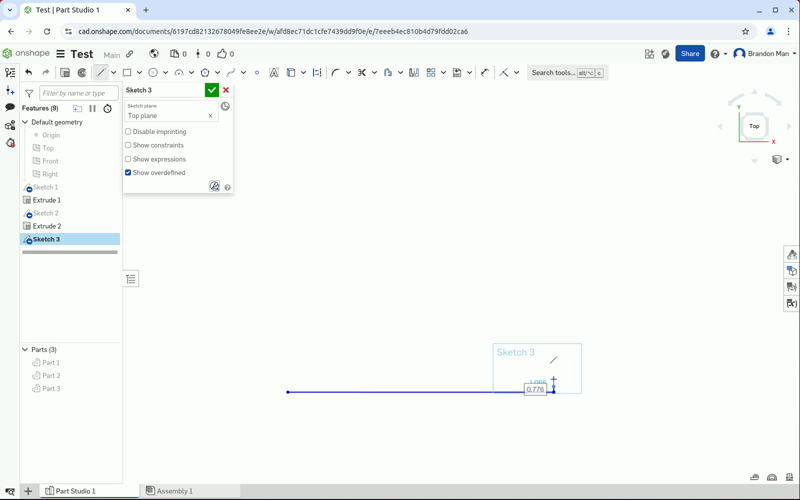
scroll(6)
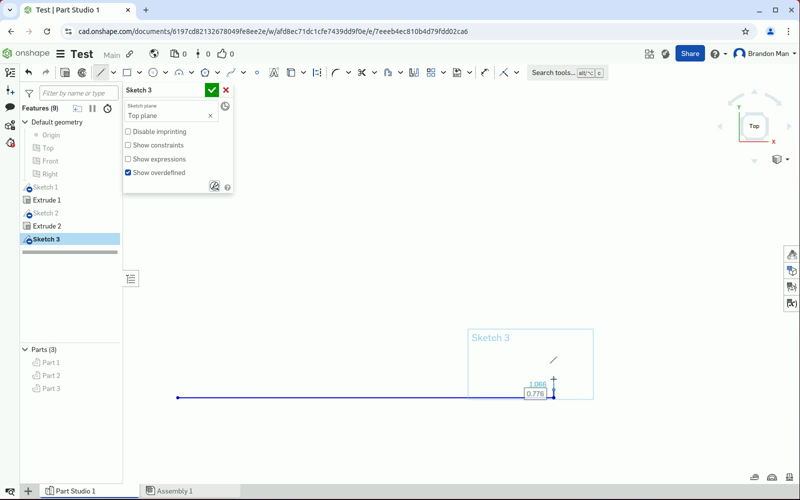
scroll(6)
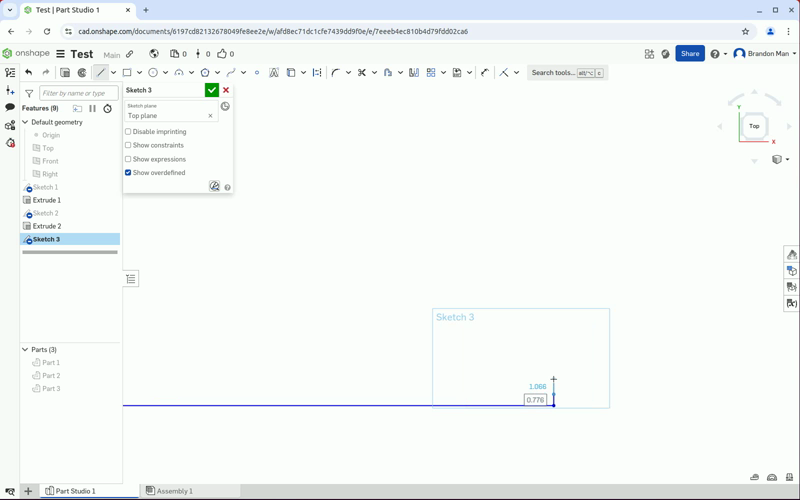
scroll(6)
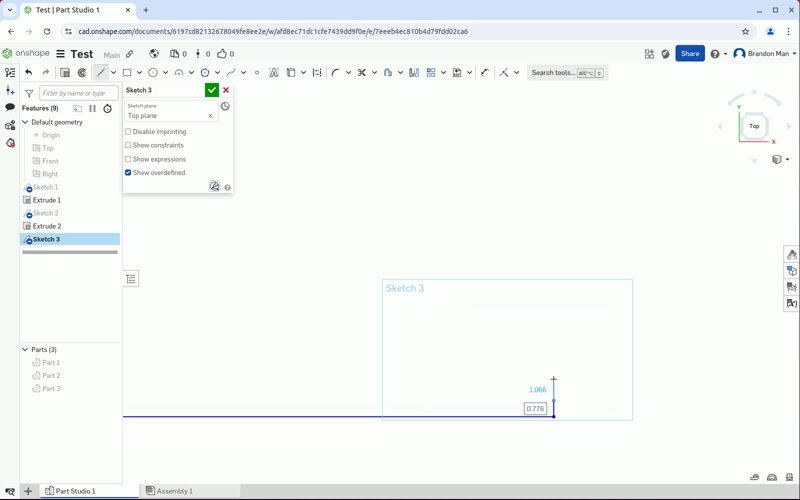
scroll(6)
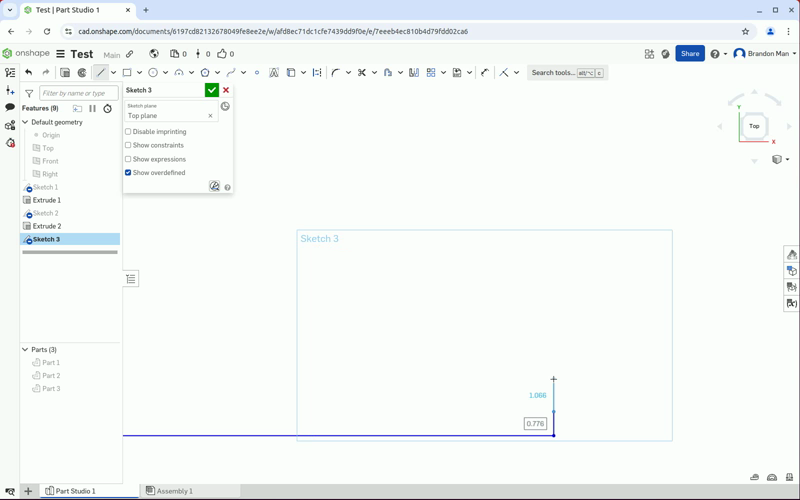
scroll(6)
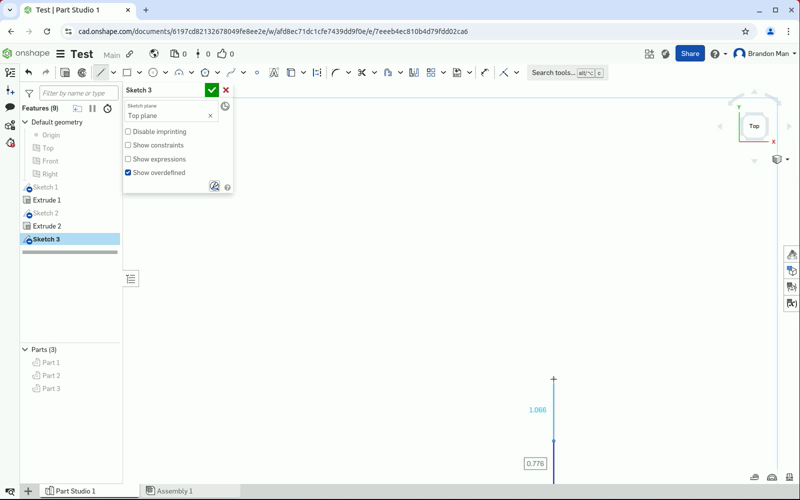
click(553, 378)
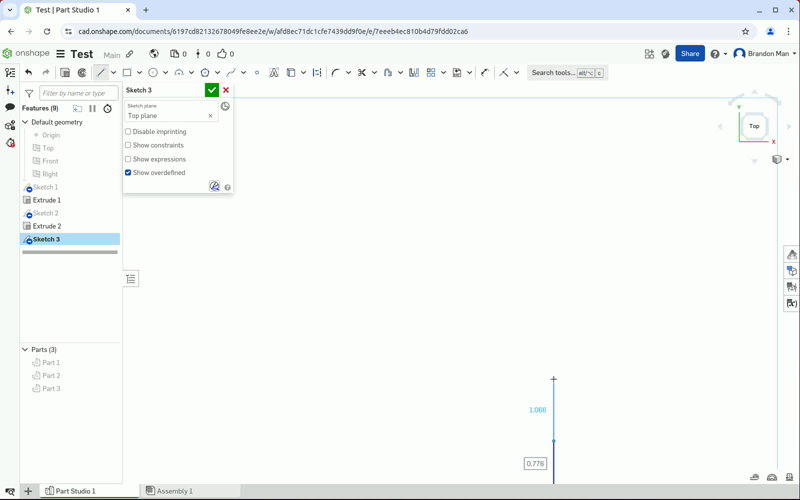
scroll(-6)
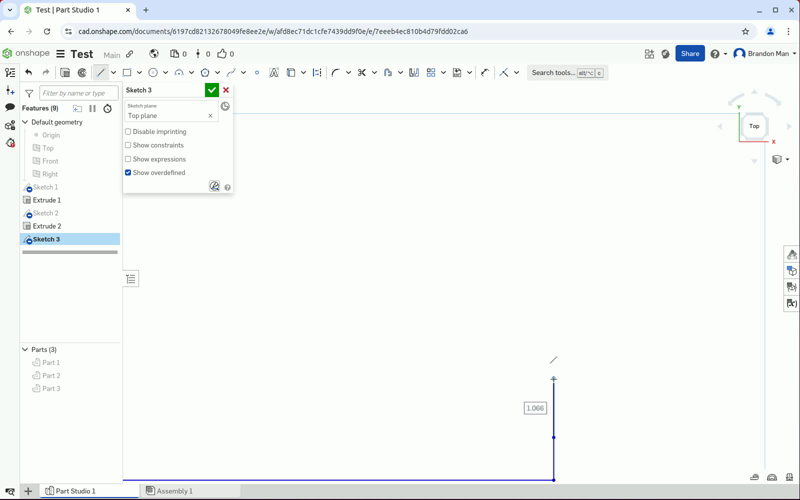
scroll(-6)
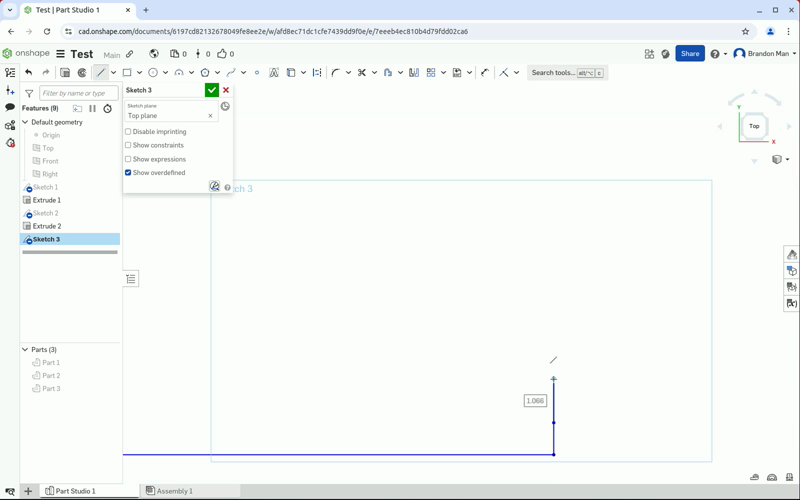
scroll(-6)
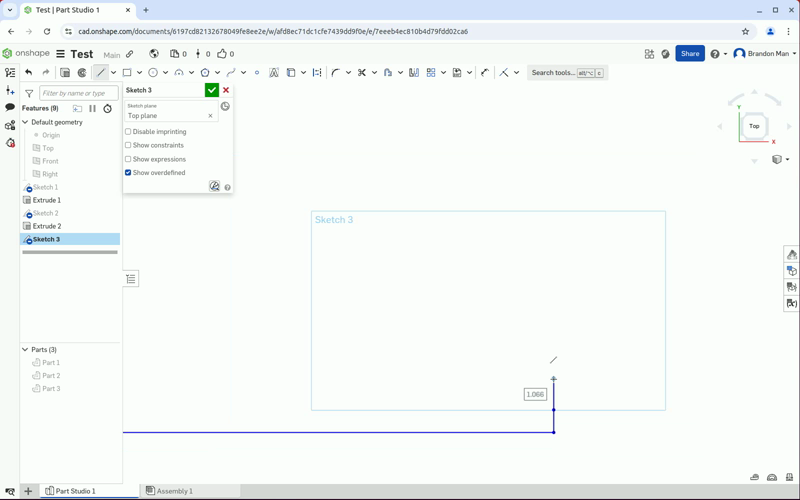
scroll(-6)
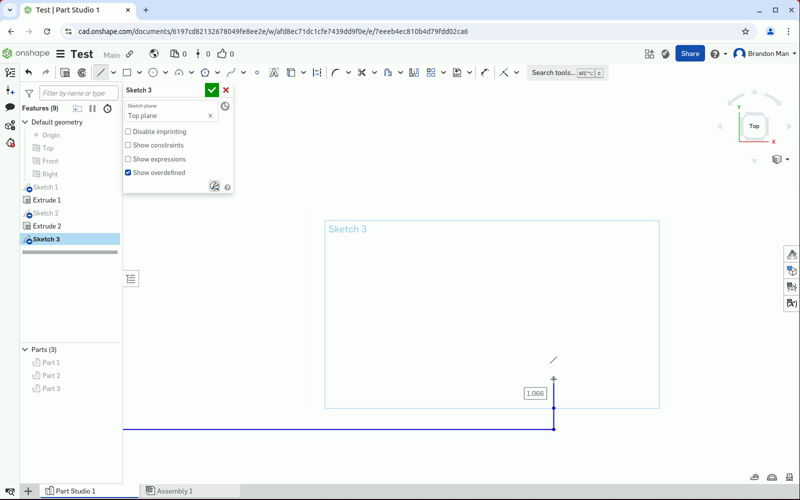
scroll(-6)
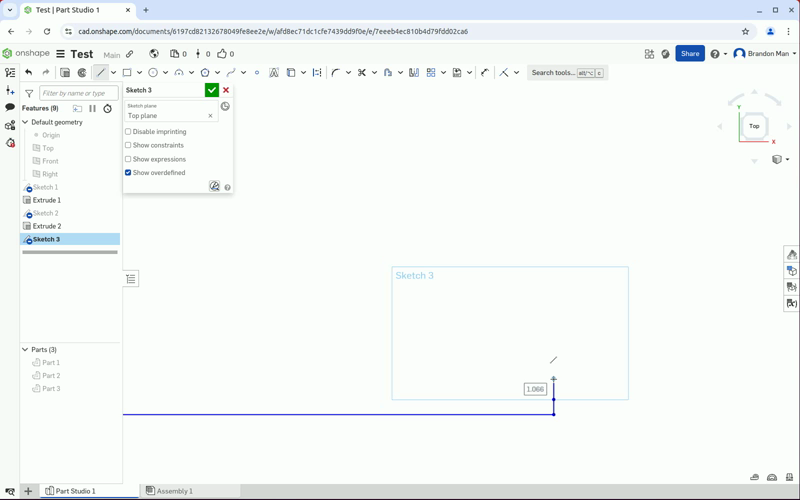
scroll(-6)
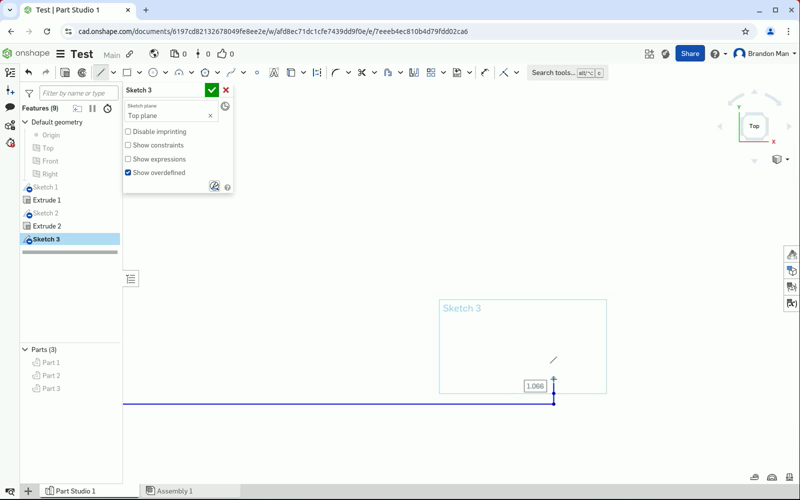
scroll(-6)
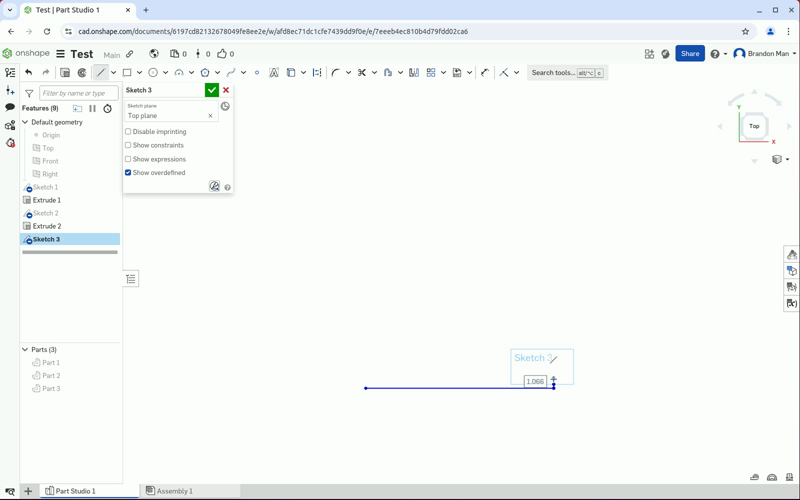
key_up(shift)
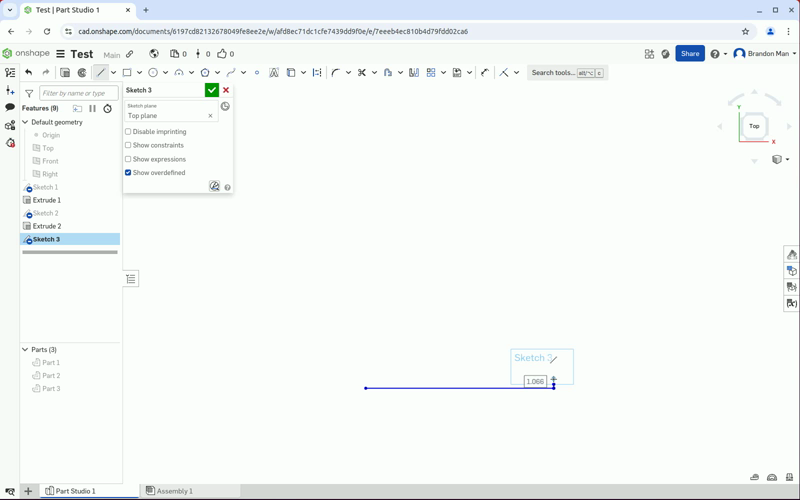
key_down(shift)
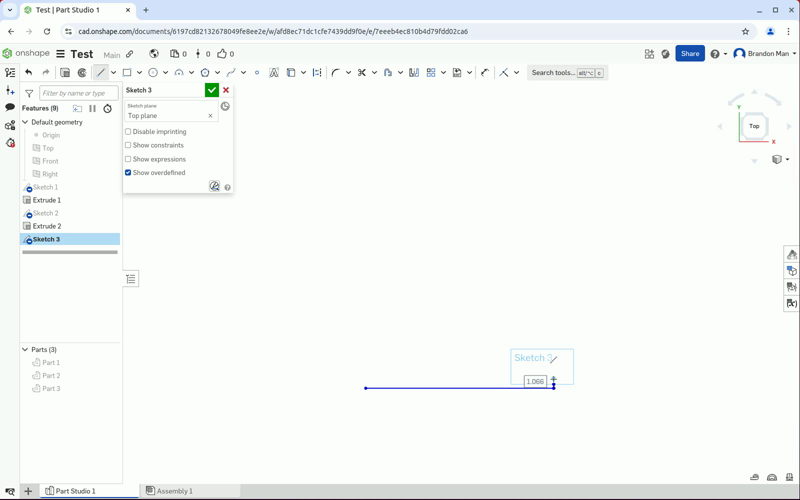
mouse_move(583, 378)
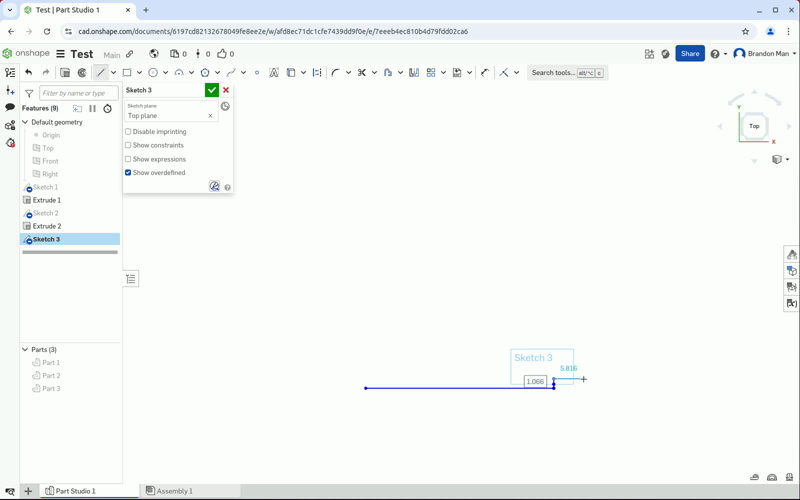
mouse_move(547, 378)
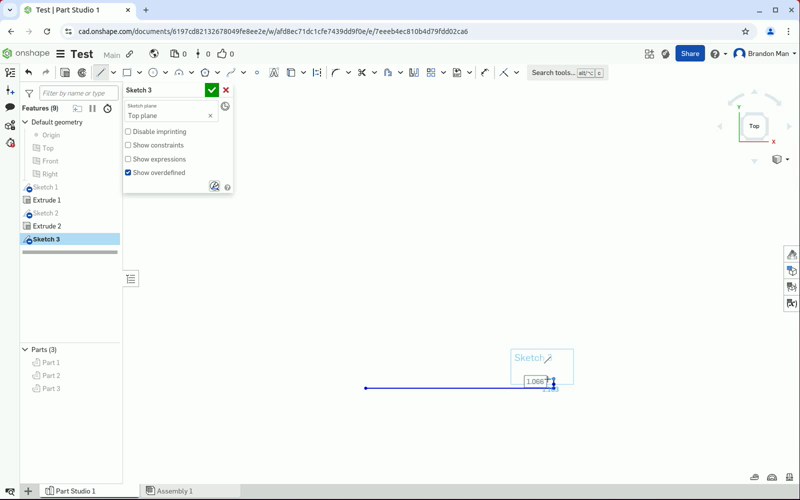
scroll(6)
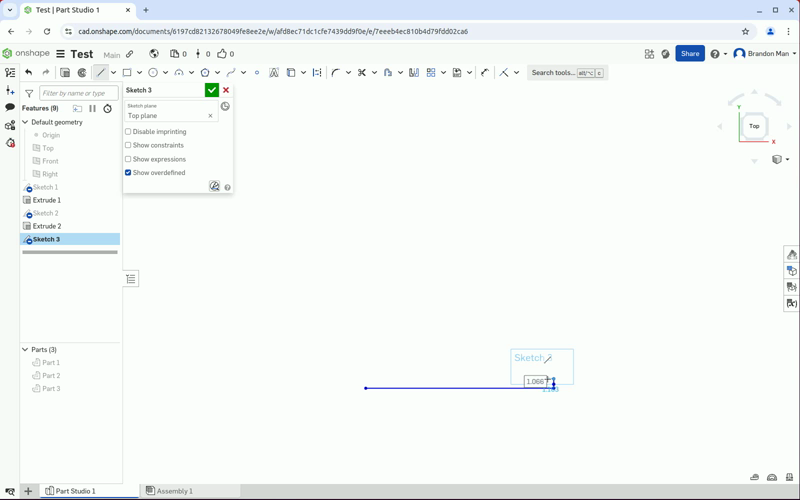
scroll(6)
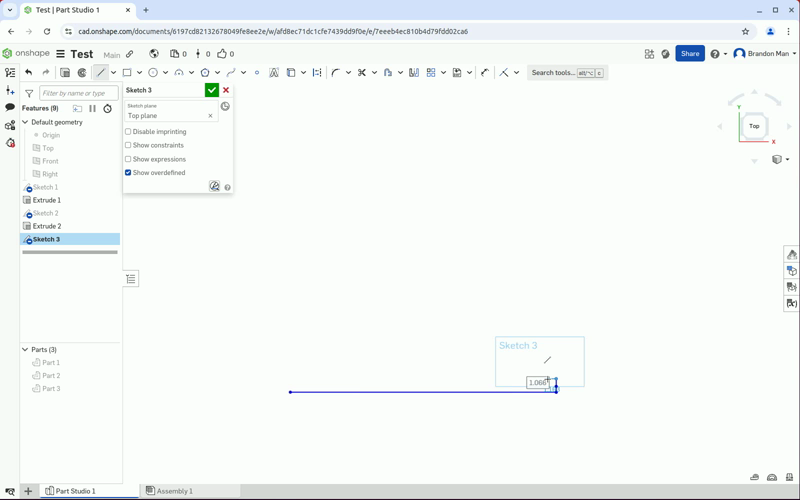
scroll(6)
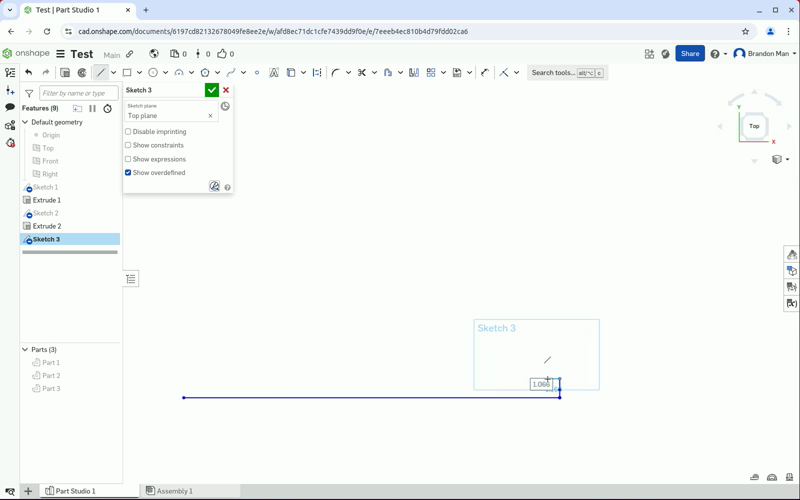
scroll(6)
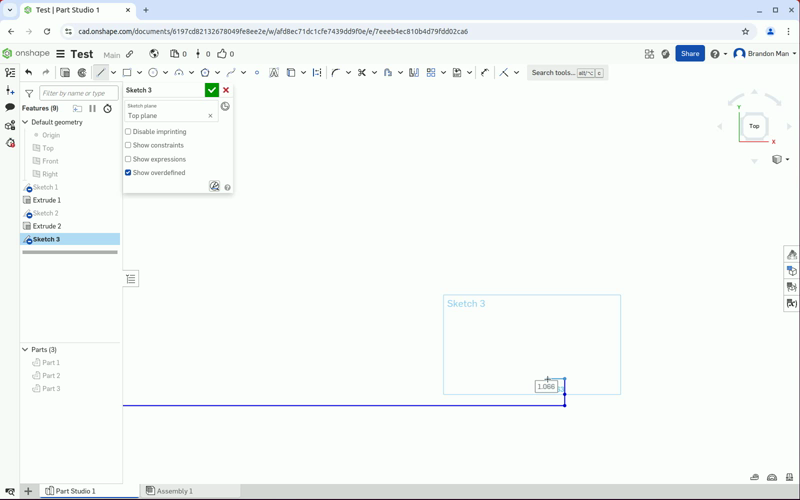
scroll(6)
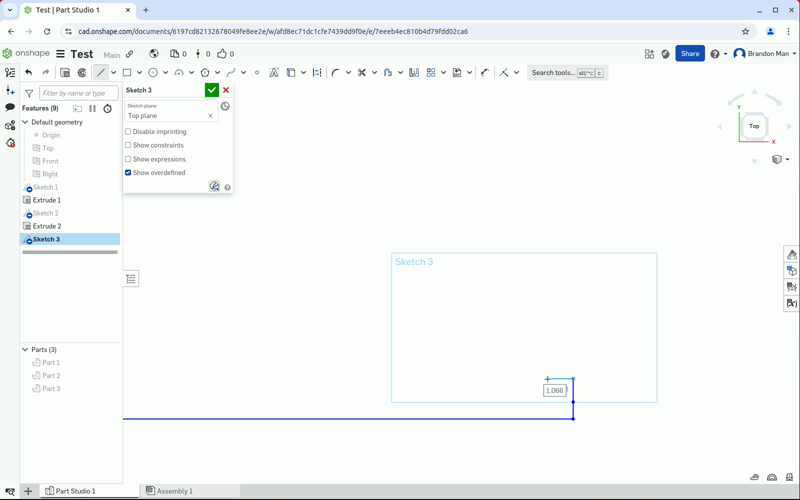
scroll(6)
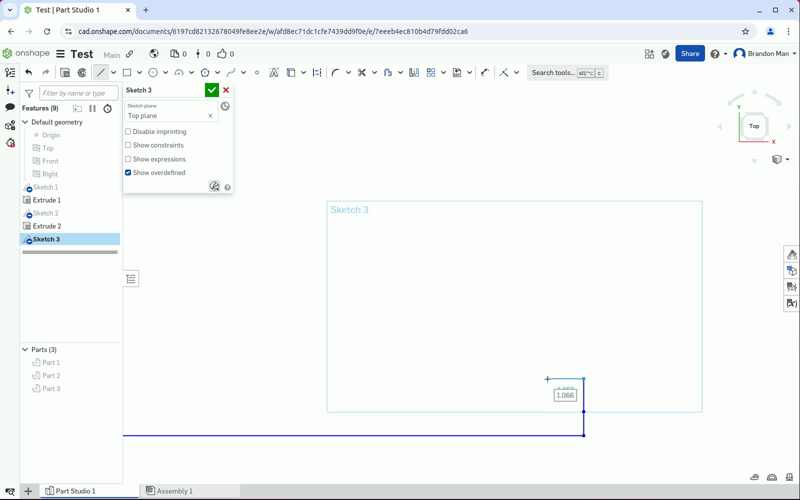
scroll(6)
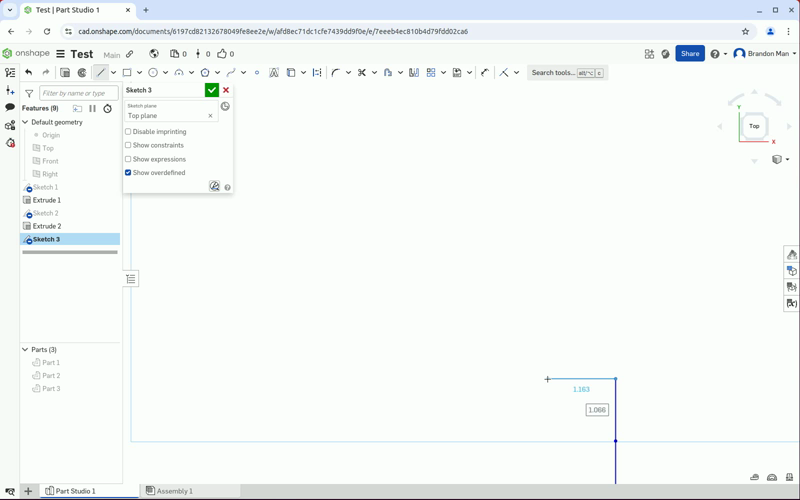
click(547, 378)
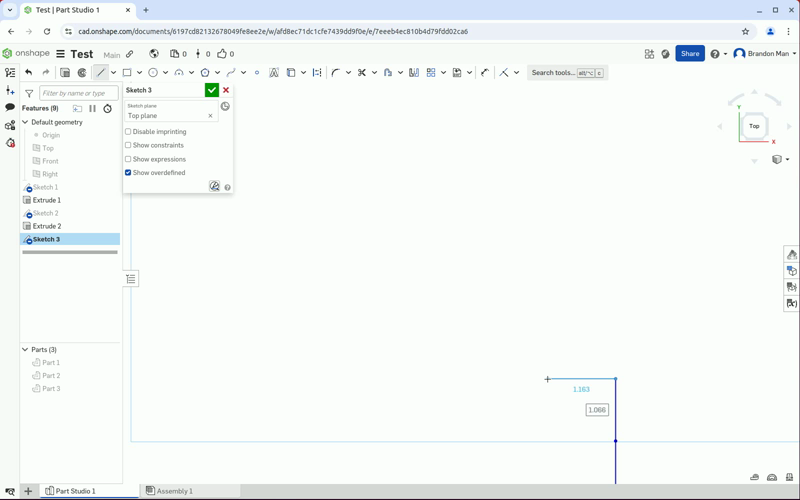
scroll(-6)
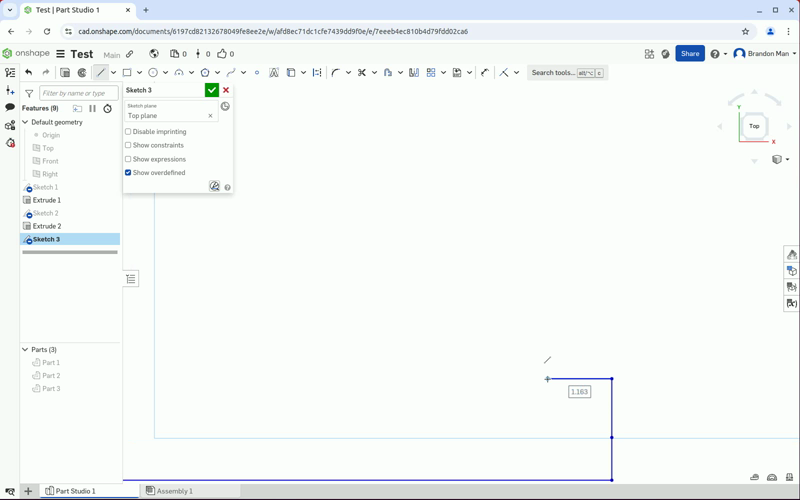
scroll(-6)
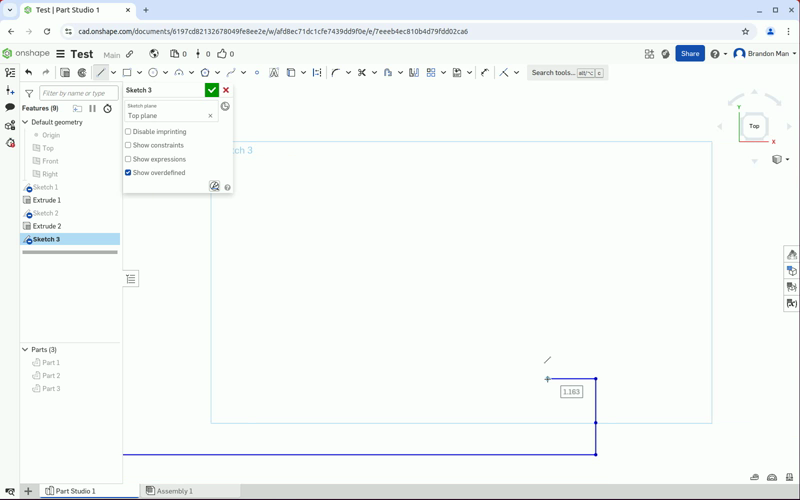
scroll(-6)
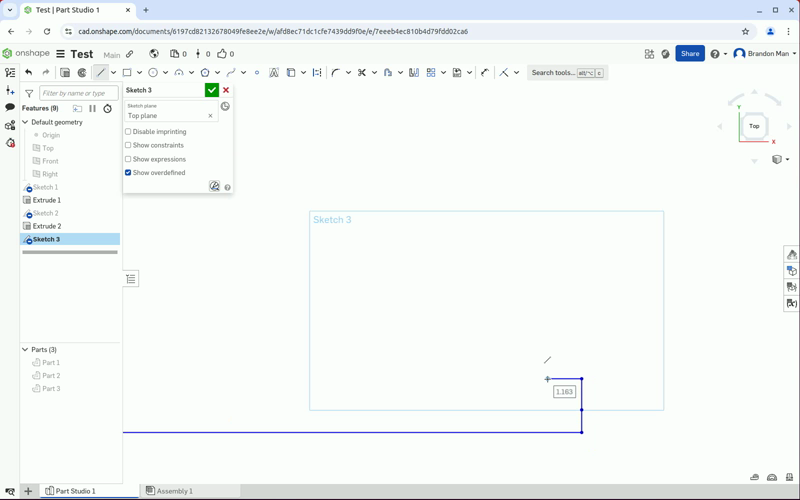
scroll(-6)
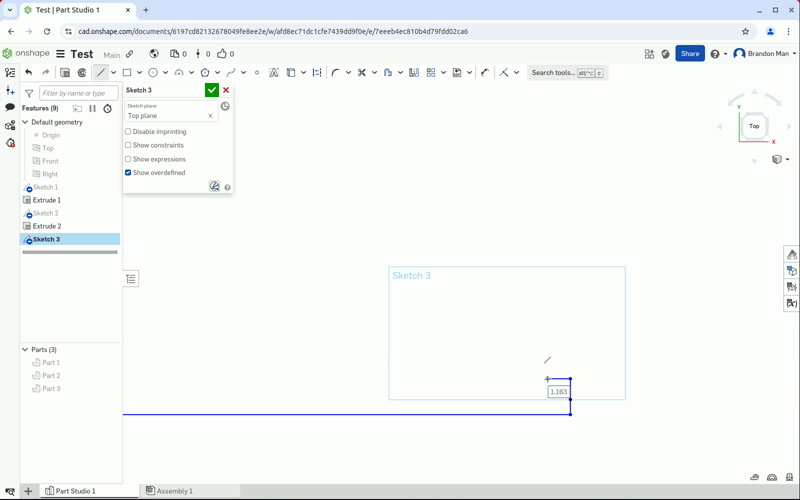
scroll(-6)
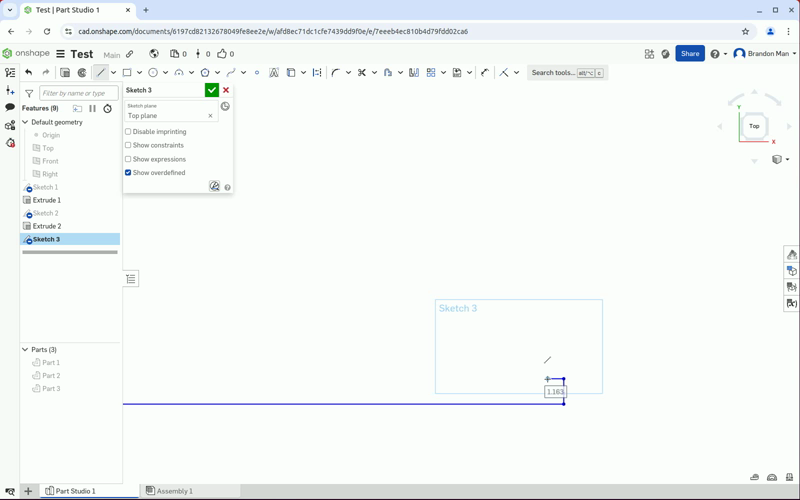
scroll(-6)
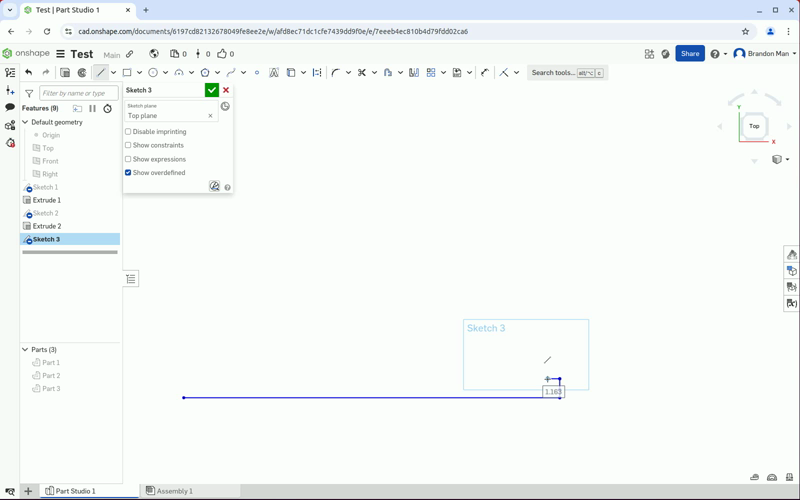
scroll(-6)
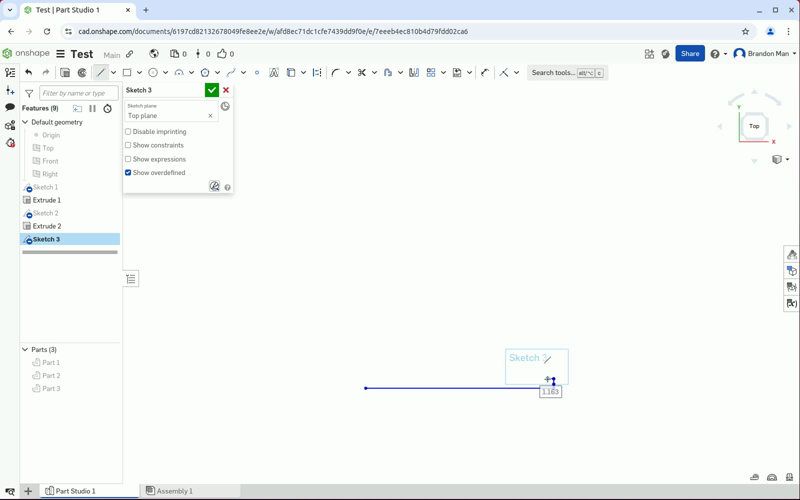
key_up(shift)
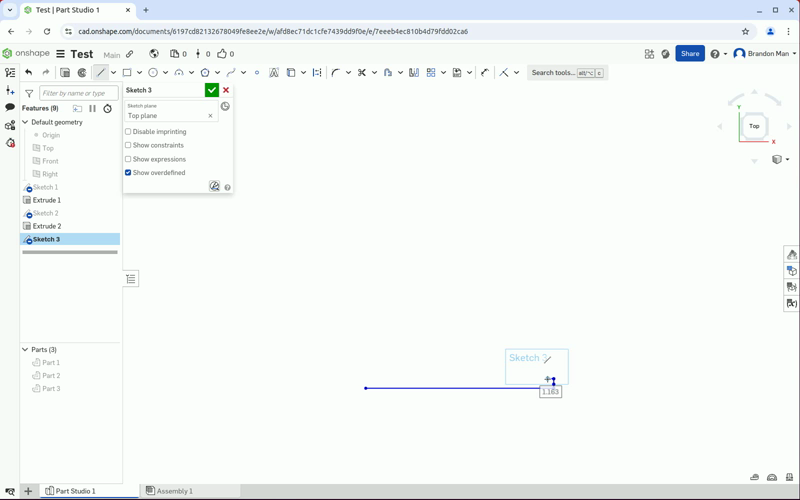
key_down(shift)
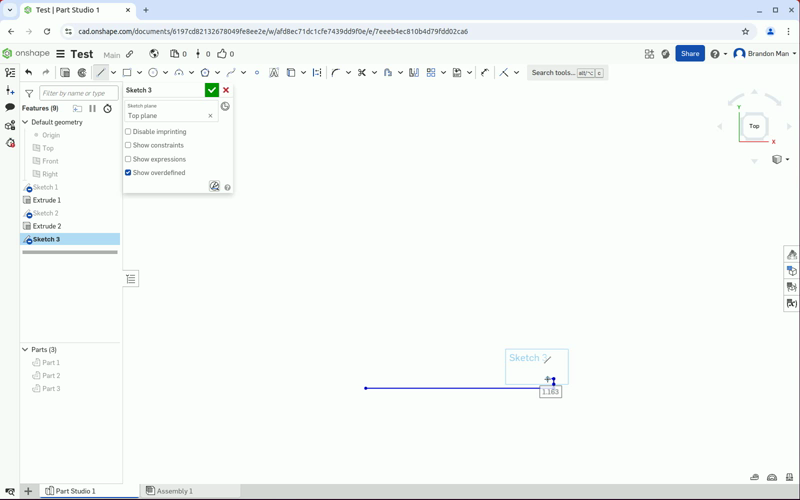
mouse_move(365, 378)
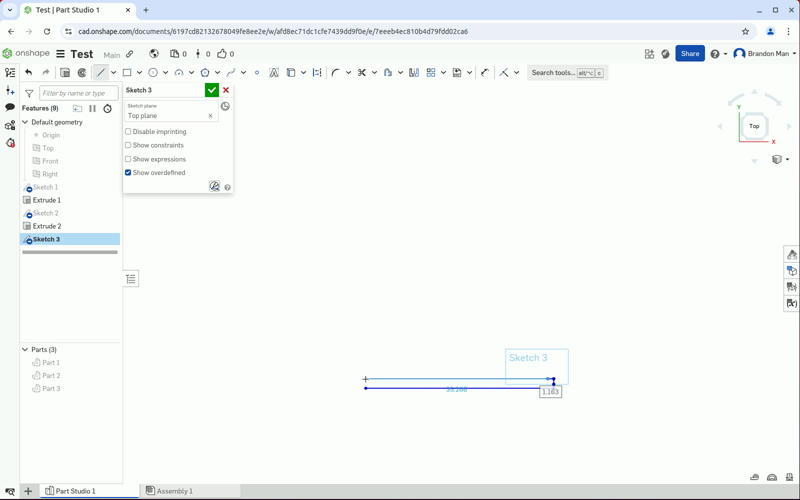
click(365, 378)
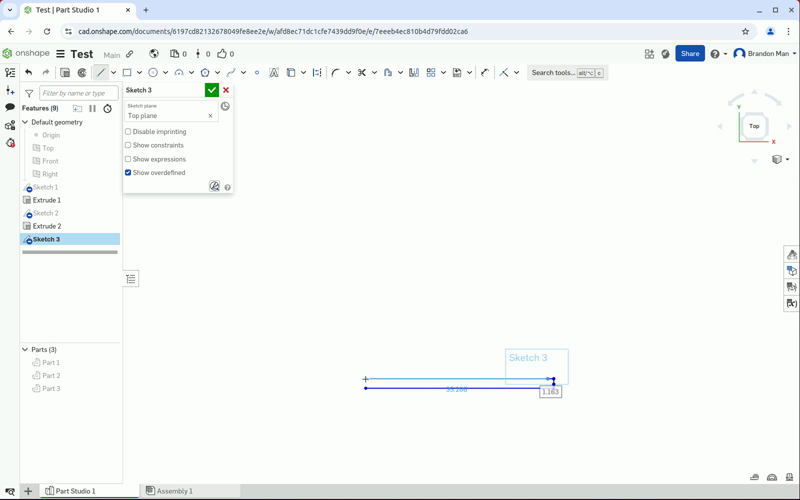
key_up(shift)
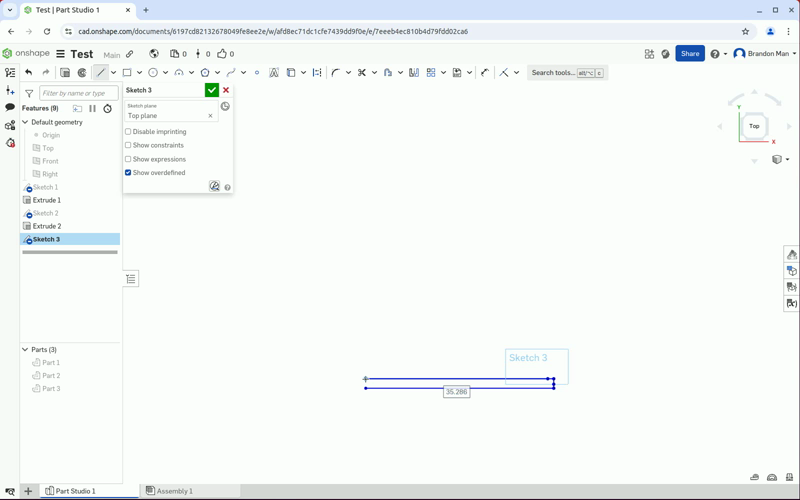
mouse_move(395, 378)
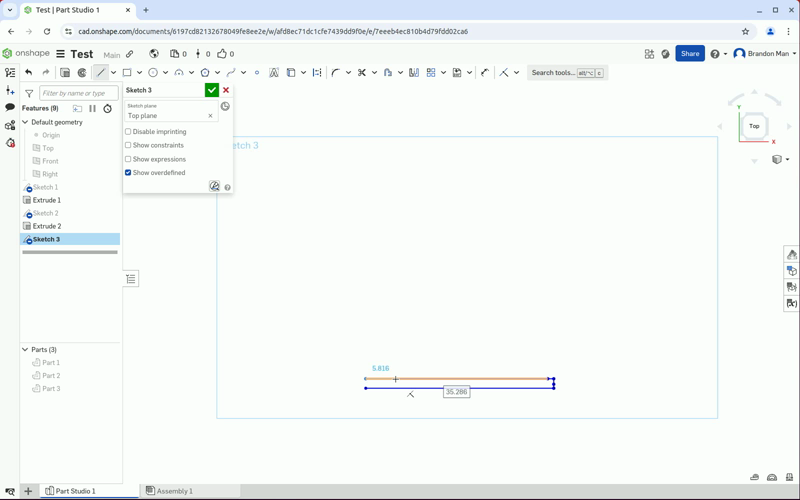
key_down(shift)
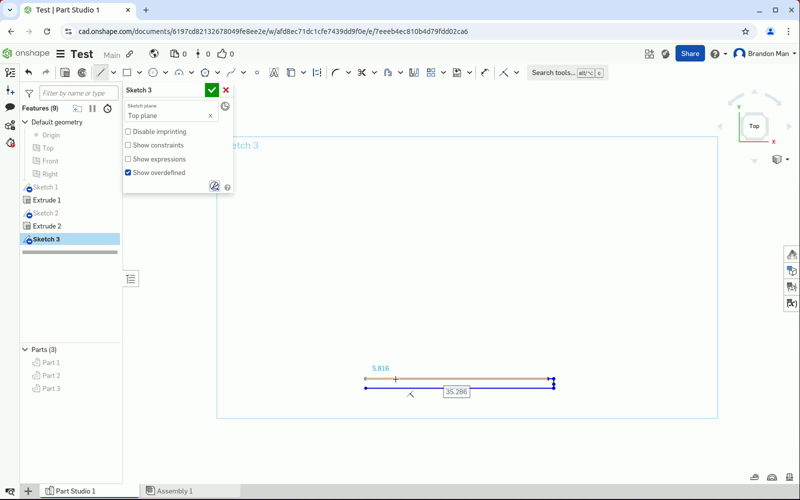
mouse_move(365, 388)
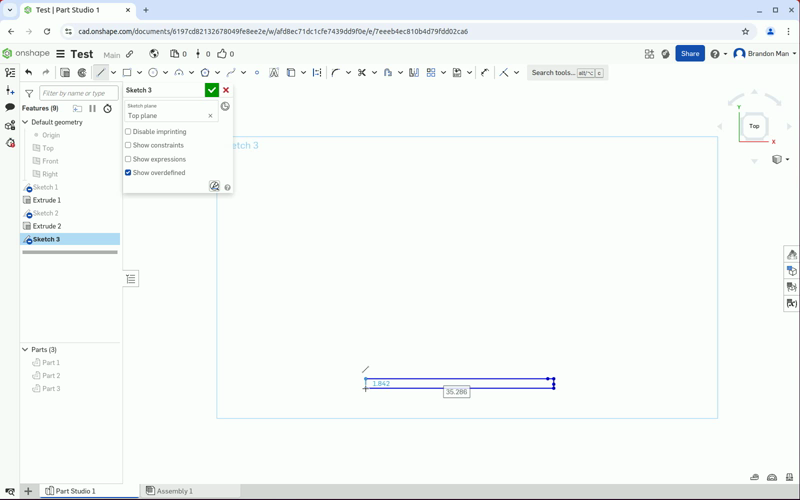
key_up(shift)
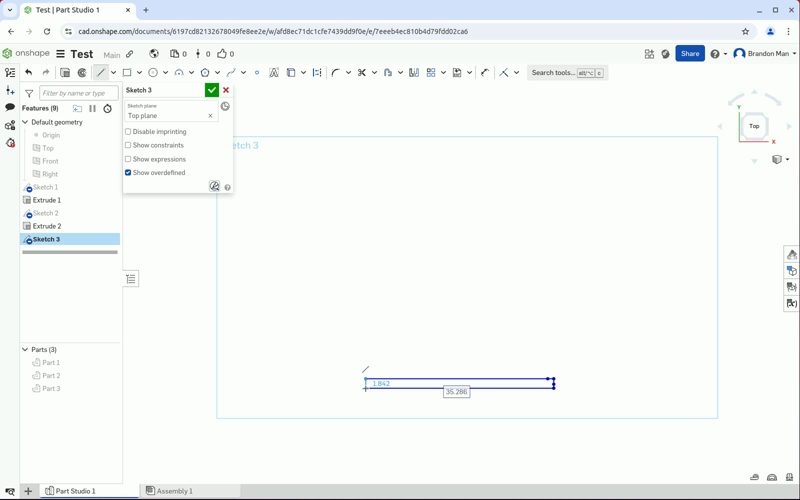
click(365, 388)
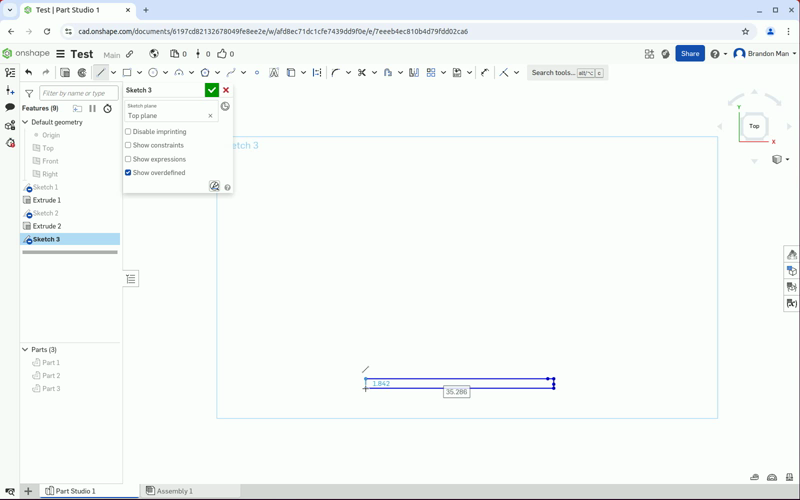
key(esc)
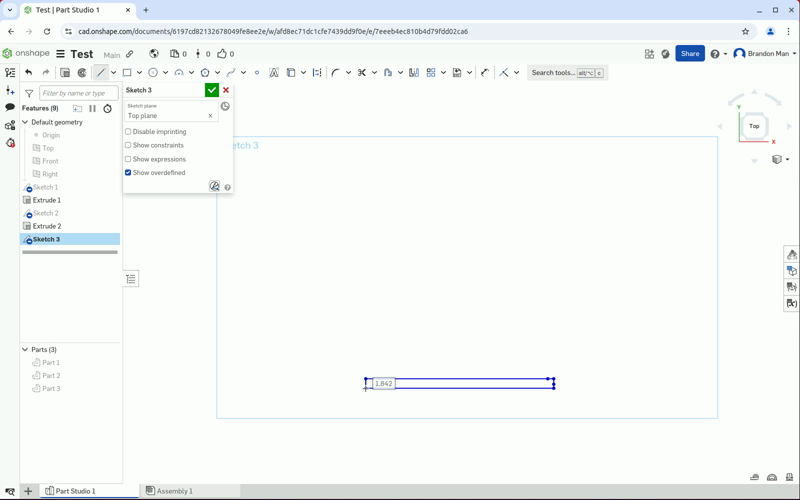
mouse_move(370, 380)
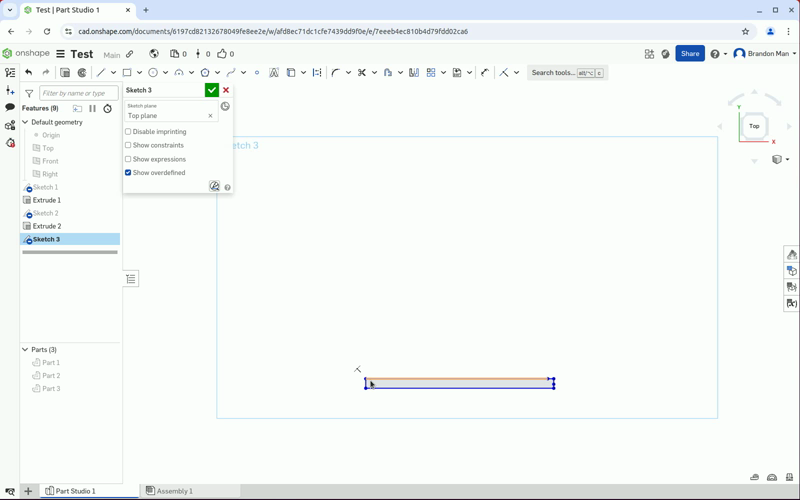
click(370, 380)
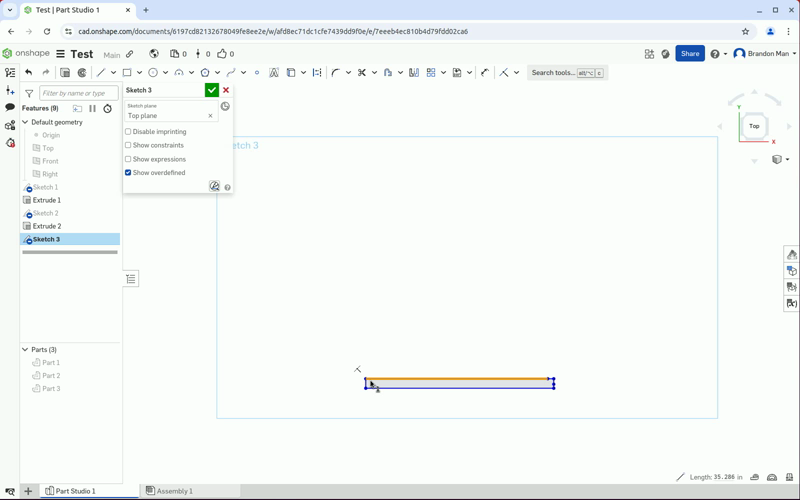
mouse_move(73, 352)
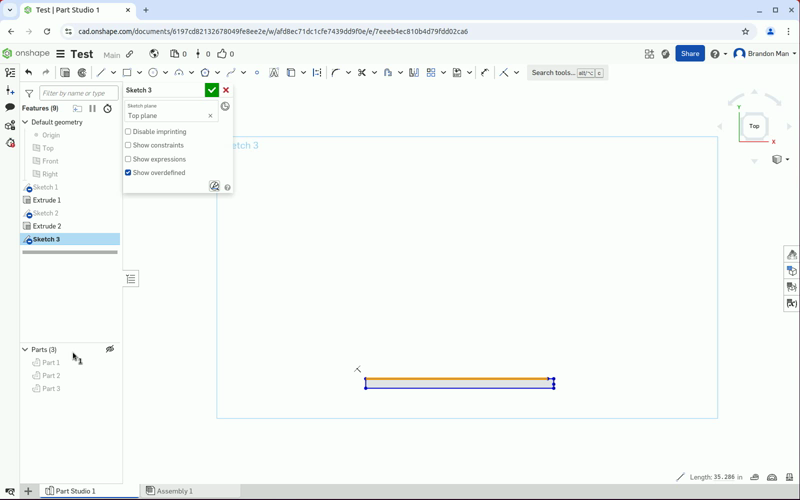
key(shift+y)
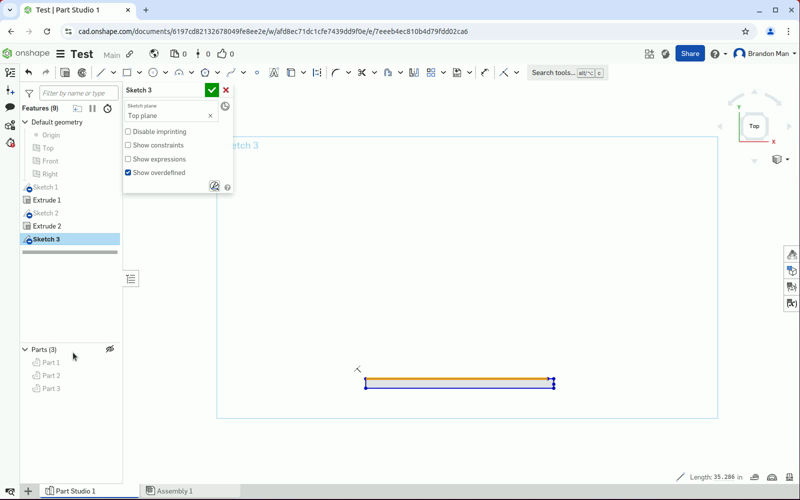
key(shift+e)
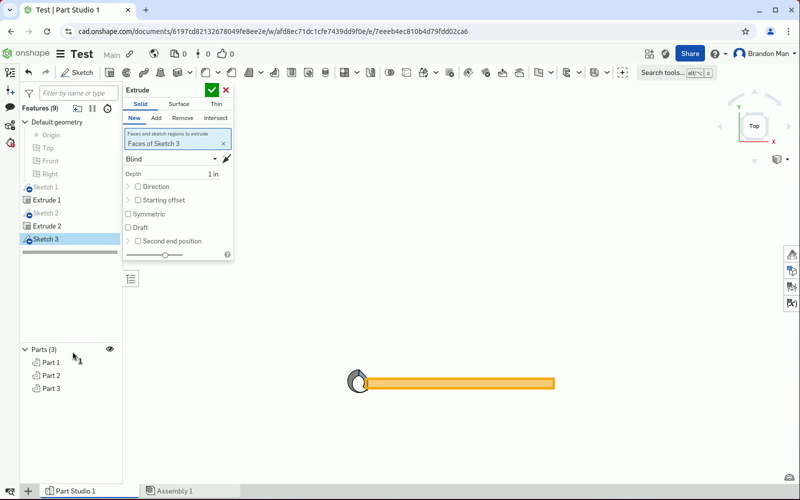
mouse_move(143, 106)
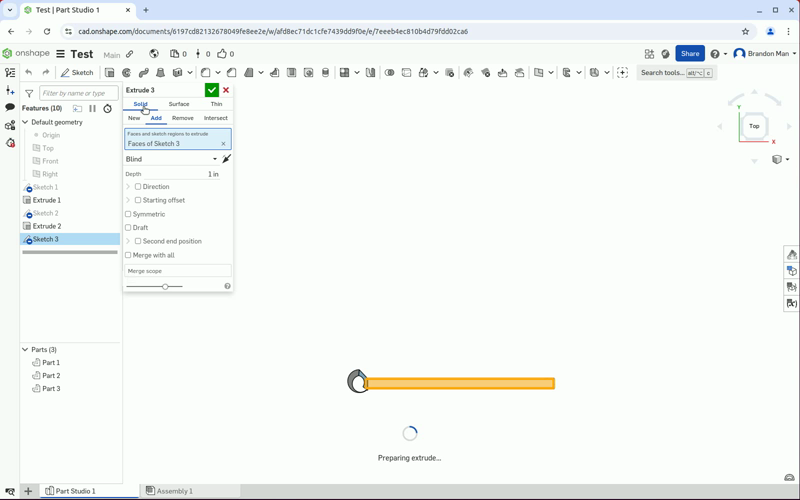
click(143, 106)
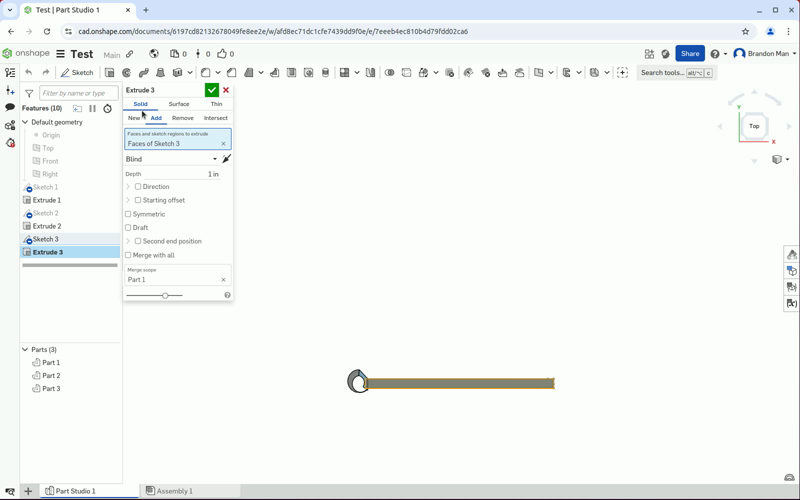
mouse_move(137, 120)
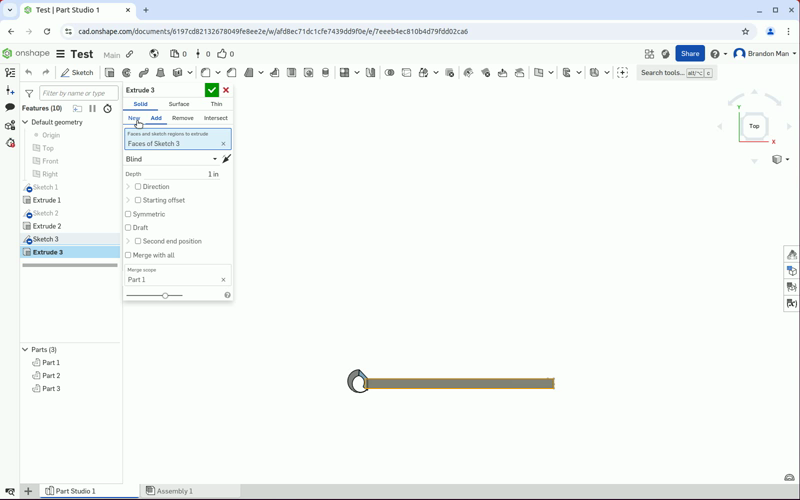
click(137, 120)
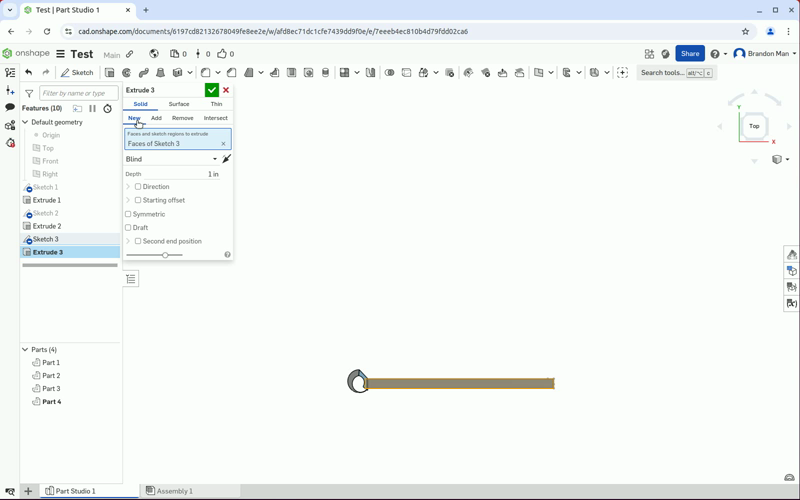
key(tab, 4)
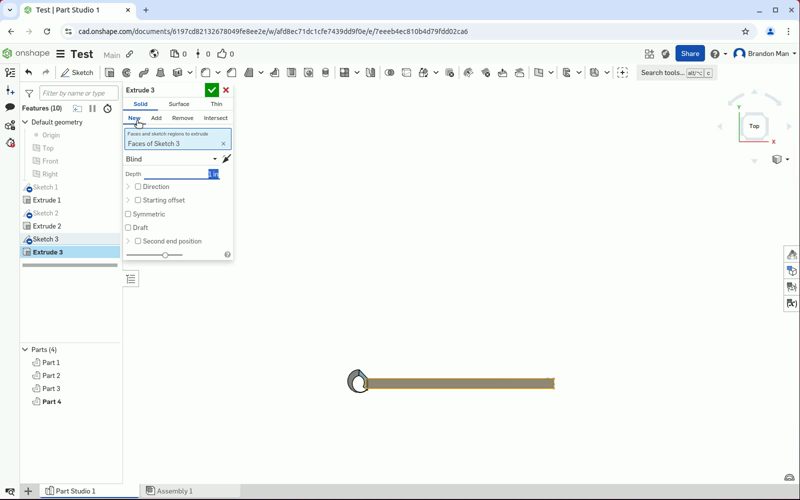
text(4.333)
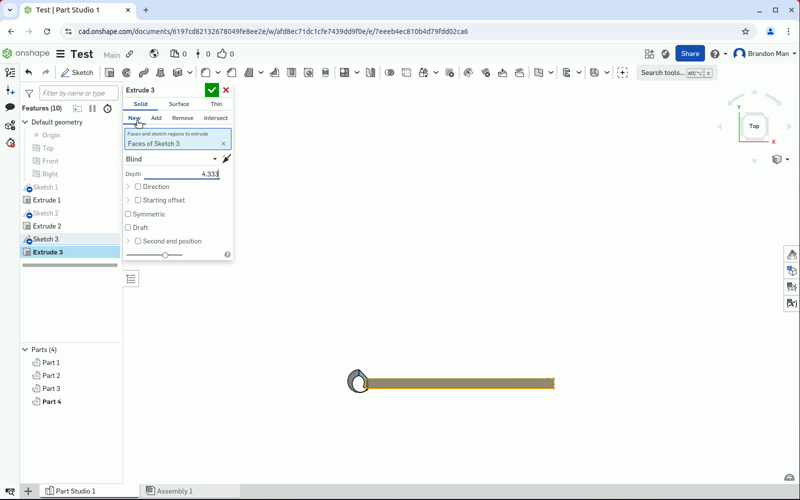
key(enter)
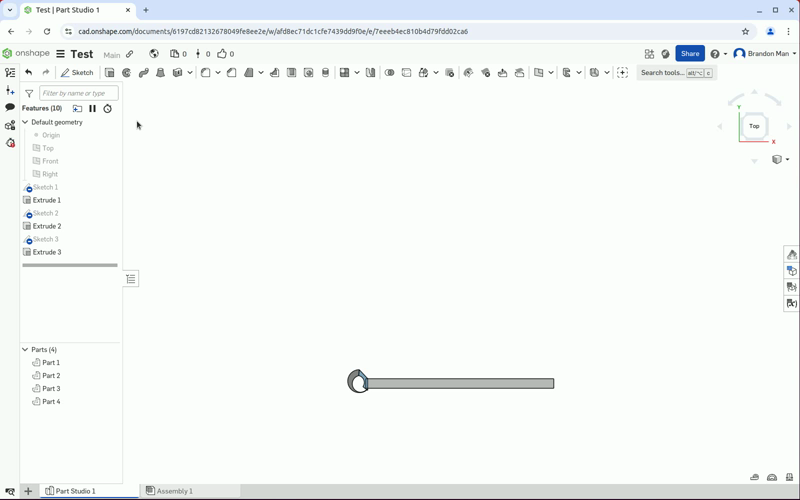
key(shift+h)
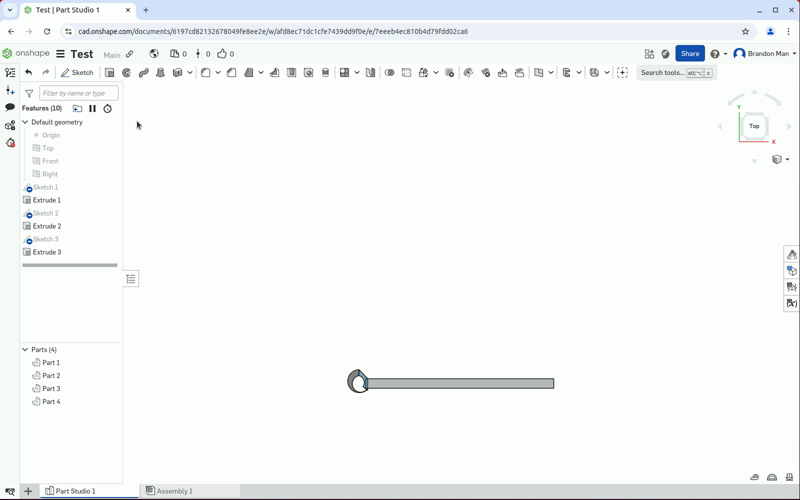
key(shift+h)
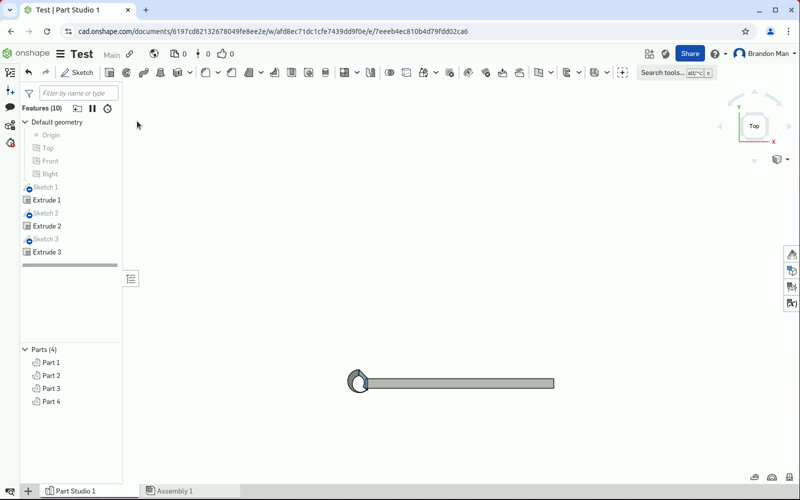
mouse_move(73, 189)
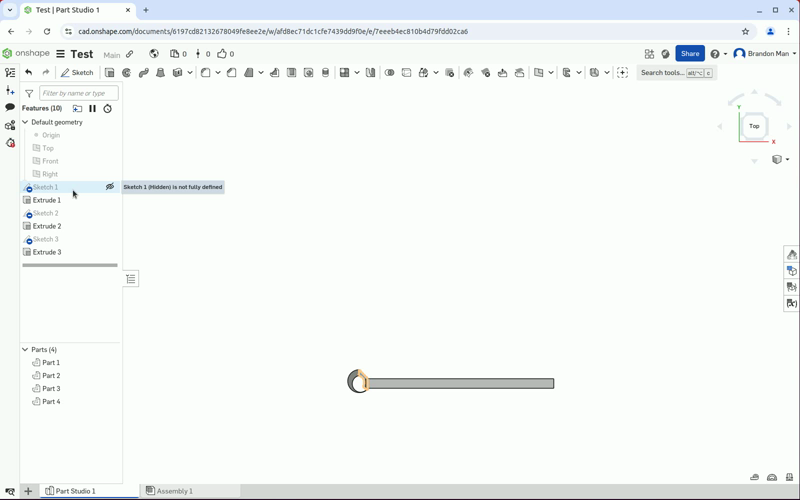
click(73, 189)
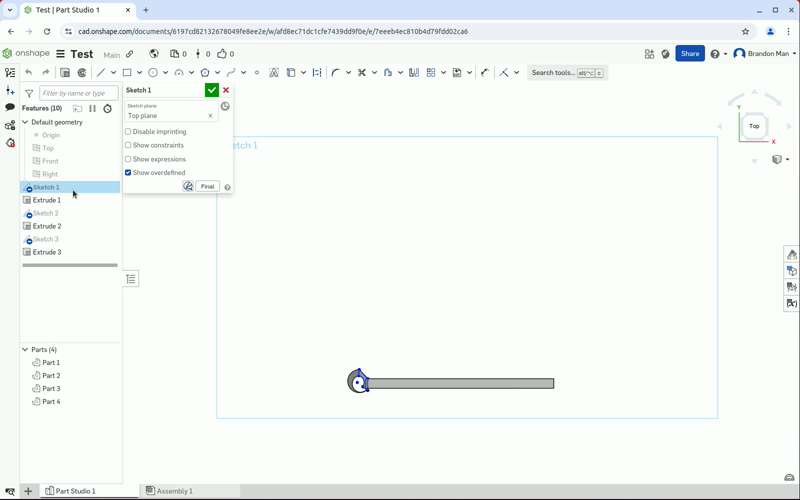
mouse_move(229, 92)
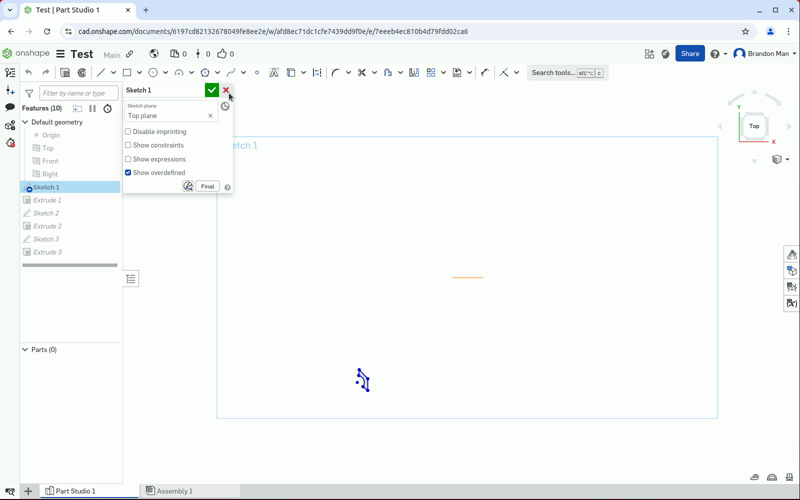
click(229, 92)
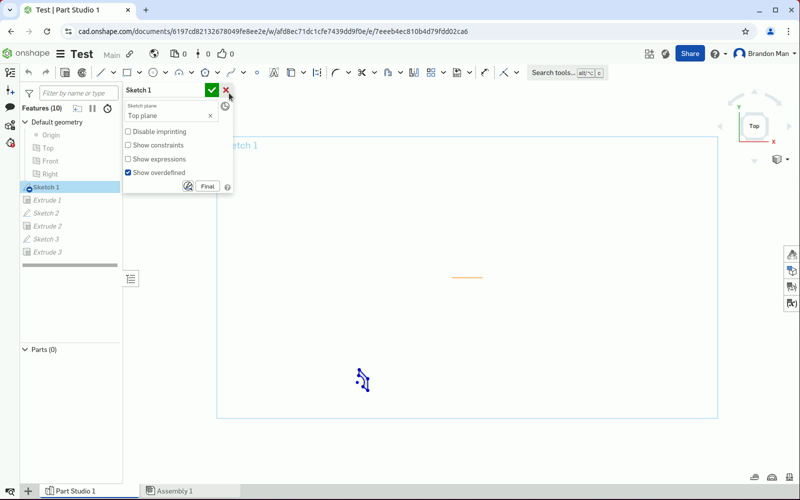
key(shift+s)
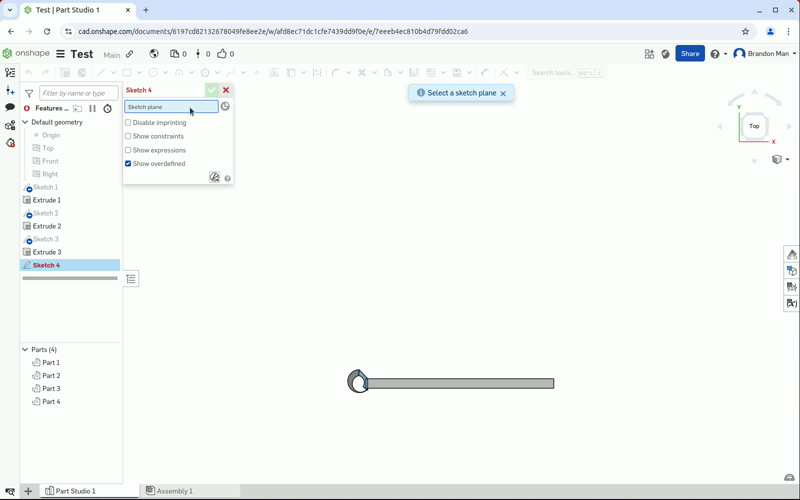
mouse_move(73, 150)
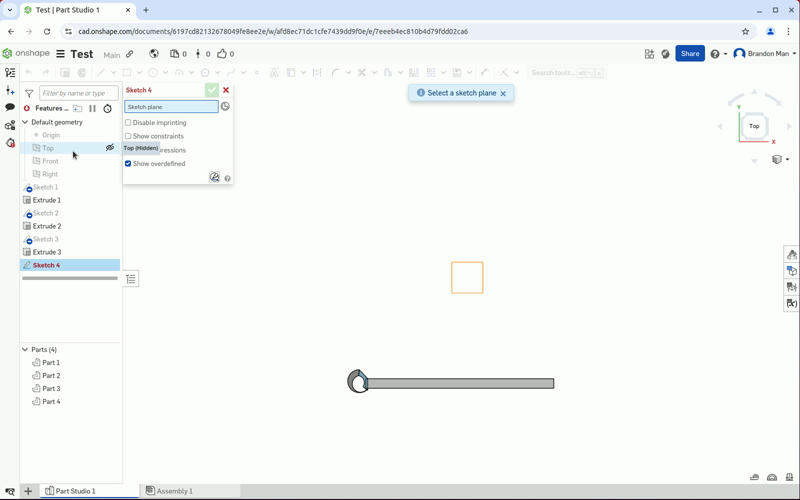
click(73, 150)
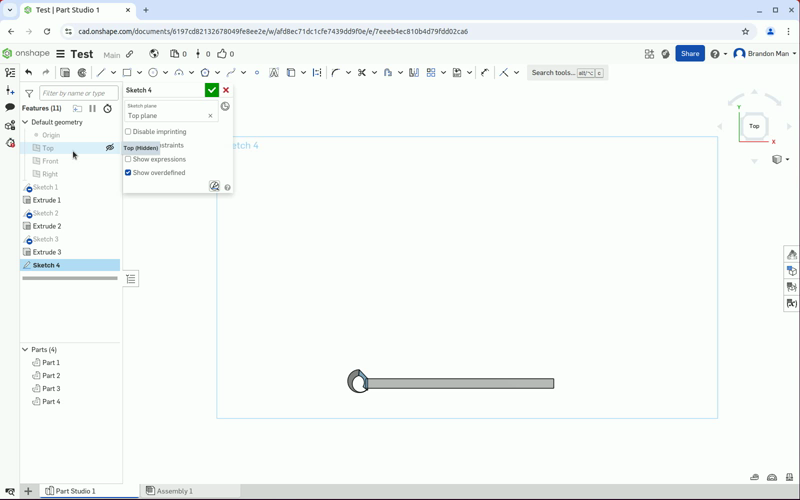
mouse_move(73, 352)
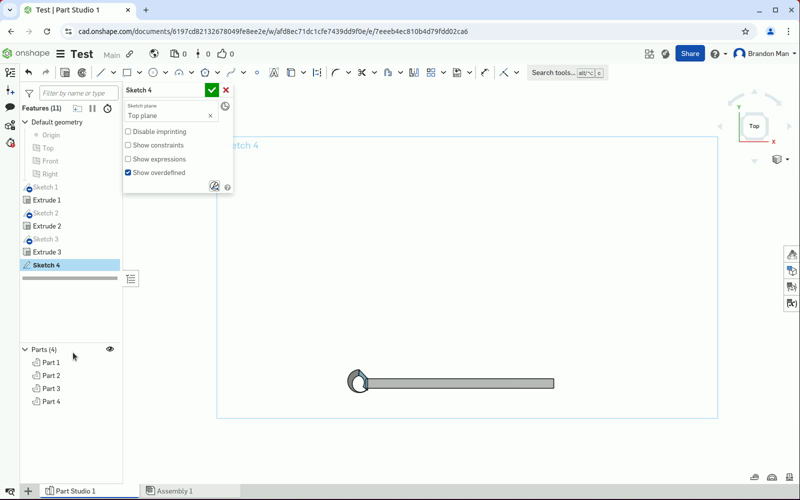
key(y)
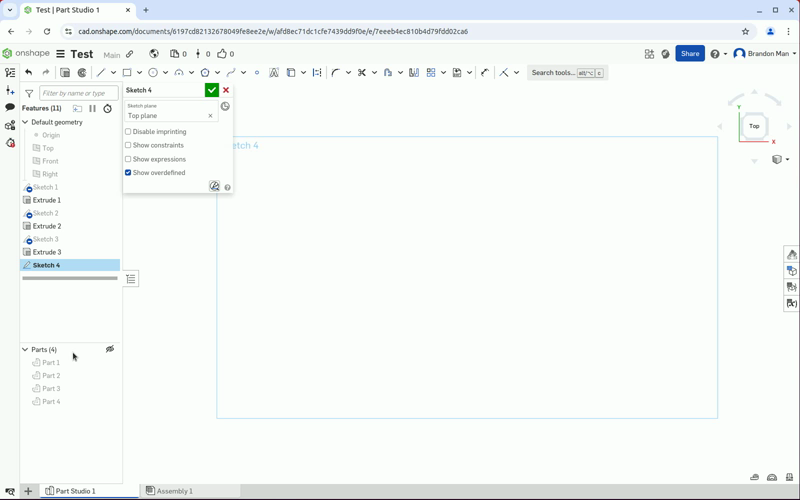
key(l)
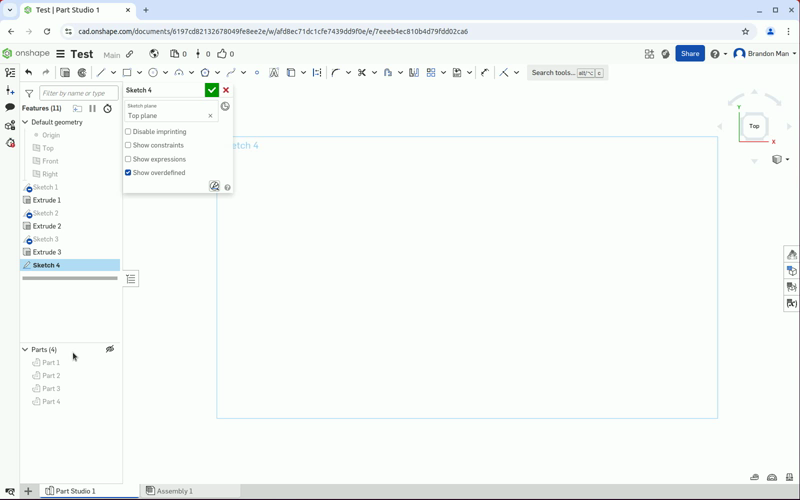
key_down(shift)
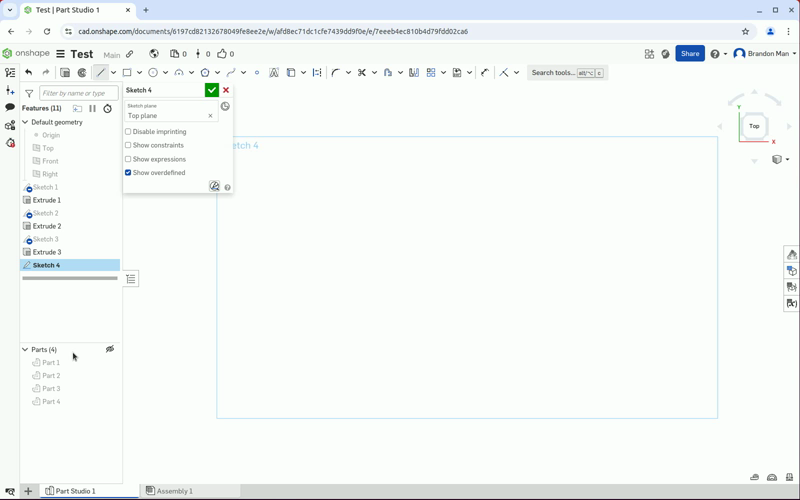
mouse_move(555, 388)
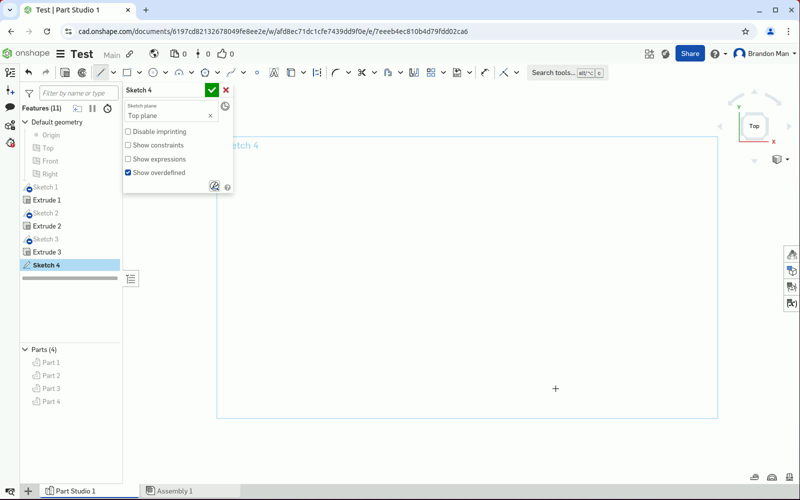
click(555, 388)
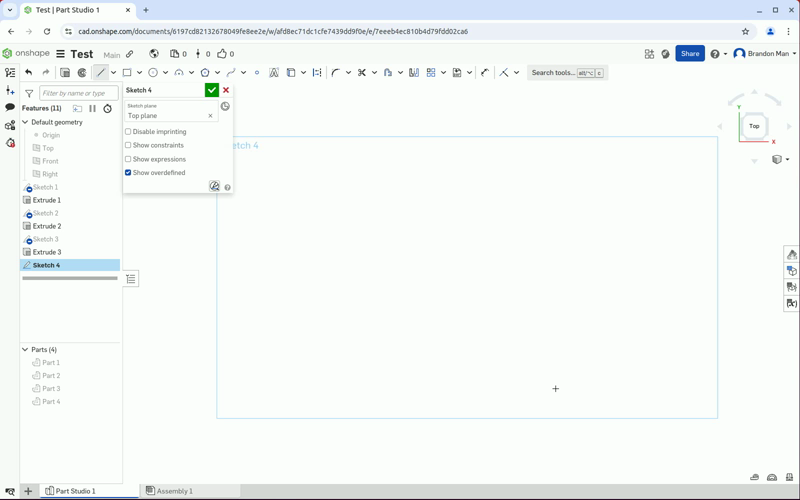
key_up(shift)
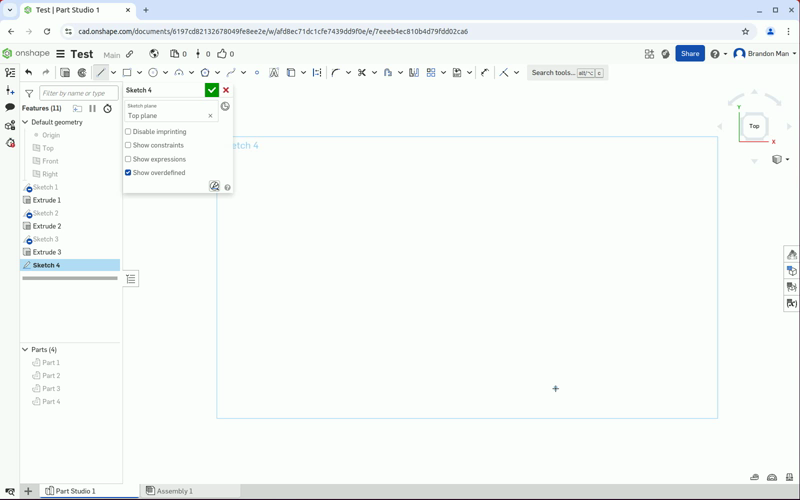
key_down(shift)
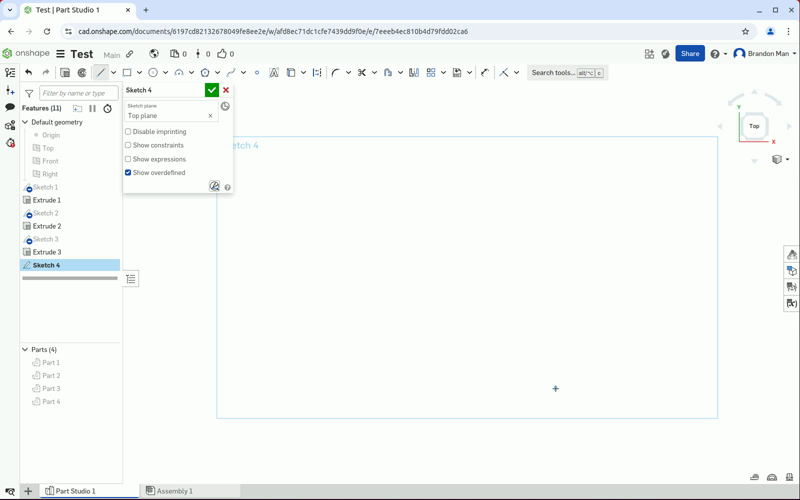
mouse_move(585, 388)
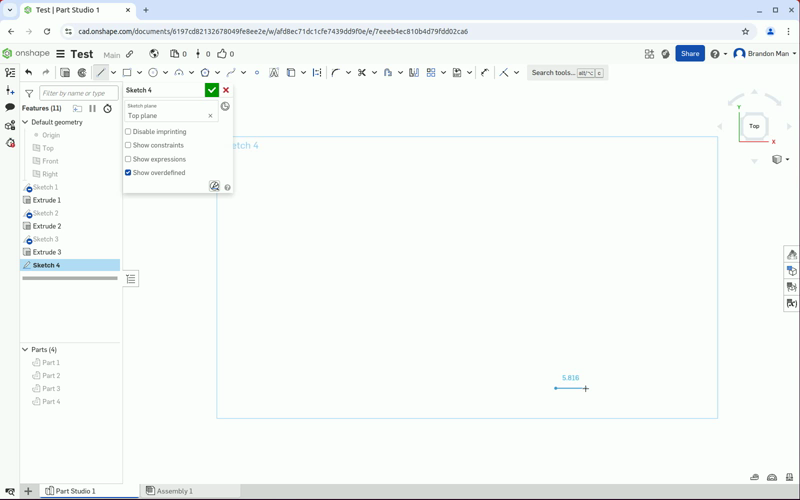
mouse_move(567, 388)
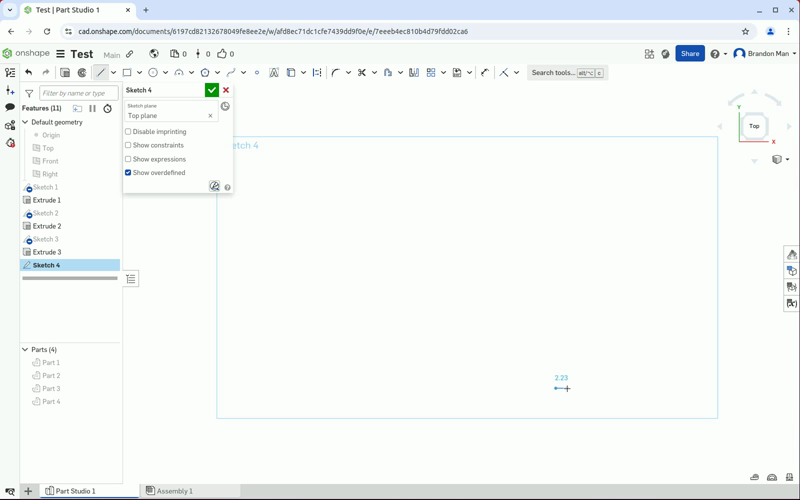
click(567, 388)
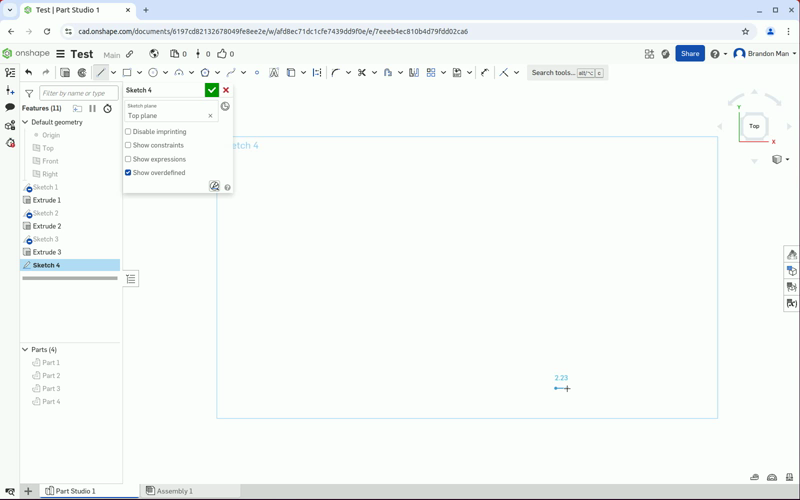
key_up(shift)
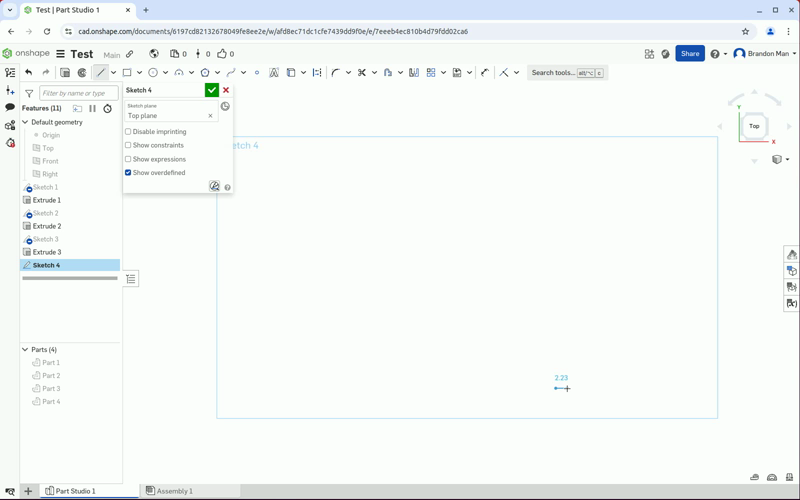
key_down(shift)
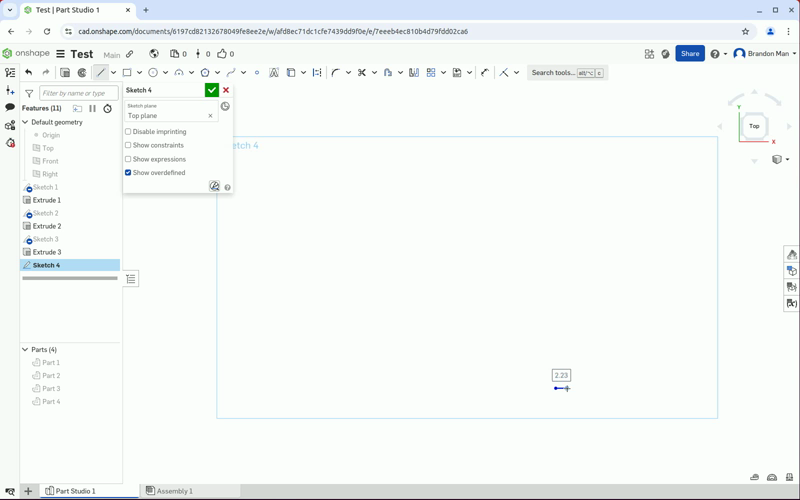
mouse_move(589, 388)
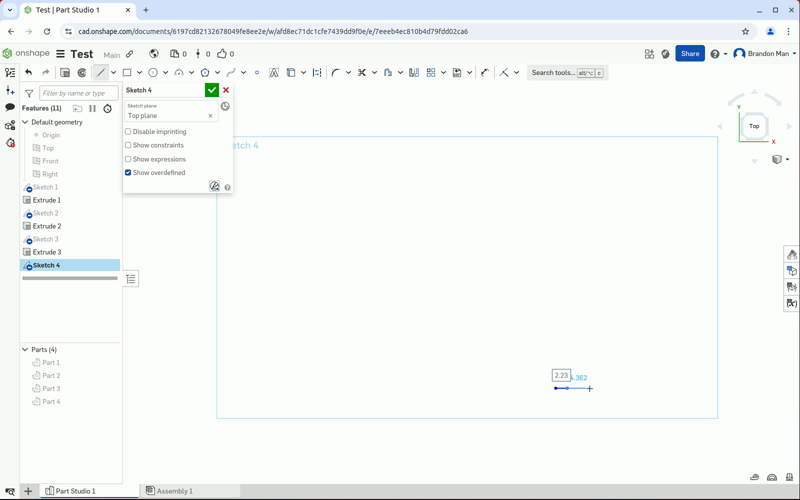
mouse_move(567, 376)
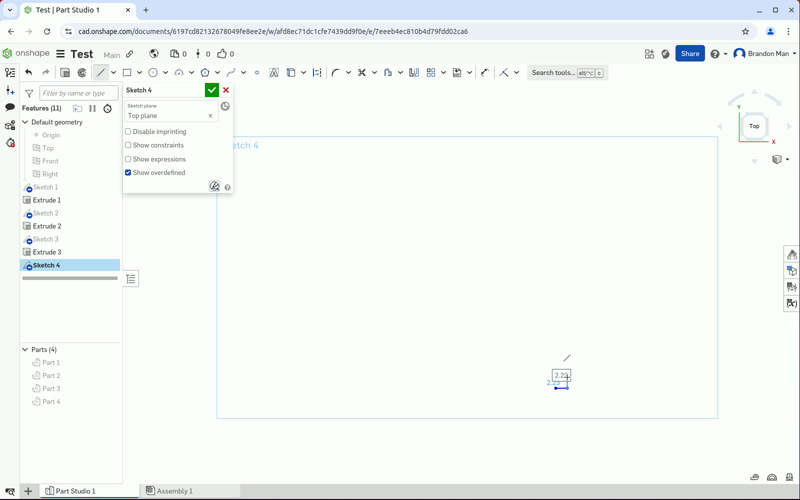
click(567, 376)
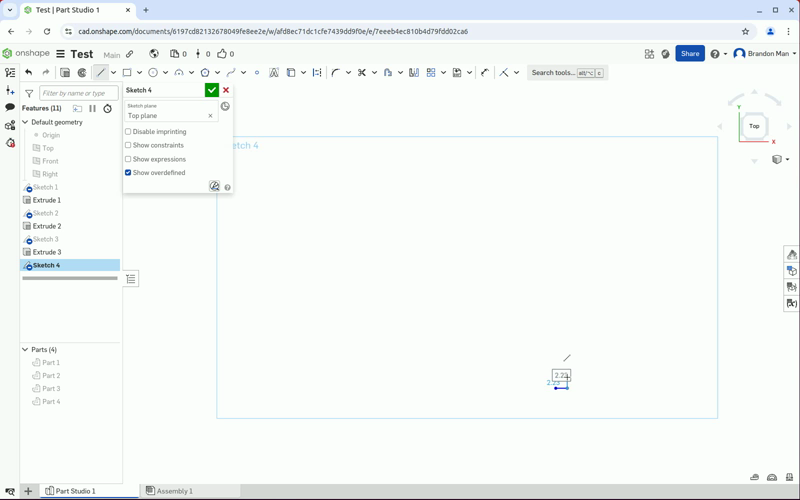
key_up(shift)
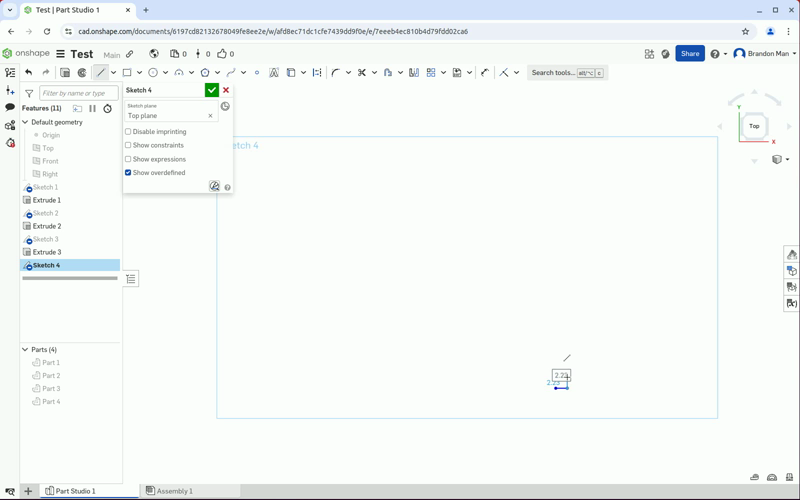
key_down(shift)
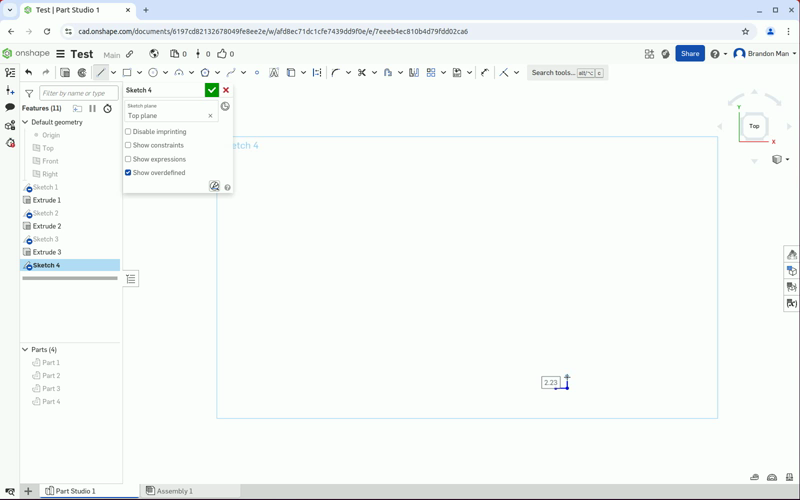
mouse_move(589, 376)
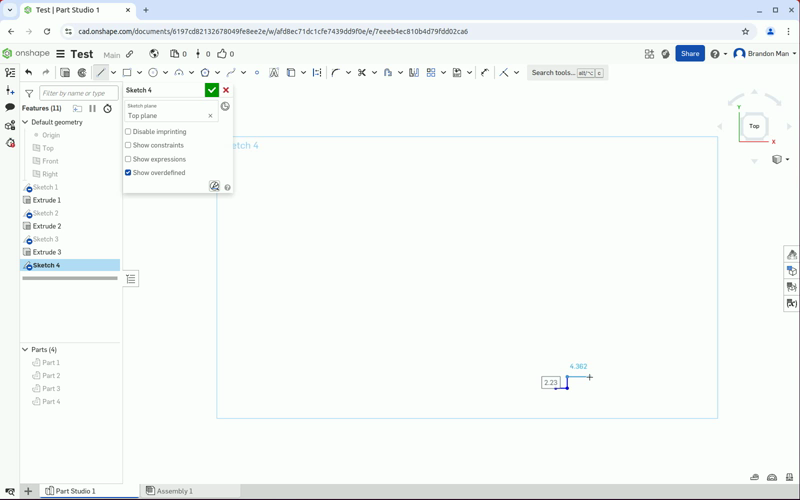
mouse_move(563, 376)
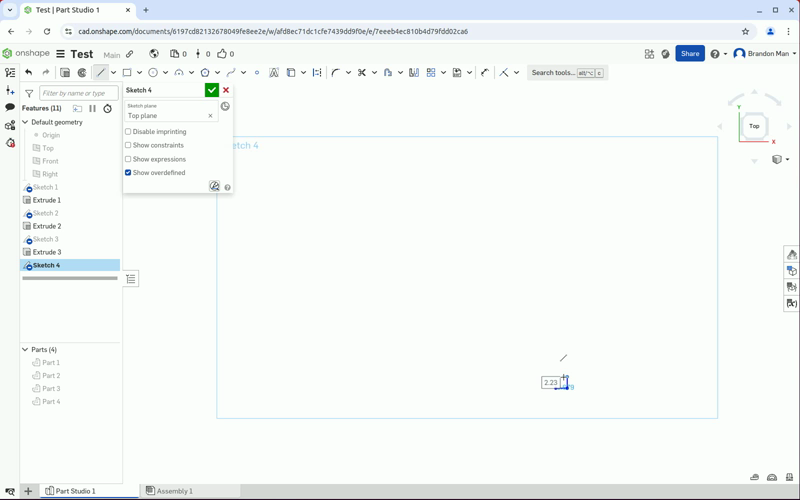
scroll(6)
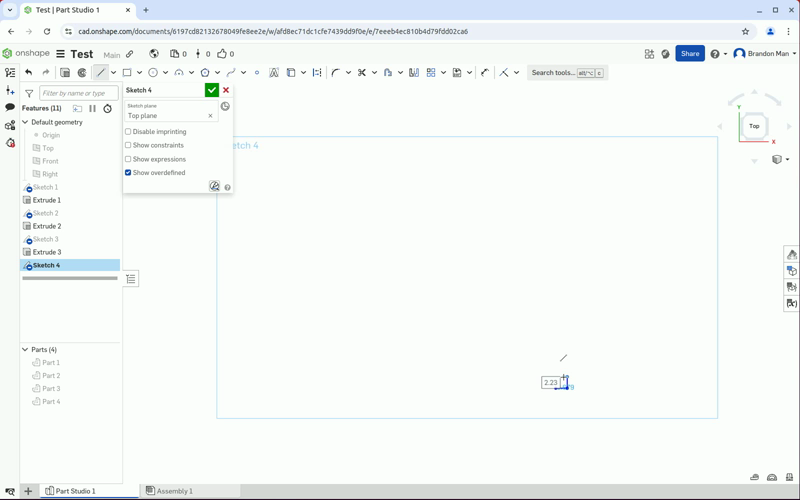
scroll(6)
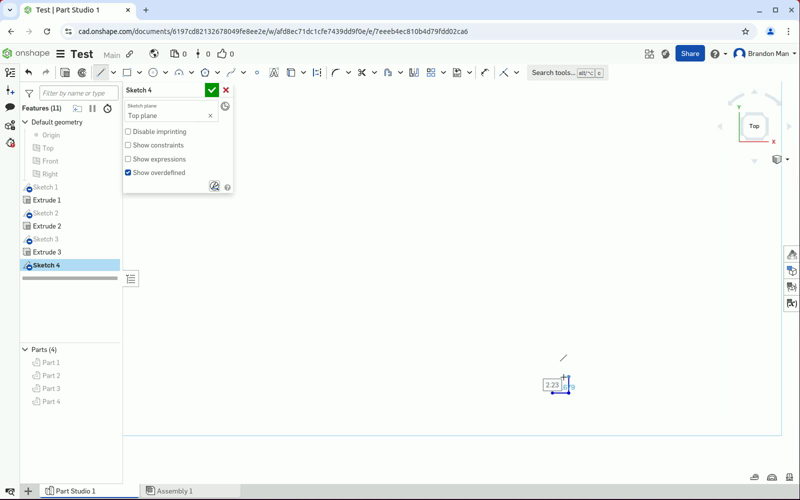
scroll(6)
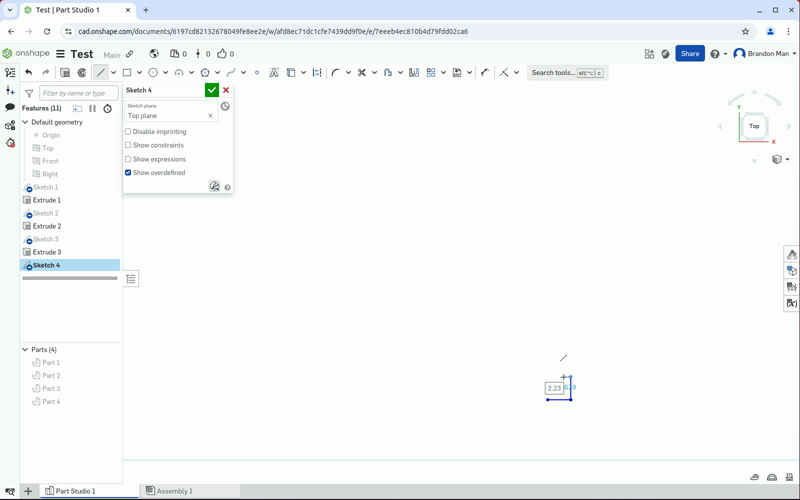
scroll(6)
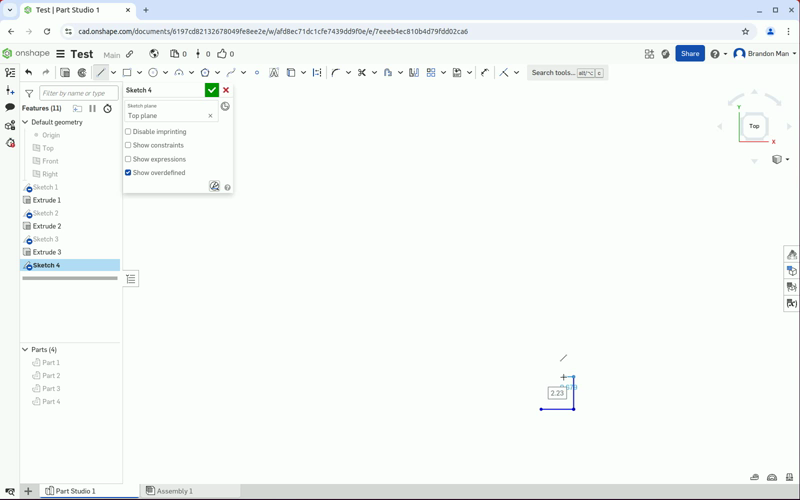
scroll(6)
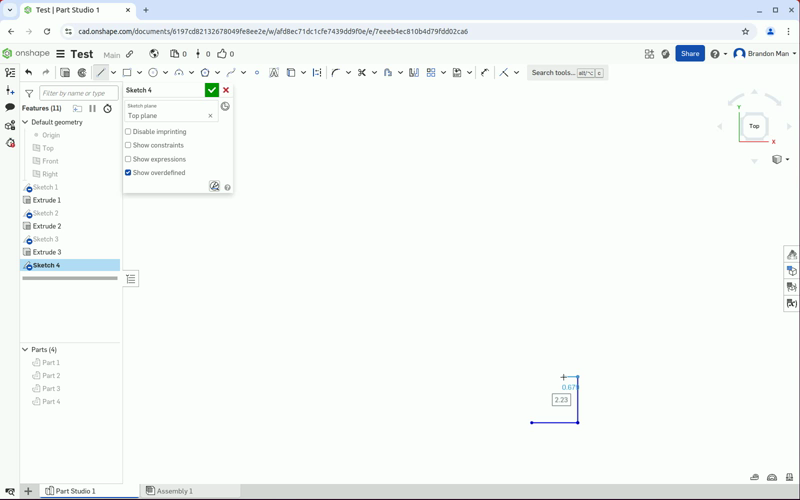
scroll(6)
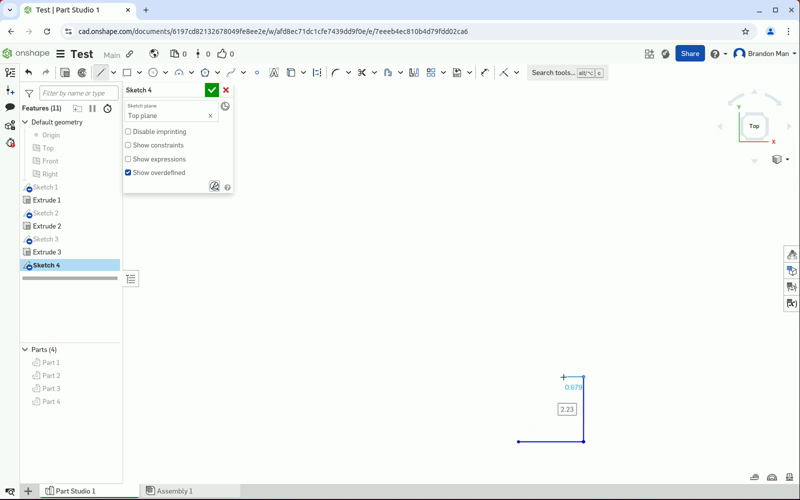
scroll(6)
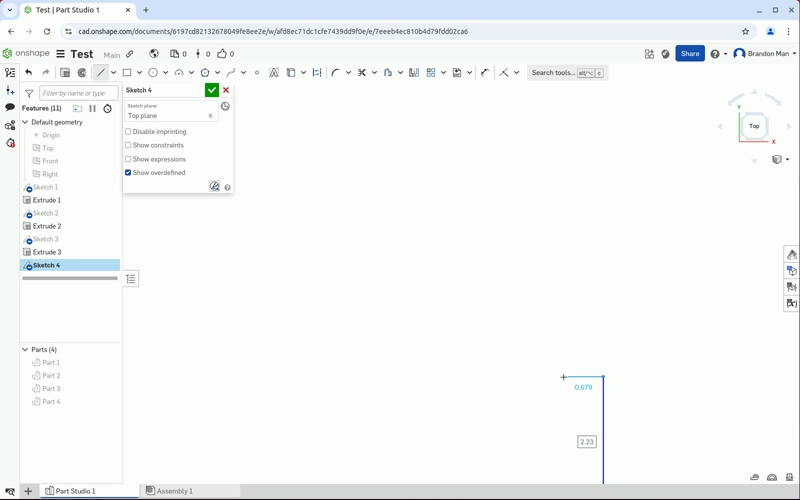
click(563, 376)
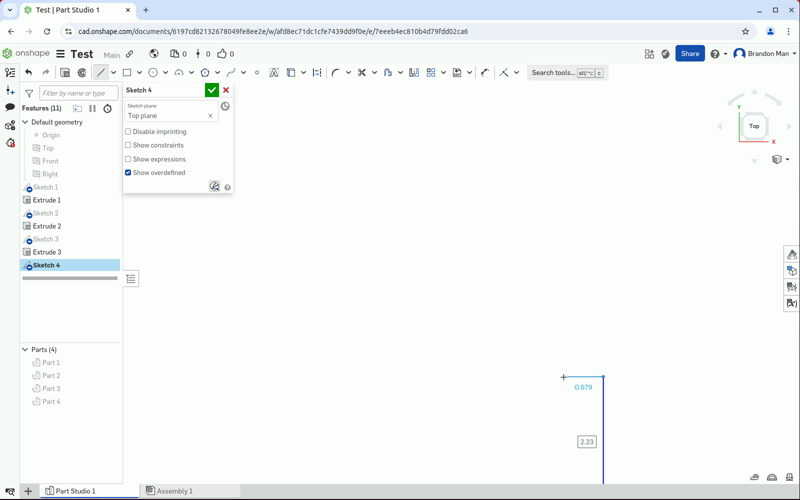
scroll(-6)
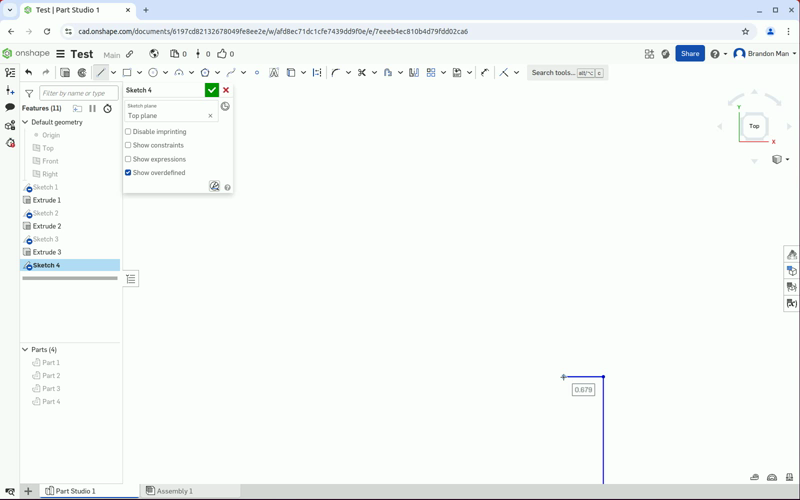
scroll(-6)
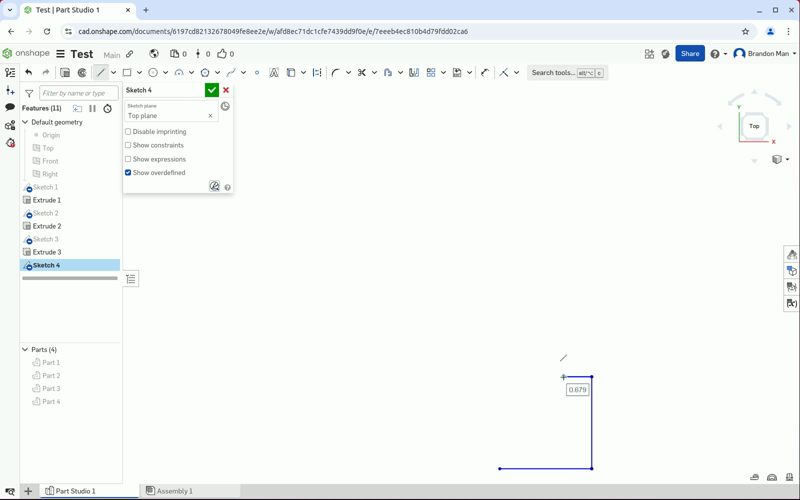
scroll(-6)
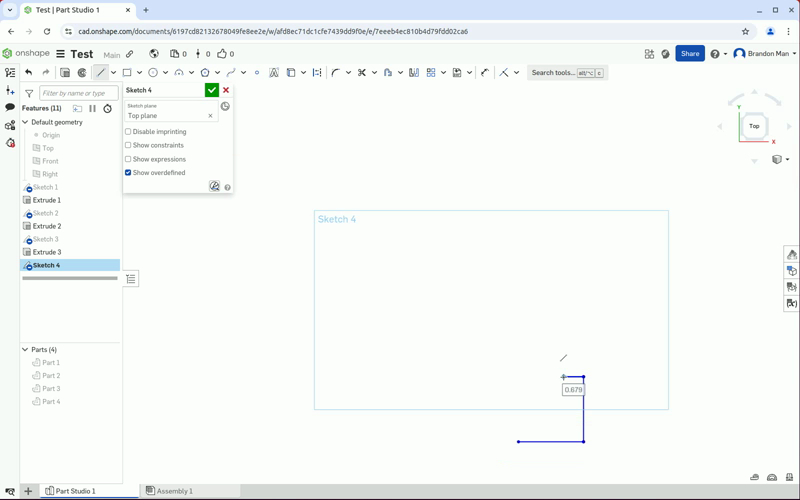
scroll(-6)
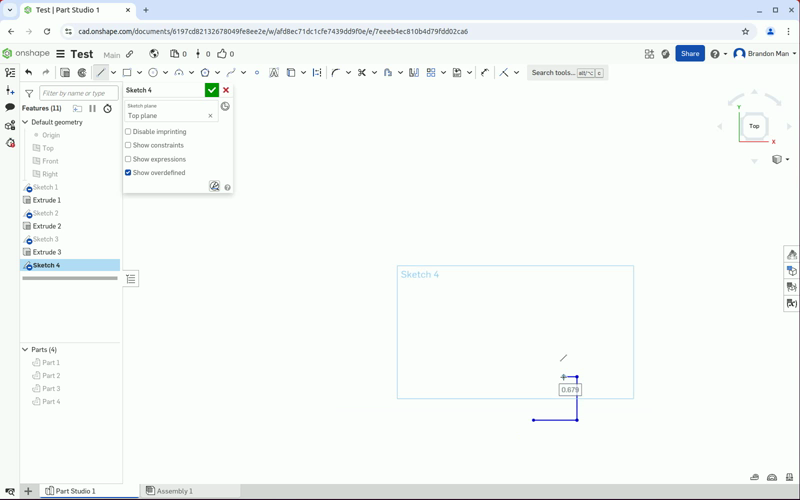
scroll(-6)
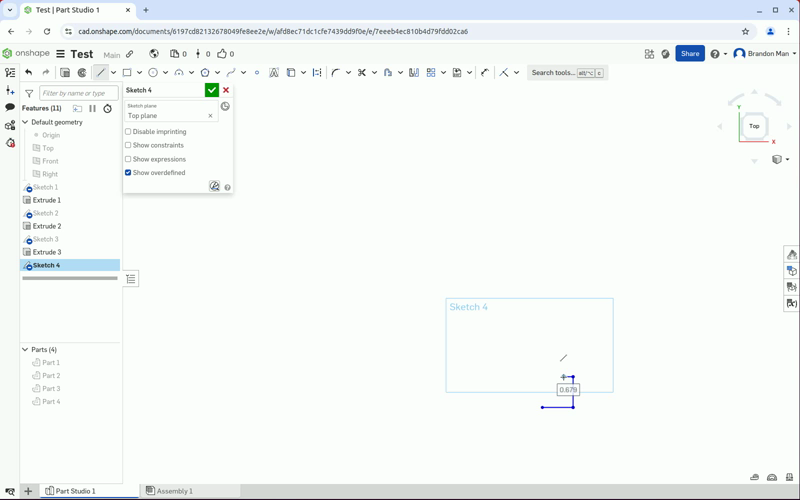
scroll(-6)
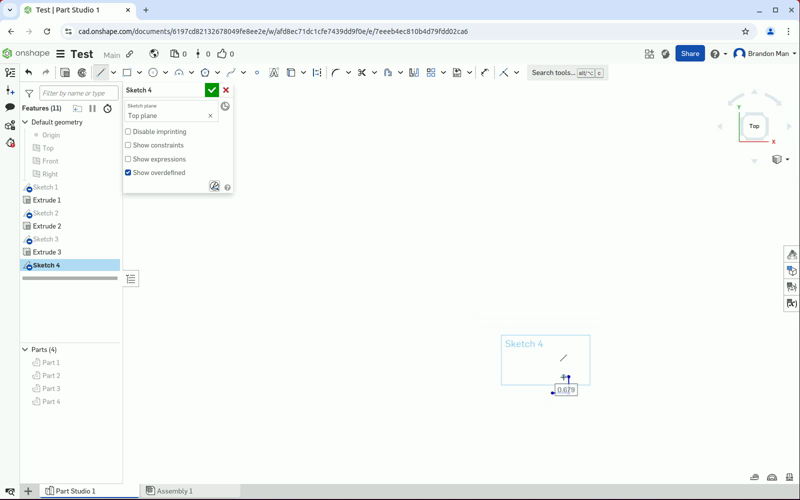
scroll(-6)
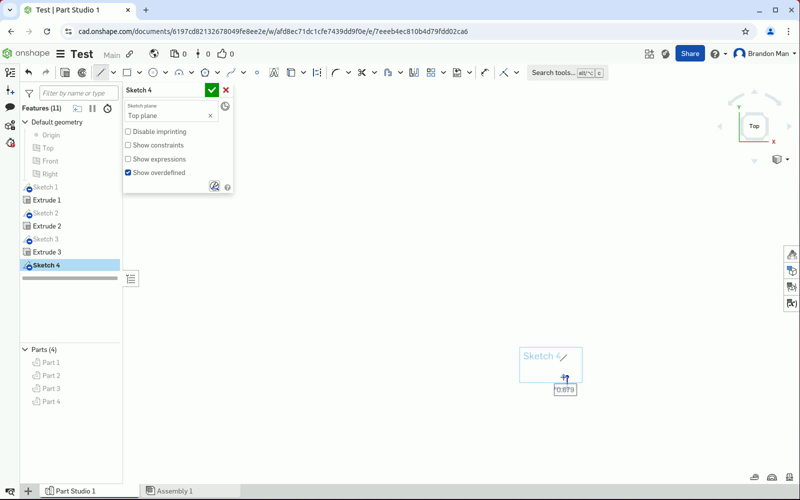
key_up(shift)
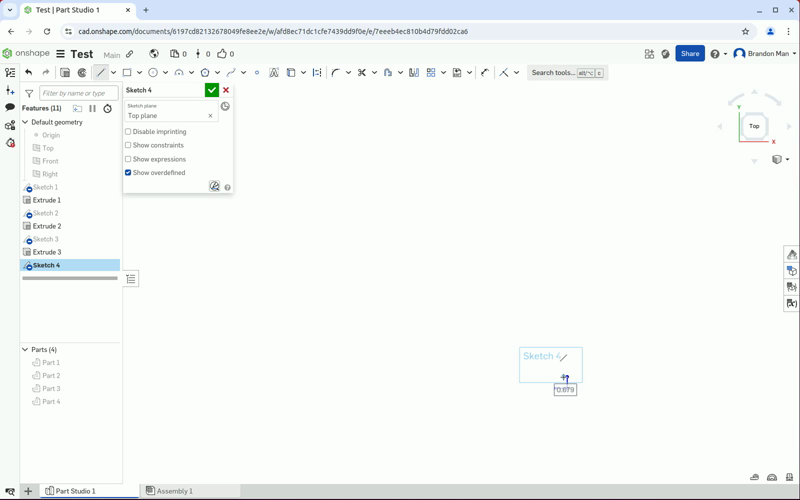
key_down(shift)
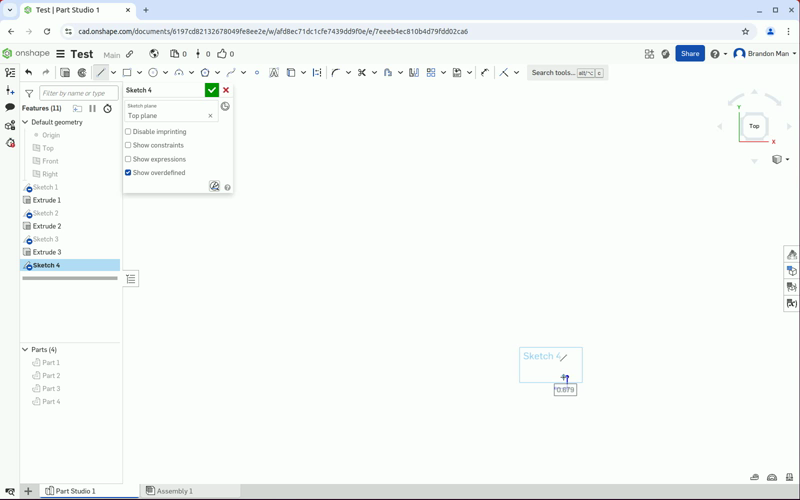
mouse_move(589, 376)
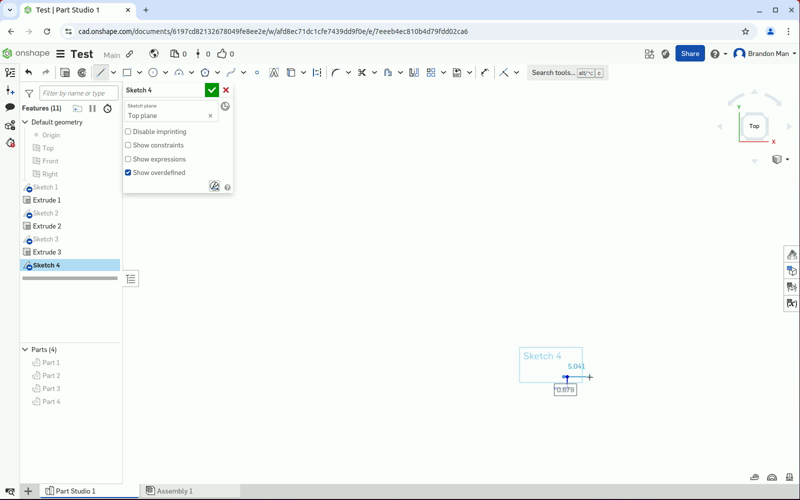
mouse_move(555, 376)
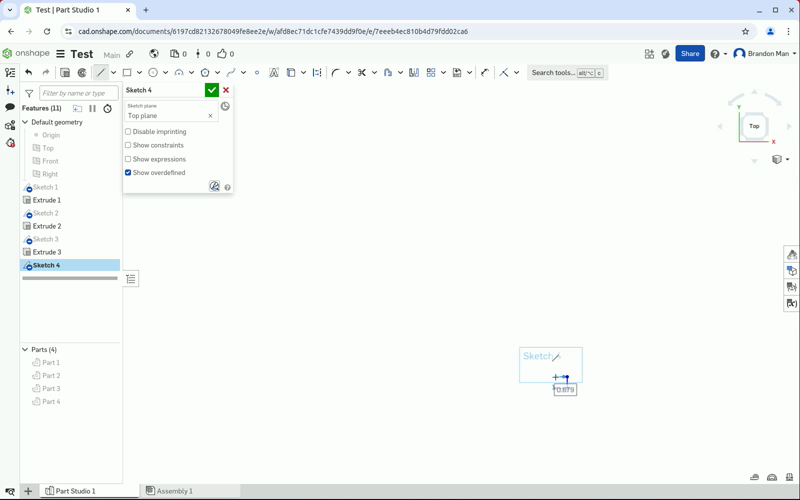
click(555, 376)
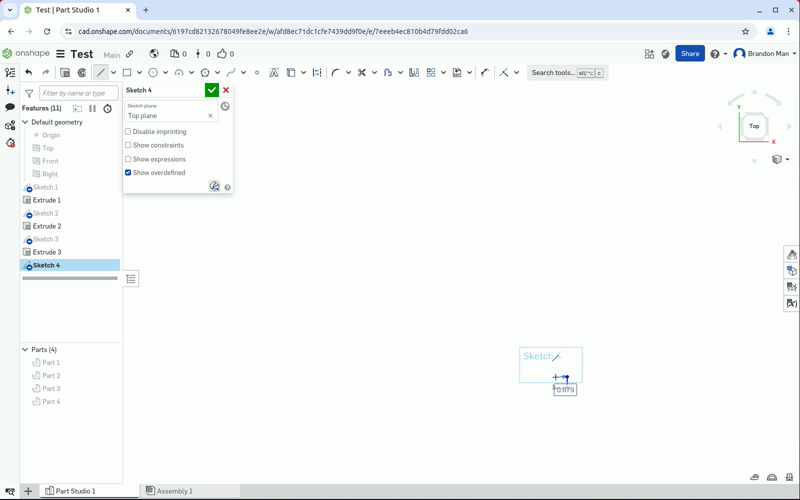
key_up(shift)
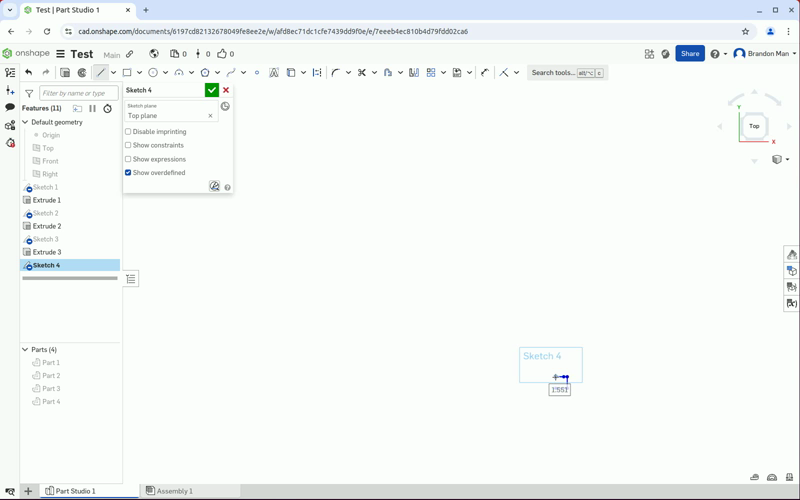
key_down(shift)
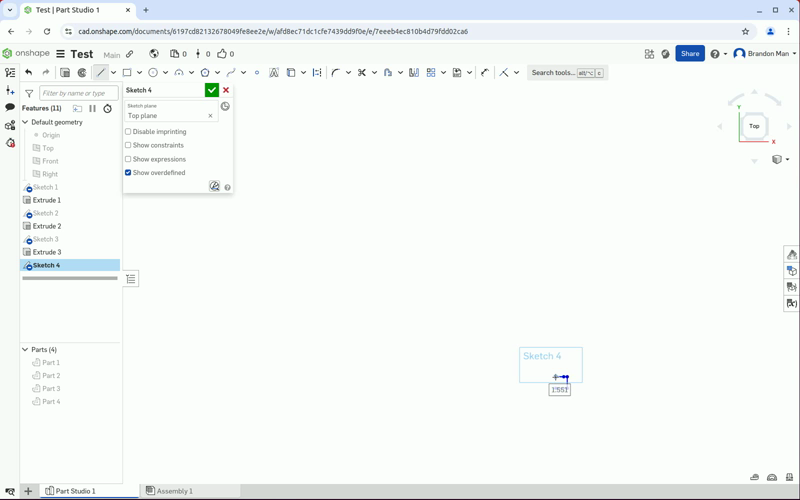
mouse_move(585, 376)
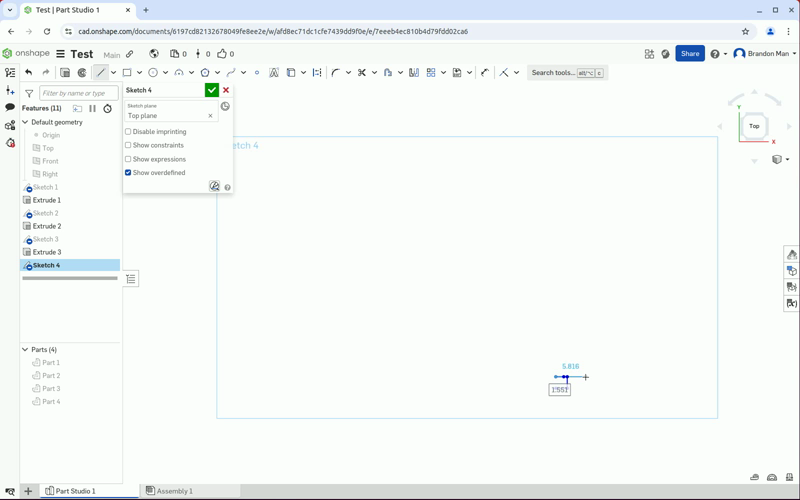
mouse_move(555, 384)
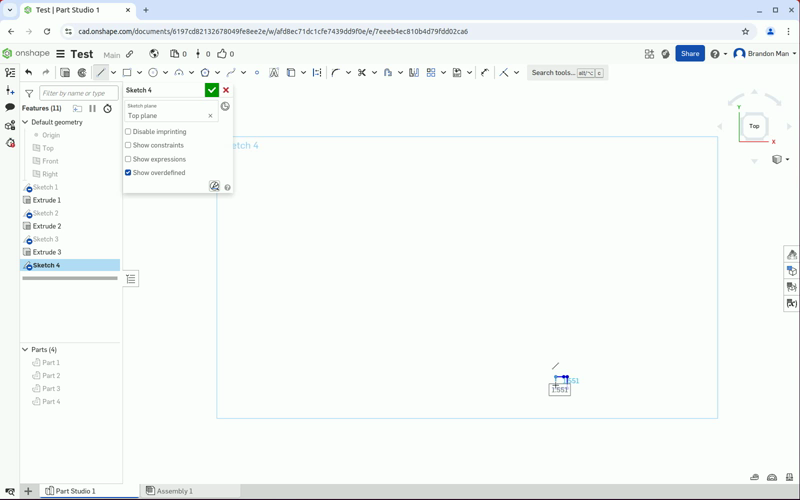
scroll(6)
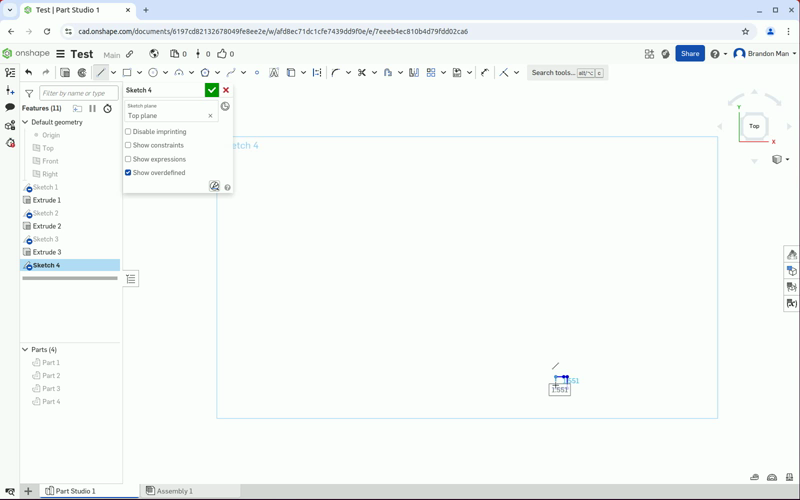
scroll(6)
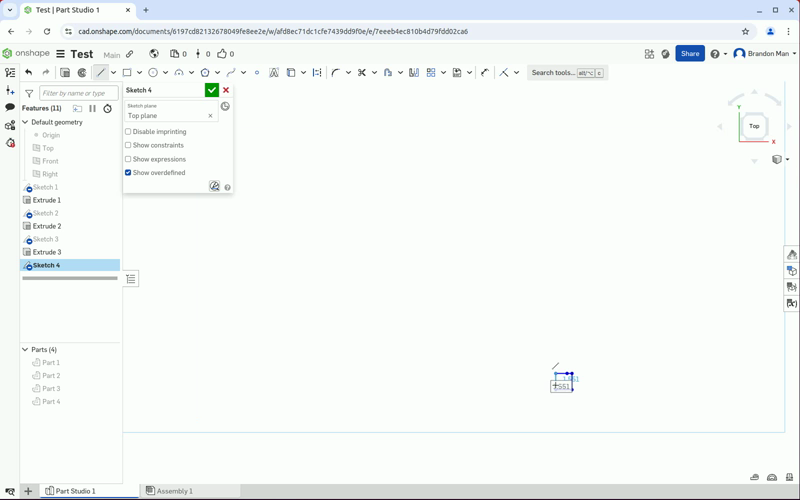
scroll(6)
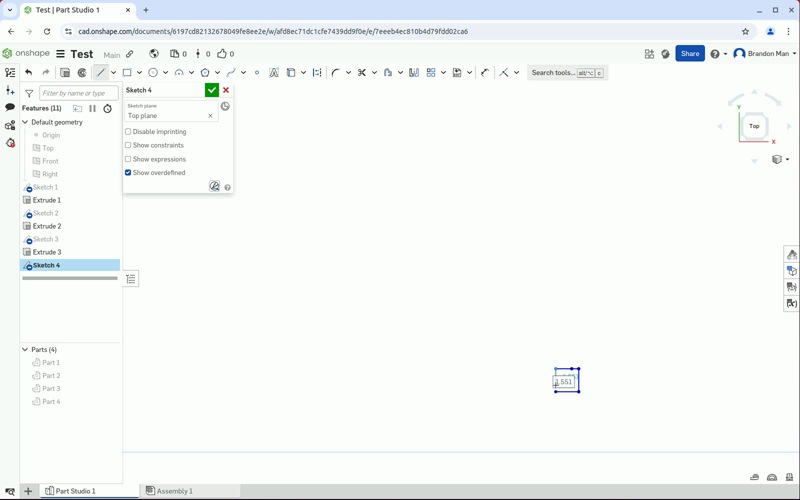
scroll(6)
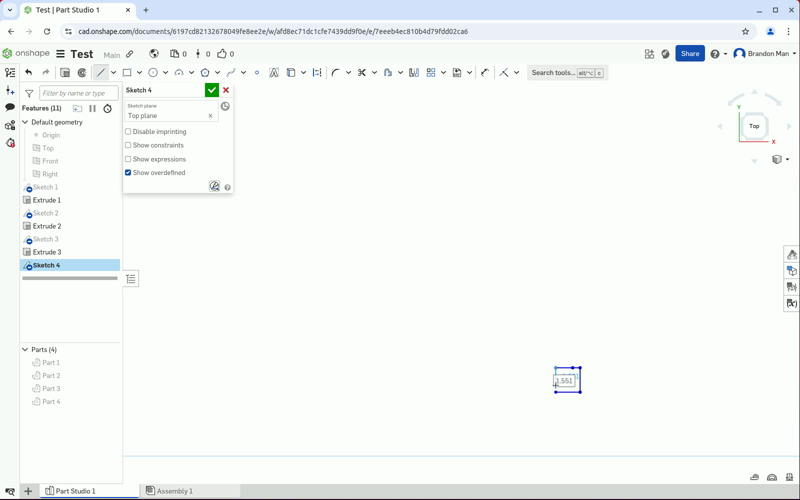
scroll(6)
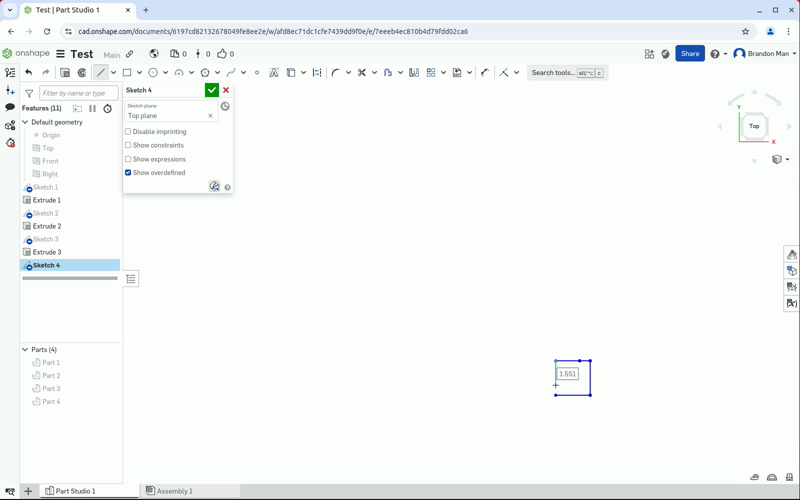
scroll(6)
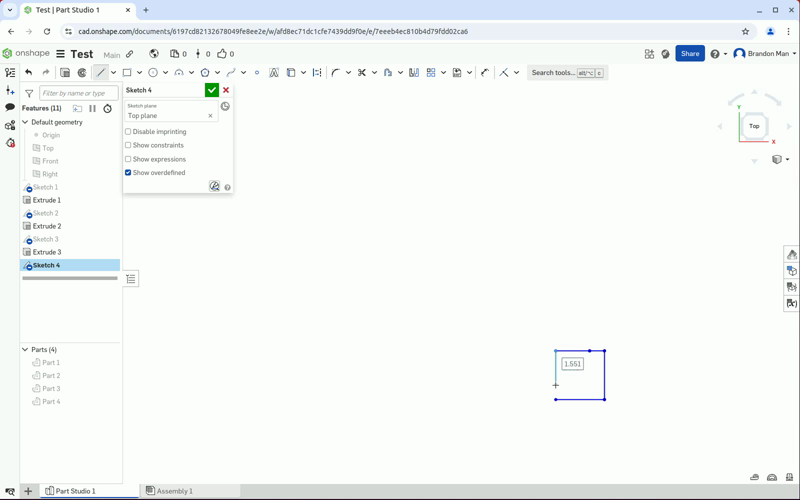
scroll(6)
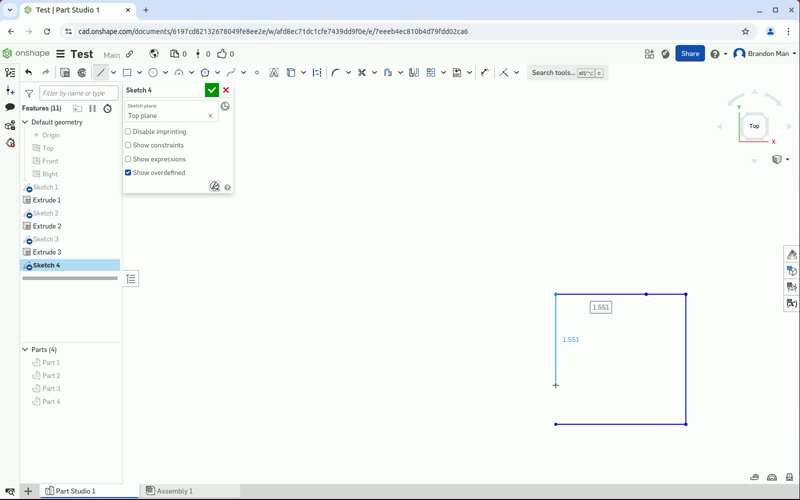
click(555, 384)
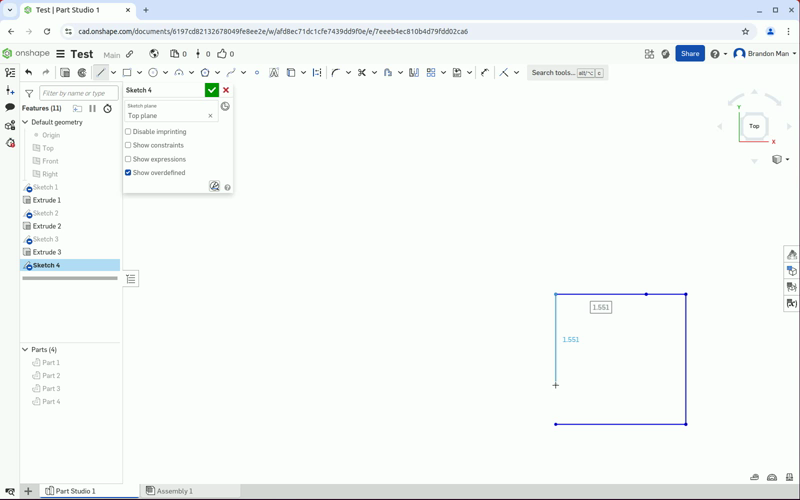
scroll(-6)
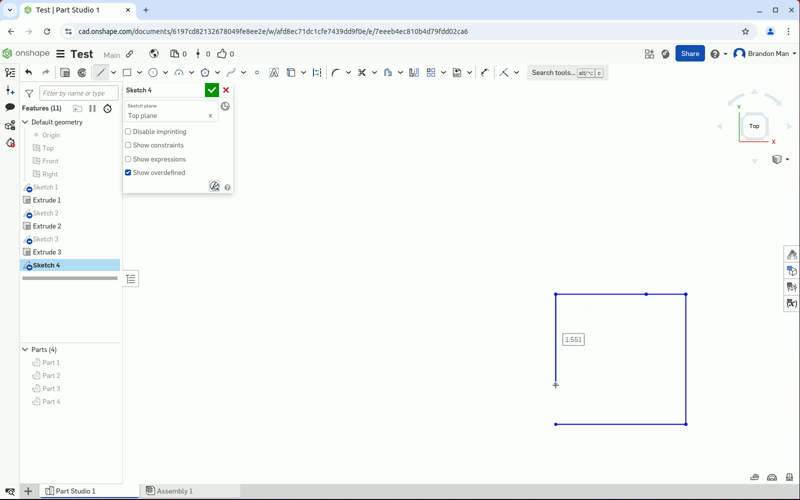
scroll(-6)
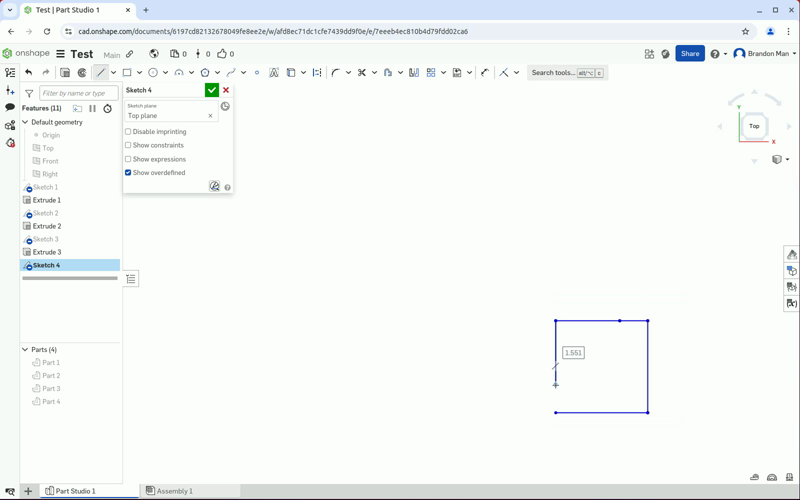
scroll(-6)
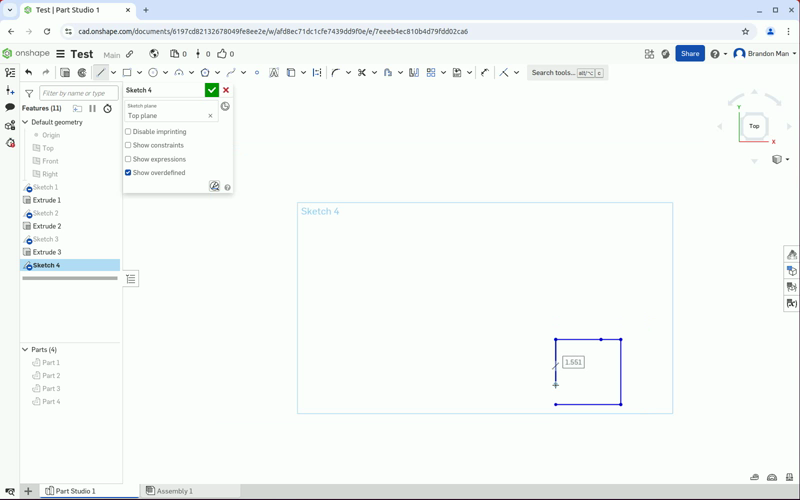
scroll(-6)
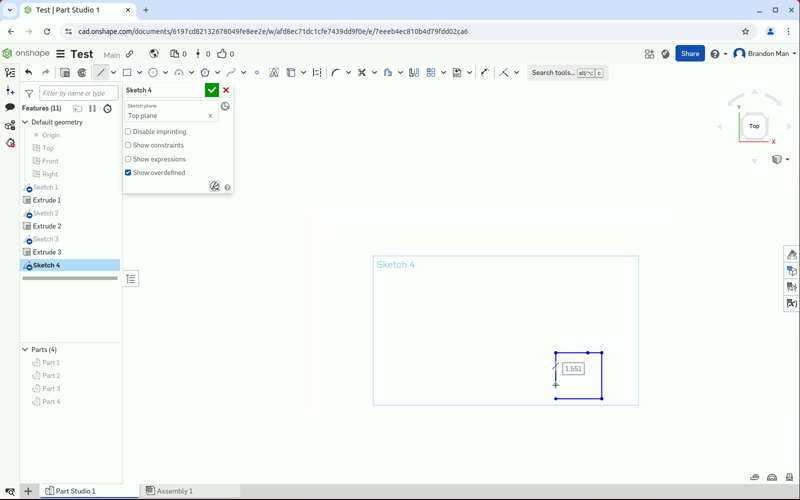
scroll(-6)
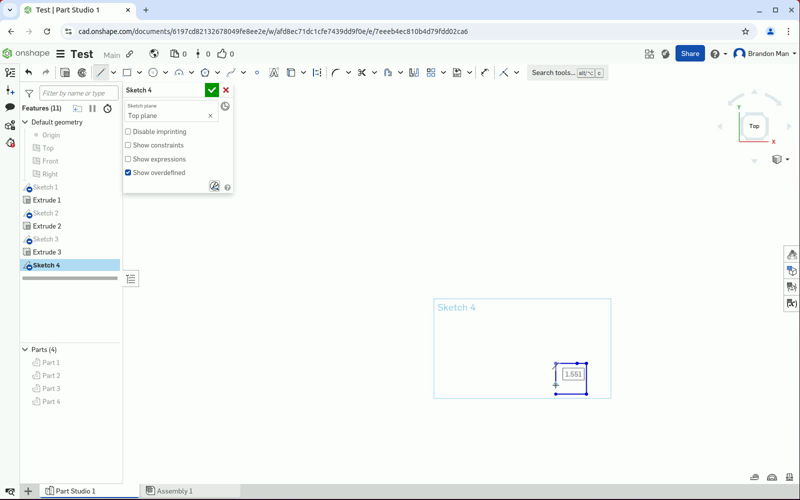
scroll(-6)
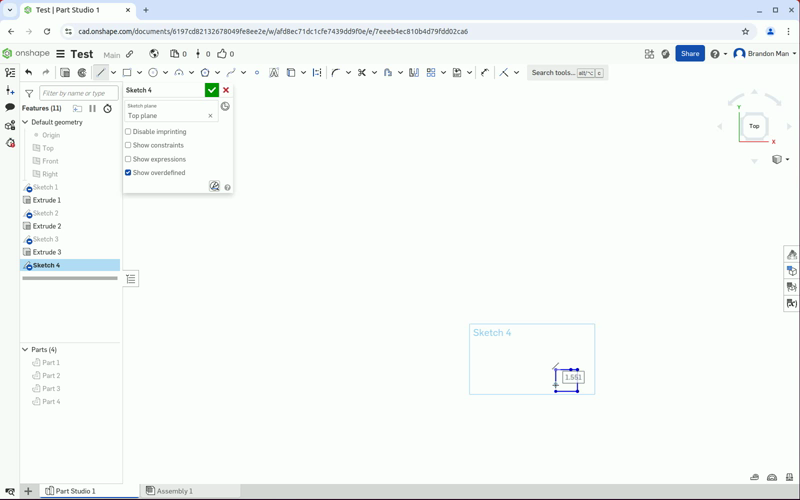
scroll(-6)
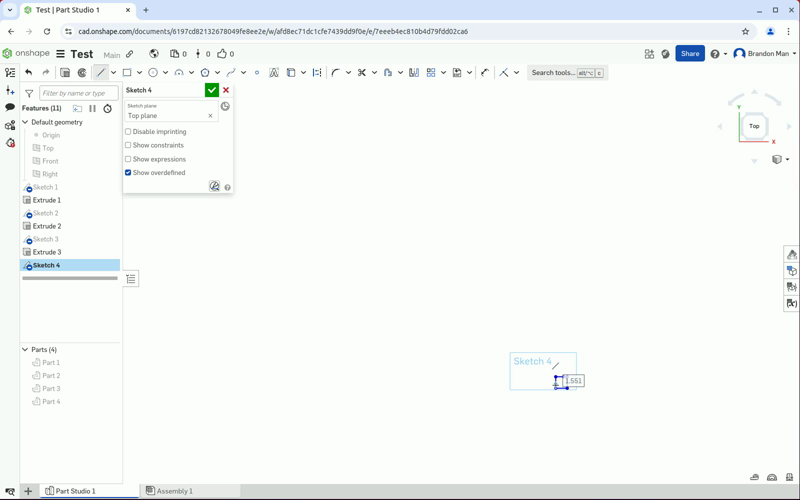
key_up(shift)
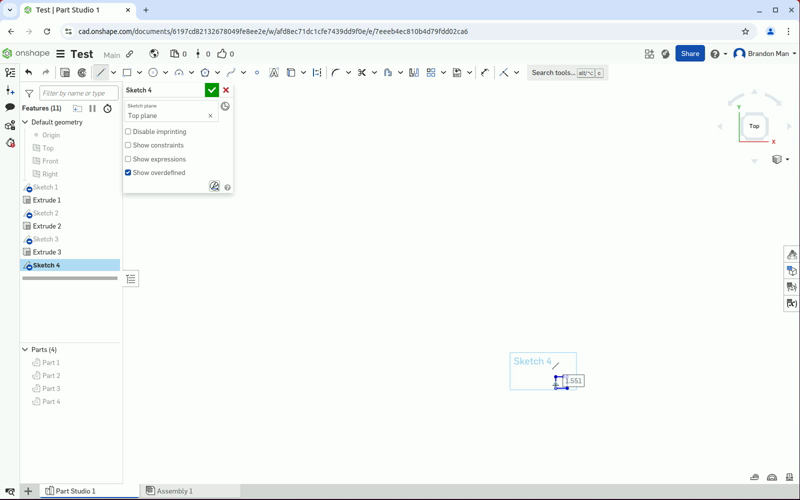
mouse_move(585, 384)
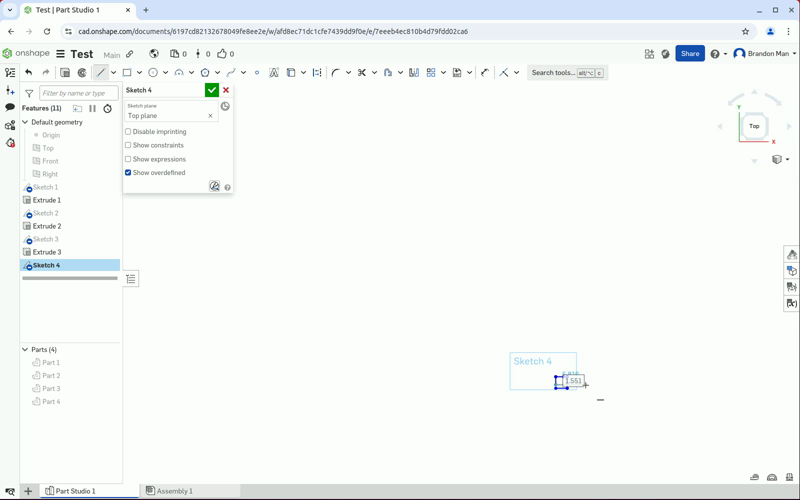
key_down(shift)
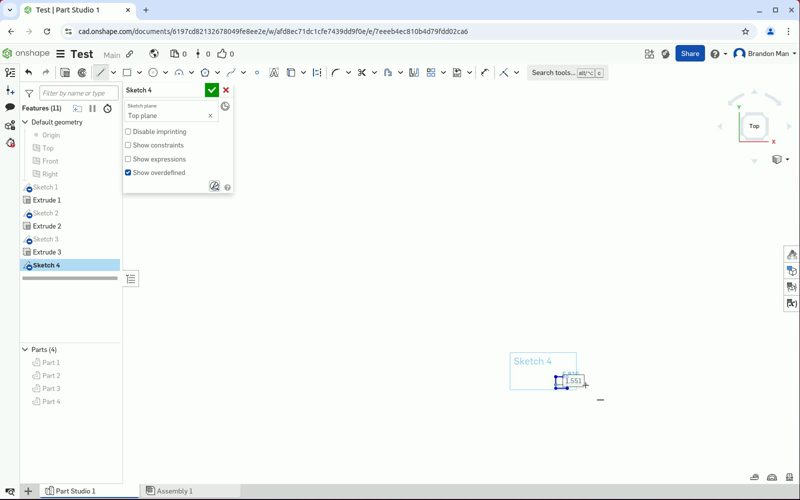
mouse_move(555, 388)
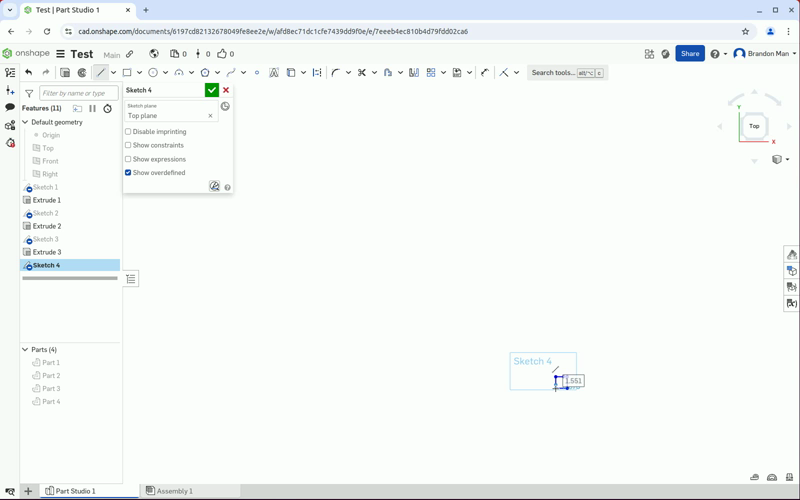
scroll(6)
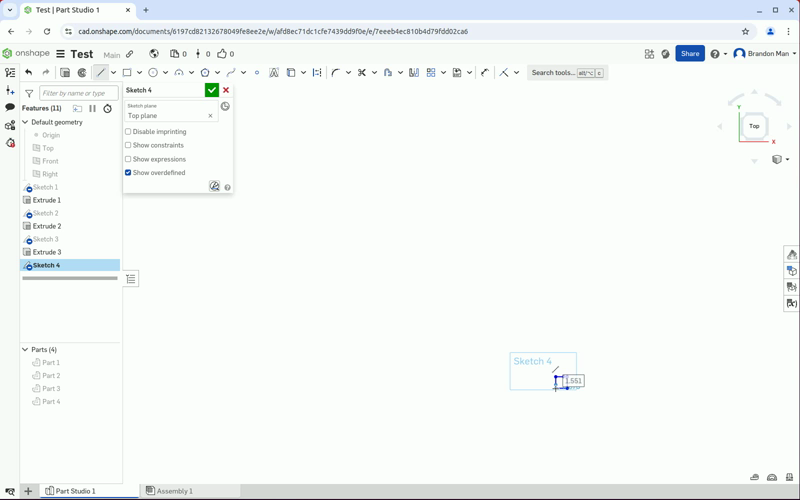
scroll(6)
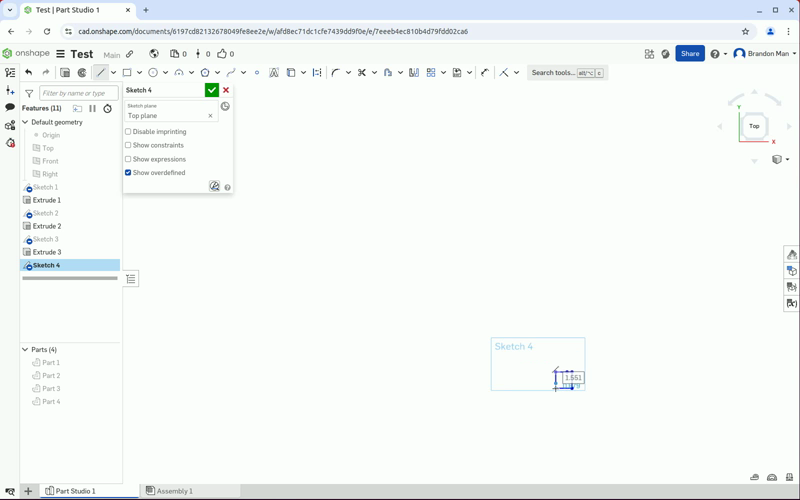
scroll(6)
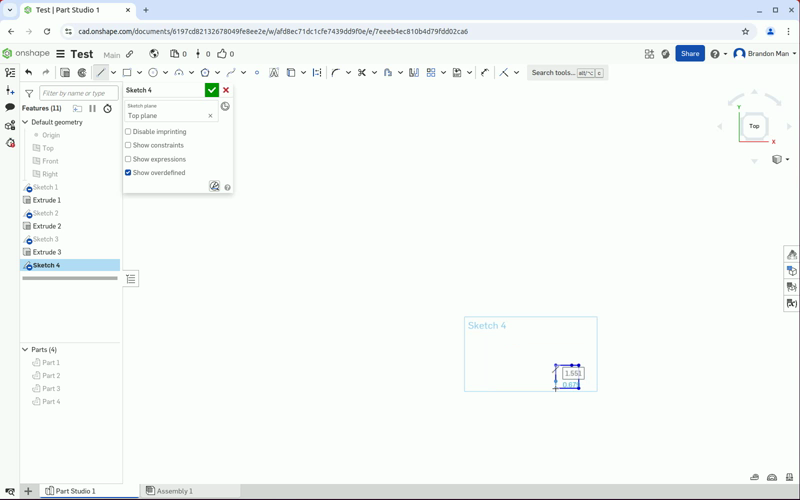
scroll(6)
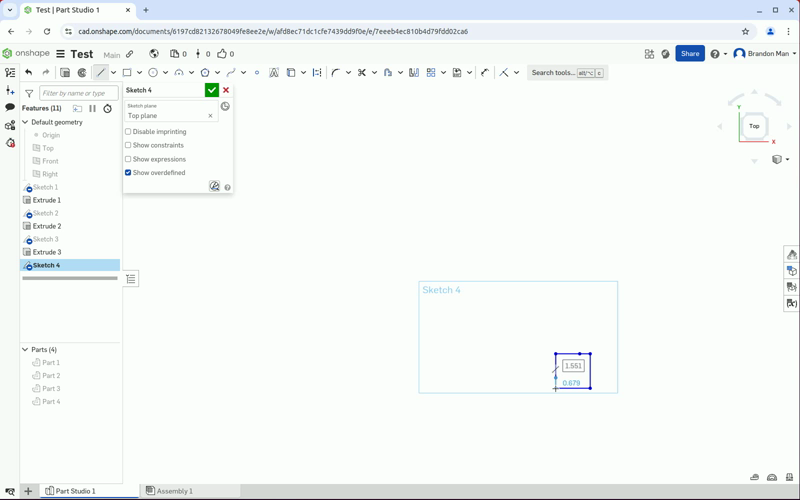
scroll(6)
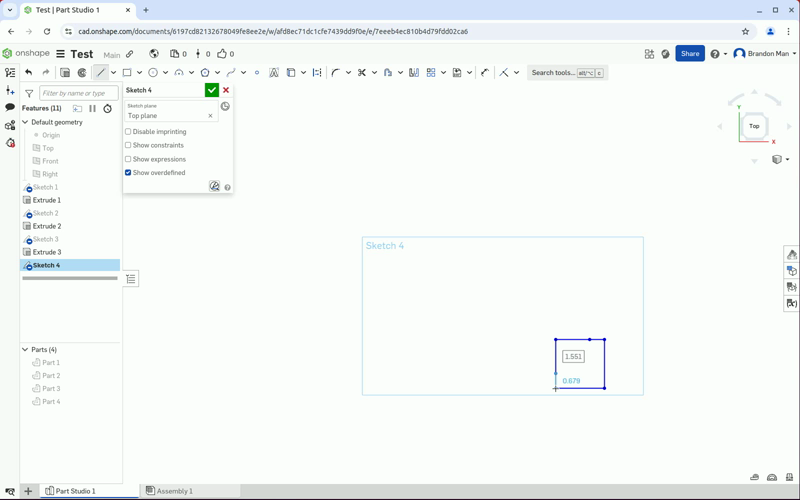
scroll(6)
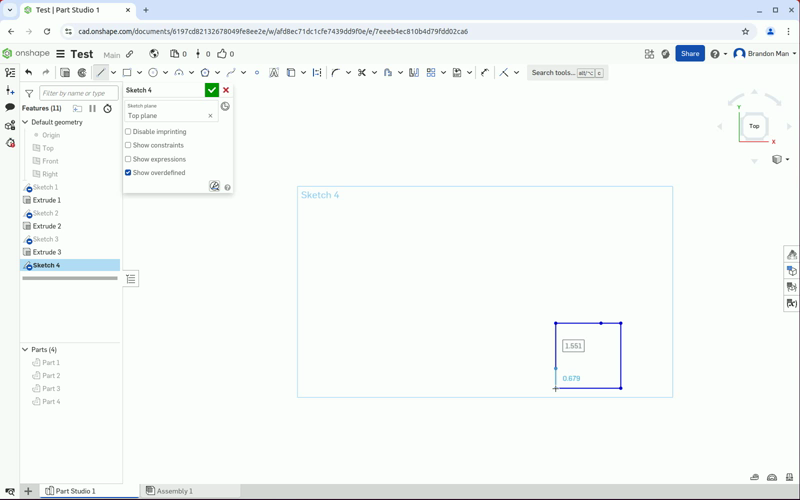
scroll(6)
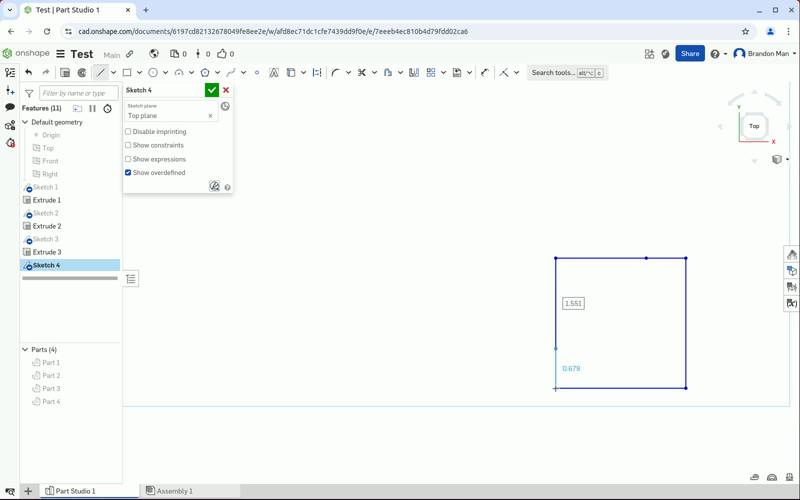
key_up(shift)
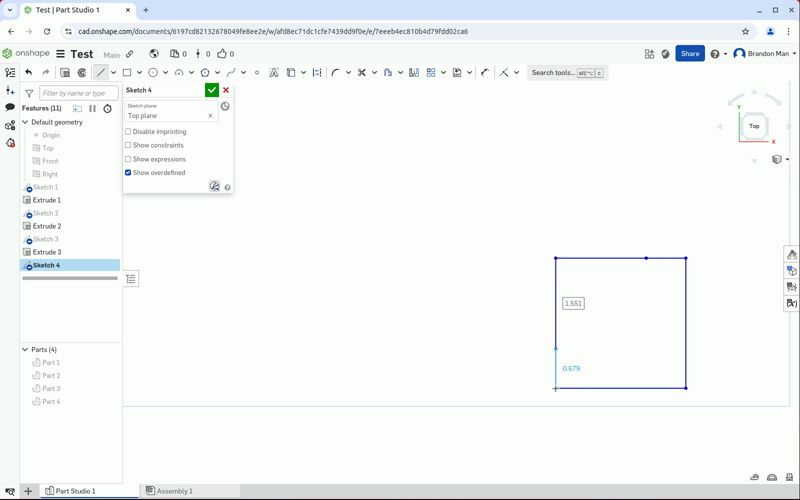
click(555, 388)
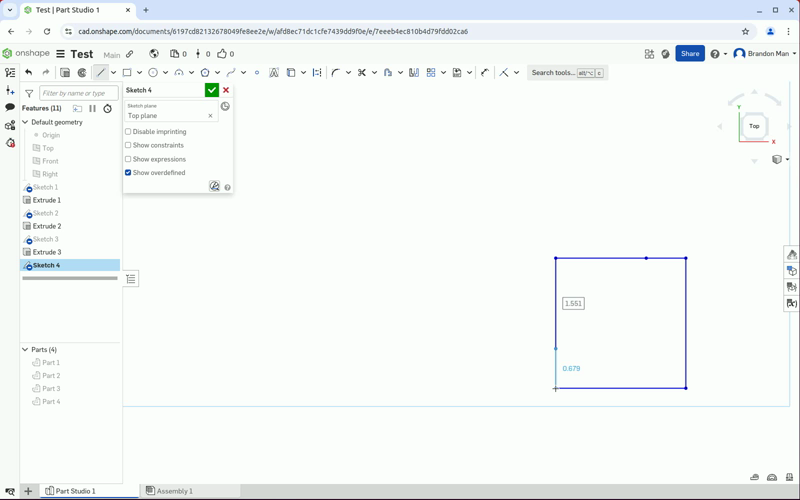
scroll(-6)
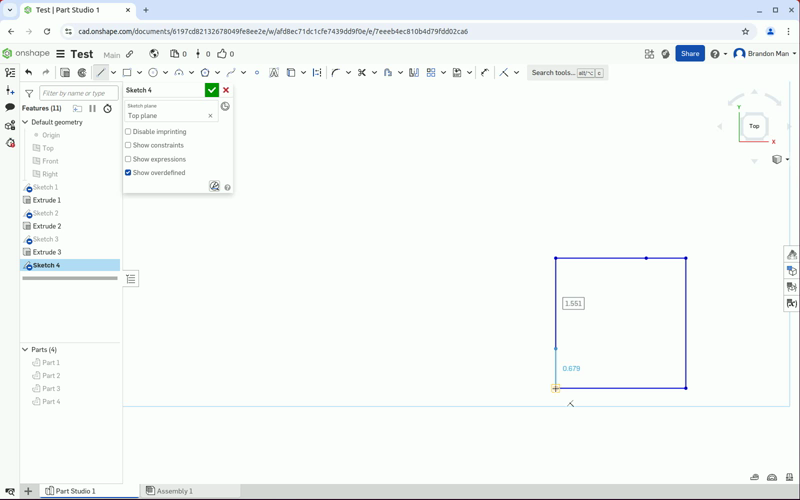
scroll(-6)
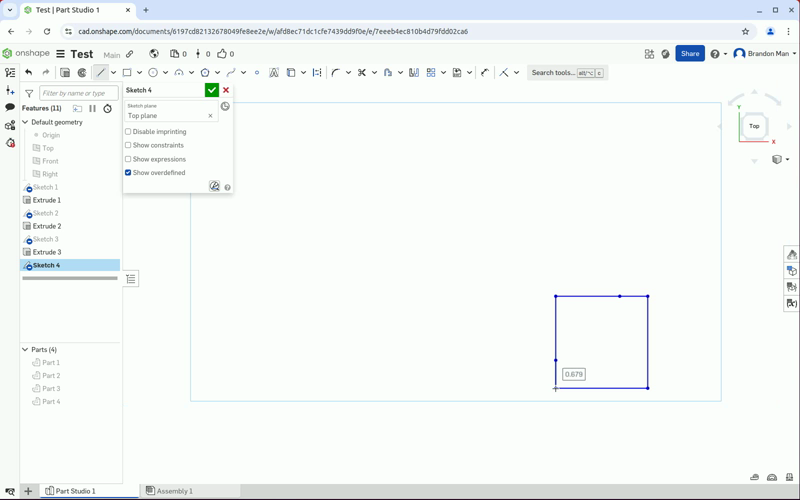
scroll(-6)
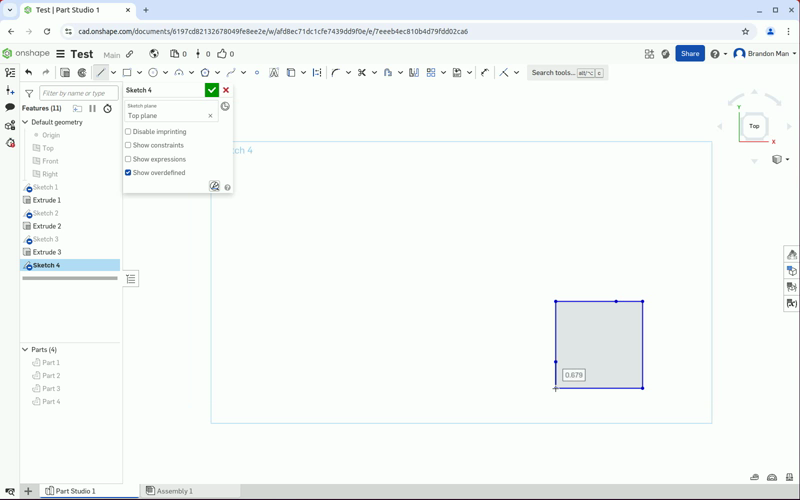
scroll(-6)
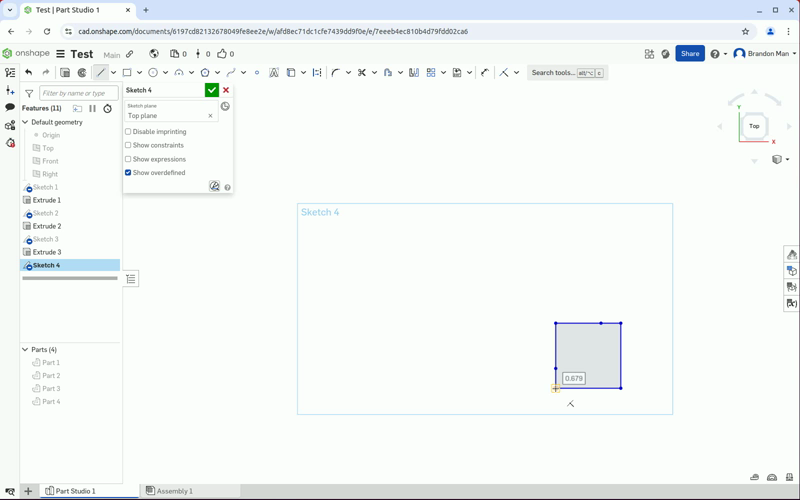
scroll(-6)
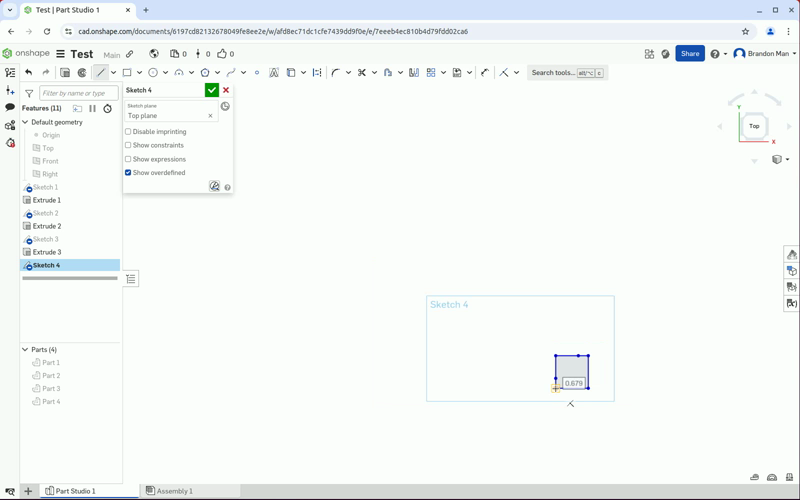
scroll(-6)
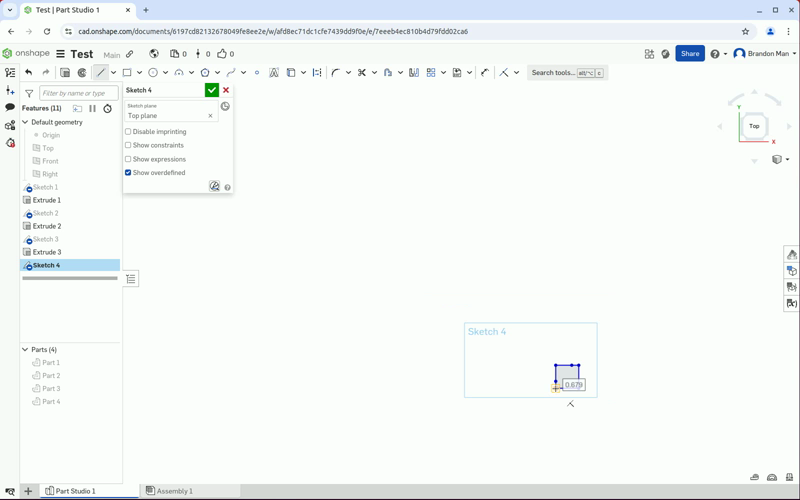
scroll(-6)
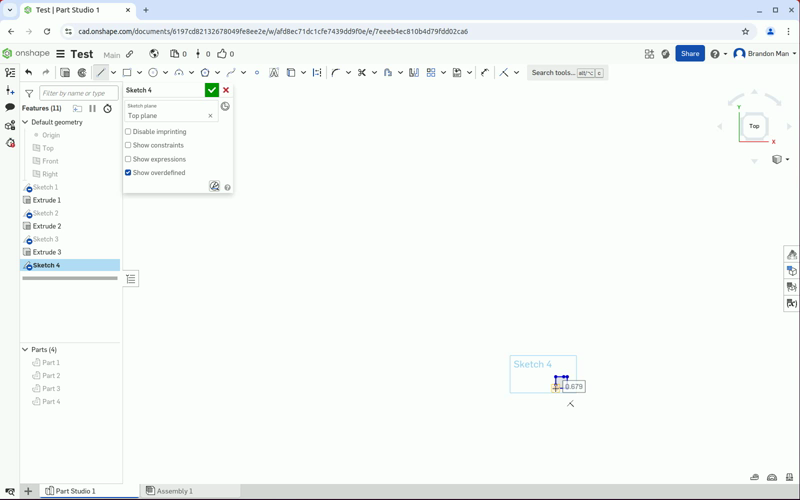
key(esc)
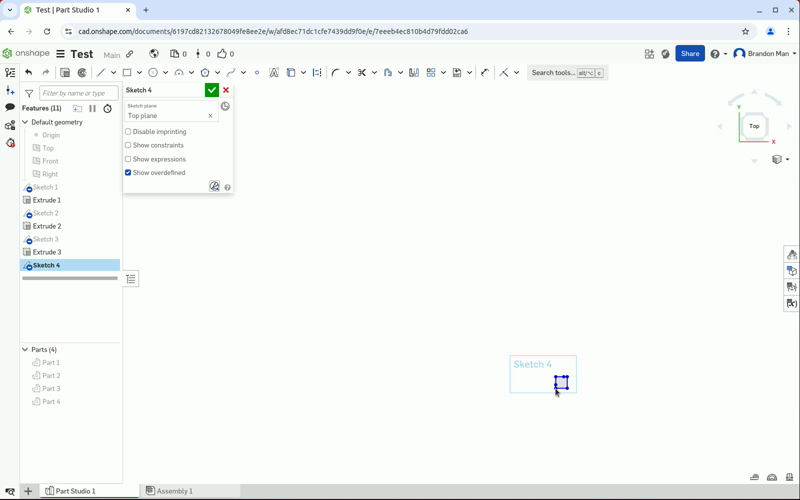
mouse_move(558, 384)
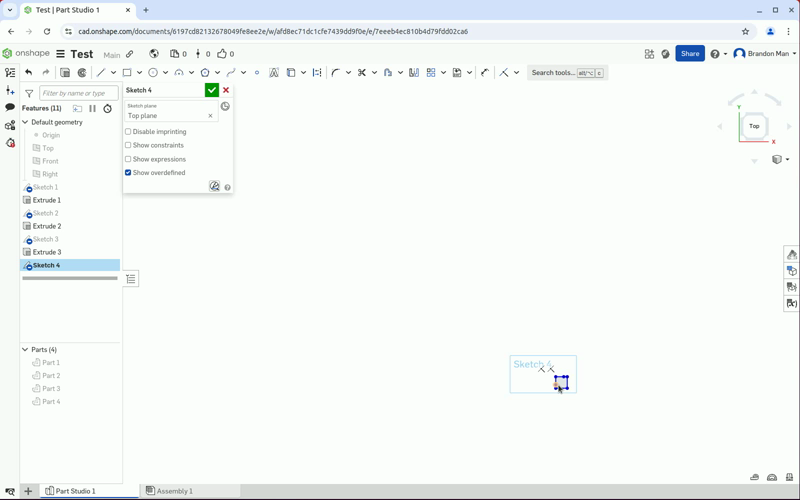
scroll(6)
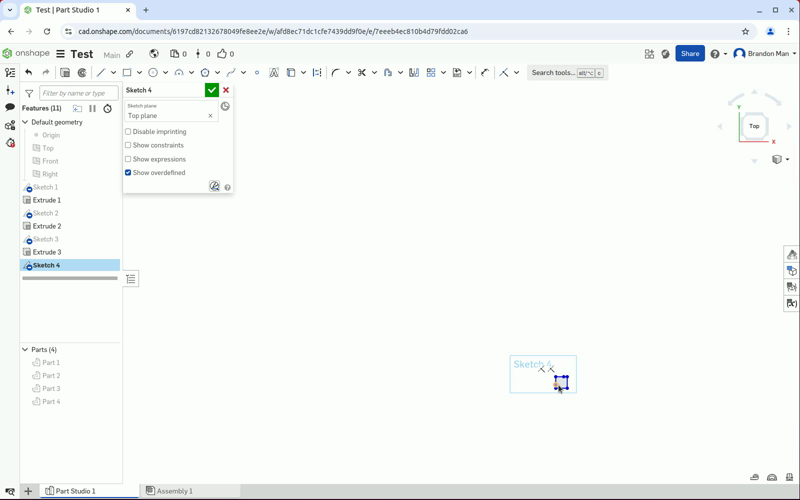
scroll(6)
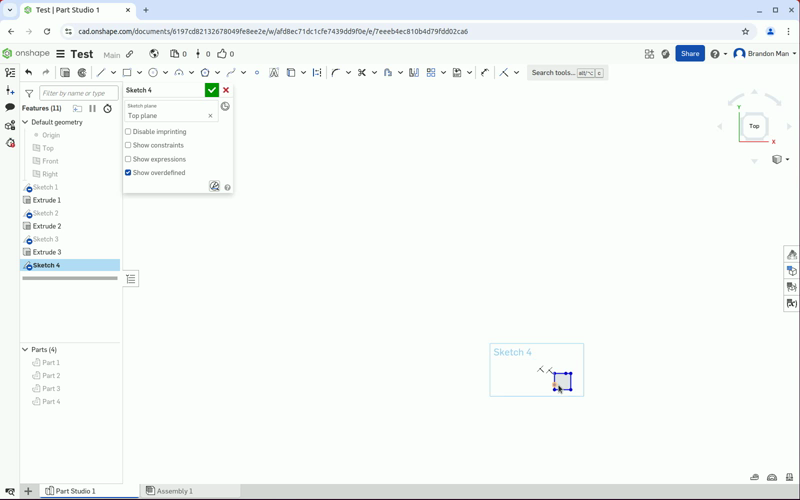
scroll(6)
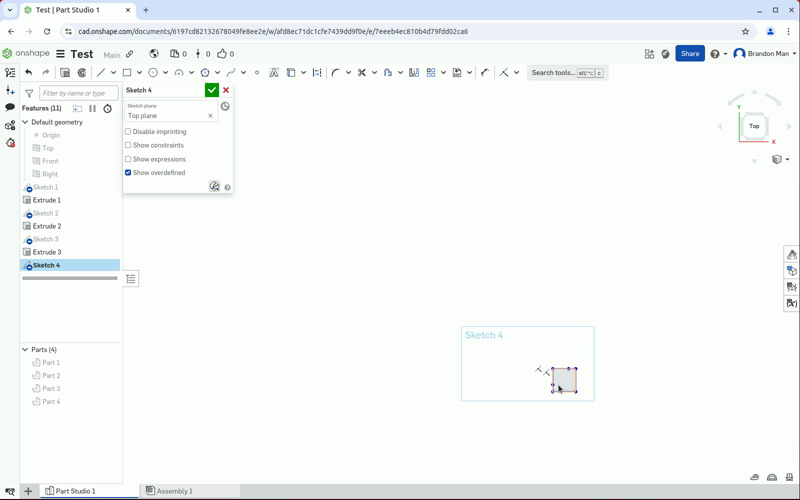
scroll(6)
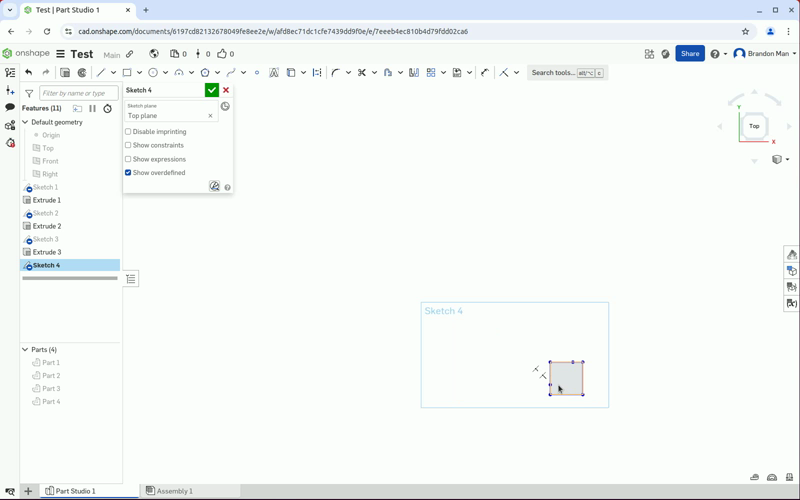
scroll(6)
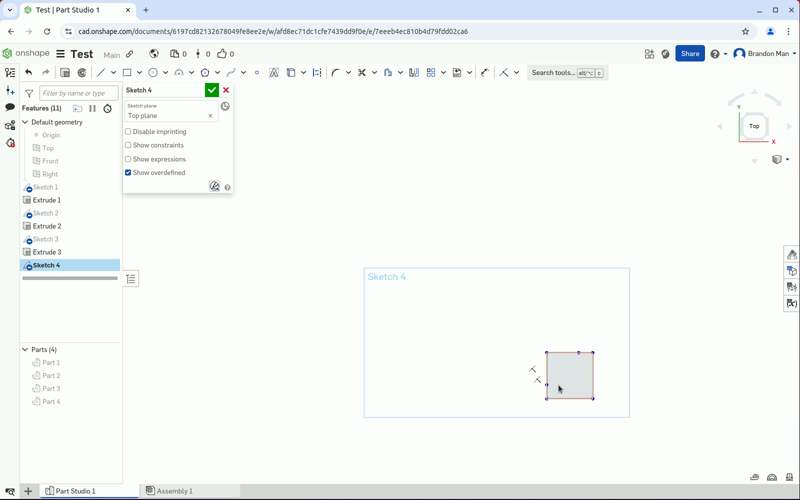
scroll(6)
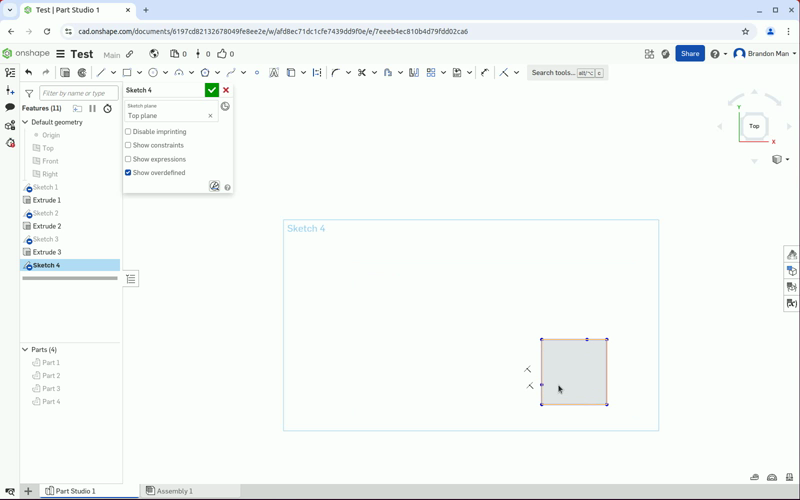
scroll(6)
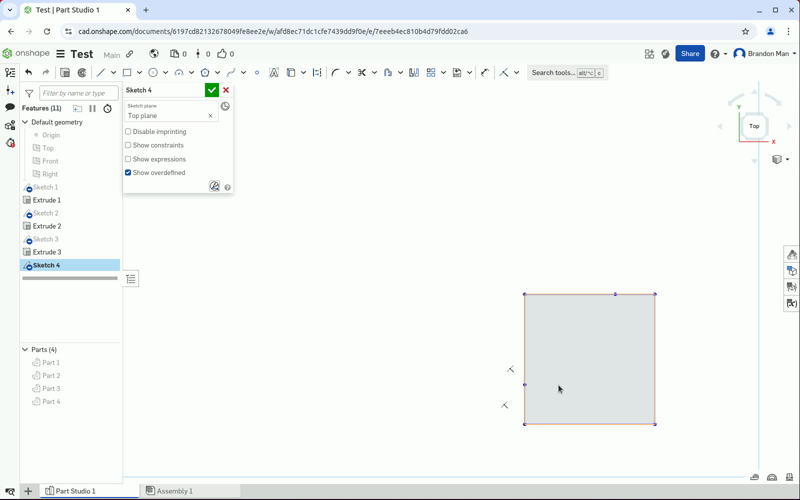
click(558, 384)
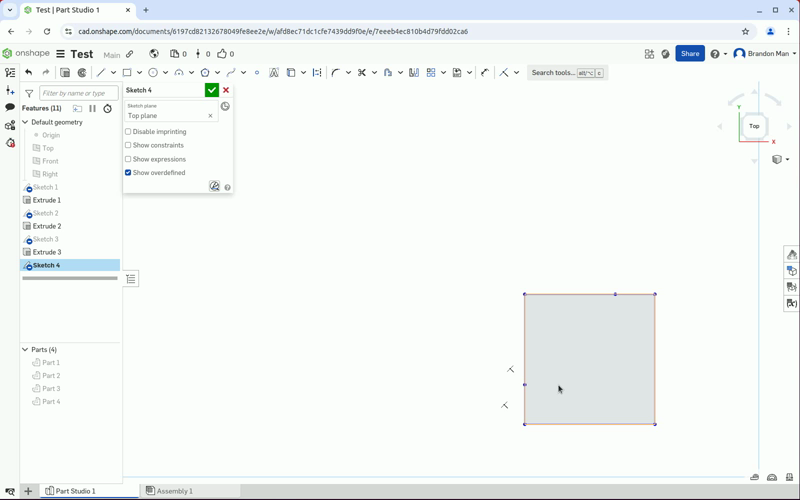
scroll(-6)
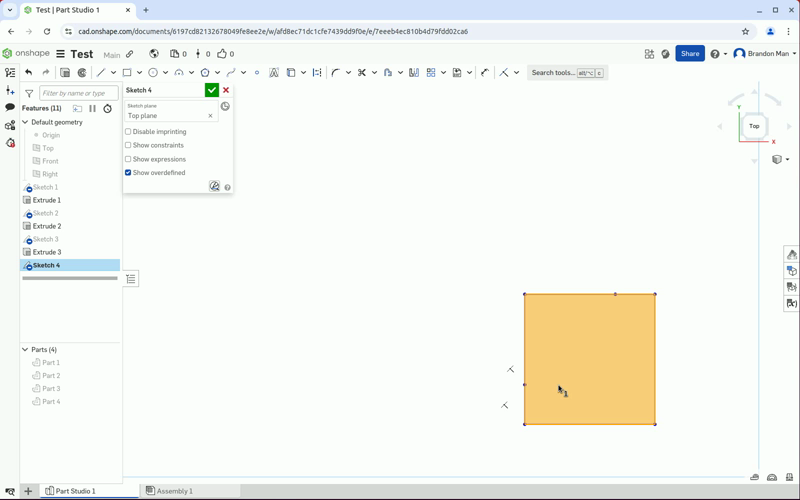
scroll(-6)
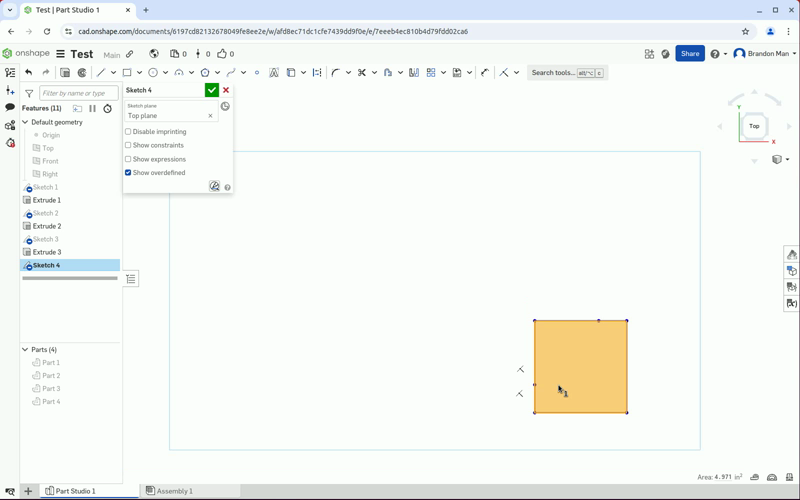
scroll(-6)
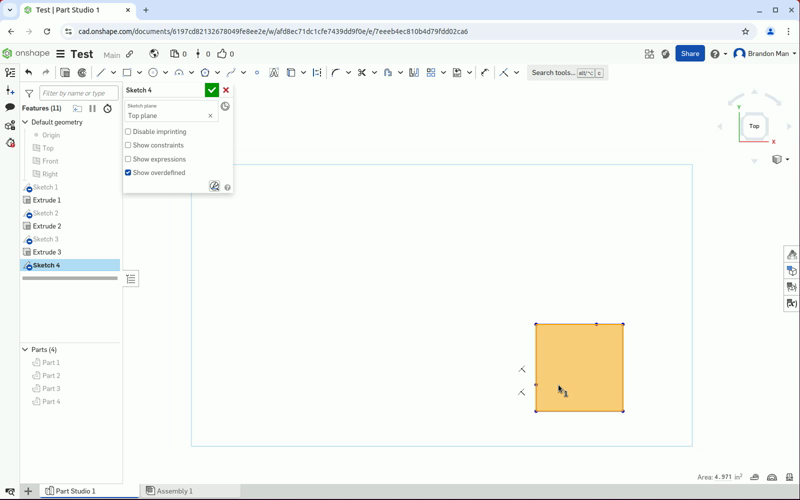
scroll(-6)
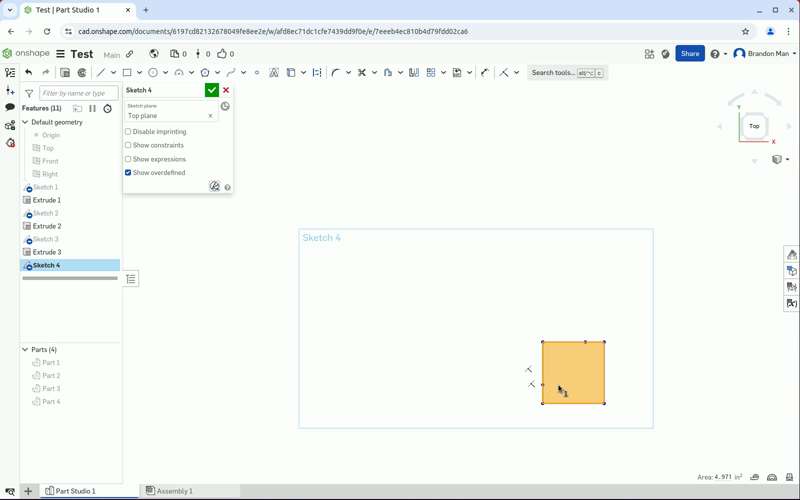
scroll(-6)
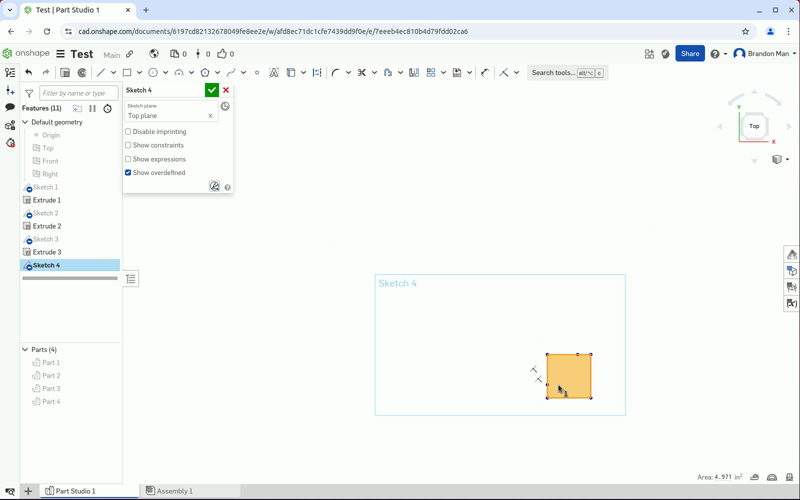
scroll(-6)
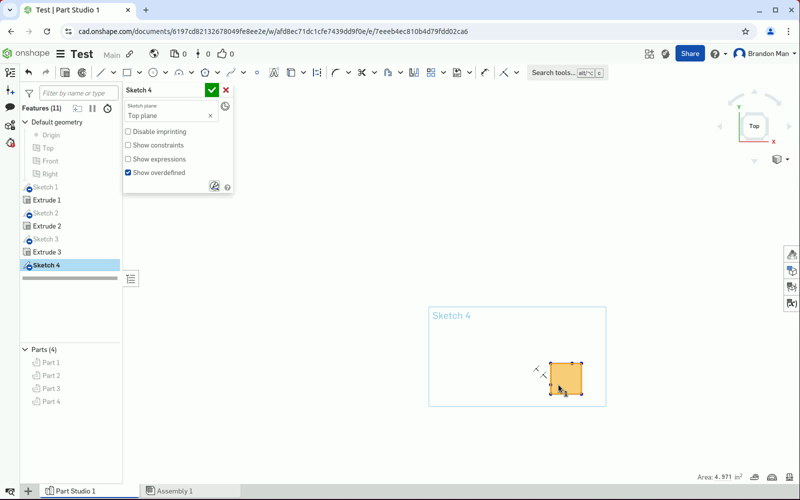
scroll(-6)
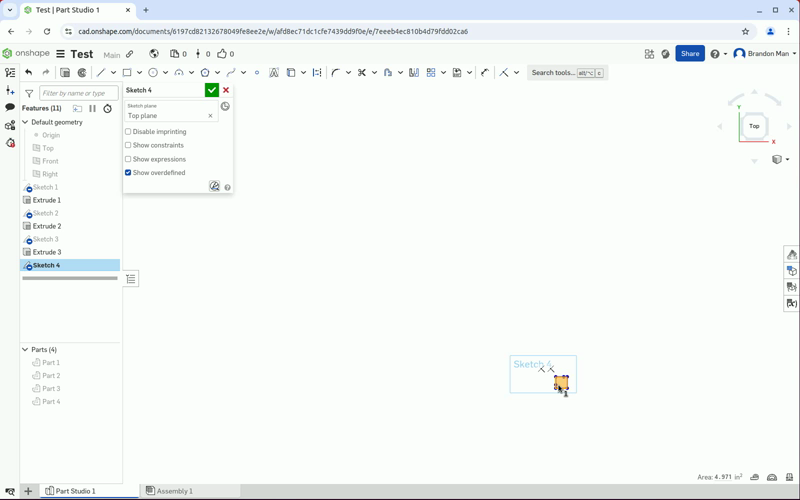
mouse_move(73, 352)
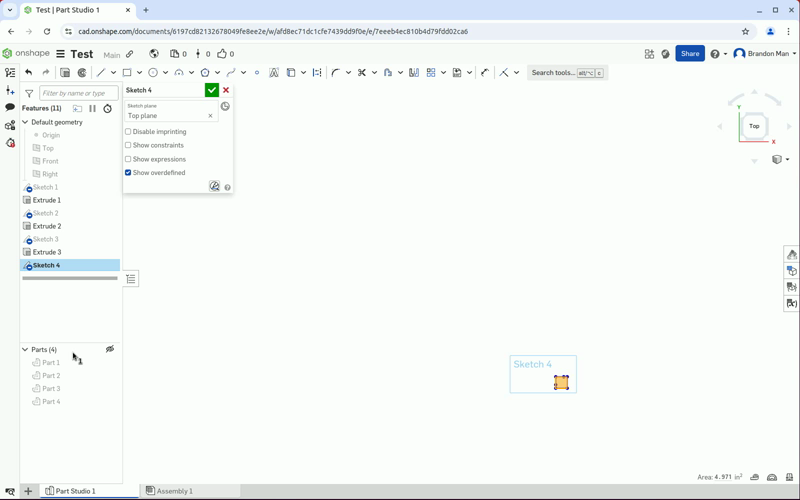
key(shift+y)
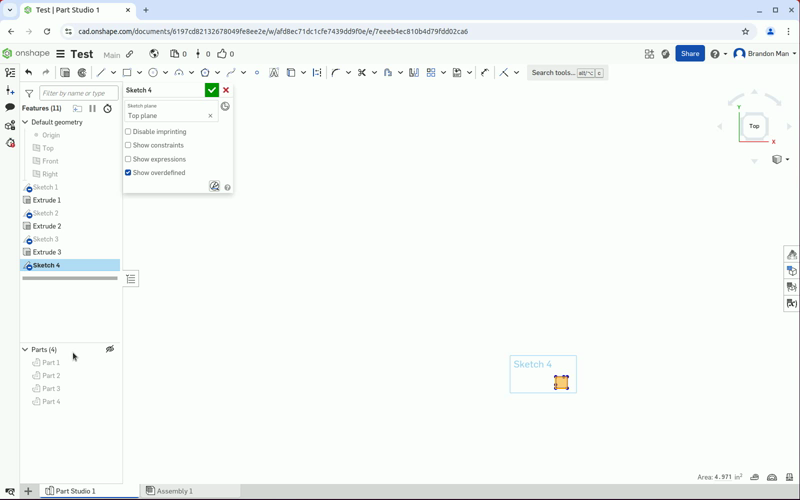
key(shift+e)
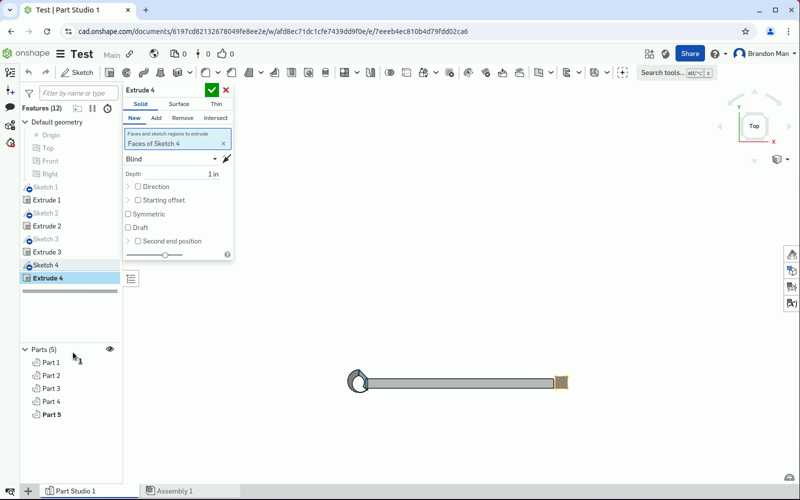
mouse_move(143, 106)
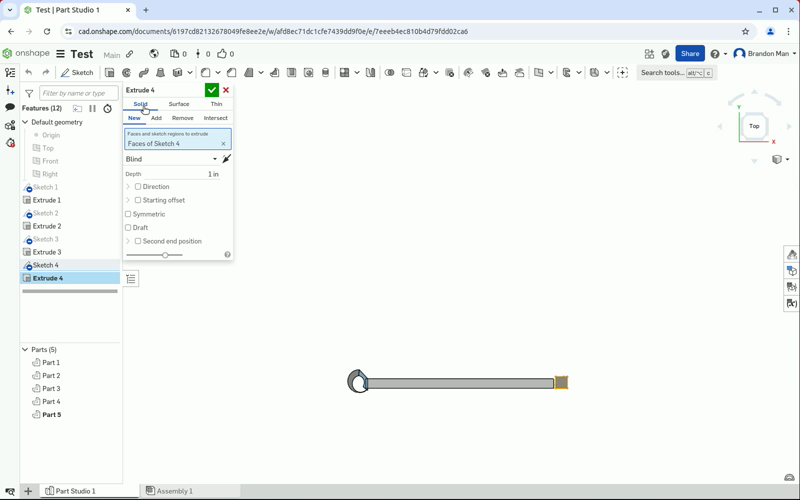
click(143, 106)
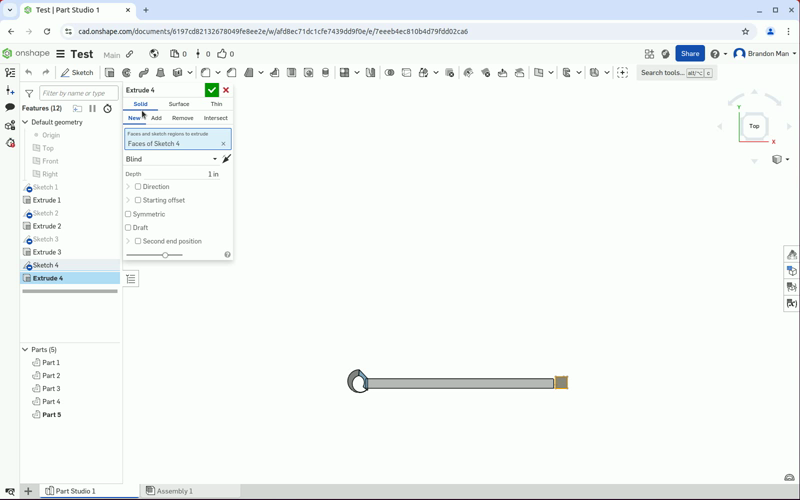
mouse_move(137, 120)
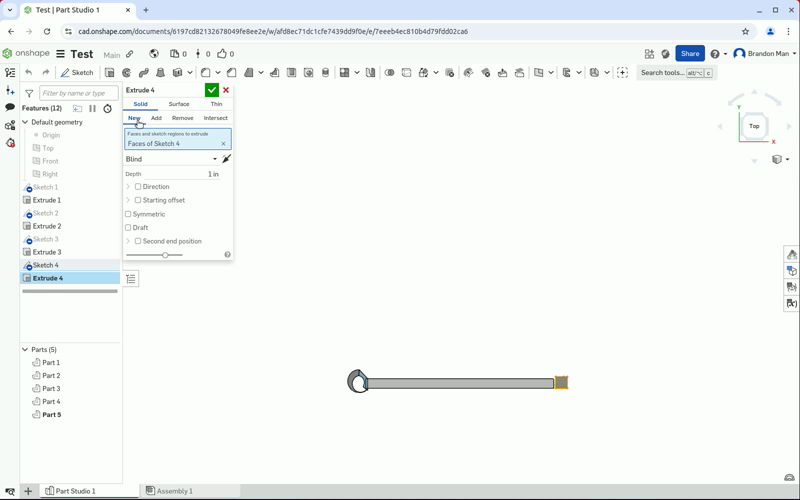
click(137, 120)
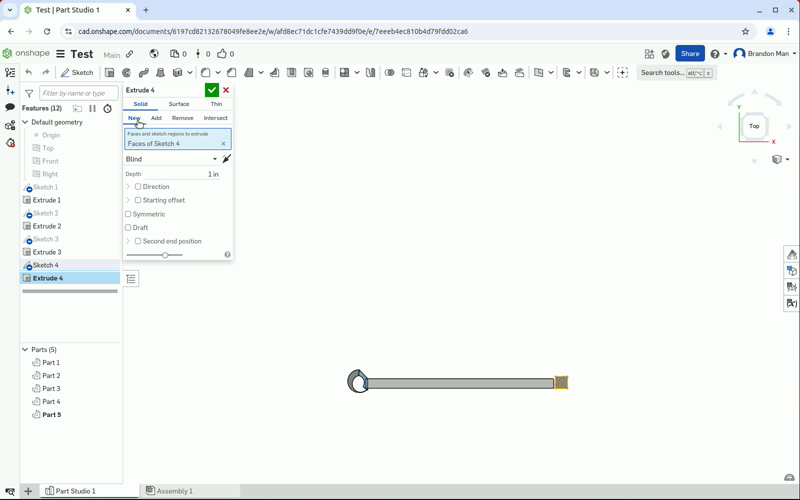
key(tab, 4)
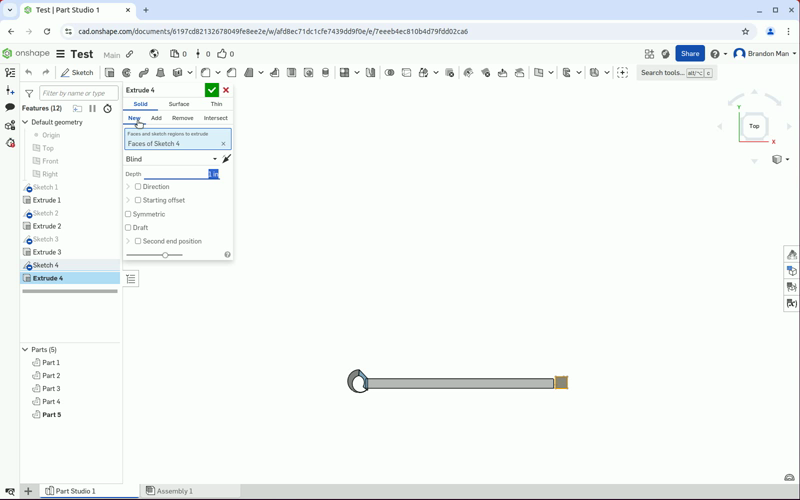
text(4.333)
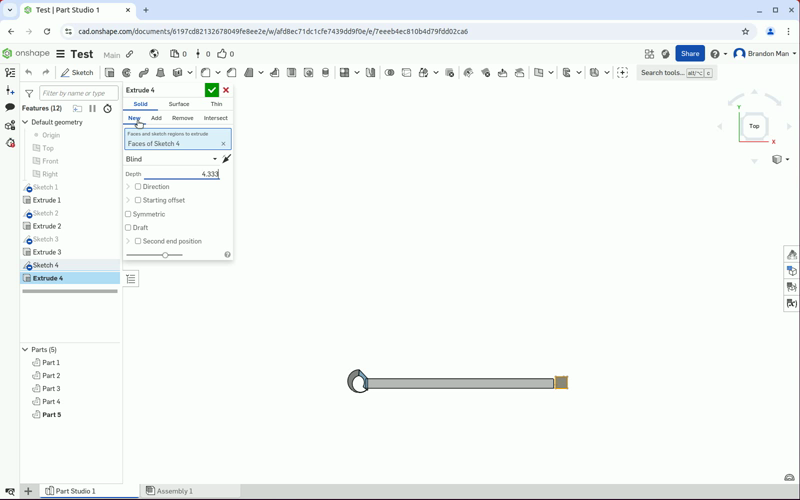
key(enter)
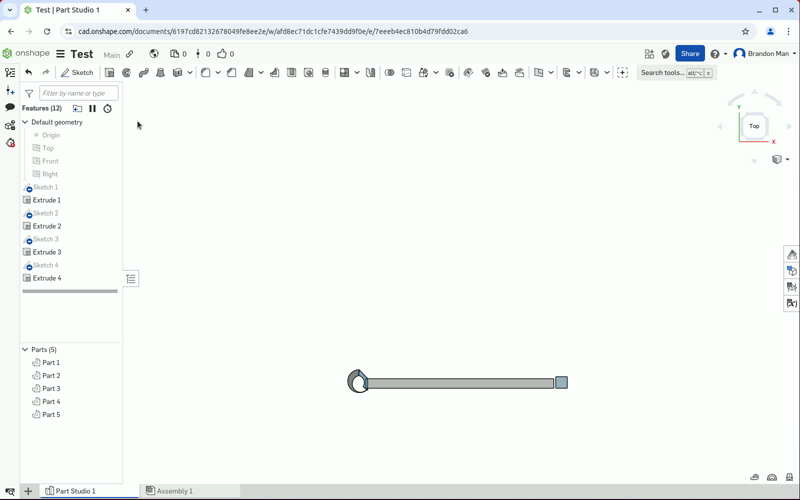
key(shift+h)
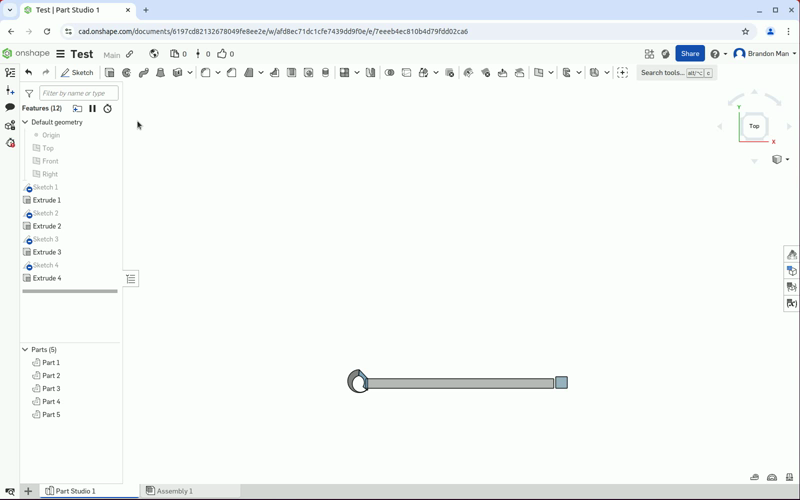
key(shift+h)
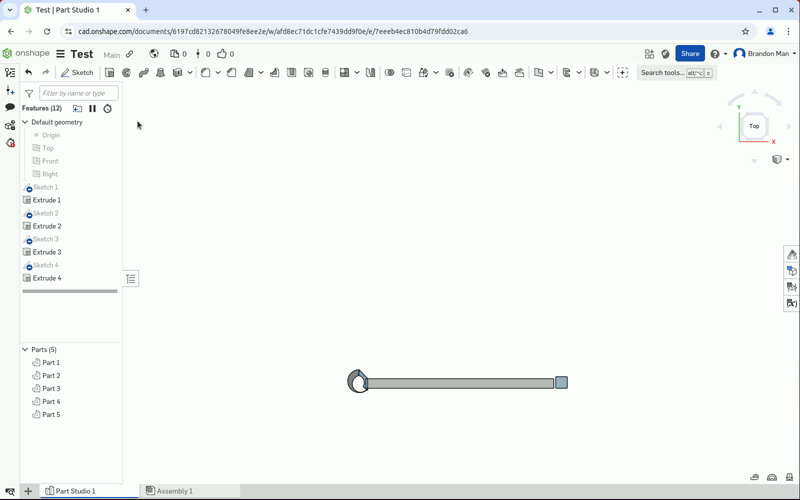
mouse_move(73, 189)
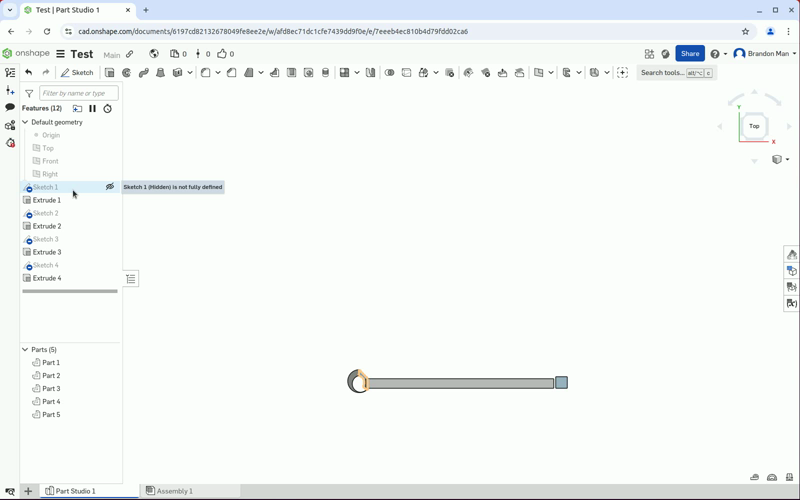
click(73, 189)
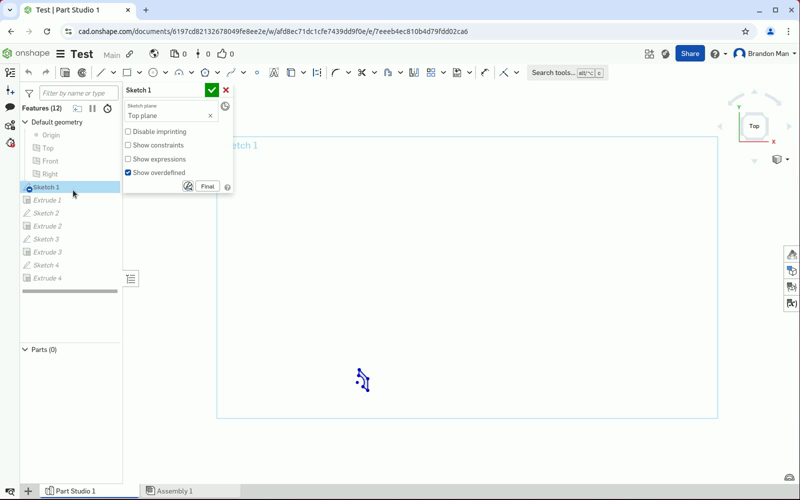
mouse_move(229, 92)
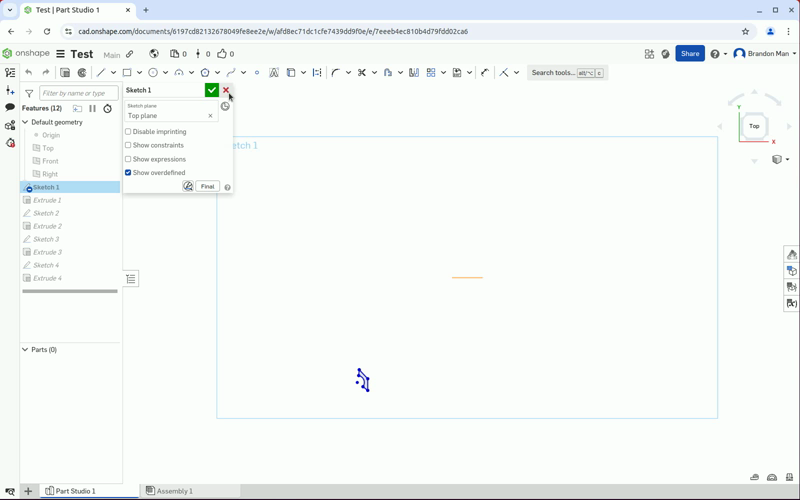
click(229, 92)
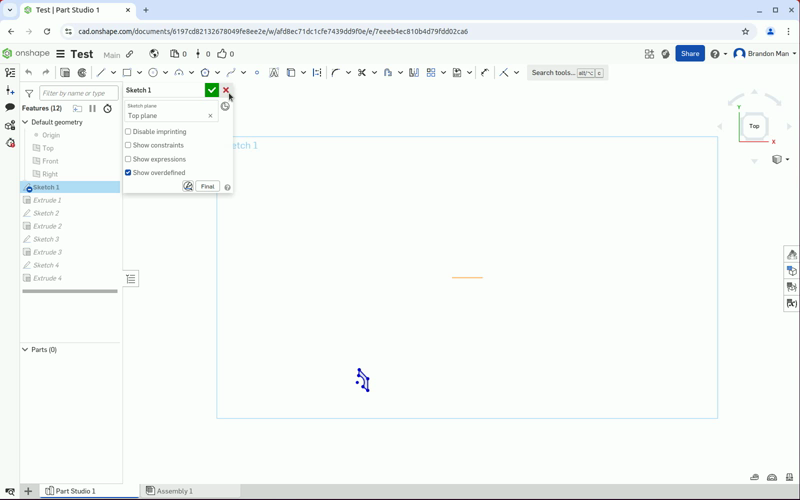
key(shift+s)
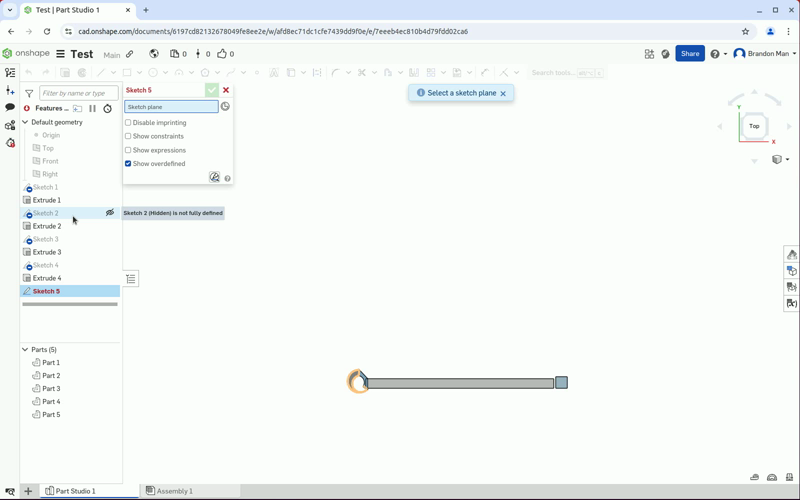
scroll(3)
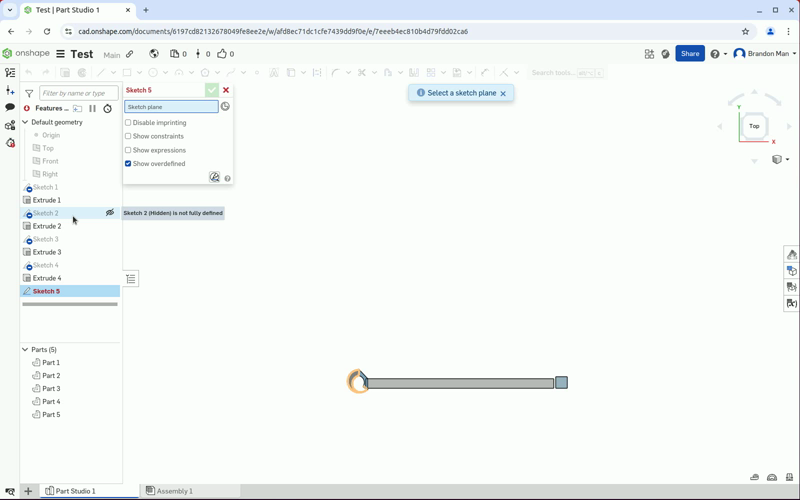
mouse_move(73, 150)
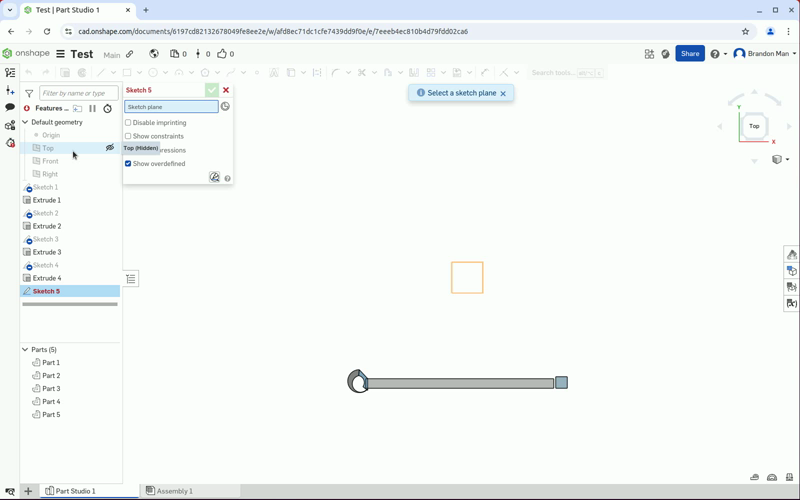
click(73, 150)
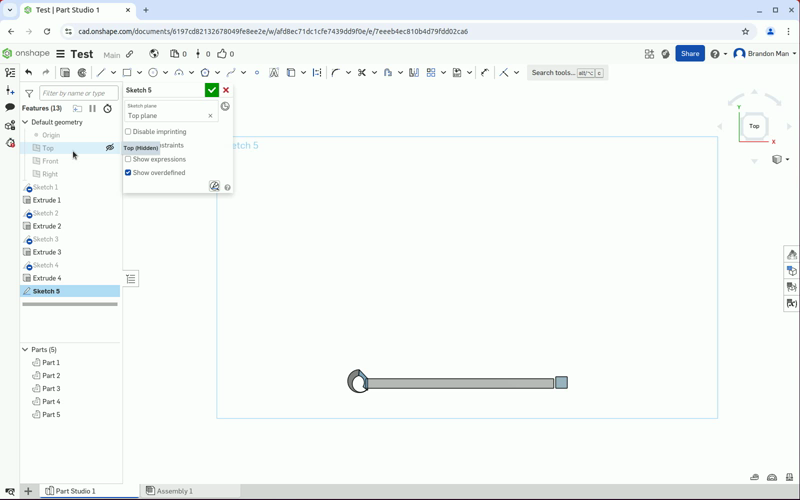
mouse_move(73, 352)
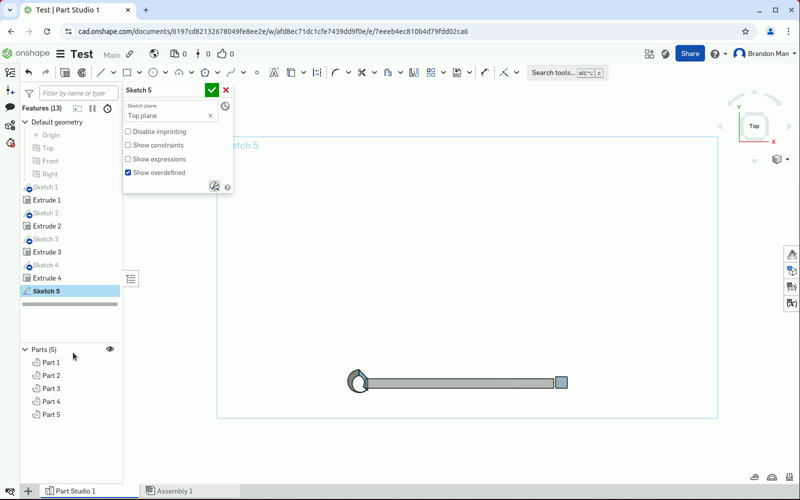
key(y)
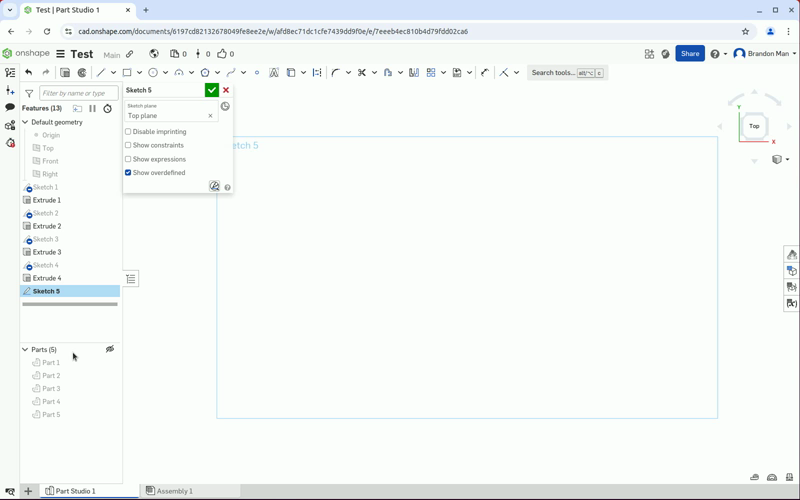
key(l)
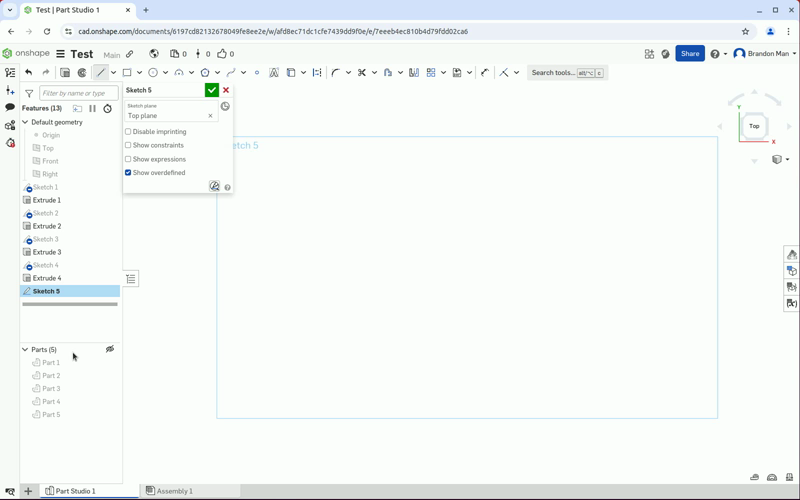
key_down(shift)
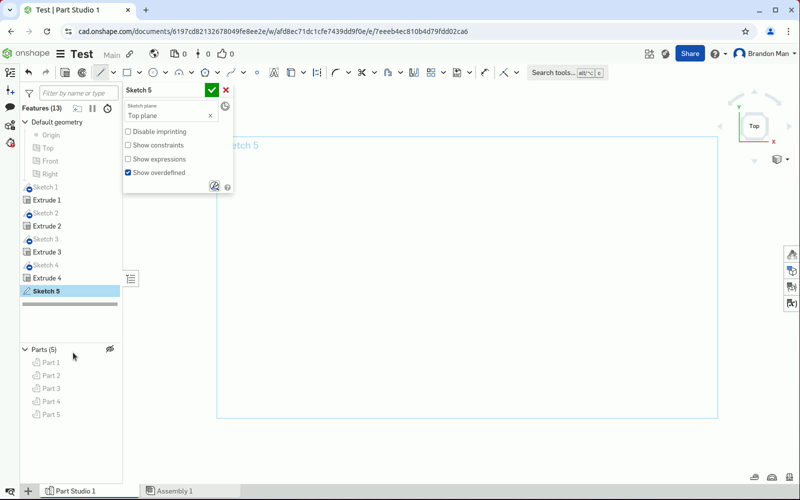
mouse_move(555, 378)
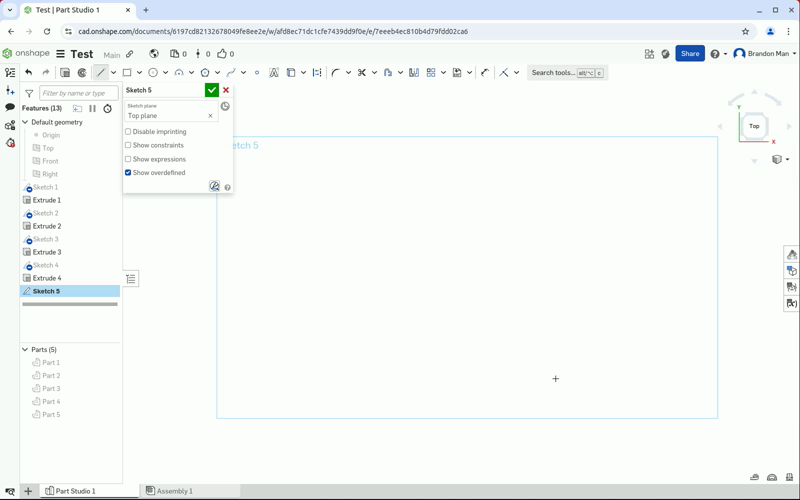
click(555, 378)
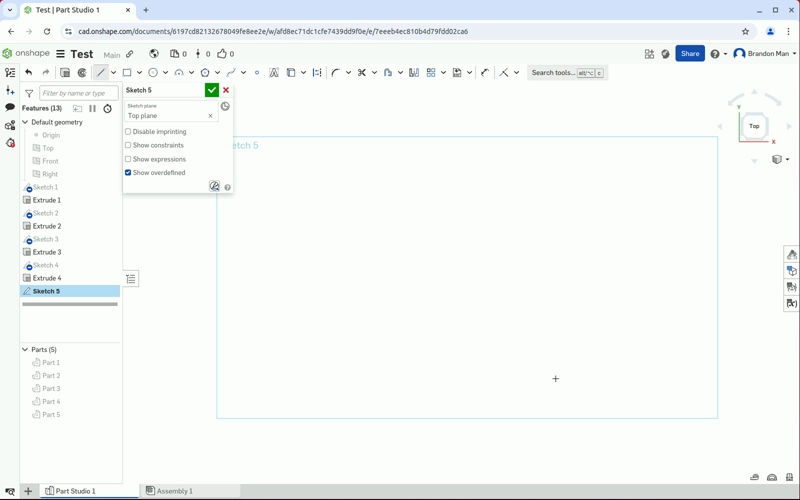
key_up(shift)
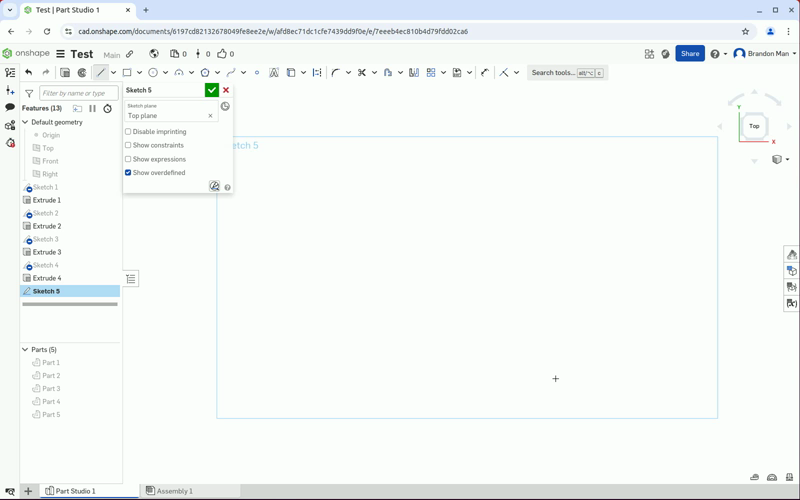
key_down(shift)
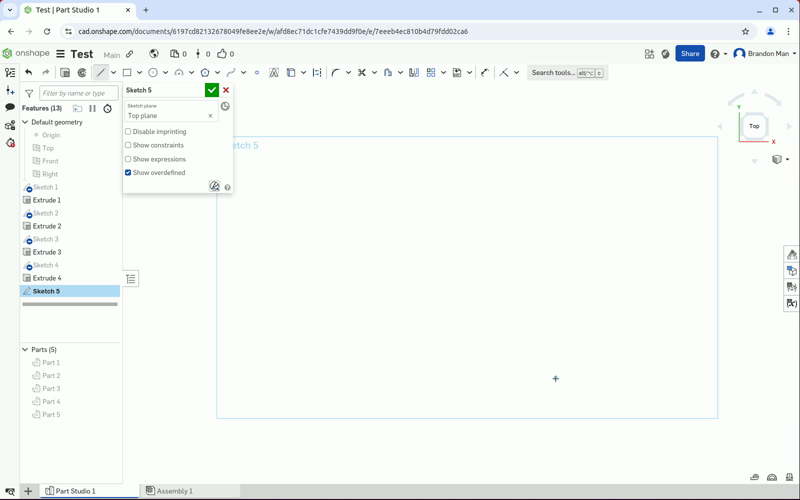
mouse_move(585, 378)
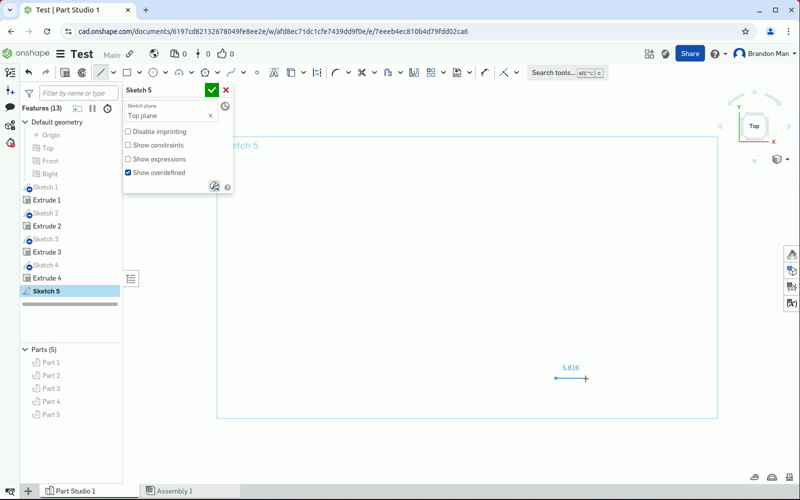
mouse_move(563, 378)
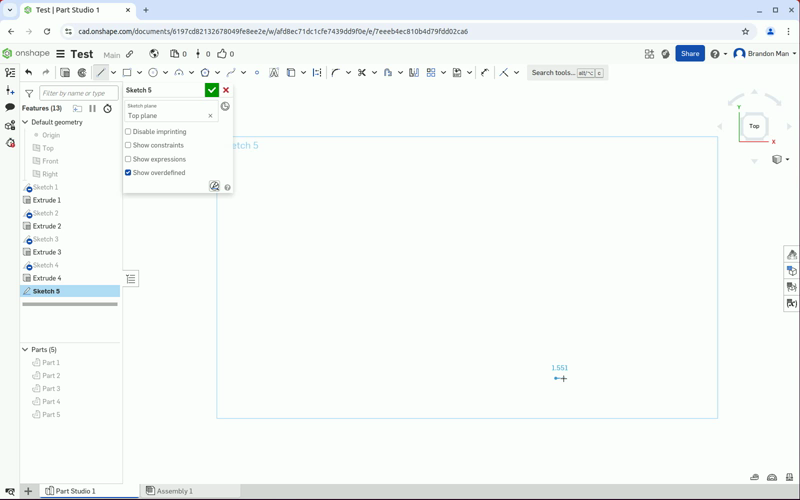
click(563, 378)
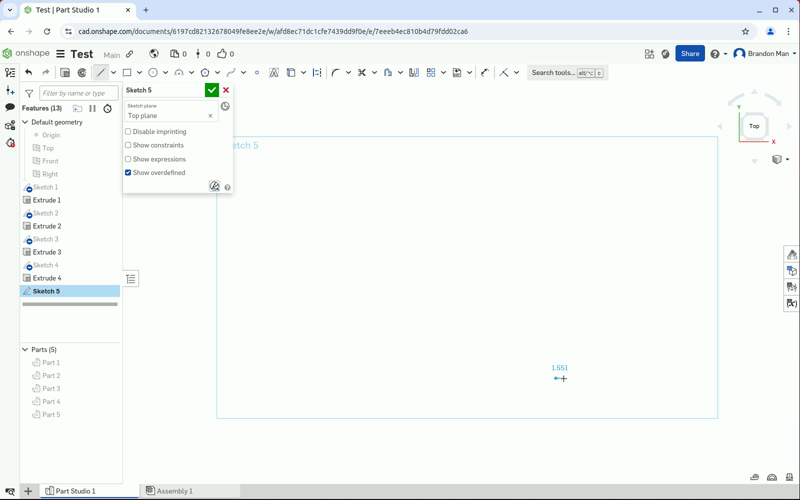
key_up(shift)
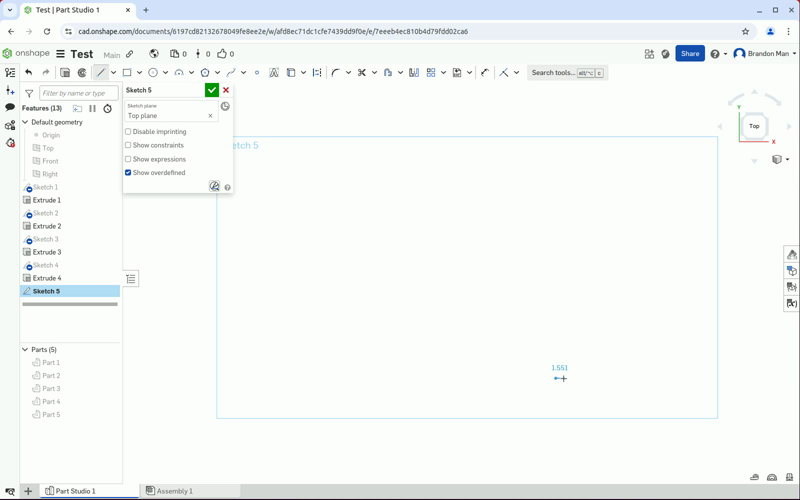
key_down(shift)
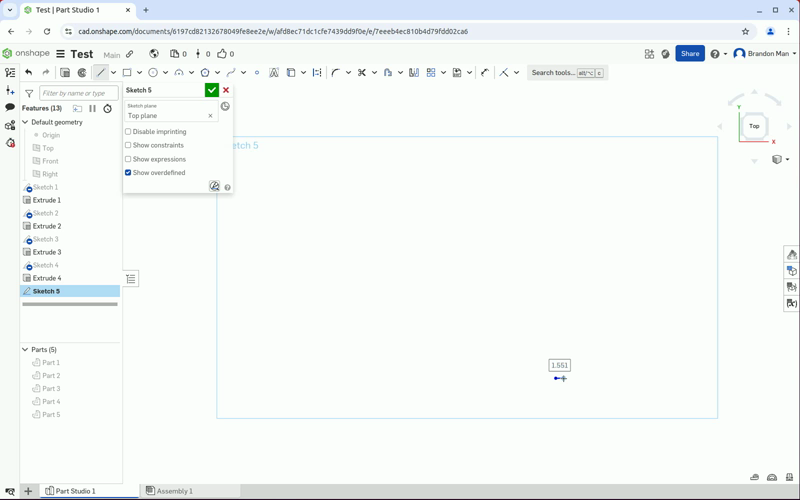
mouse_move(589, 378)
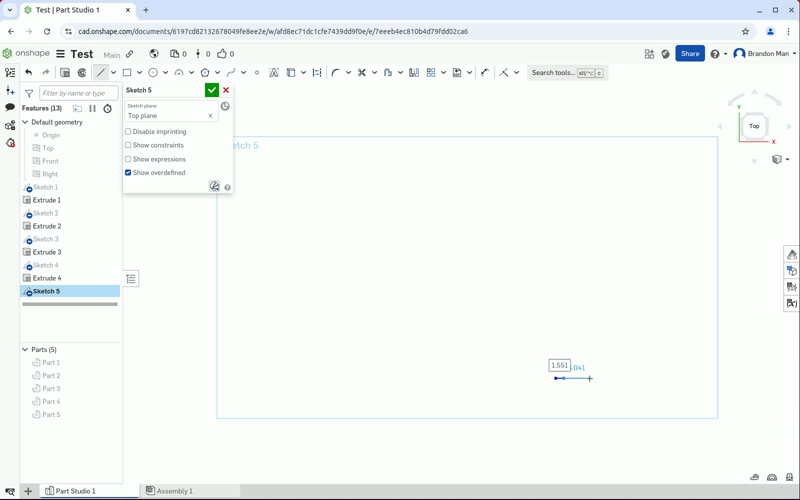
mouse_move(567, 378)
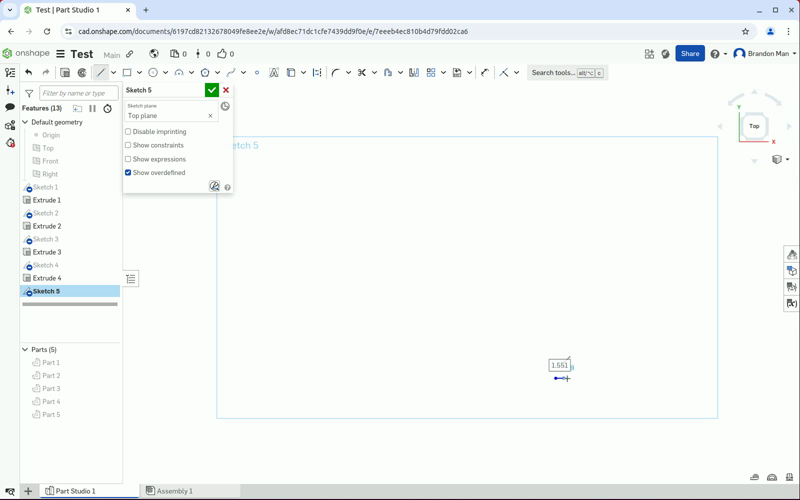
scroll(6)
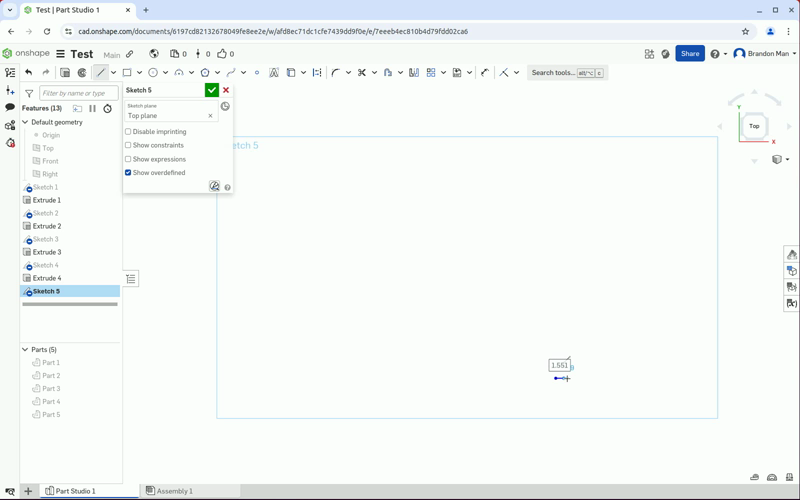
scroll(6)
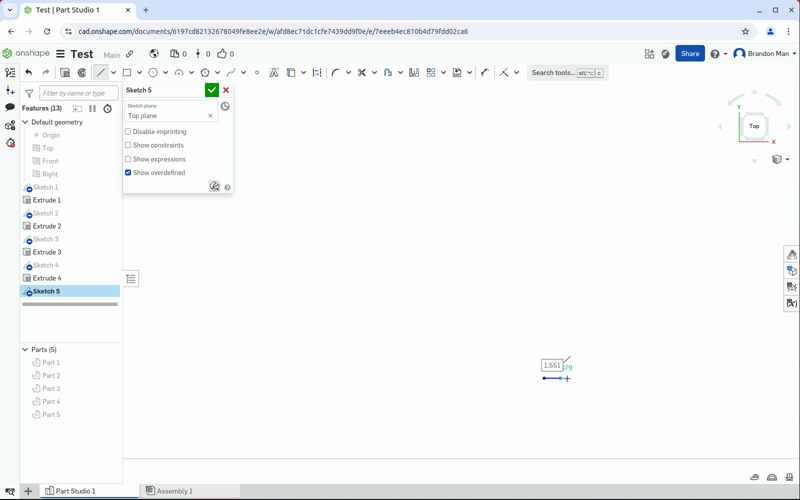
scroll(6)
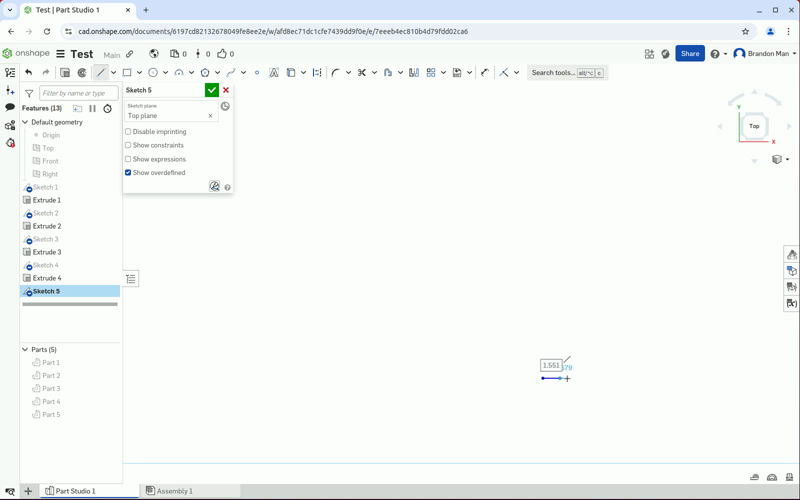
scroll(6)
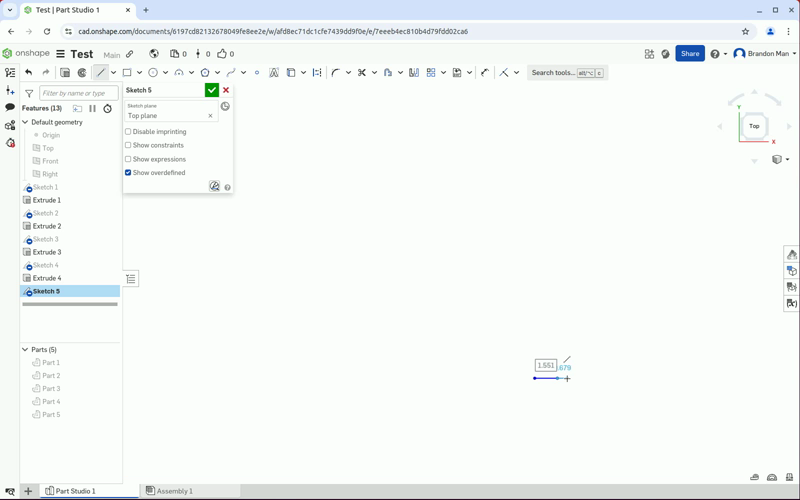
scroll(6)
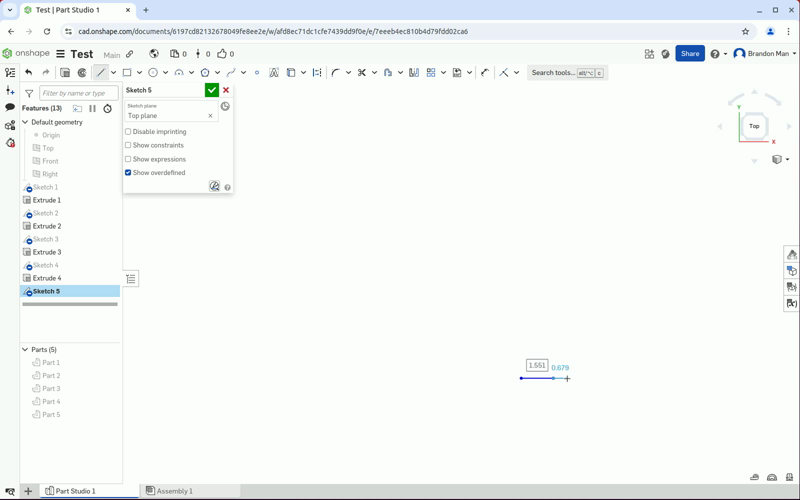
scroll(6)
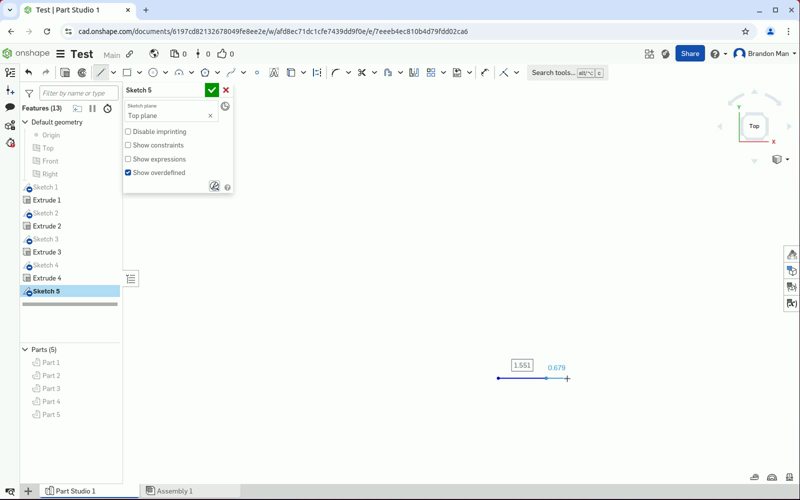
scroll(6)
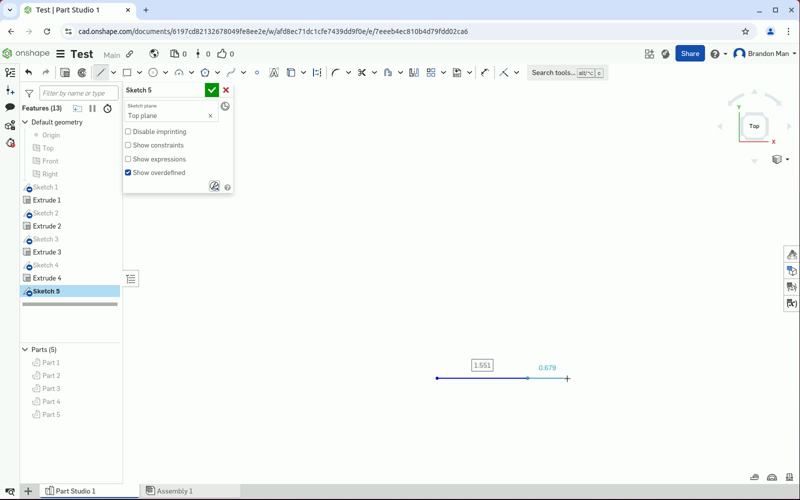
click(567, 378)
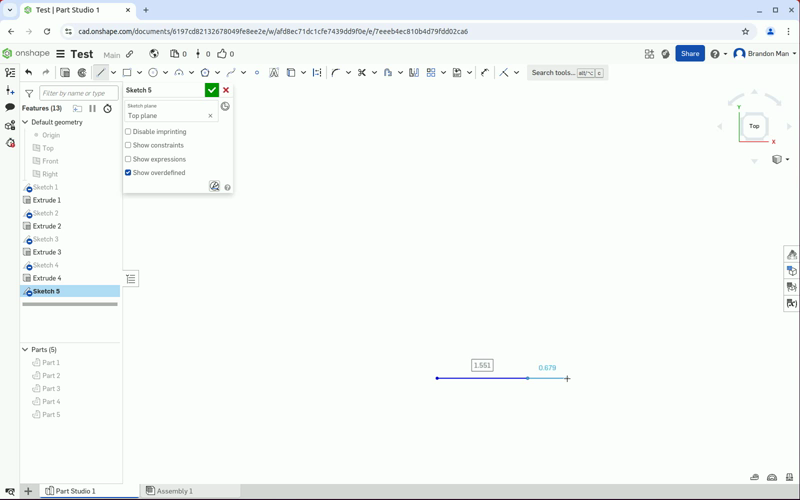
scroll(-6)
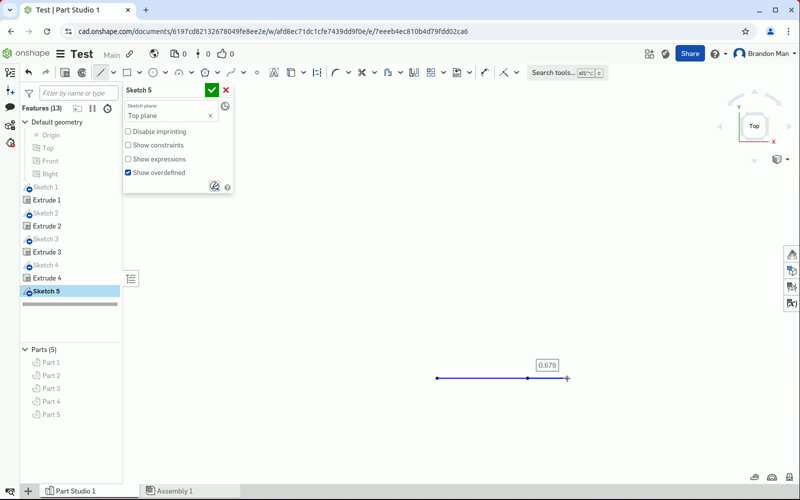
scroll(-6)
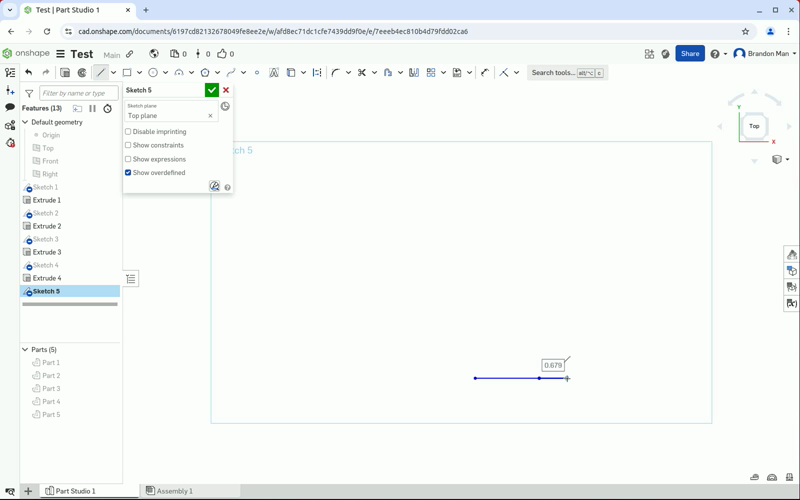
scroll(-6)
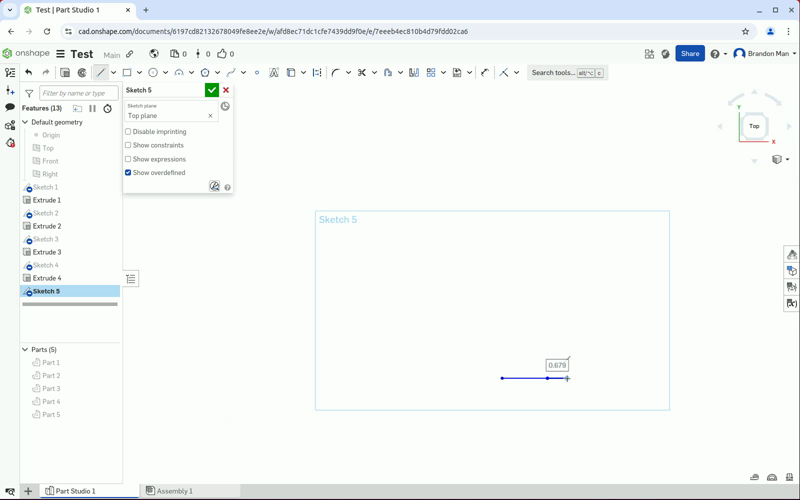
scroll(-6)
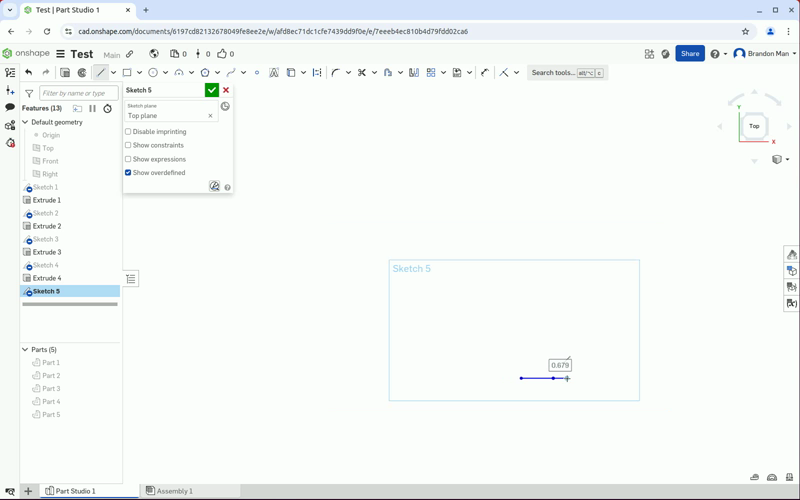
scroll(-6)
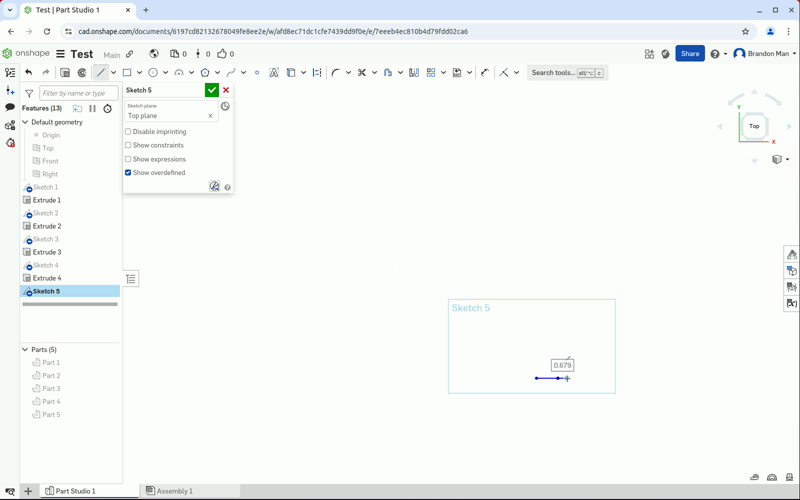
scroll(-6)
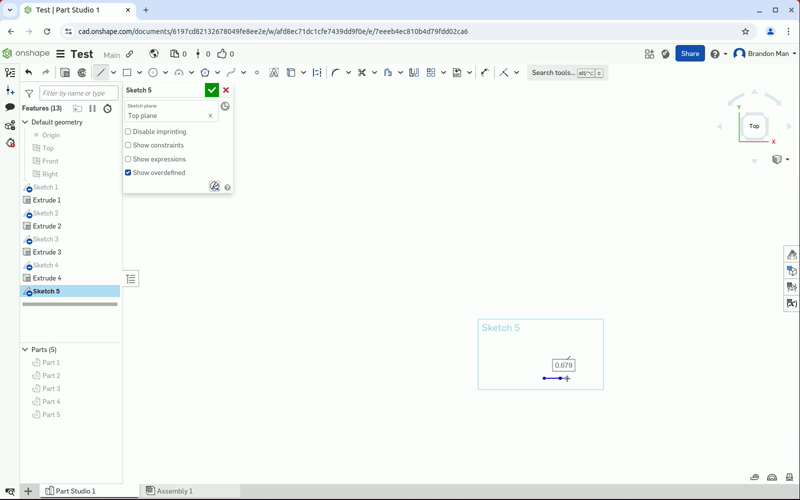
scroll(-6)
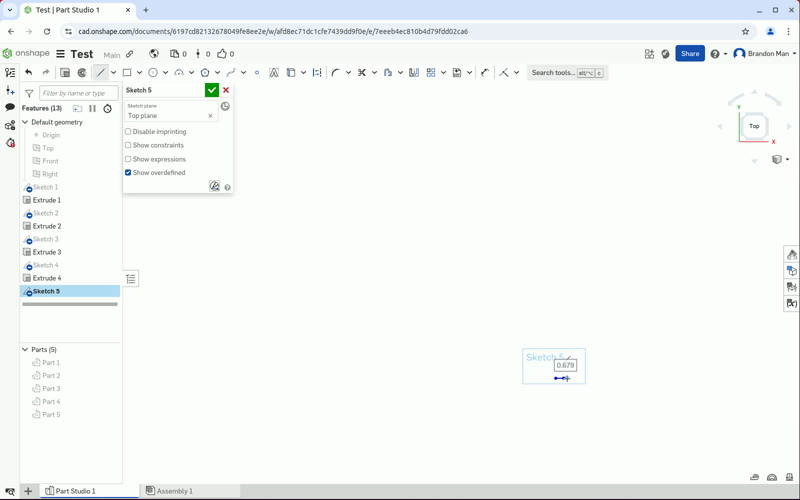
key_up(shift)
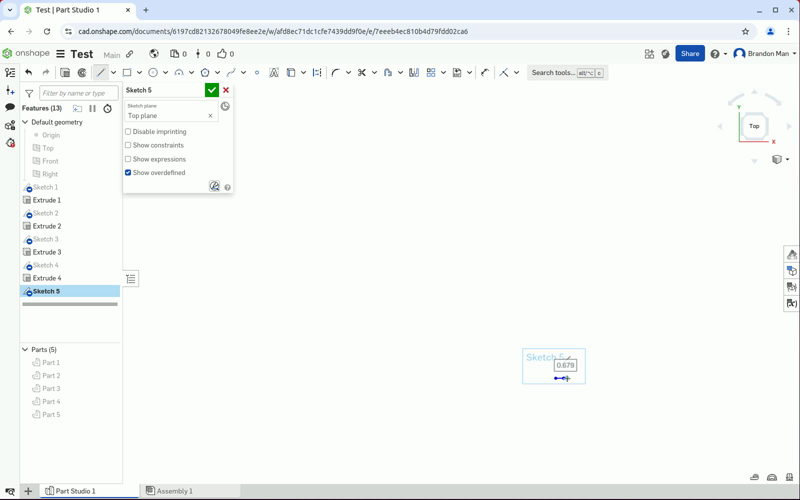
key_down(shift)
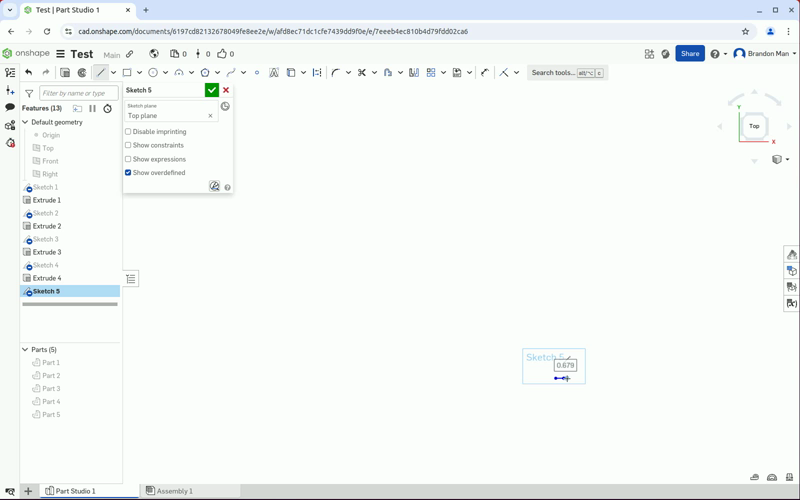
mouse_move(589, 378)
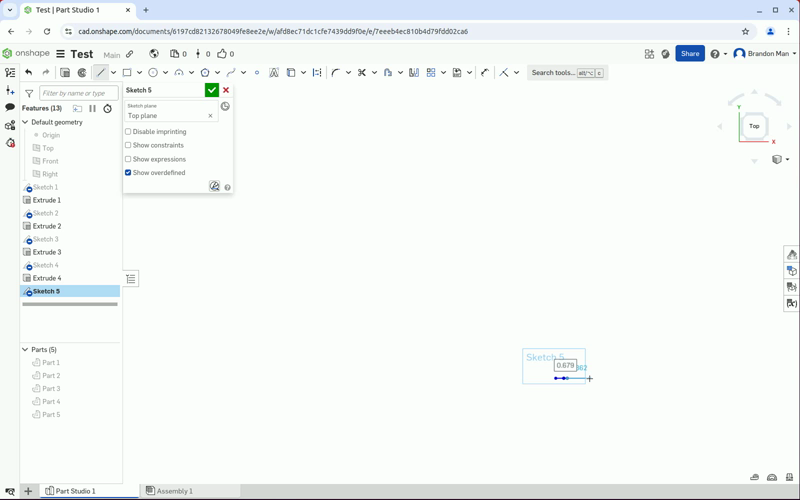
mouse_move(567, 372)
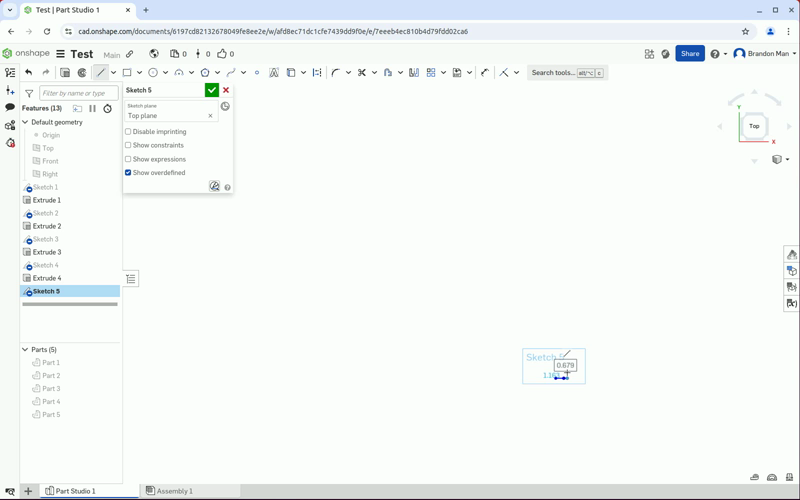
scroll(6)
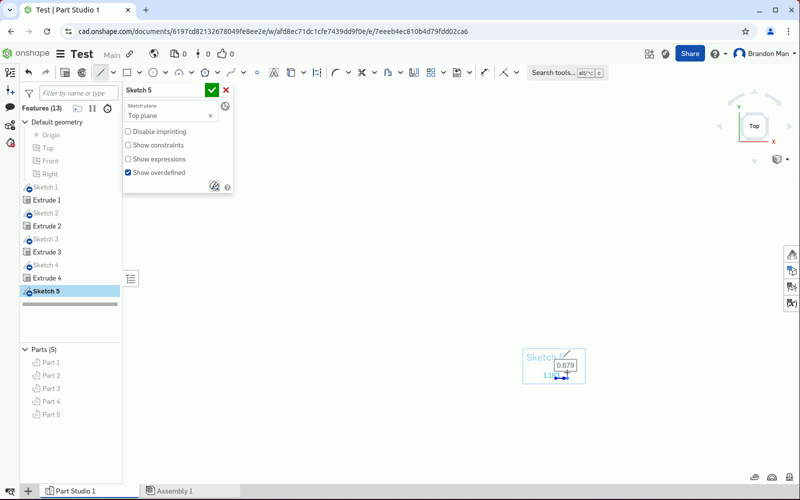
scroll(6)
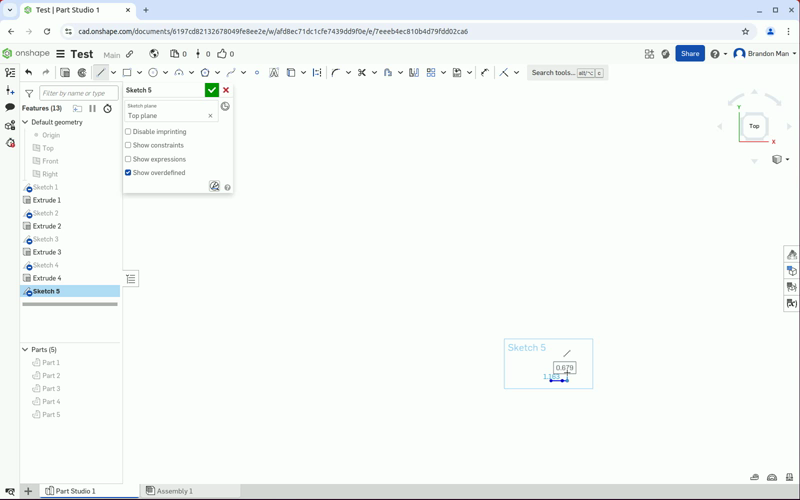
scroll(6)
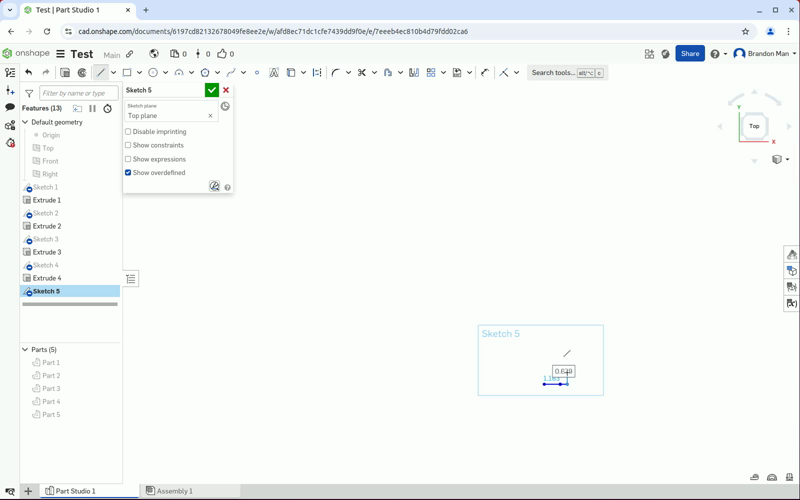
scroll(6)
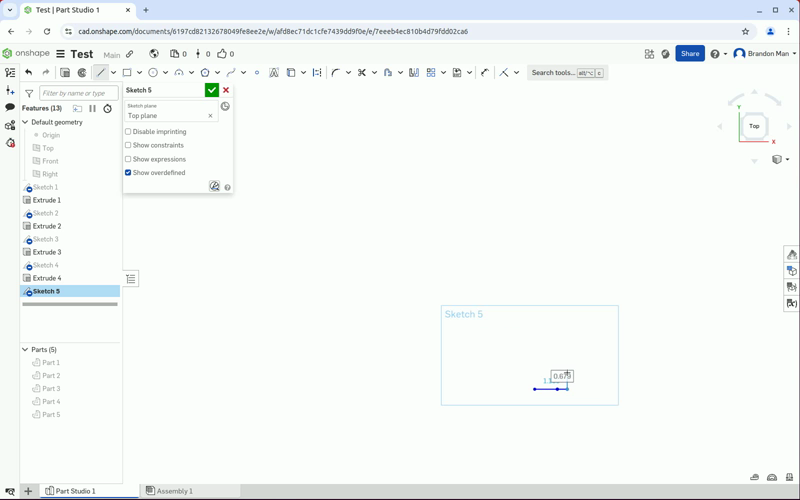
scroll(6)
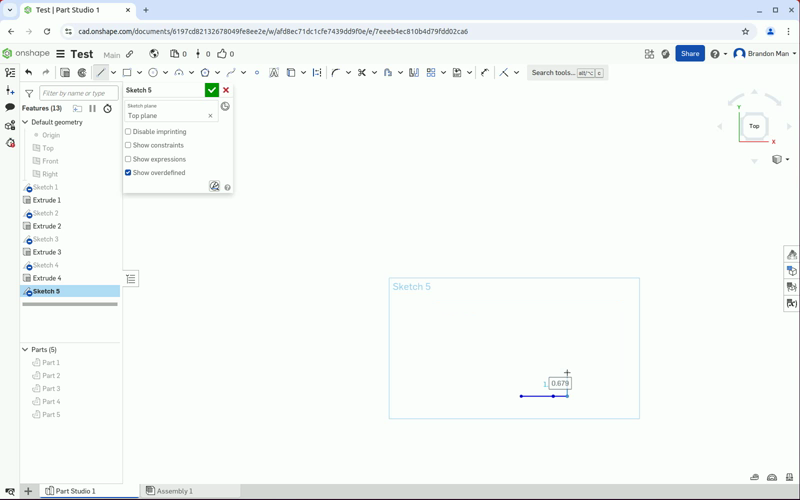
scroll(6)
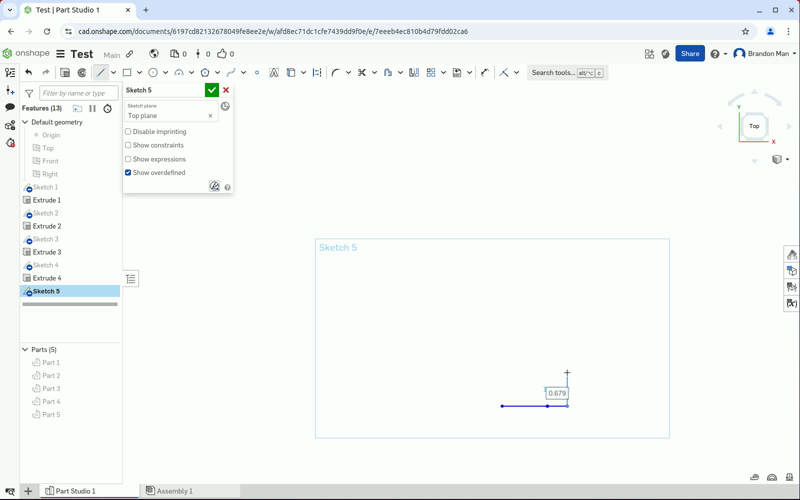
scroll(6)
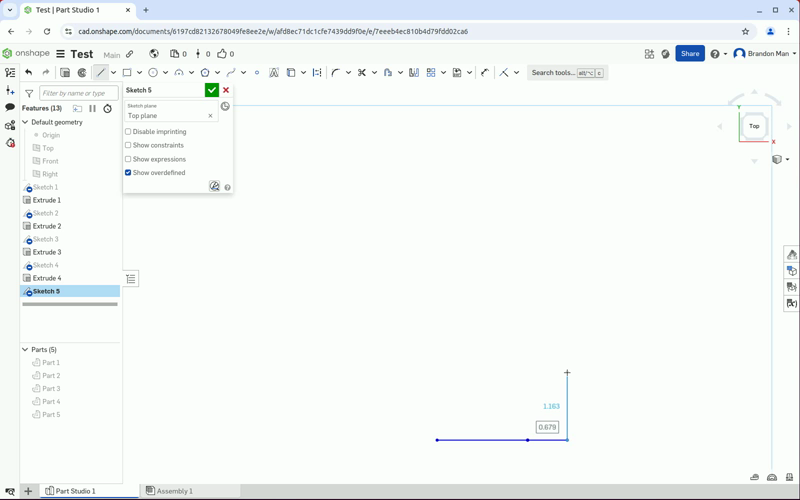
click(567, 372)
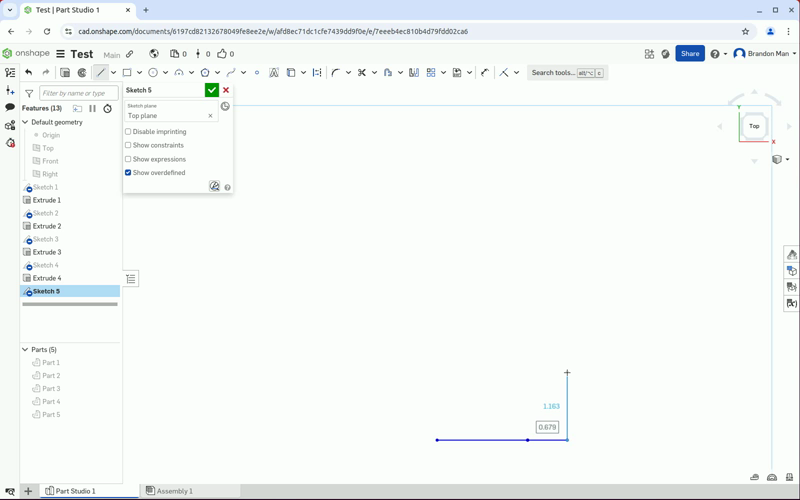
scroll(-6)
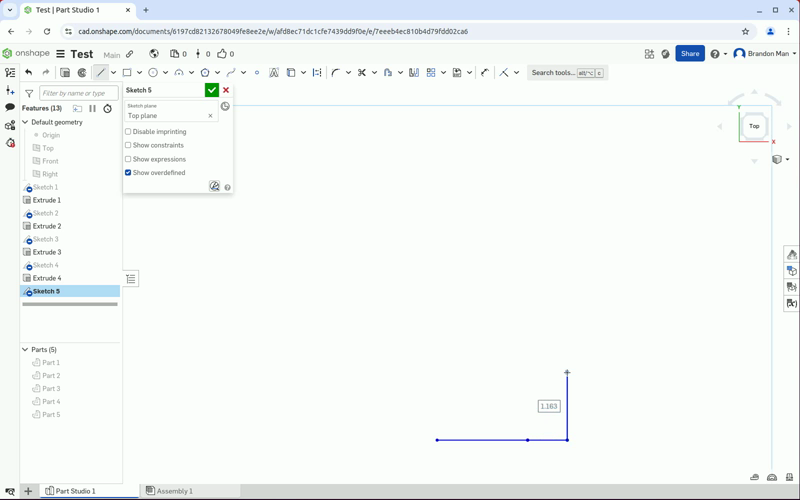
scroll(-6)
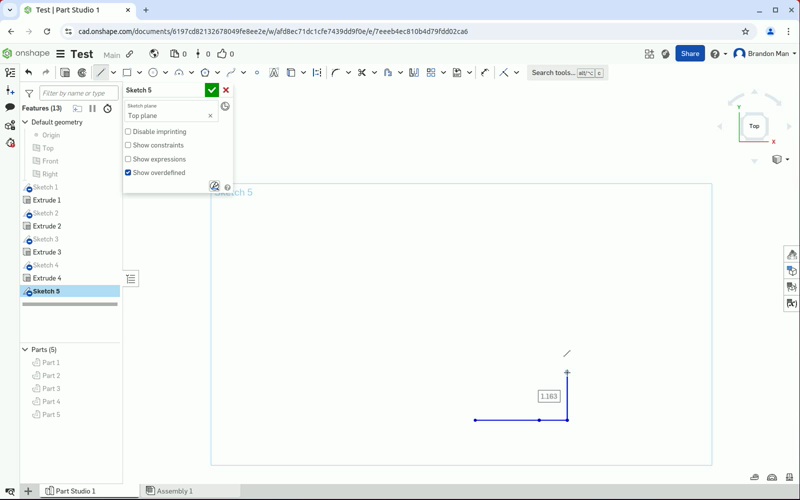
scroll(-6)
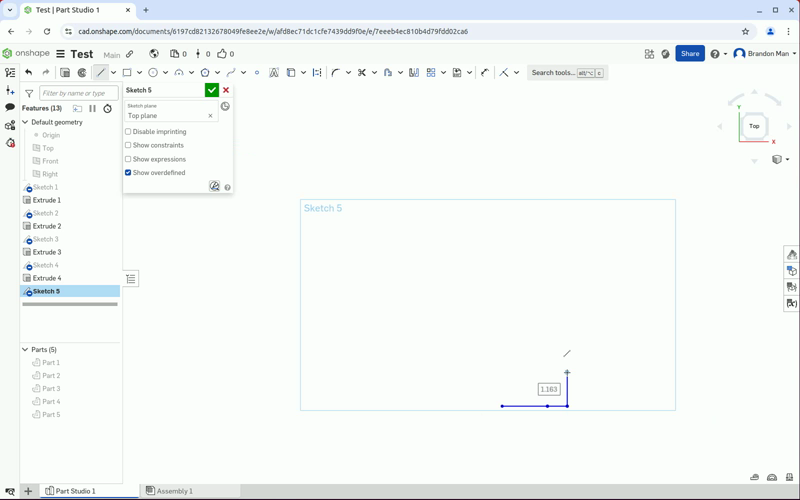
scroll(-6)
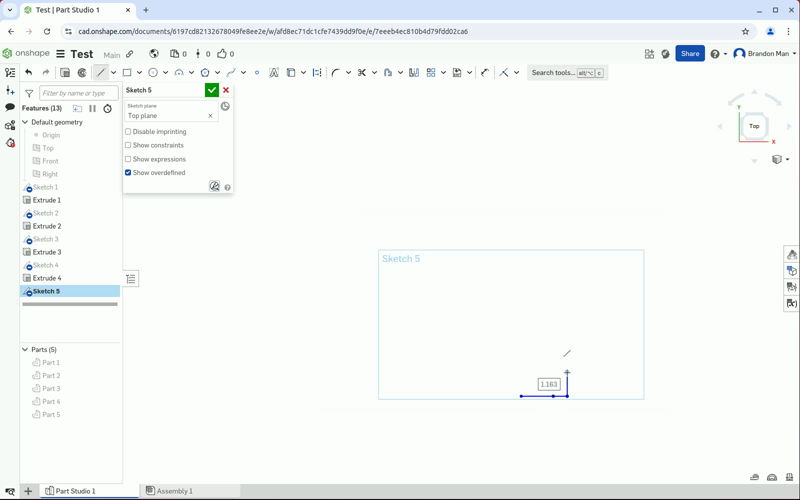
scroll(-6)
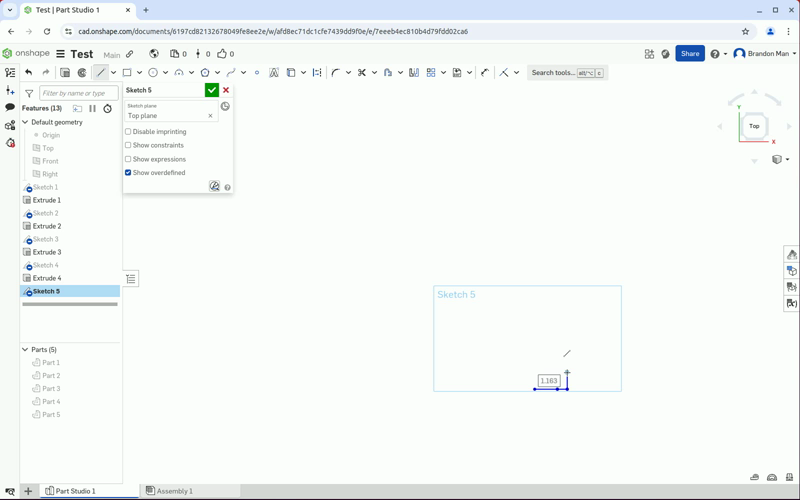
scroll(-6)
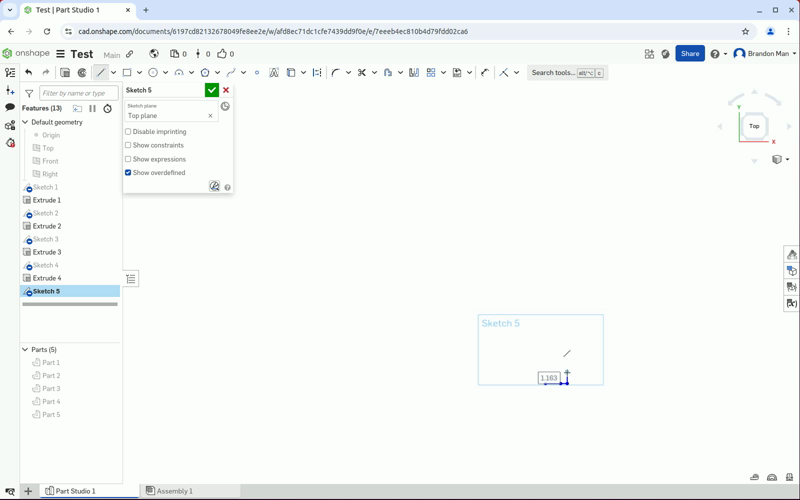
scroll(-6)
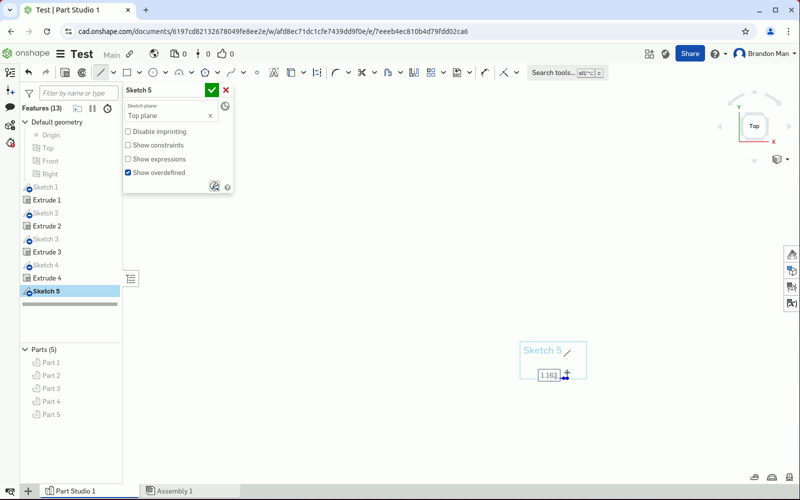
key_up(shift)
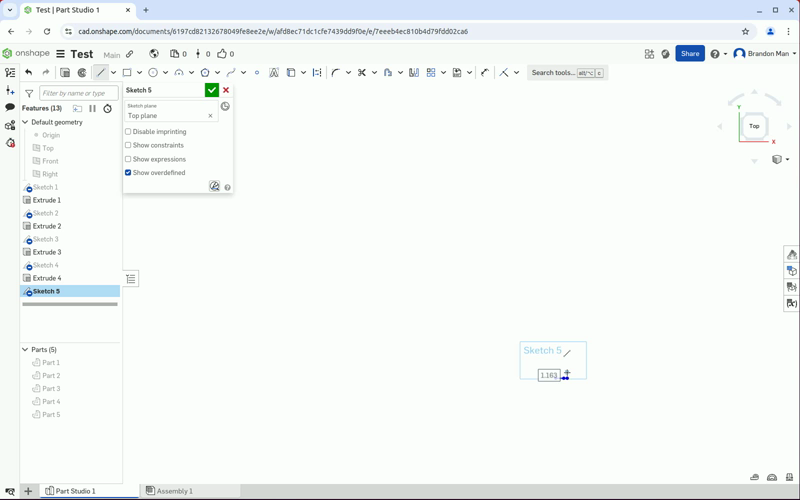
key_down(shift)
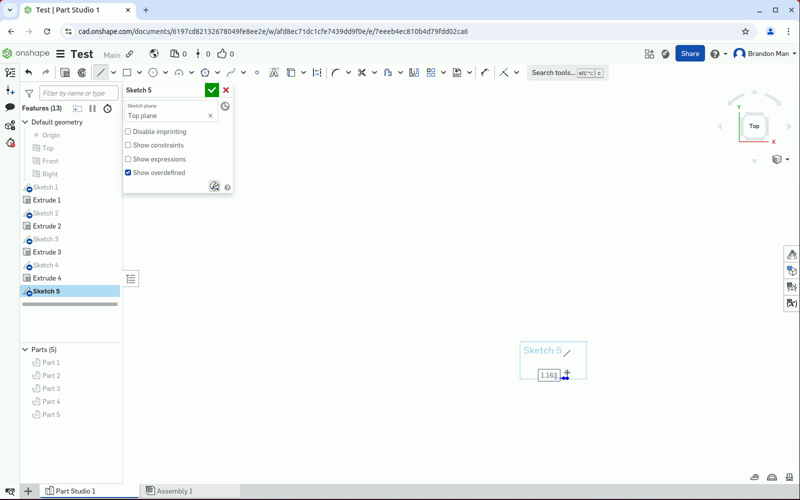
mouse_move(589, 372)
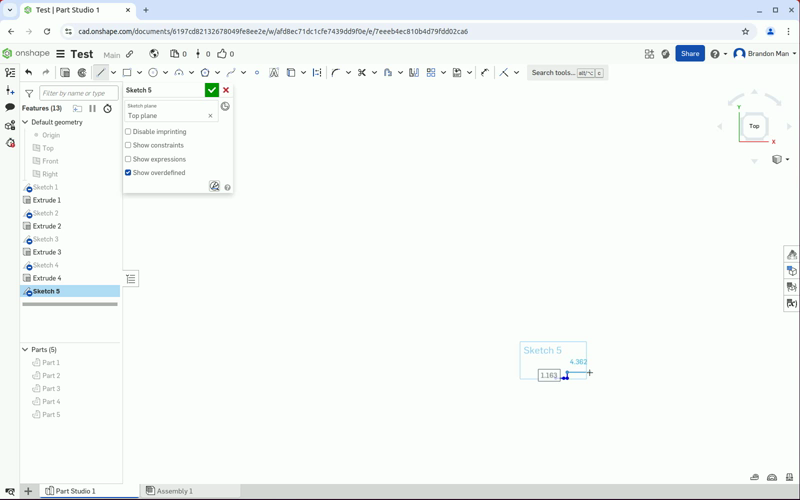
mouse_move(555, 372)
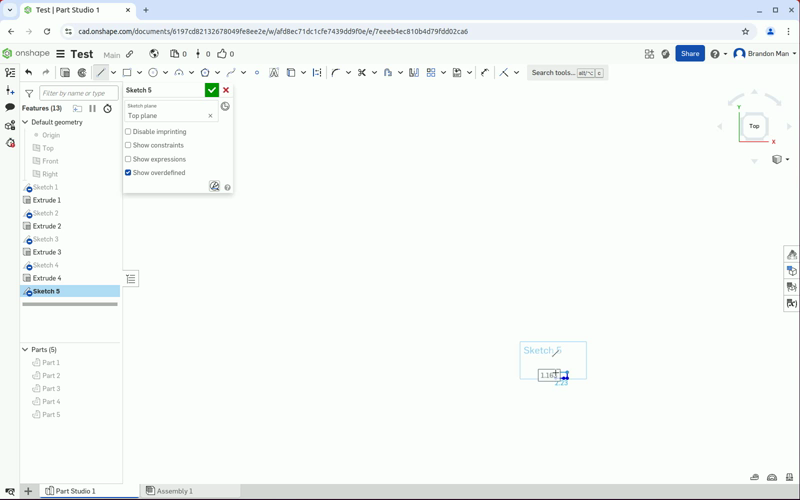
click(555, 372)
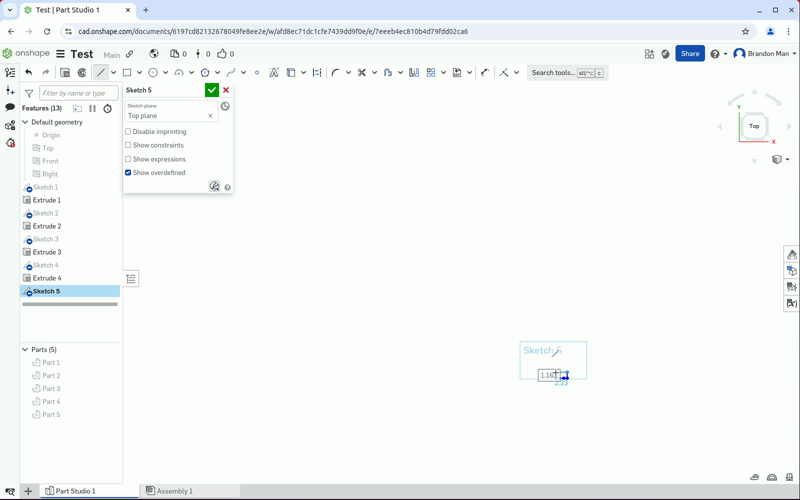
key_up(shift)
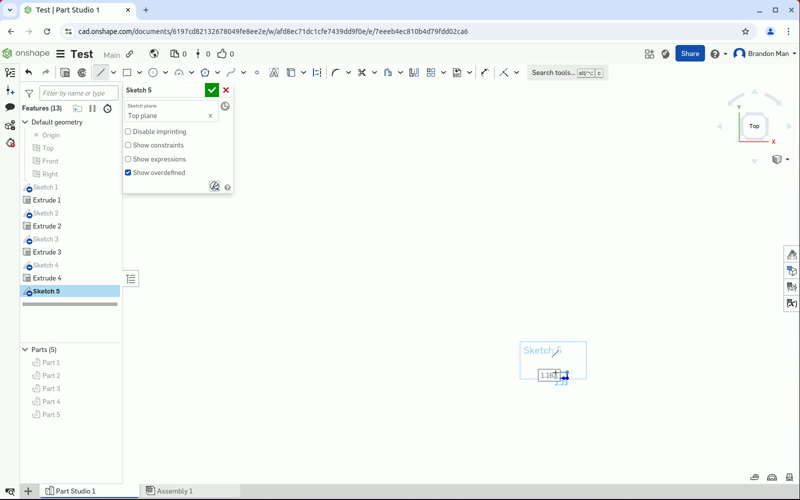
mouse_move(585, 372)
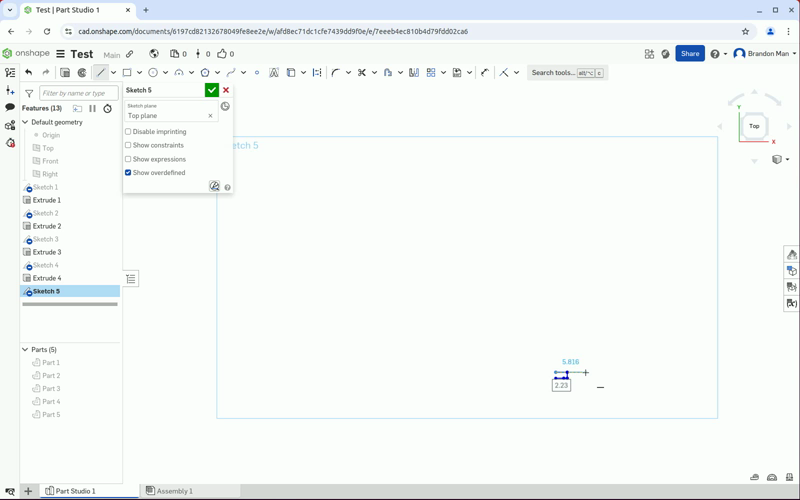
key_down(shift)
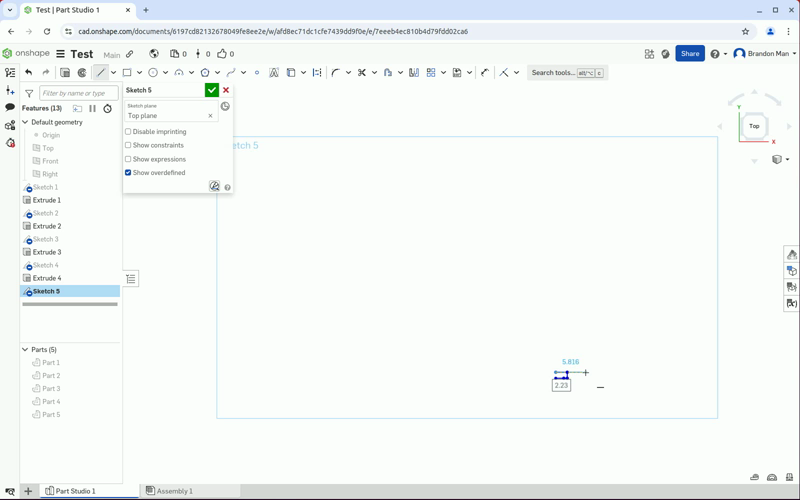
mouse_move(555, 378)
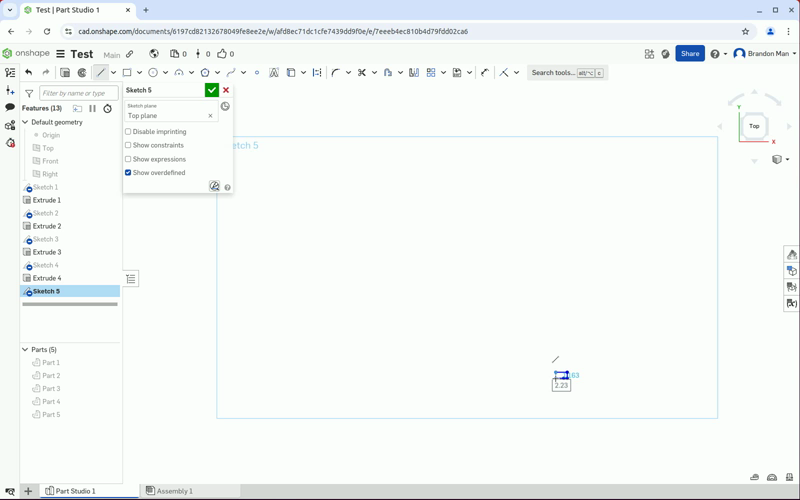
scroll(6)
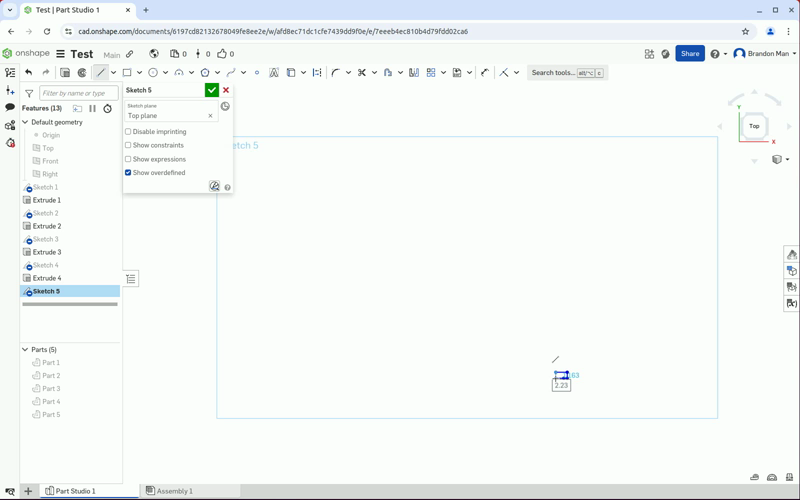
scroll(6)
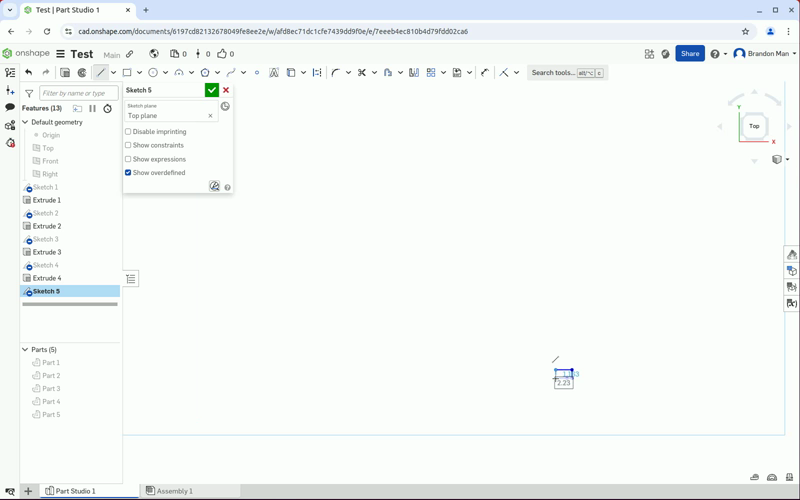
scroll(6)
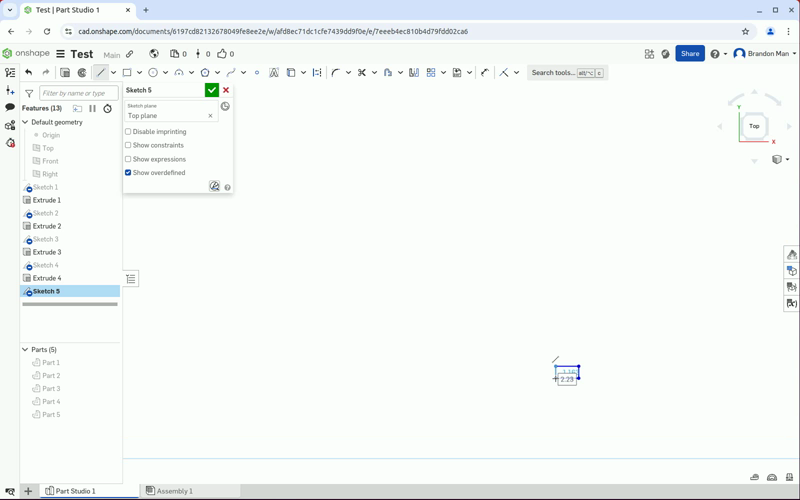
scroll(6)
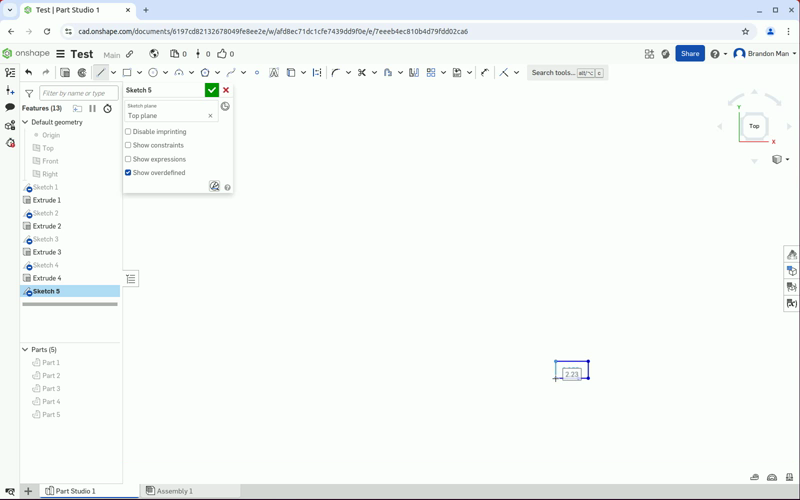
scroll(6)
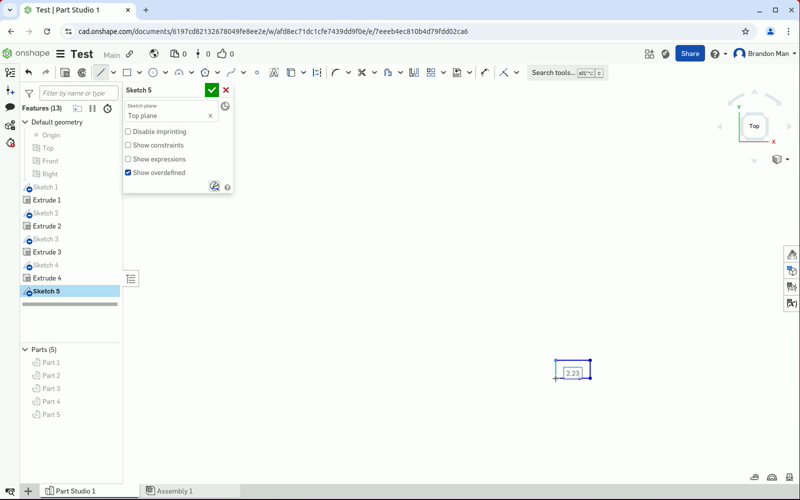
scroll(6)
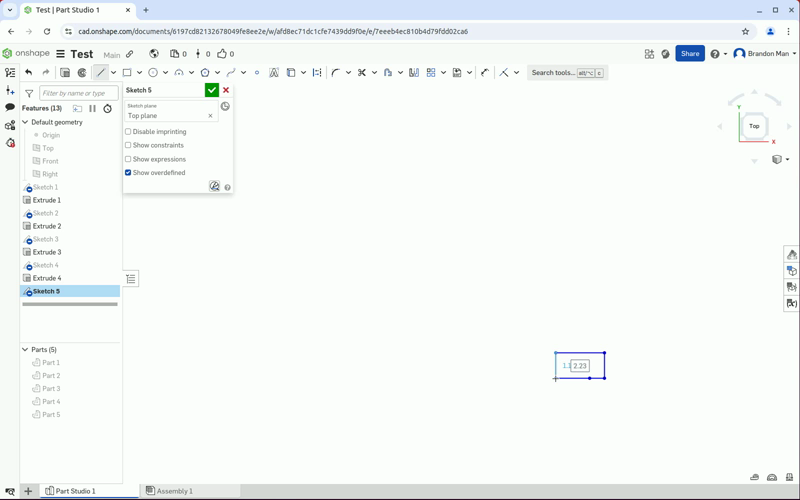
scroll(6)
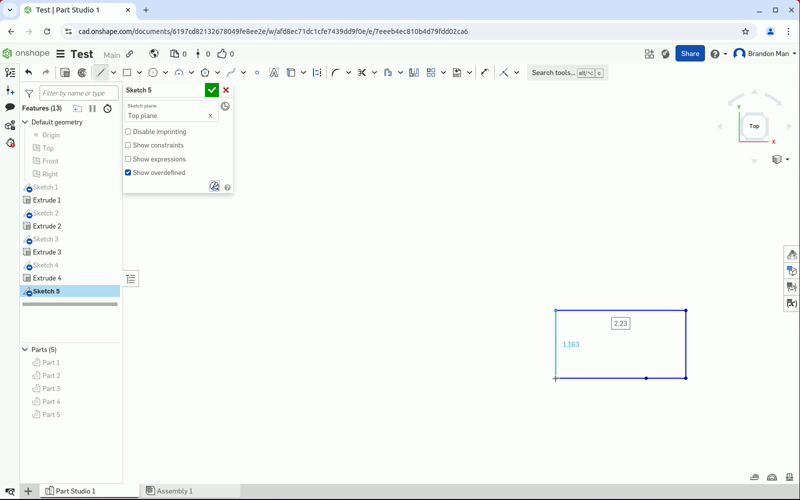
key_up(shift)
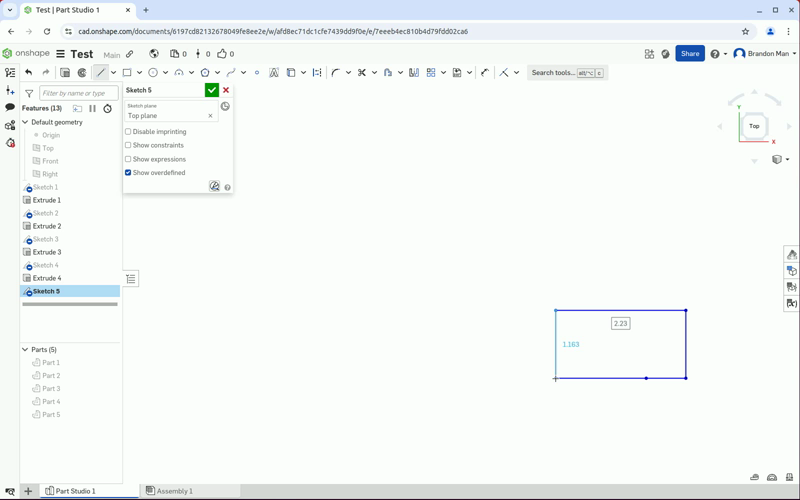
click(555, 378)
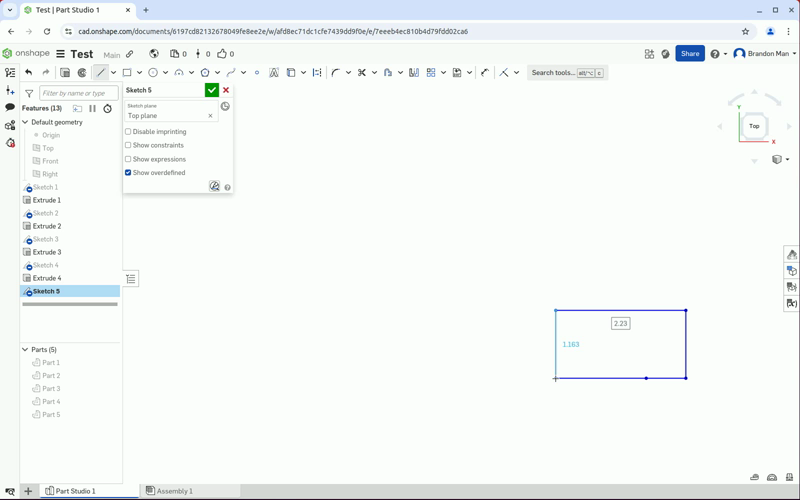
scroll(-6)
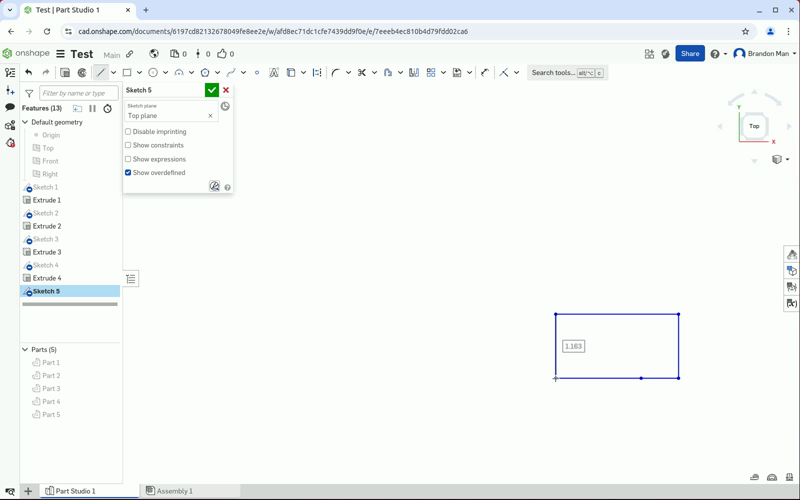
scroll(-6)
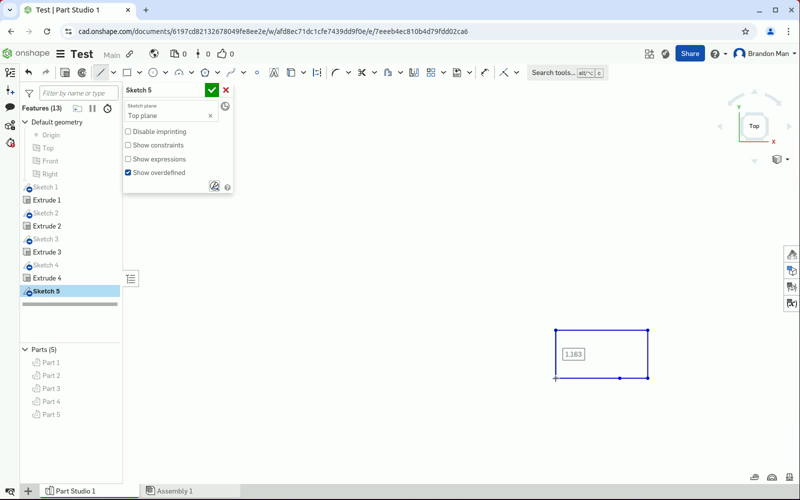
scroll(-6)
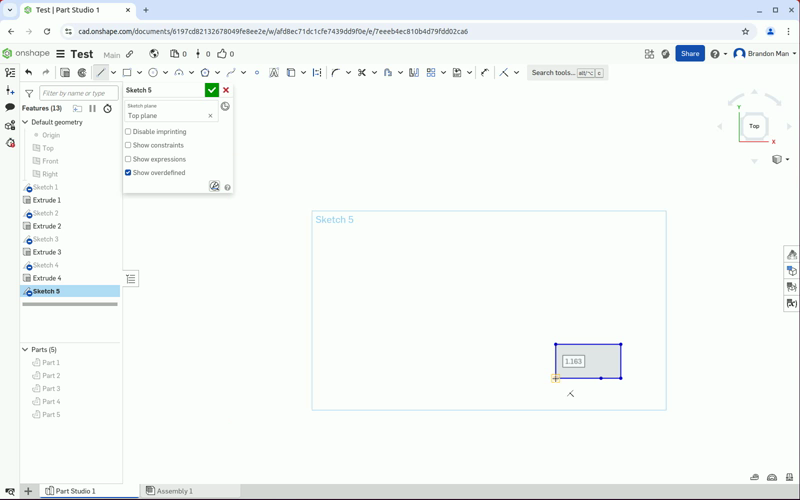
scroll(-6)
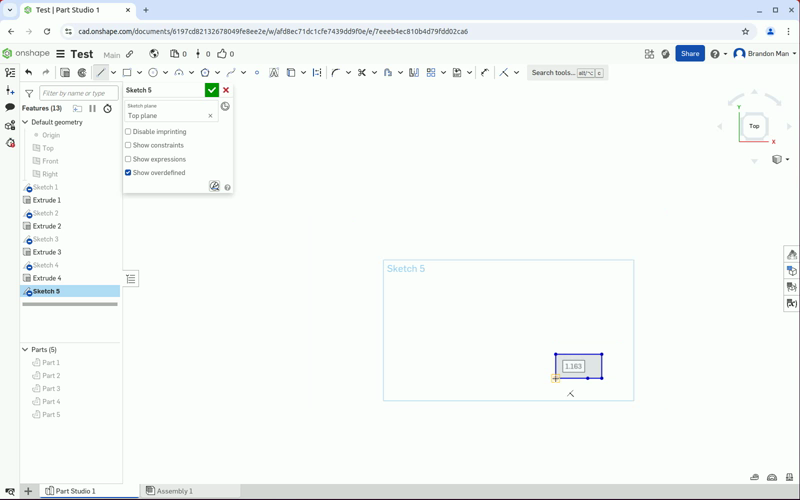
scroll(-6)
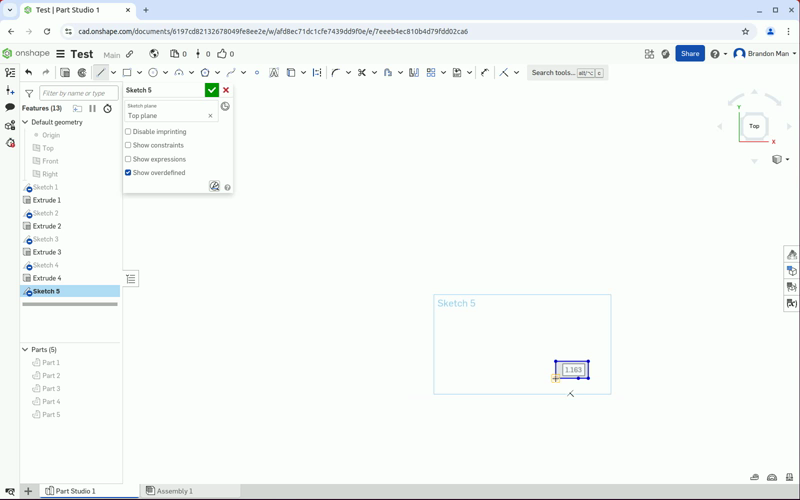
scroll(-6)
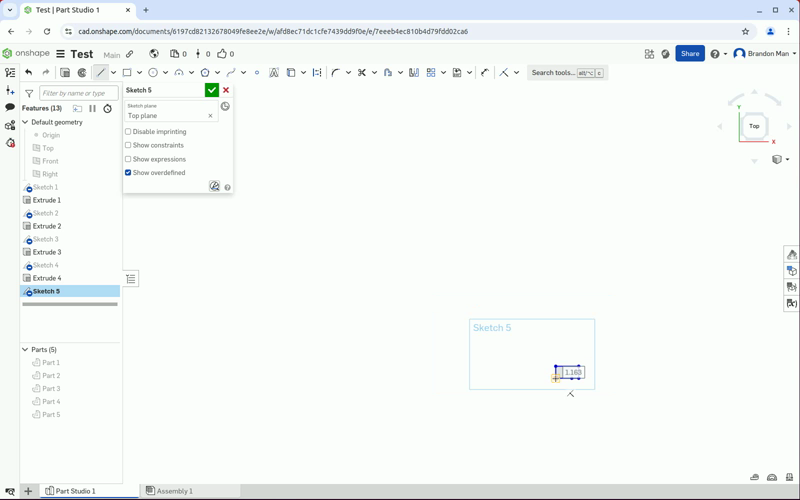
scroll(-6)
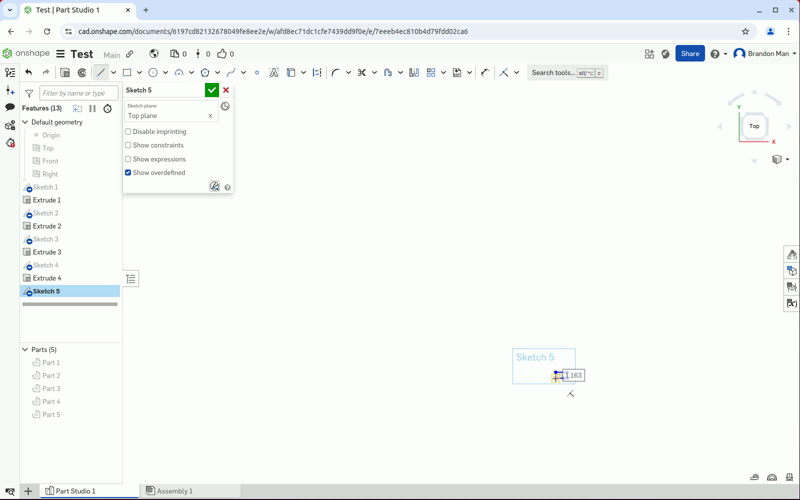
key(esc)
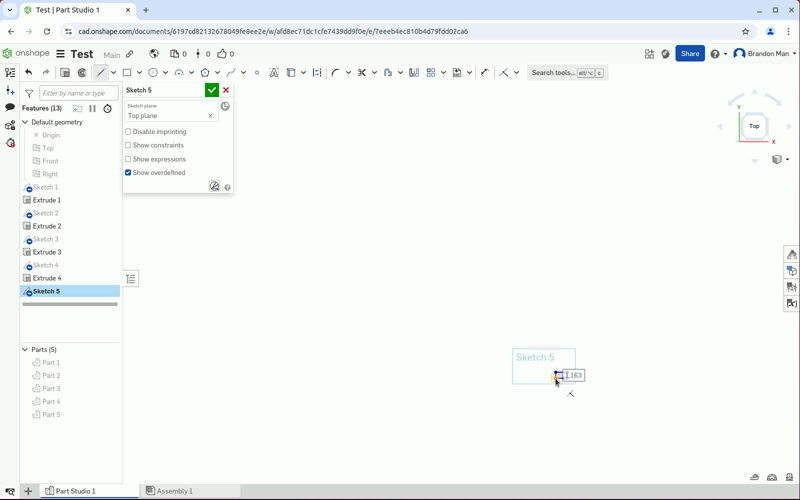
mouse_move(558, 372)
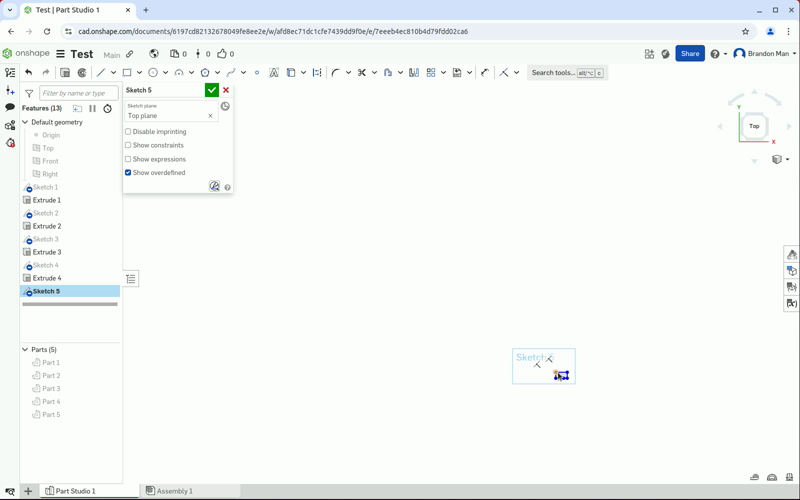
scroll(6)
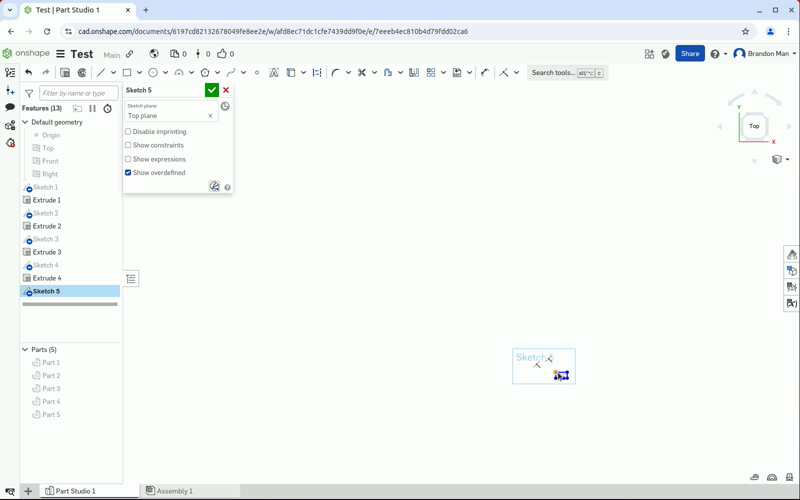
scroll(6)
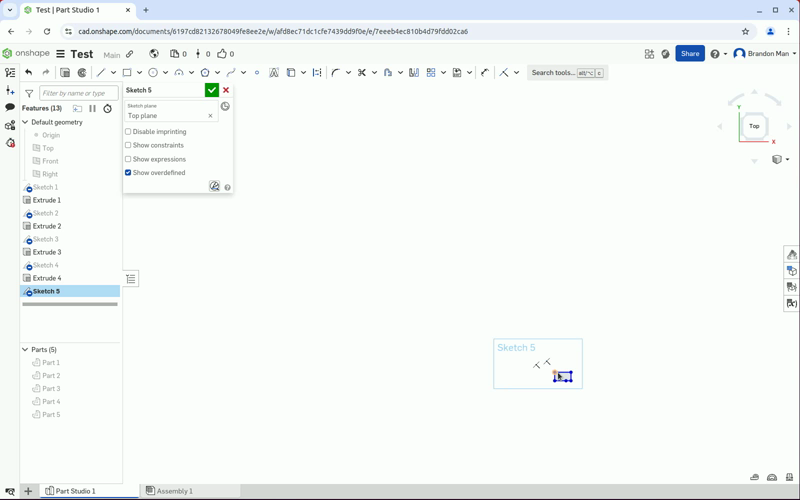
scroll(6)
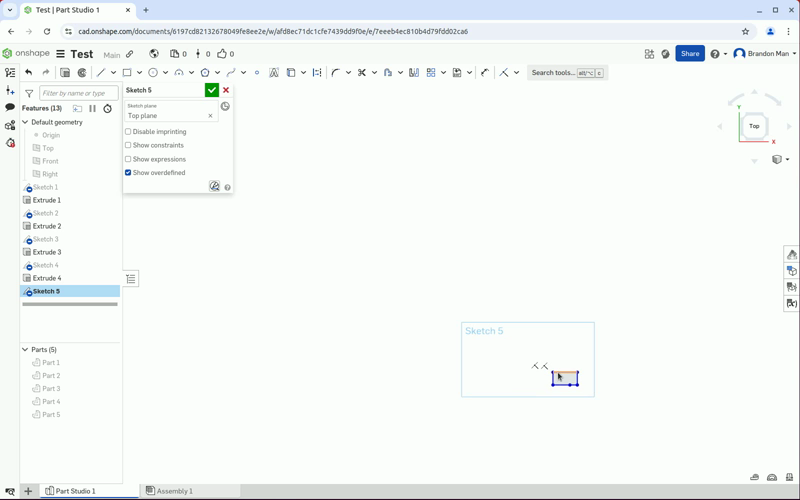
scroll(6)
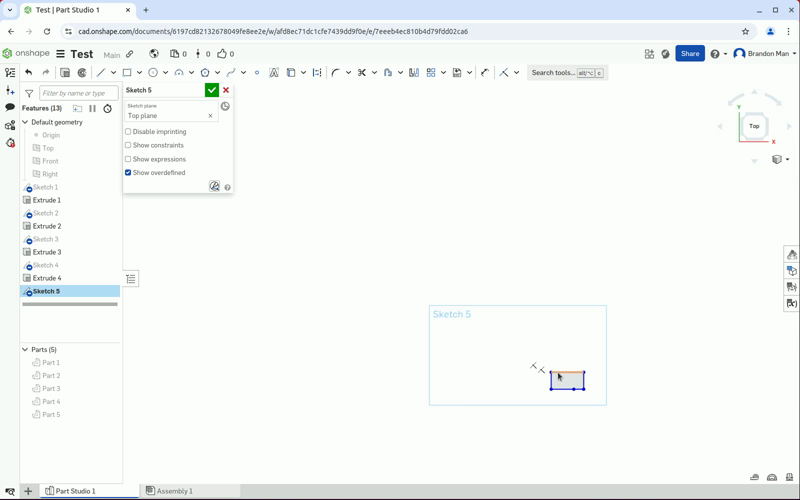
scroll(6)
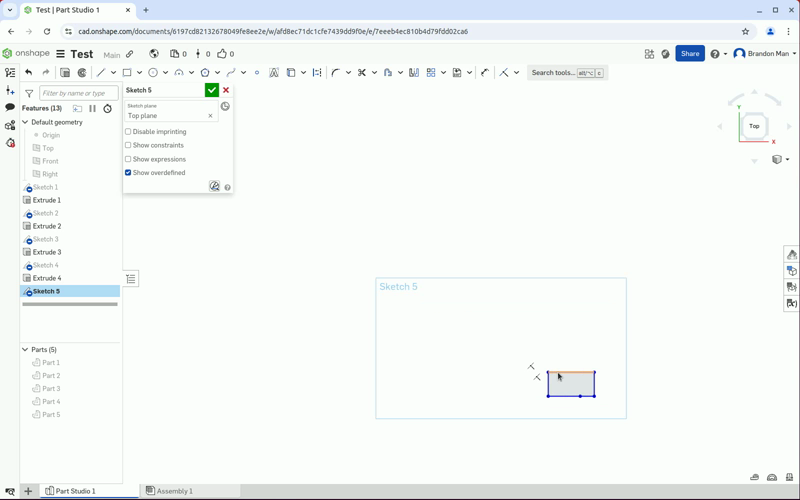
scroll(6)
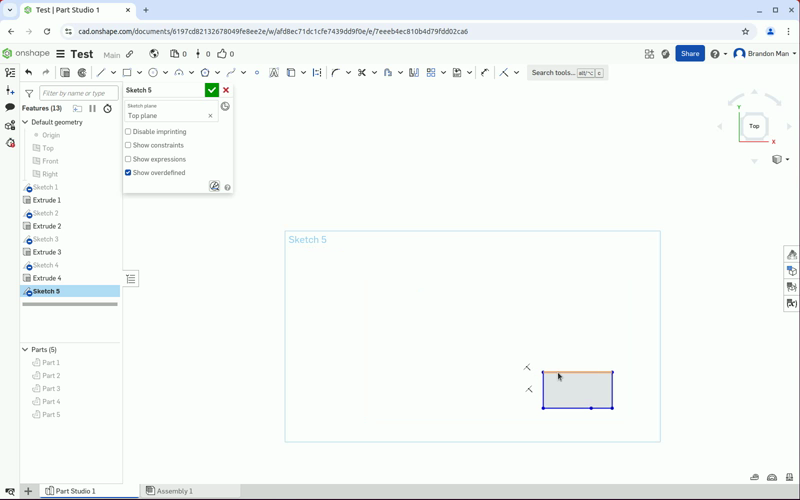
scroll(6)
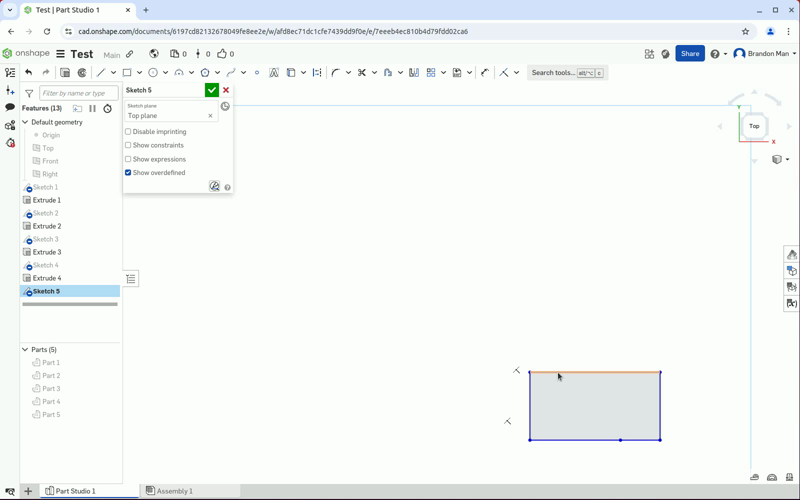
click(558, 372)
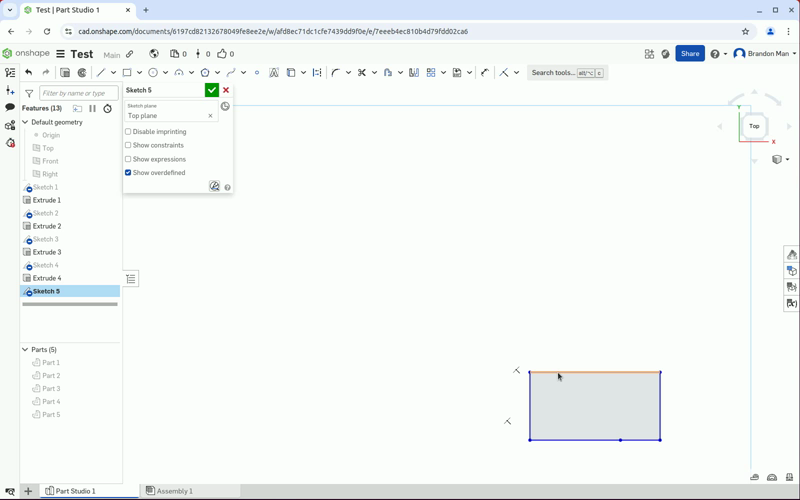
scroll(-6)
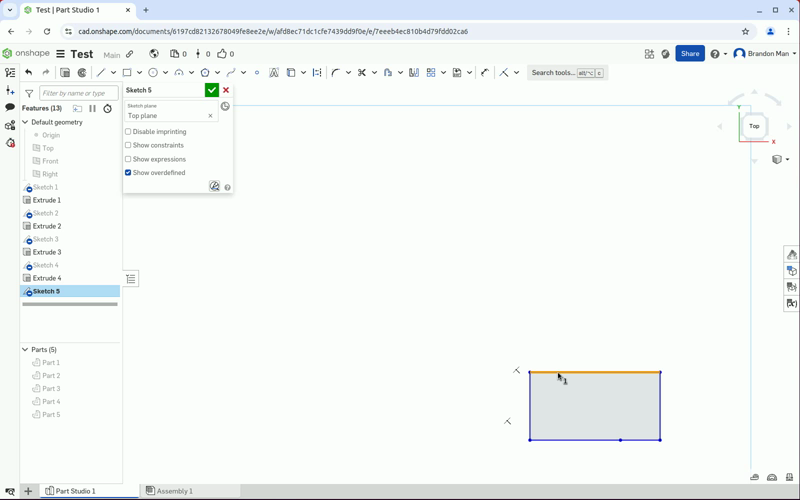
scroll(-6)
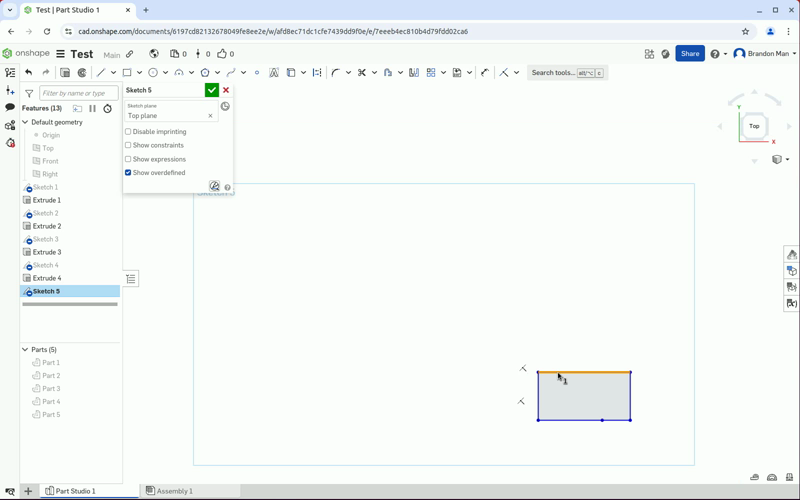
scroll(-6)
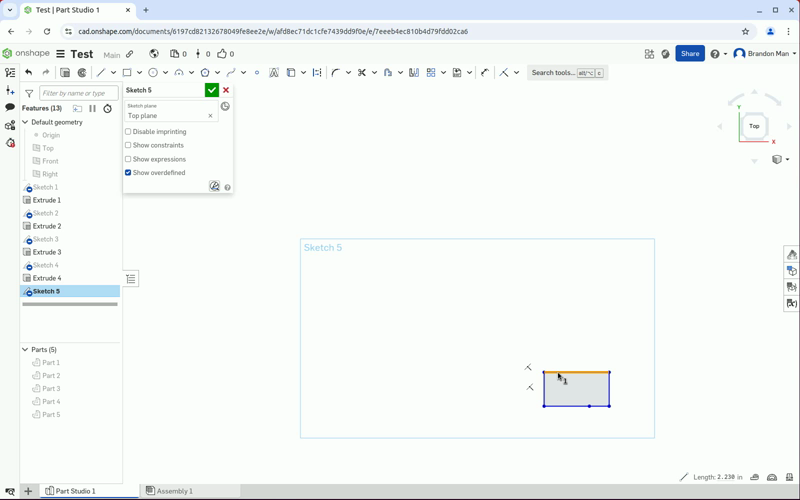
scroll(-6)
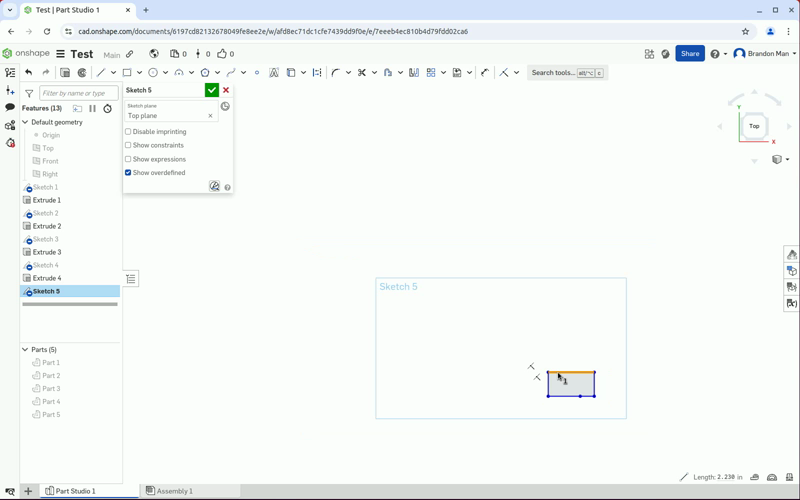
scroll(-6)
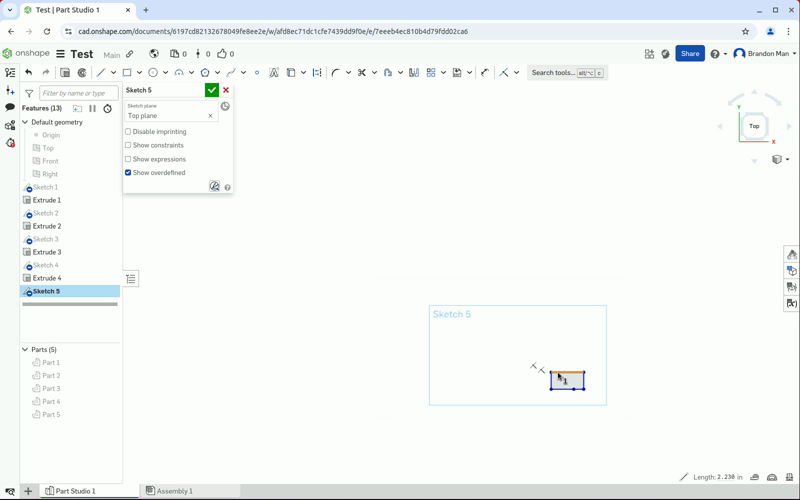
scroll(-6)
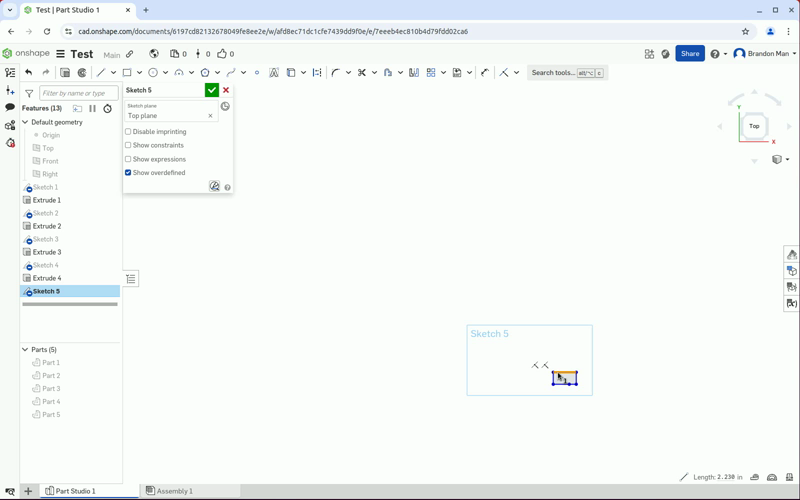
scroll(-6)
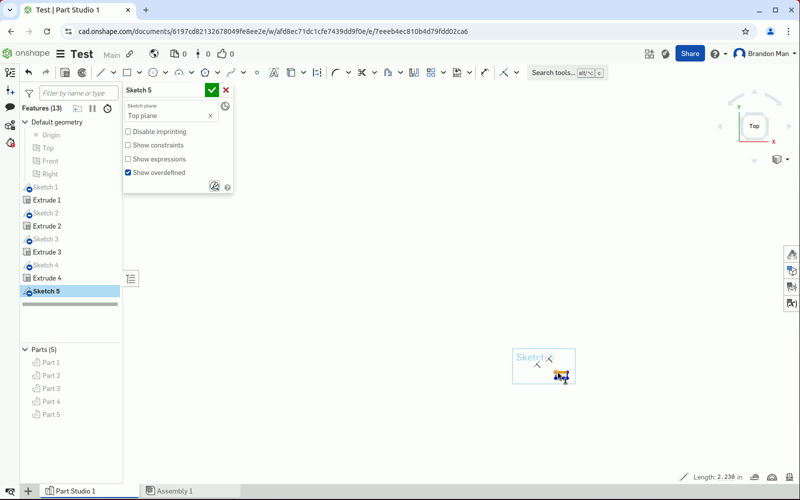
mouse_move(73, 352)
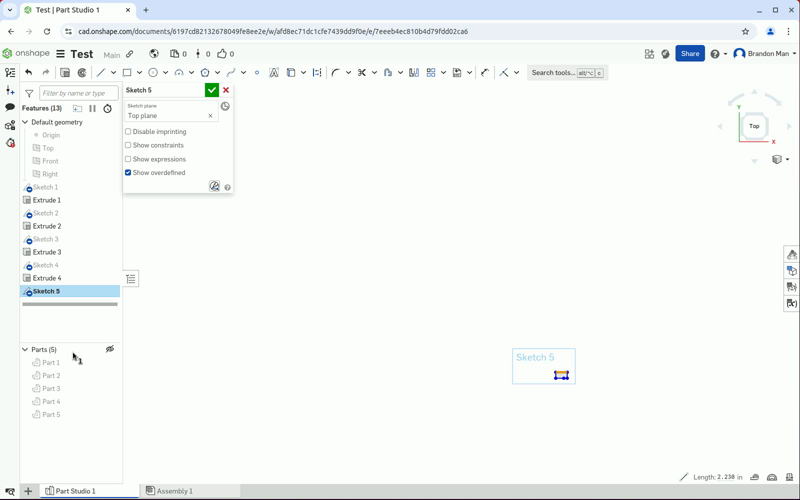
key(shift+y)
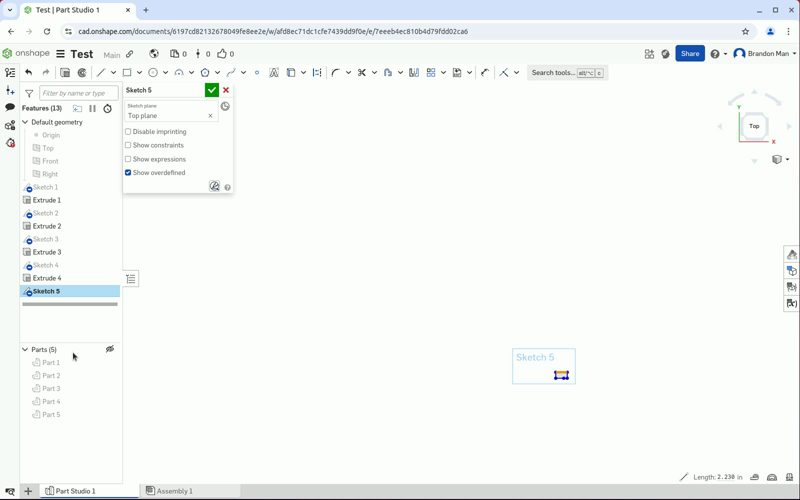
key(shift+e)
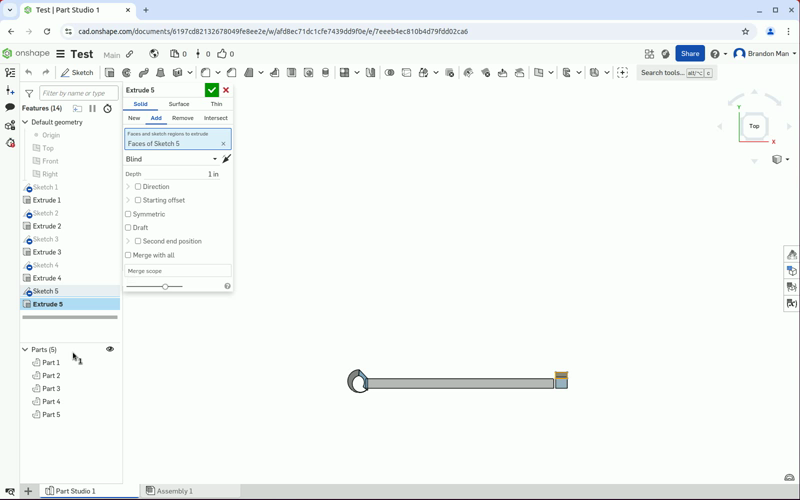
mouse_move(143, 106)
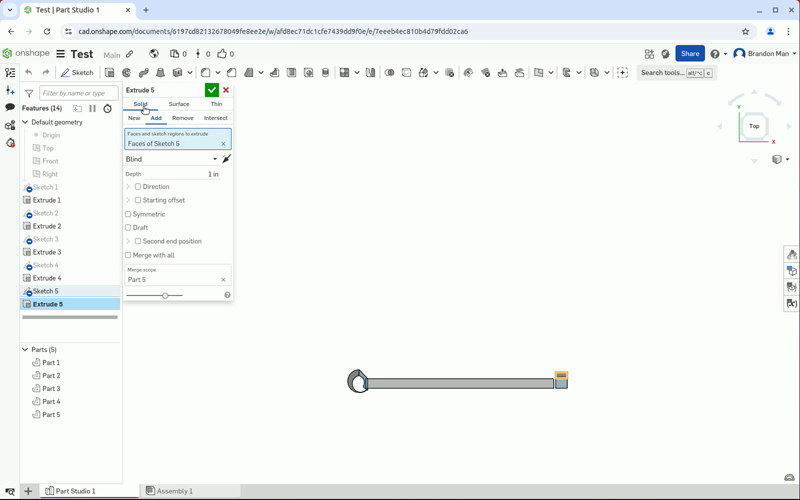
click(143, 106)
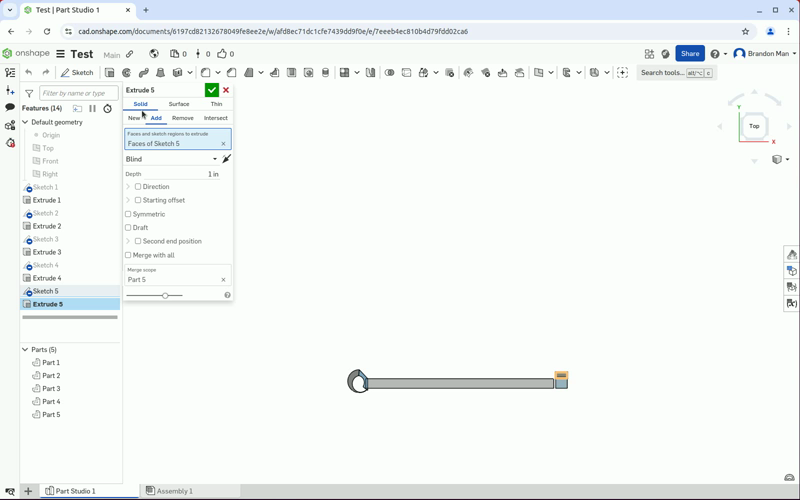
mouse_move(137, 120)
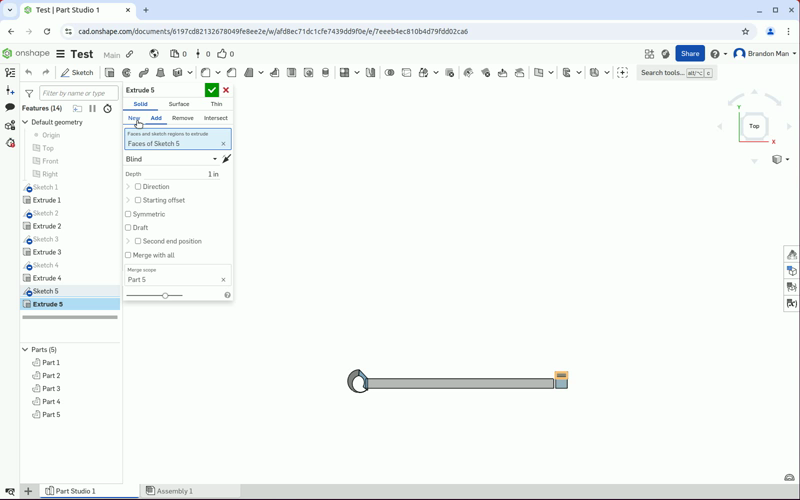
click(137, 120)
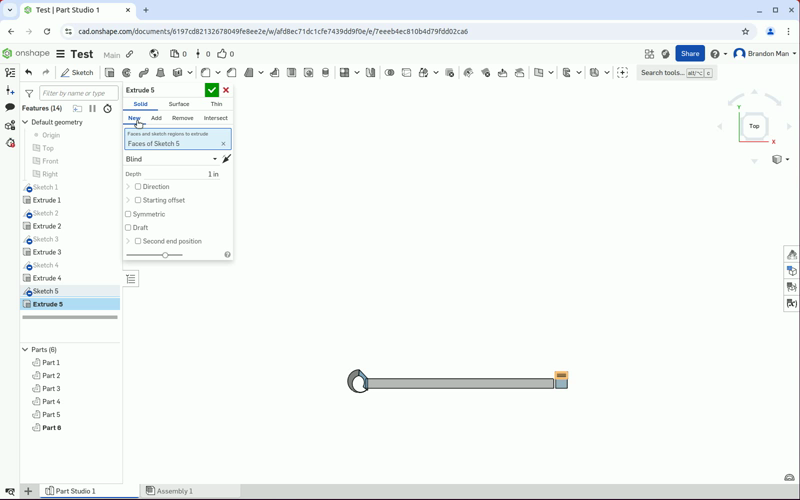
key(tab, 4)
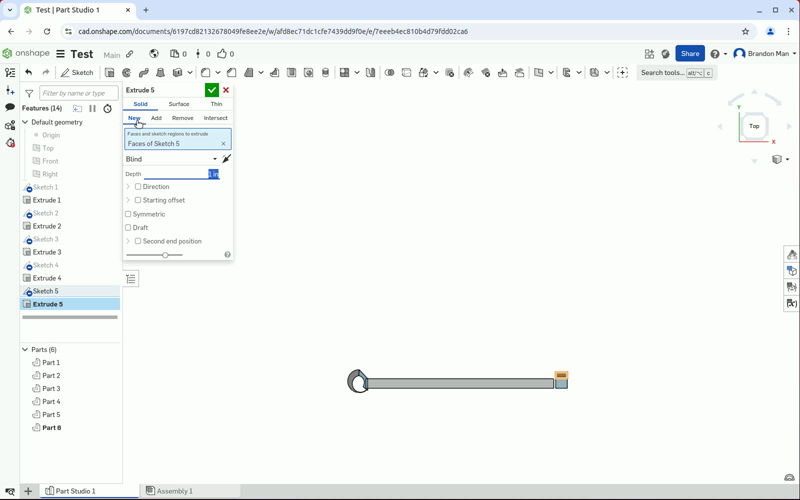
text(4.333)
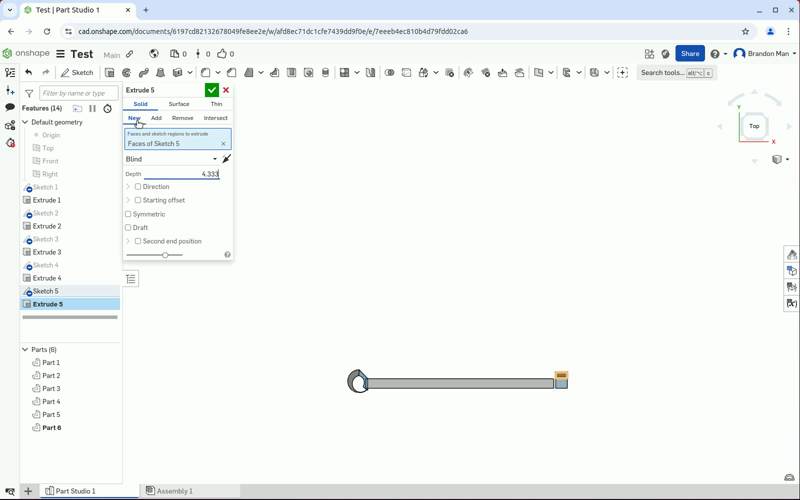
key(enter)
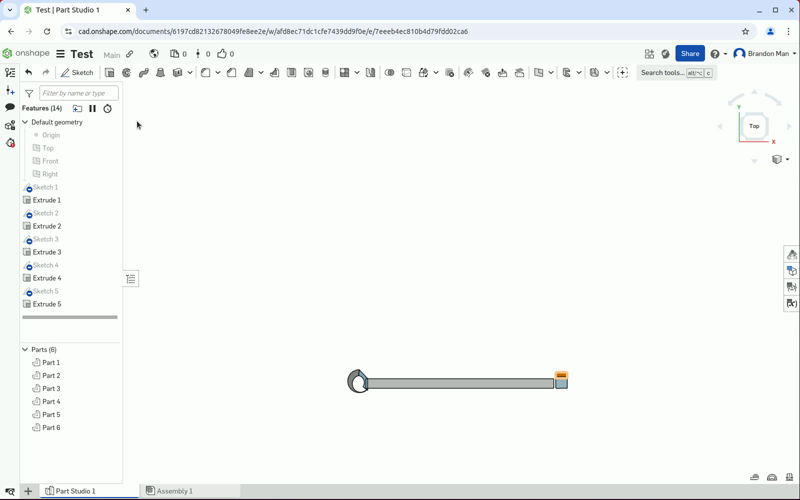
key(shift+h)
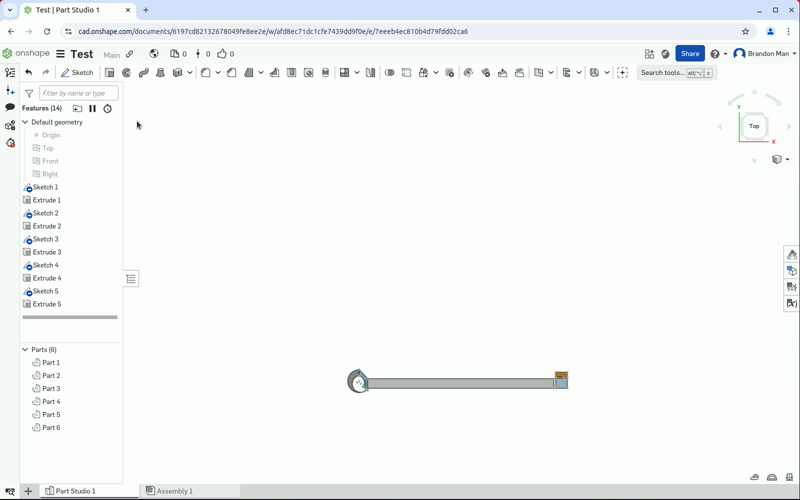
key(shift+h)
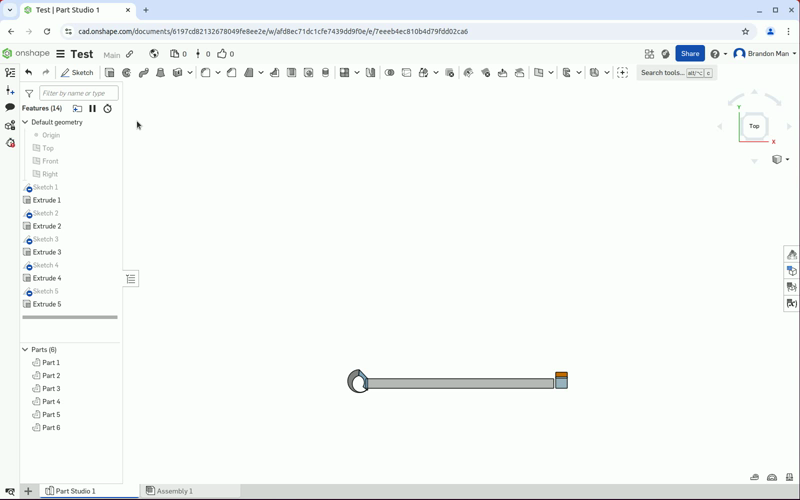
mouse_move(73, 189)
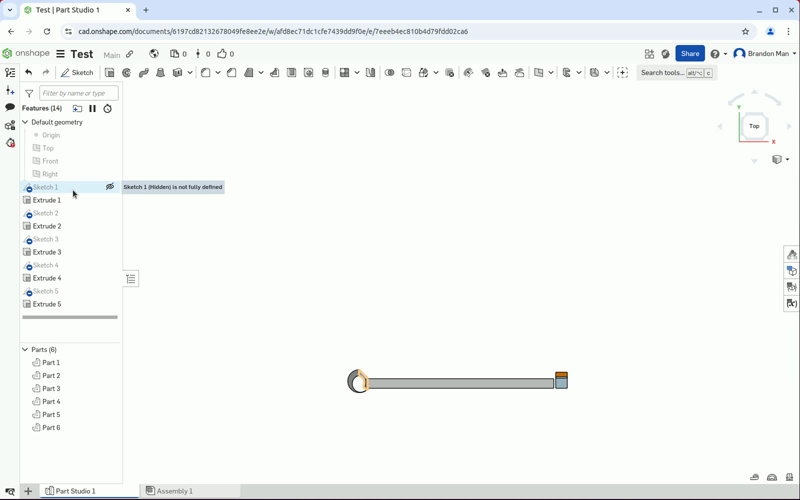
click(73, 189)
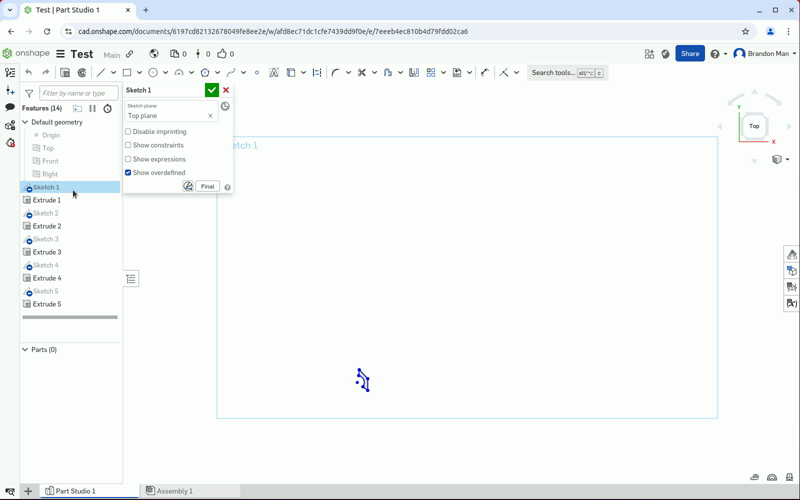
mouse_move(229, 92)
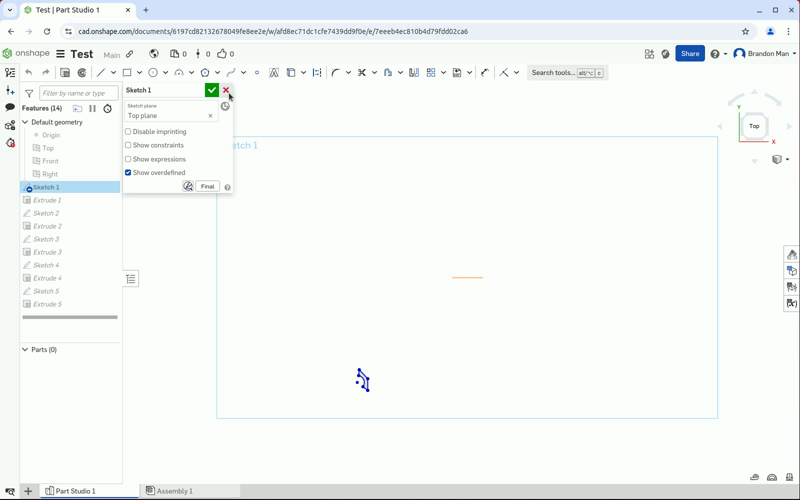
click(229, 92)
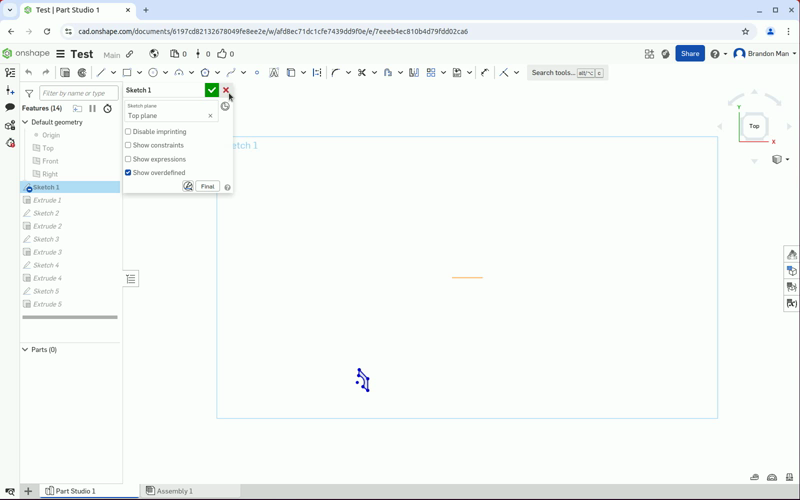
key(shift+s)
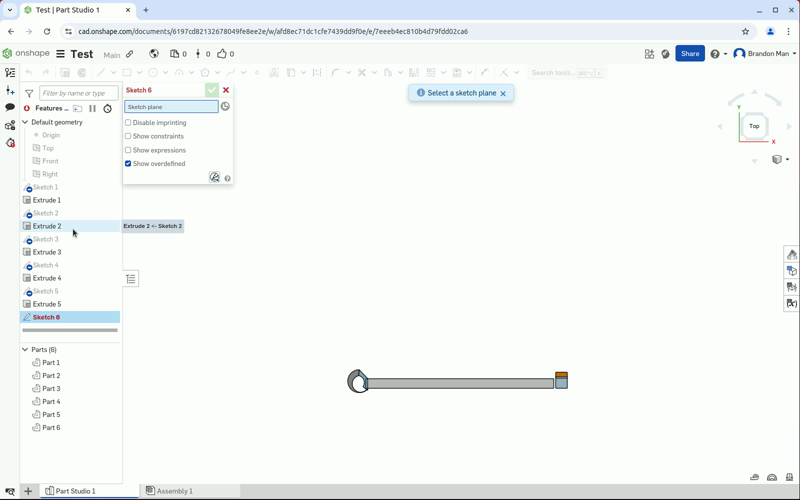
scroll(3)
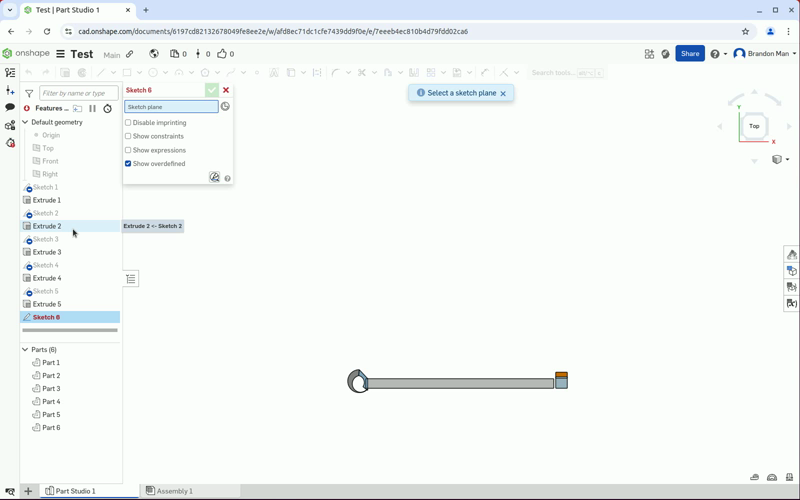
mouse_move(73, 150)
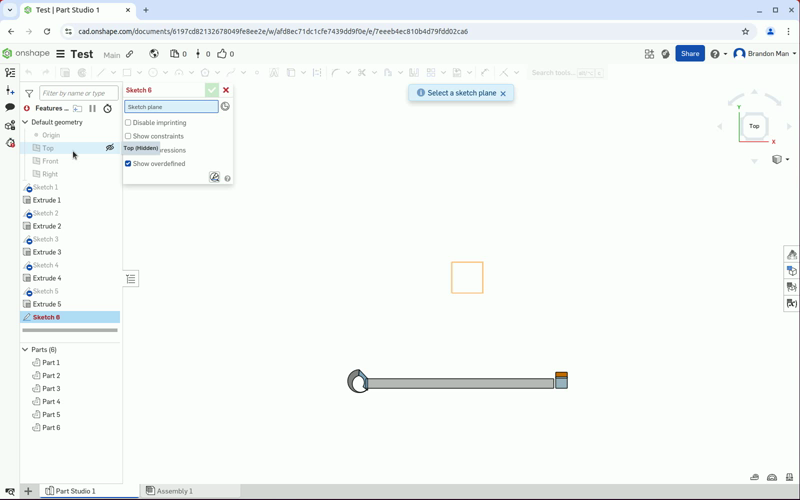
click(73, 150)
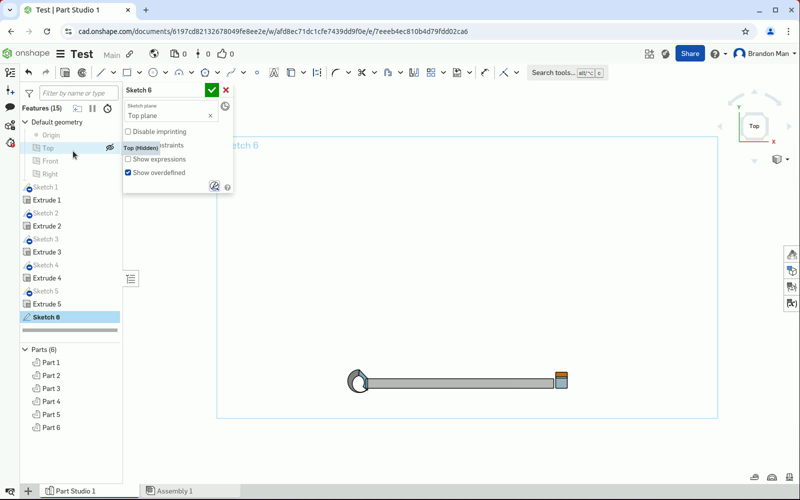
mouse_move(73, 352)
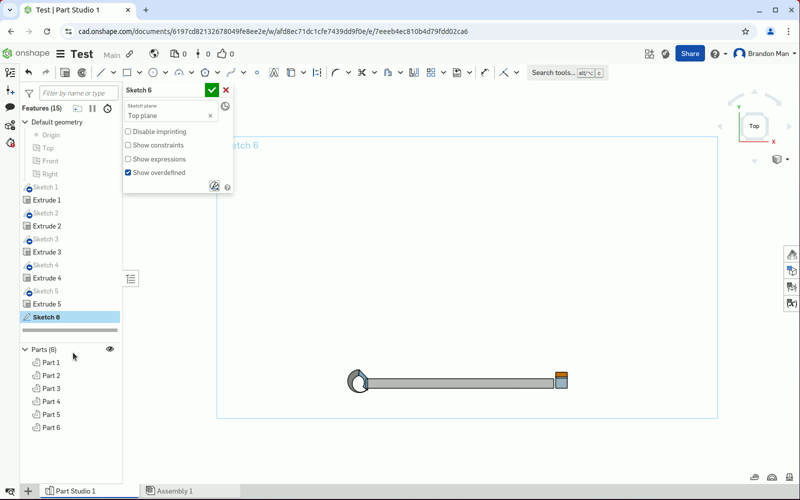
key(y)
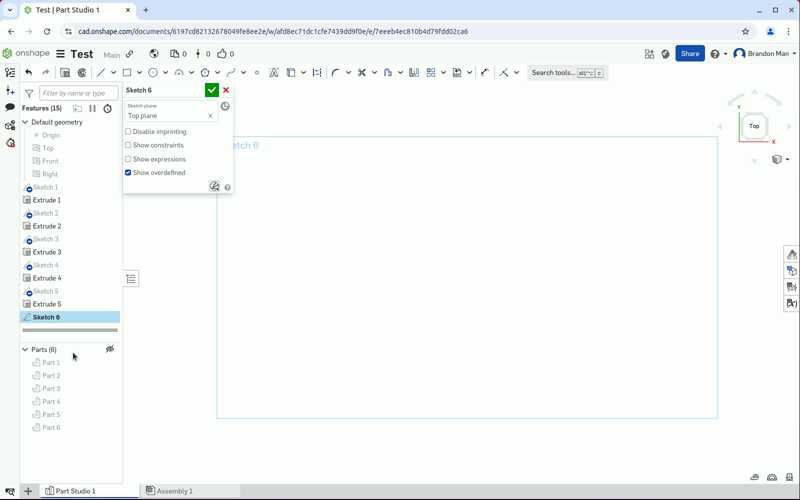
key(l)
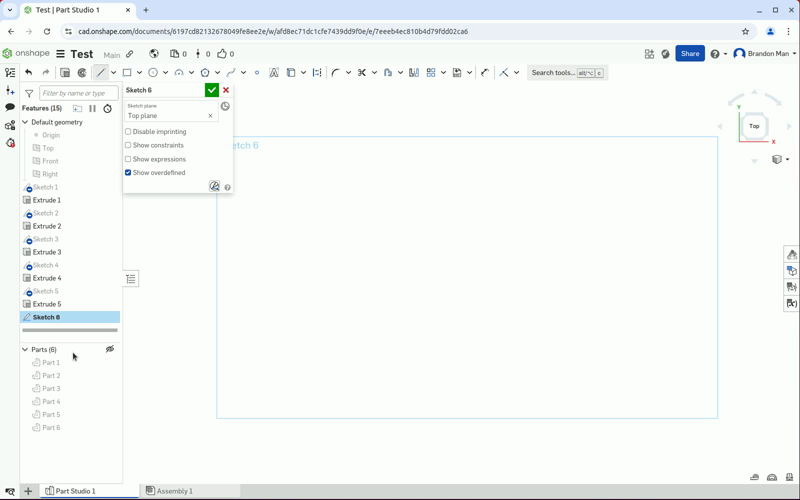
key_down(shift)
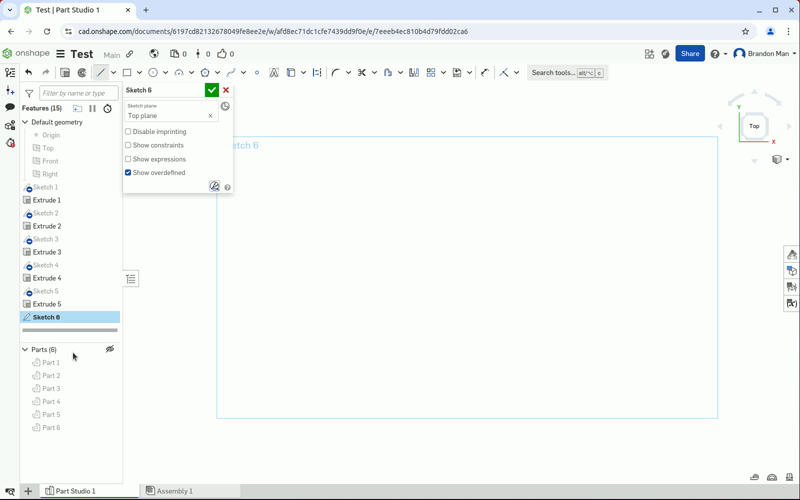
mouse_move(555, 372)
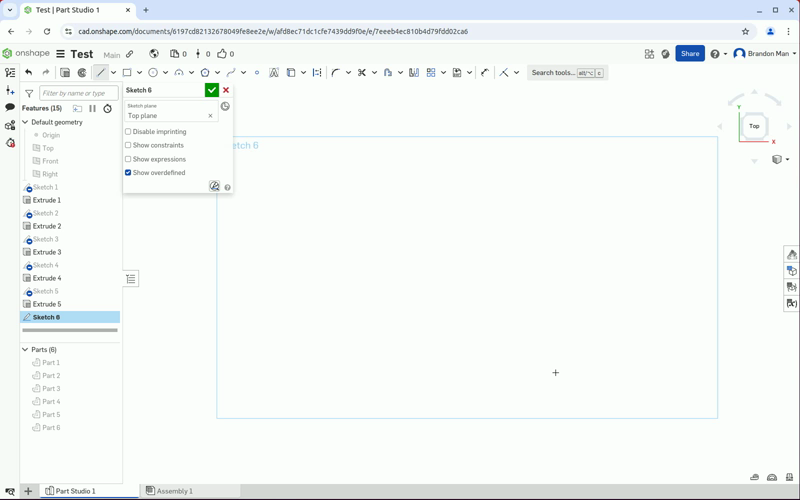
click(555, 372)
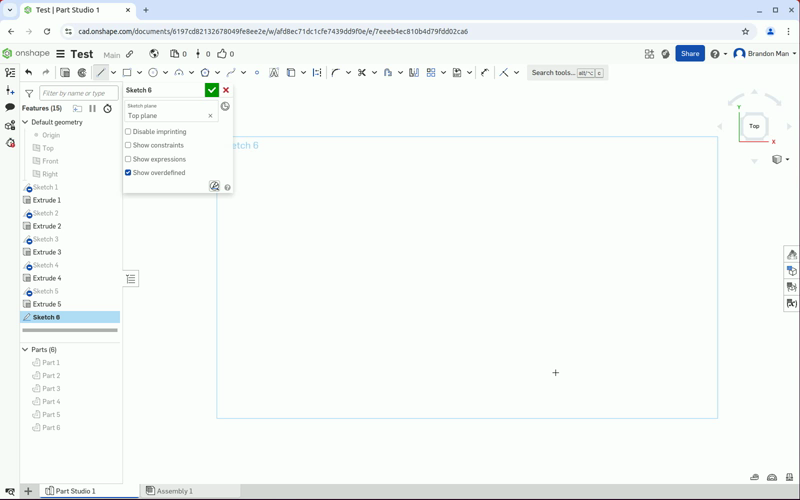
key_up(shift)
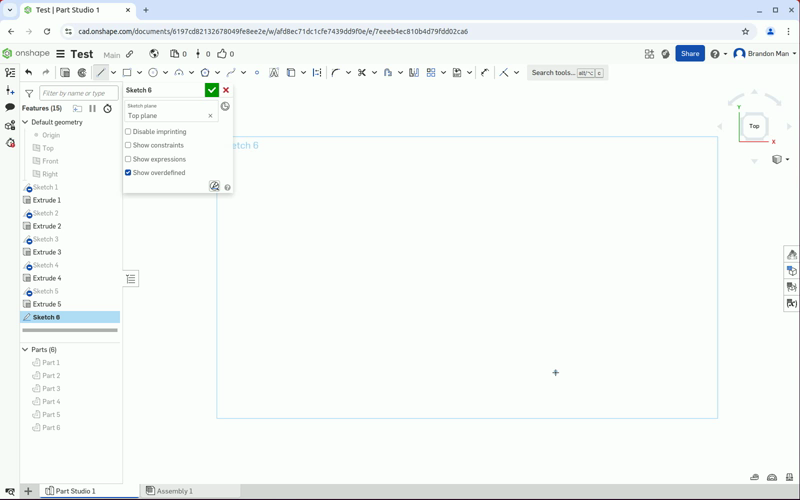
key_down(shift)
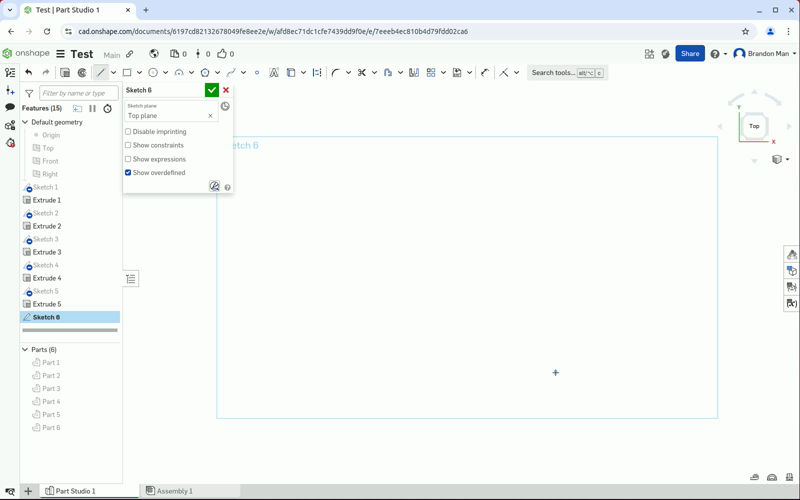
mouse_move(585, 372)
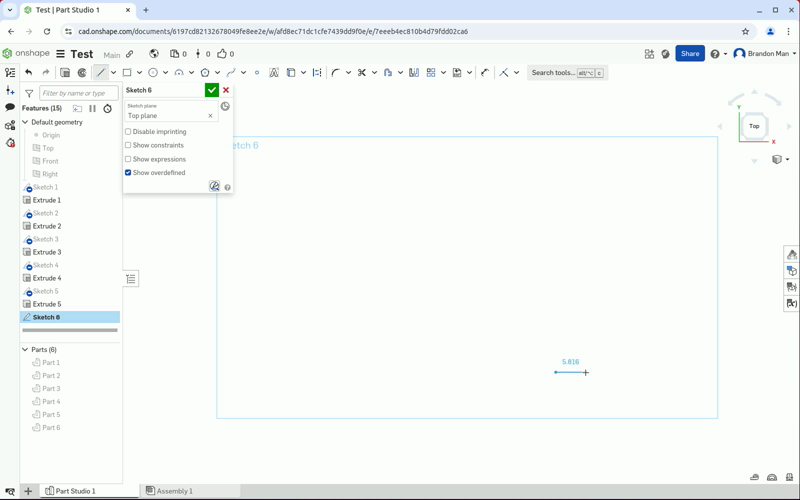
mouse_move(567, 372)
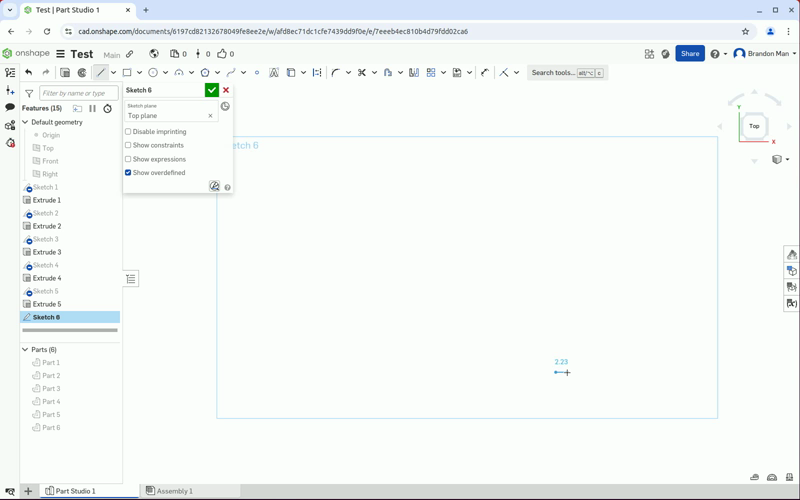
click(567, 372)
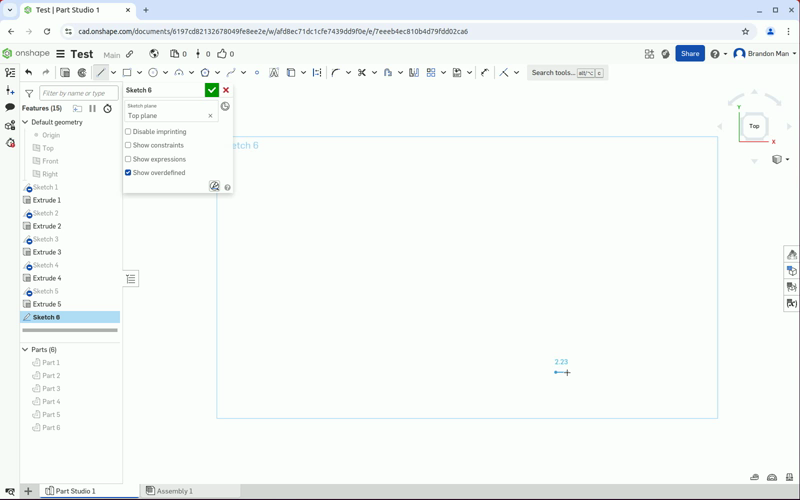
key_up(shift)
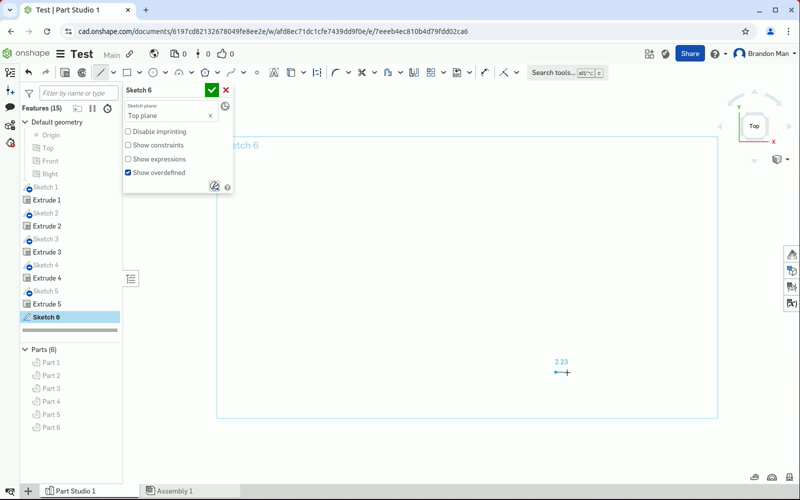
key_down(shift)
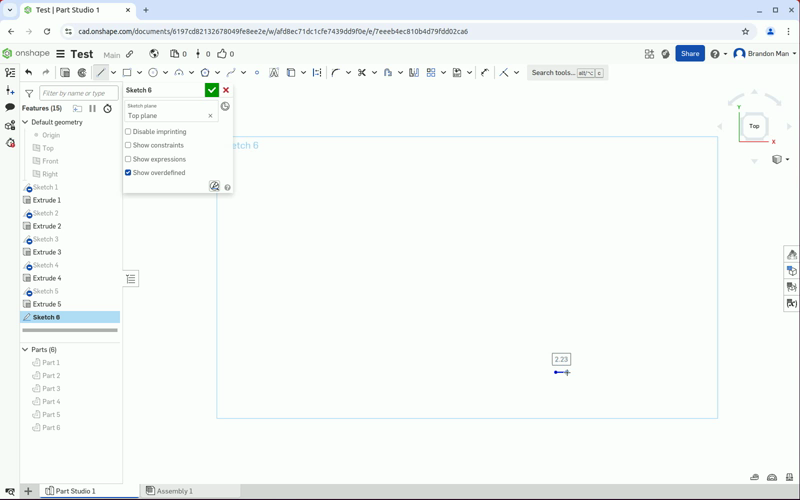
mouse_move(567, 189)
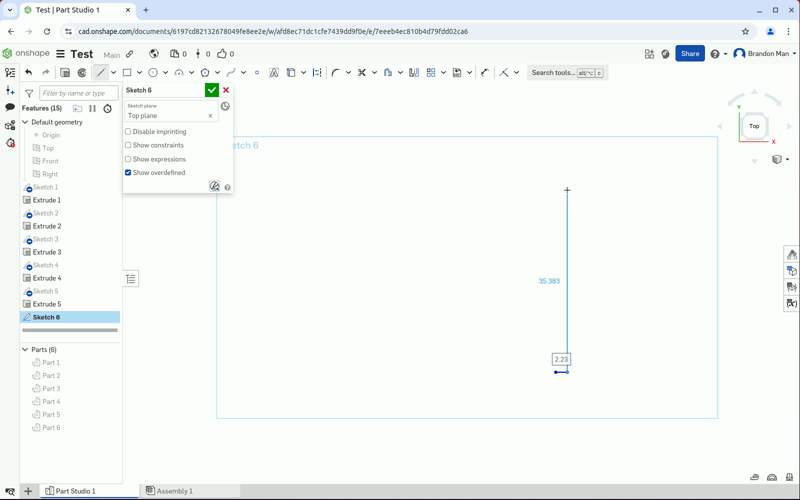
click(567, 189)
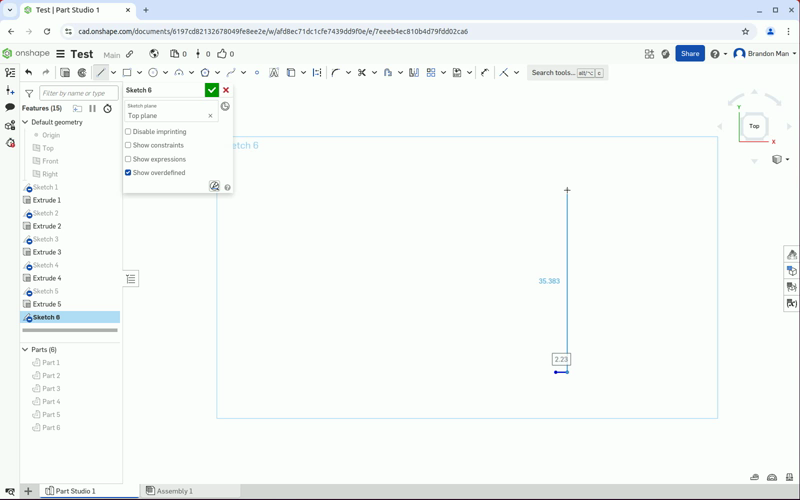
key_up(shift)
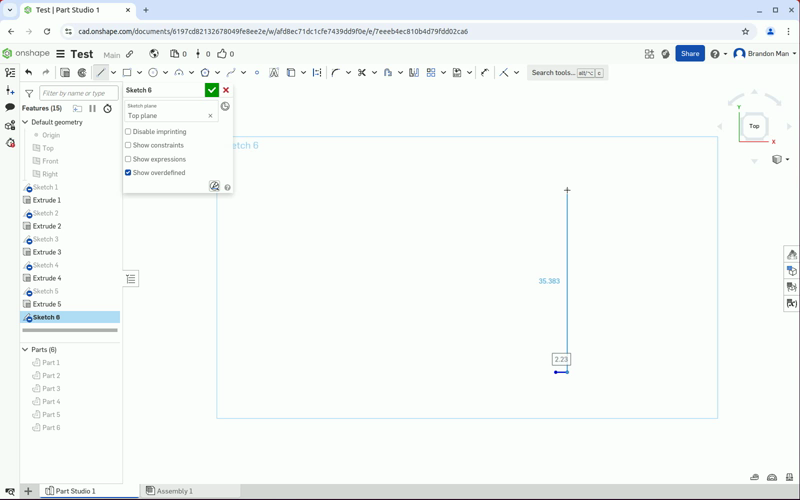
key_down(shift)
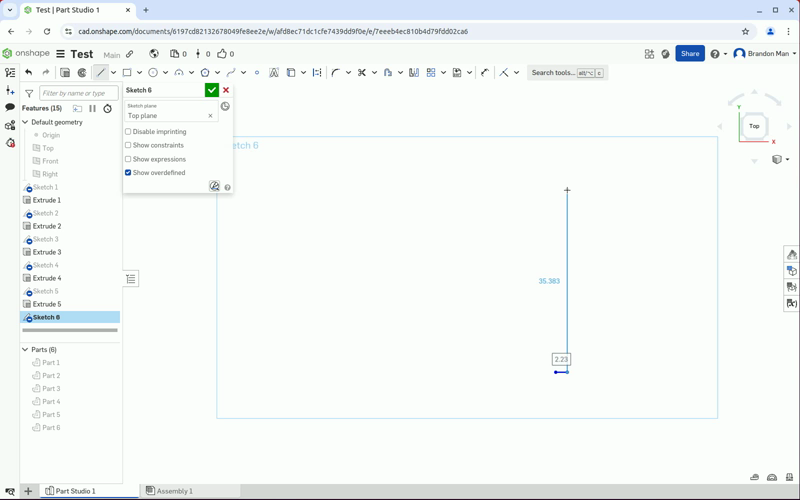
mouse_move(589, 189)
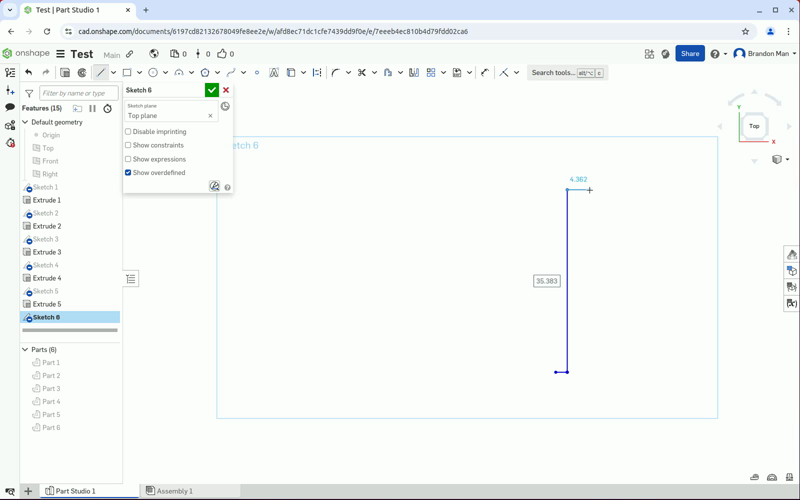
mouse_move(555, 189)
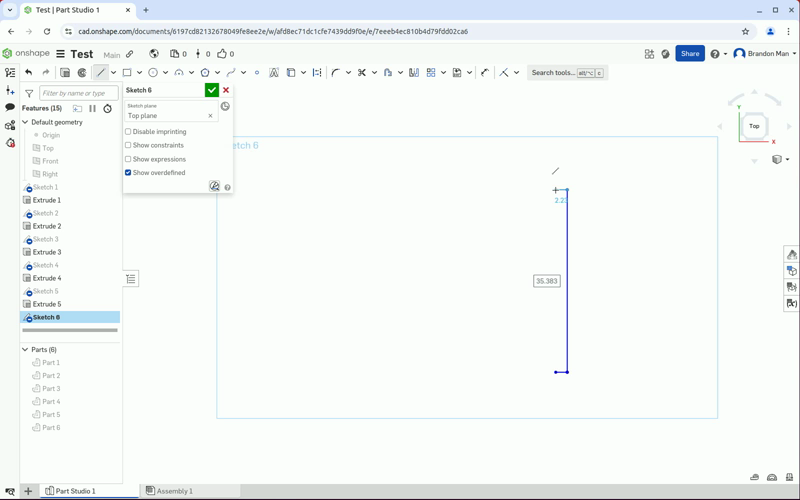
click(555, 189)
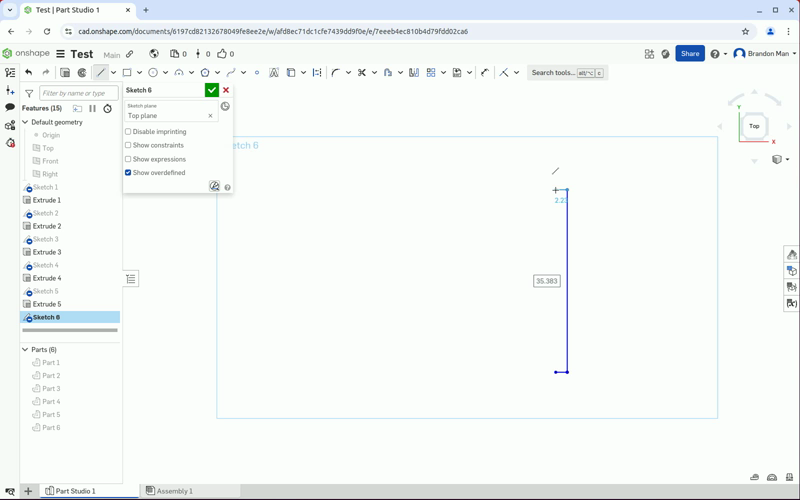
key_up(shift)
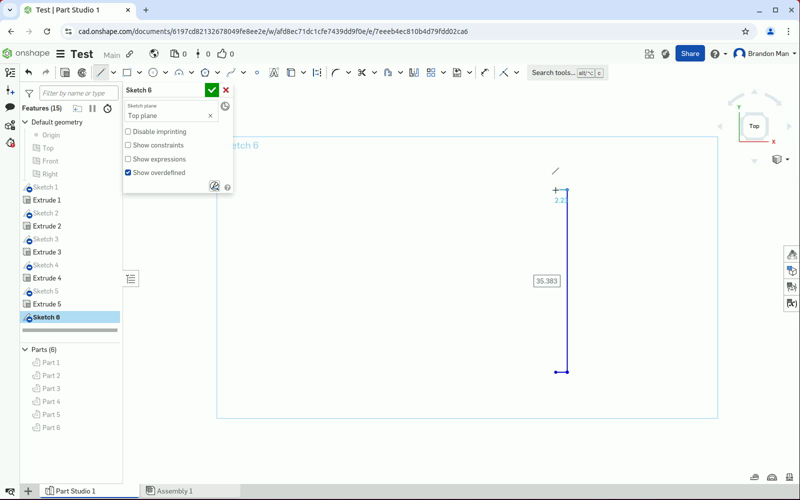
key_down(shift)
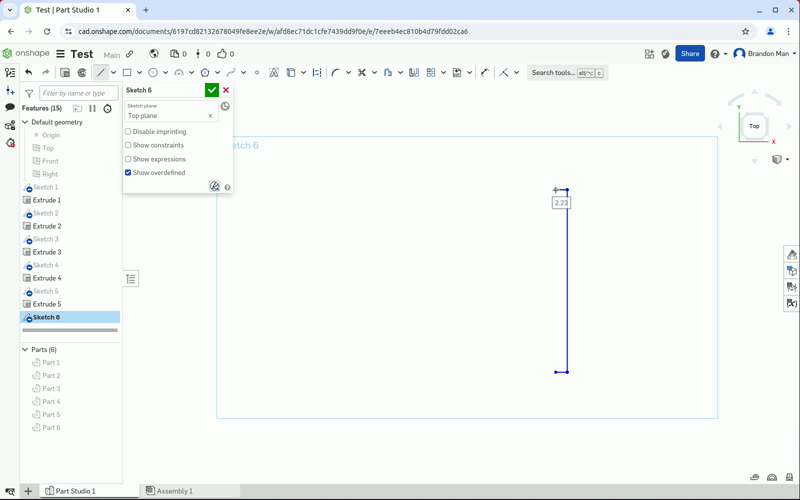
mouse_move(555, 372)
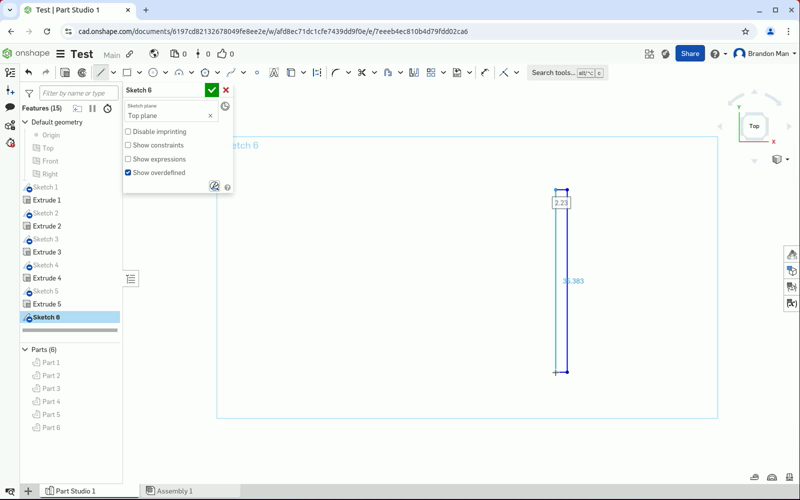
key_up(shift)
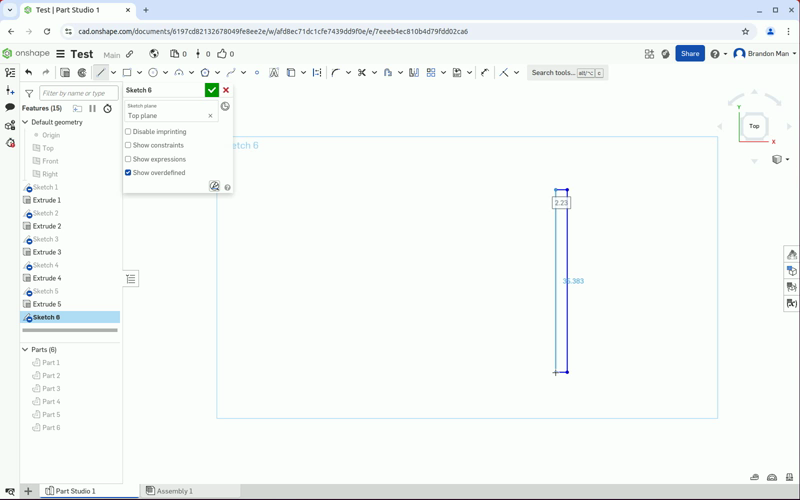
click(555, 372)
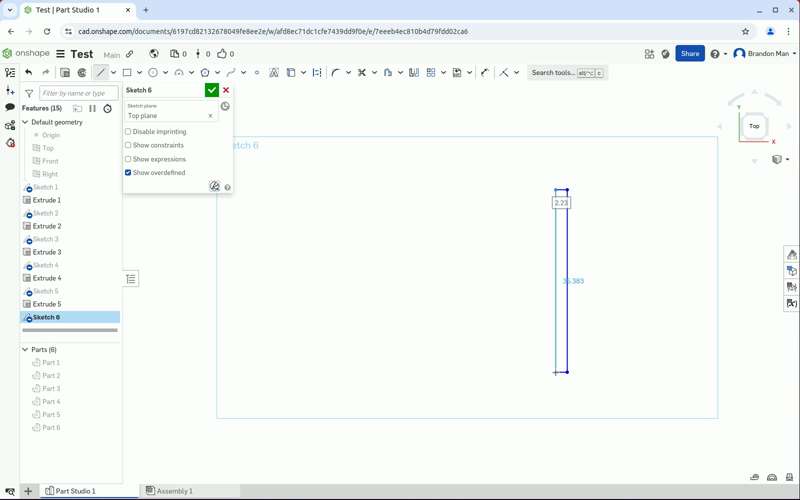
key(esc)
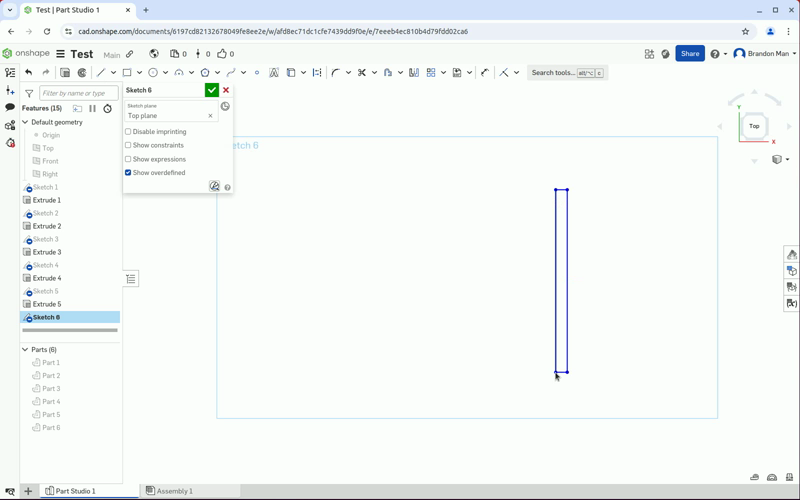
mouse_move(561, 267)
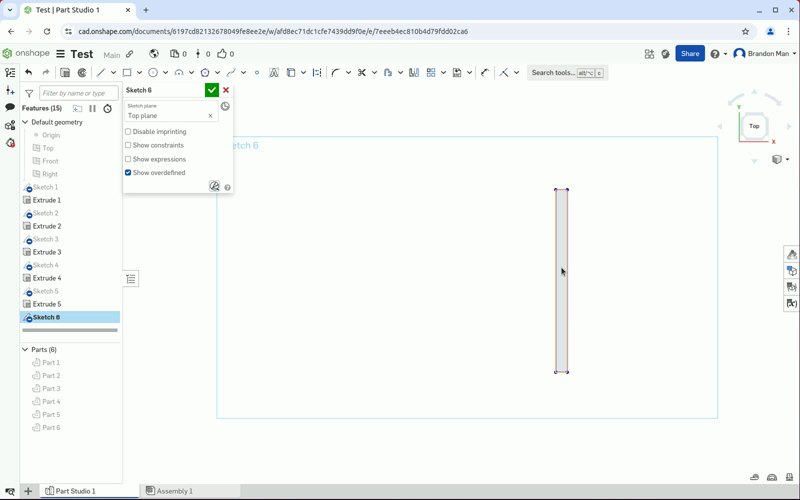
click(561, 267)
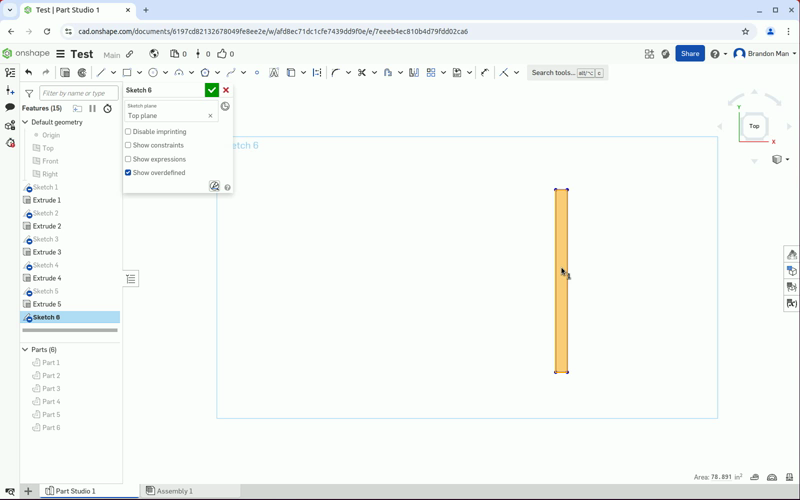
mouse_move(73, 352)
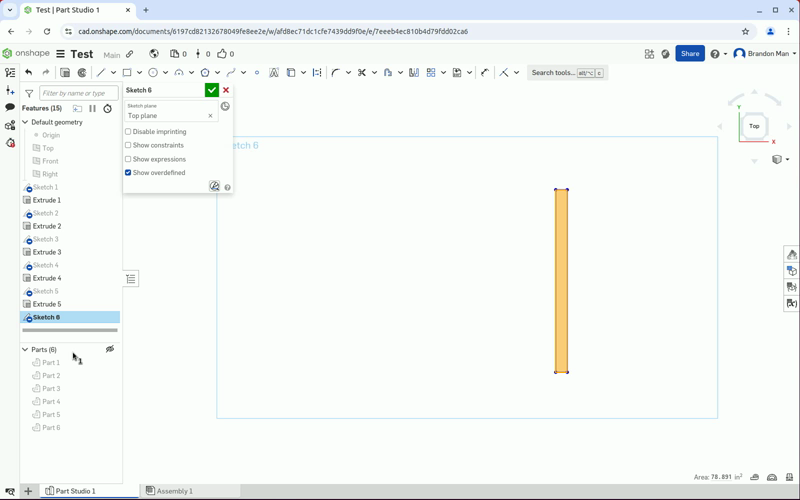
key(shift+y)
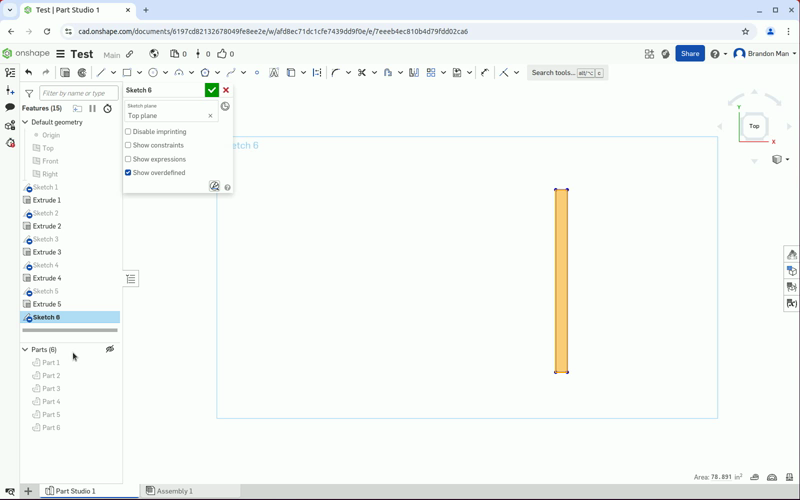
key(shift+e)
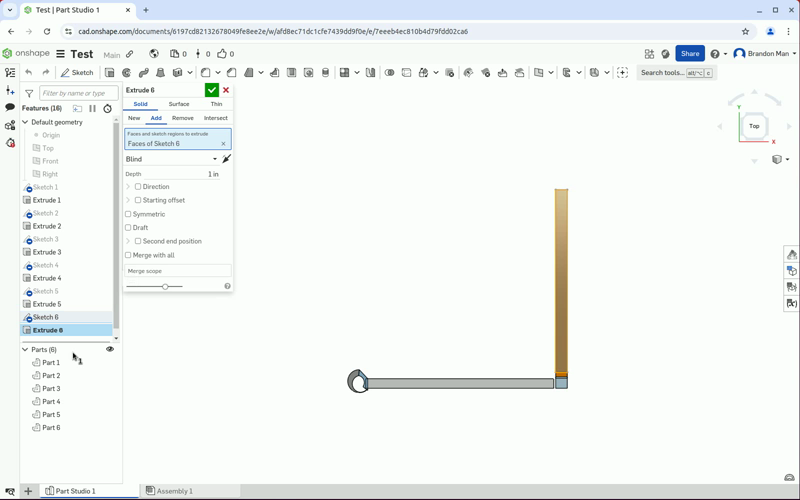
mouse_move(143, 106)
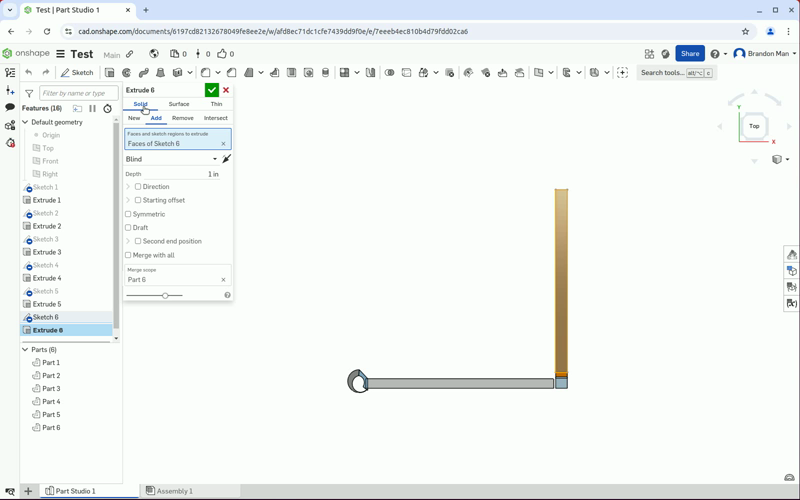
click(143, 106)
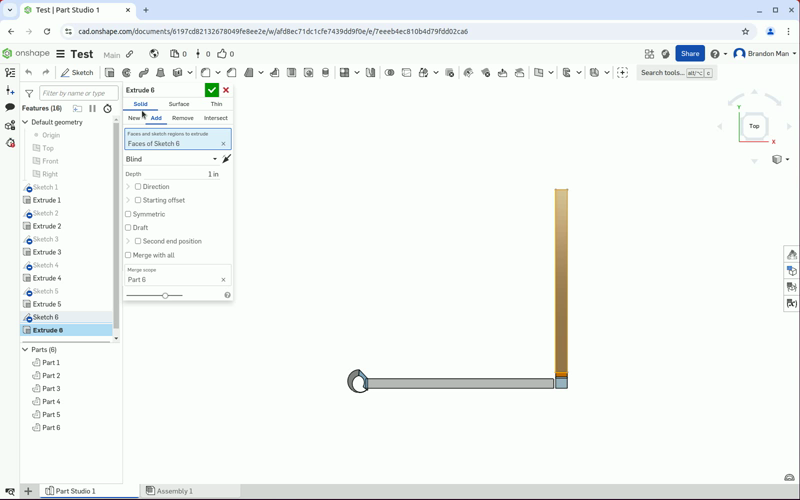
mouse_move(137, 120)
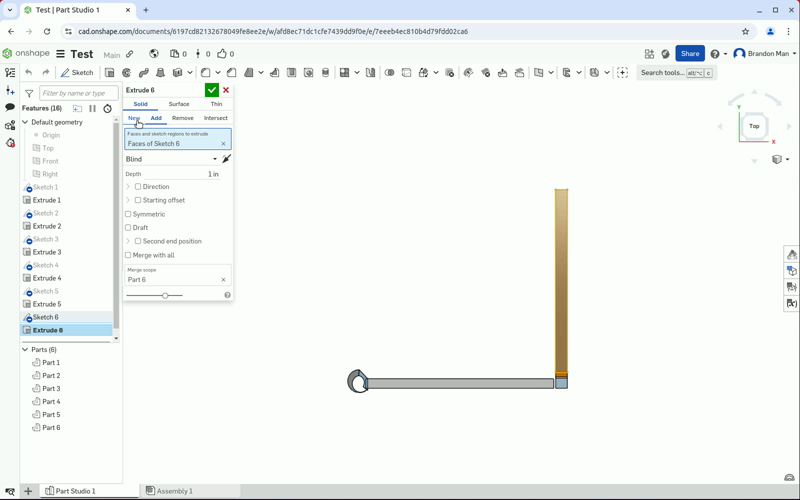
click(137, 120)
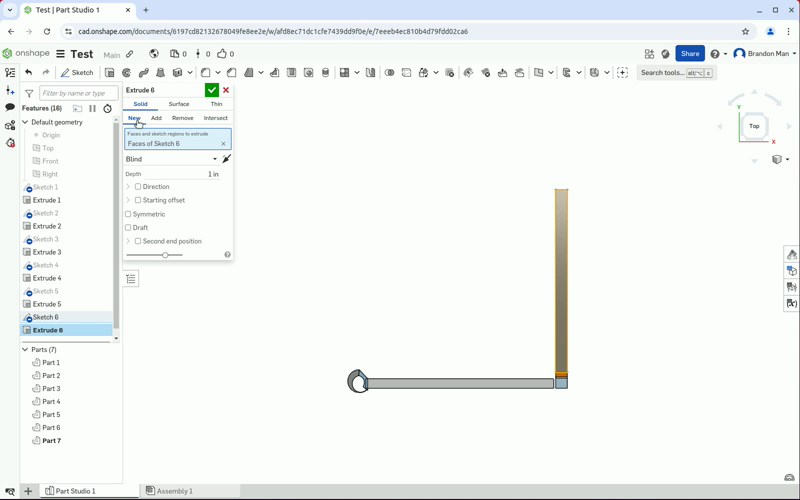
key(tab, 4)
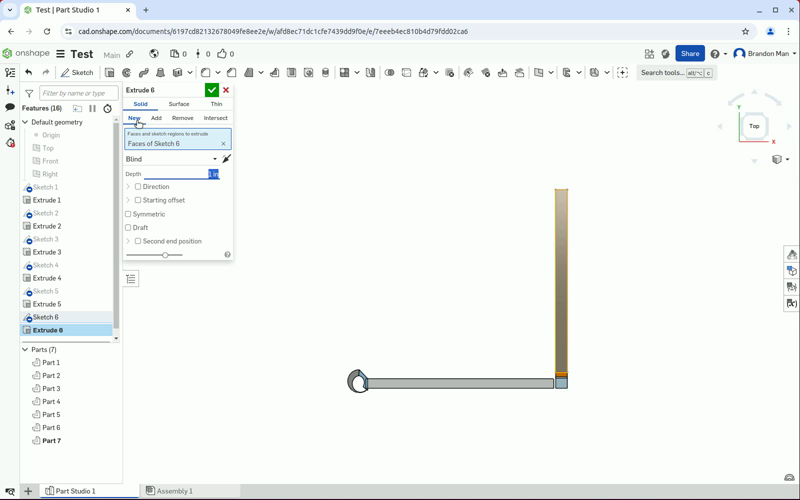
text(4.333)
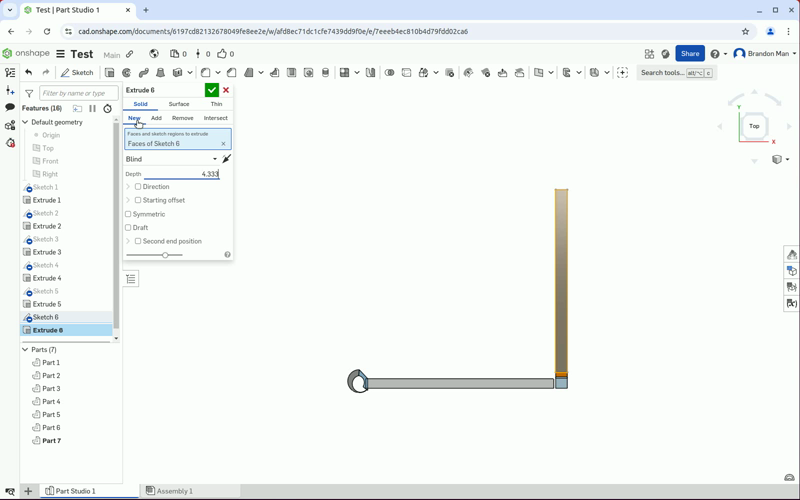
key(enter)
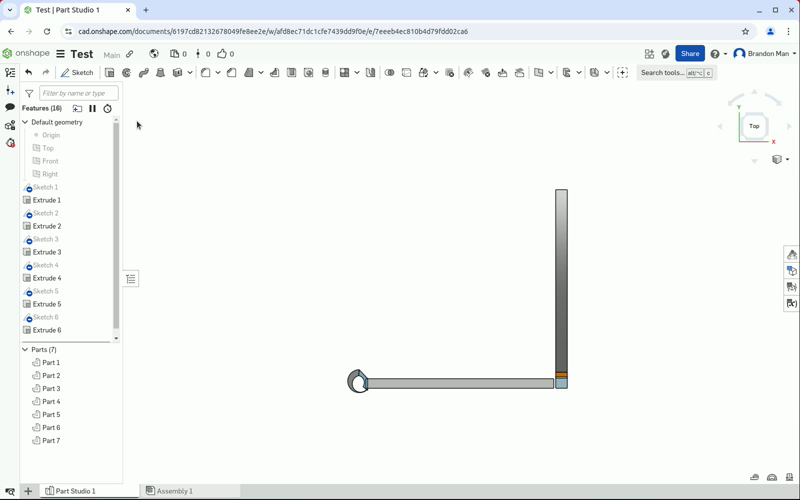
key(shift+h)
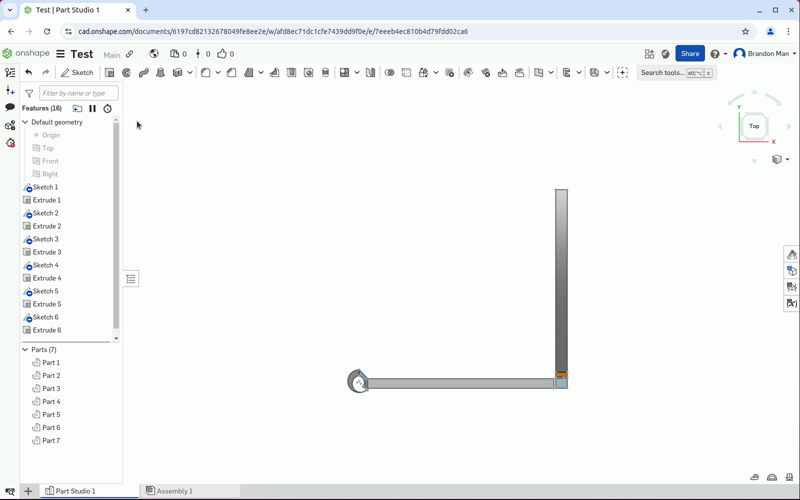
key(shift+h)
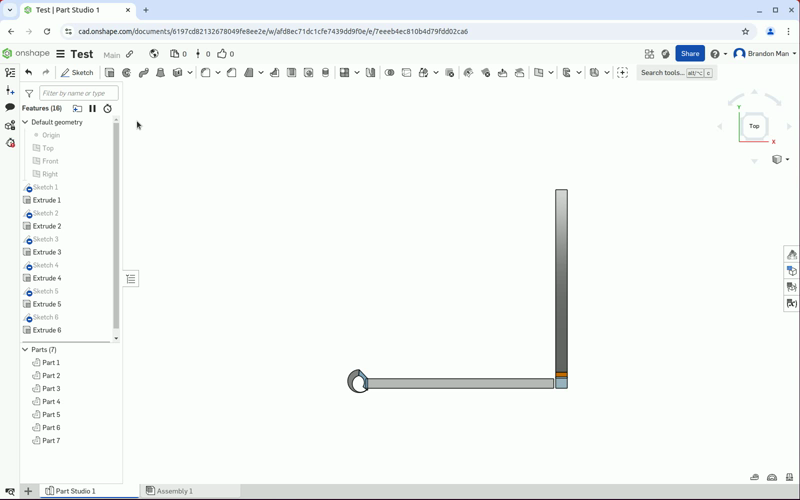
mouse_move(69, 189)
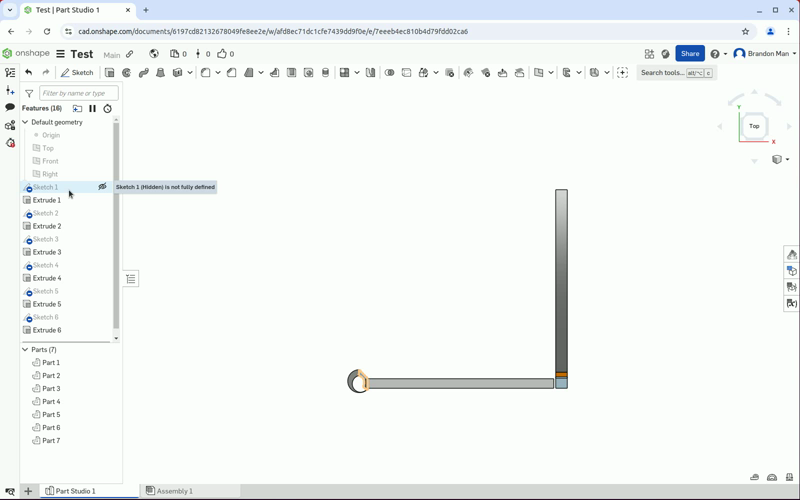
click(69, 189)
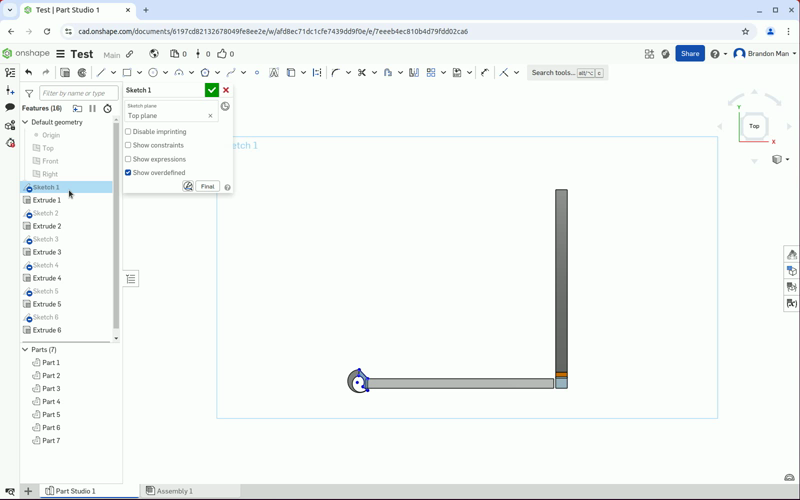
mouse_move(229, 92)
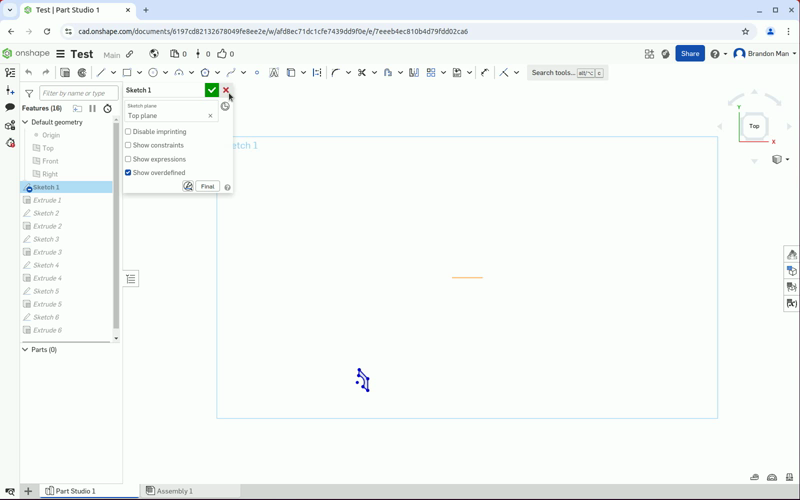
click(229, 92)
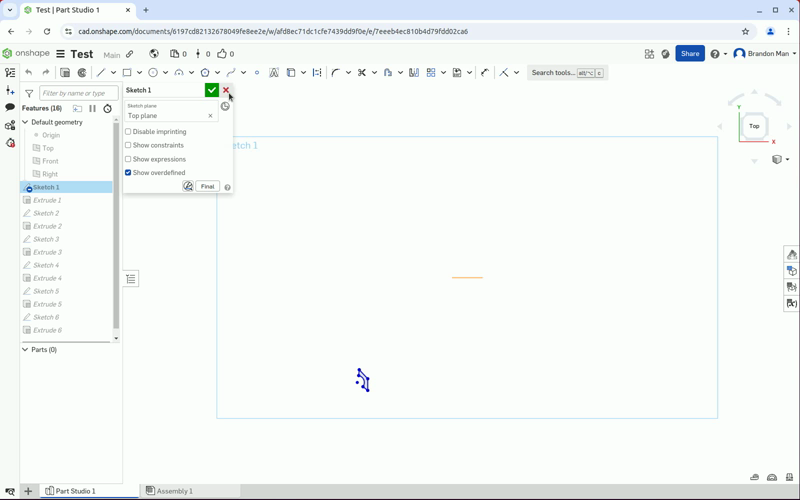
key(shift+s)
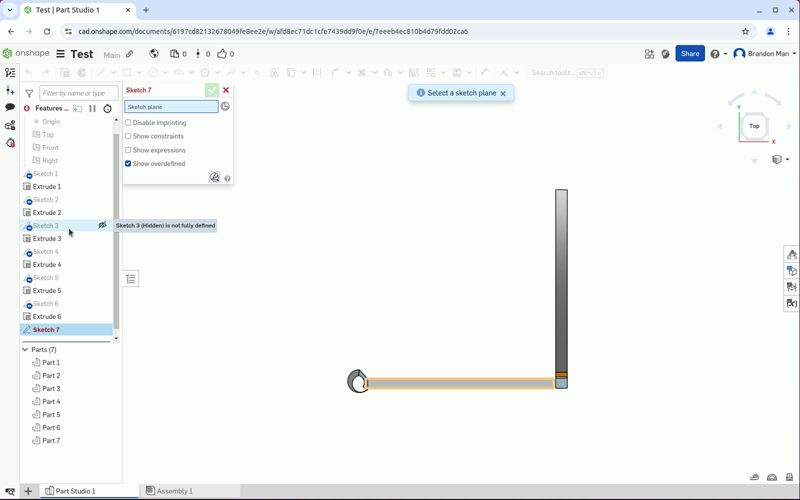
scroll(3)
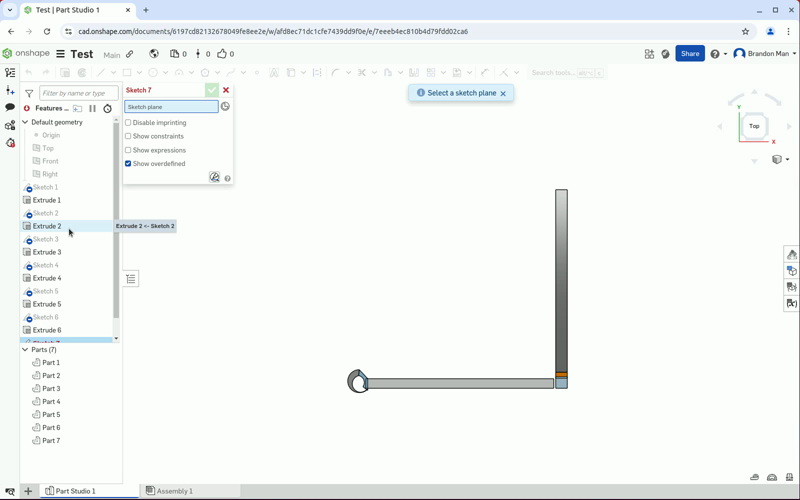
mouse_move(69, 150)
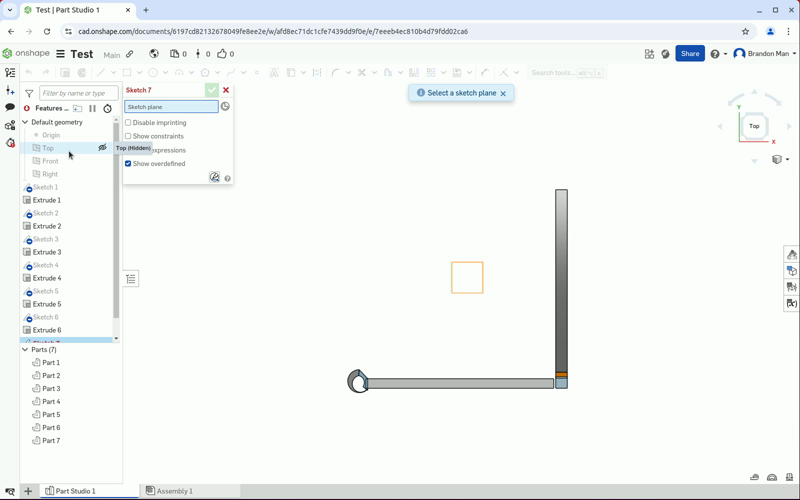
click(69, 150)
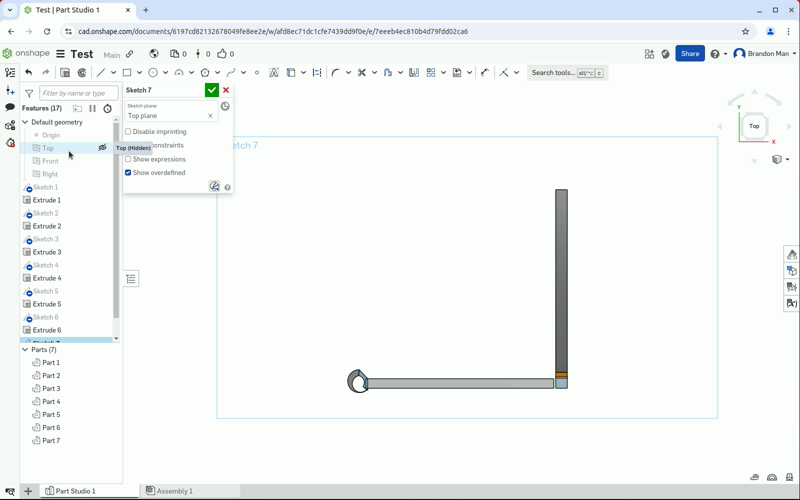
mouse_move(73, 352)
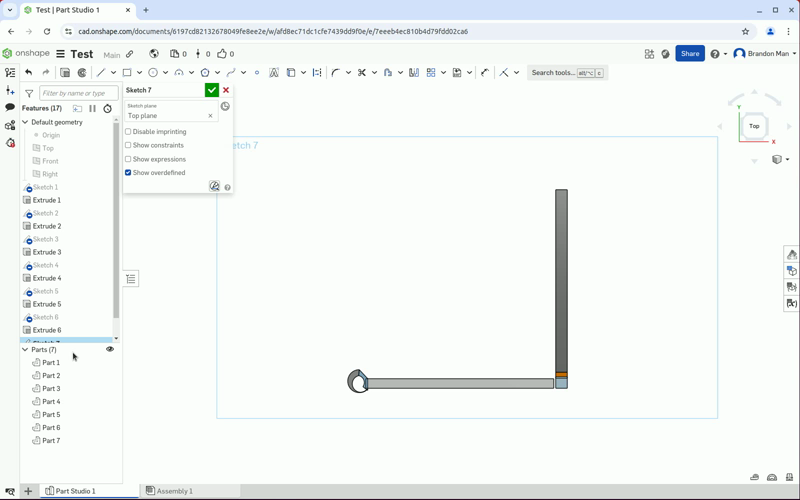
key(y)
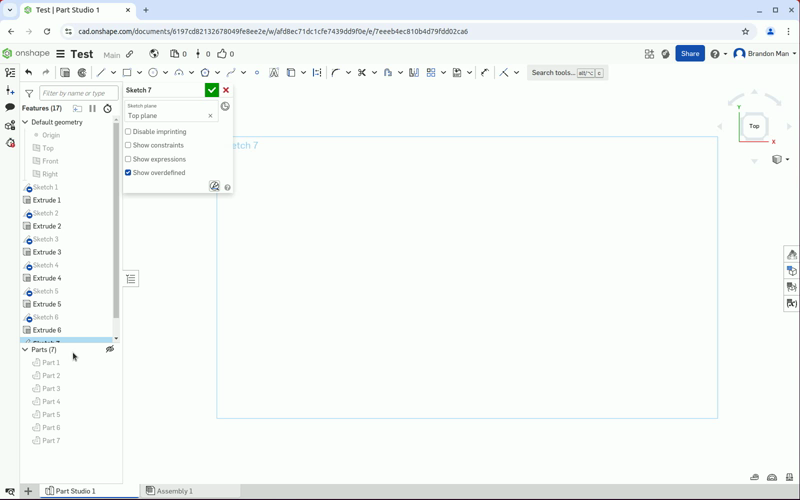
key(l)
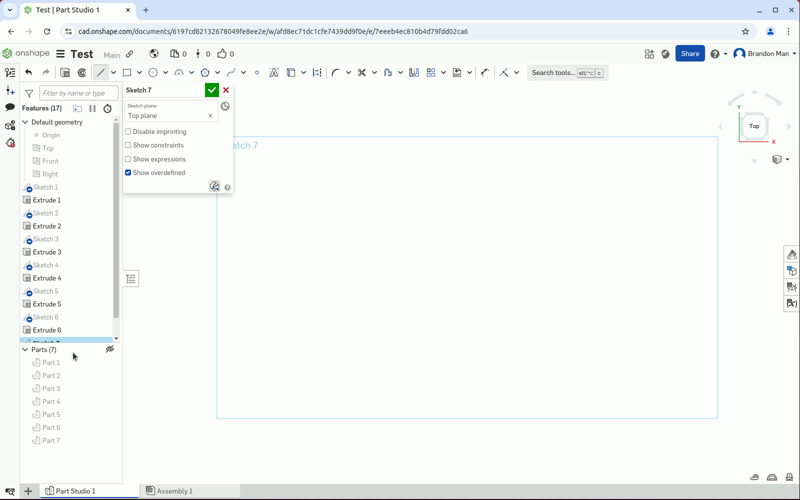
key_down(shift)
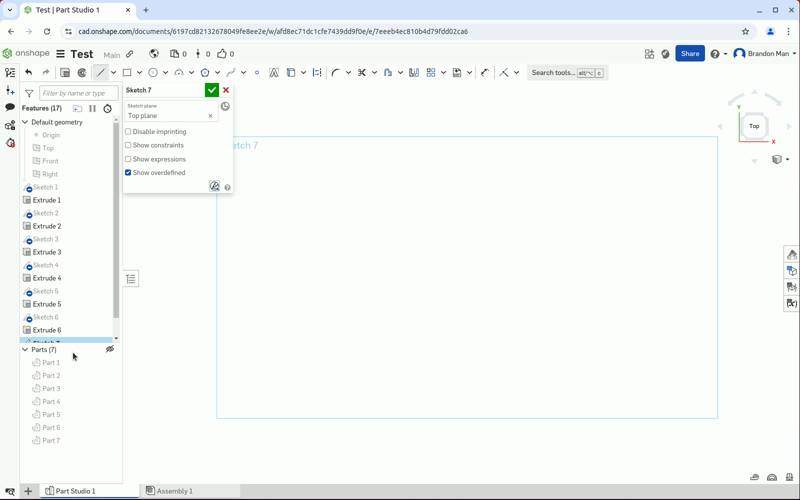
mouse_move(547, 180)
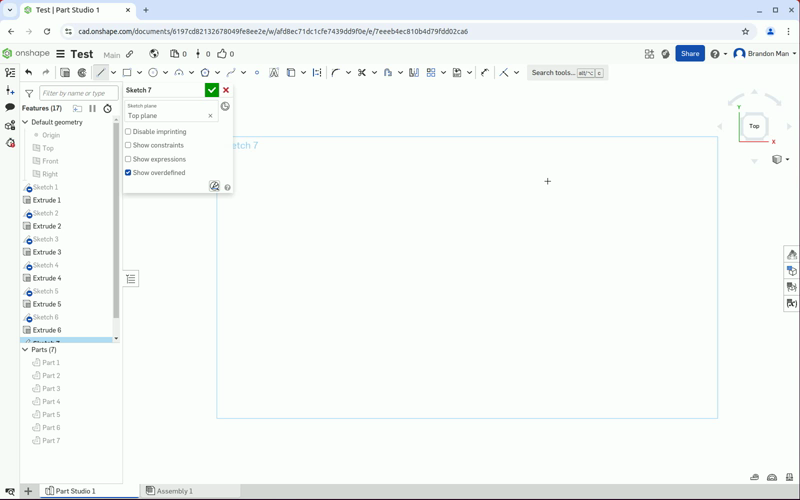
click(547, 180)
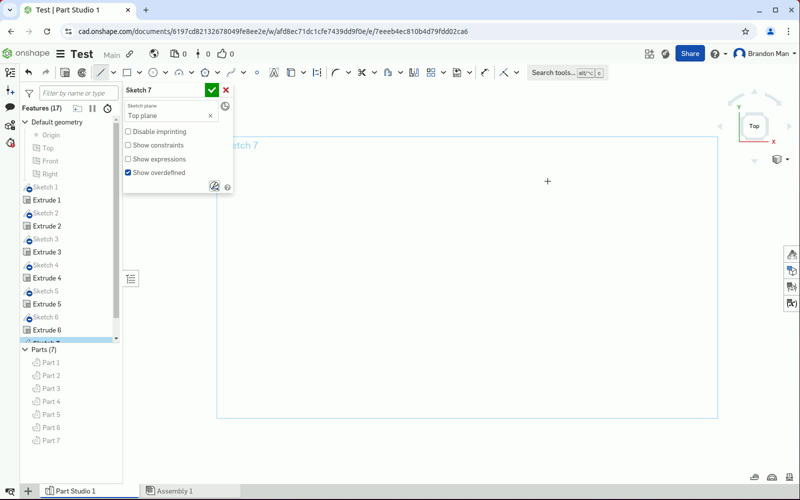
key_up(shift)
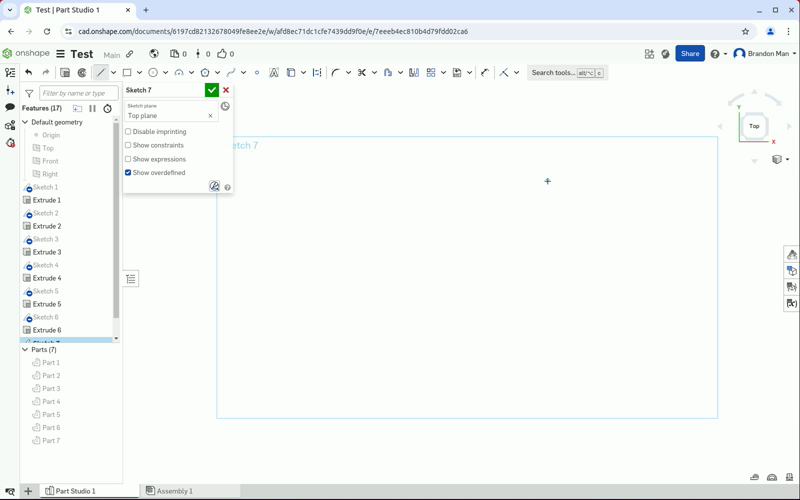
key_down(shift)
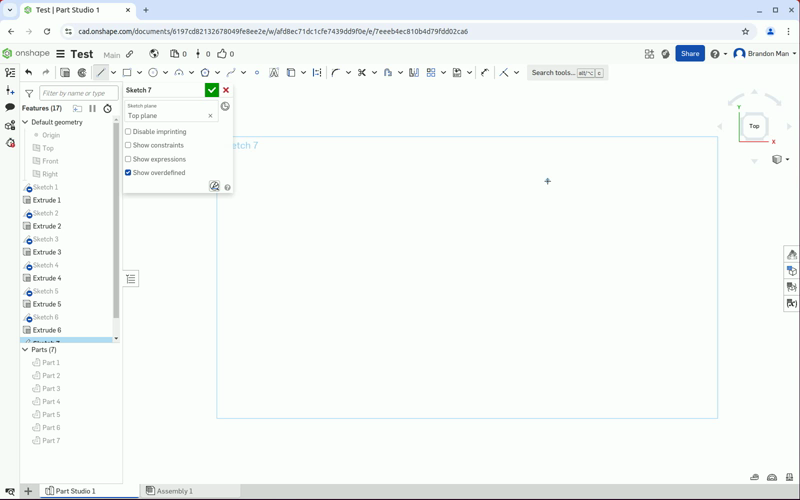
mouse_move(577, 180)
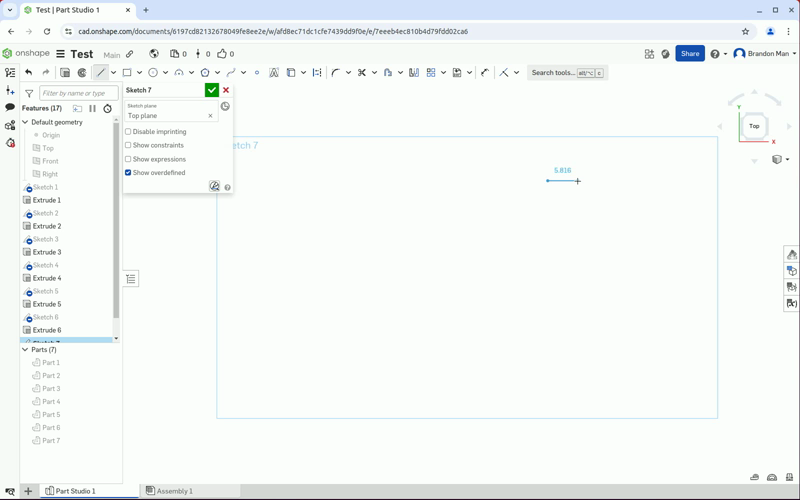
mouse_move(555, 188)
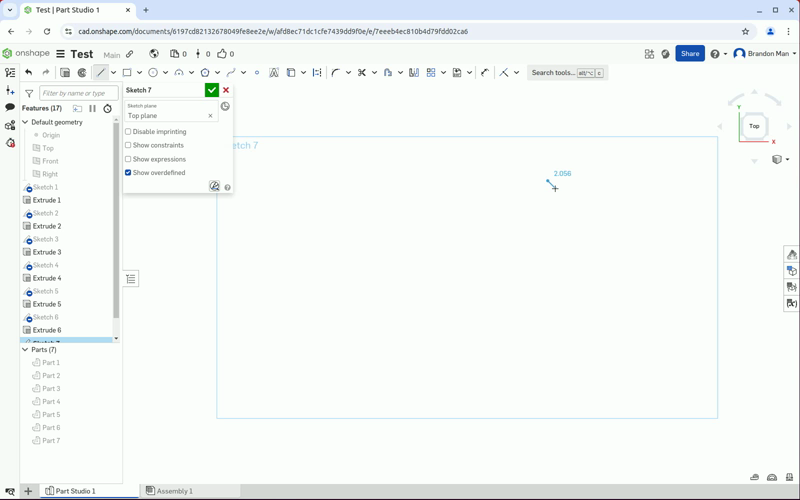
click(555, 188)
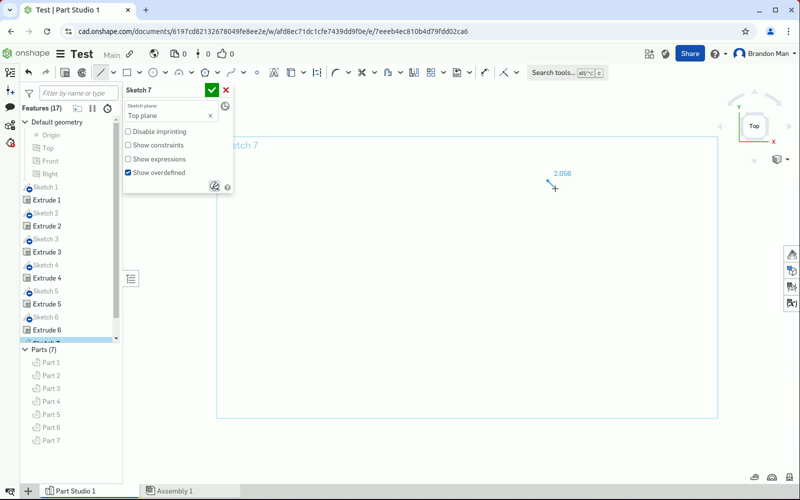
key_up(shift)
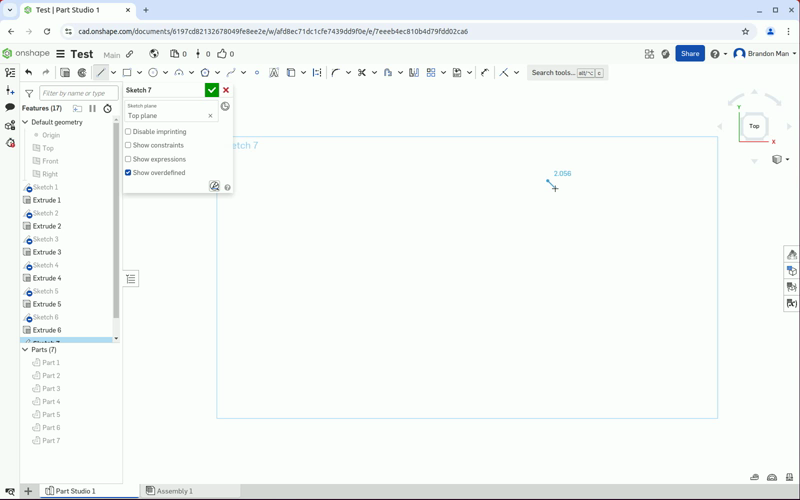
key_down(shift)
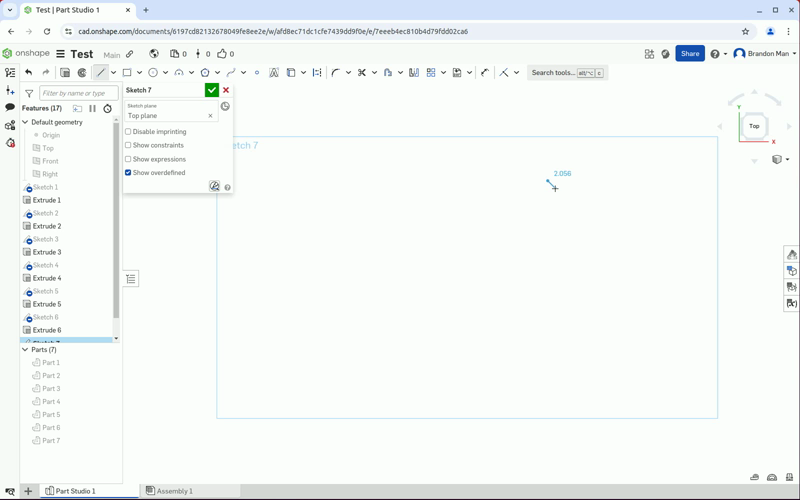
mouse_move(585, 188)
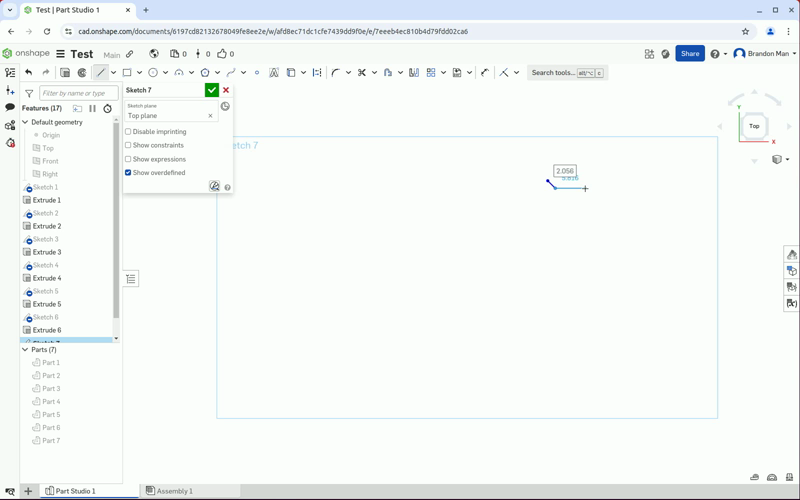
mouse_move(566, 188)
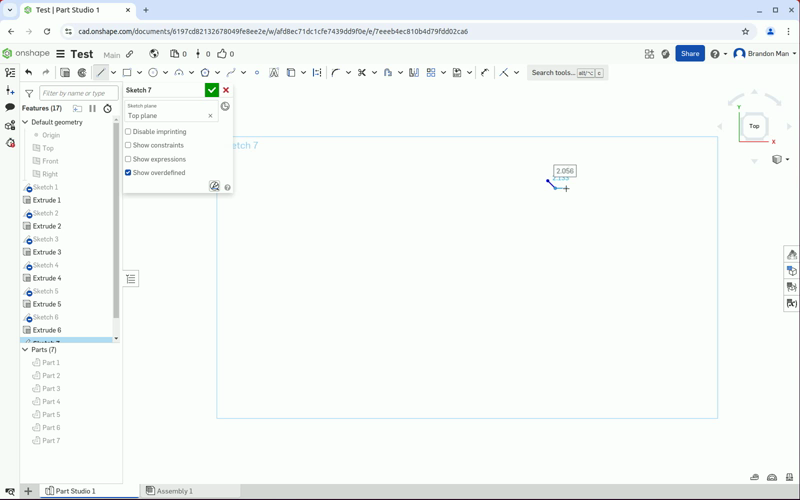
click(566, 188)
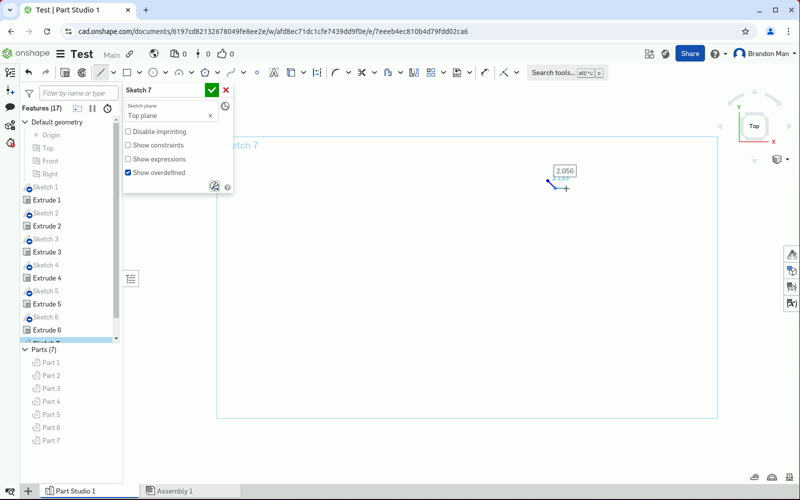
key_up(shift)
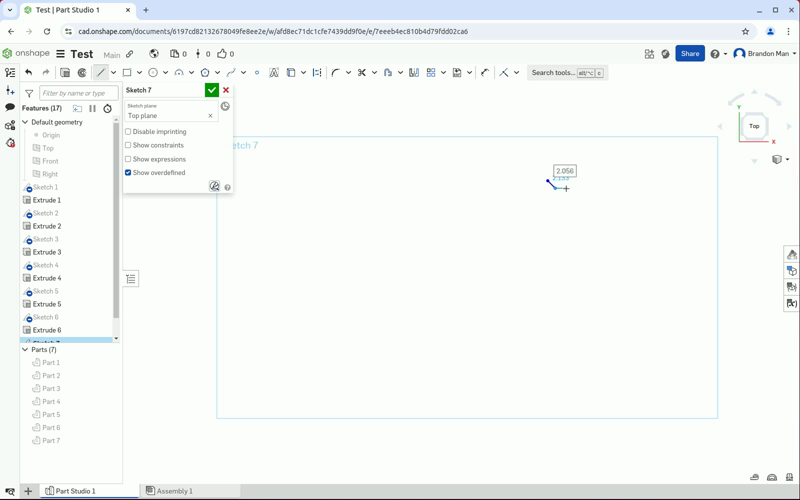
key_down(shift)
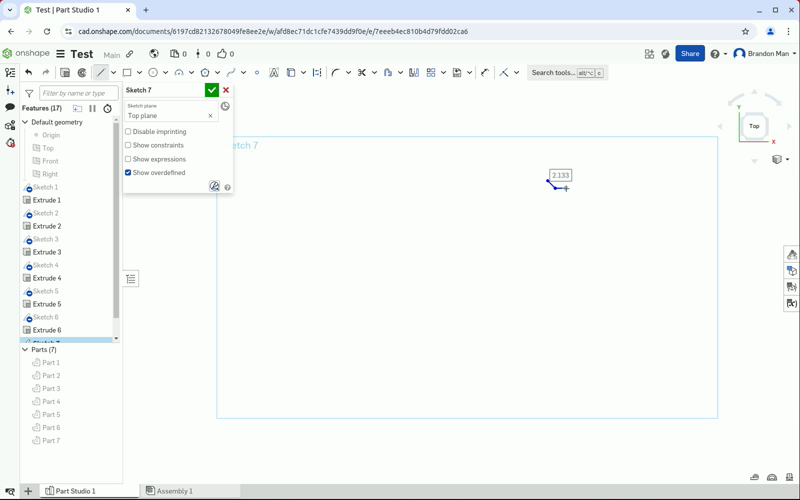
mouse_move(589, 188)
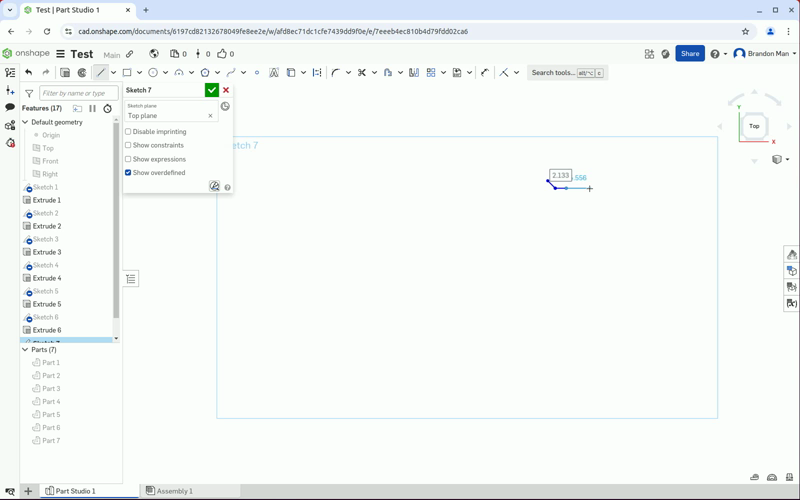
mouse_move(562, 184)
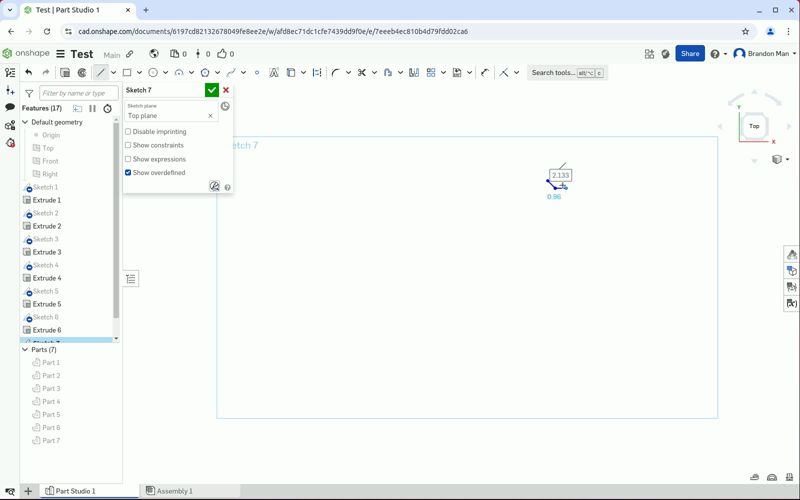
scroll(6)
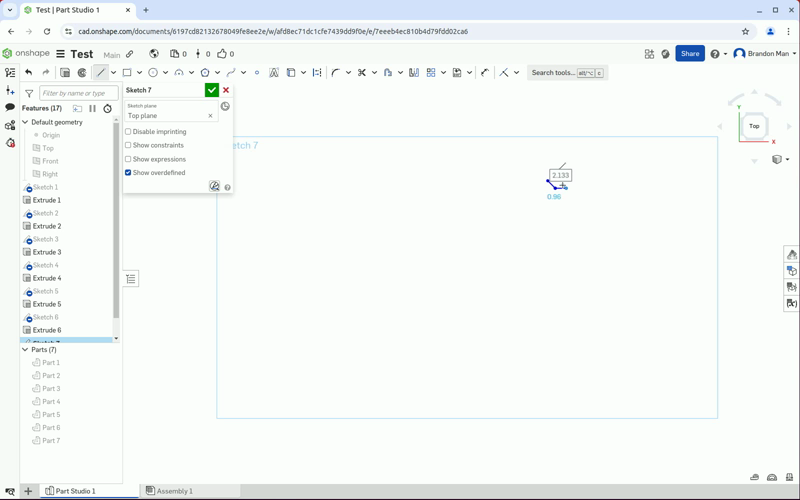
scroll(6)
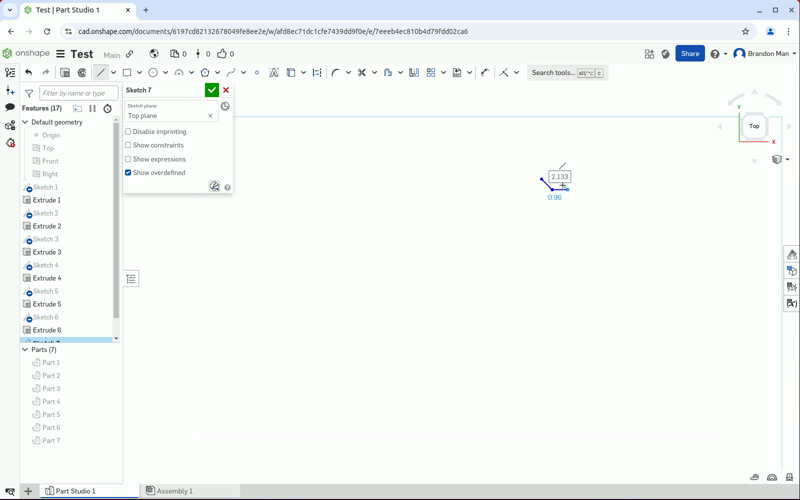
scroll(6)
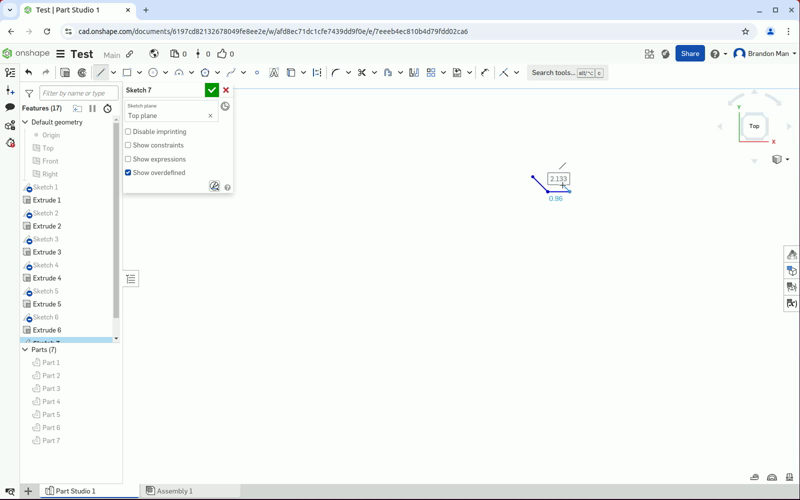
scroll(6)
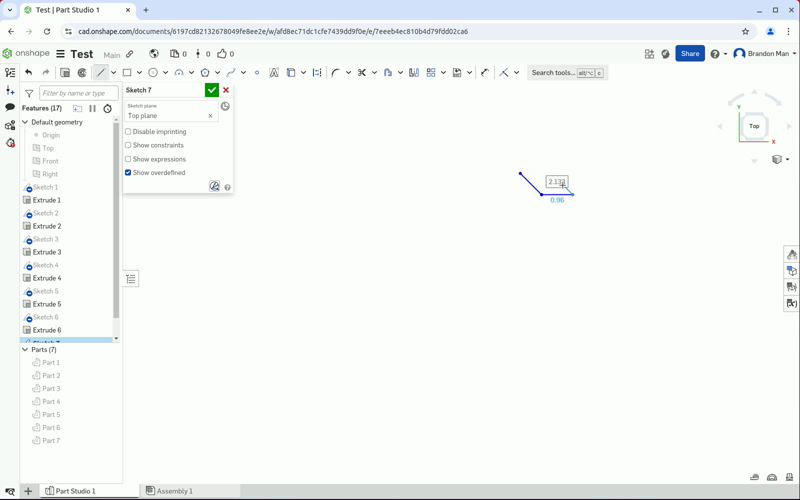
scroll(6)
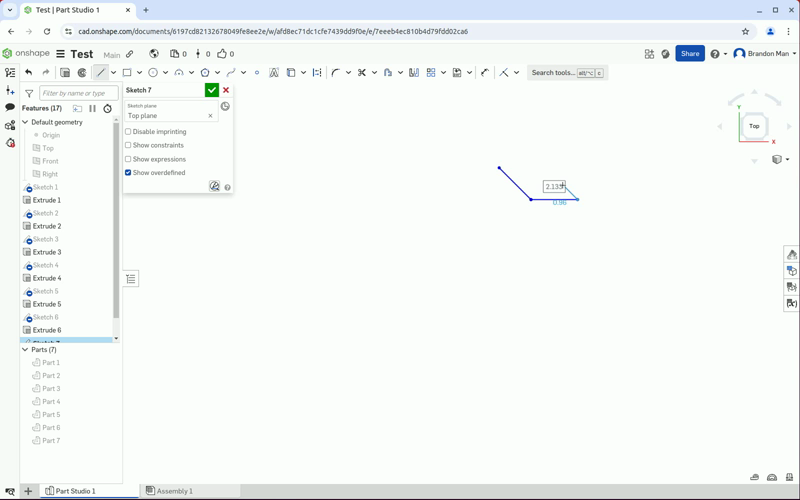
scroll(6)
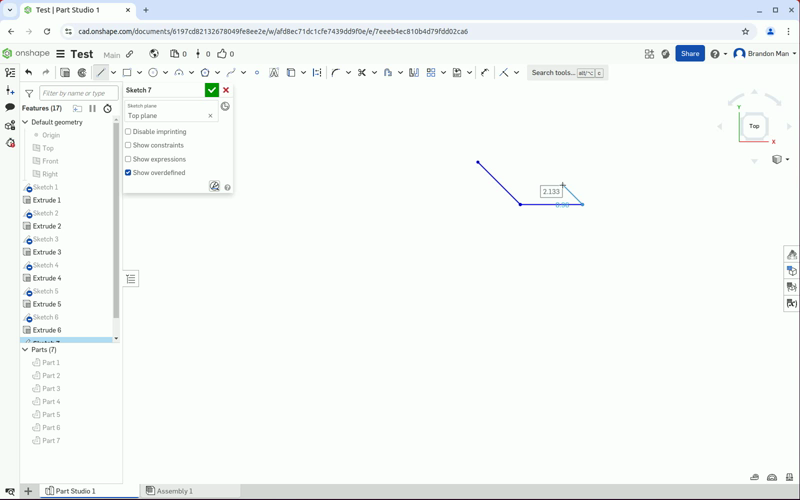
scroll(6)
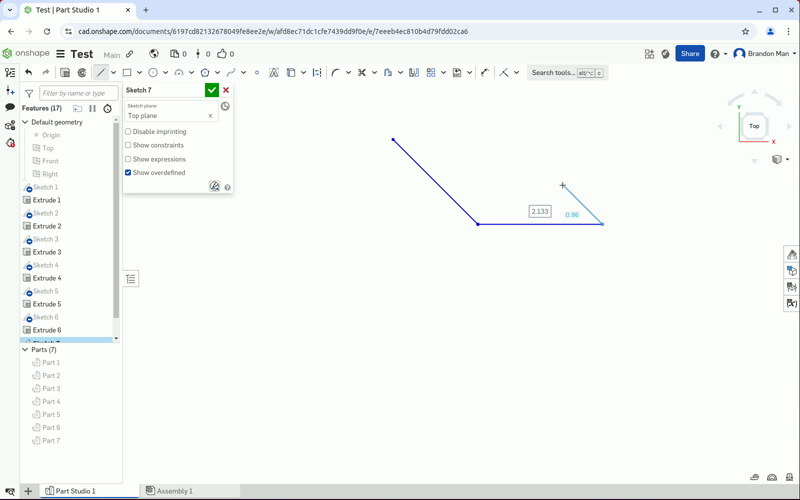
click(562, 184)
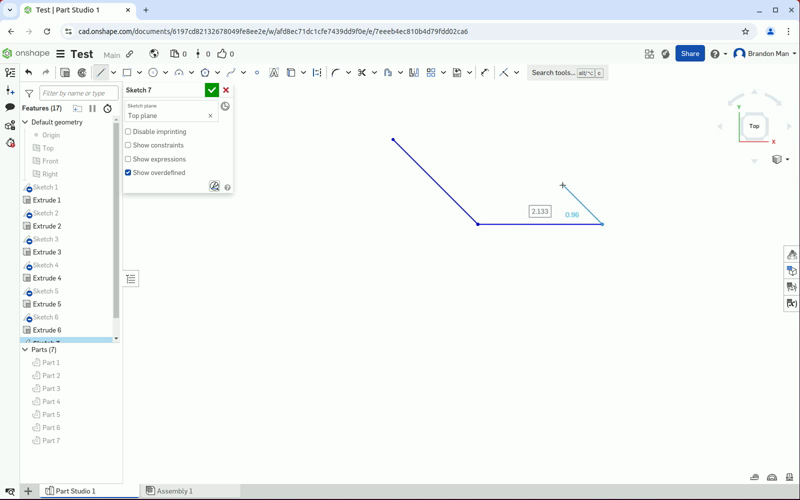
scroll(-6)
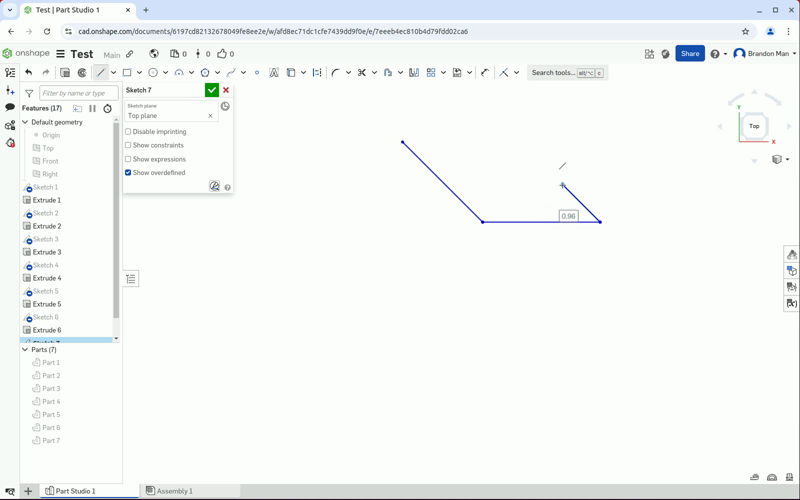
scroll(-6)
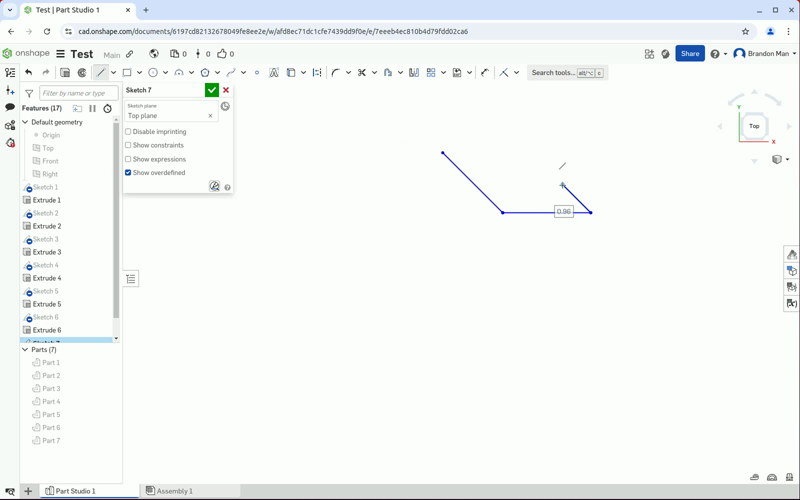
scroll(-6)
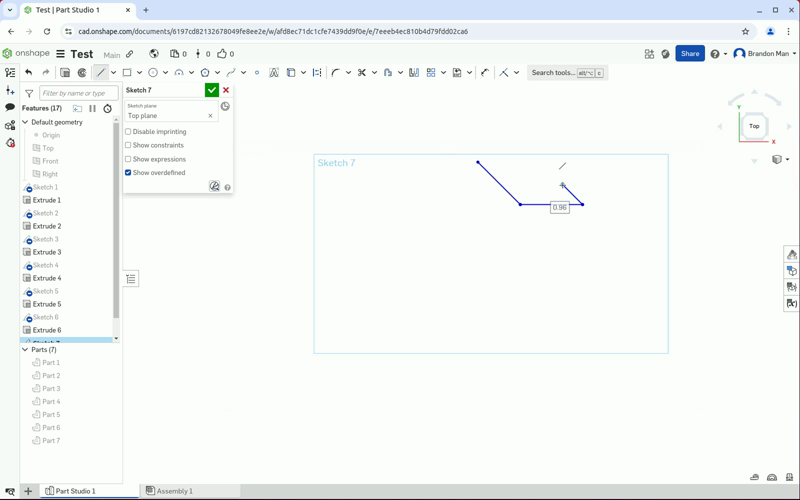
scroll(-6)
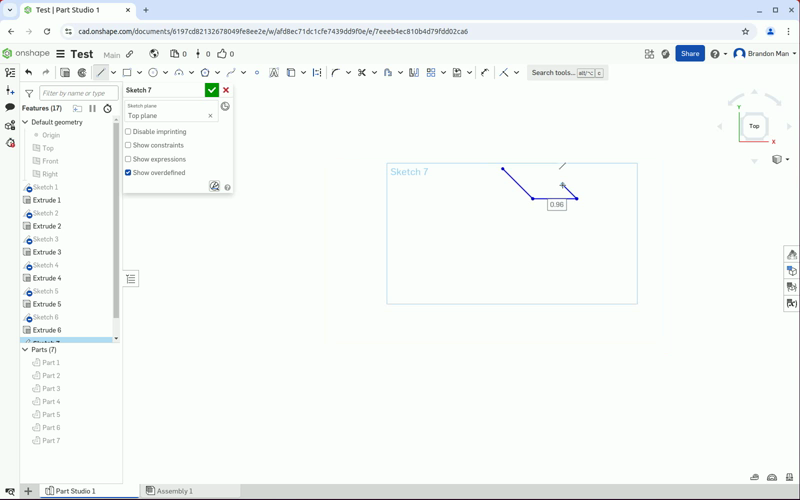
scroll(-6)
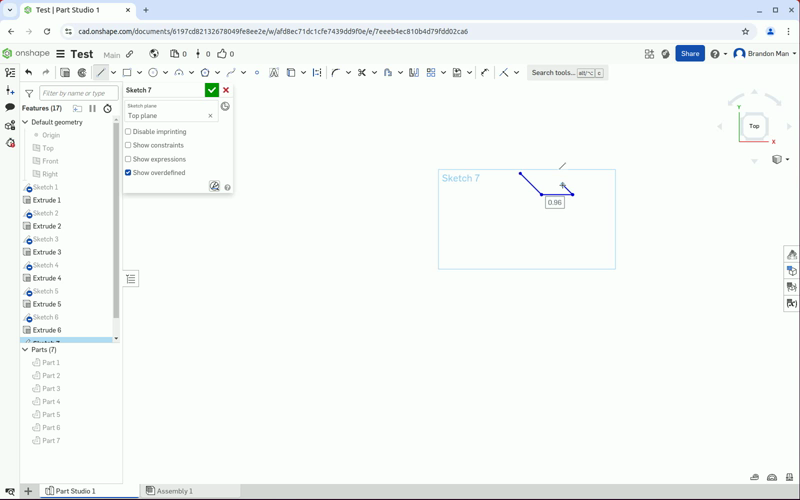
scroll(-6)
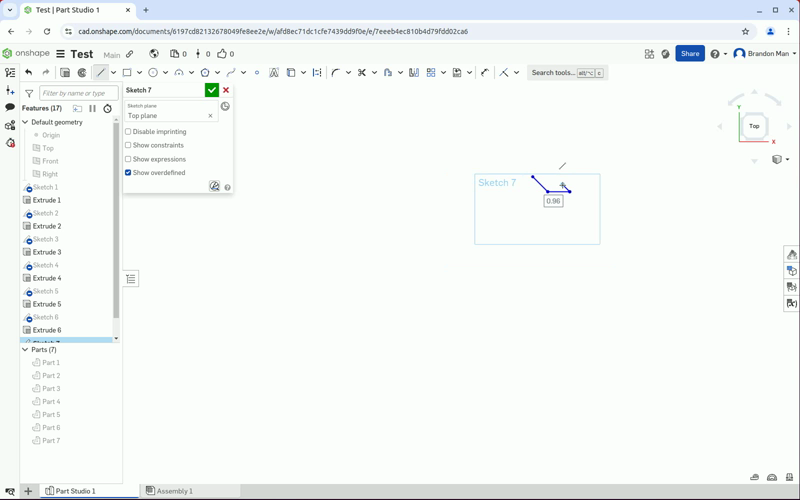
scroll(-6)
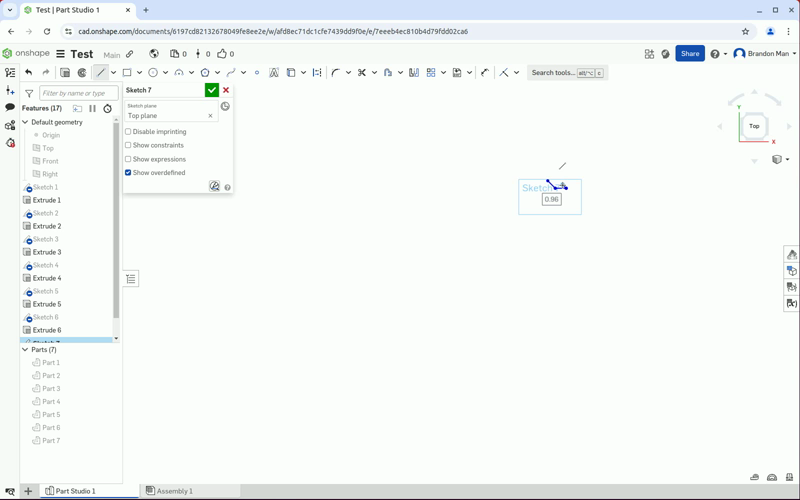
key_up(shift)
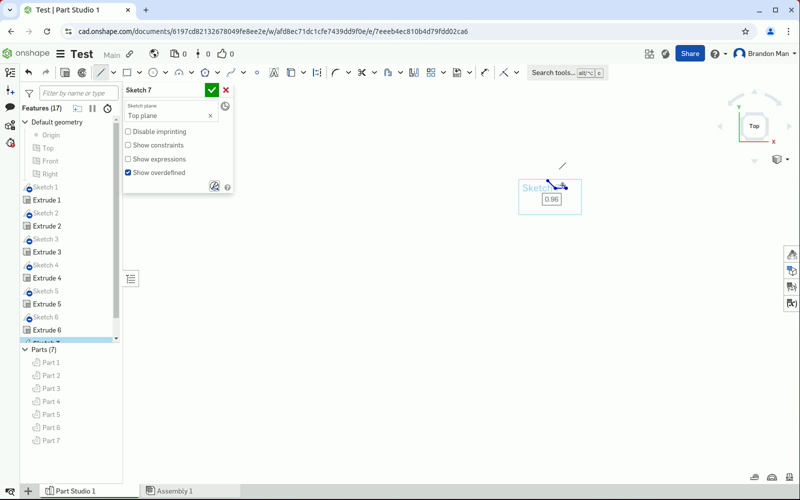
key(esc)
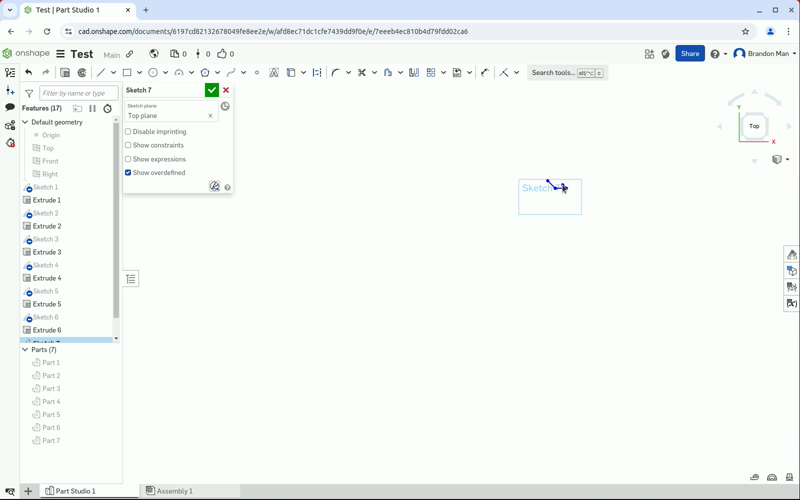
key(a)
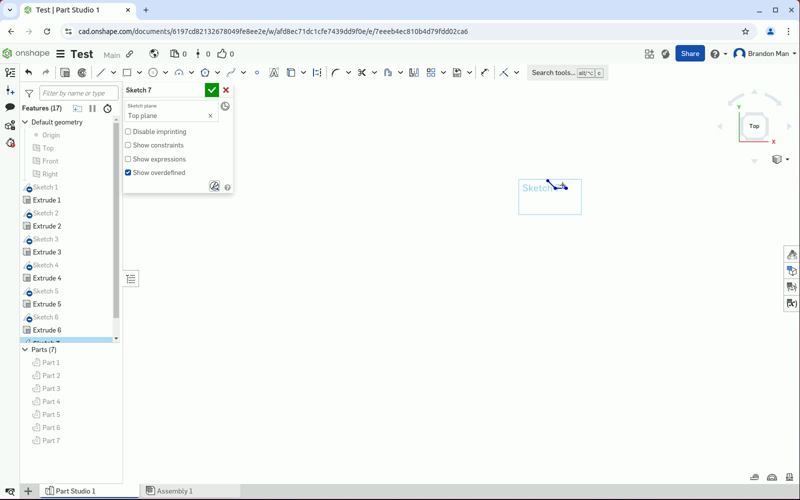
mouse_move(562, 184)
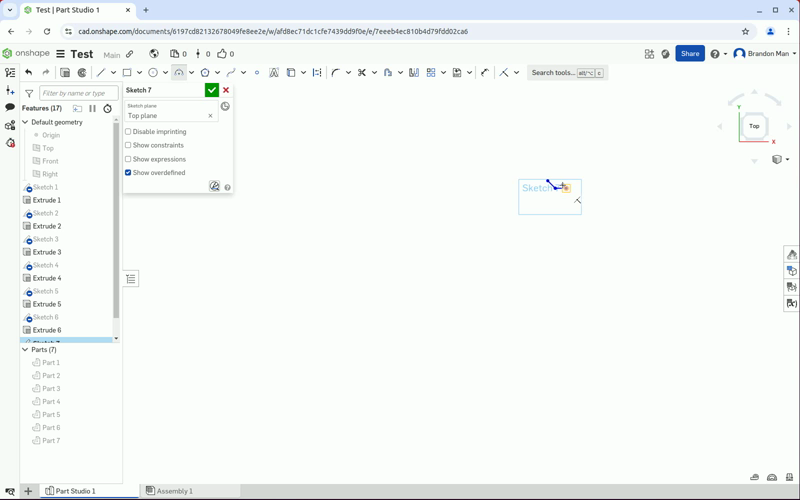
click(562, 184)
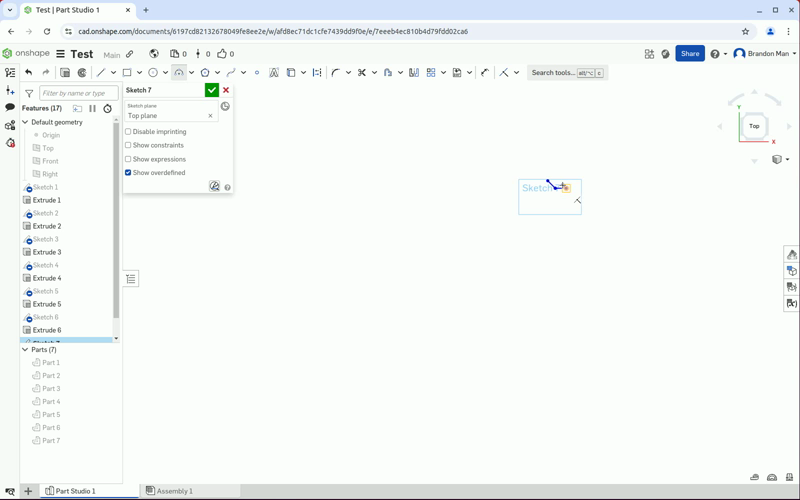
key_down(shift)
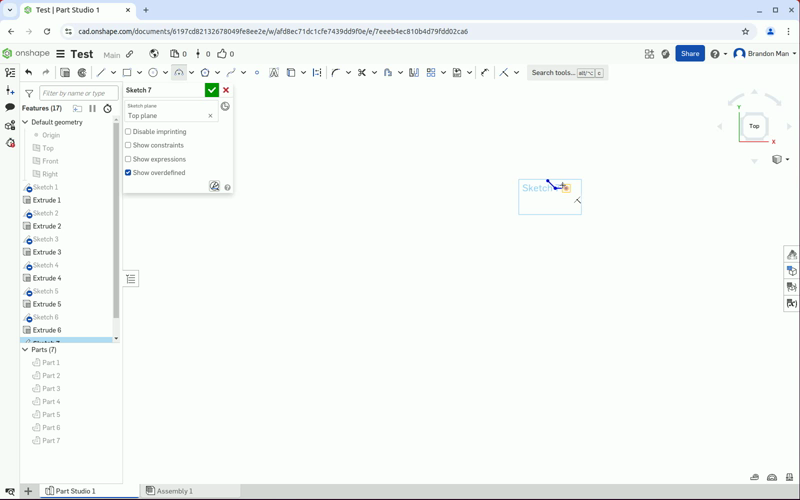
mouse_move(552, 180)
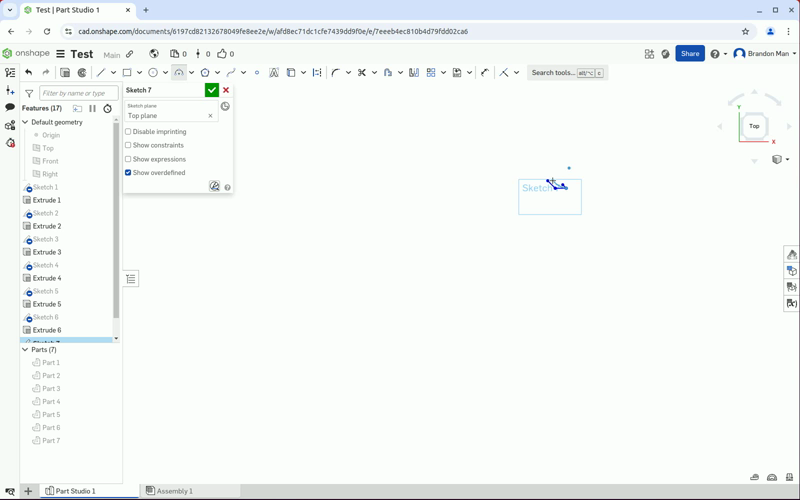
click(552, 180)
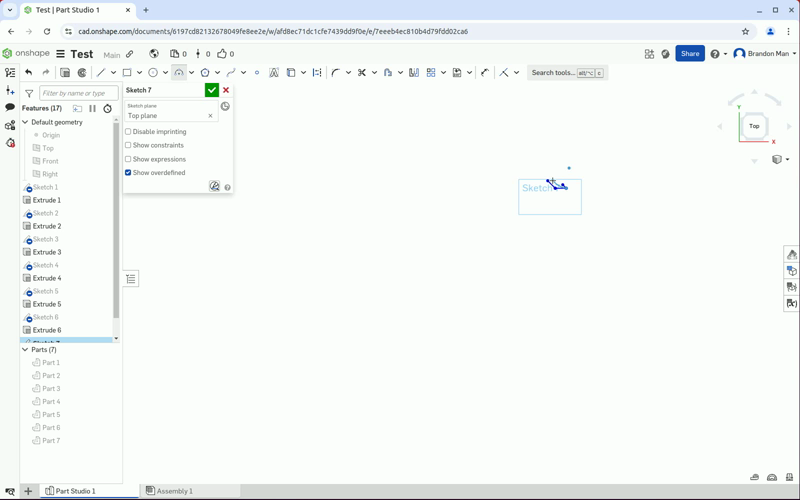
mouse_move(556, 185)
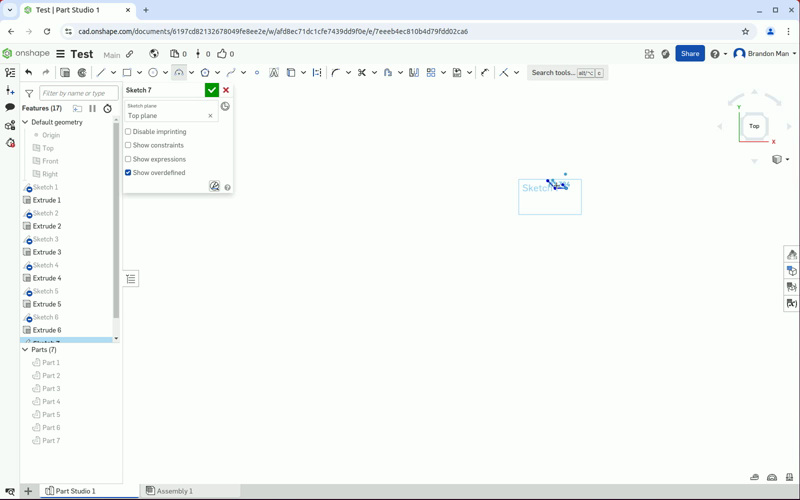
scroll(6)
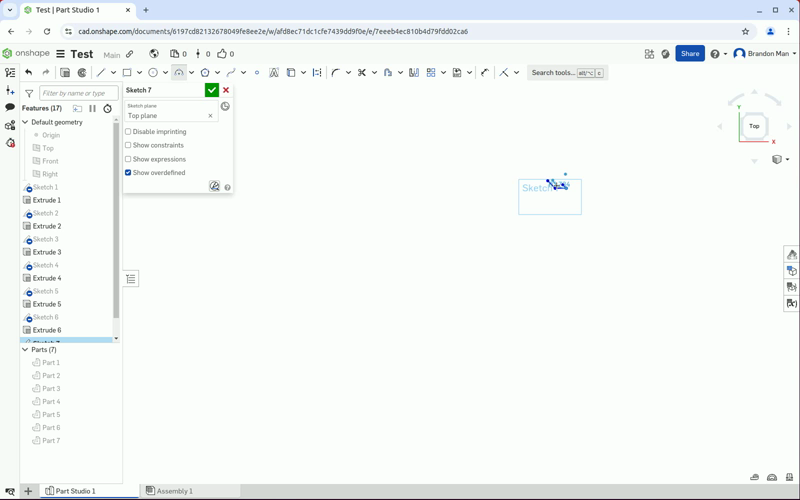
scroll(6)
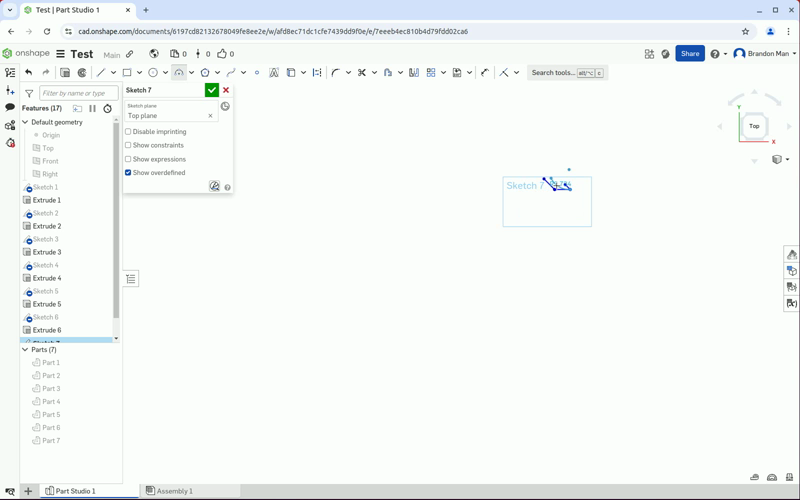
scroll(6)
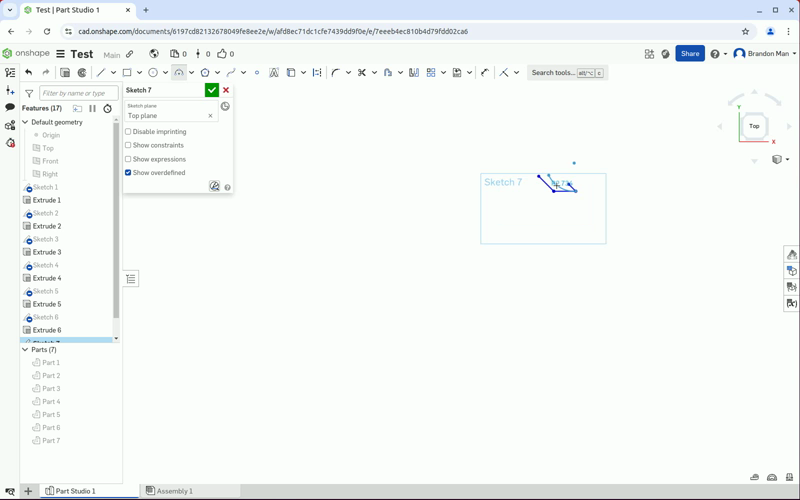
scroll(6)
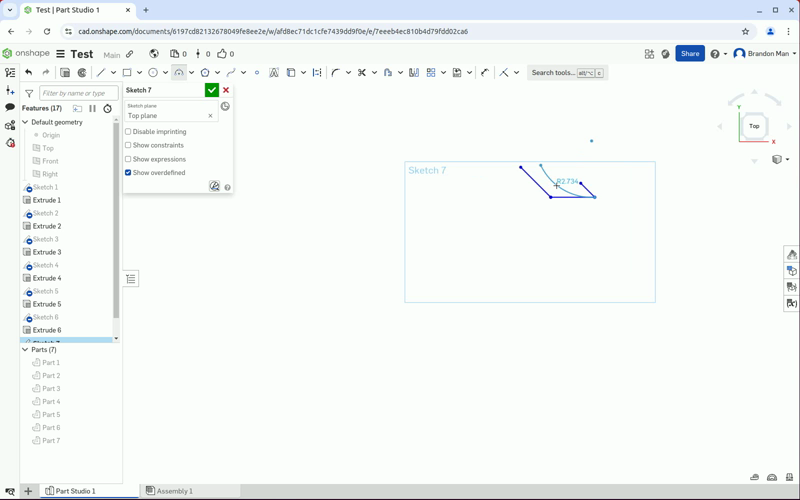
scroll(6)
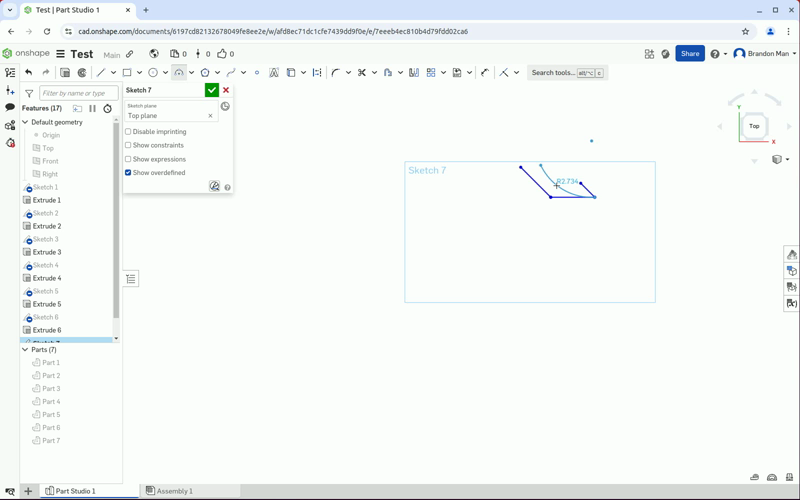
scroll(6)
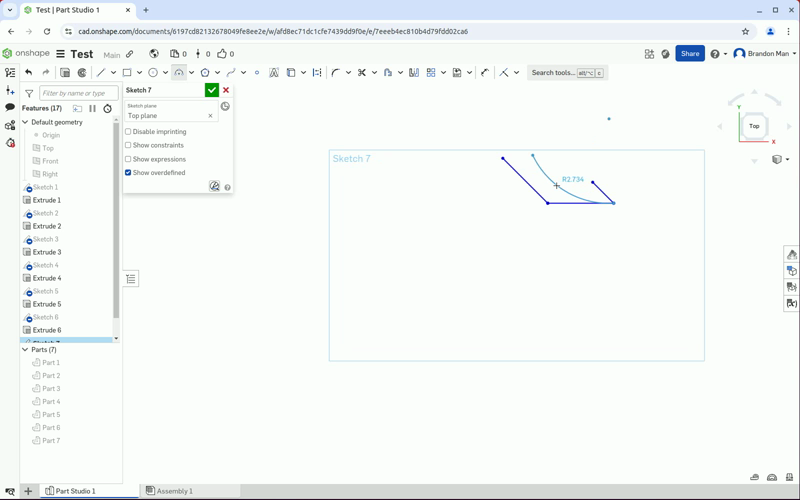
scroll(6)
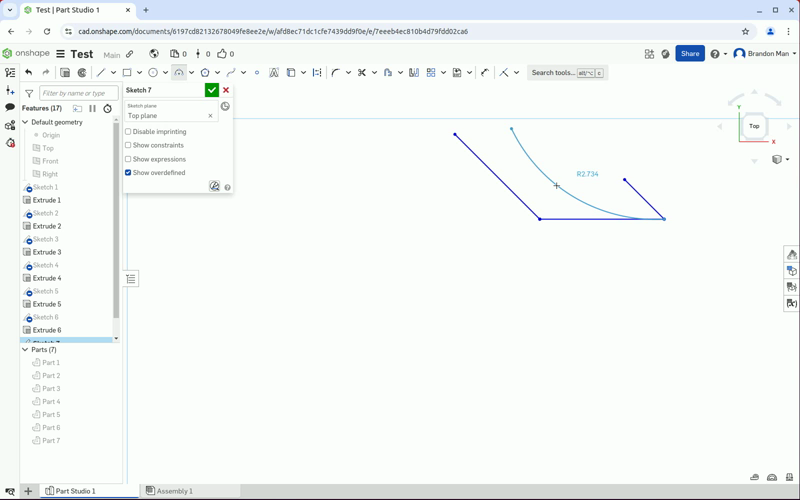
click(556, 185)
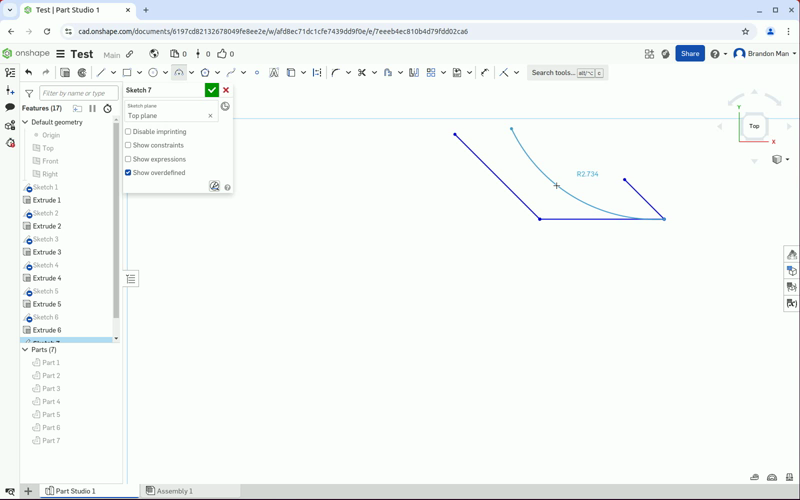
scroll(-6)
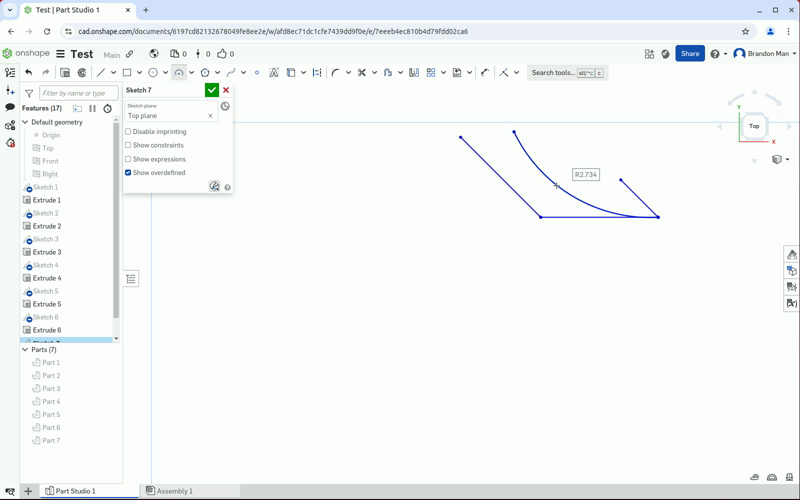
scroll(-6)
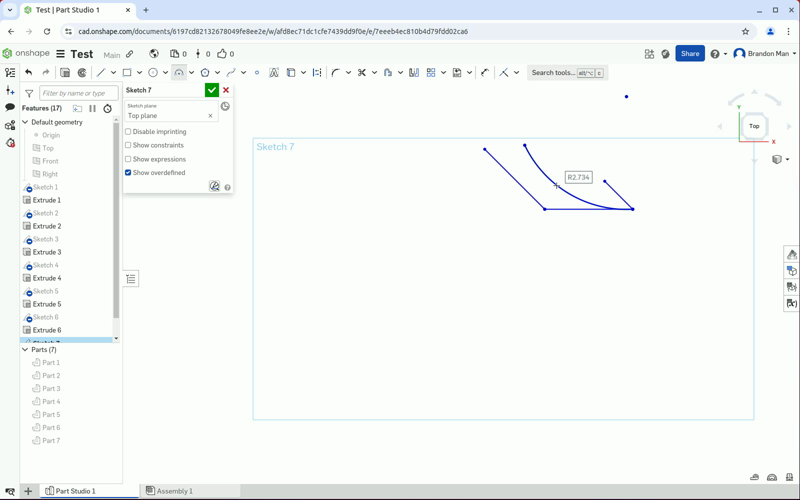
scroll(-6)
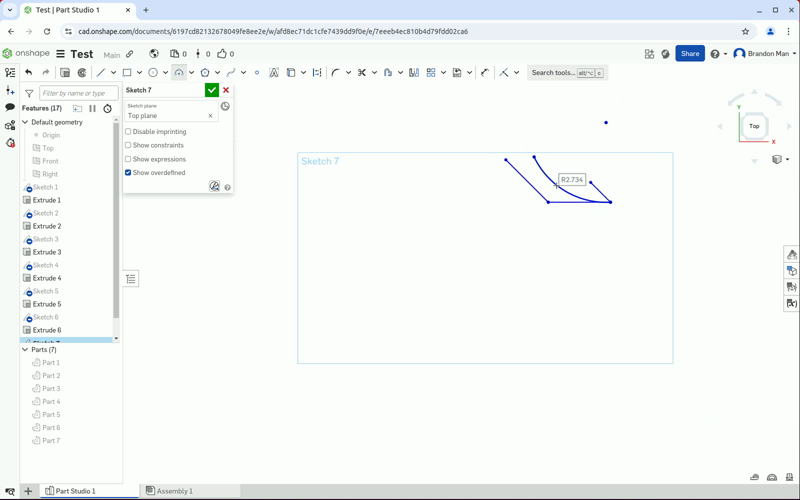
scroll(-6)
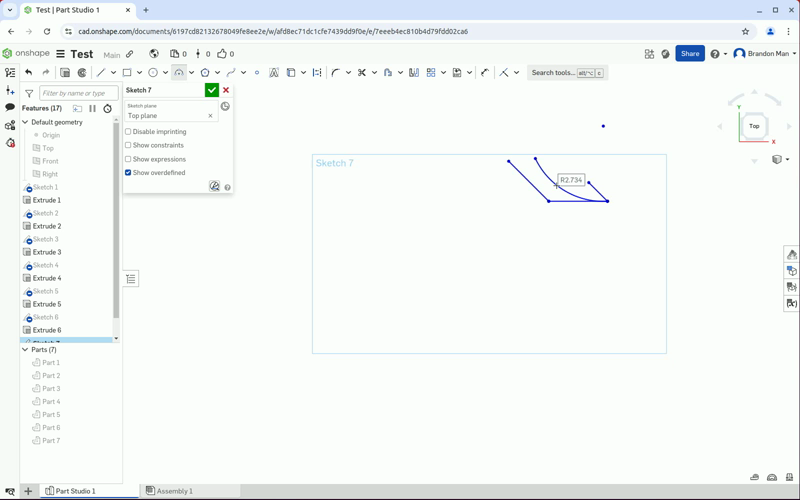
scroll(-6)
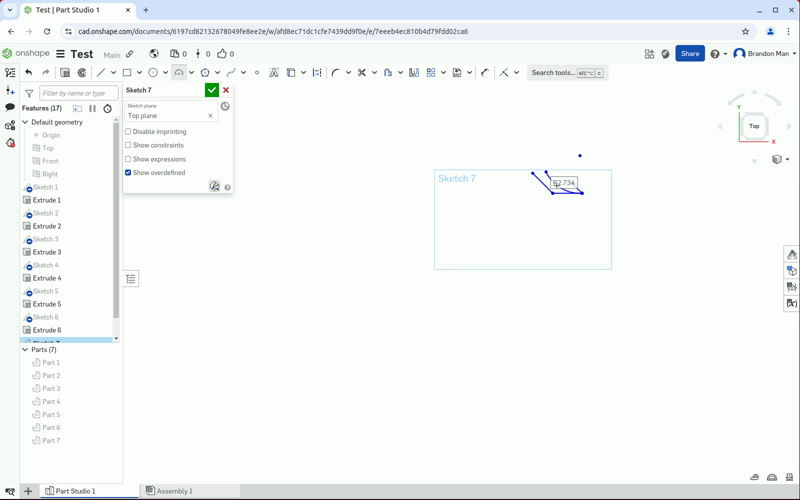
scroll(-6)
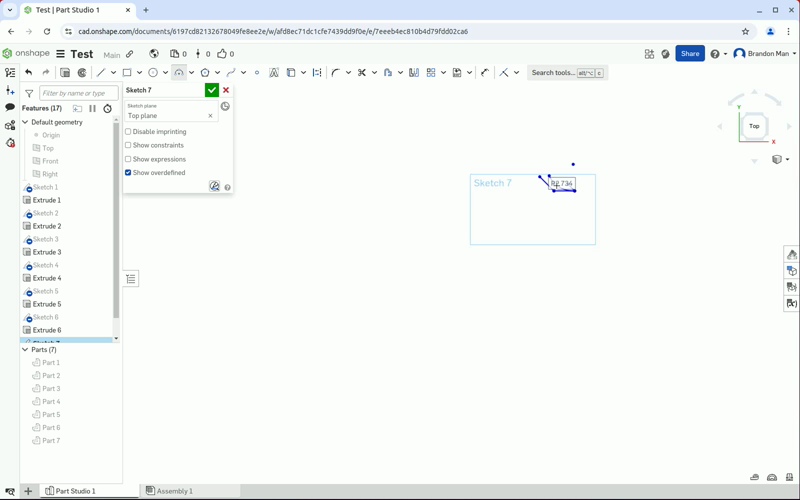
scroll(-6)
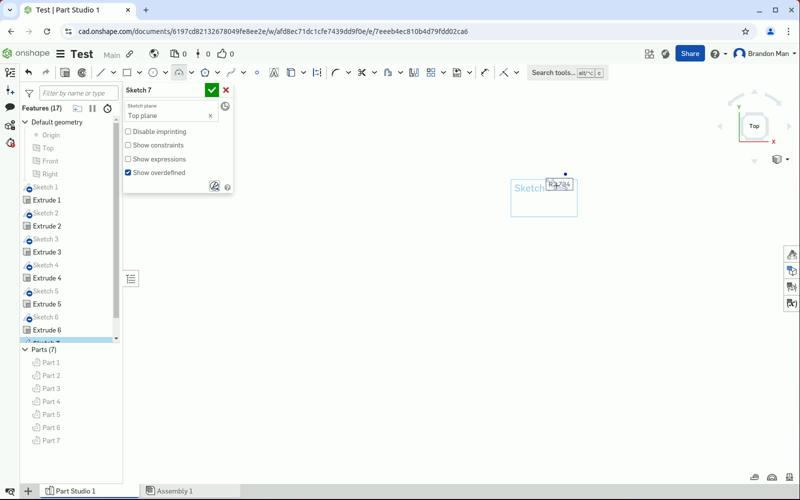
key_up(shift)
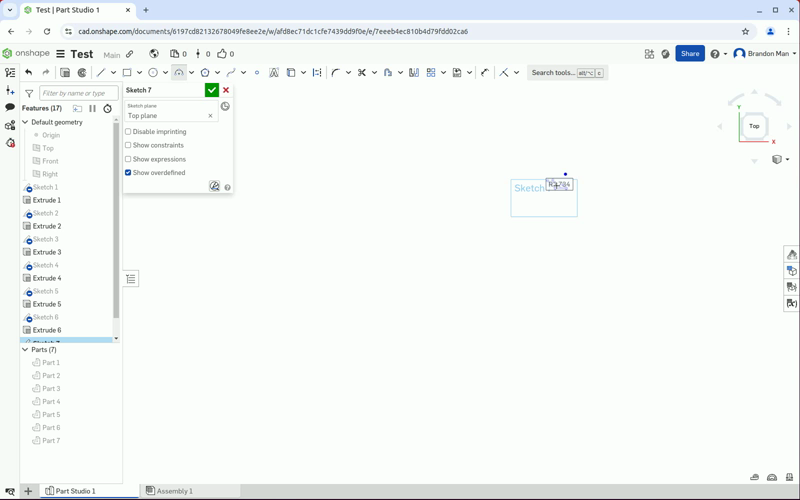
key(esc)
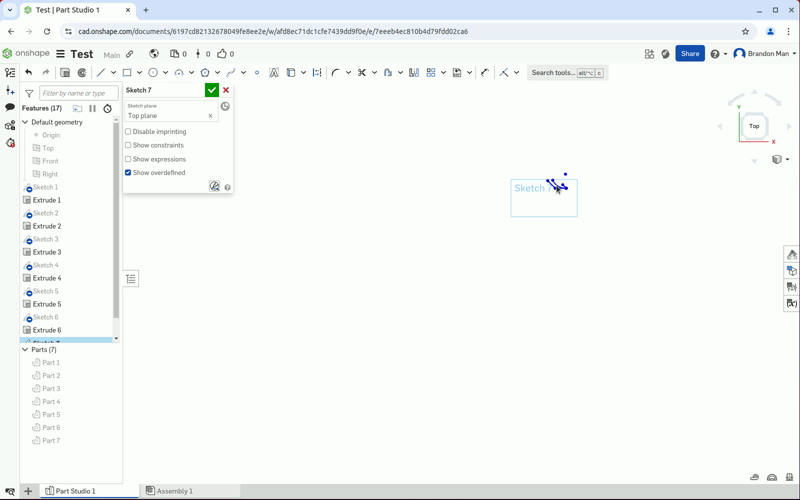
key(l)
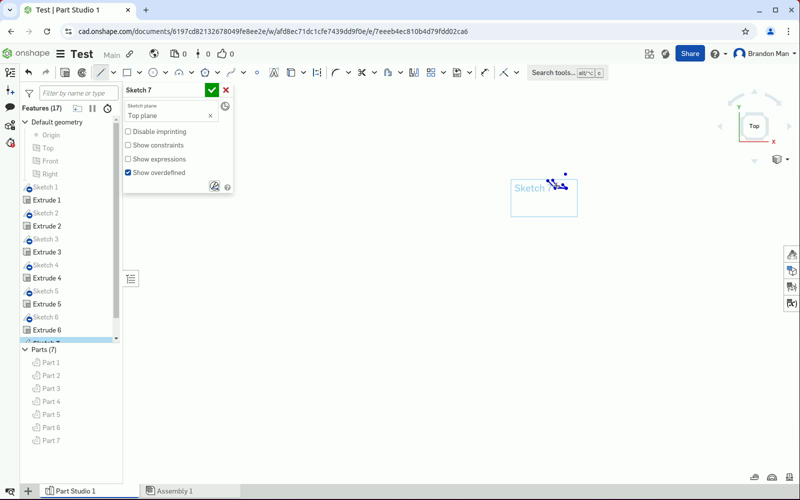
mouse_move(552, 180)
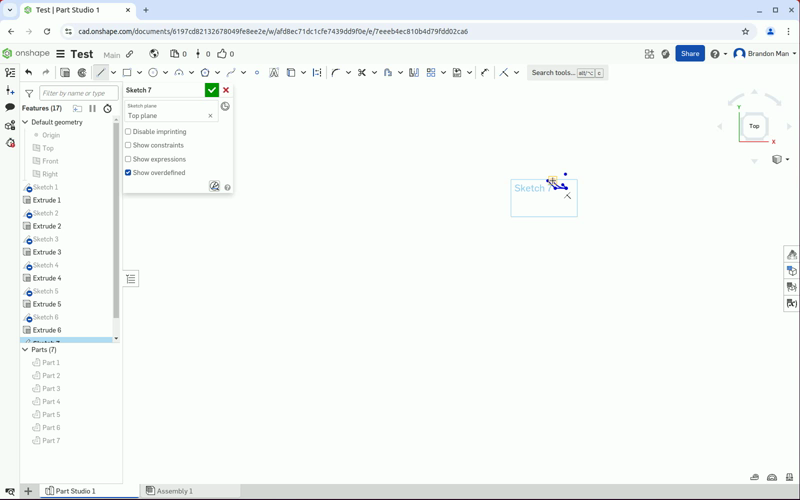
click(552, 180)
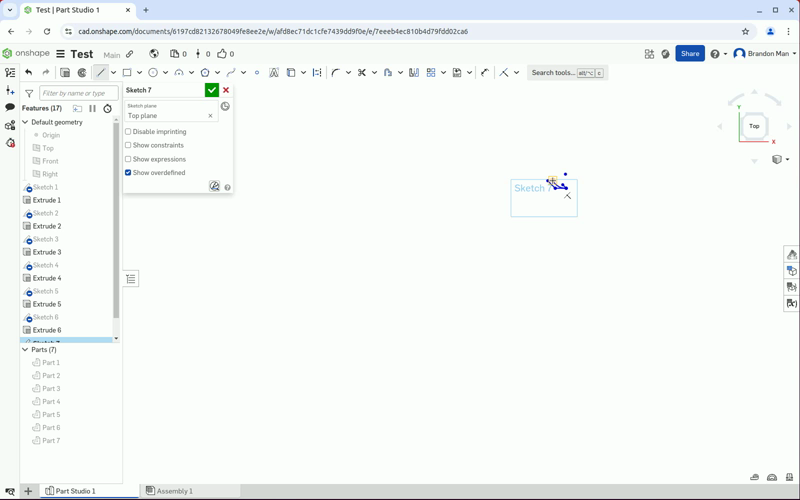
mouse_move(582, 180)
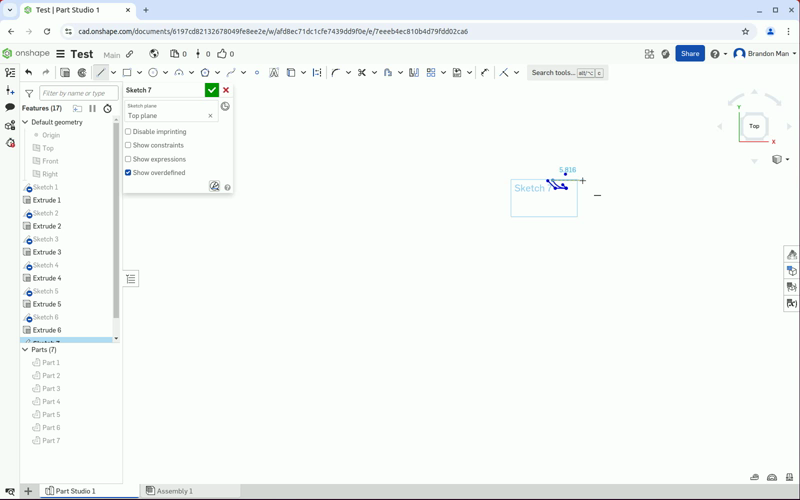
key_down(shift)
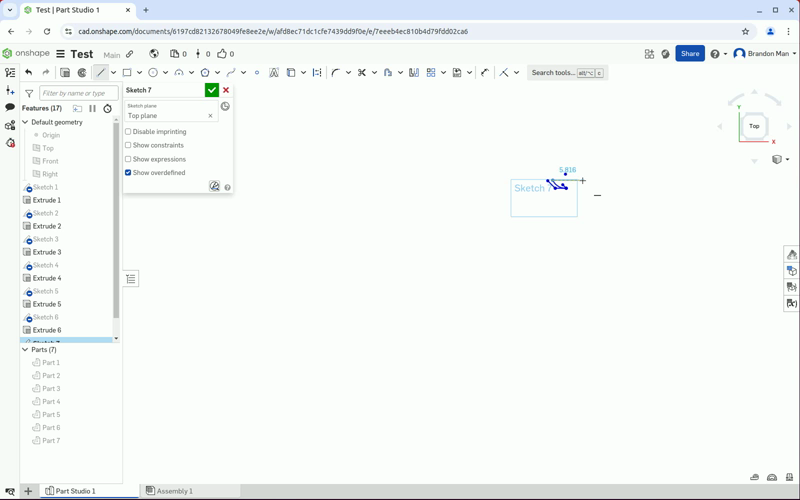
mouse_move(547, 180)
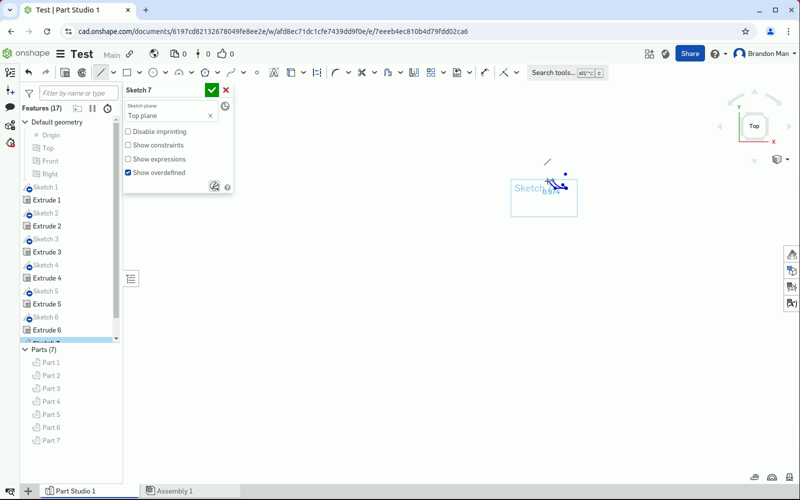
scroll(6)
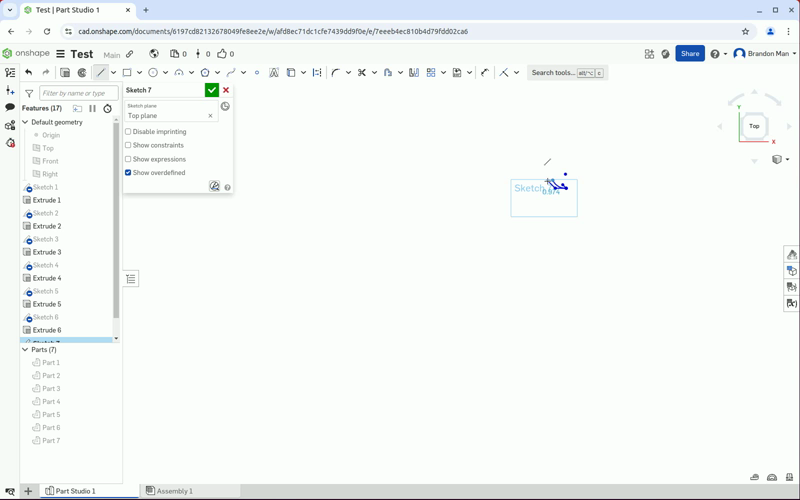
scroll(6)
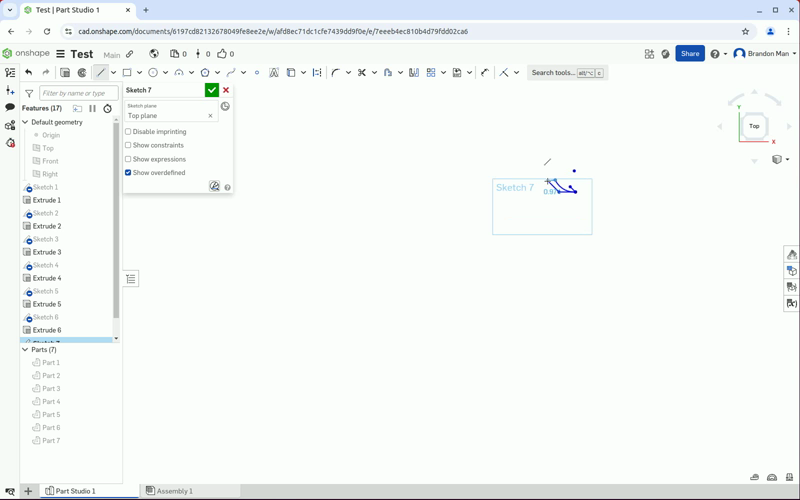
scroll(6)
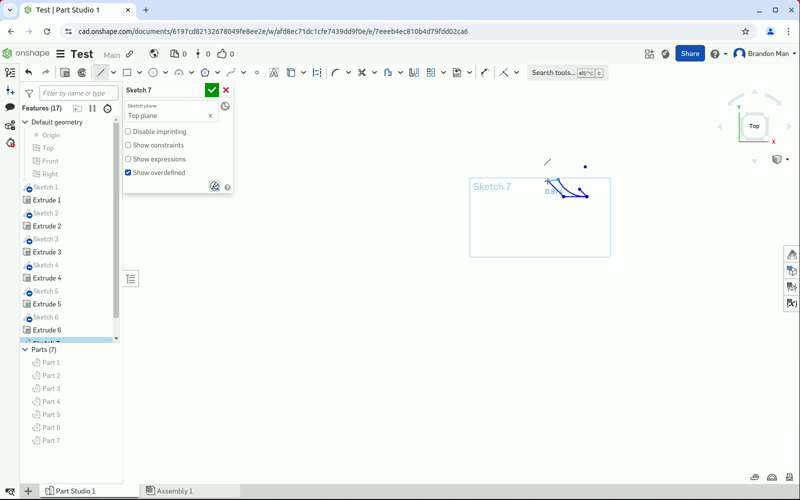
scroll(6)
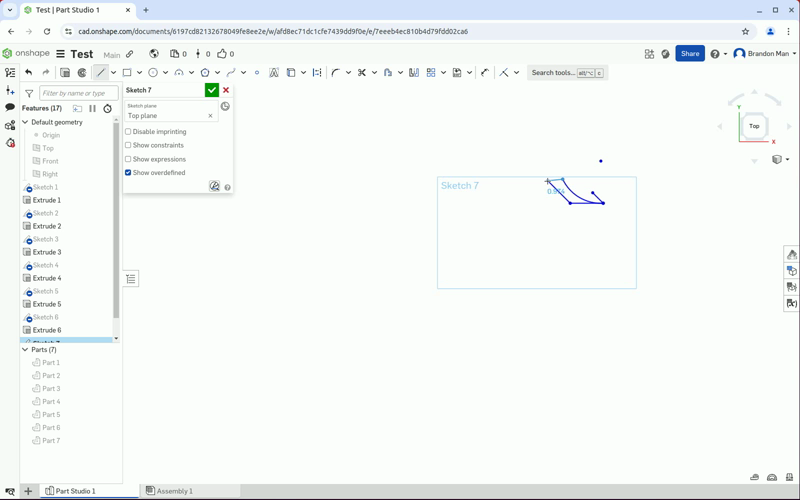
scroll(6)
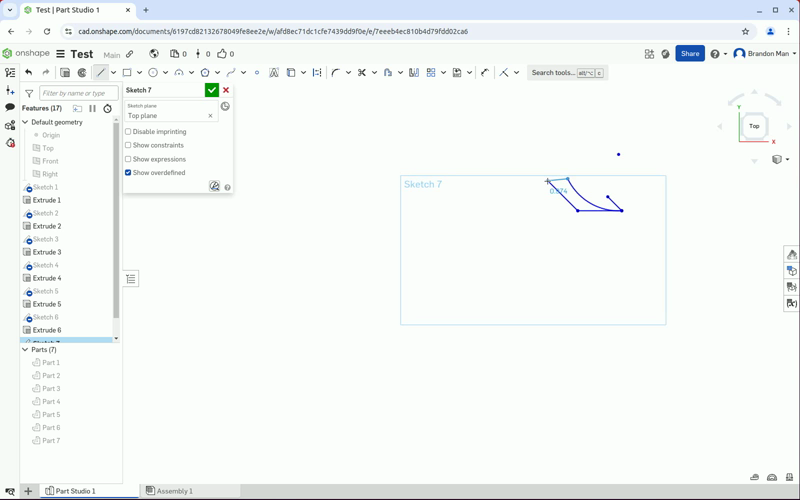
scroll(6)
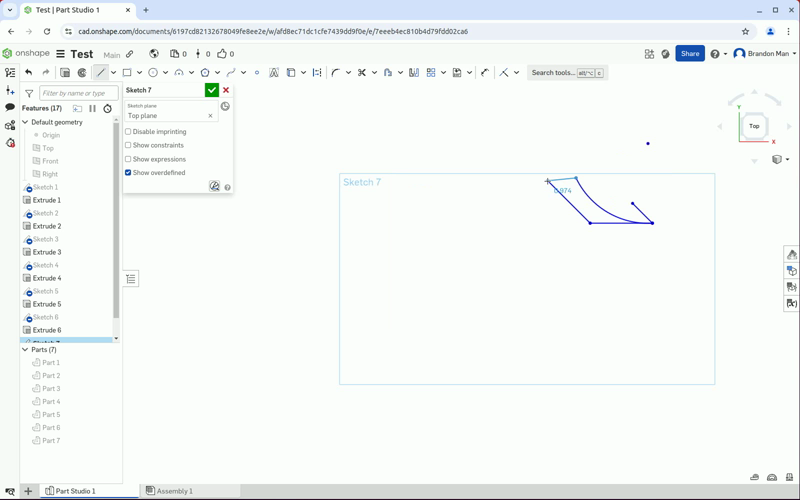
scroll(6)
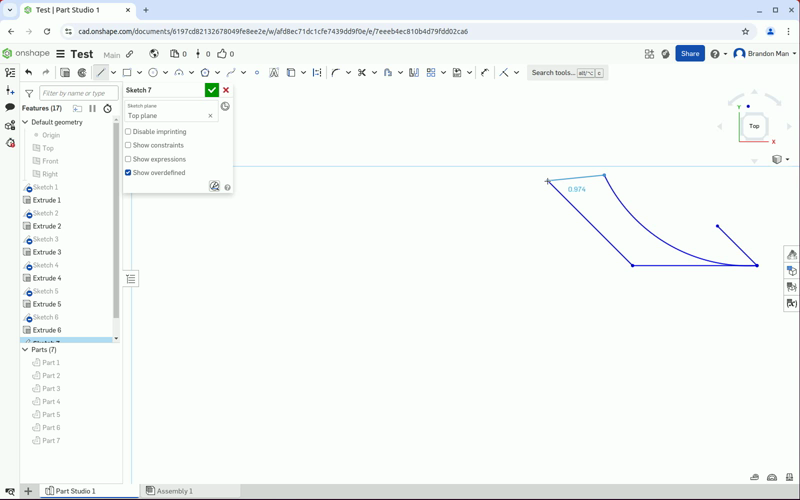
key_up(shift)
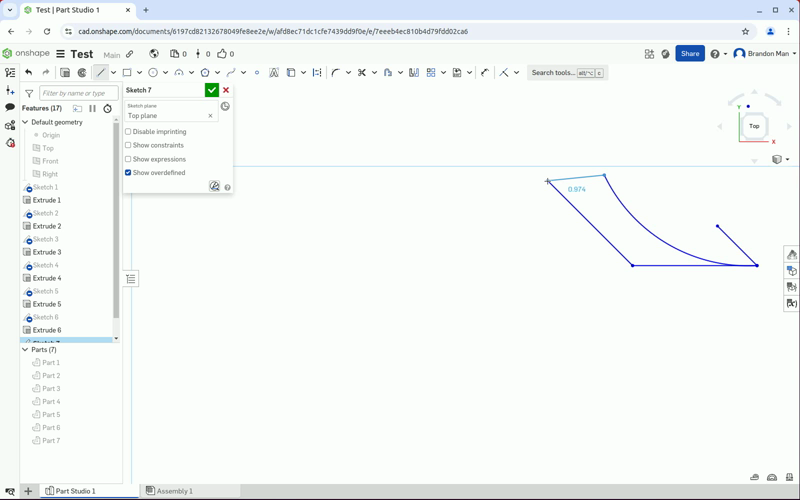
click(547, 180)
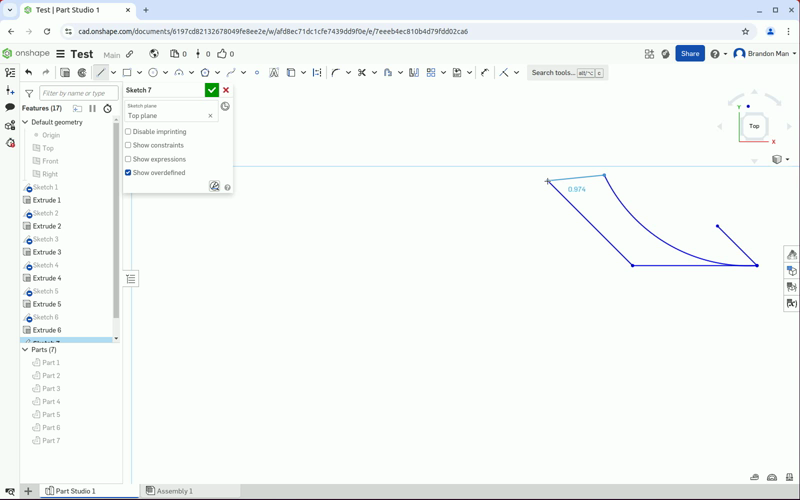
scroll(-6)
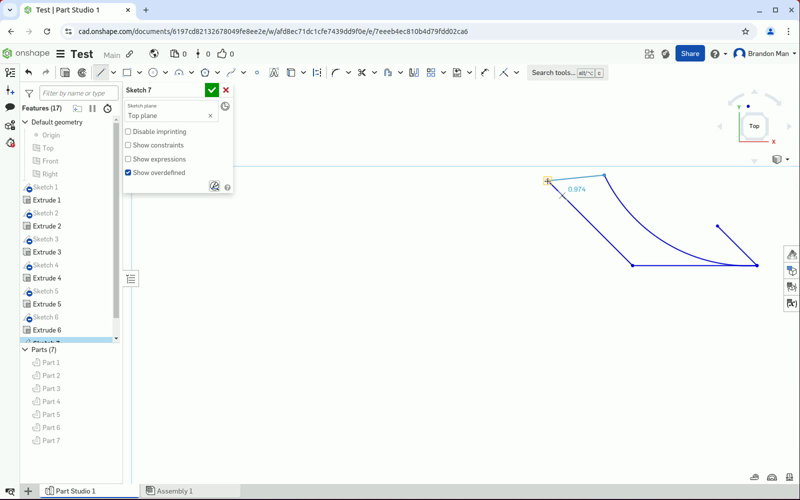
scroll(-6)
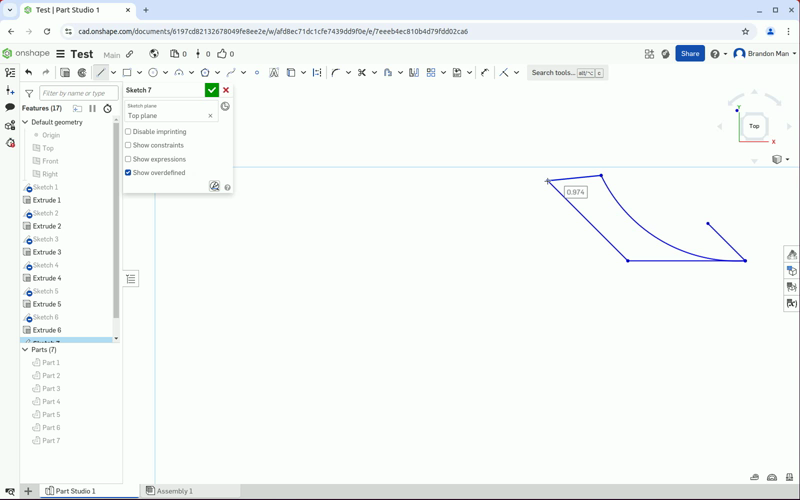
scroll(-6)
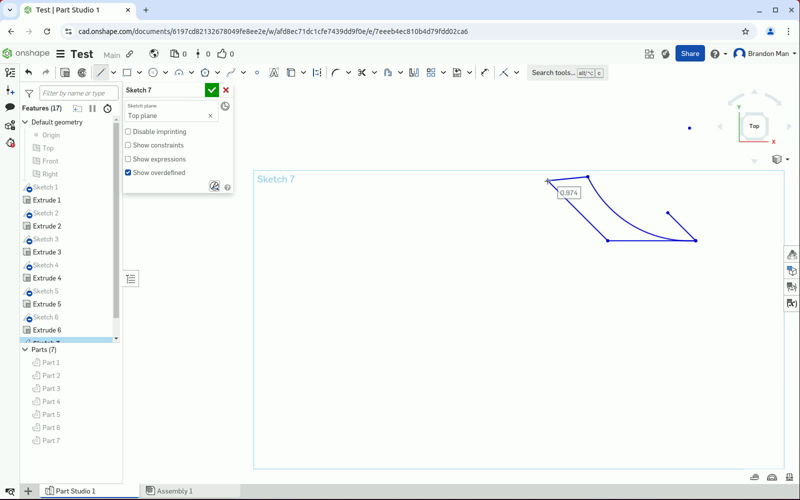
scroll(-6)
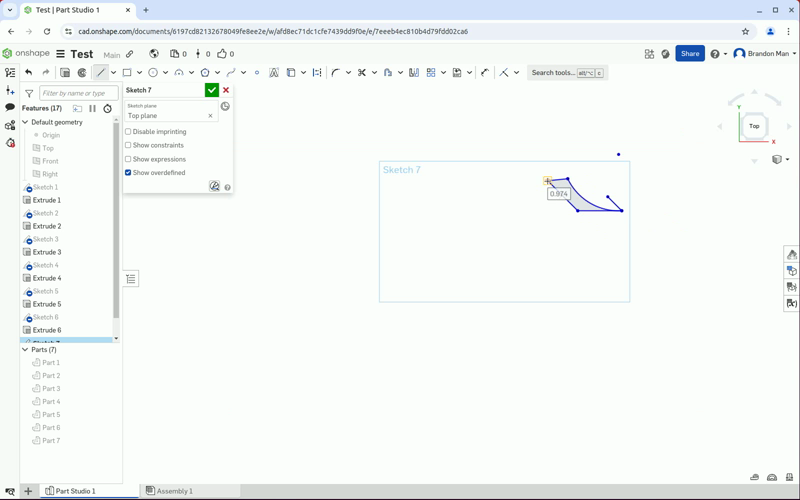
scroll(-6)
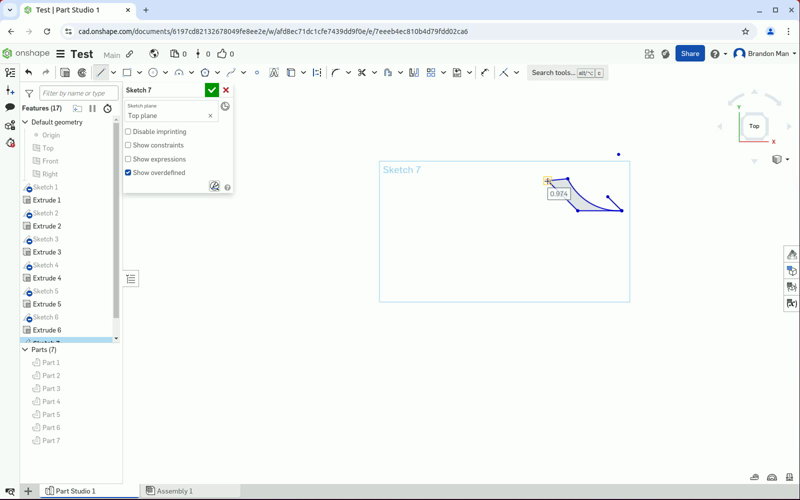
scroll(-6)
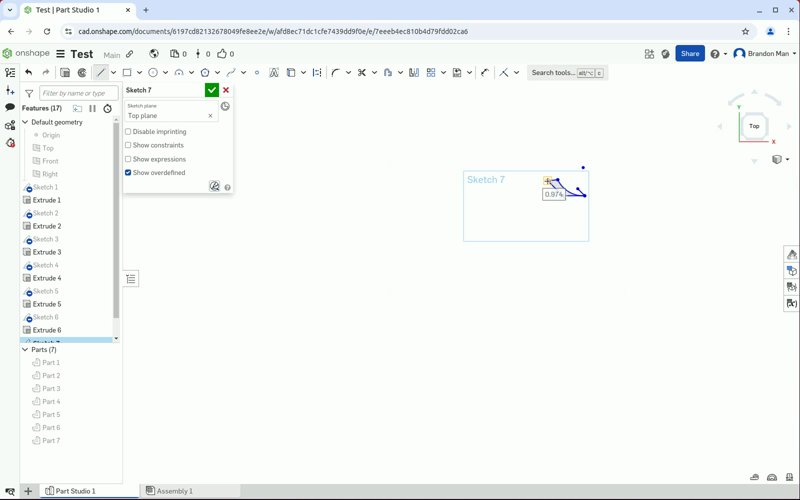
scroll(-6)
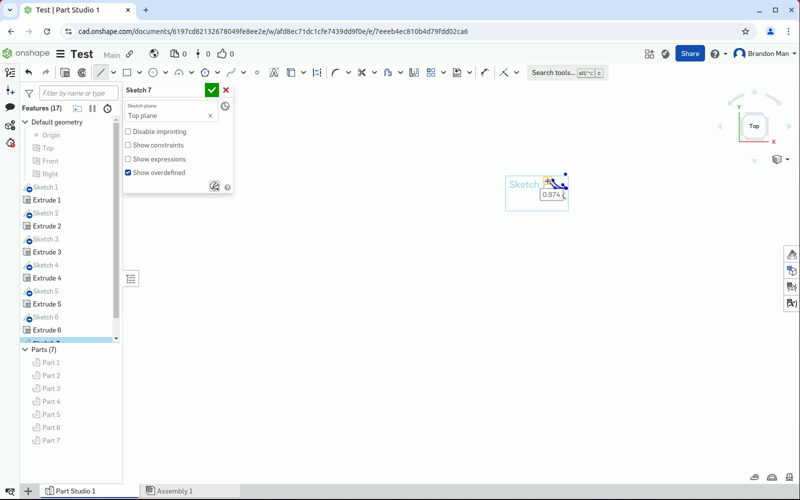
key(esc)
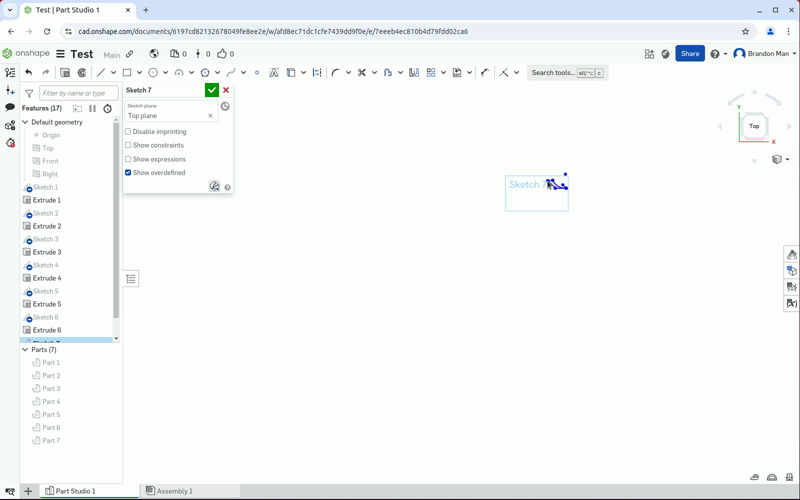
mouse_move(562, 186)
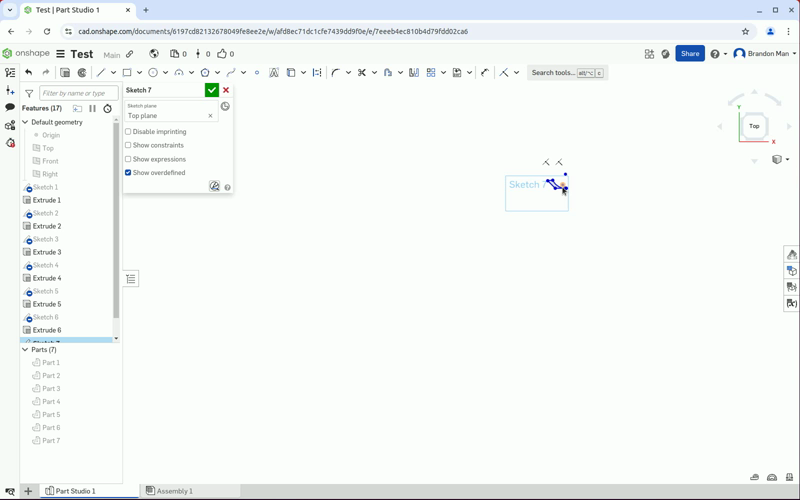
scroll(6)
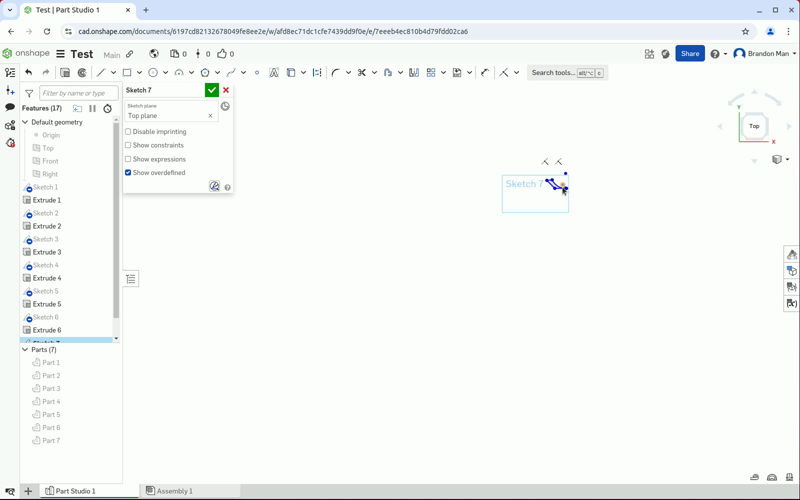
scroll(6)
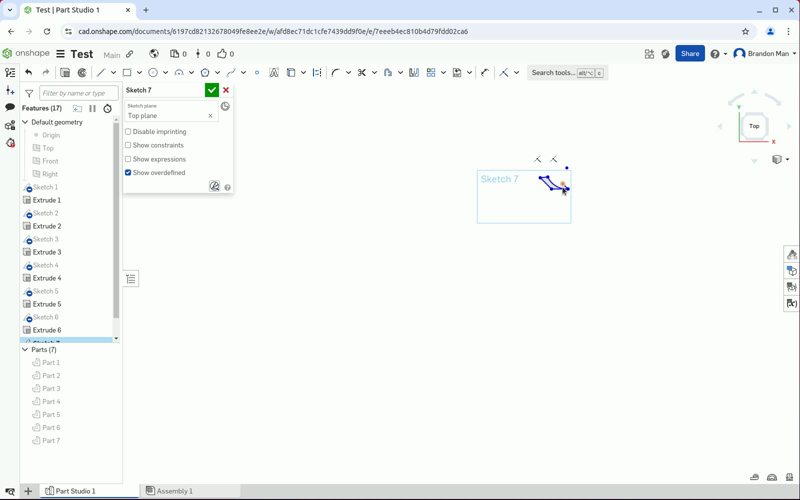
scroll(6)
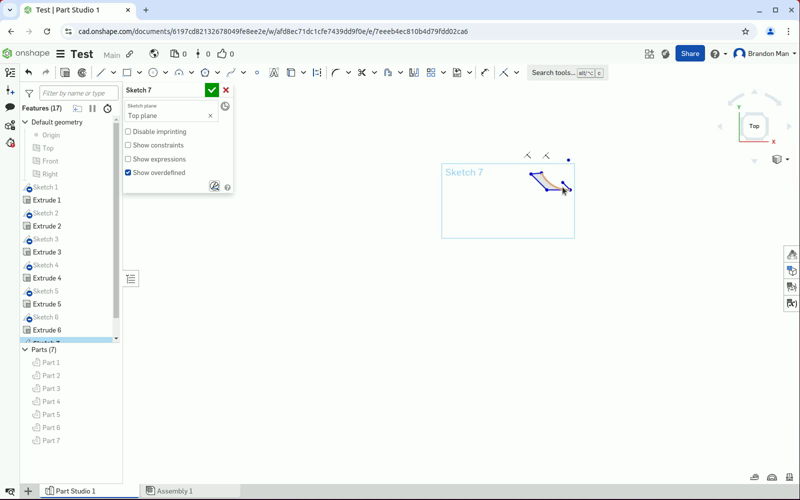
scroll(6)
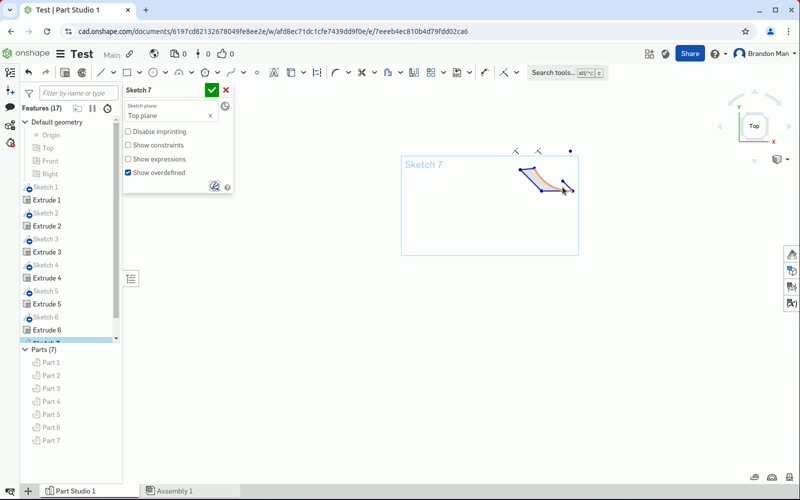
scroll(6)
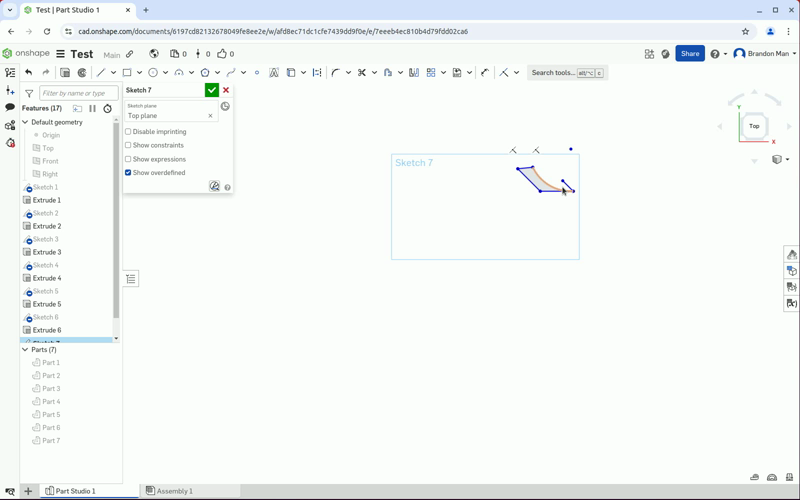
scroll(6)
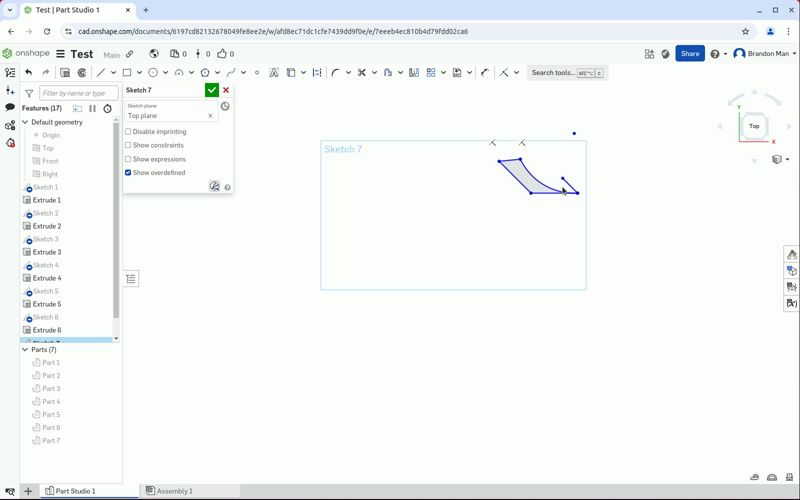
scroll(6)
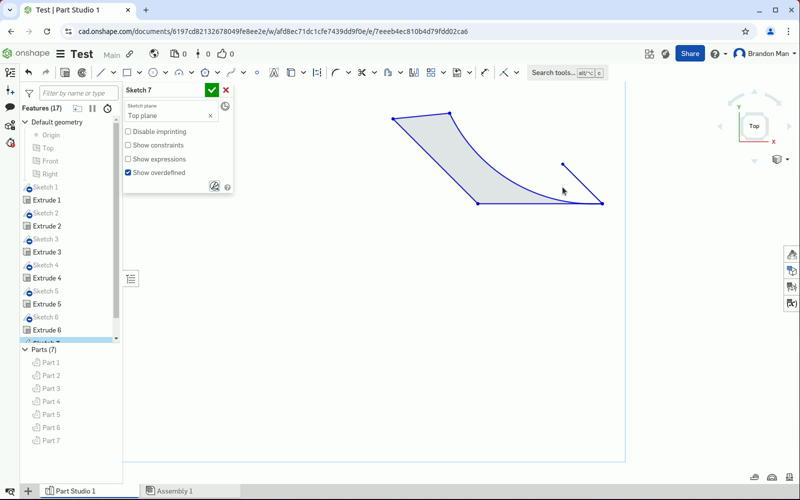
click(562, 186)
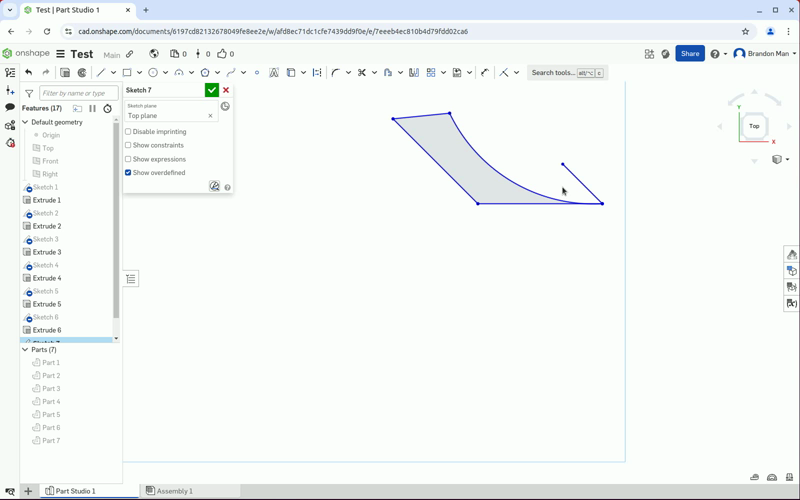
scroll(-6)
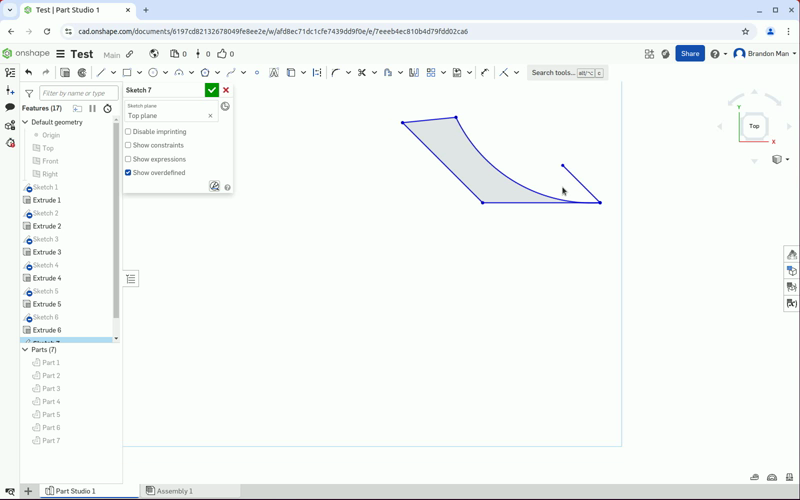
scroll(-6)
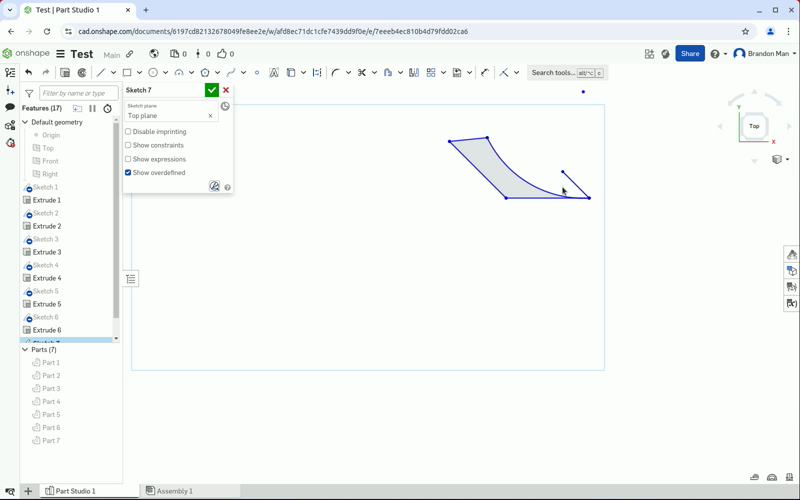
scroll(-6)
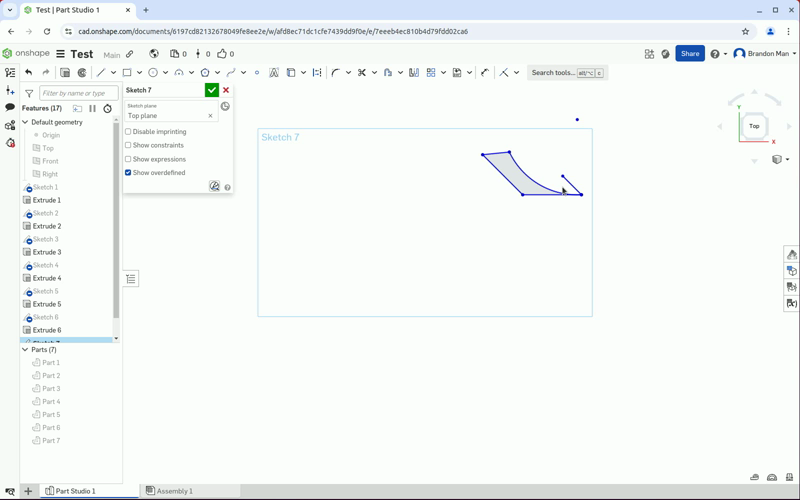
scroll(-6)
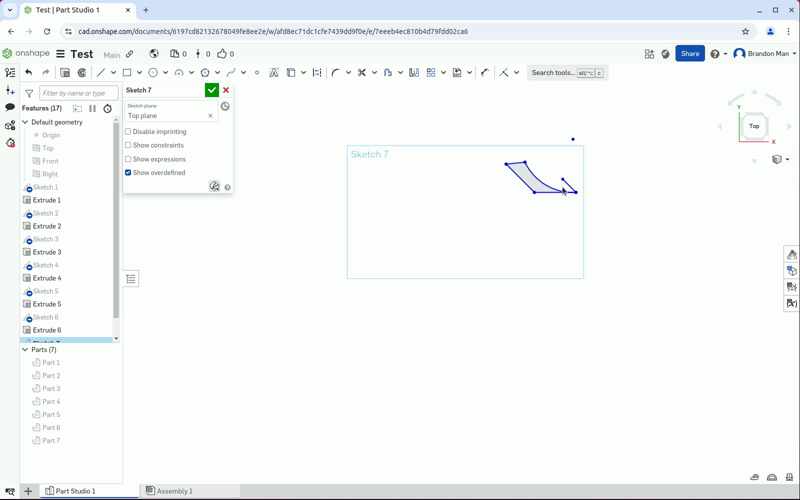
scroll(-6)
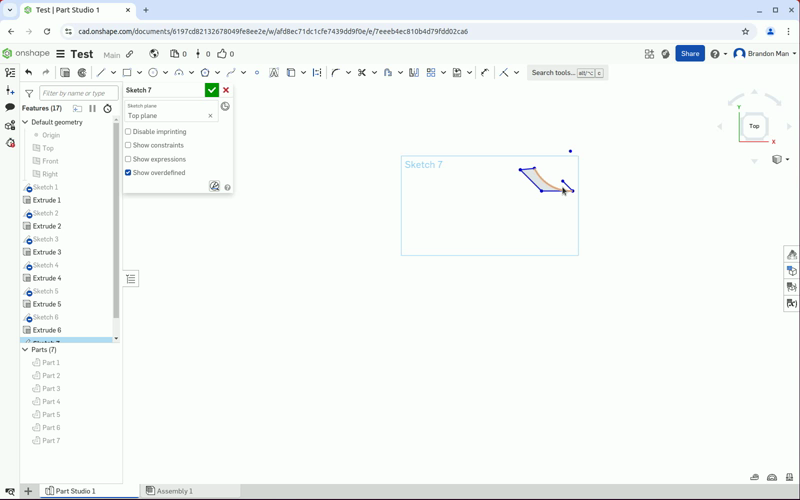
scroll(-6)
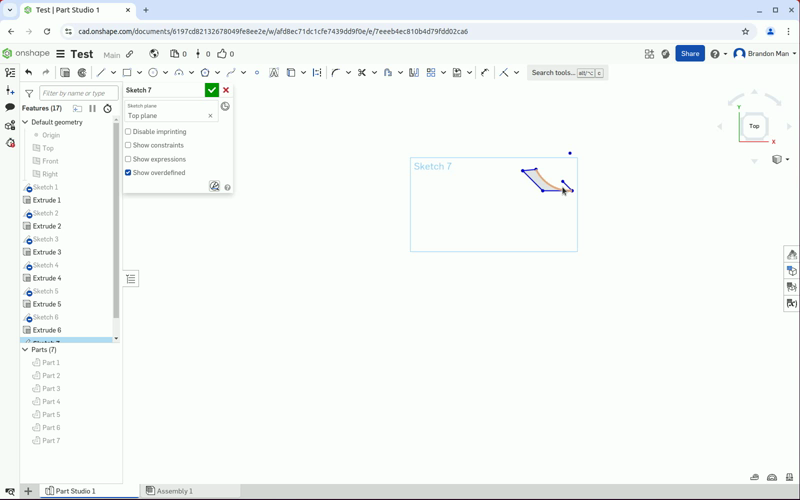
scroll(-6)
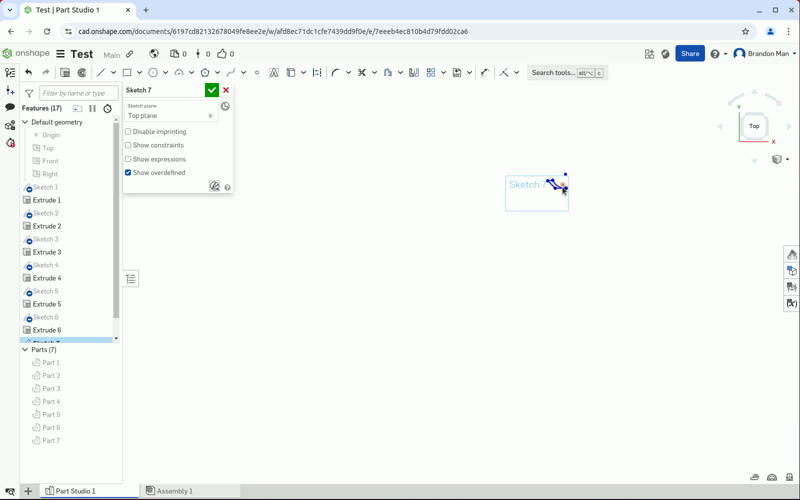
mouse_move(73, 352)
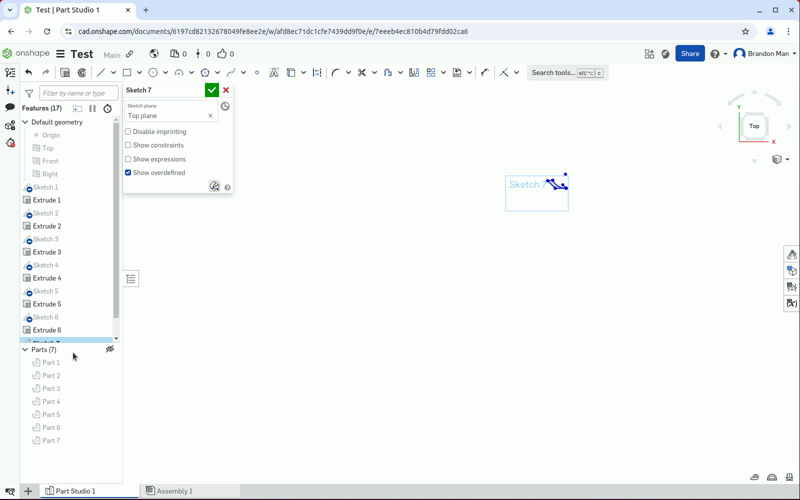
key(shift+y)
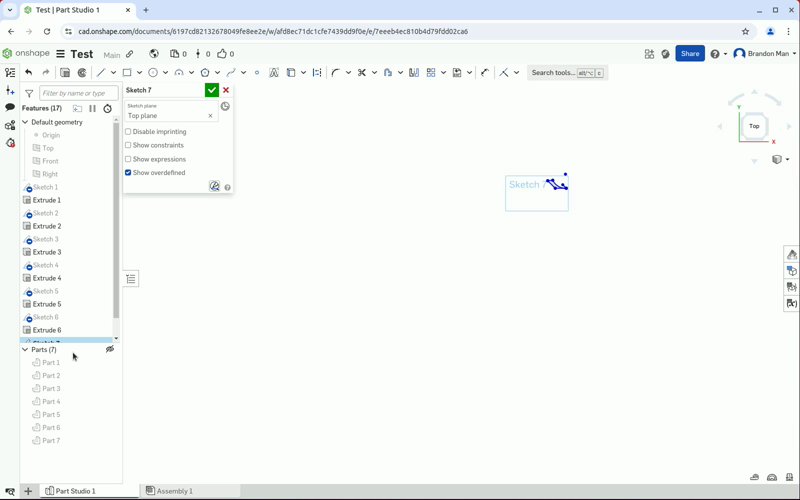
key(shift+e)
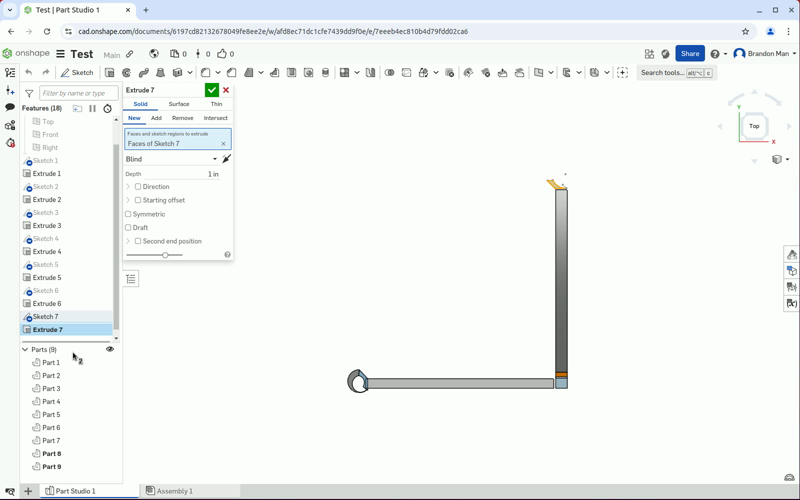
mouse_move(143, 106)
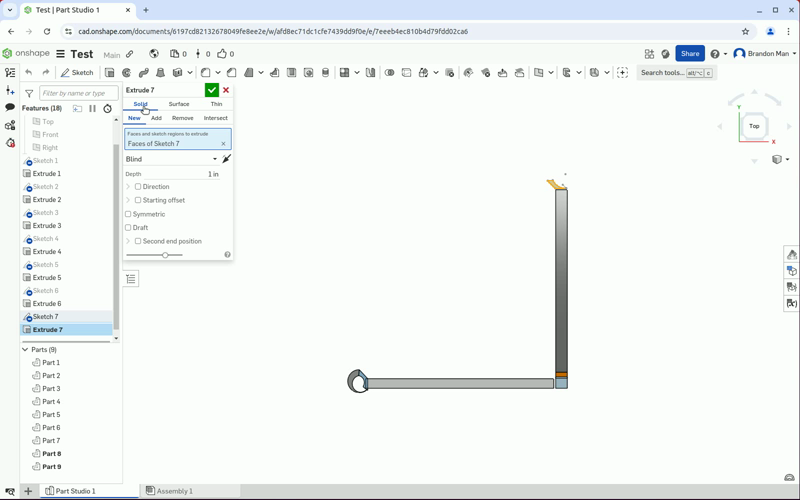
click(143, 106)
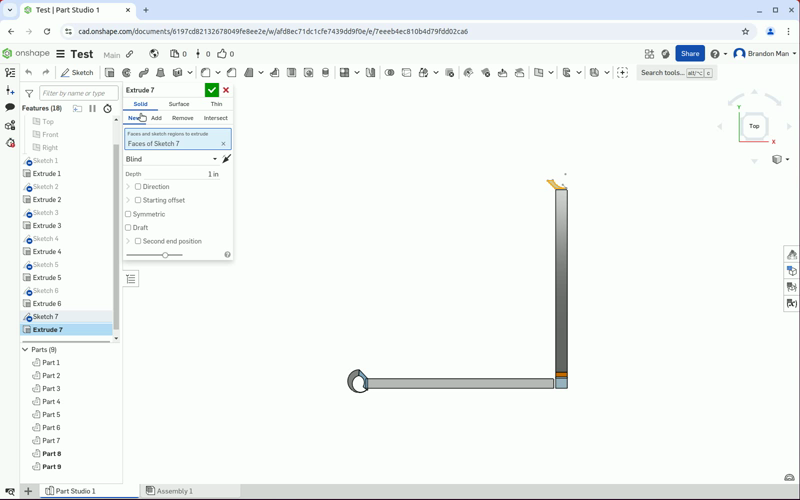
mouse_move(137, 120)
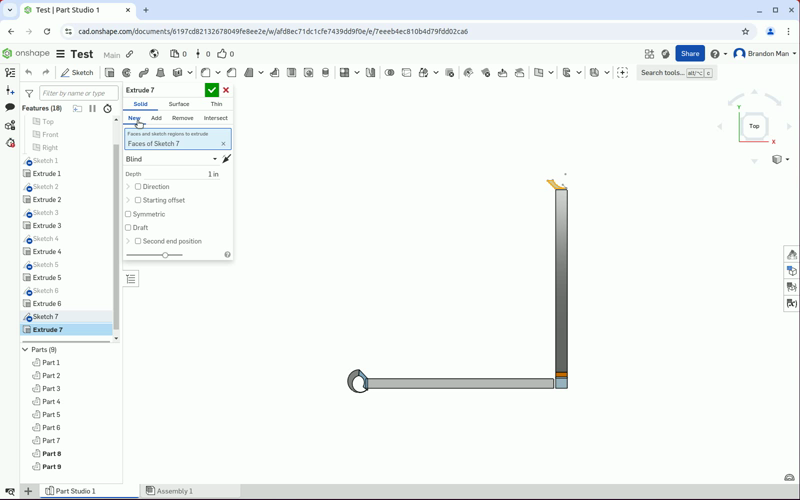
click(137, 120)
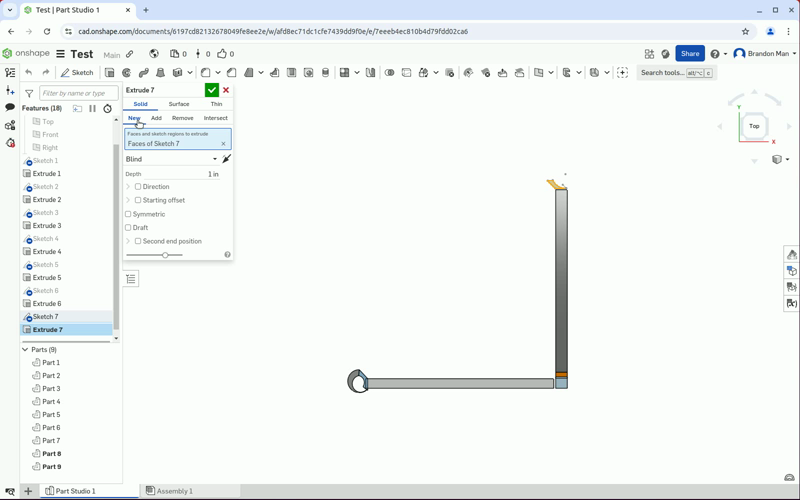
key(tab, 4)
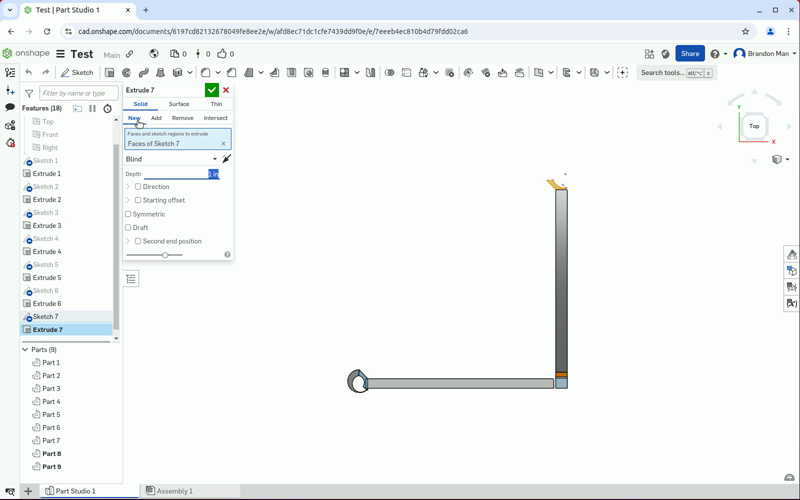
text(4.333)
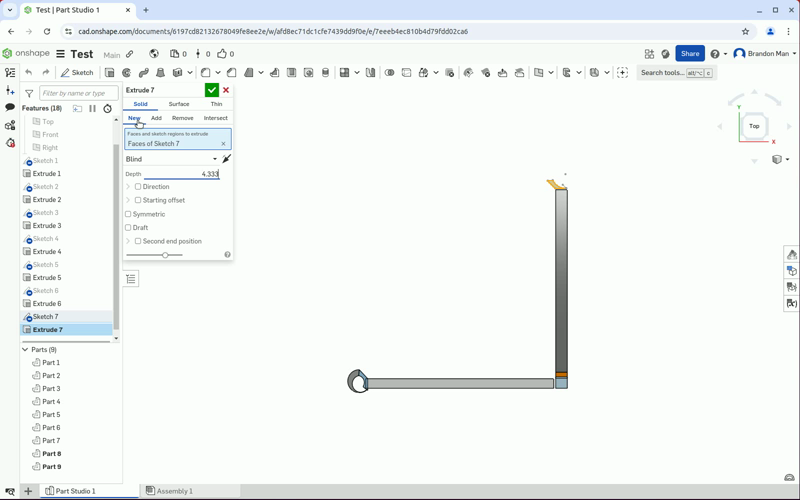
key(enter)
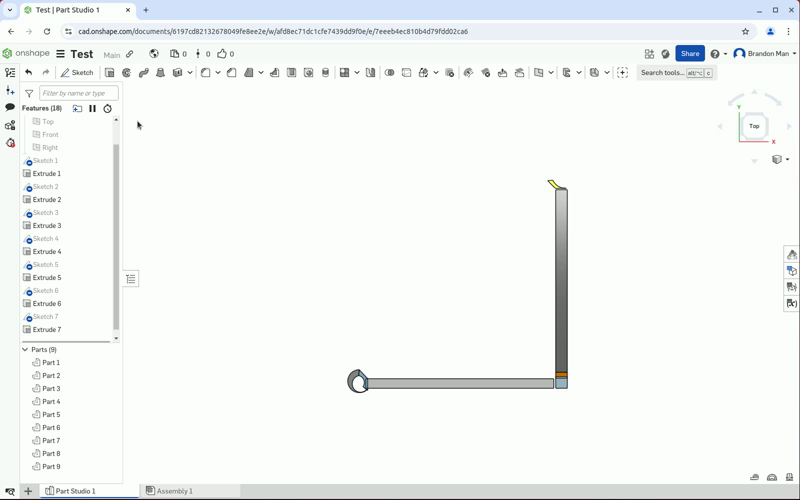
key(shift+h)
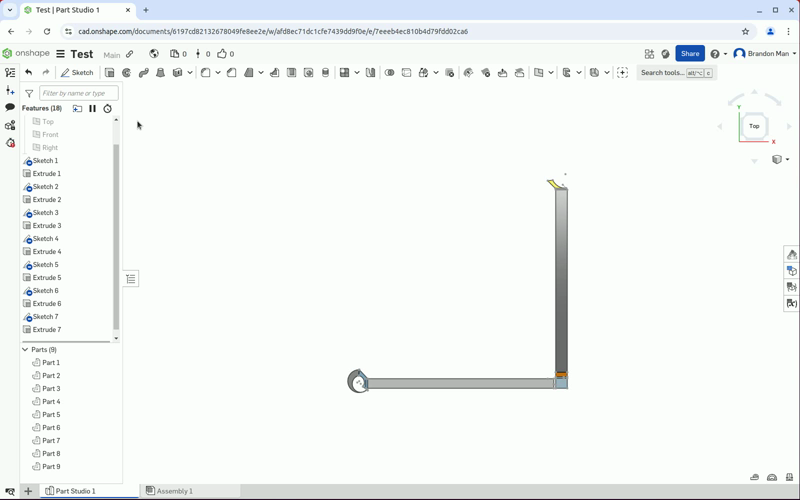
key(shift+h)
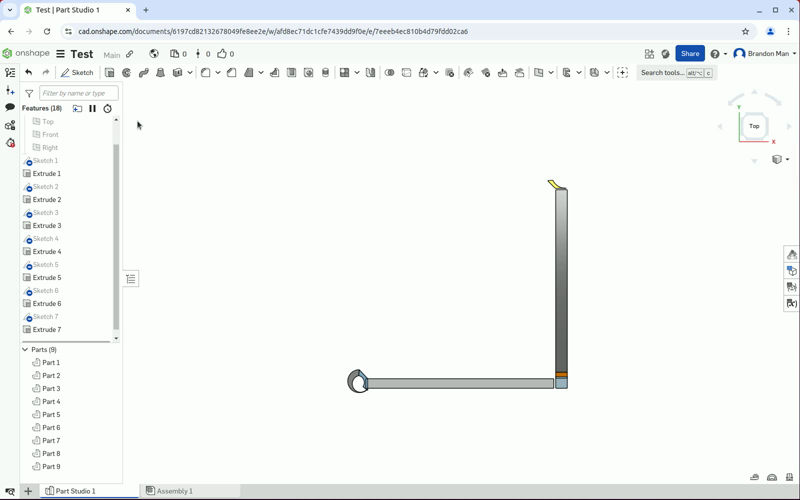
mouse_move(69, 163)
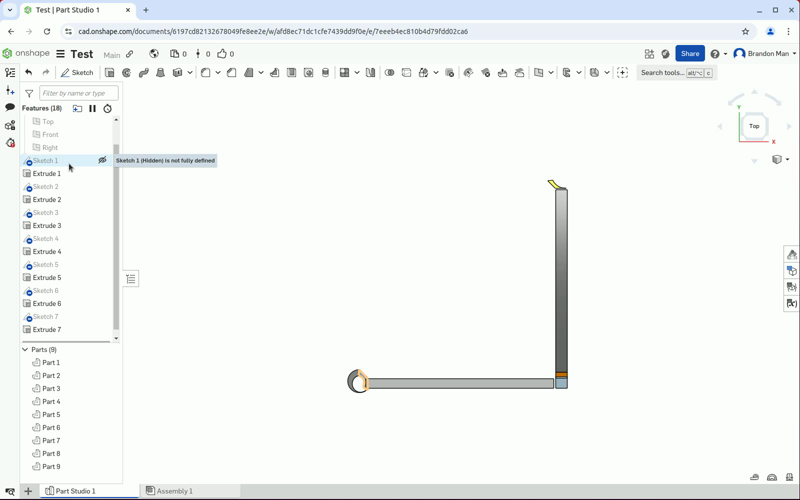
click(69, 163)
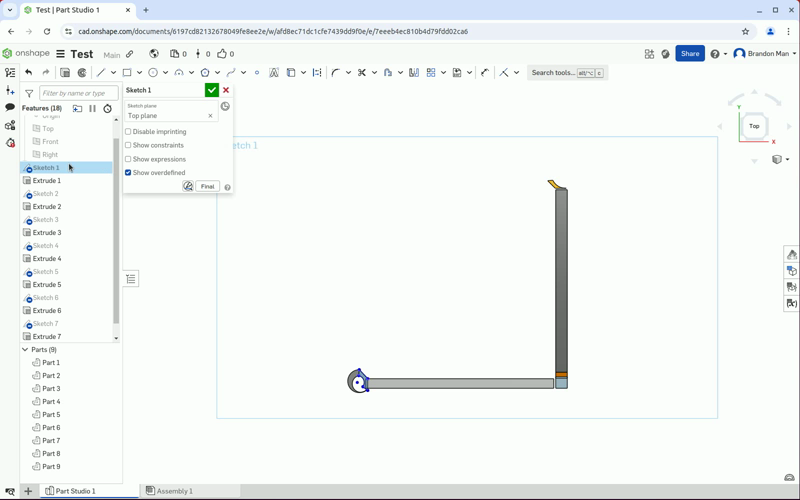
mouse_move(229, 92)
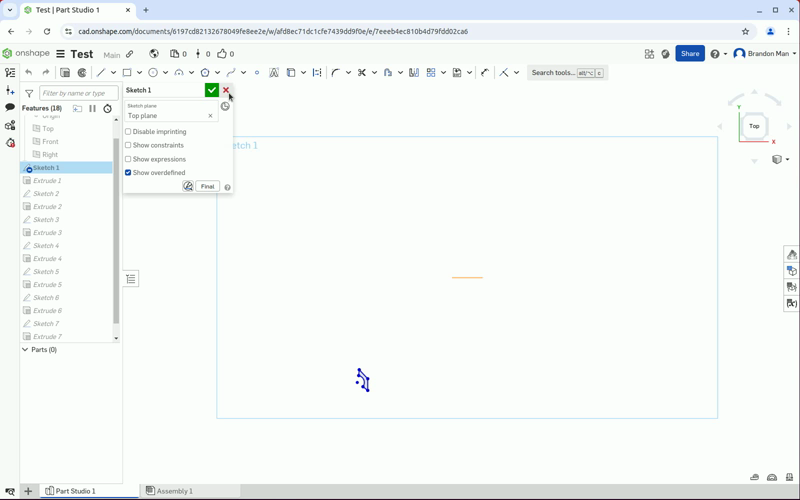
click(229, 92)
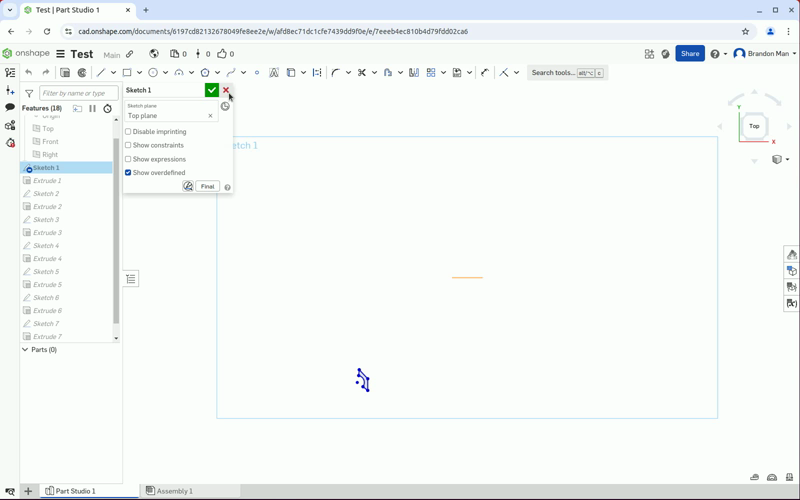
key(shift+s)
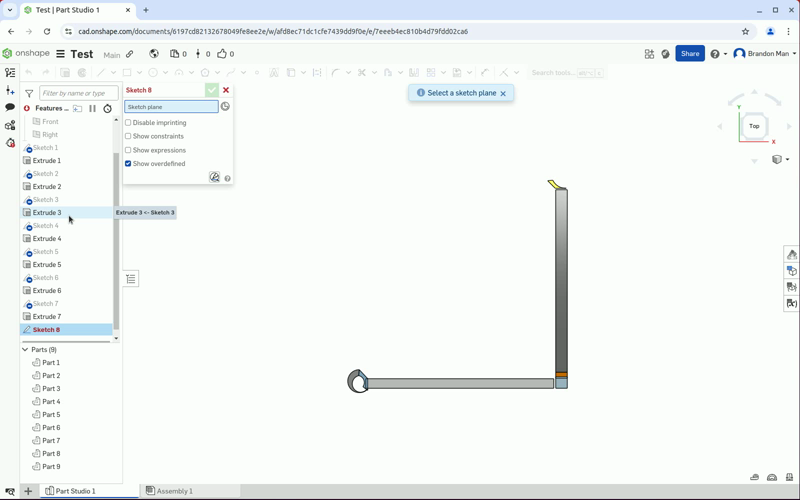
scroll(3)
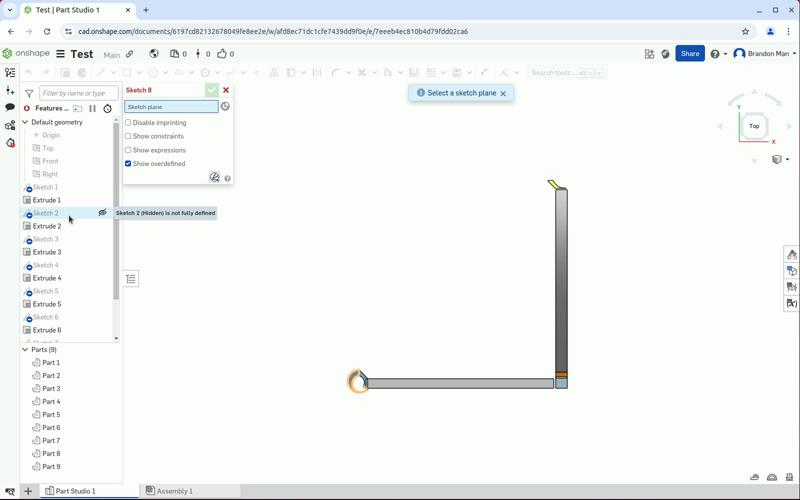
mouse_move(69, 150)
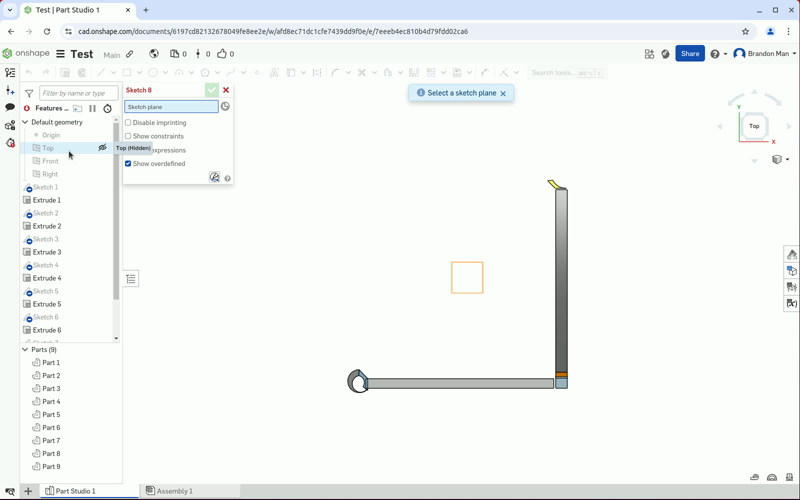
click(69, 150)
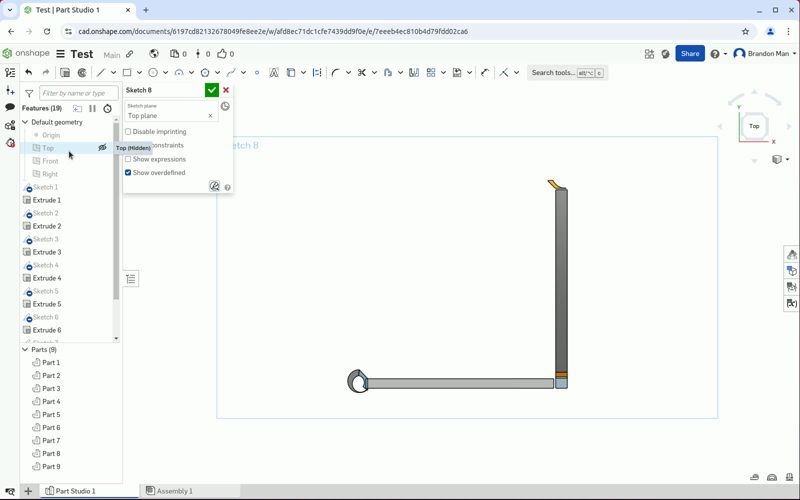
mouse_move(73, 352)
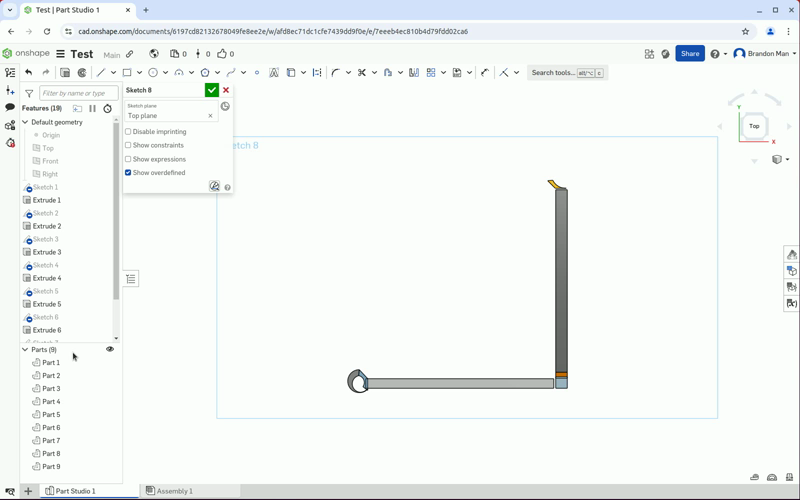
key(y)
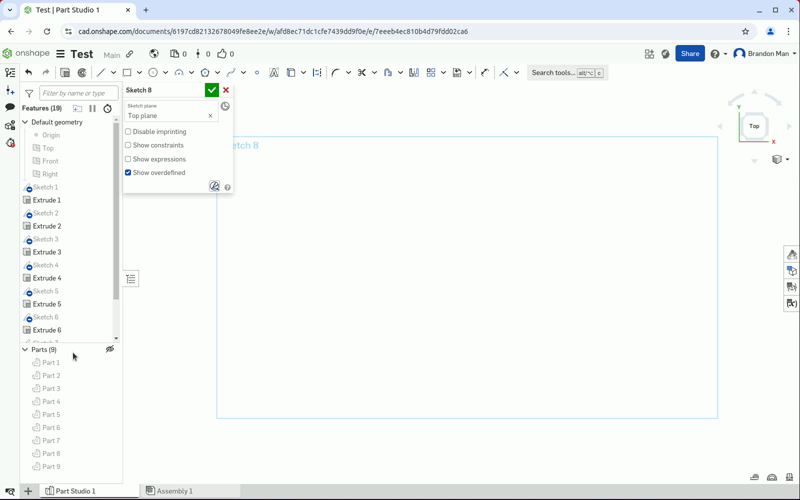
key(l)
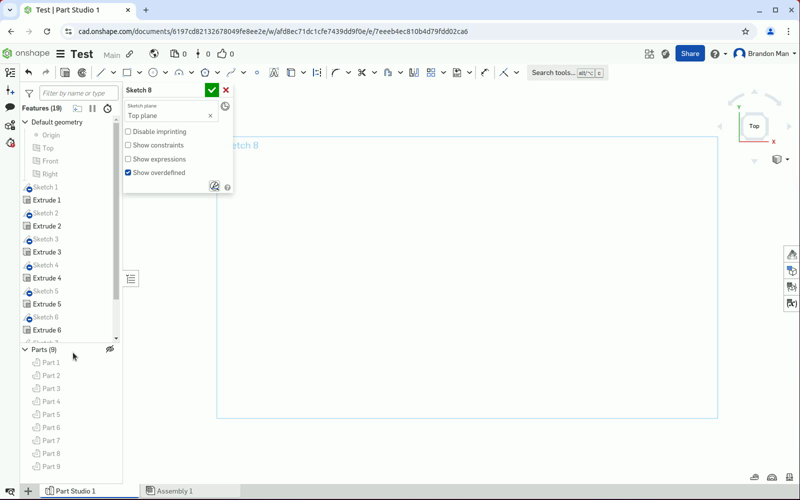
key_down(shift)
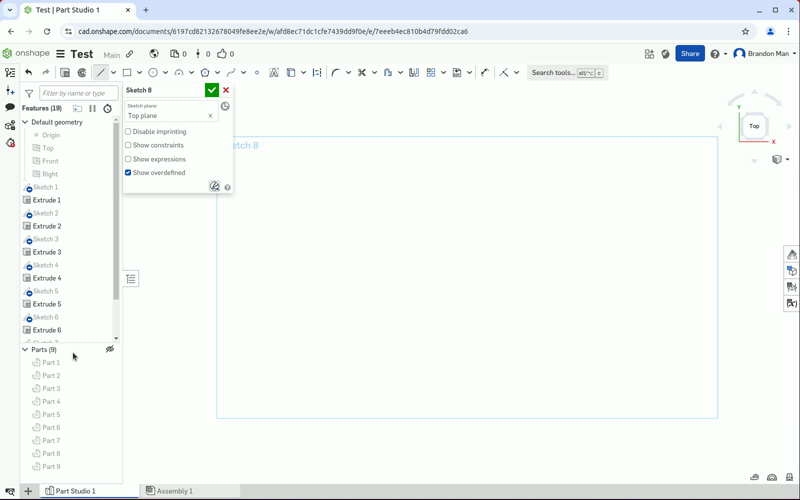
mouse_move(547, 180)
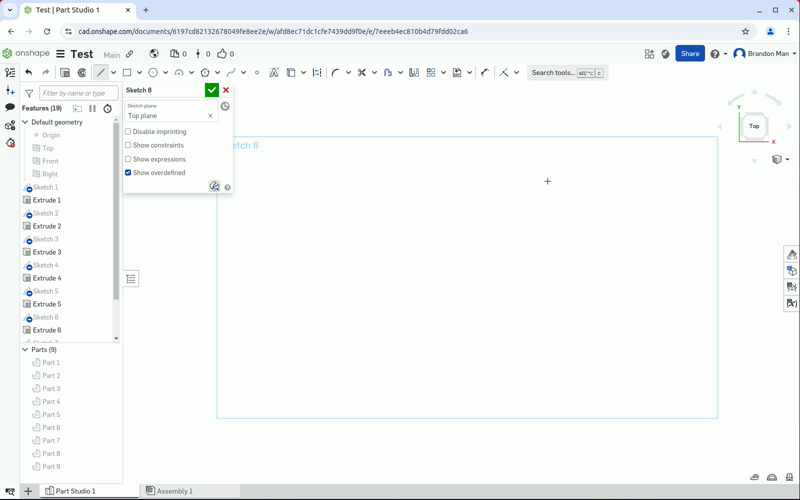
click(547, 180)
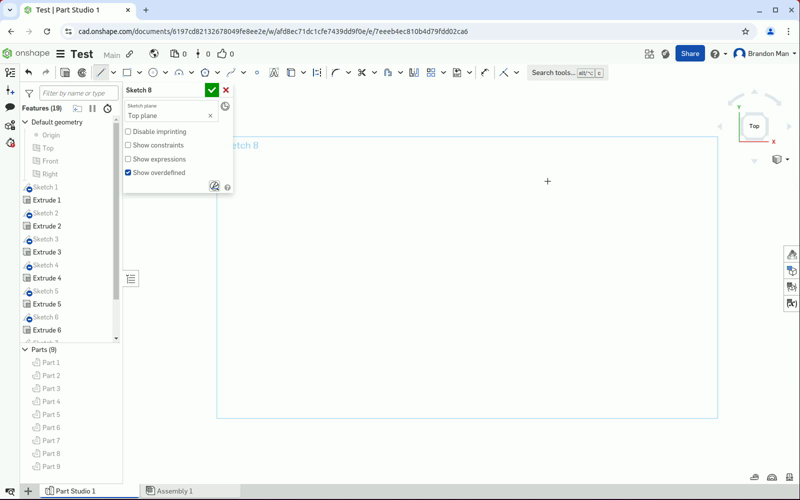
key_up(shift)
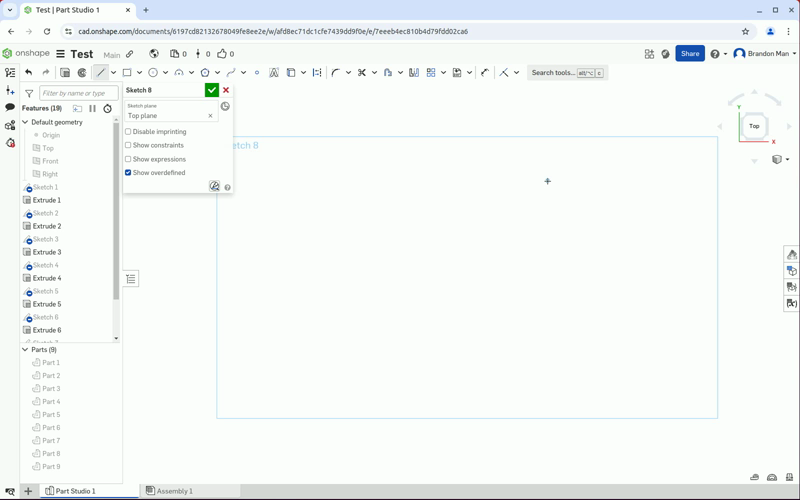
key_down(shift)
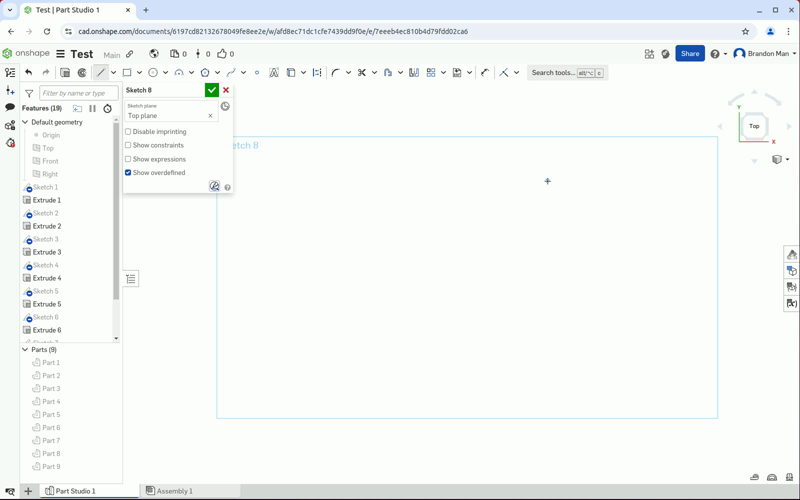
mouse_move(577, 180)
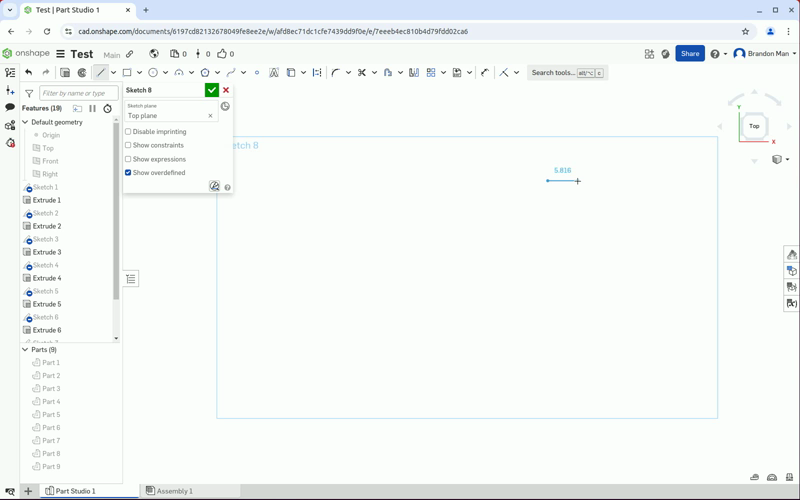
mouse_move(552, 180)
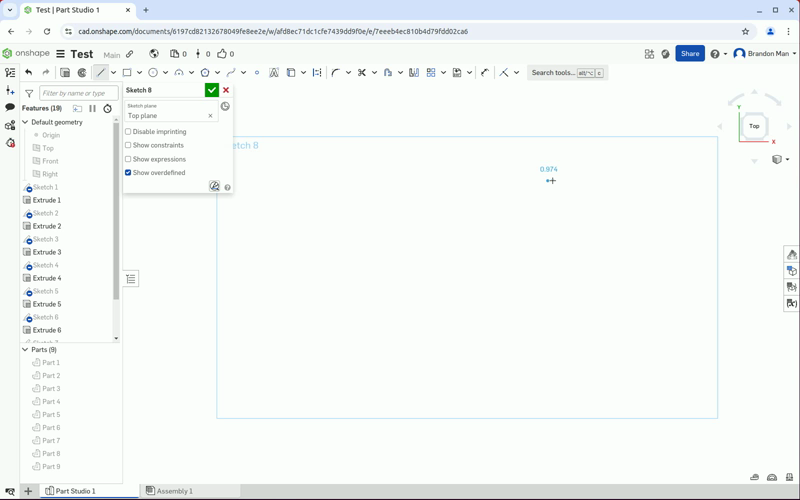
scroll(6)
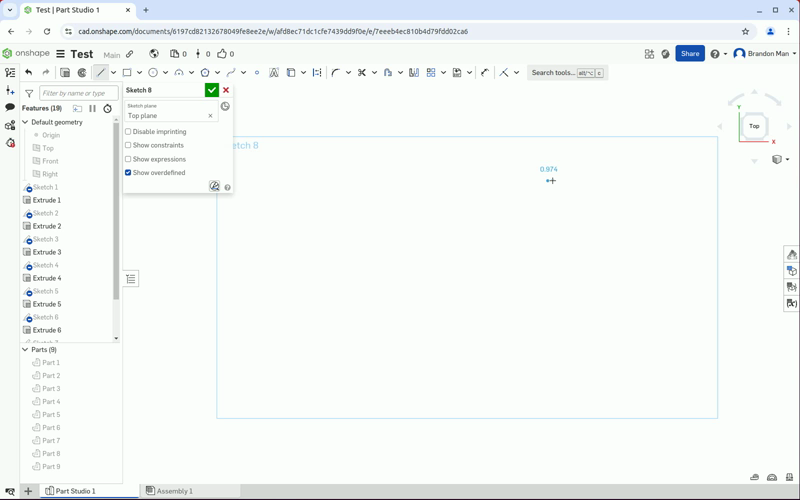
scroll(6)
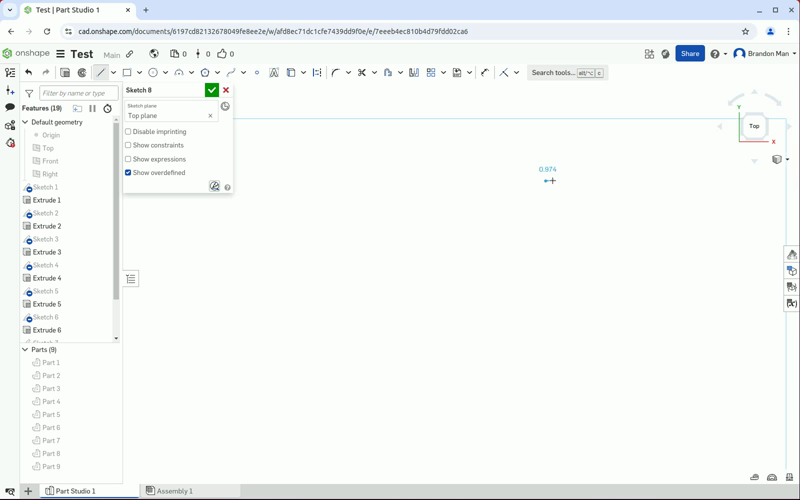
scroll(6)
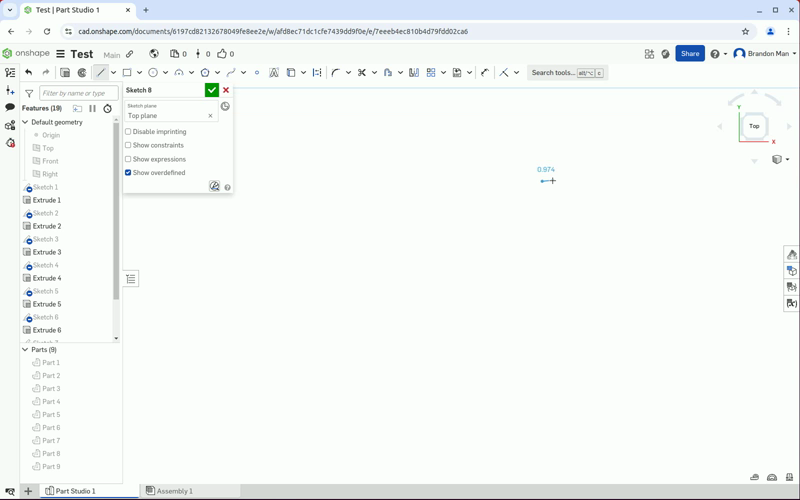
scroll(6)
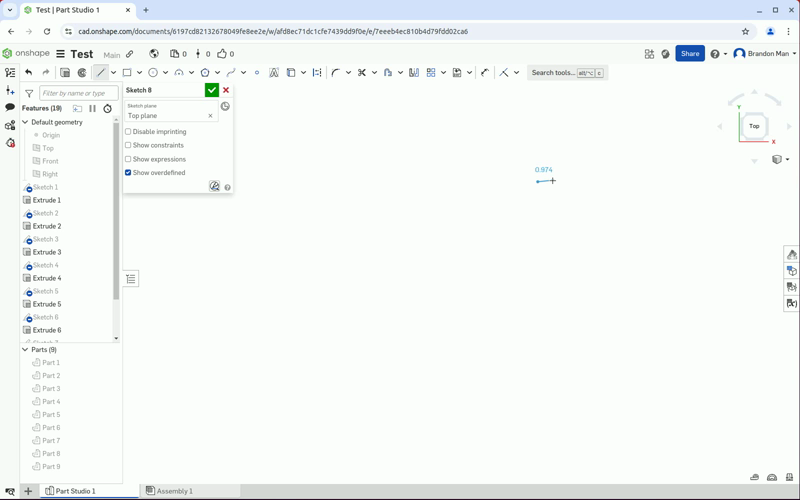
scroll(6)
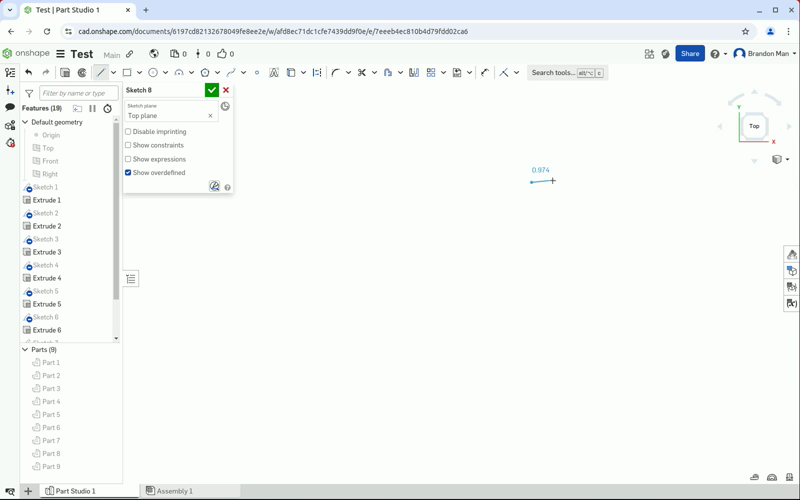
scroll(6)
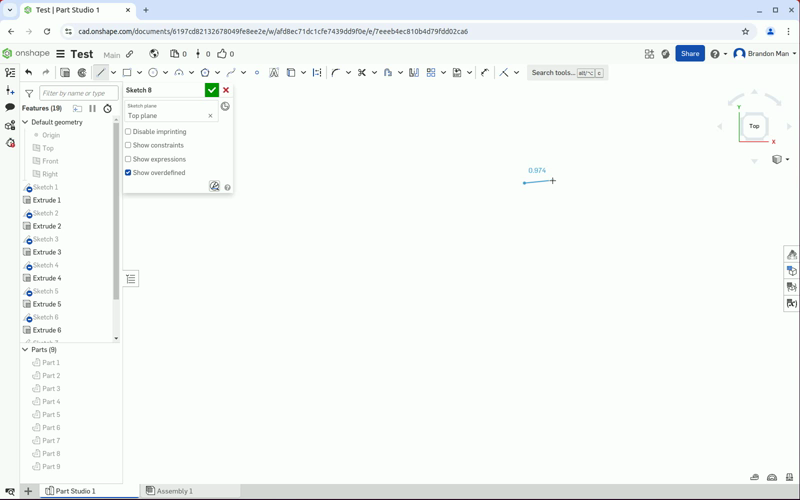
scroll(6)
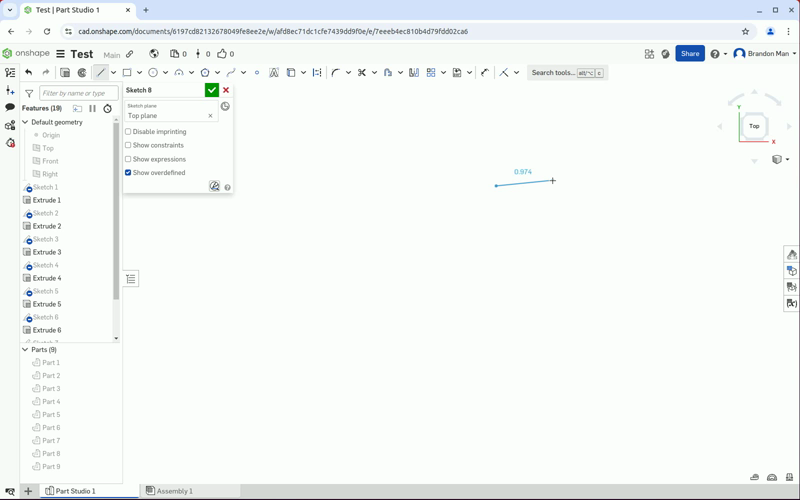
click(552, 180)
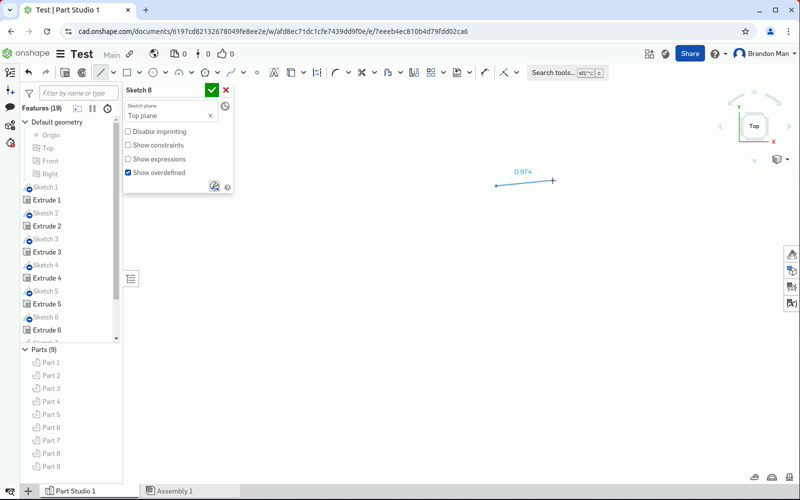
scroll(-6)
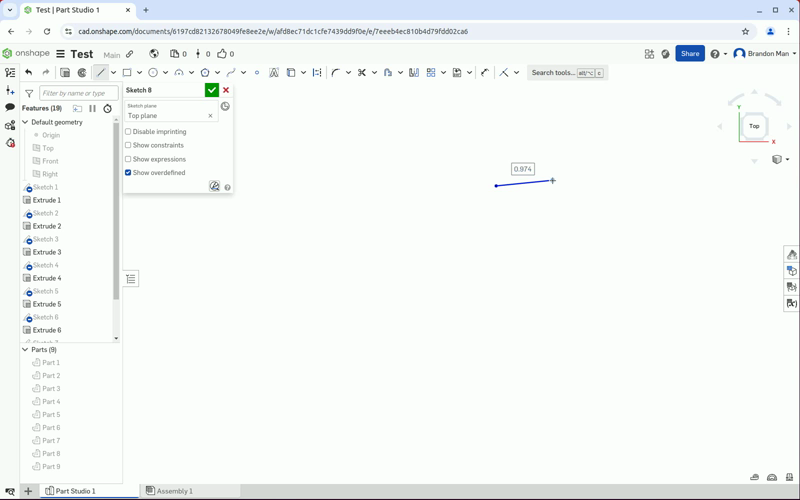
scroll(-6)
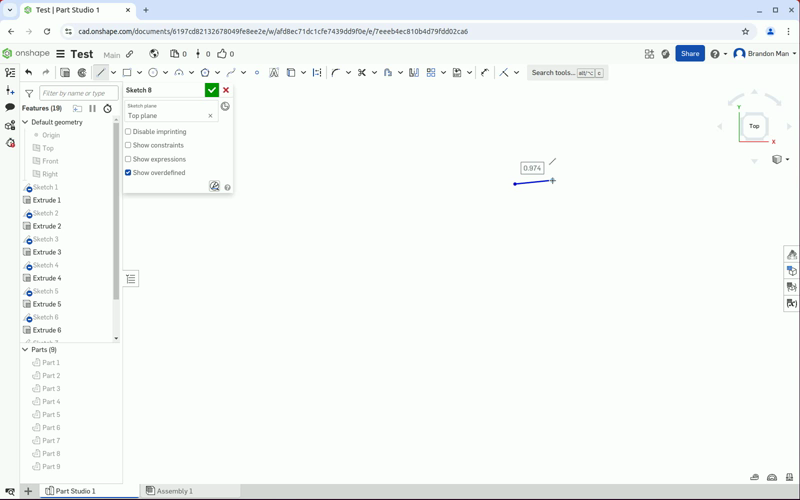
scroll(-6)
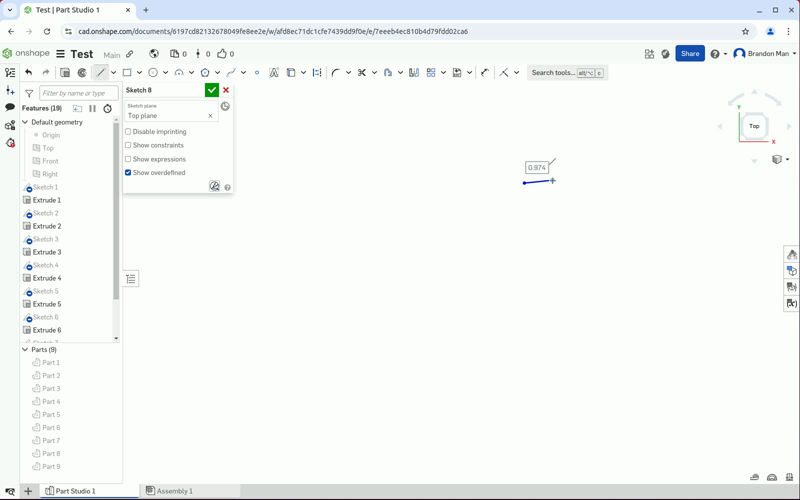
scroll(-6)
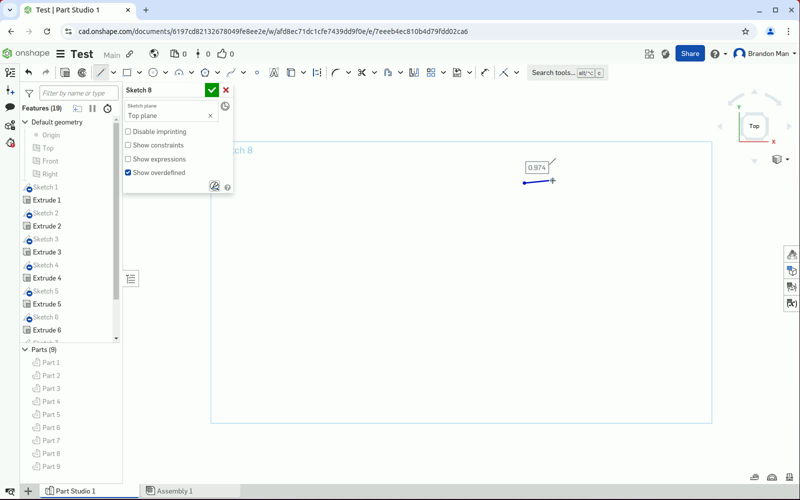
scroll(-6)
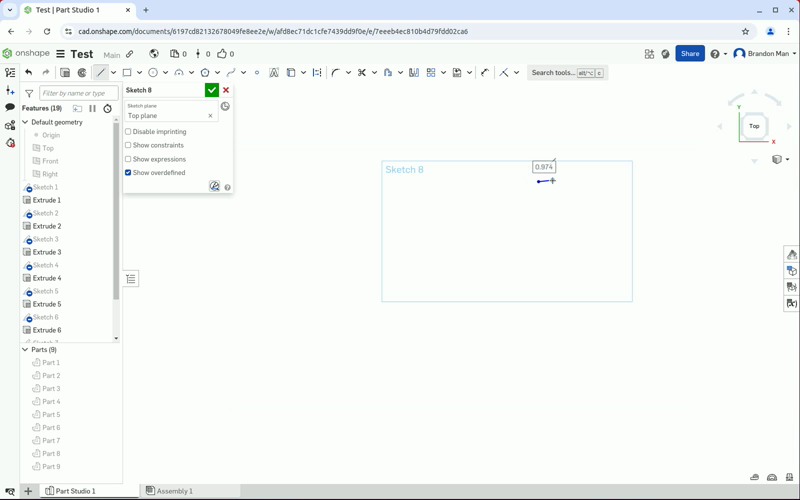
scroll(-6)
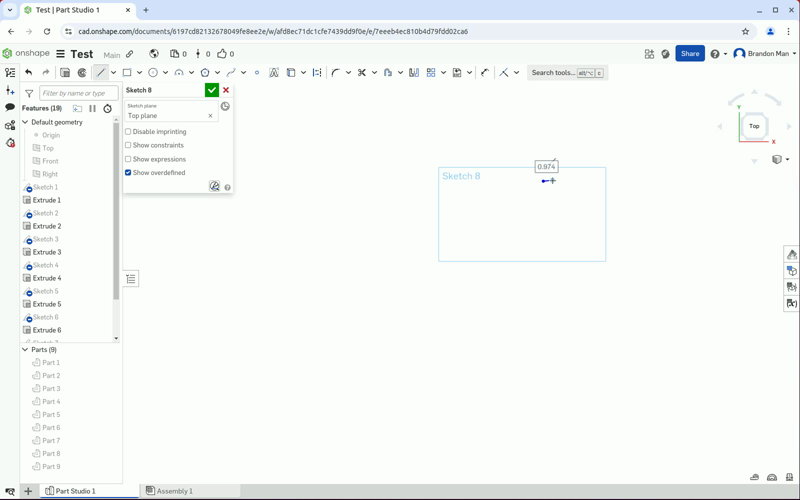
scroll(-6)
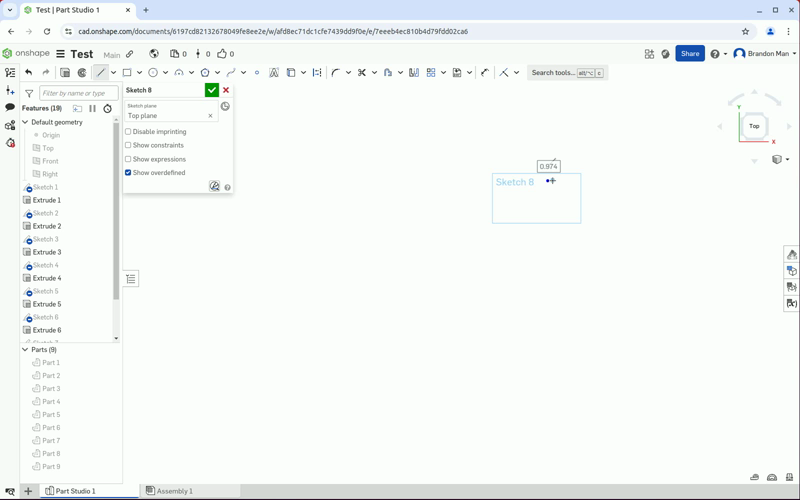
key_up(shift)
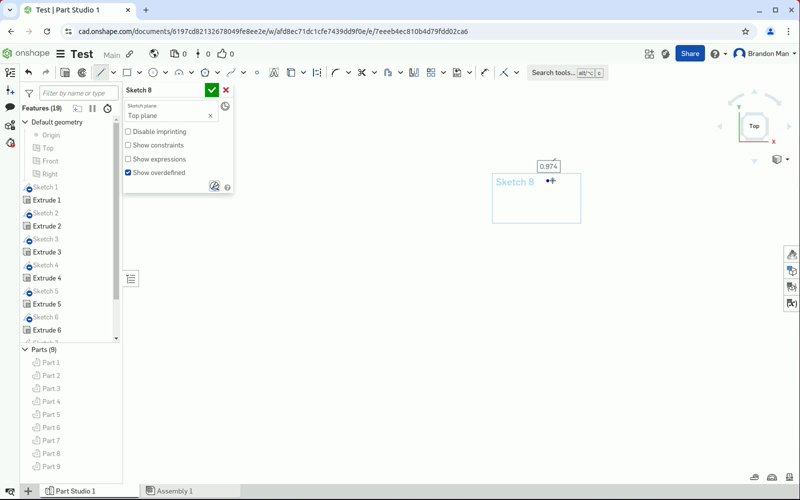
key(esc)
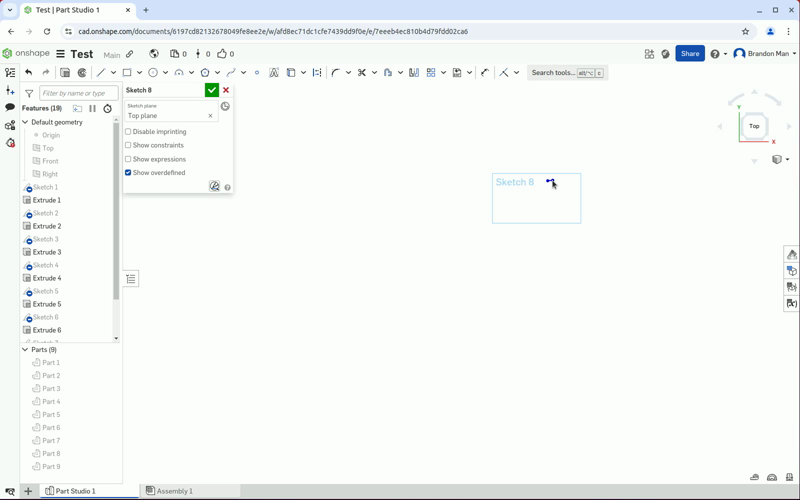
key(a)
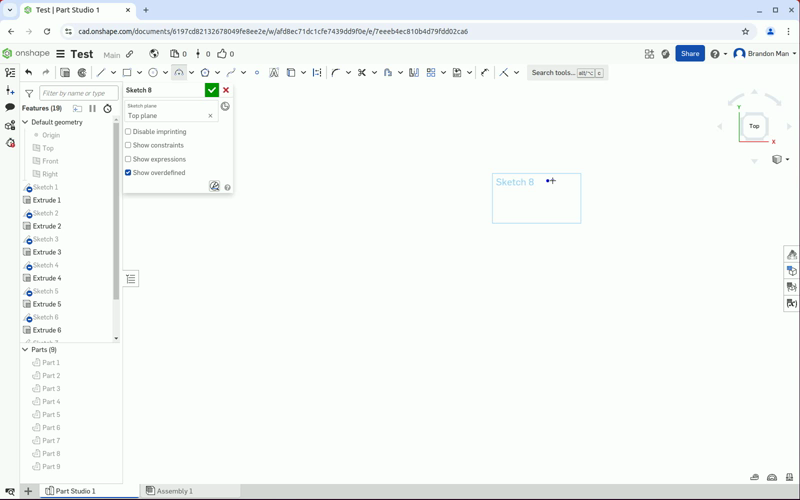
mouse_move(552, 180)
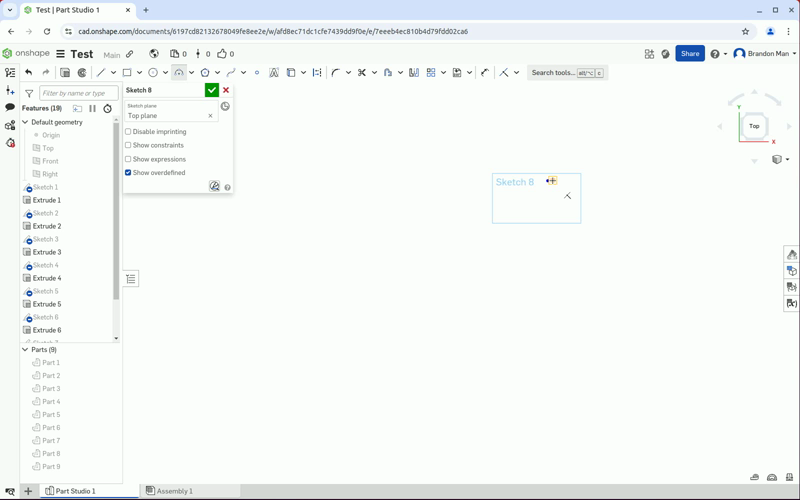
click(552, 180)
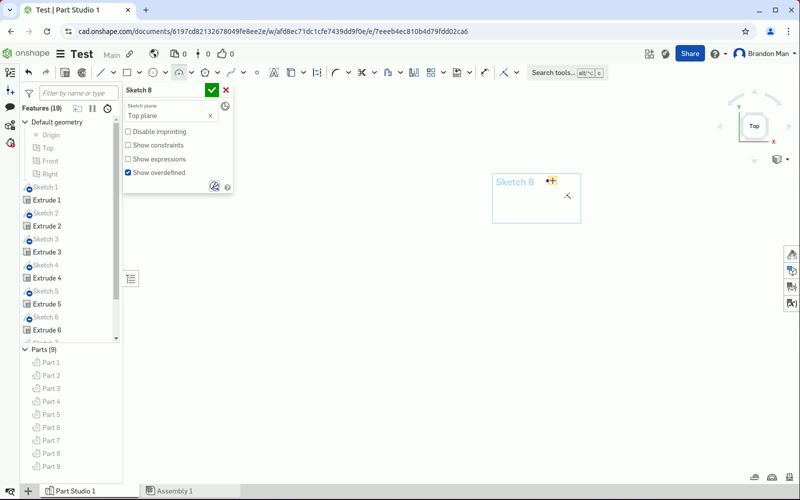
key_down(shift)
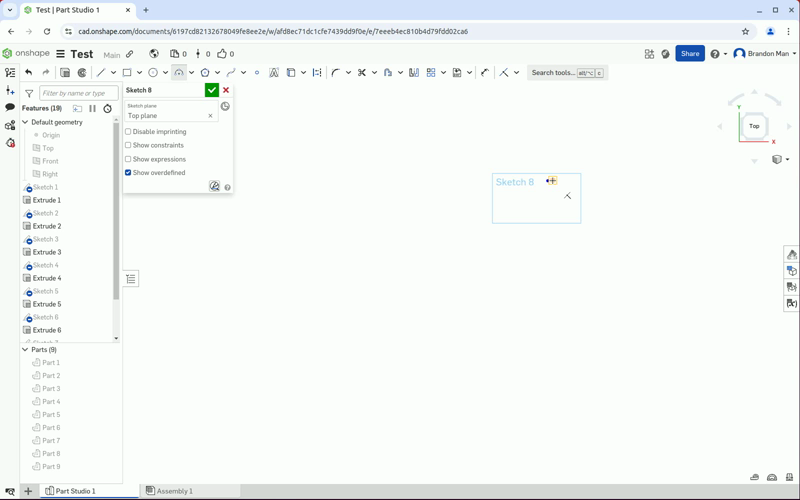
mouse_move(562, 184)
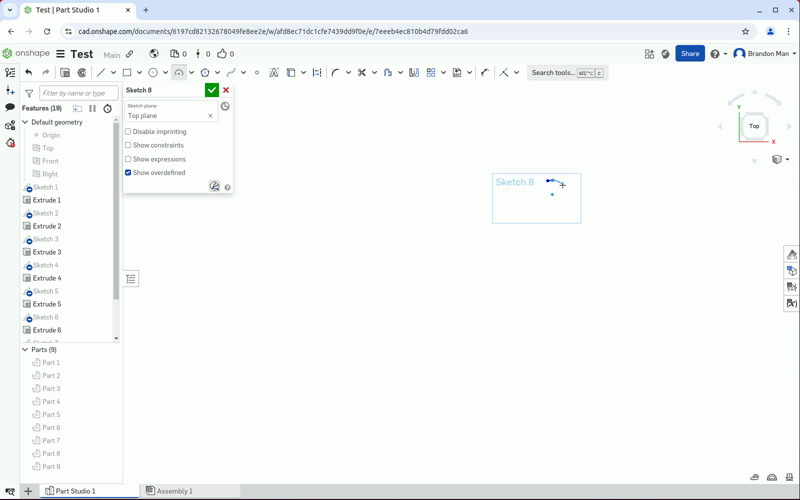
click(562, 184)
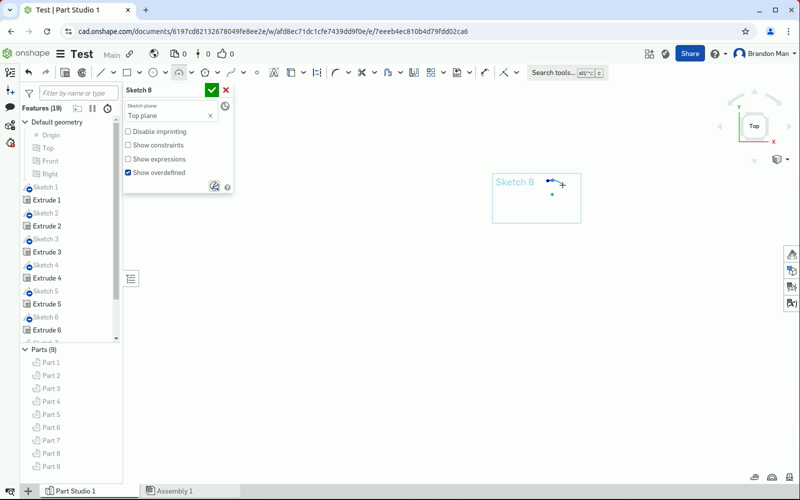
mouse_move(561, 174)
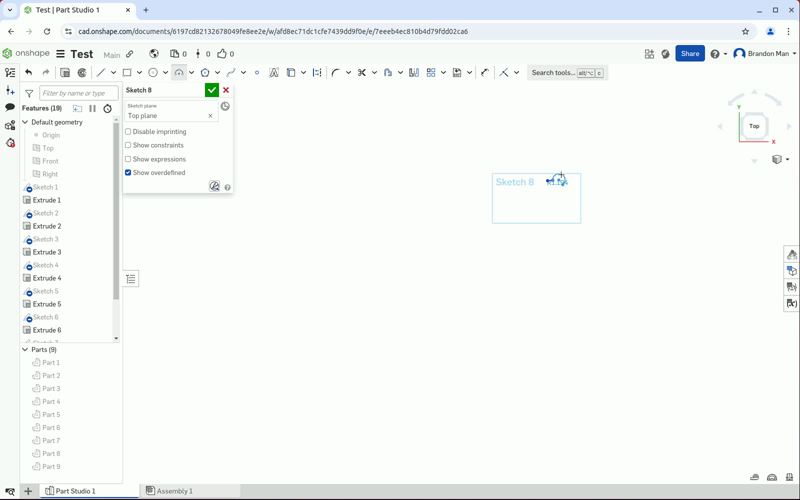
click(561, 174)
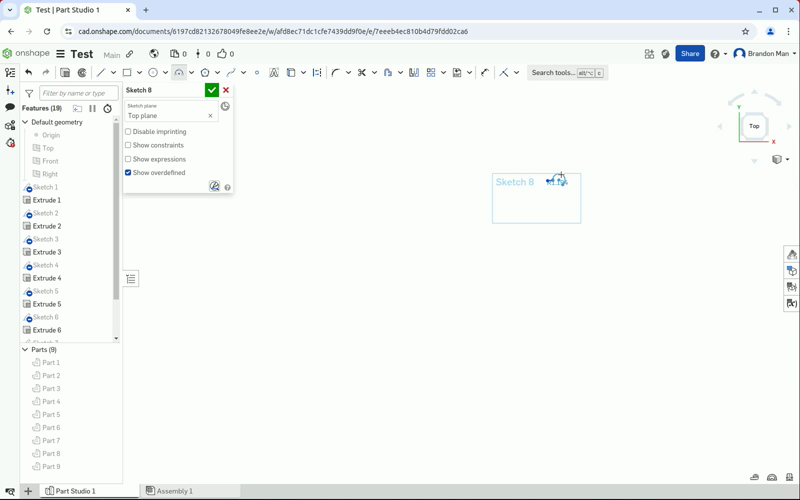
key_up(shift)
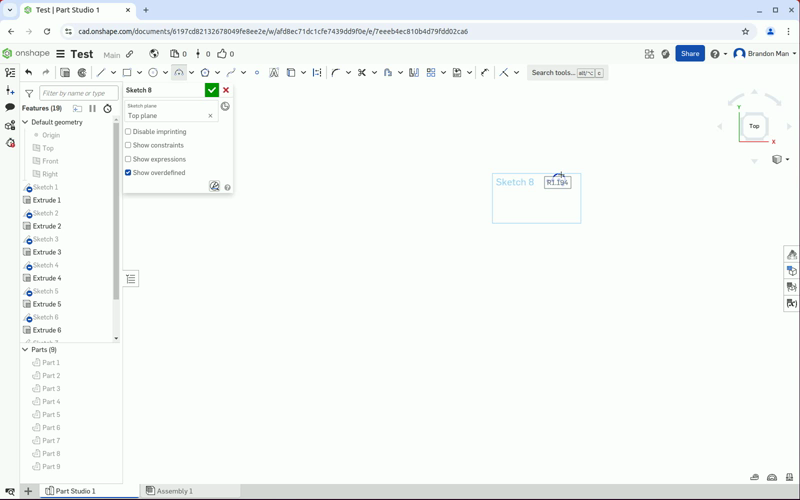
key(esc)
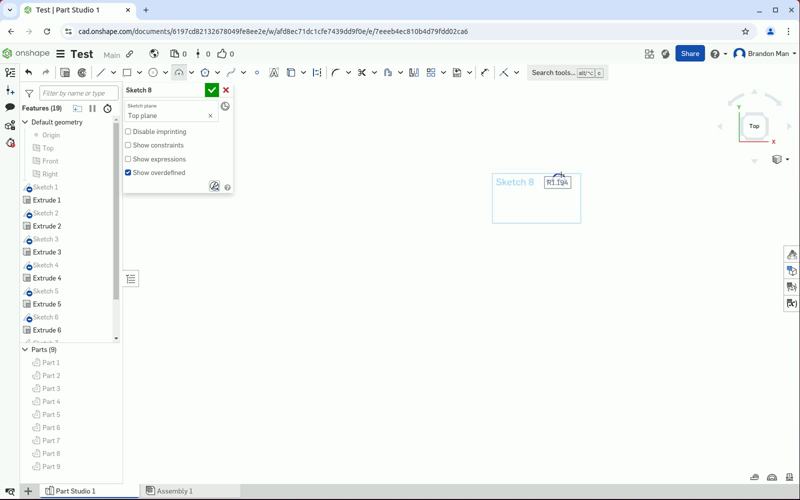
key(l)
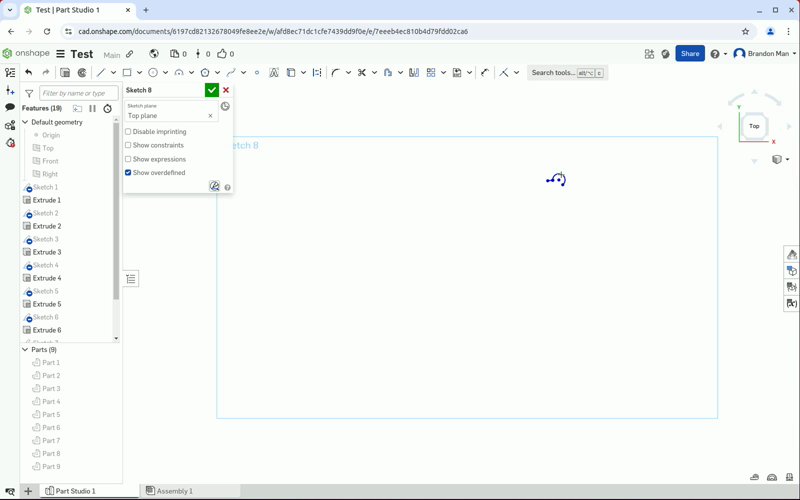
mouse_move(562, 184)
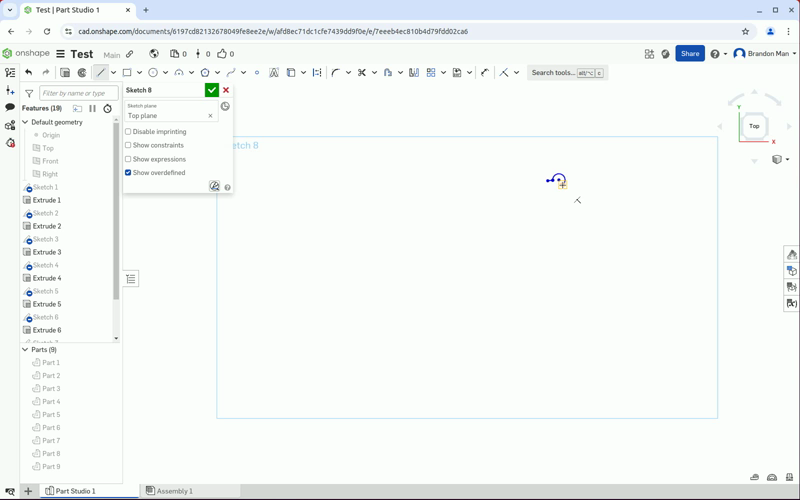
click(562, 184)
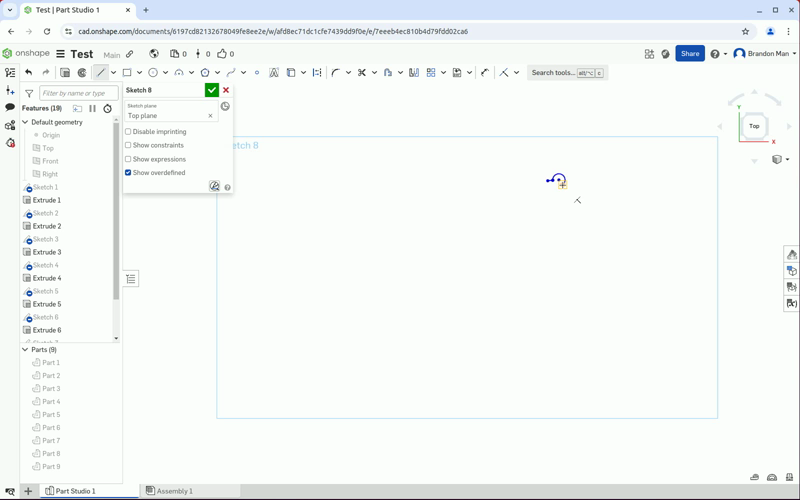
key_down(shift)
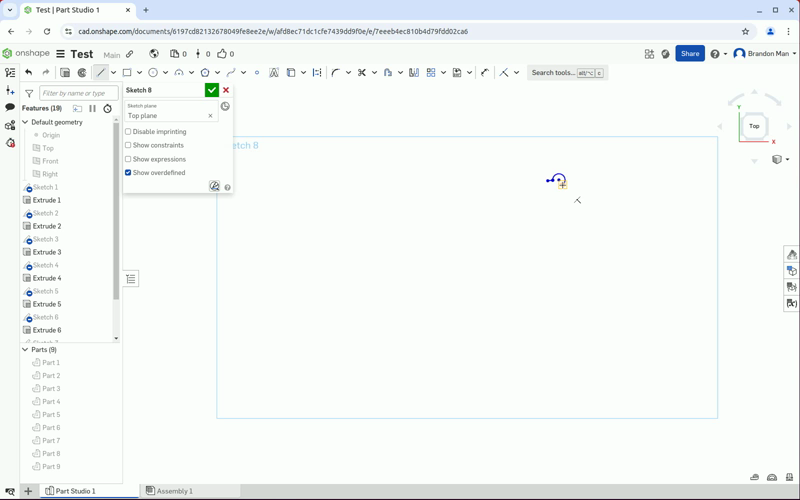
mouse_move(589, 184)
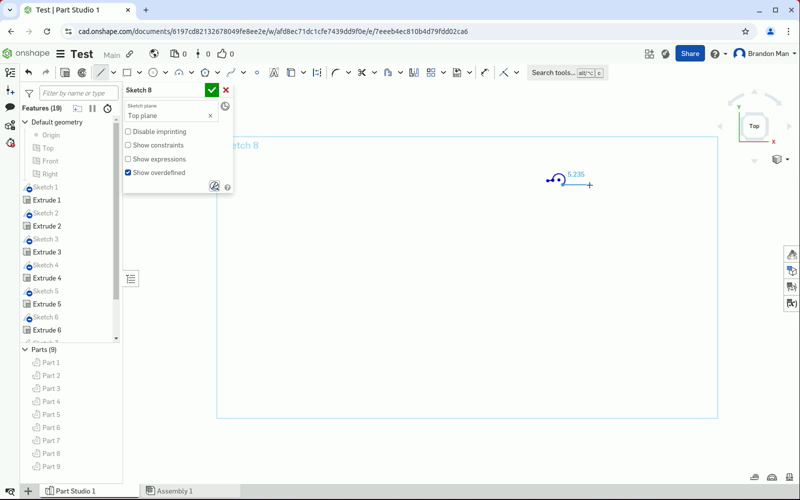
mouse_move(566, 188)
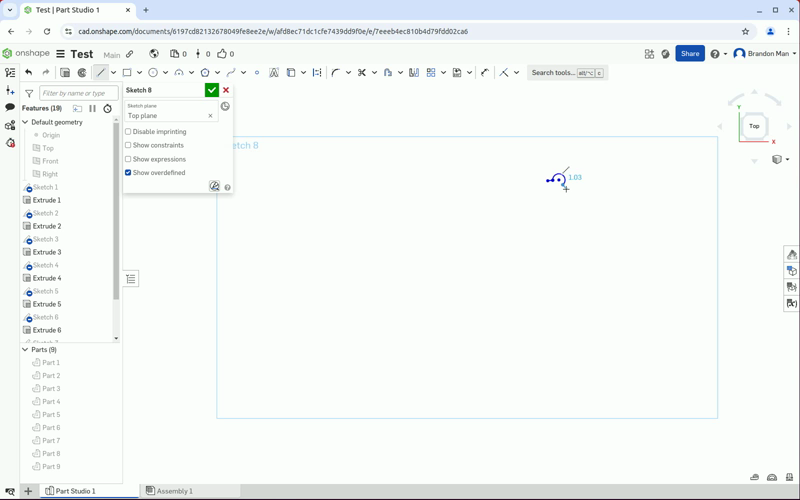
scroll(6)
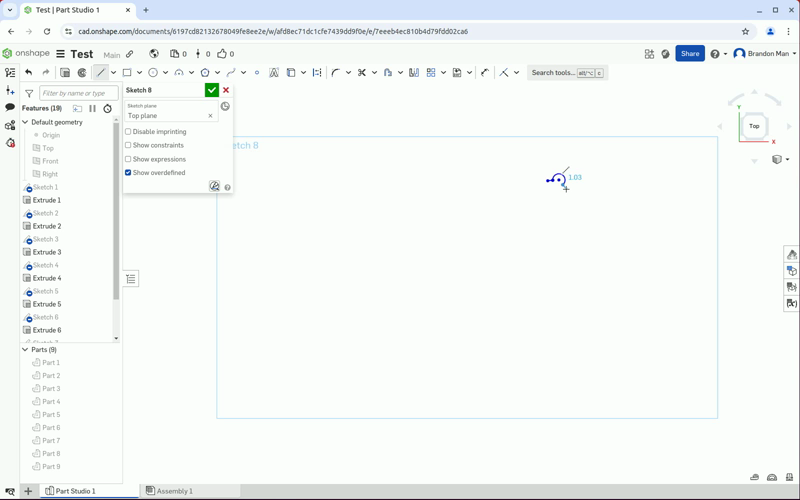
scroll(6)
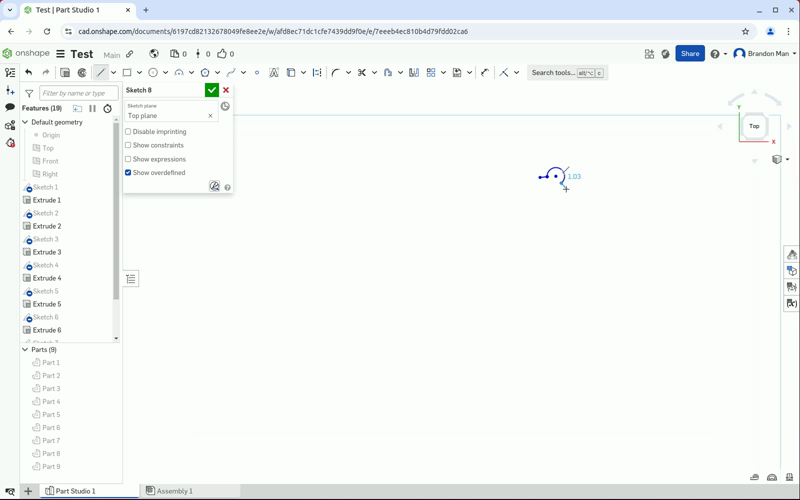
scroll(6)
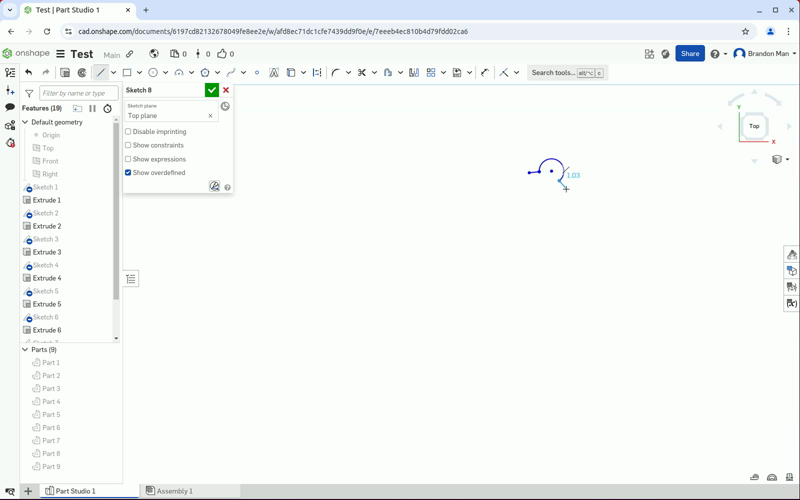
scroll(6)
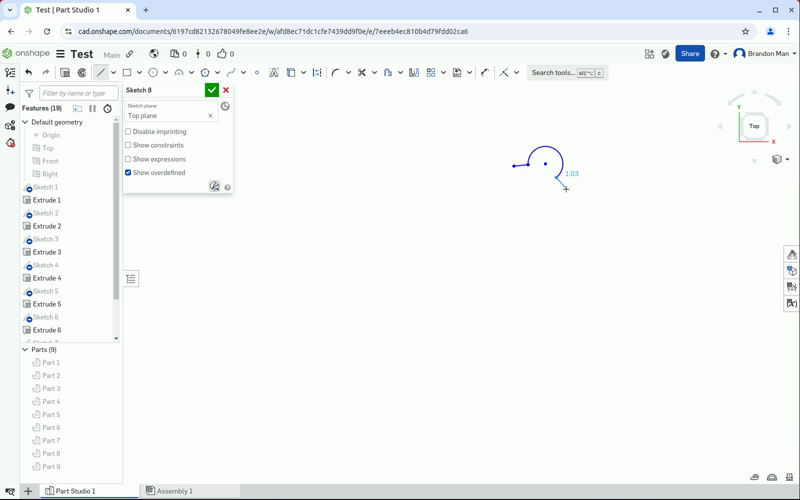
scroll(6)
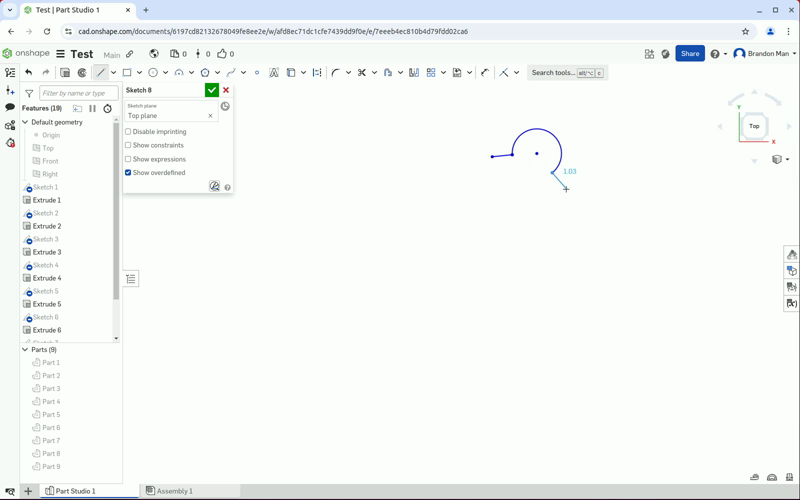
scroll(6)
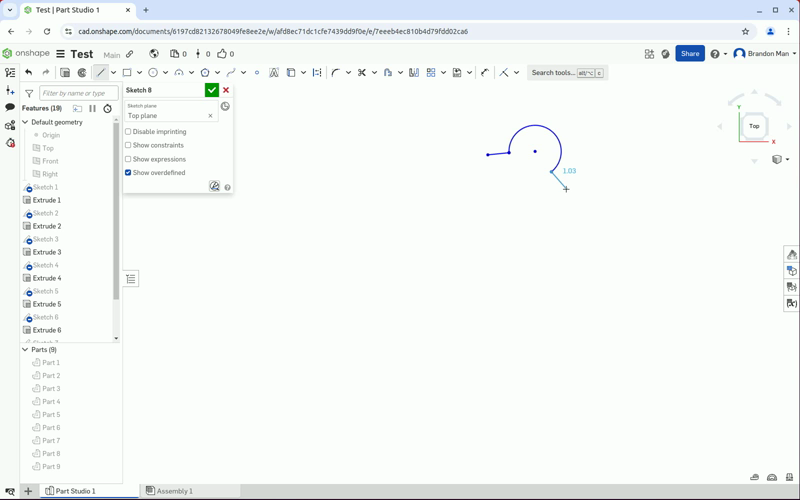
scroll(6)
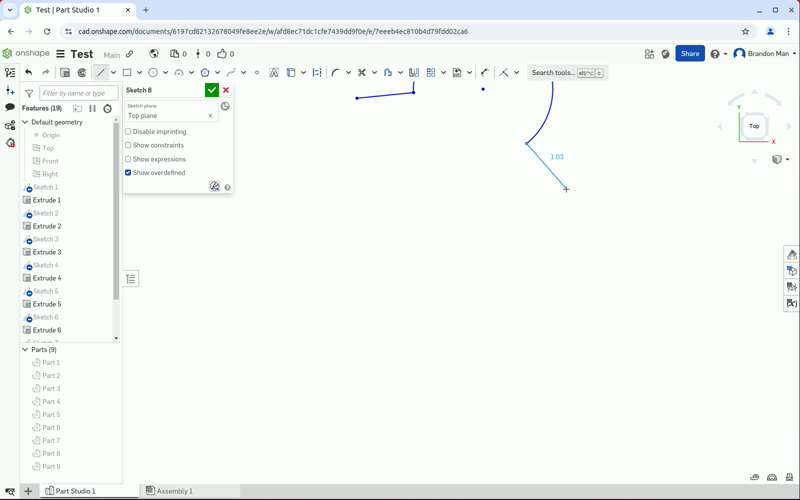
click(566, 188)
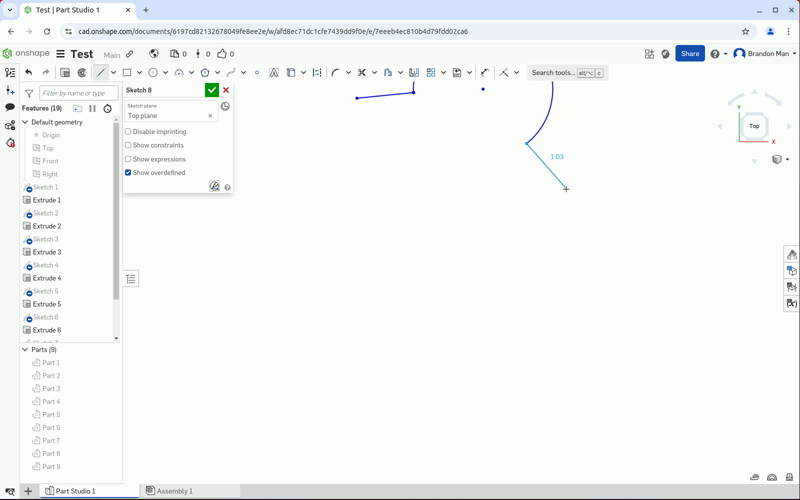
scroll(-6)
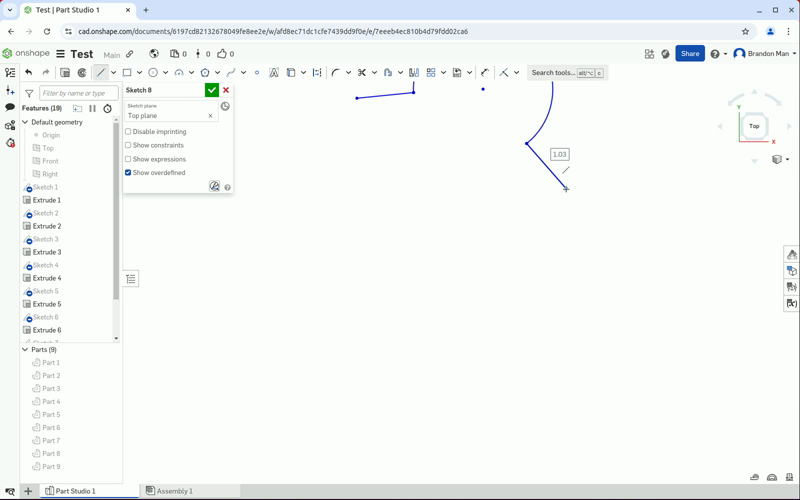
scroll(-6)
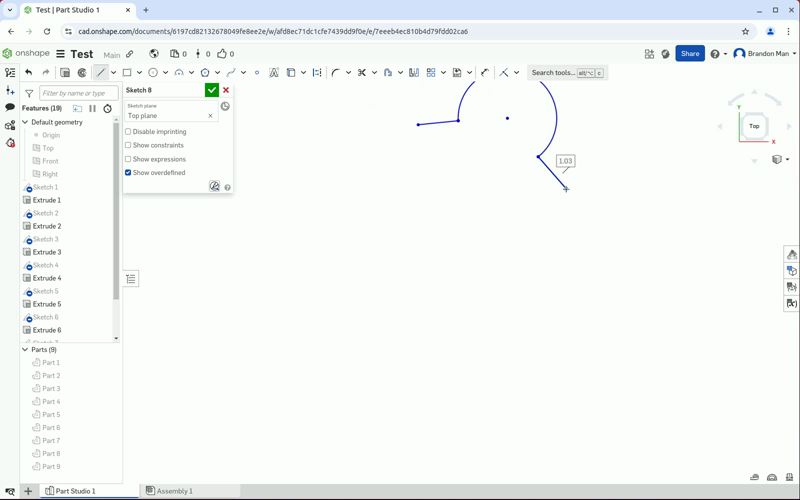
scroll(-6)
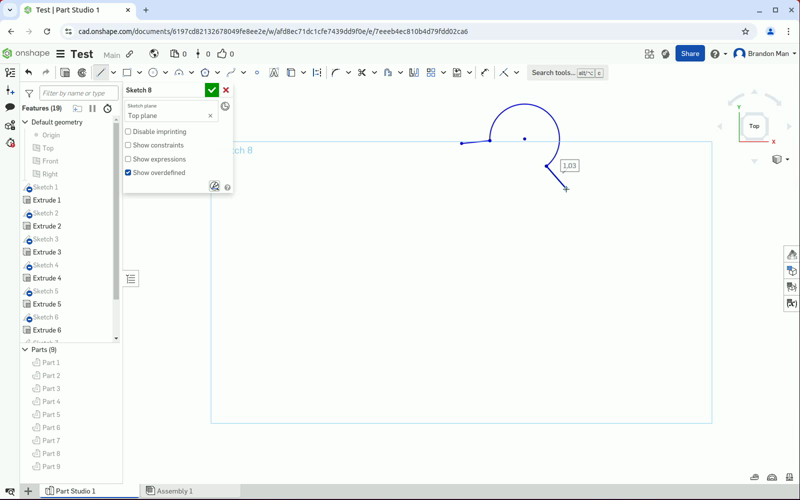
scroll(-6)
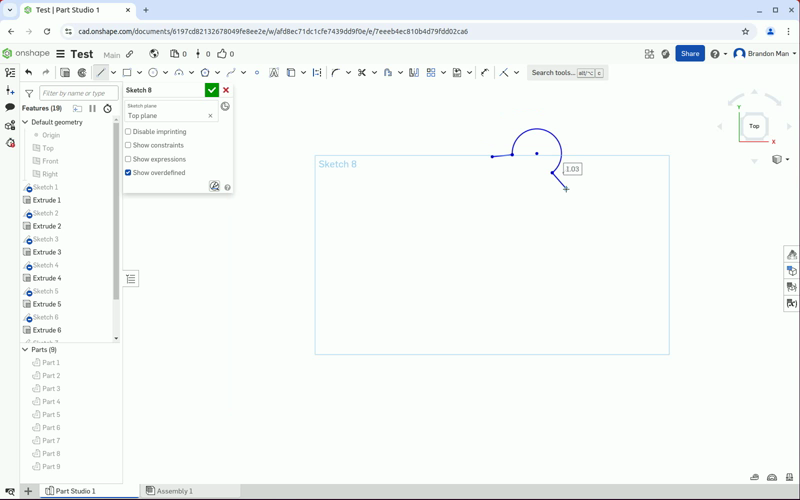
scroll(-6)
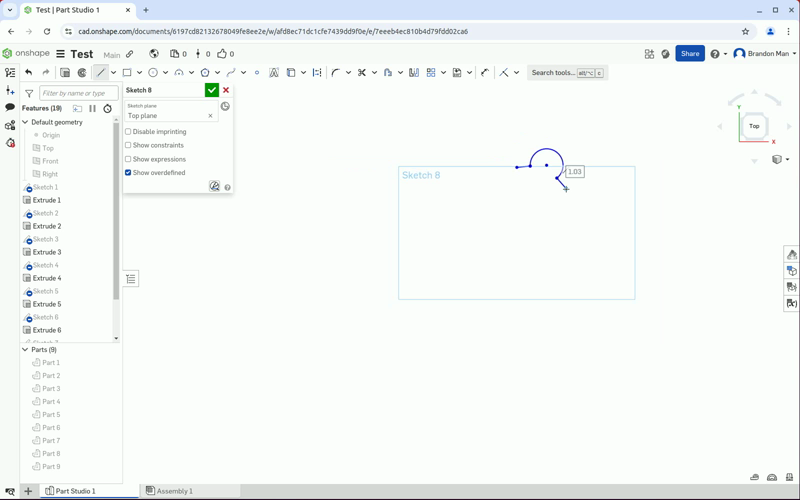
scroll(-6)
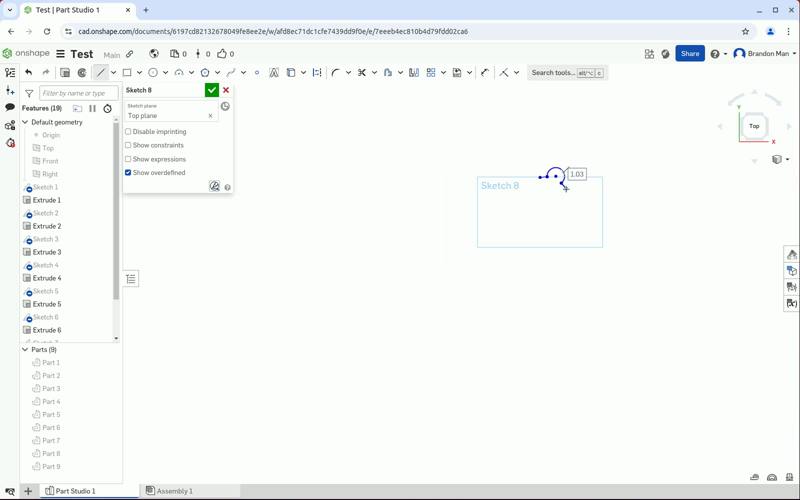
scroll(-6)
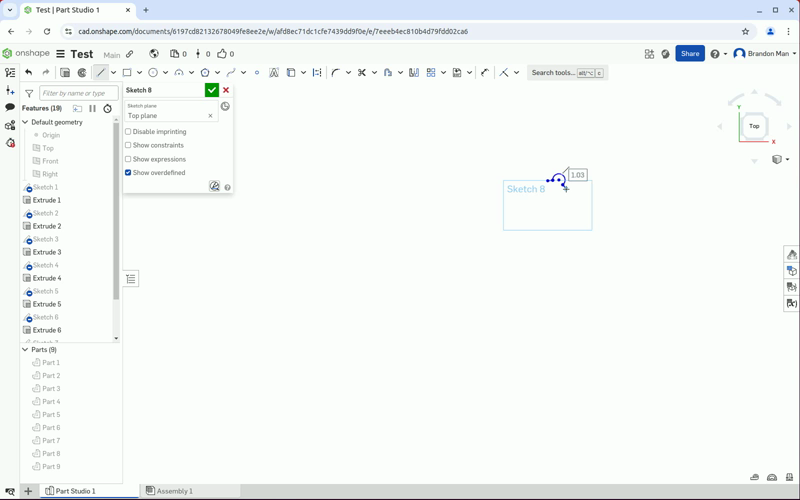
key_up(shift)
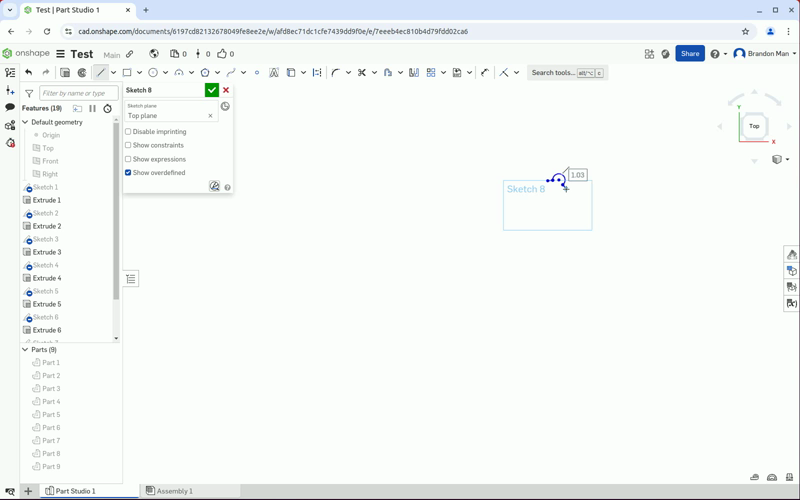
key(esc)
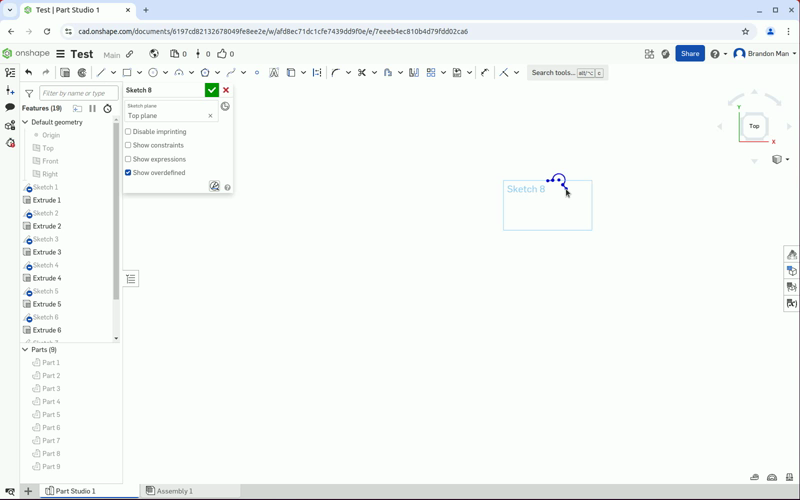
key(a)
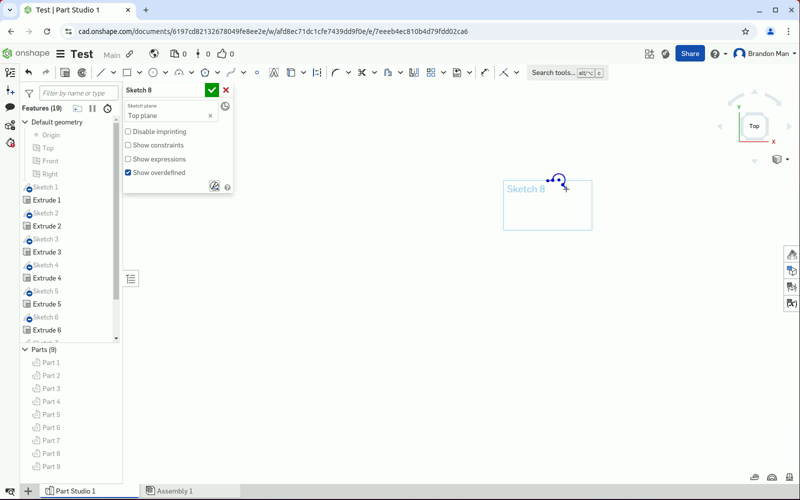
mouse_move(566, 188)
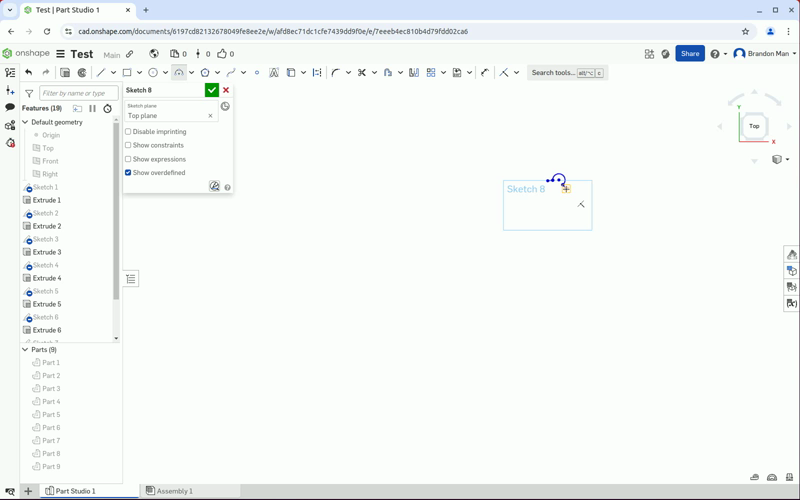
click(566, 188)
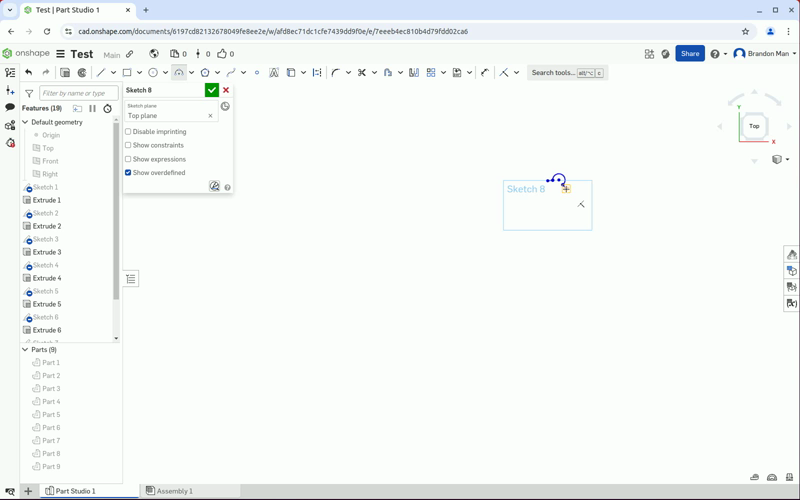
mouse_move(547, 180)
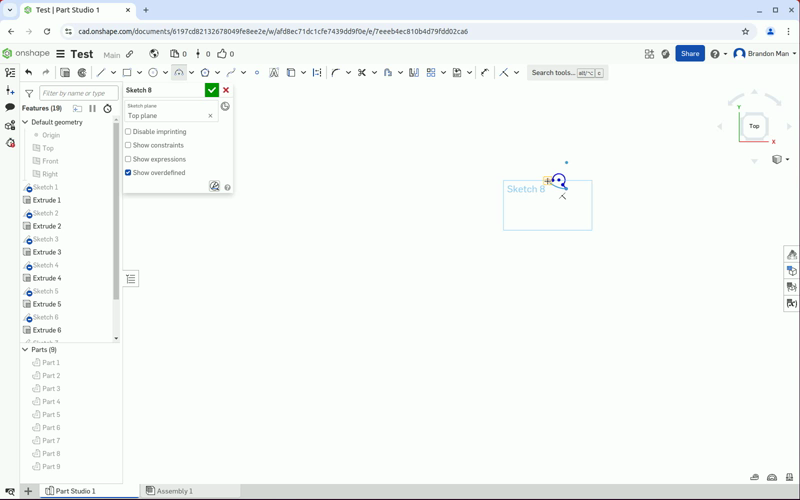
click(547, 180)
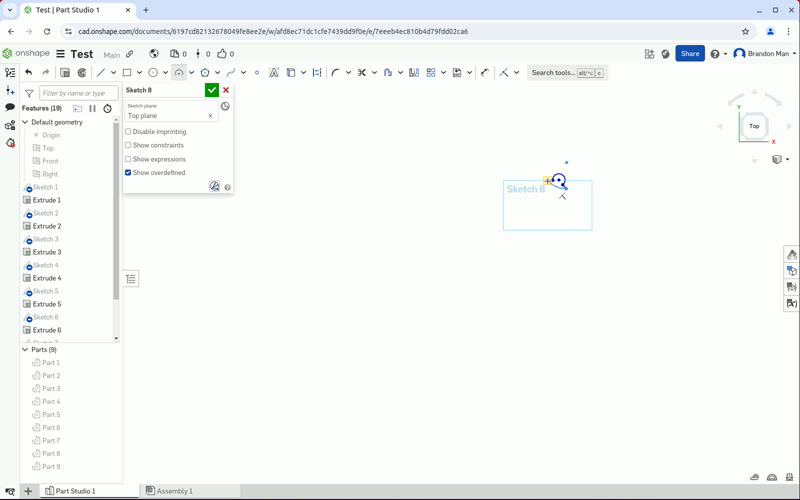
key_down(shift)
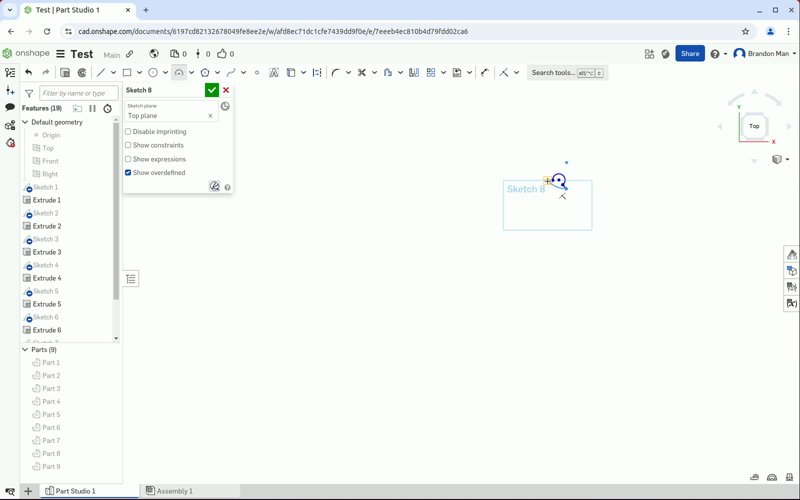
mouse_move(562, 170)
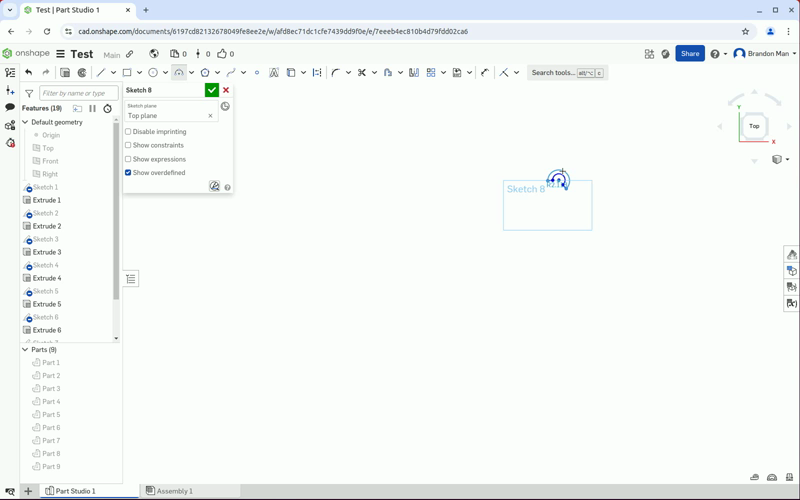
scroll(6)
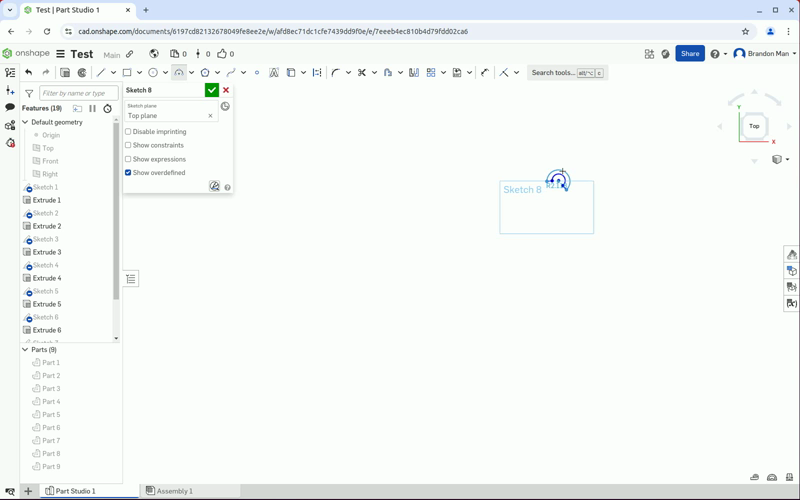
scroll(6)
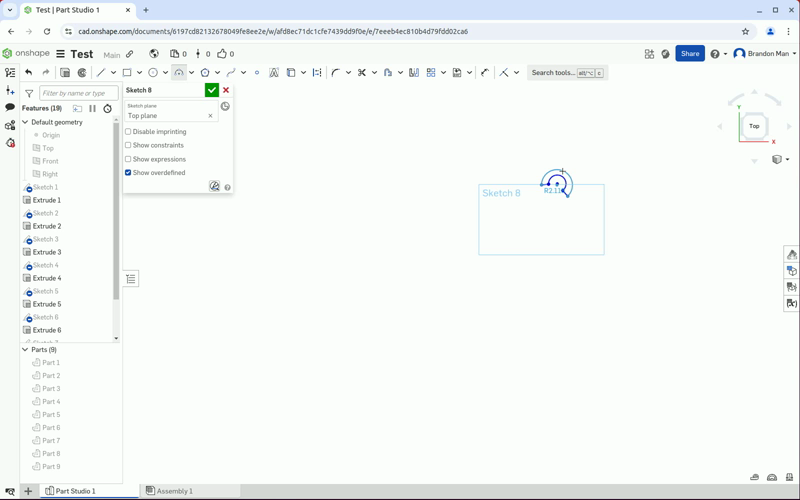
scroll(6)
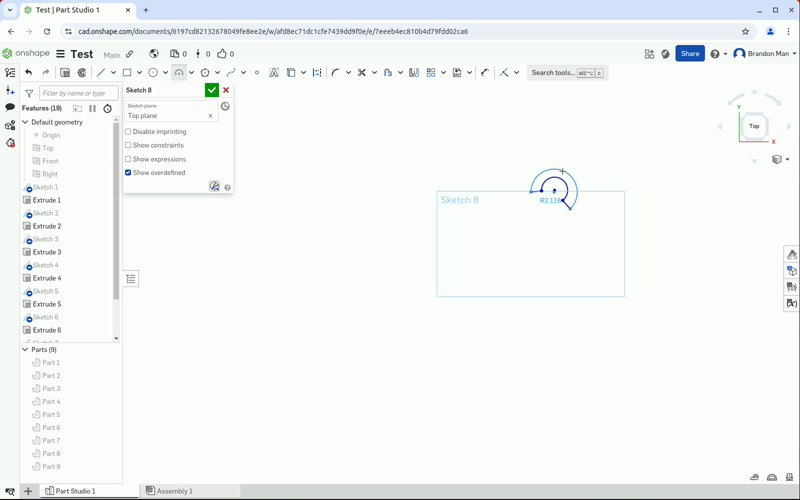
scroll(6)
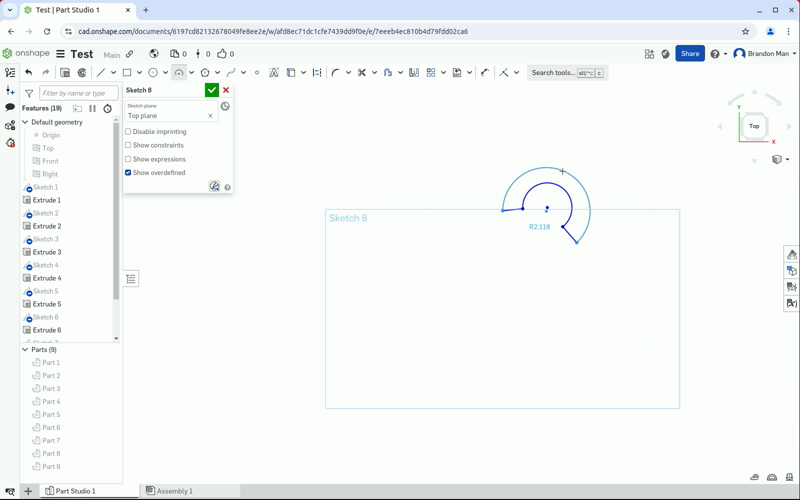
scroll(6)
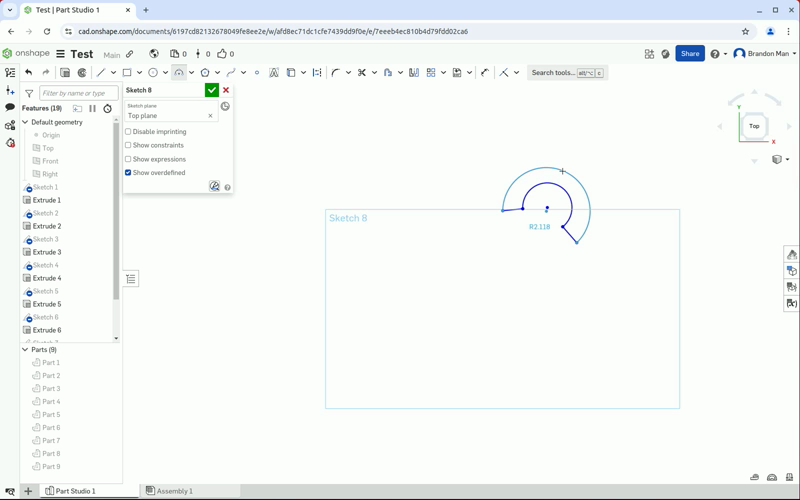
scroll(6)
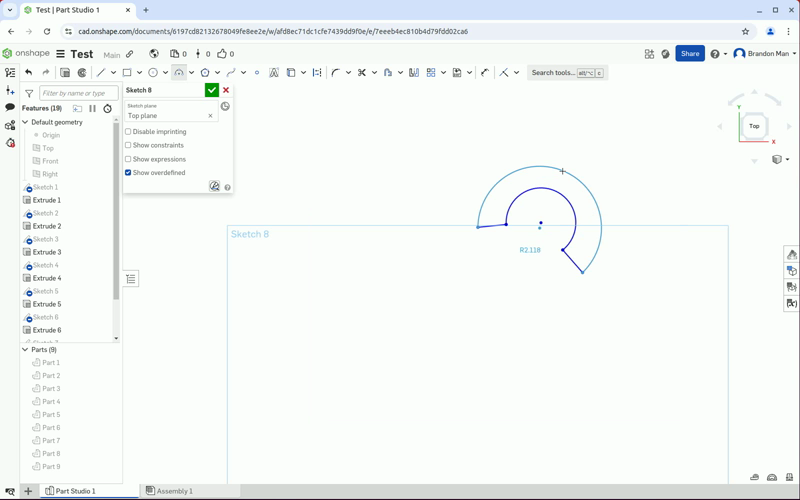
scroll(6)
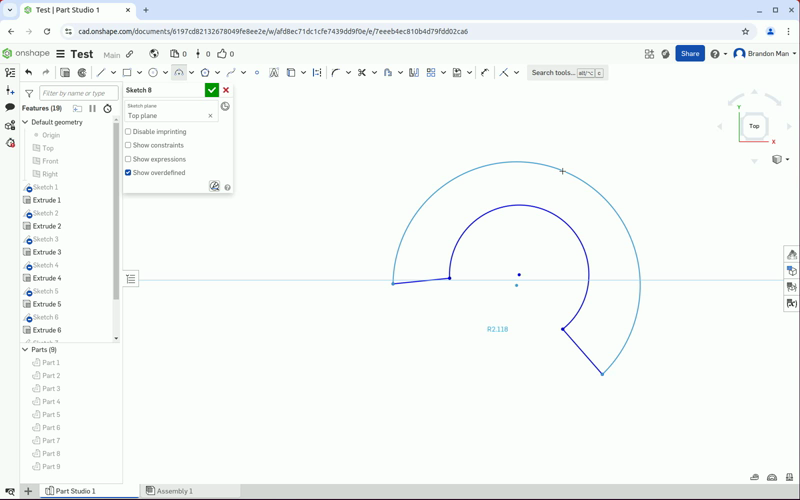
click(562, 170)
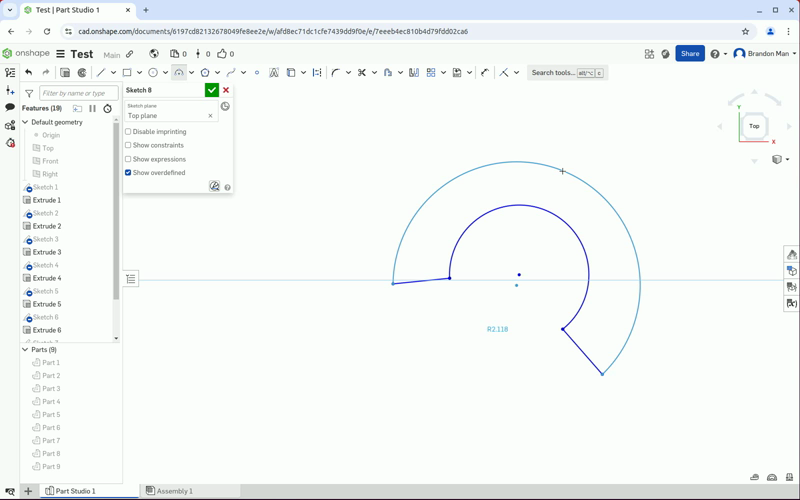
scroll(-6)
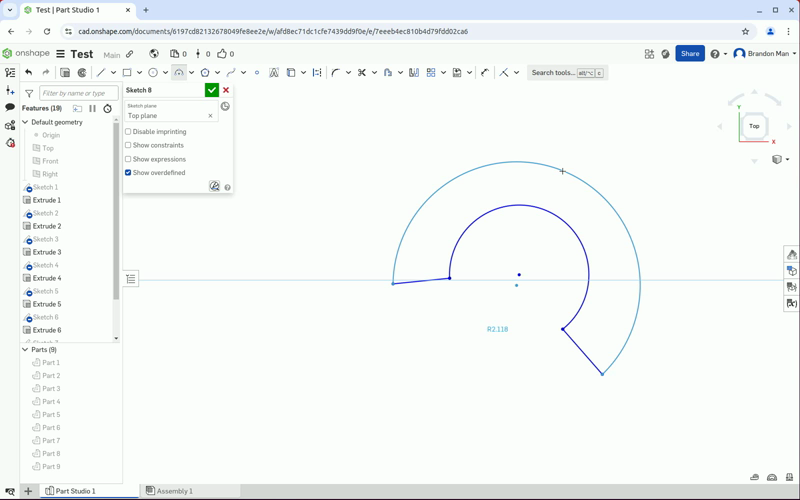
scroll(-6)
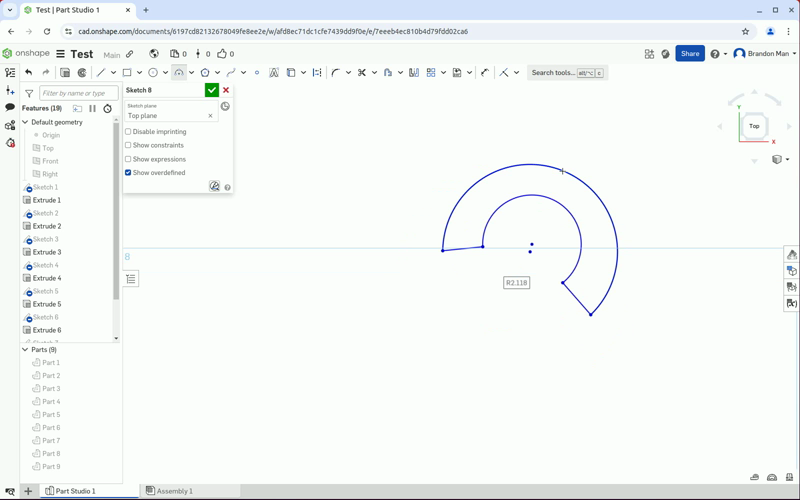
scroll(-6)
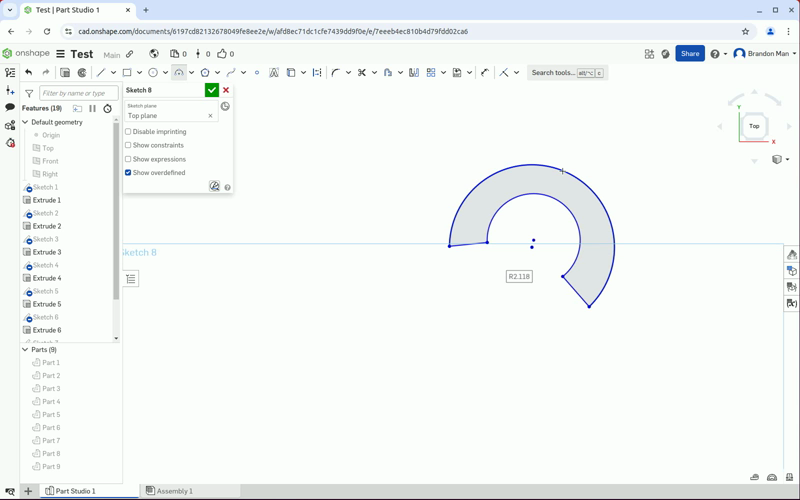
scroll(-6)
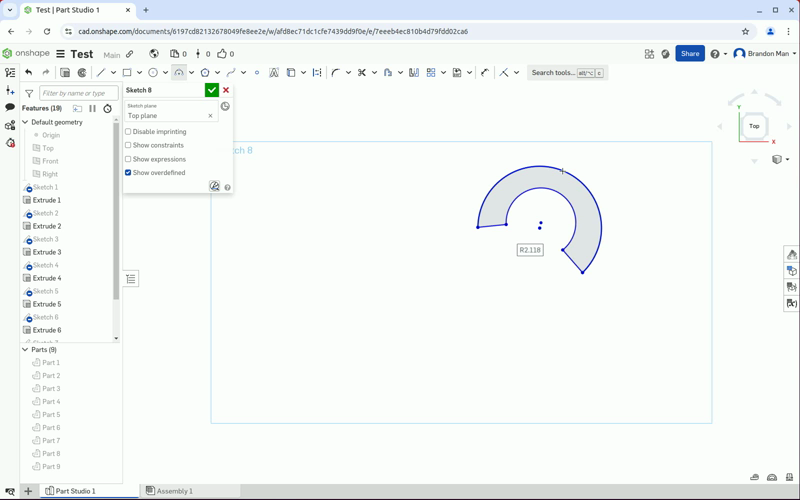
scroll(-6)
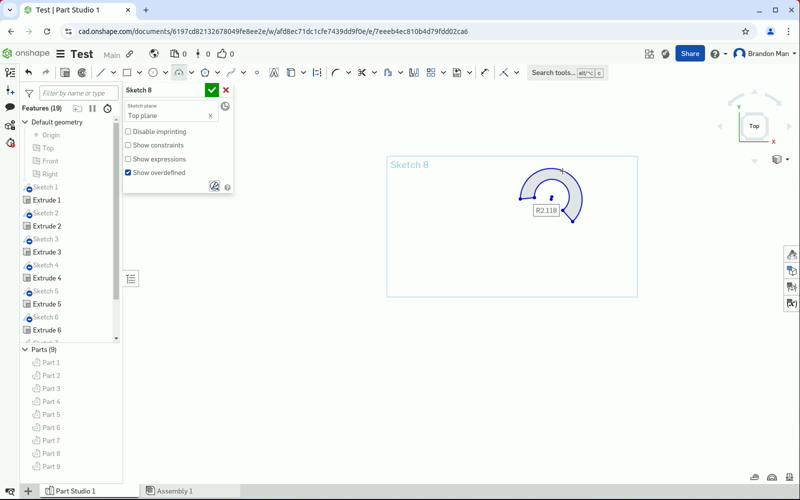
scroll(-6)
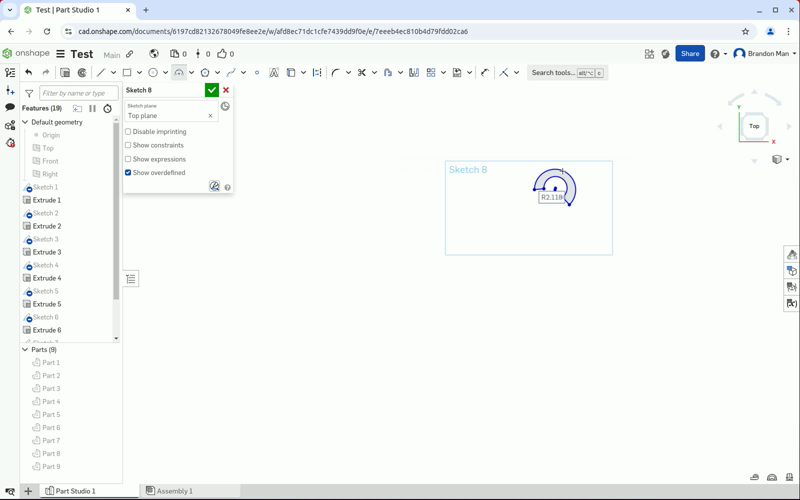
scroll(-6)
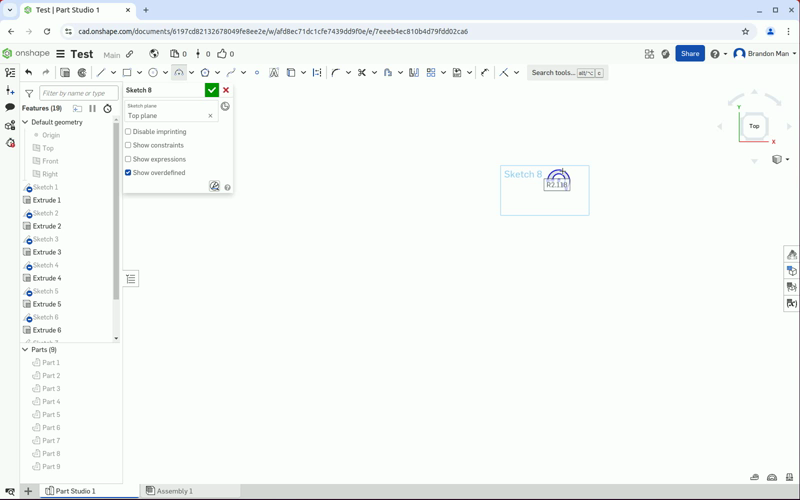
key_up(shift)
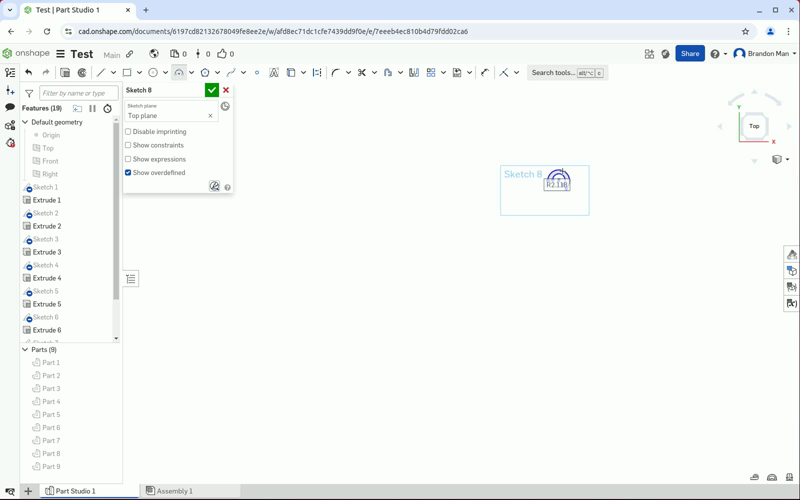
key(esc)
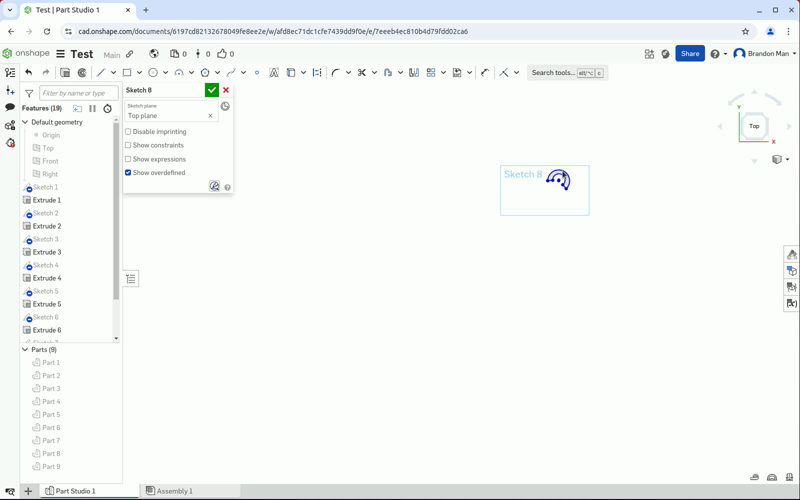
mouse_move(565, 173)
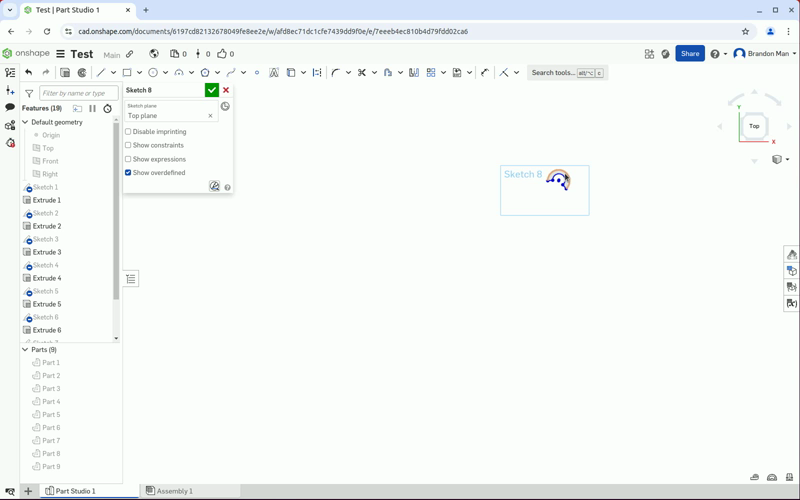
scroll(6)
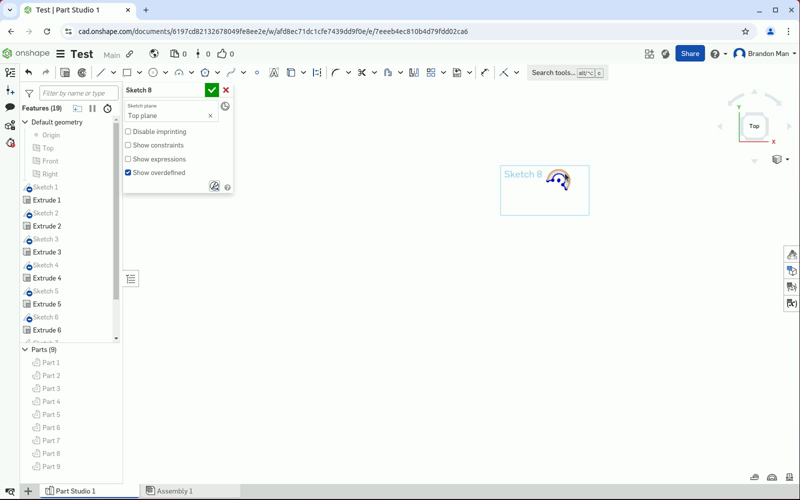
scroll(6)
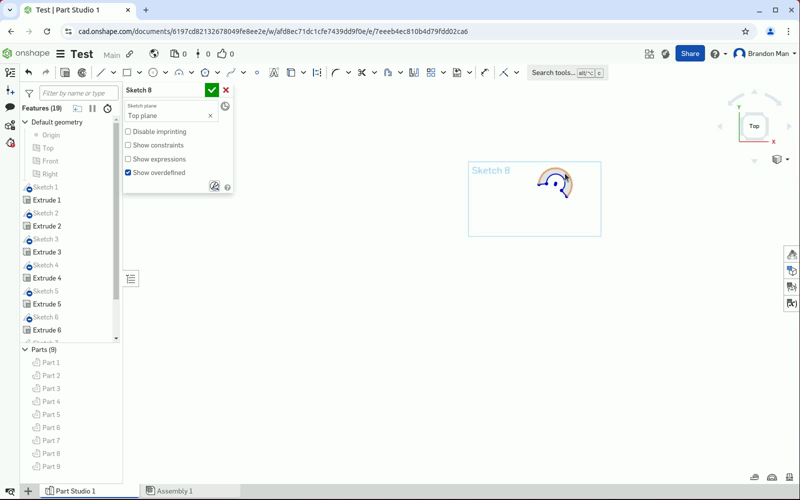
scroll(6)
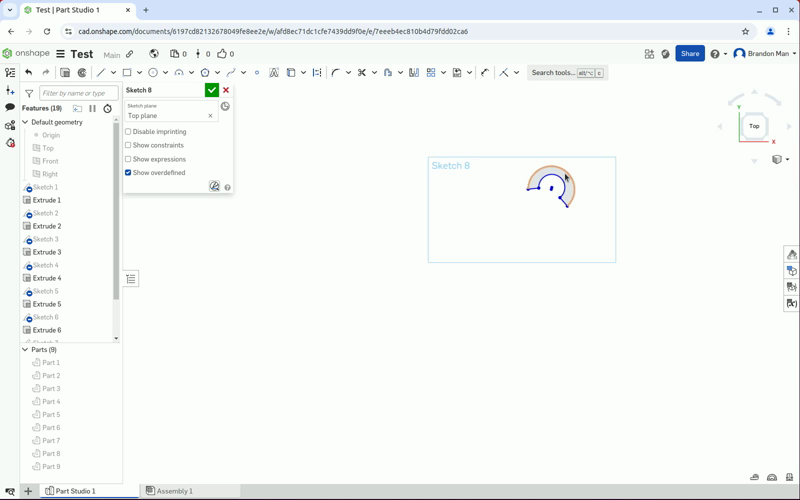
scroll(6)
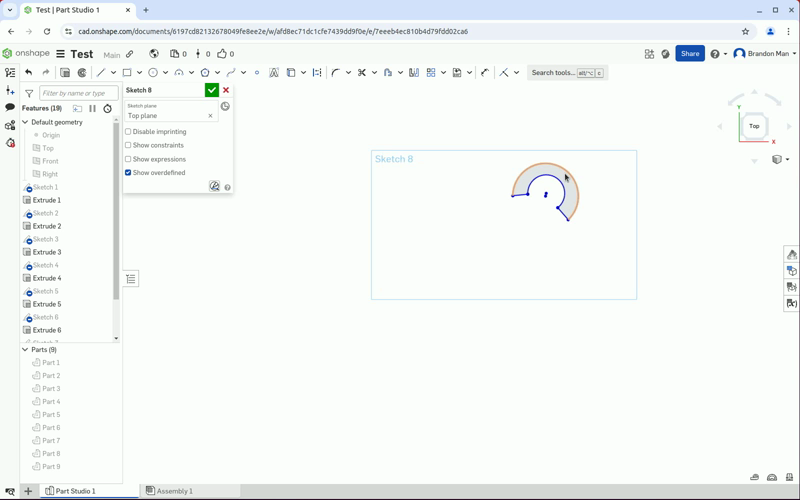
scroll(6)
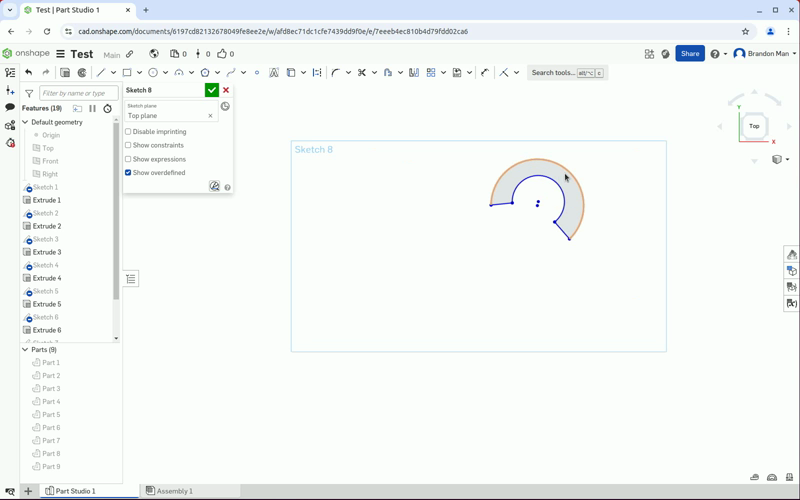
scroll(6)
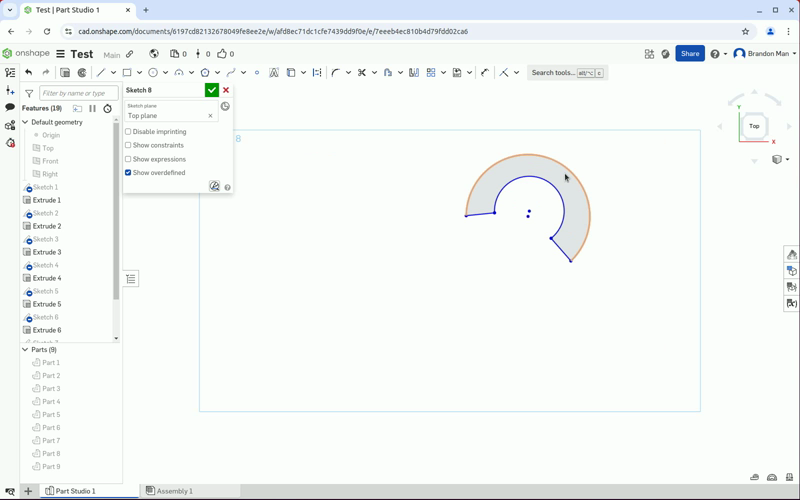
scroll(6)
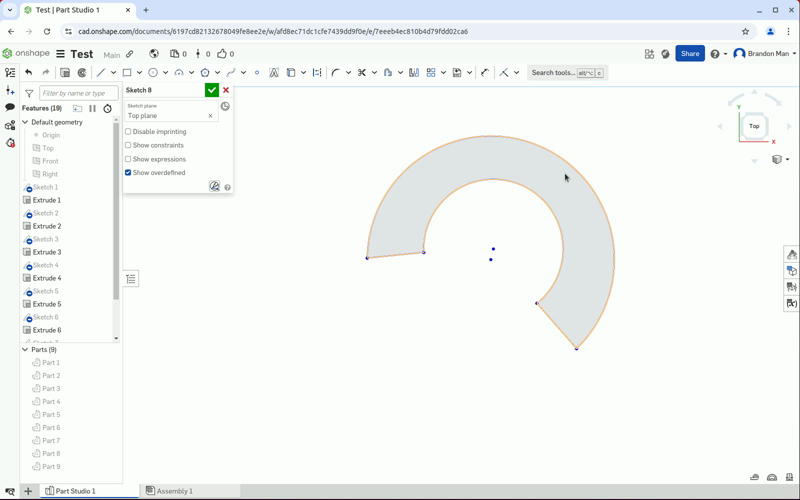
click(565, 173)
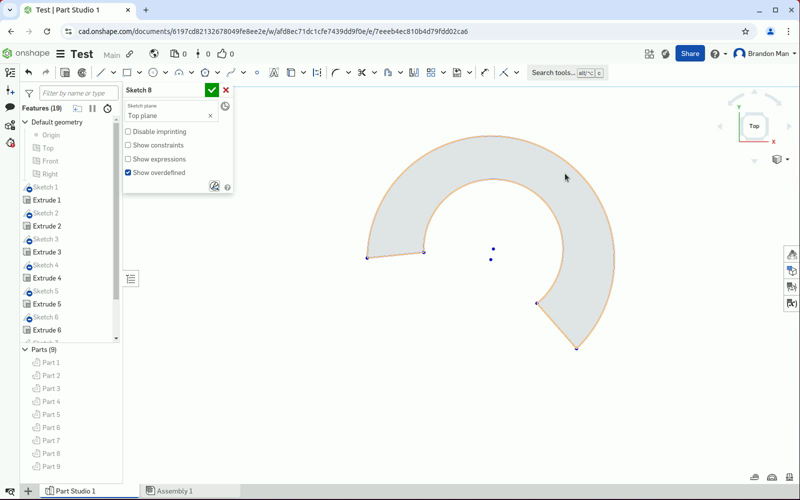
scroll(-6)
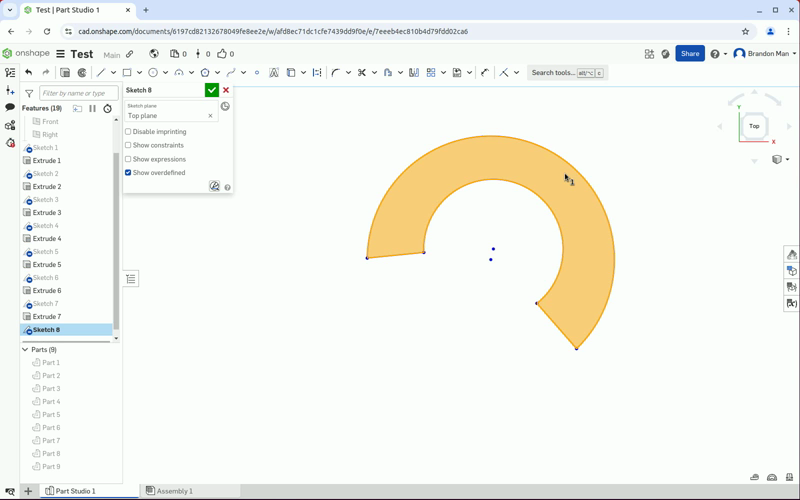
scroll(-6)
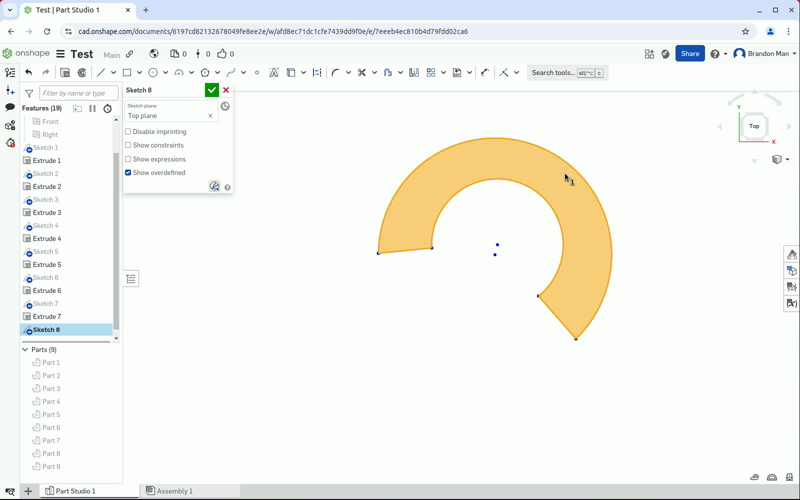
scroll(-6)
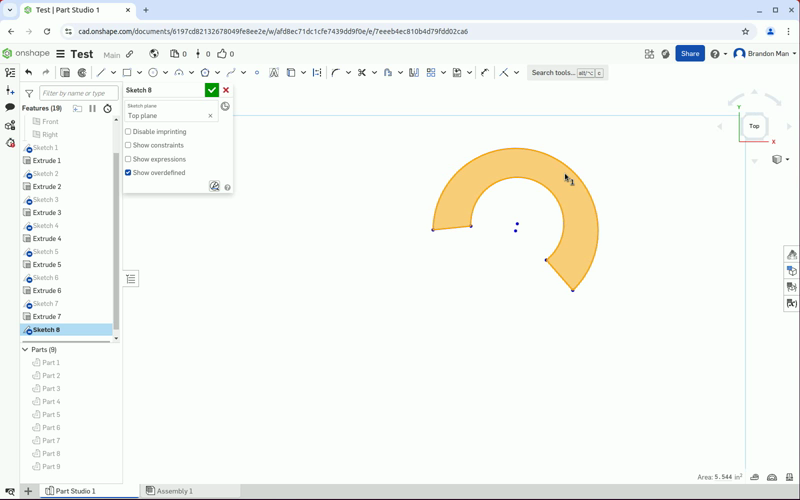
scroll(-6)
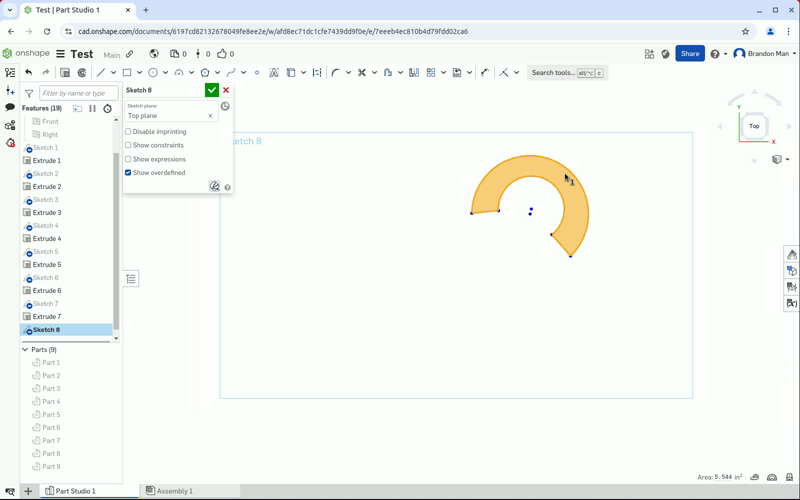
scroll(-6)
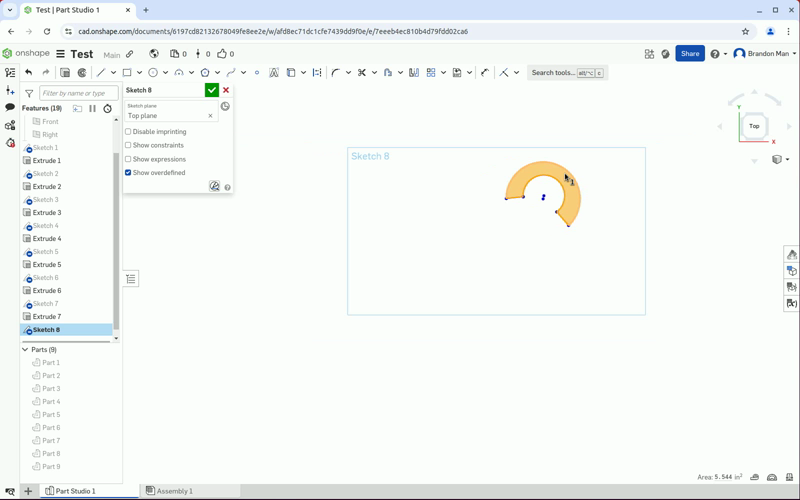
scroll(-6)
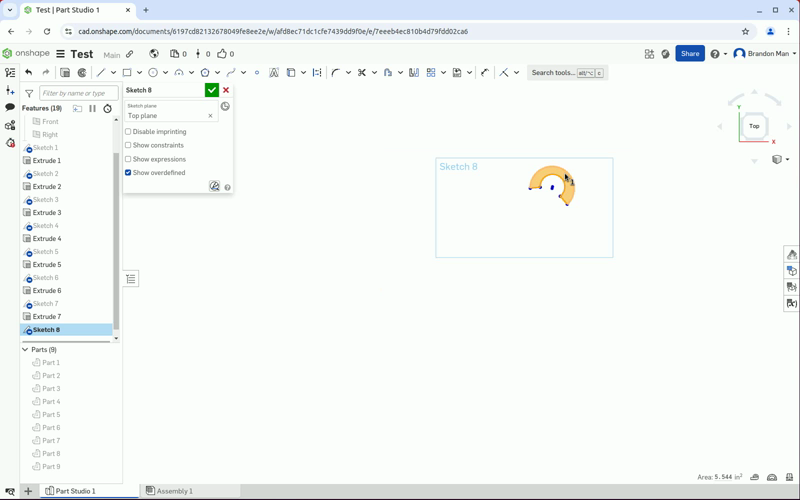
scroll(-6)
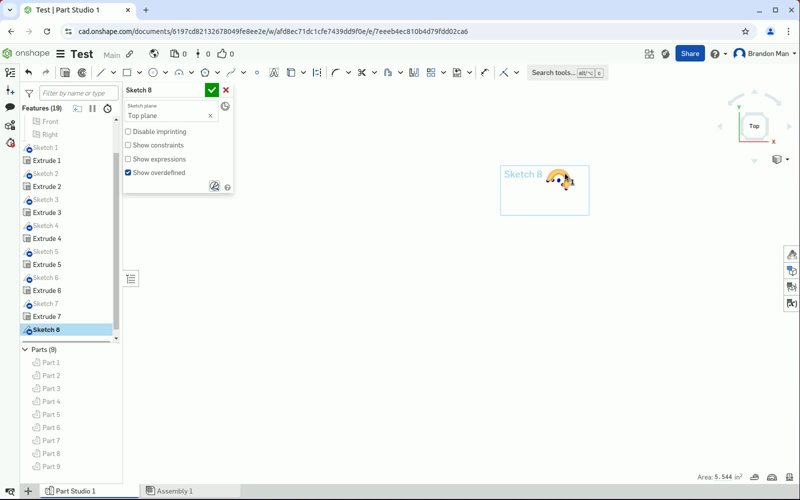
mouse_move(73, 352)
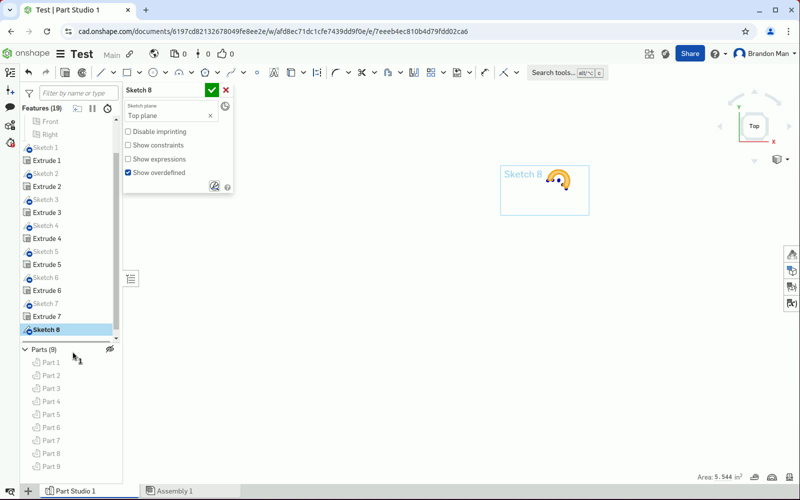
key(shift+y)
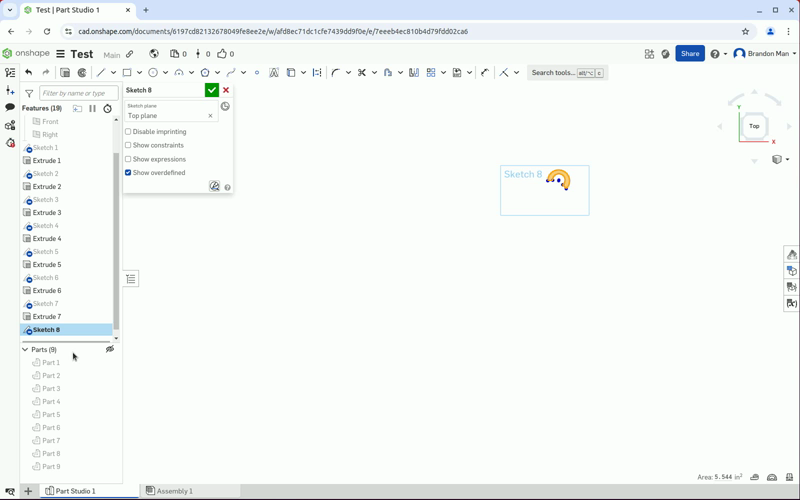
key(shift+e)
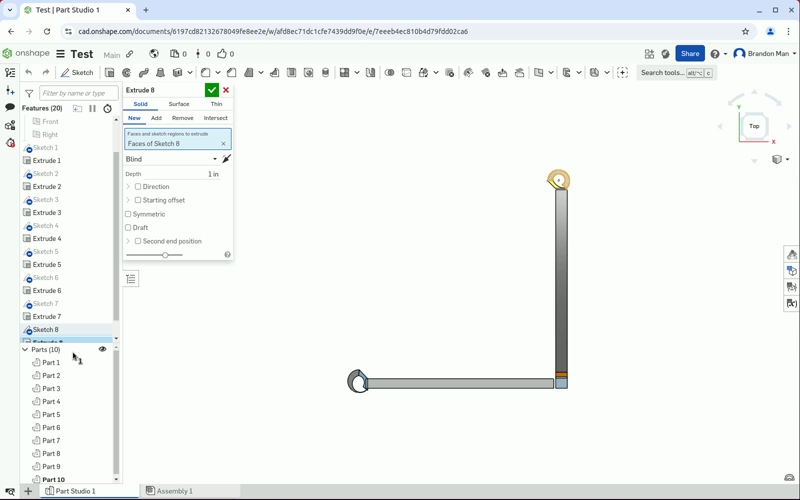
mouse_move(143, 106)
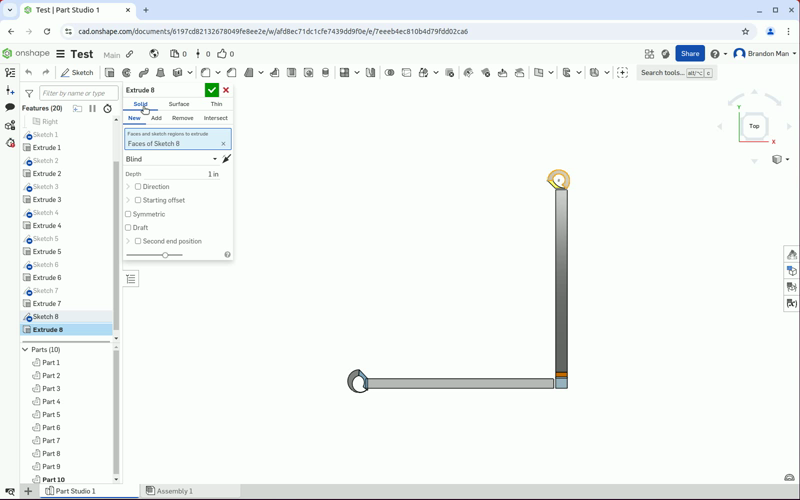
click(143, 106)
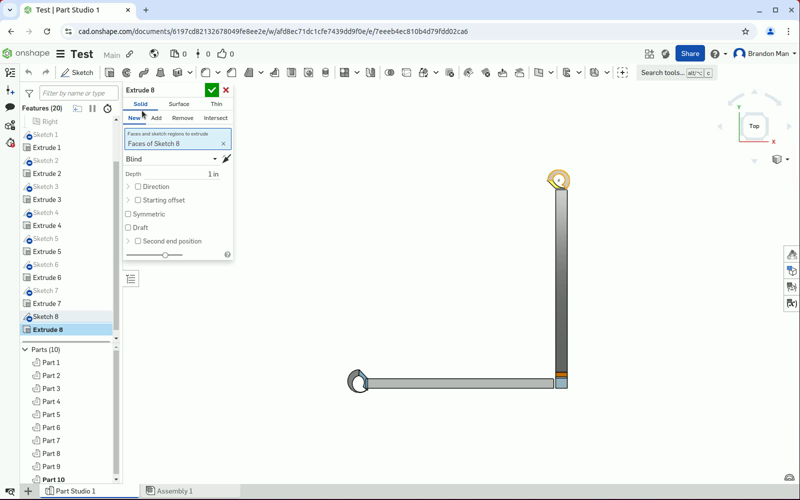
mouse_move(137, 120)
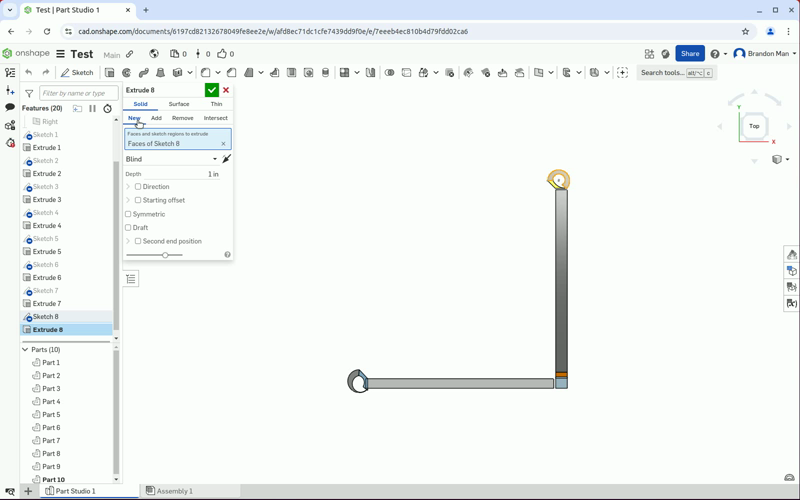
click(137, 120)
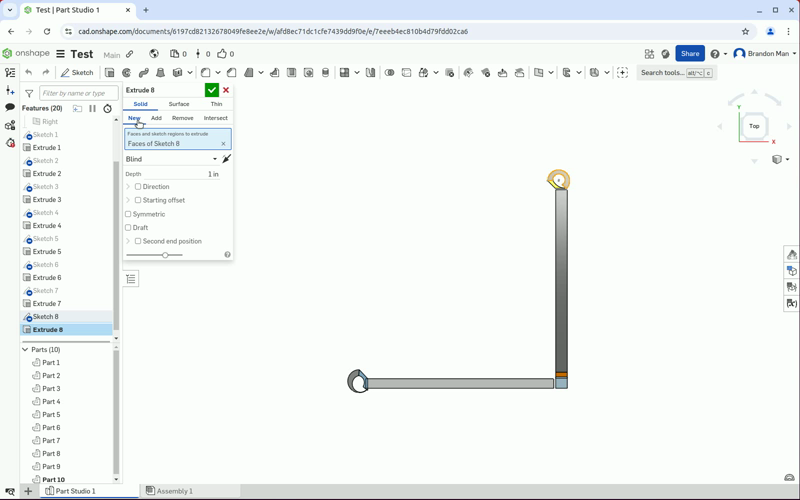
key(tab, 4)
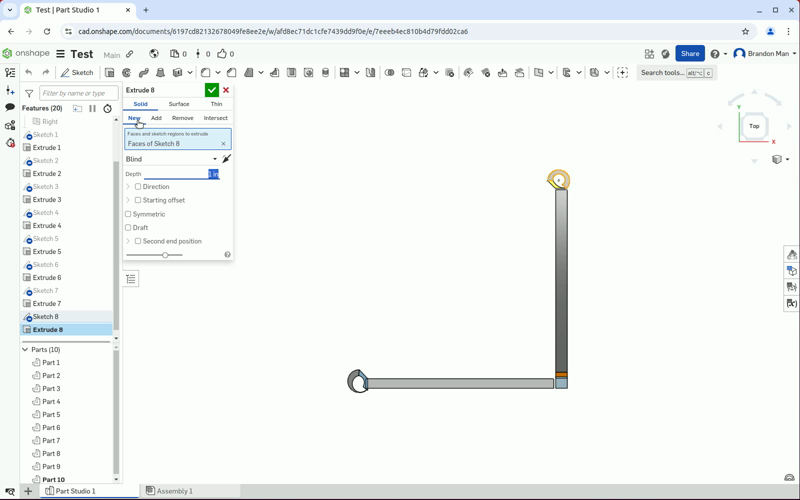
text(4.333)
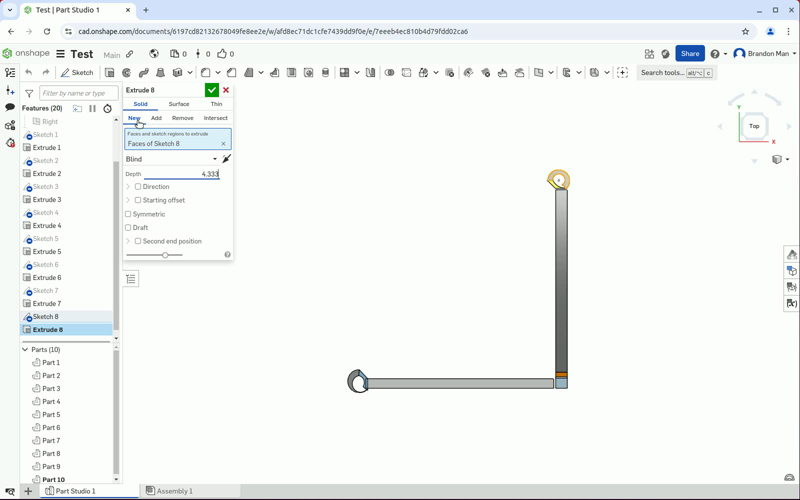
key(enter)
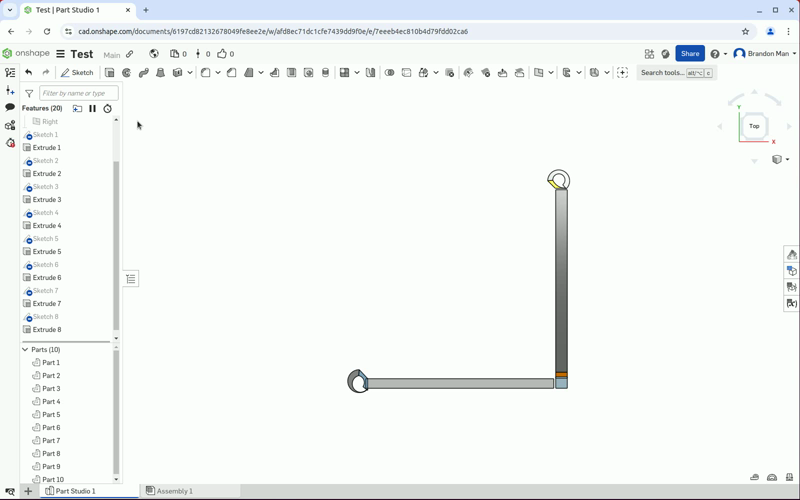
key(shift+h)
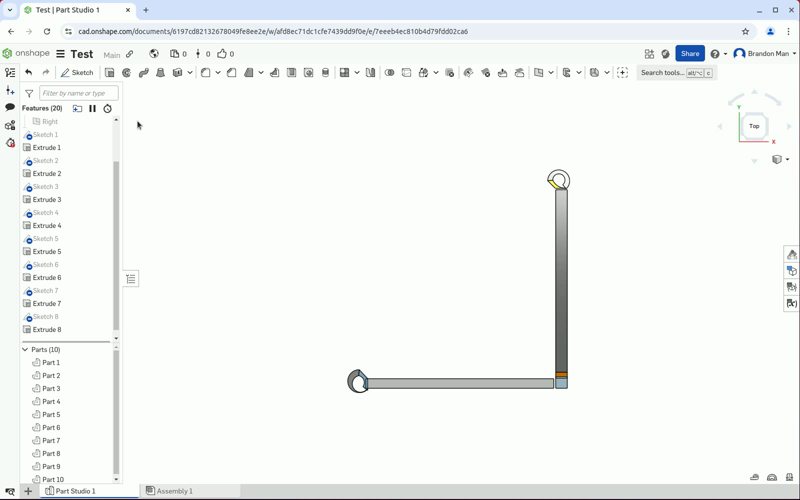
key(shift+h)
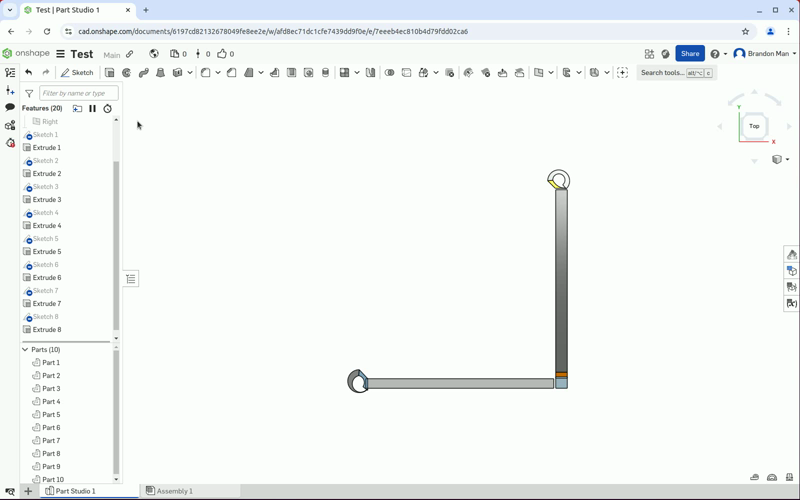
key(shift+7)
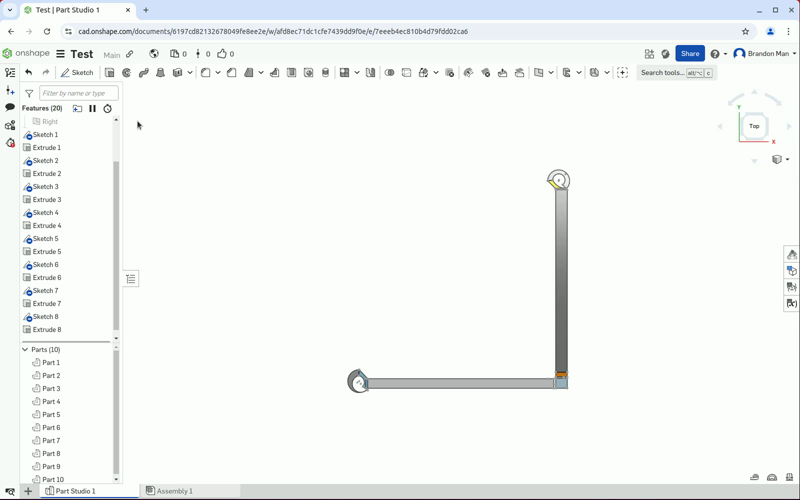
key(up, 3)
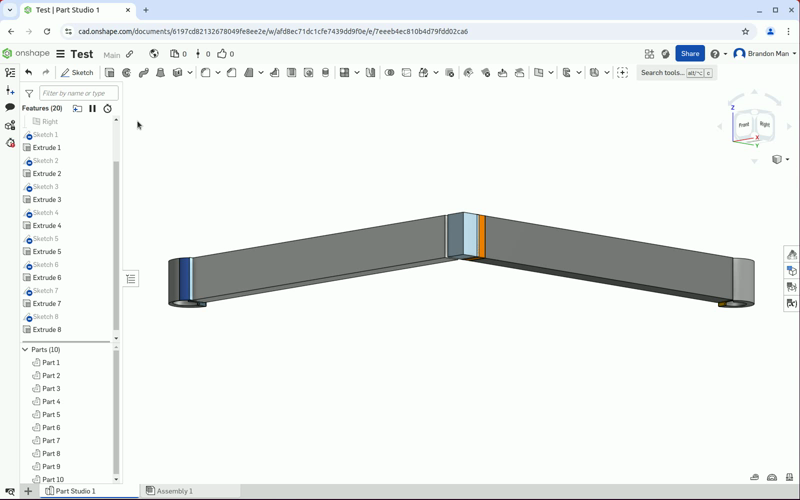
key(left, 3)
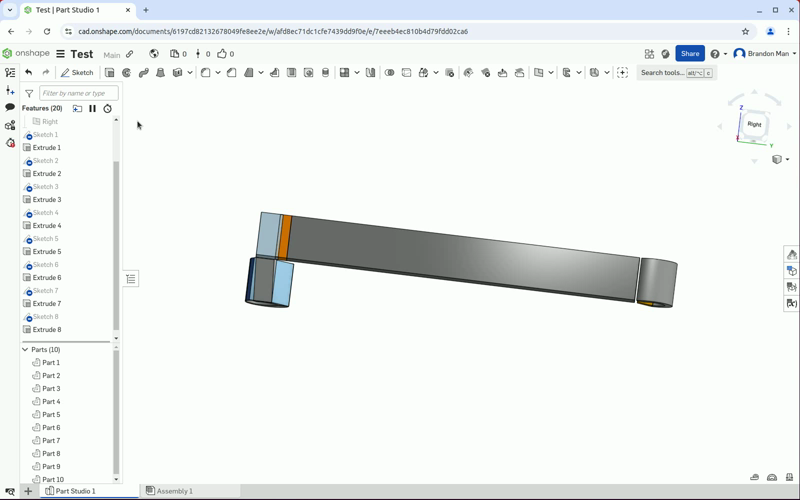
key(right, 3)
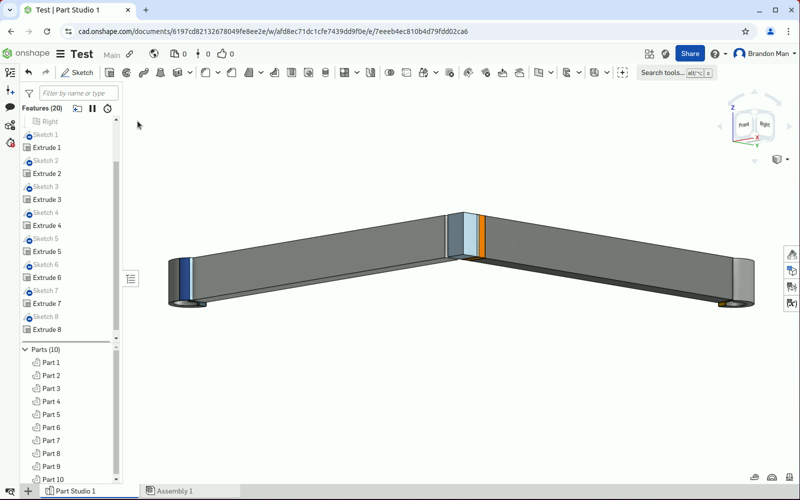
key(down, 3)
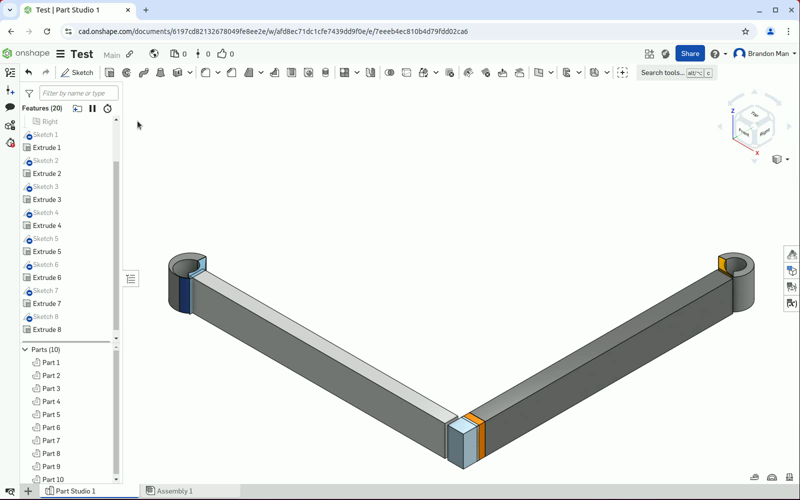
mouse_move(69, 137)
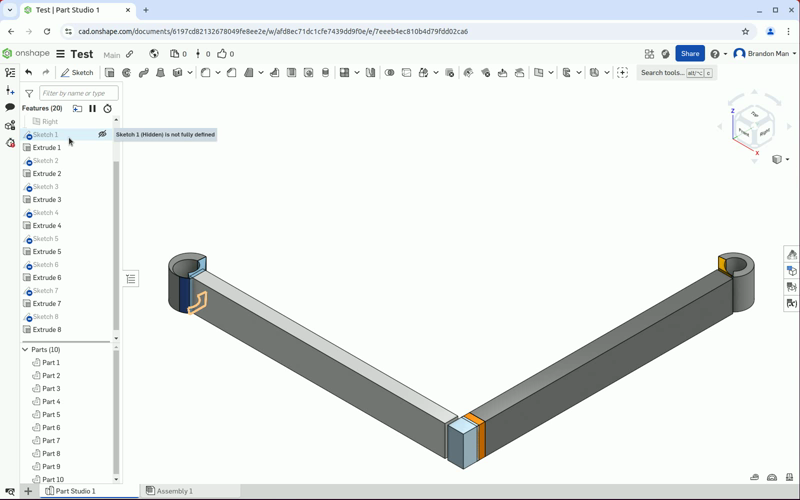
click(69, 137)